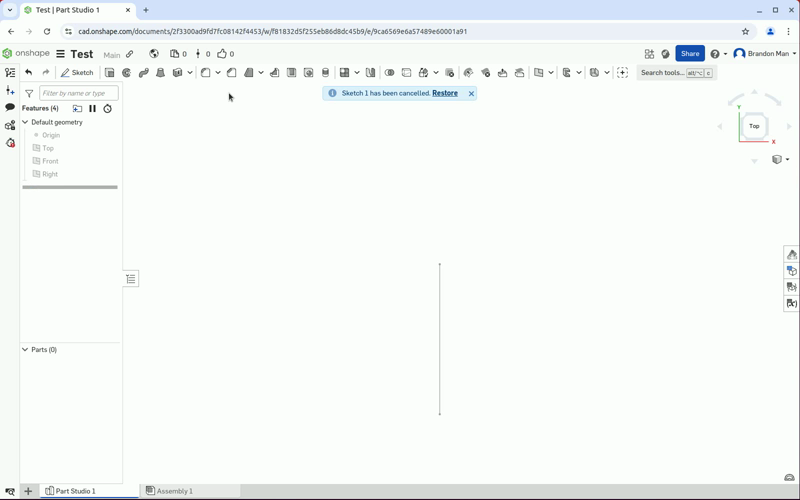
key(shift+h)
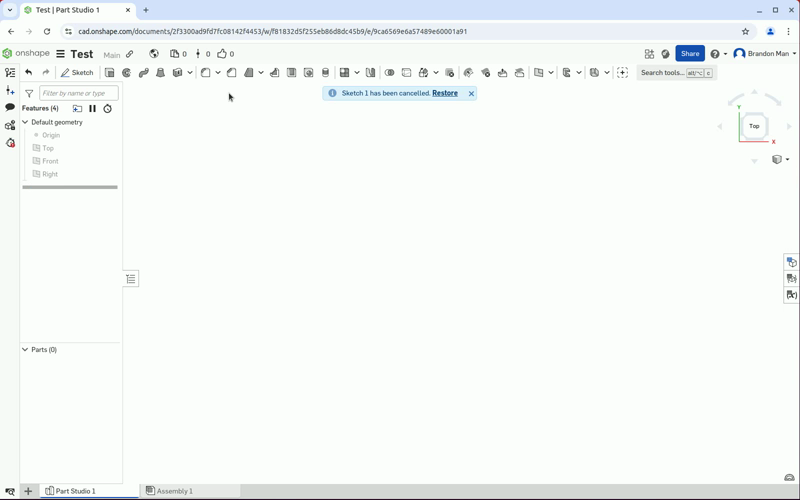
key(shift+s)
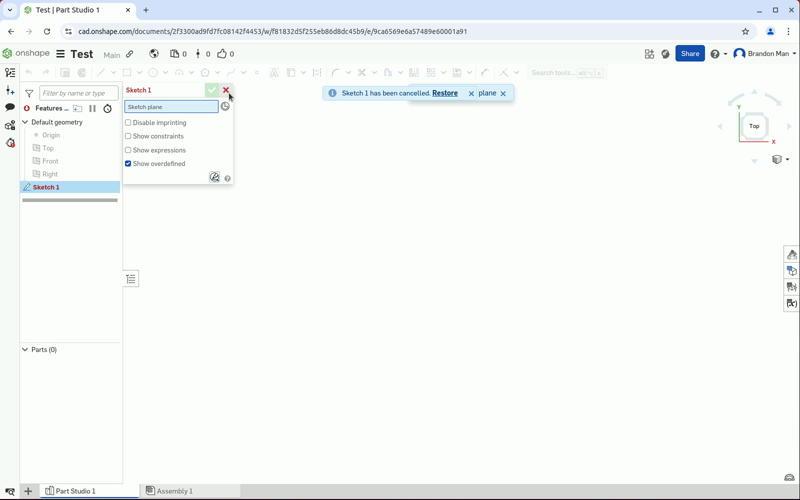
mouse_move(73, 150)
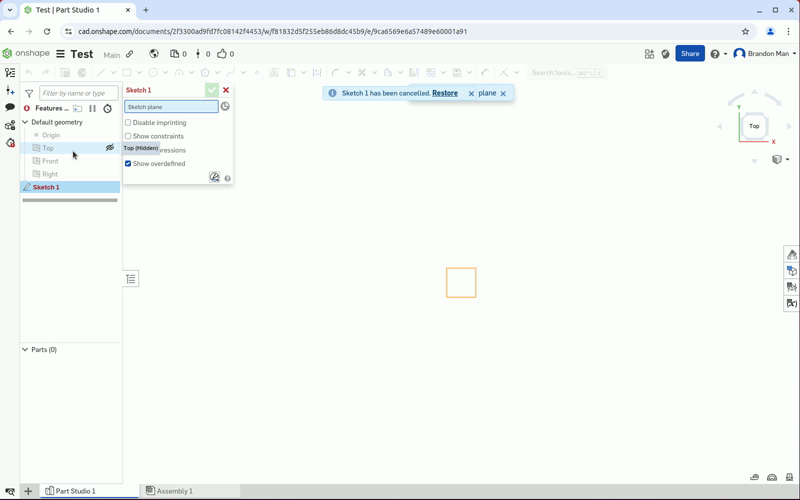
click(73, 150)
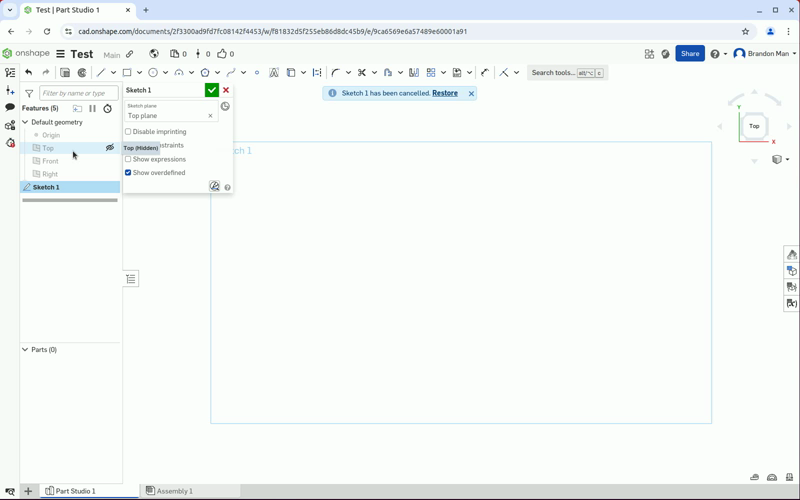
mouse_move(73, 352)
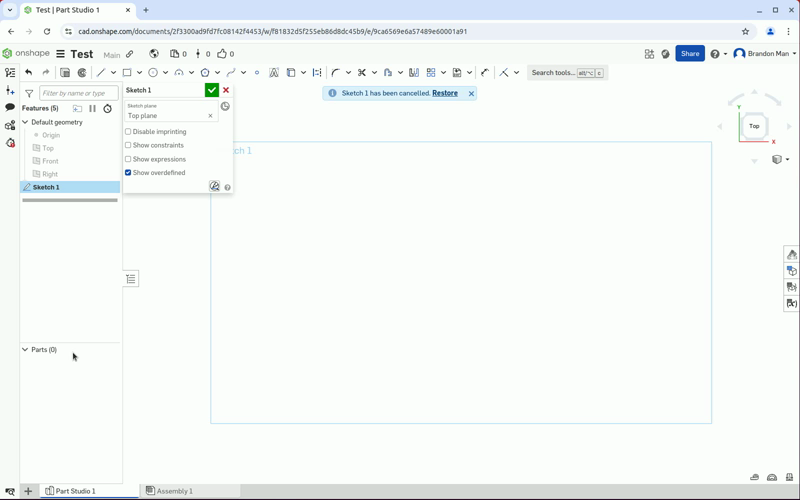
key(y)
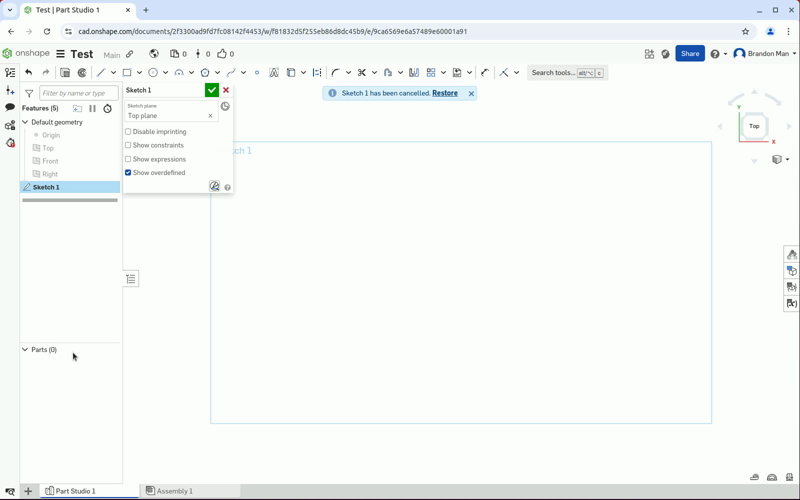
key(l)
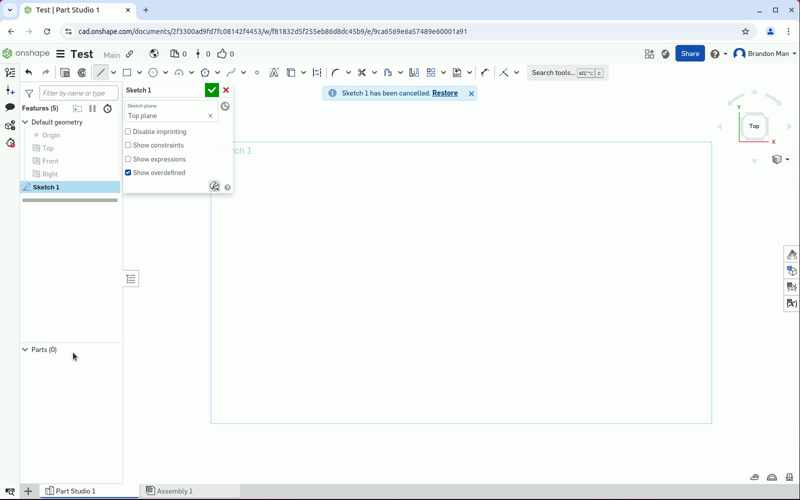
key_down(shift)
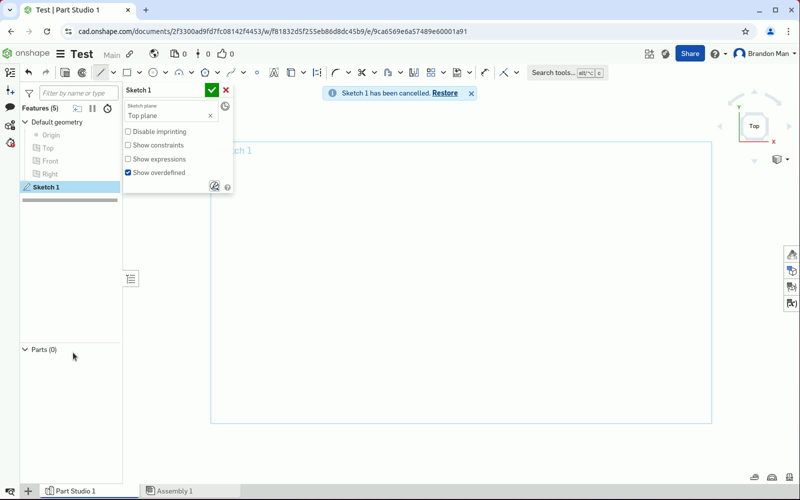
mouse_move(355, 290)
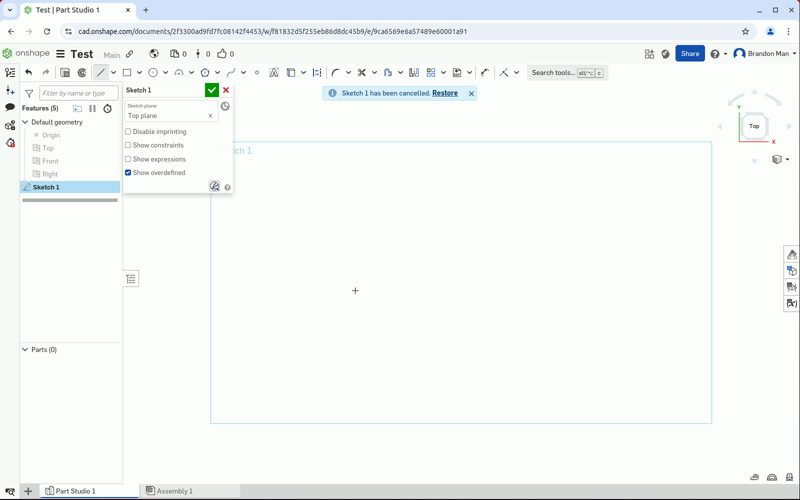
click(355, 290)
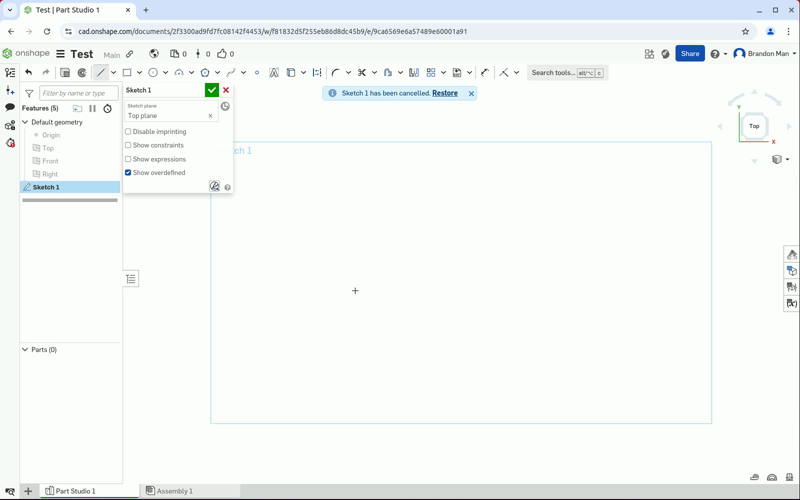
key_up(shift)
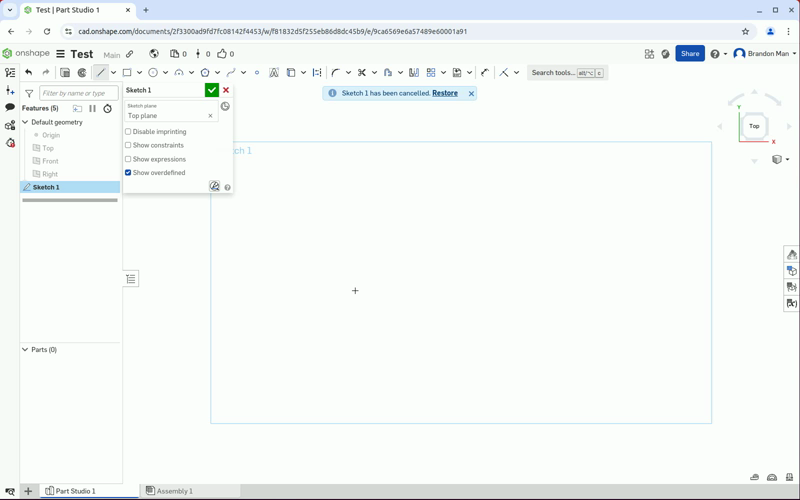
key_down(shift)
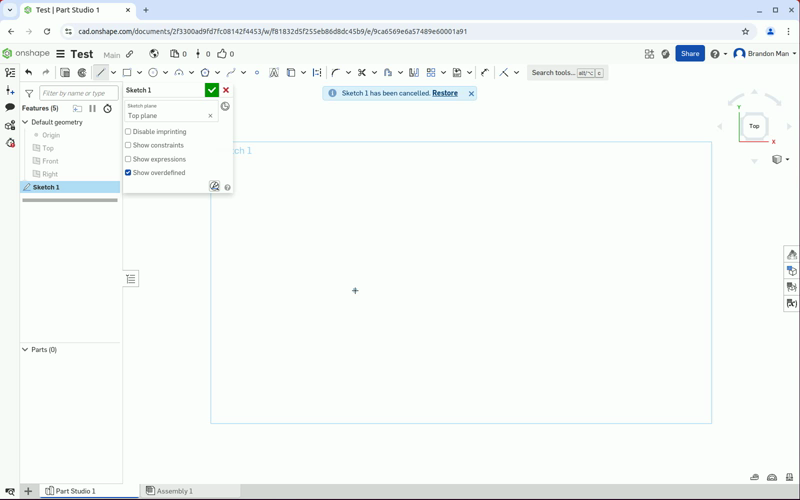
mouse_move(385, 290)
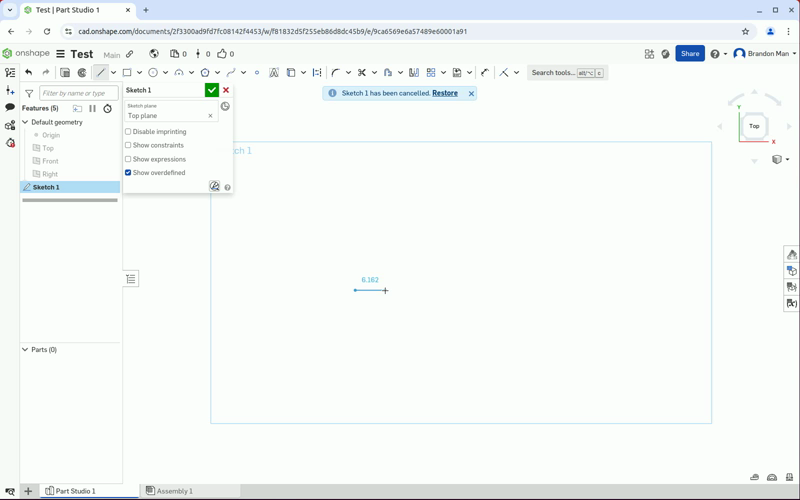
mouse_move(355, 285)
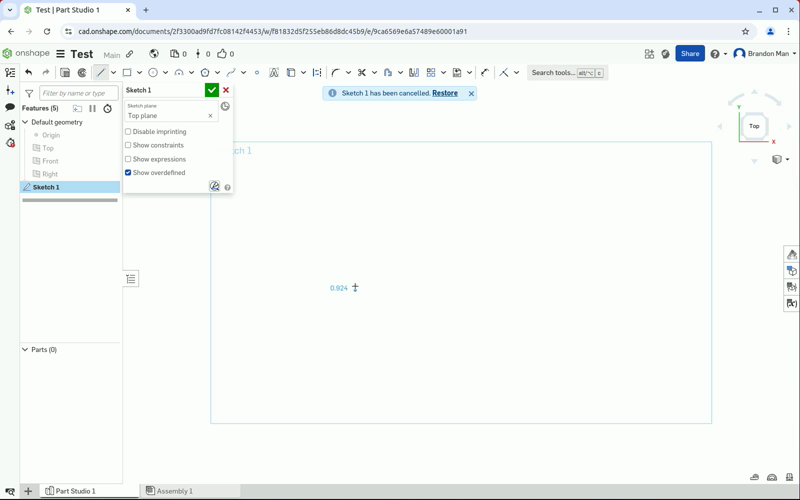
scroll(6)
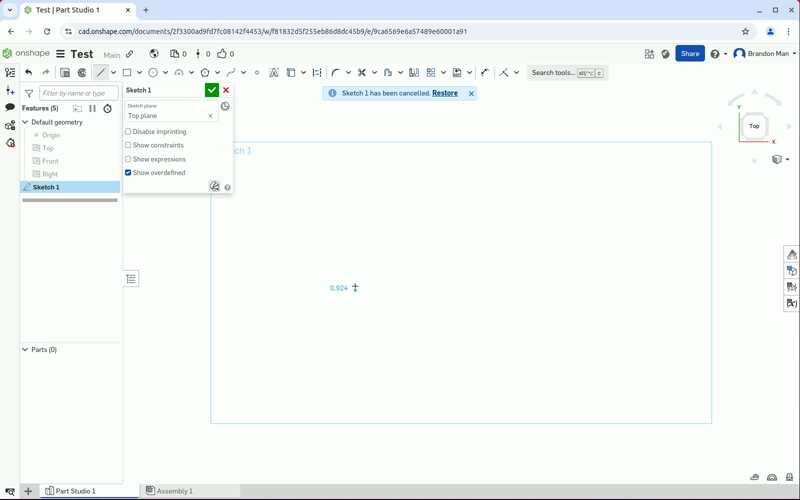
scroll(6)
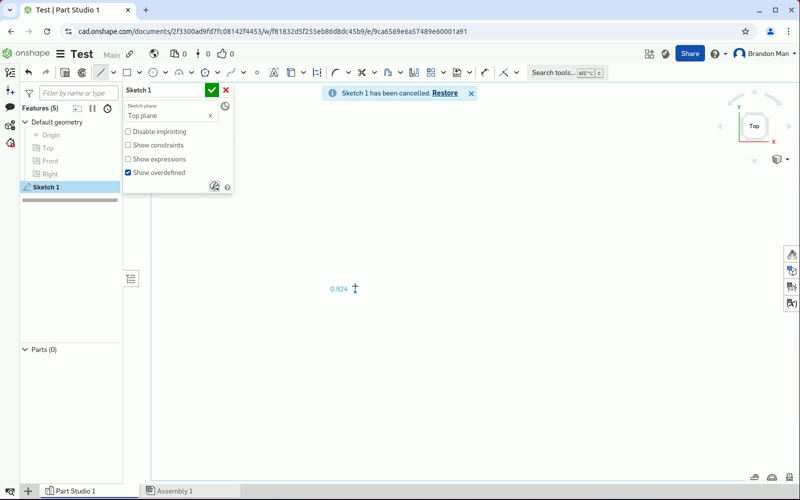
scroll(6)
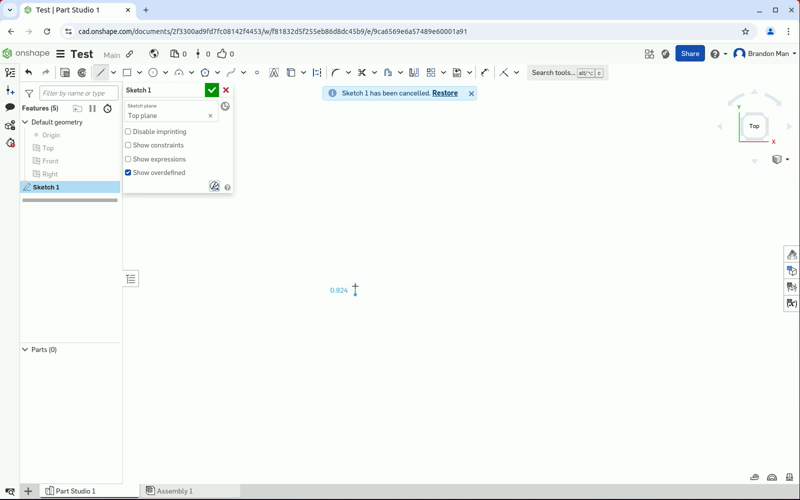
scroll(6)
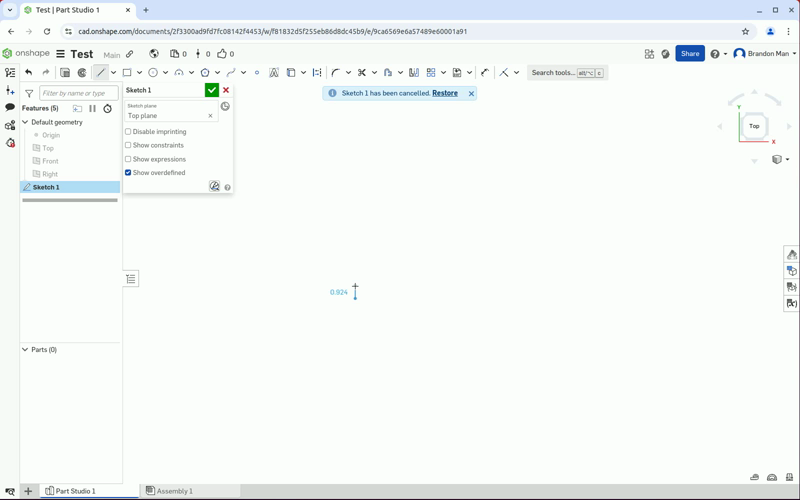
scroll(6)
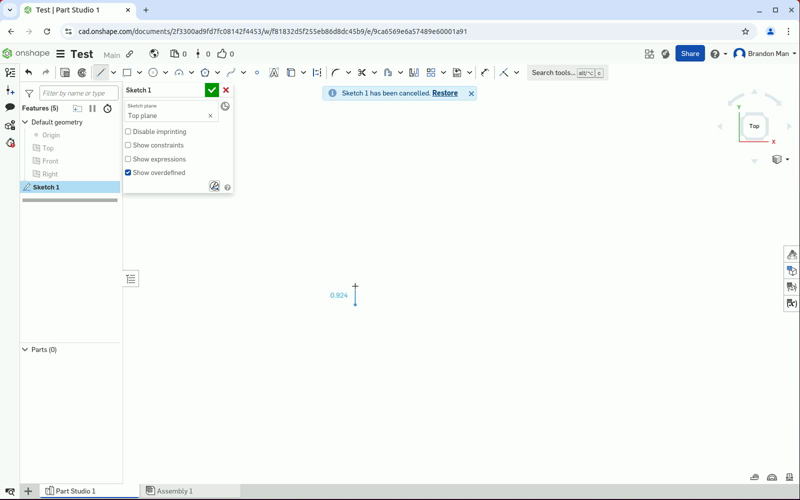
scroll(6)
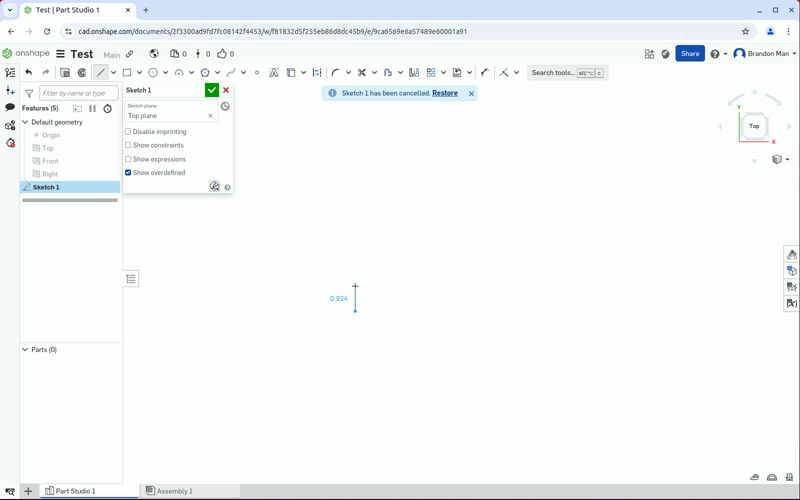
scroll(6)
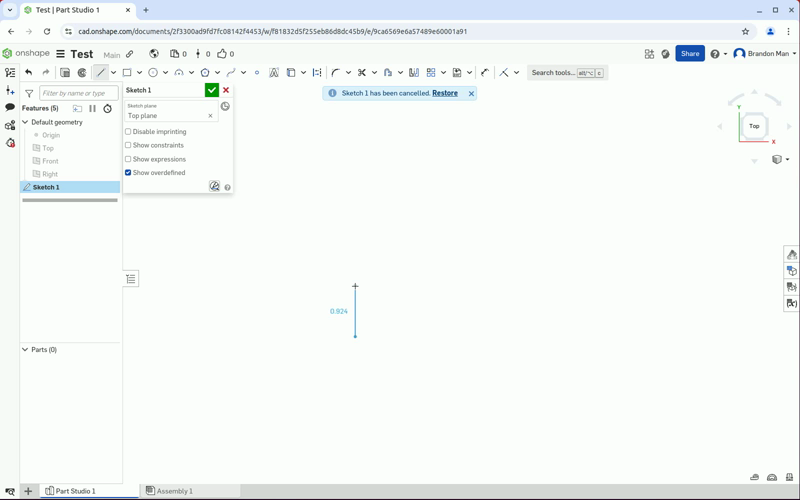
click(355, 285)
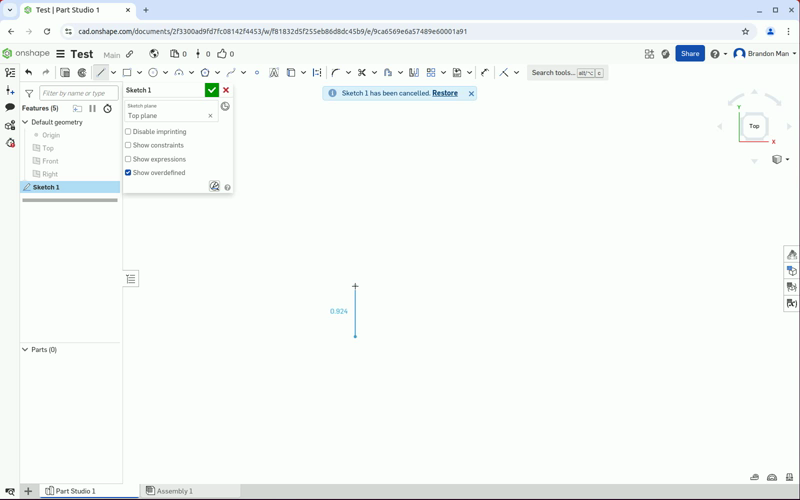
scroll(-6)
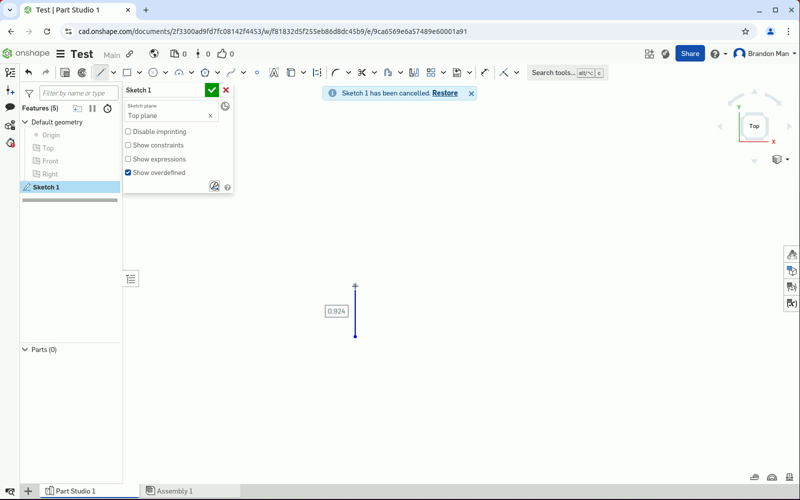
scroll(-6)
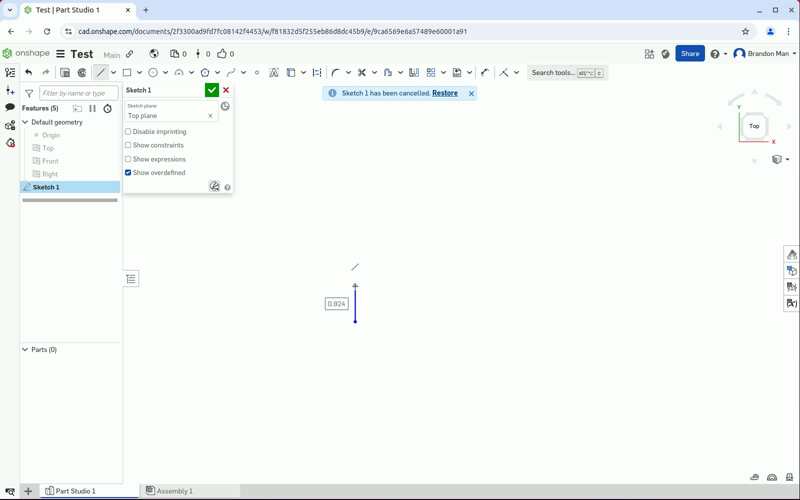
scroll(-6)
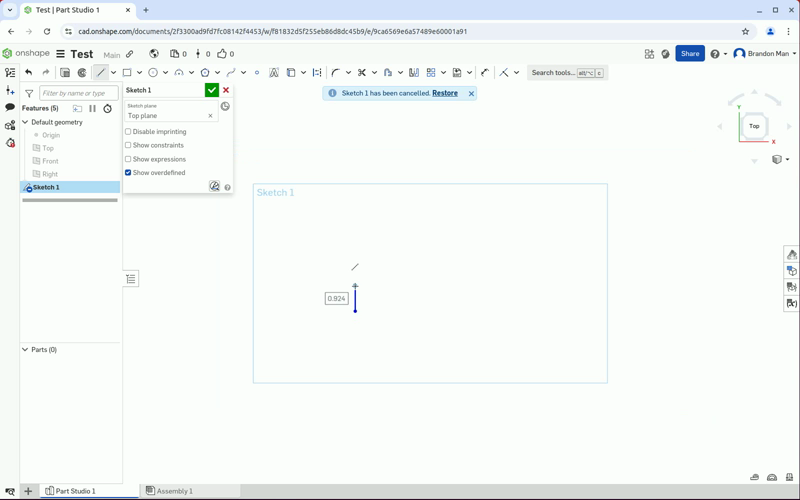
scroll(-6)
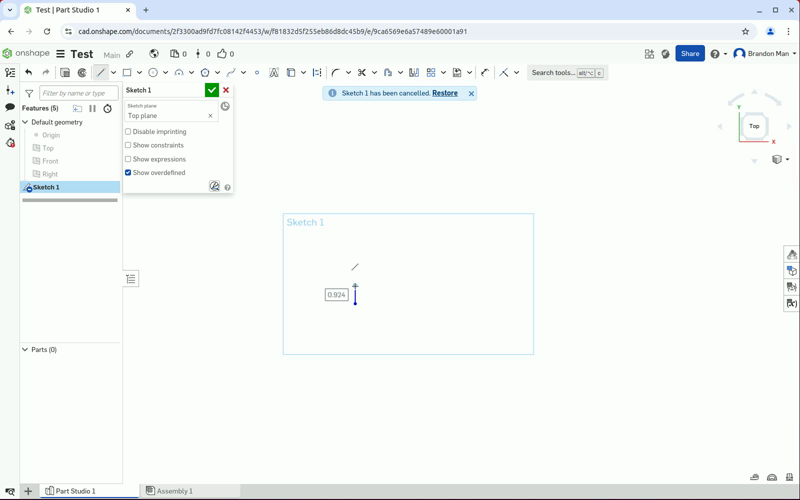
scroll(-6)
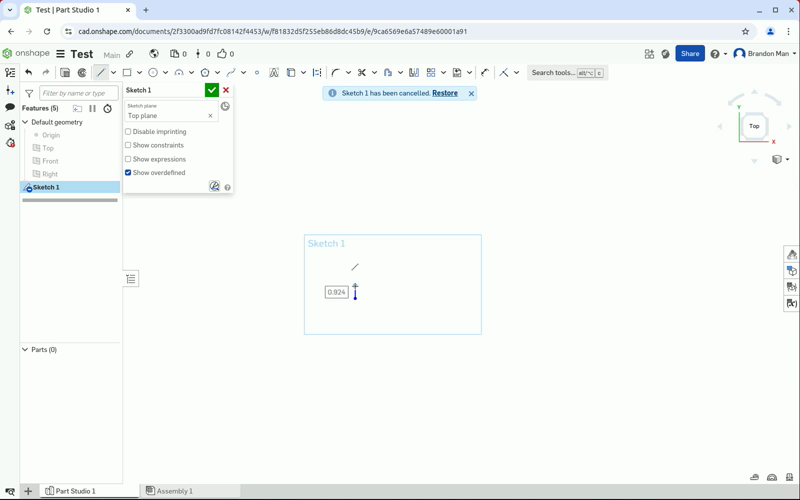
scroll(-6)
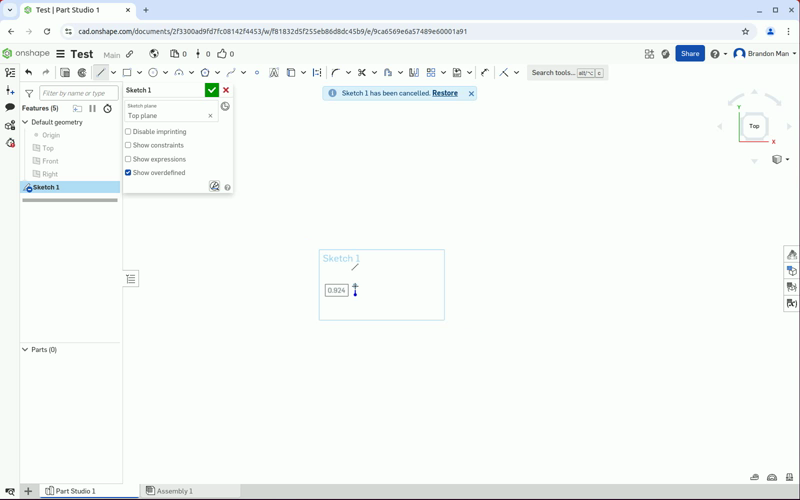
scroll(-6)
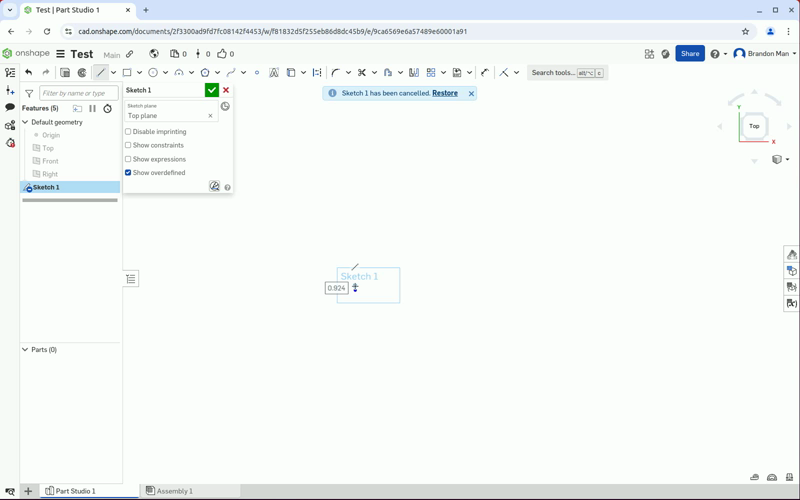
key_up(shift)
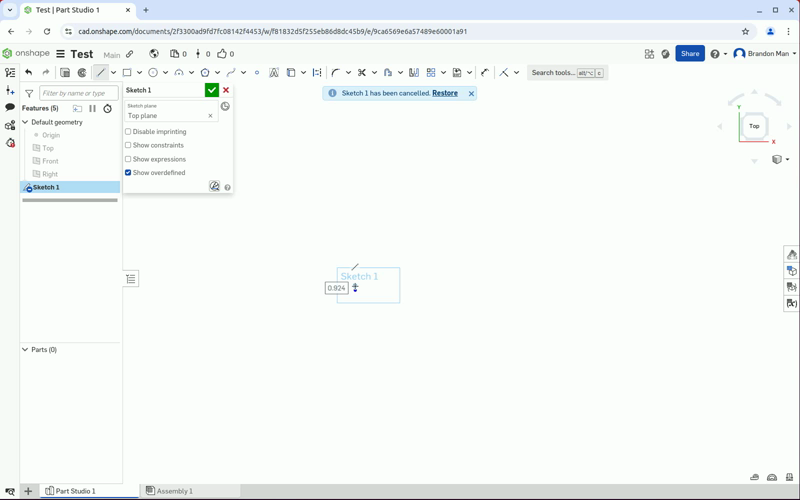
key(esc)
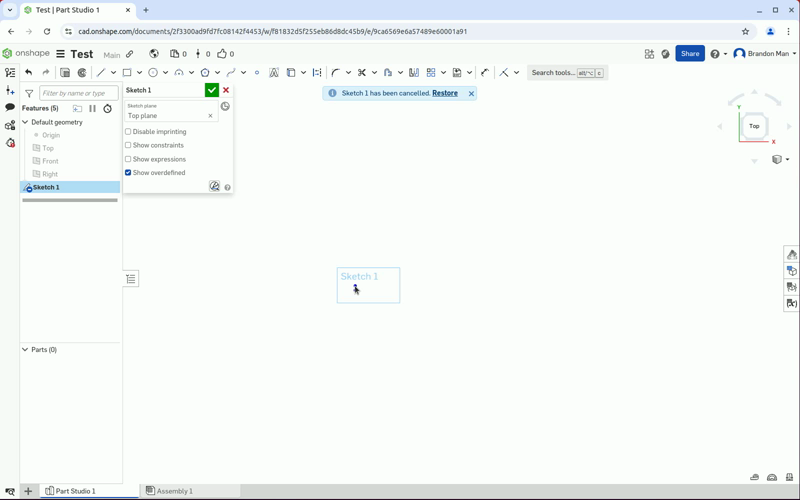
key(a)
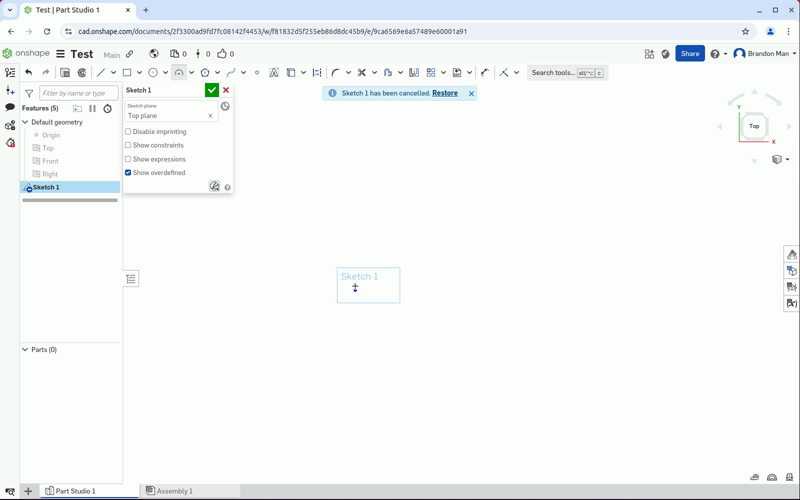
mouse_move(355, 285)
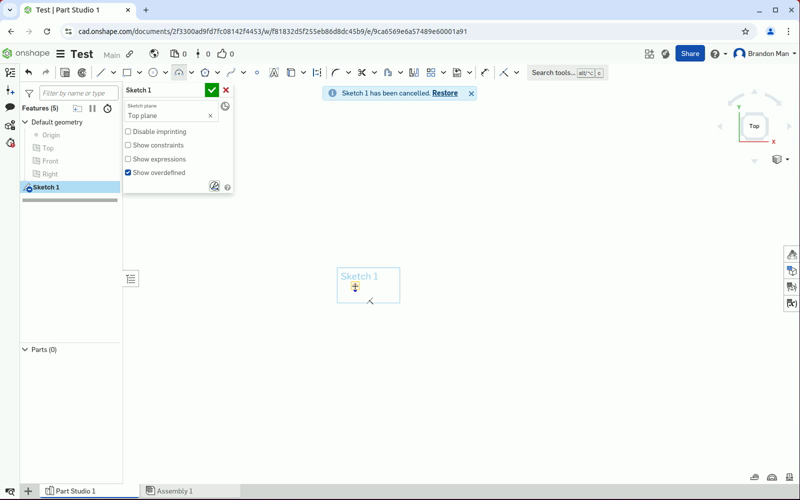
scroll(6)
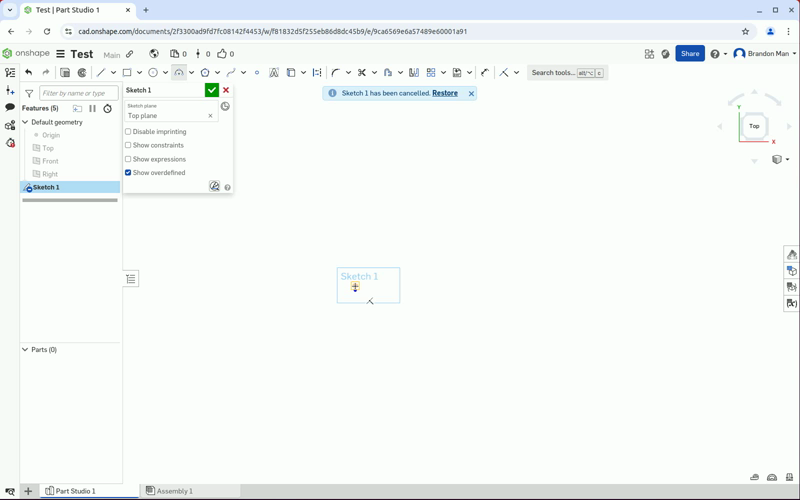
scroll(6)
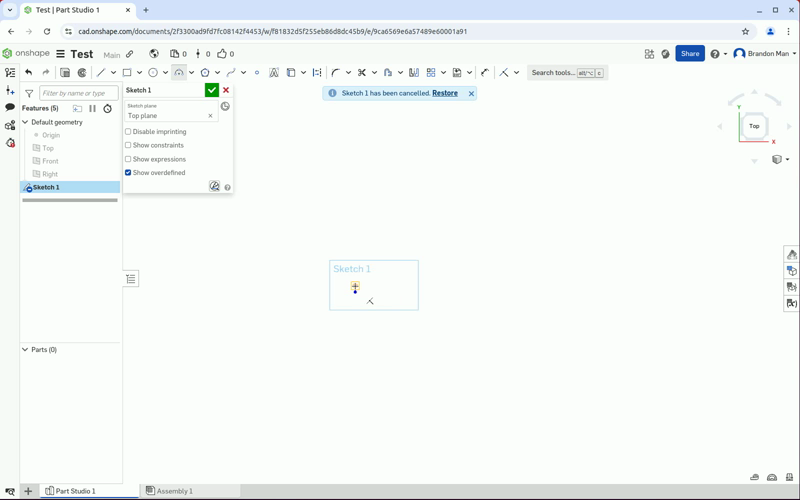
scroll(6)
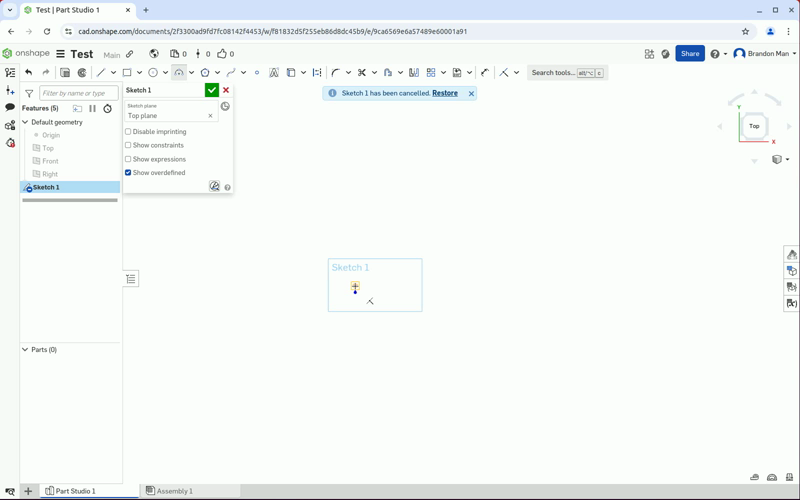
scroll(6)
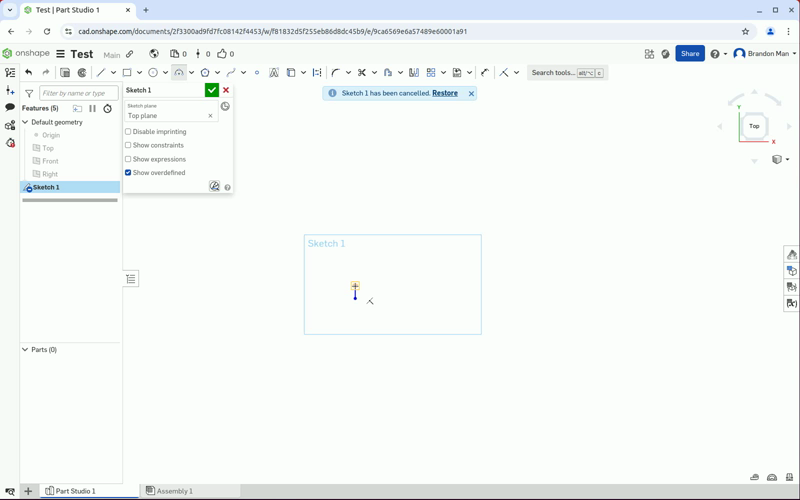
scroll(6)
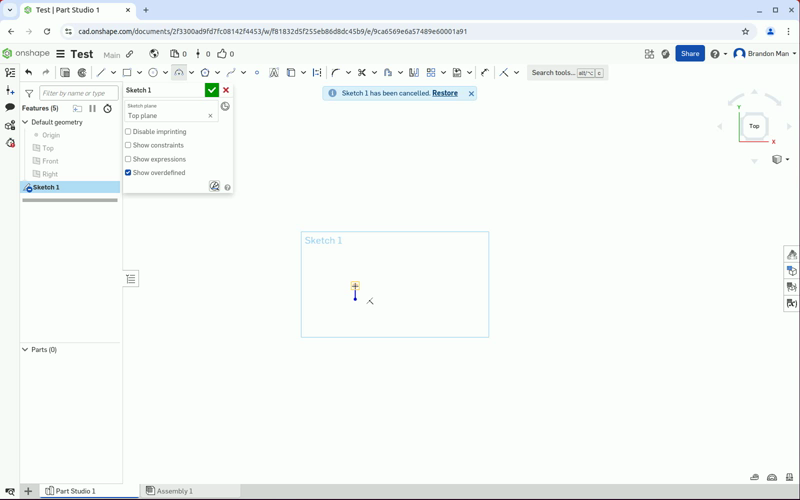
scroll(6)
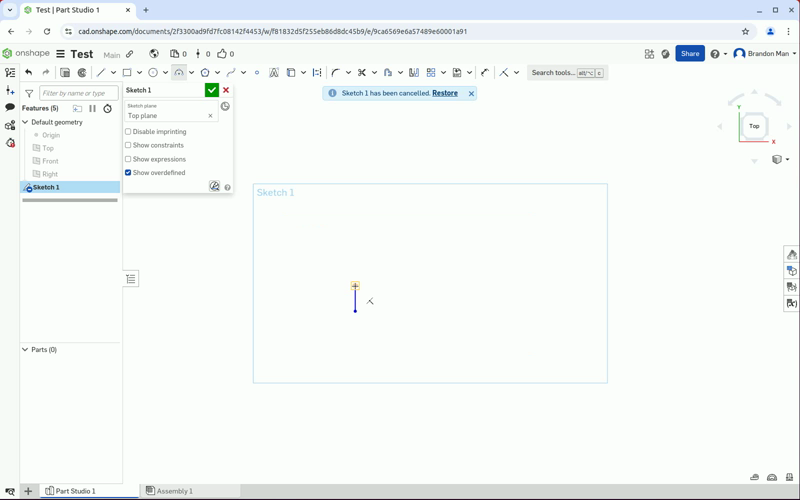
scroll(6)
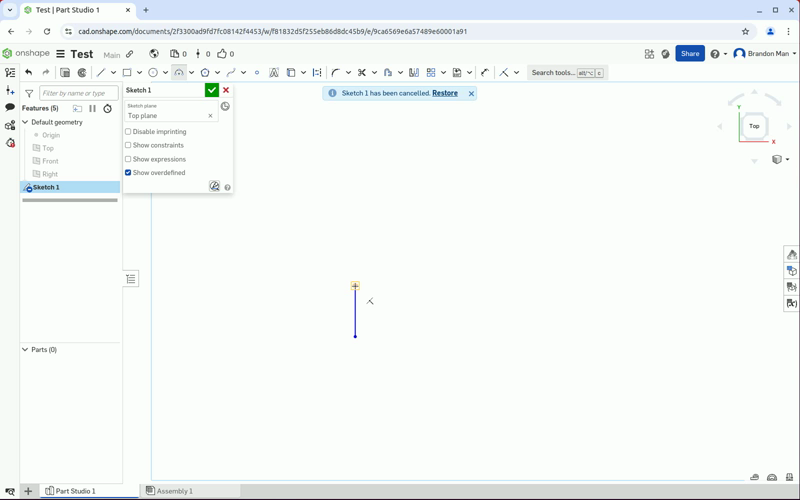
click(355, 285)
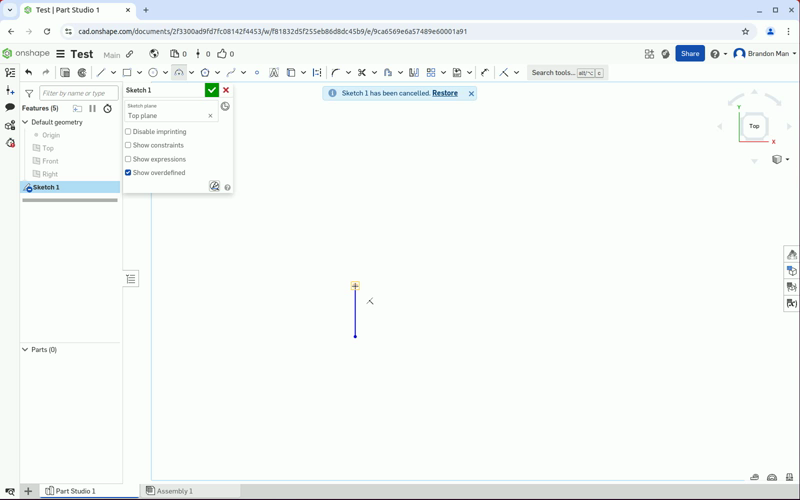
scroll(-6)
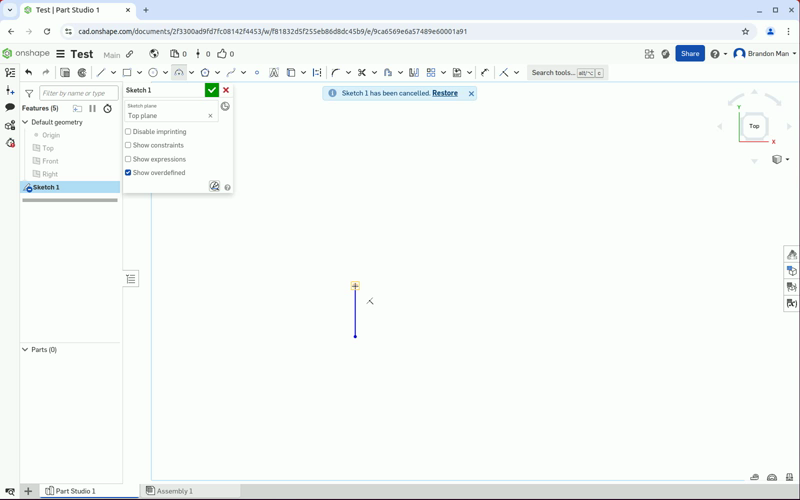
scroll(-6)
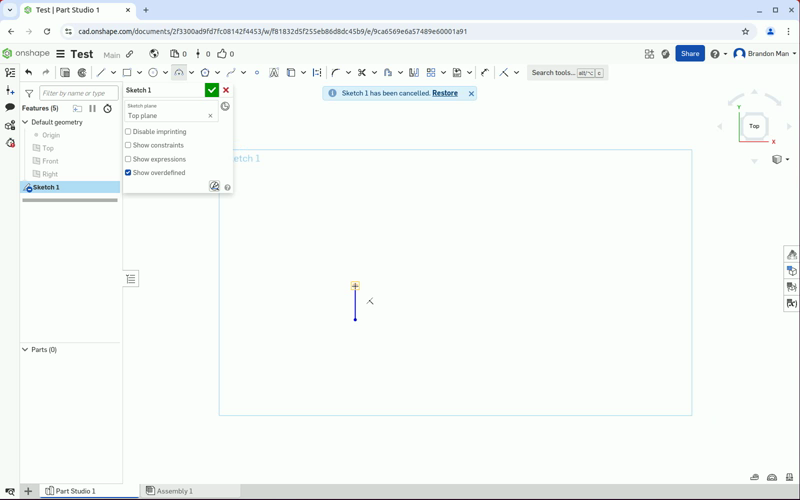
scroll(-6)
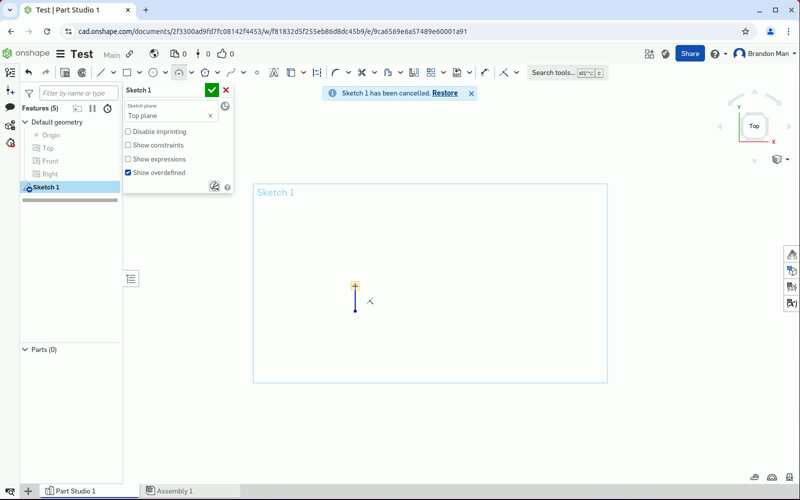
scroll(-6)
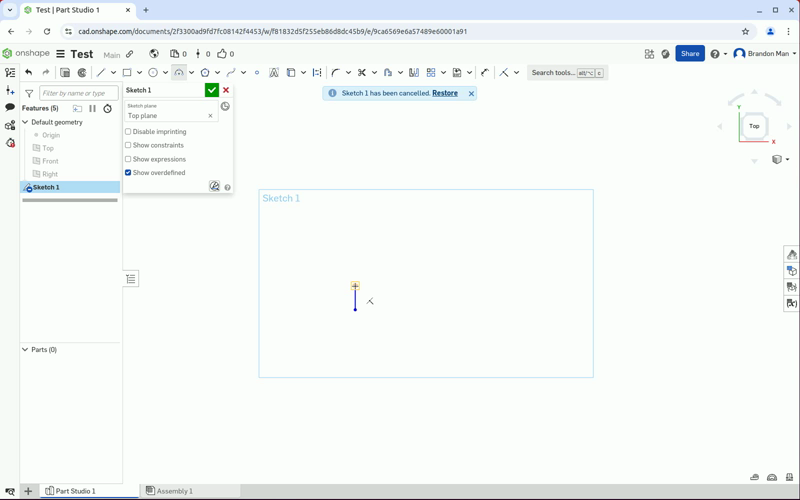
scroll(-6)
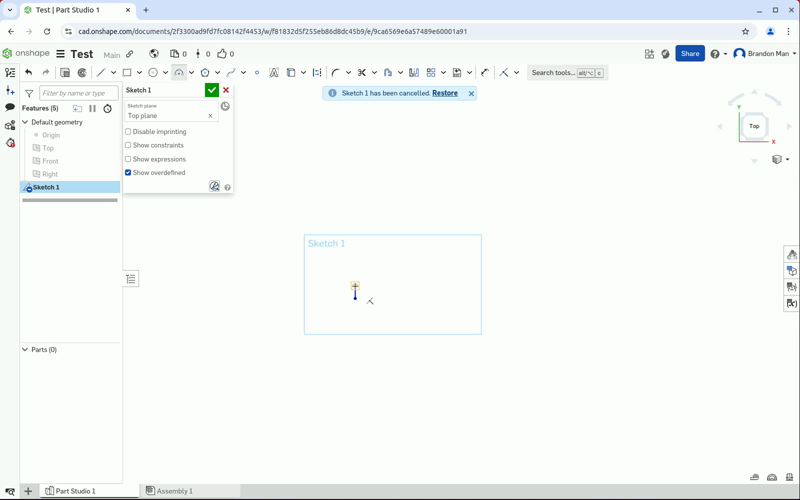
scroll(-6)
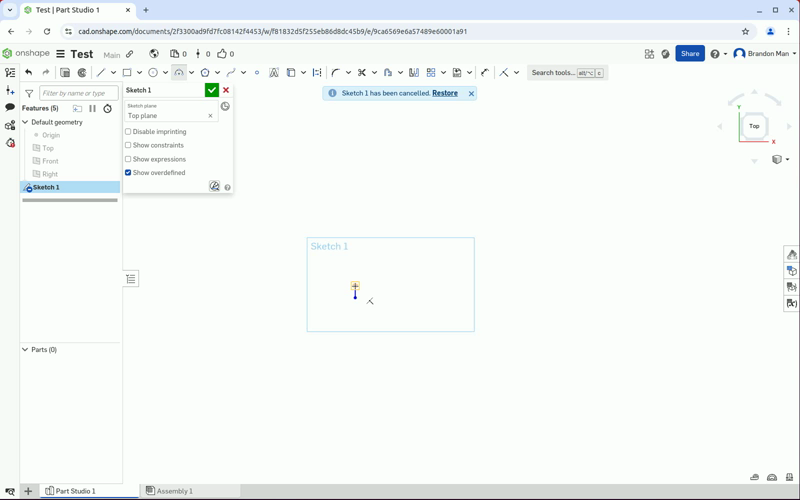
scroll(-6)
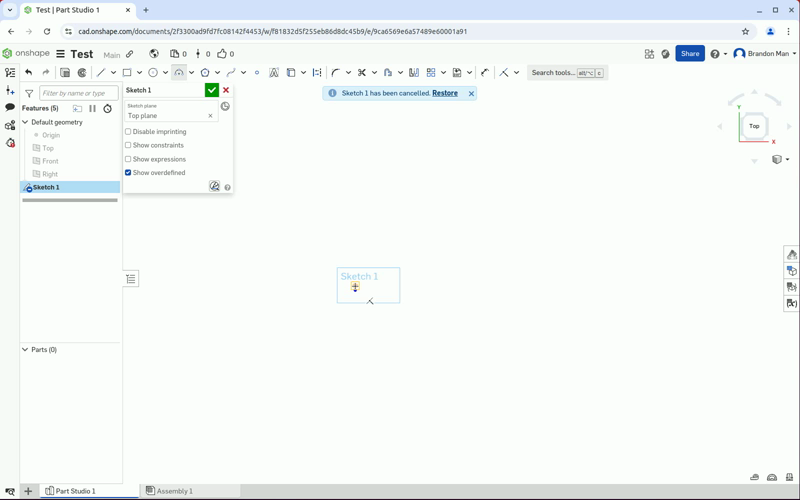
key_down(shift)
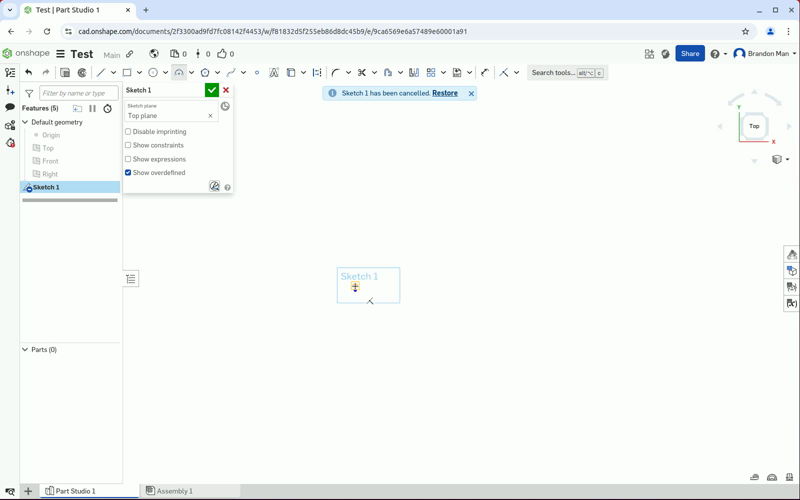
mouse_move(355, 280)
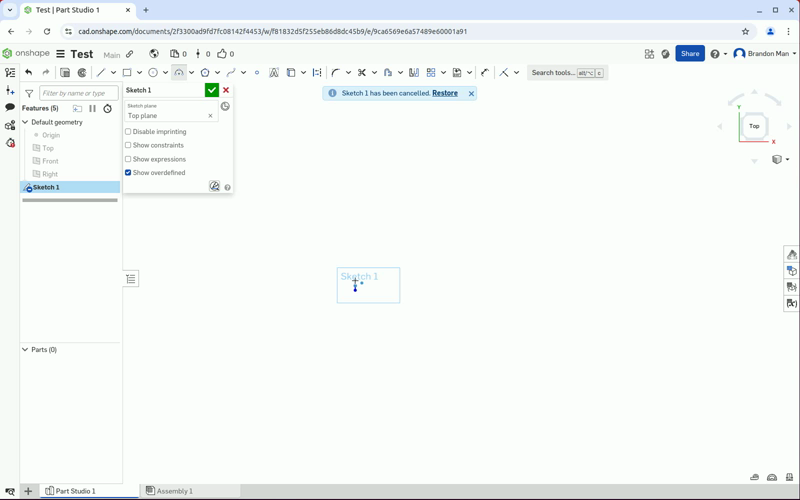
scroll(6)
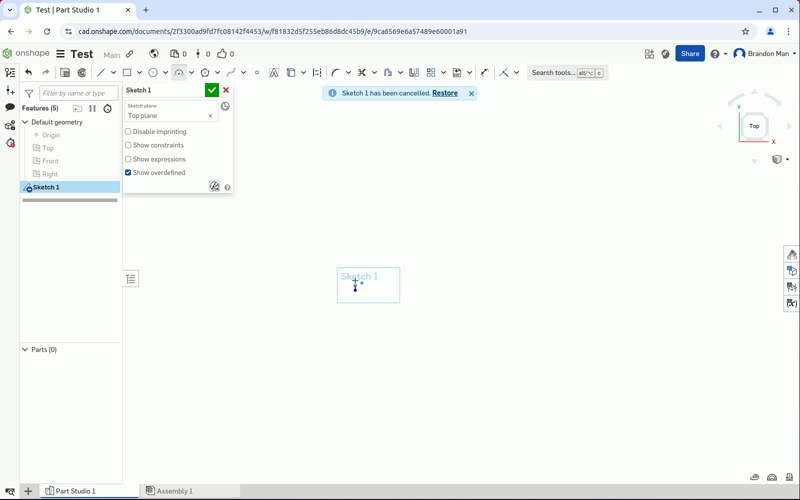
scroll(6)
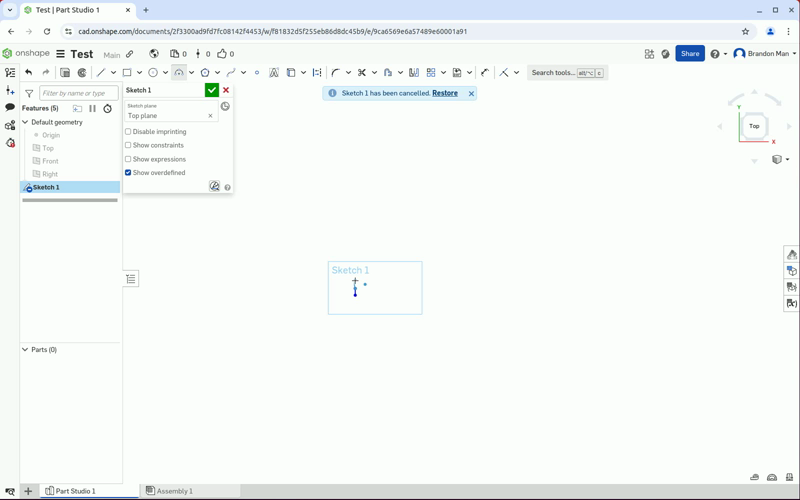
scroll(6)
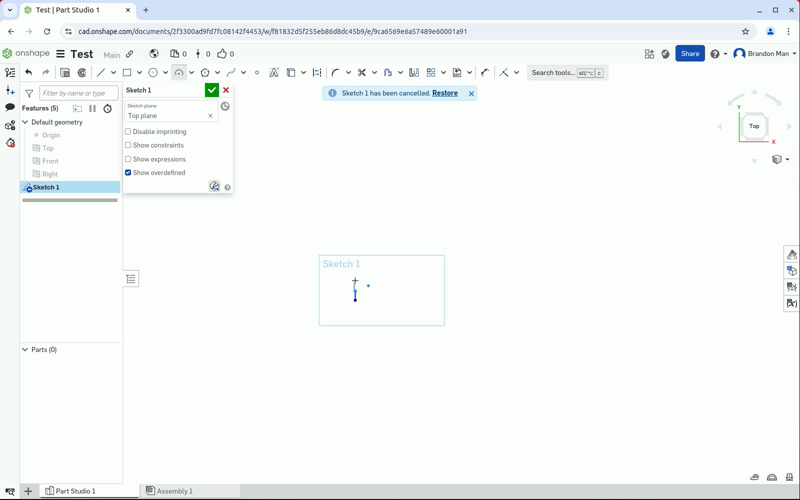
scroll(6)
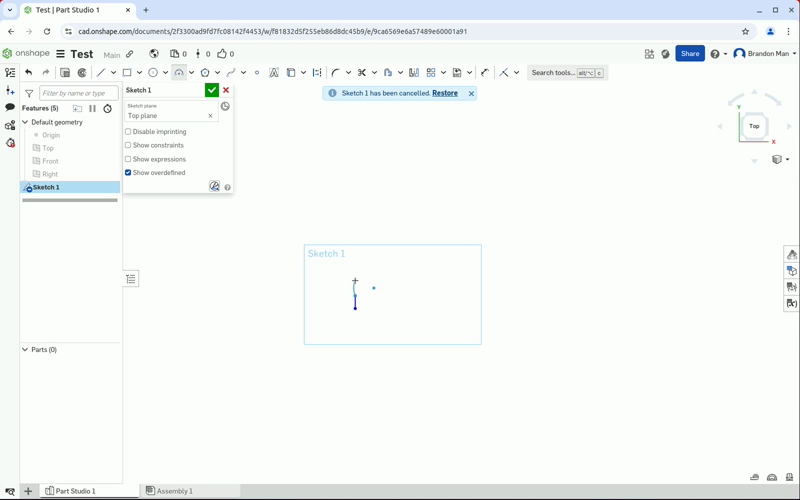
scroll(6)
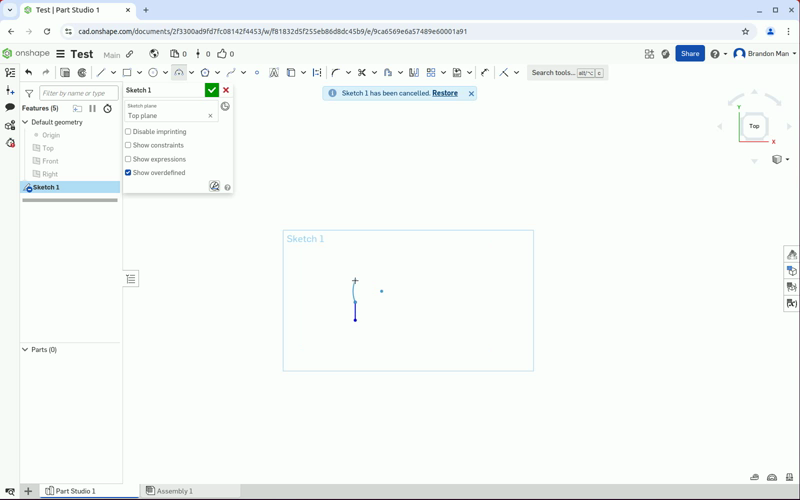
scroll(6)
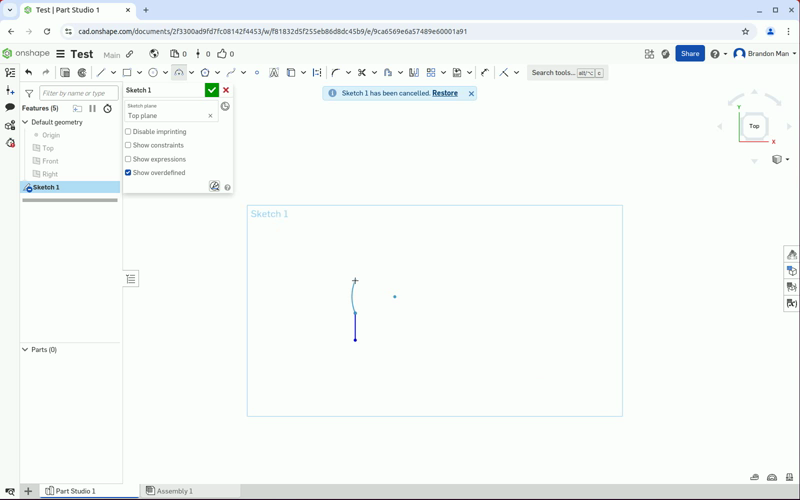
scroll(6)
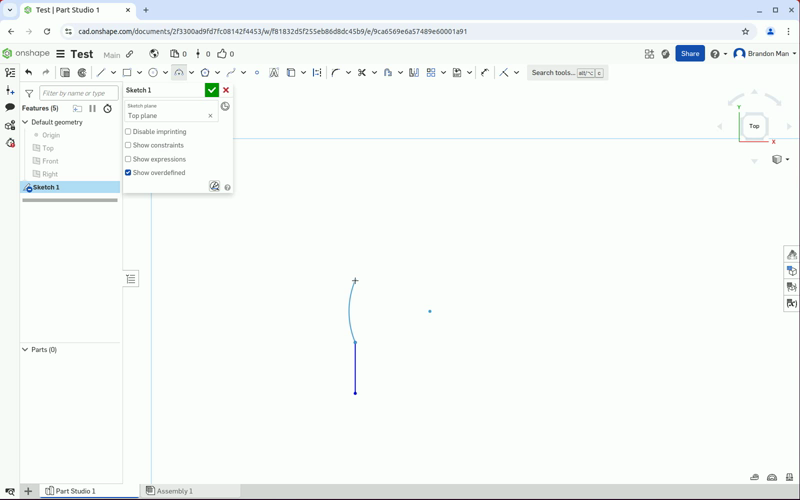
click(355, 280)
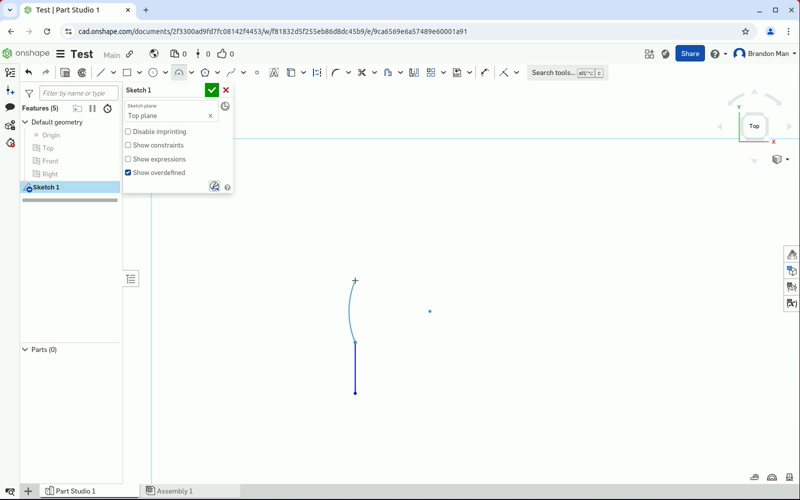
scroll(-6)
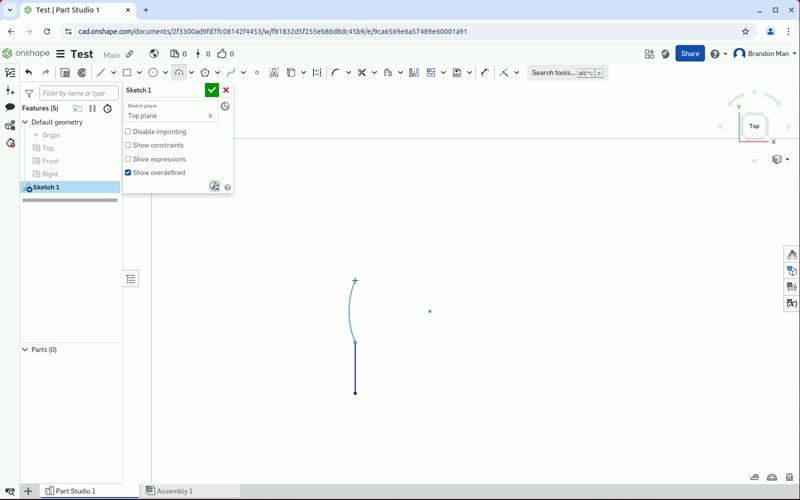
scroll(-6)
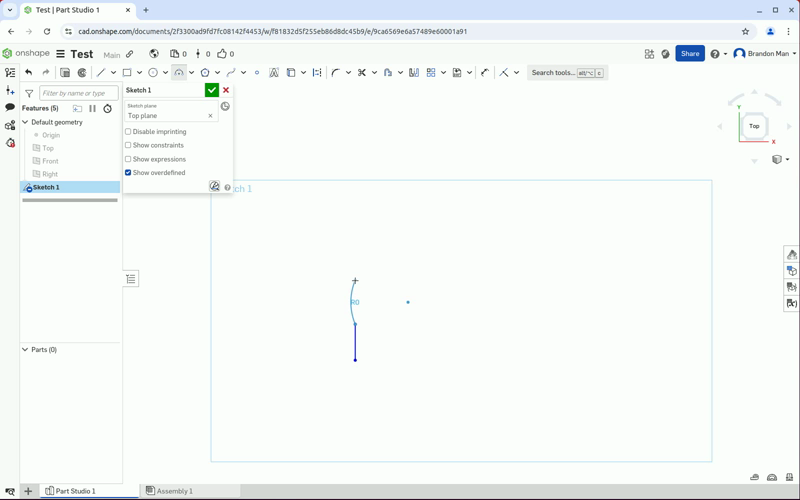
scroll(-6)
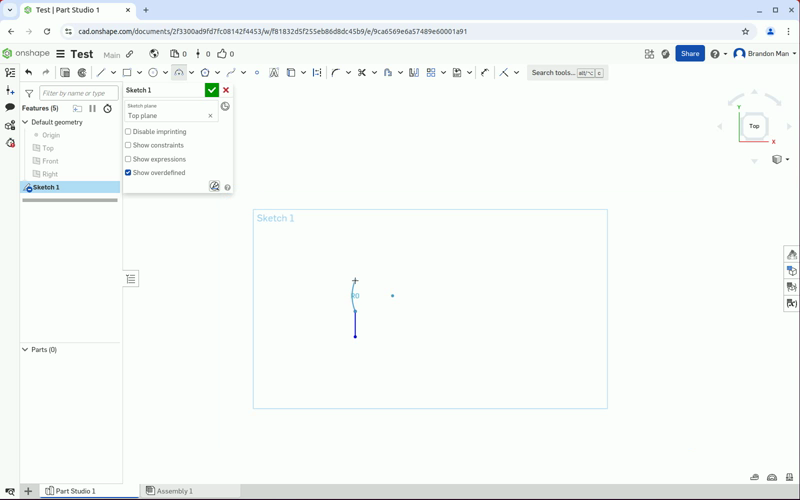
scroll(-6)
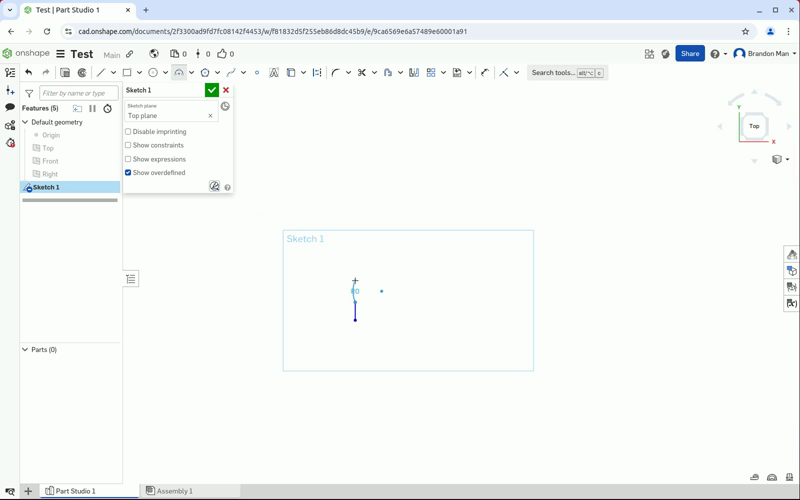
scroll(-6)
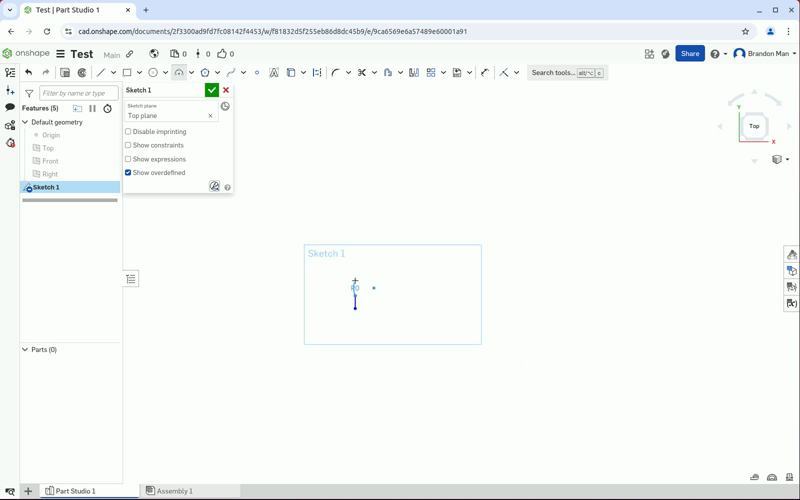
scroll(-6)
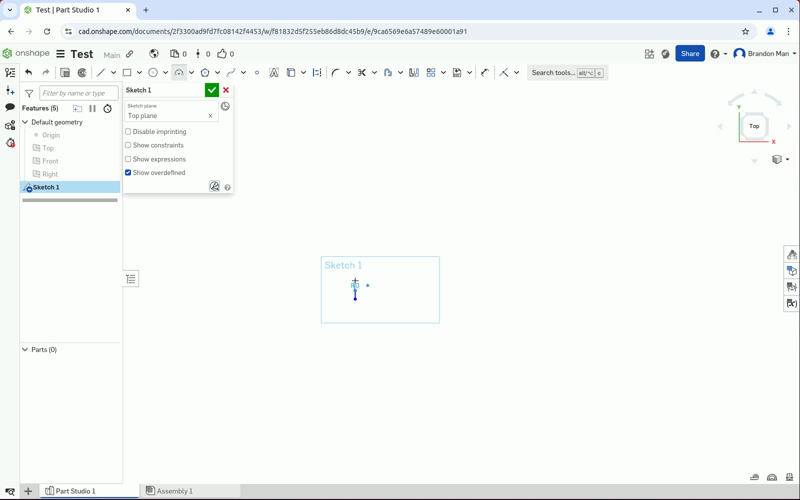
scroll(-6)
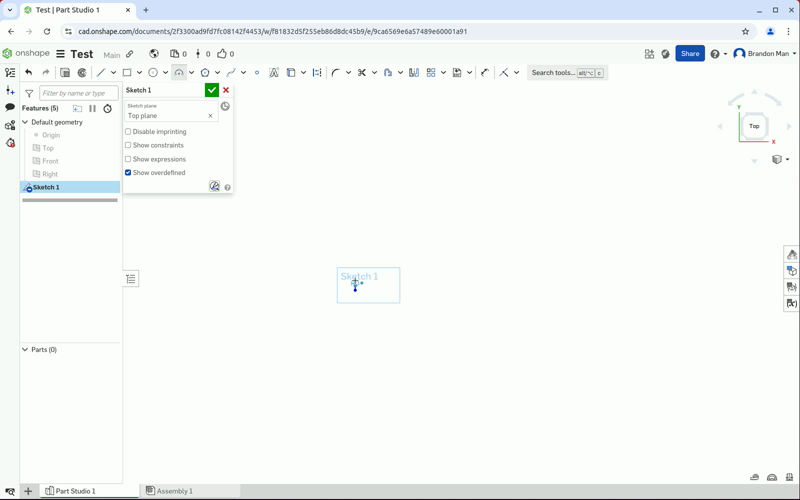
mouse_move(352, 282)
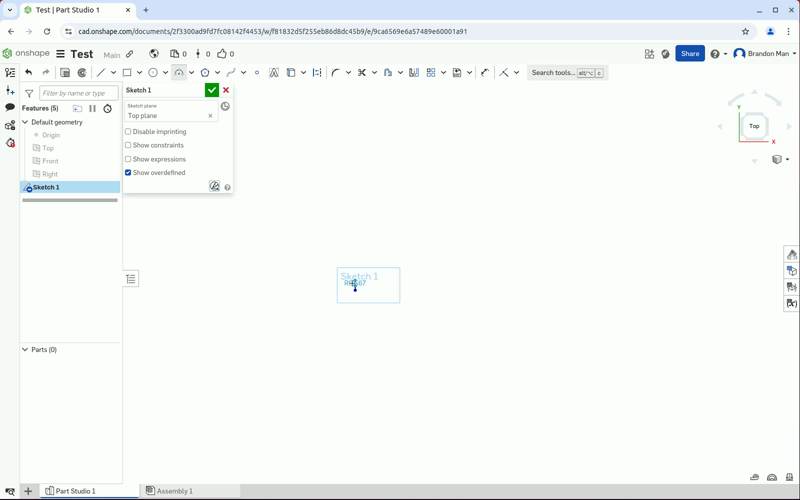
scroll(6)
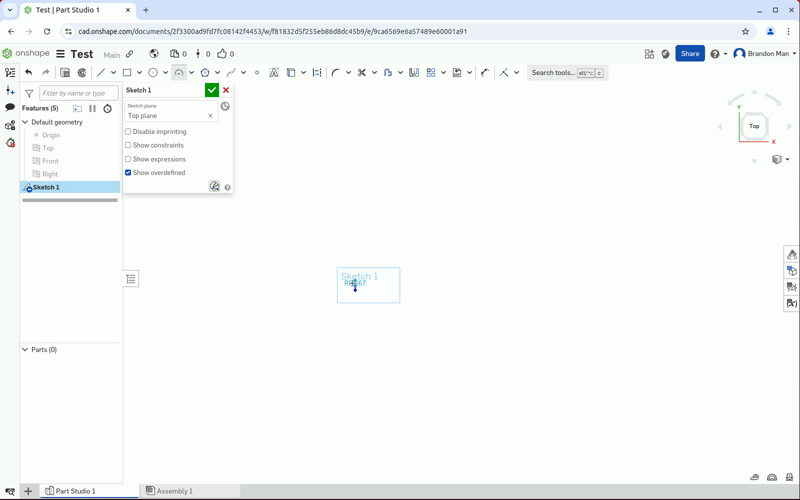
scroll(6)
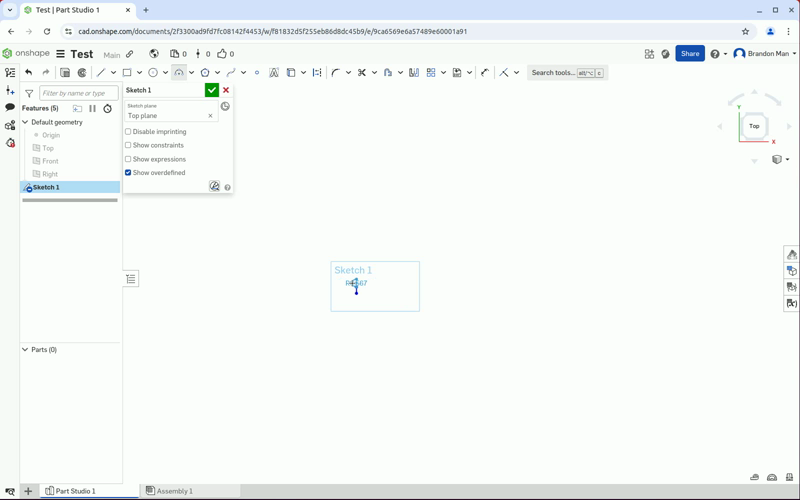
scroll(6)
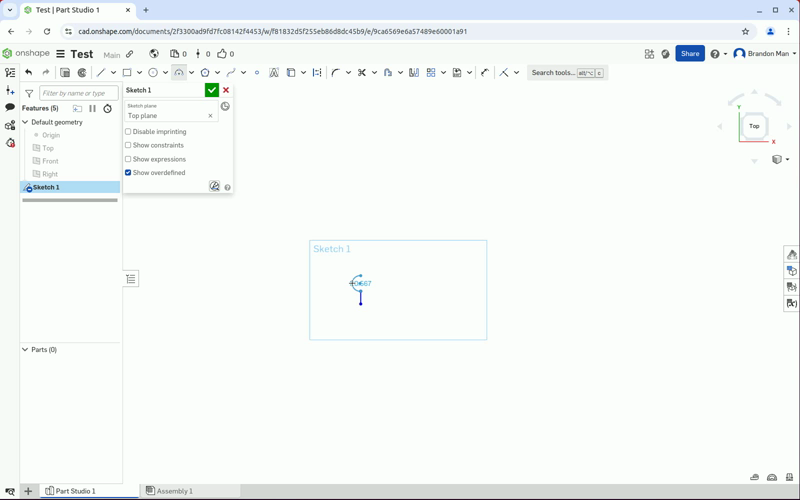
scroll(6)
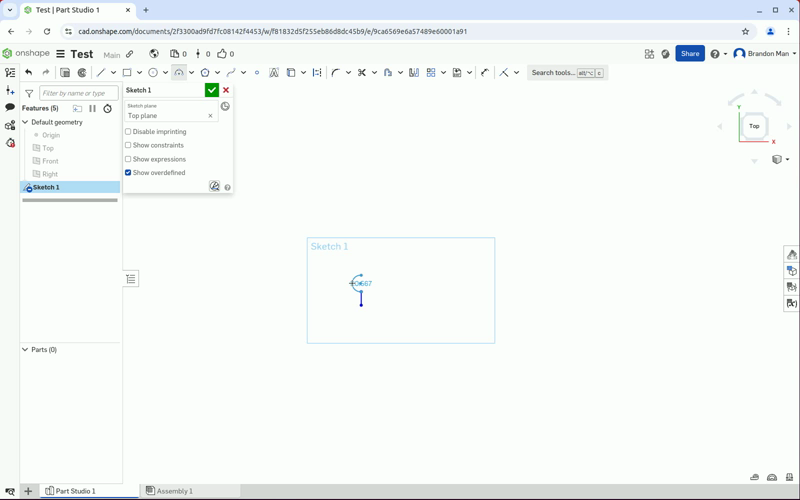
scroll(6)
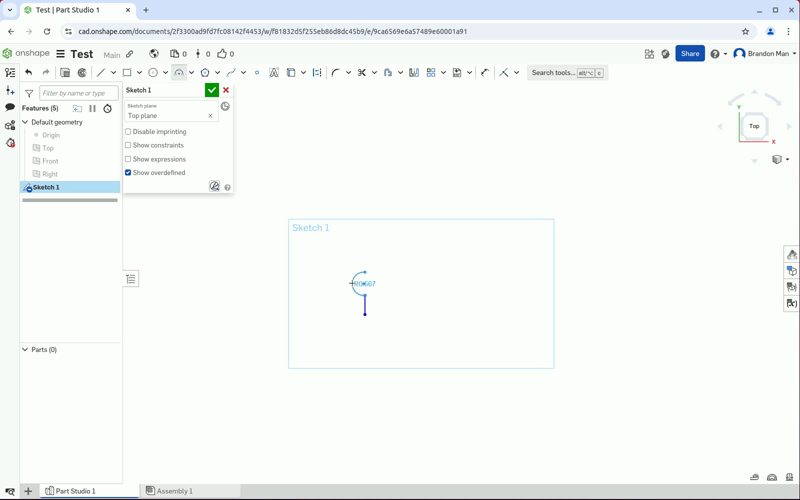
scroll(6)
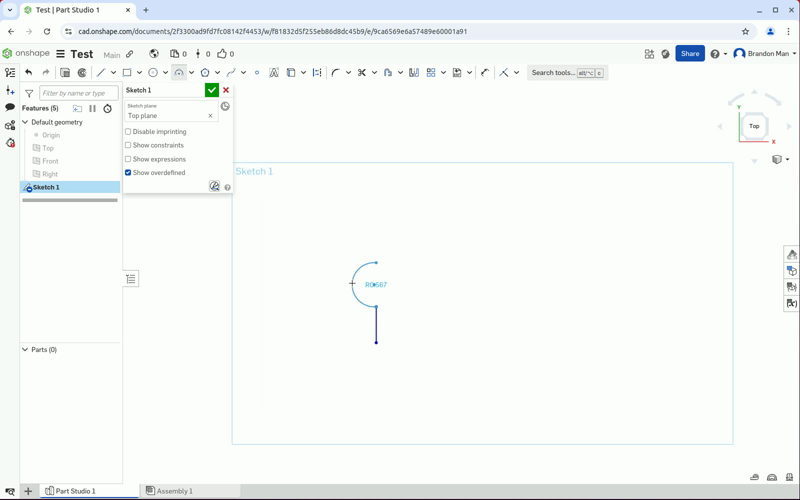
scroll(6)
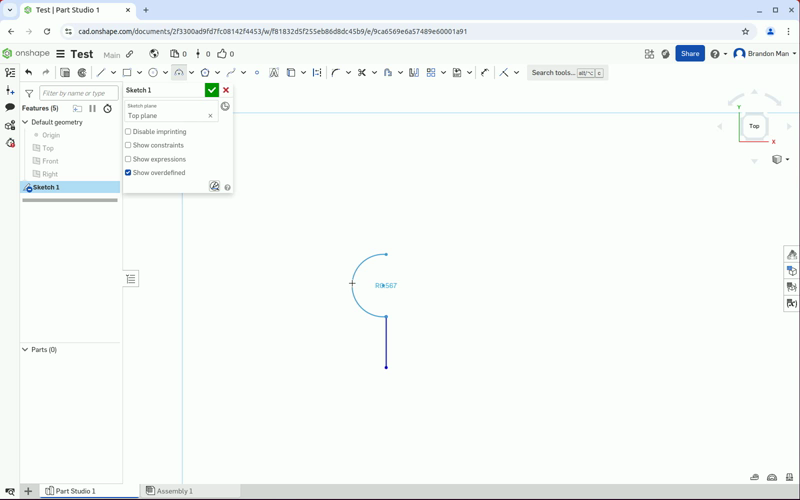
click(352, 282)
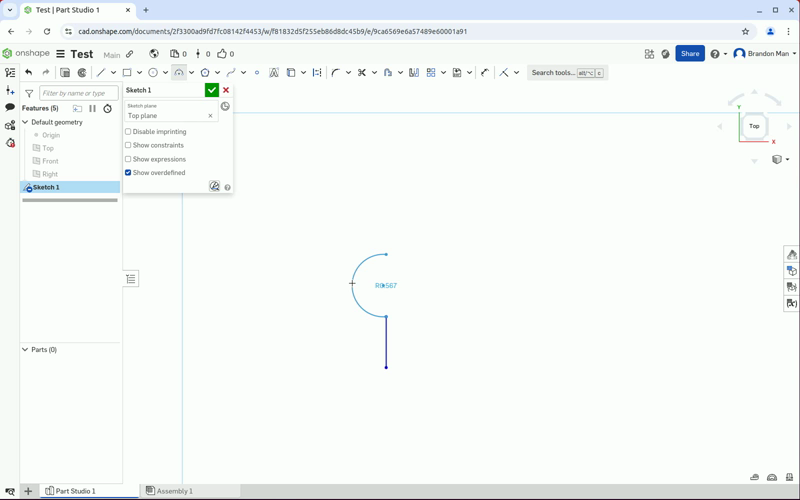
scroll(-6)
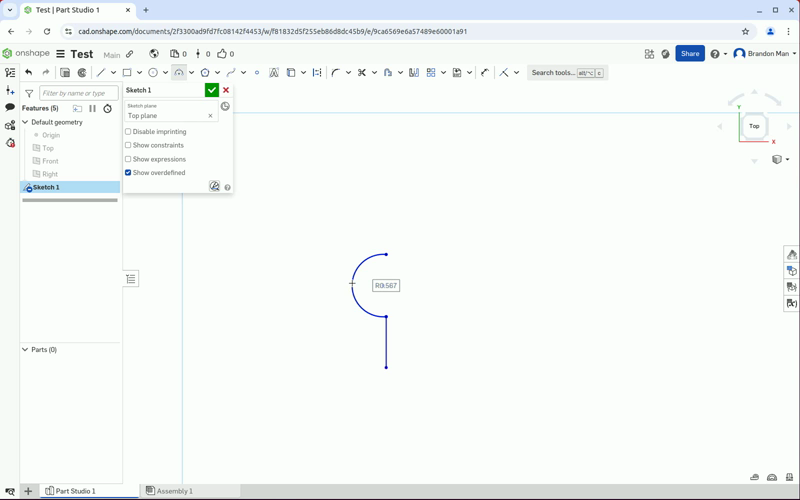
scroll(-6)
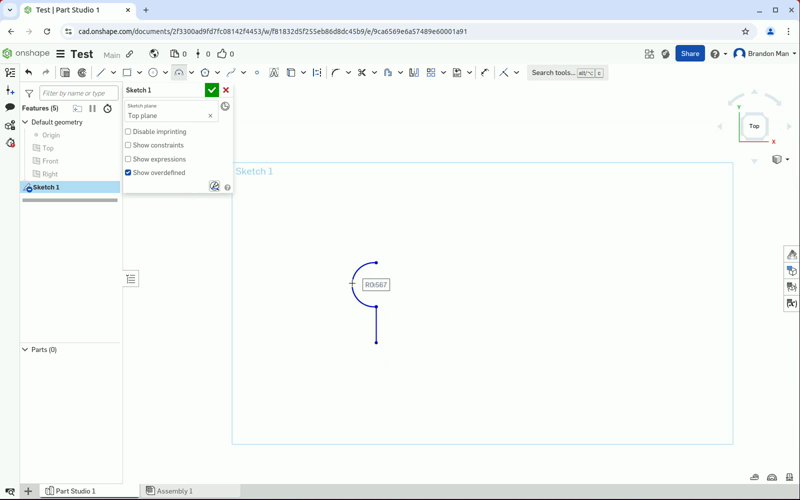
scroll(-6)
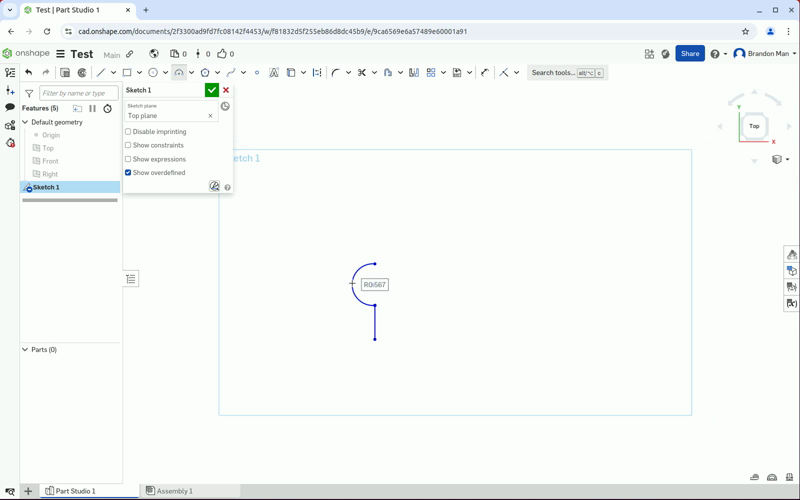
scroll(-6)
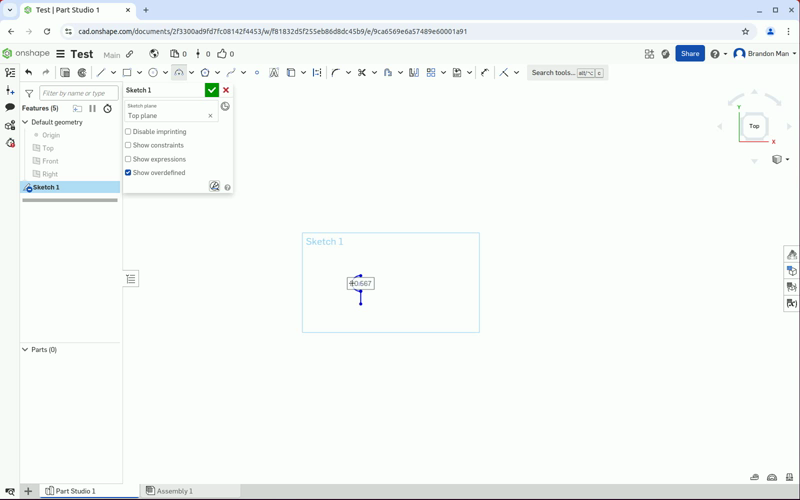
scroll(-6)
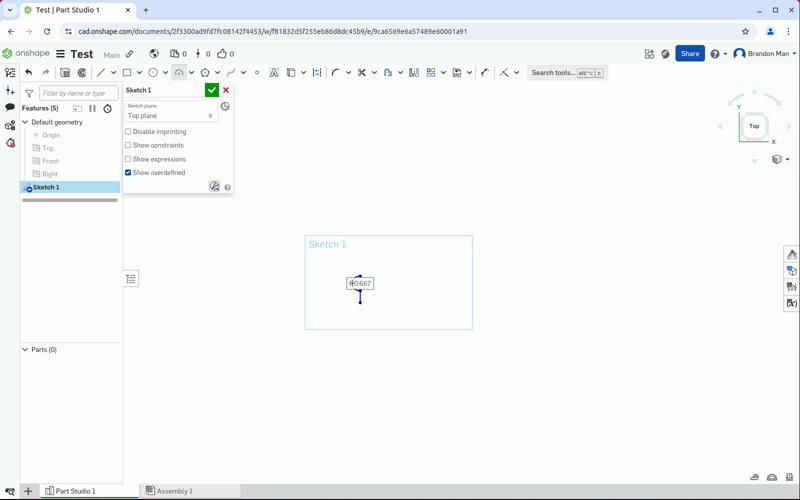
scroll(-6)
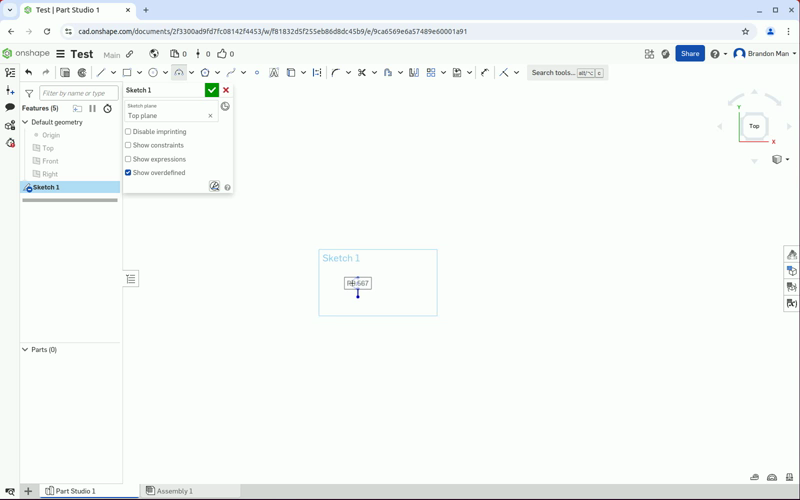
scroll(-6)
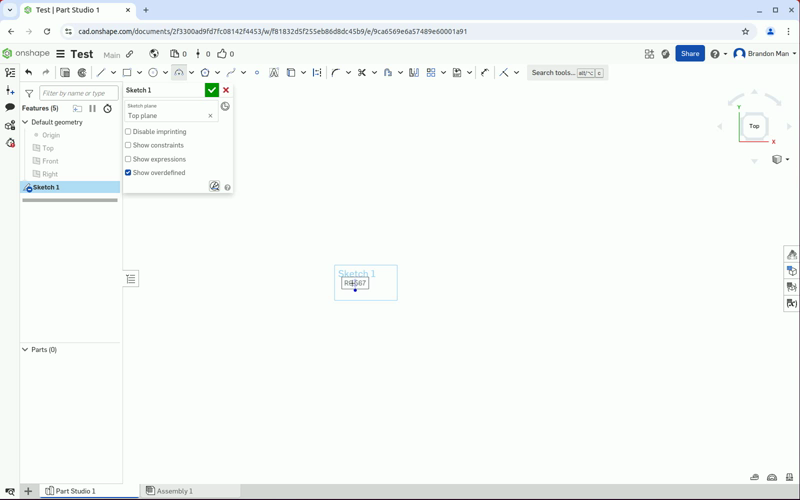
key_up(shift)
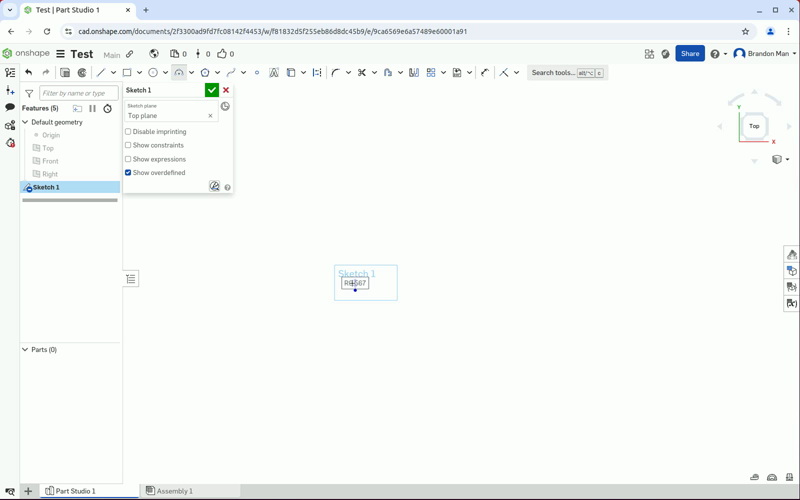
key(esc)
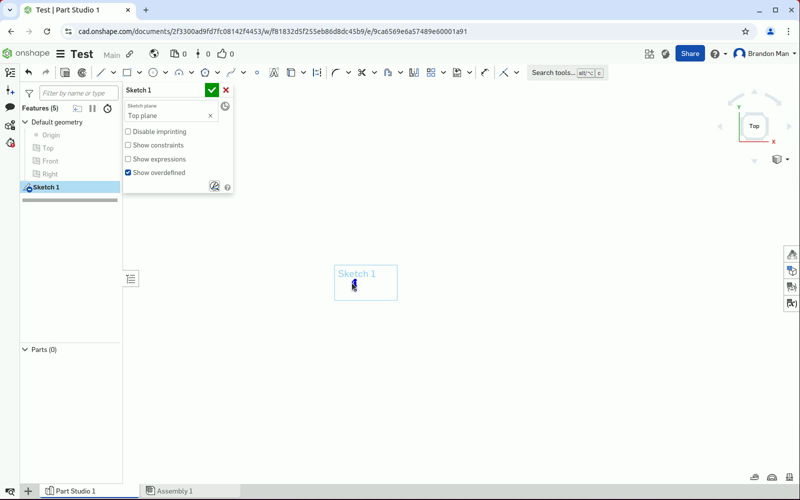
key(l)
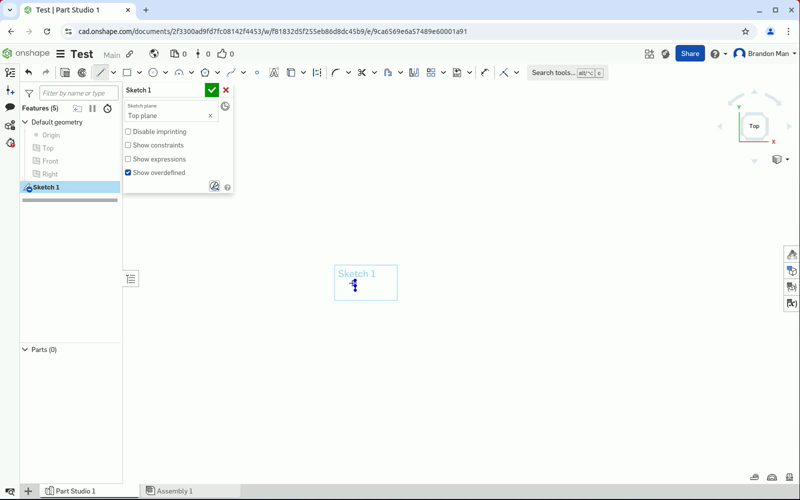
mouse_move(355, 280)
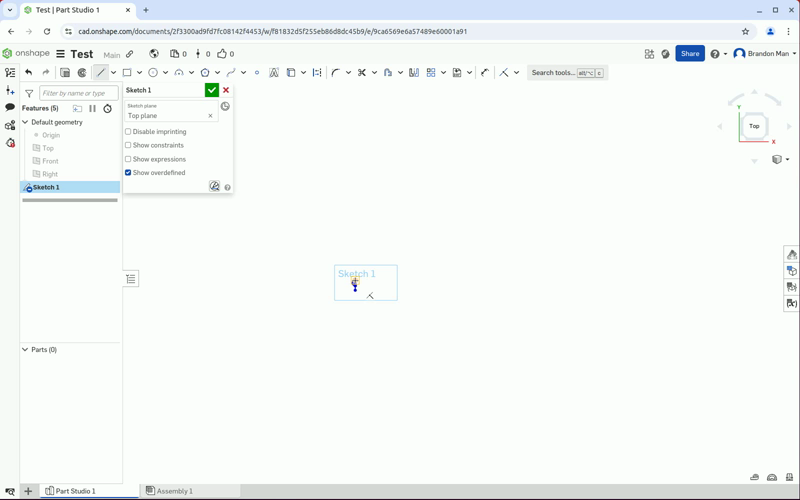
scroll(6)
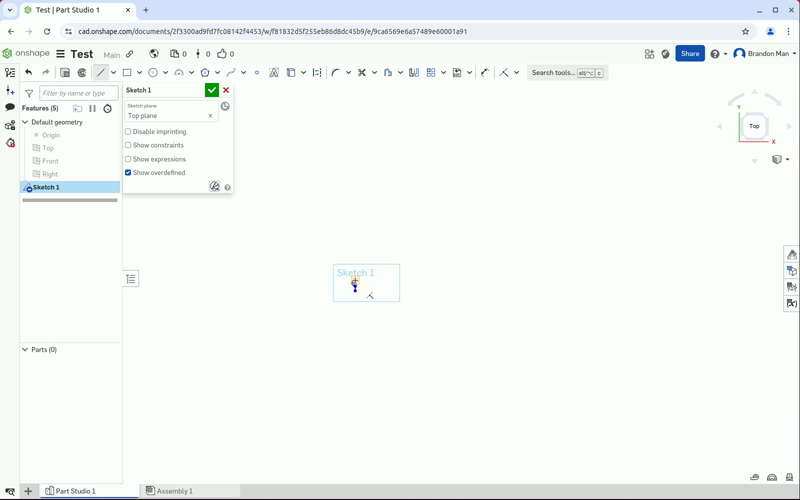
scroll(6)
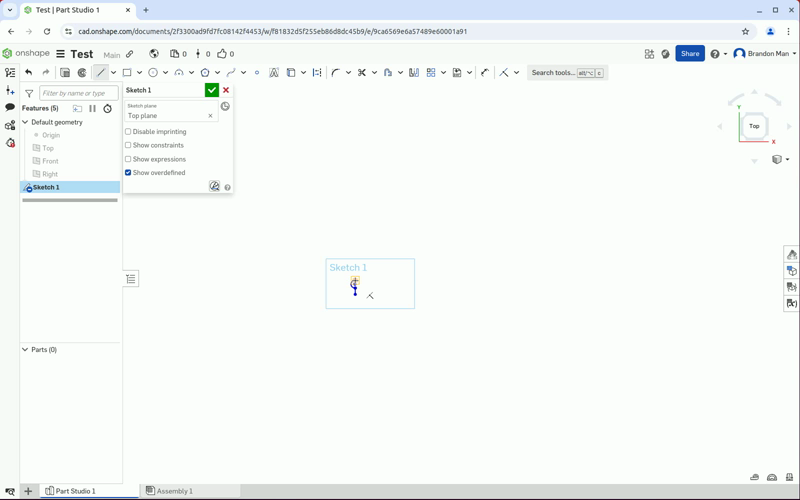
scroll(6)
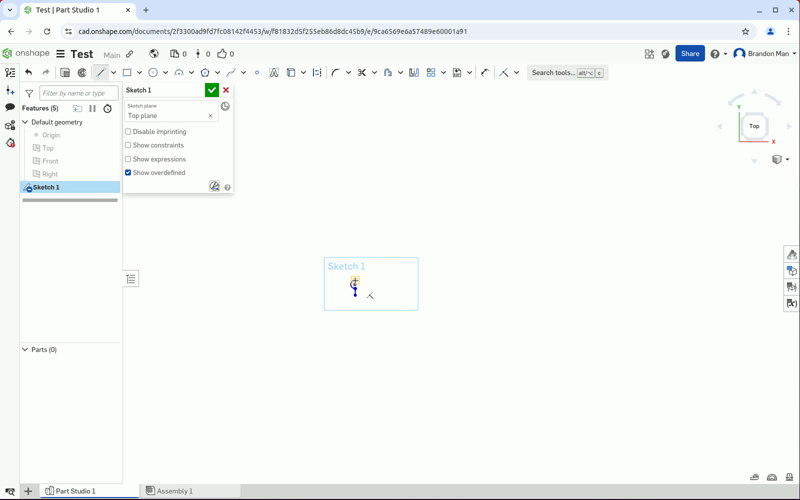
scroll(6)
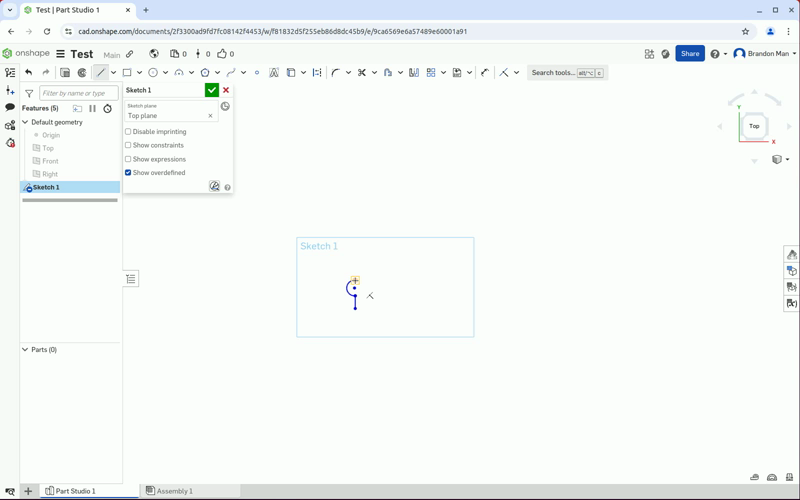
scroll(6)
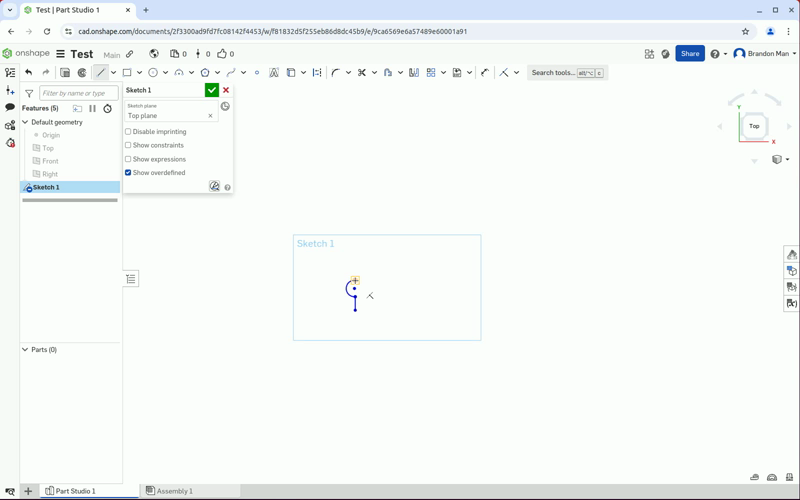
scroll(6)
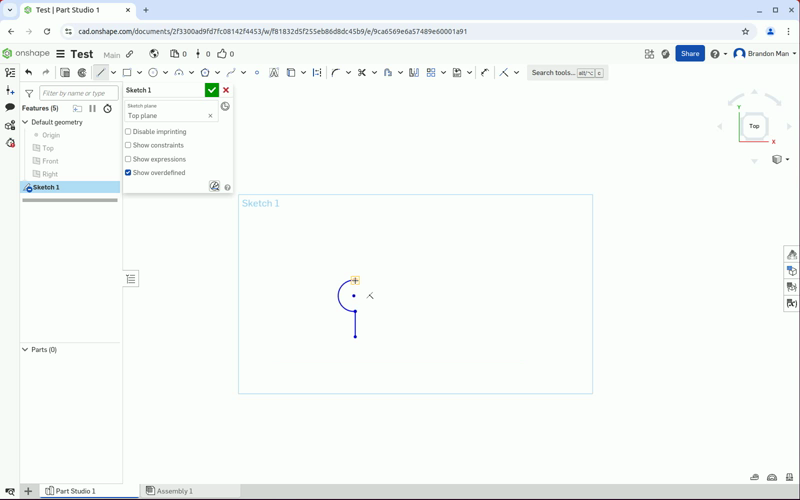
scroll(6)
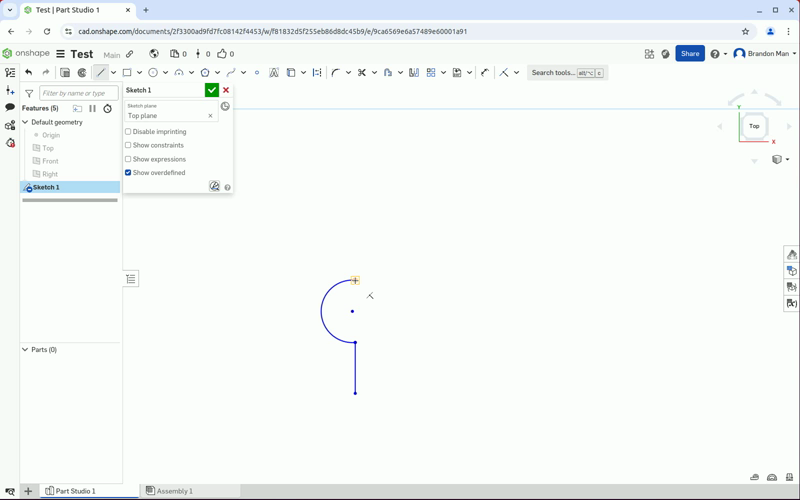
click(355, 280)
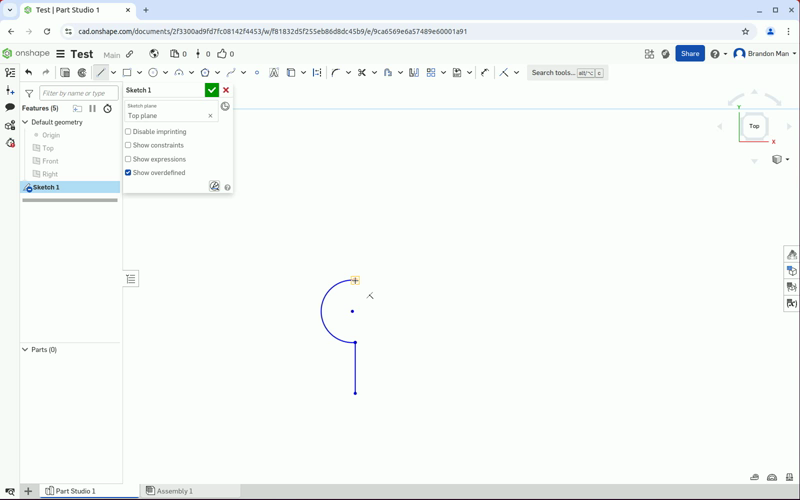
scroll(-6)
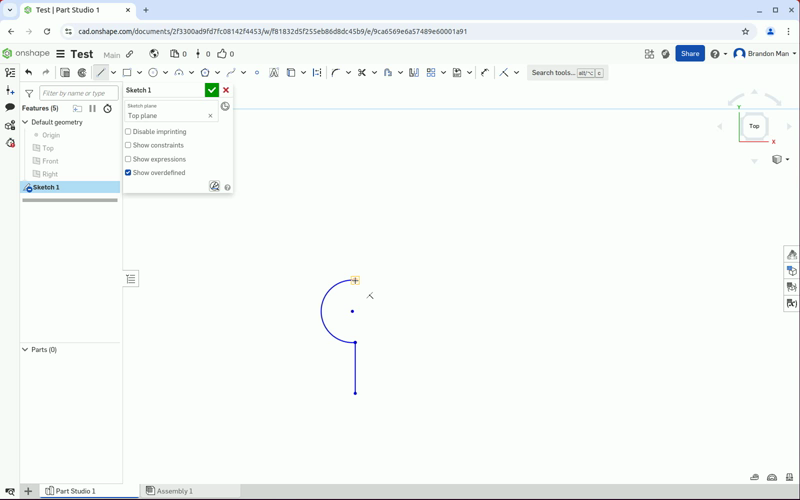
scroll(-6)
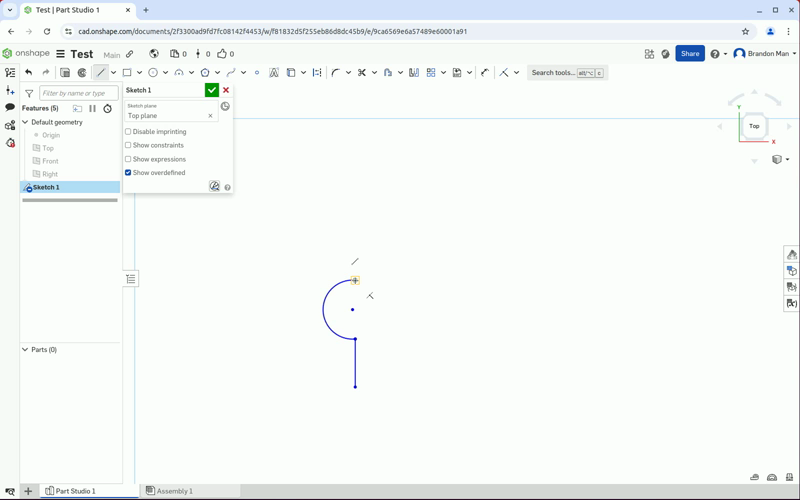
scroll(-6)
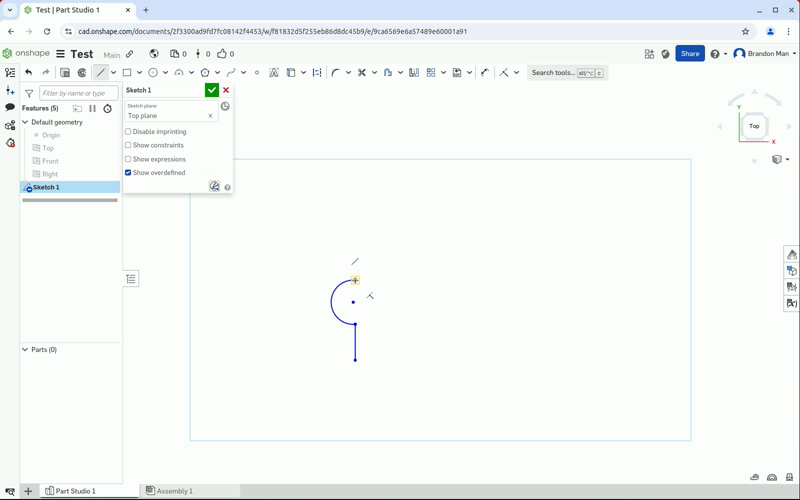
scroll(-6)
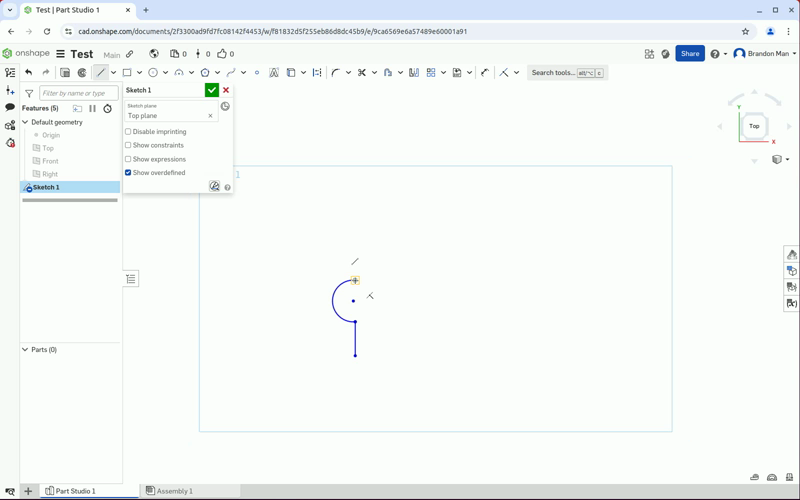
scroll(-6)
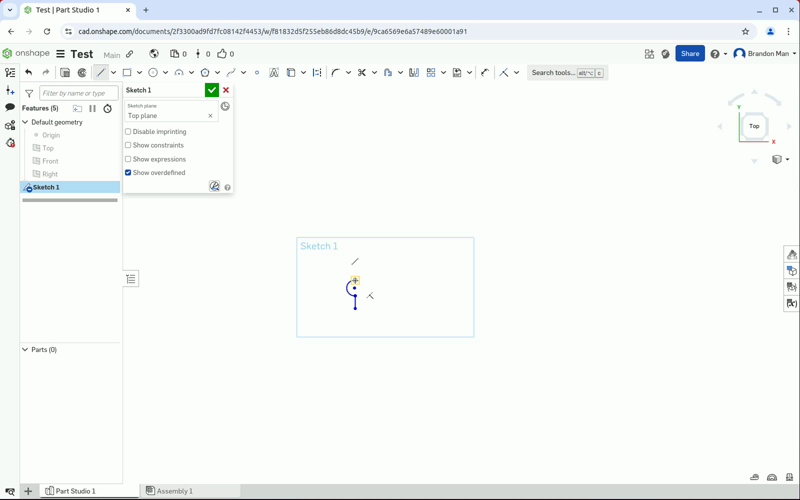
scroll(-6)
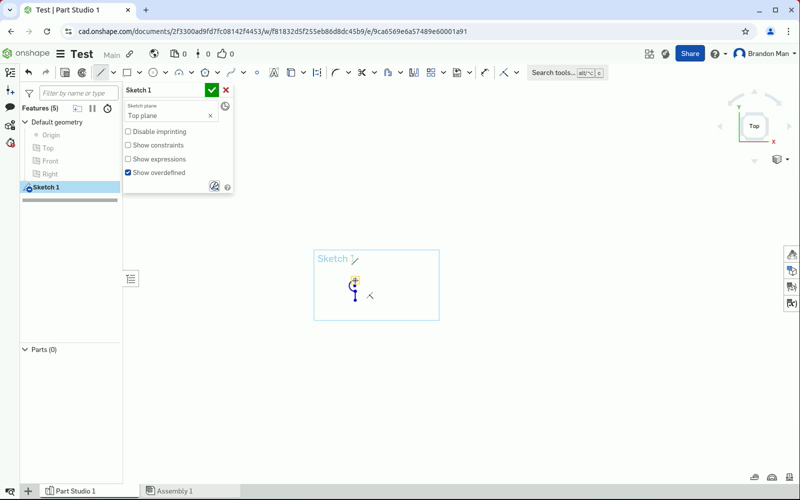
scroll(-6)
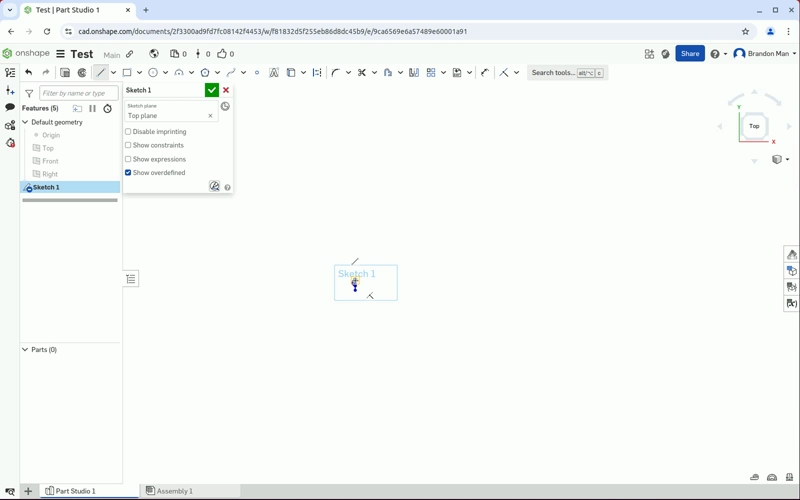
key_down(shift)
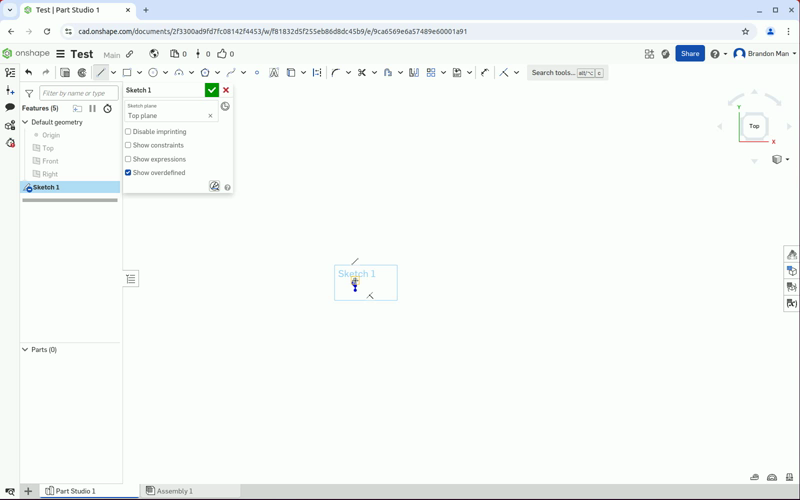
mouse_move(385, 280)
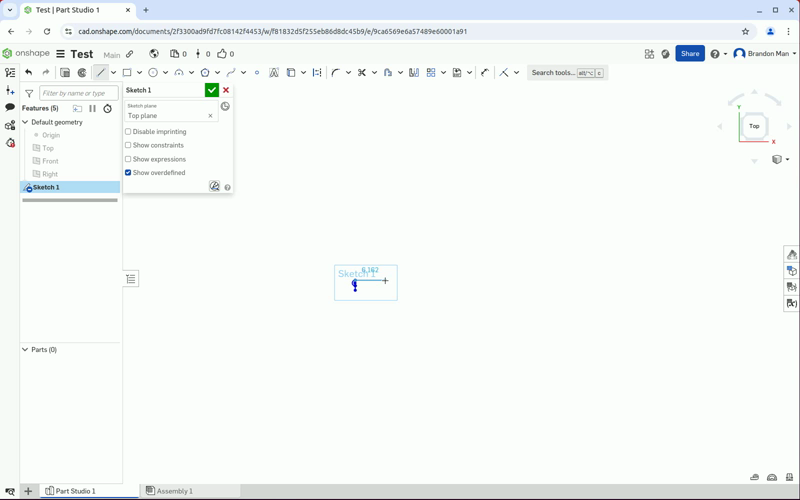
mouse_move(355, 276)
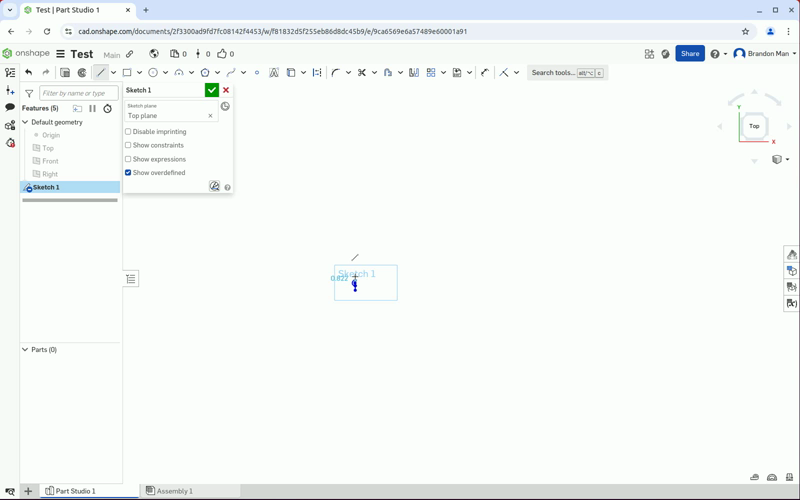
scroll(6)
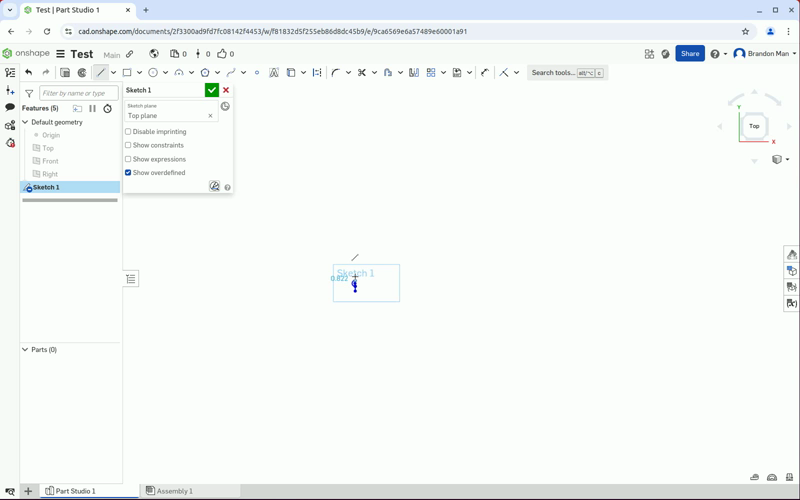
scroll(6)
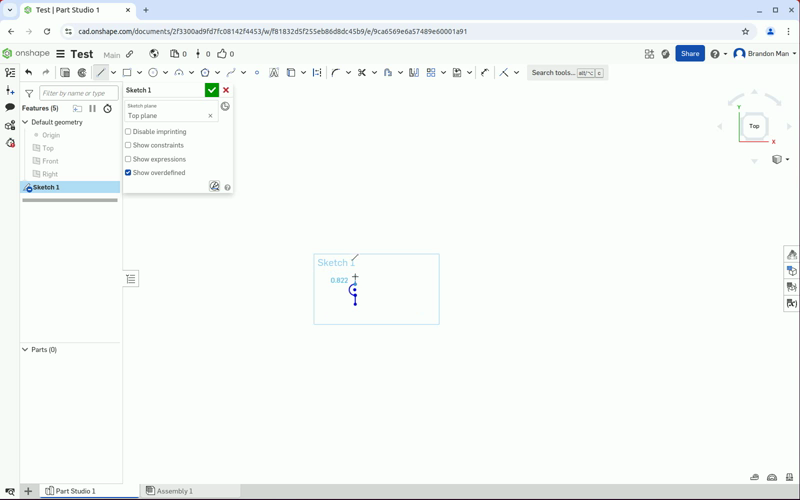
scroll(6)
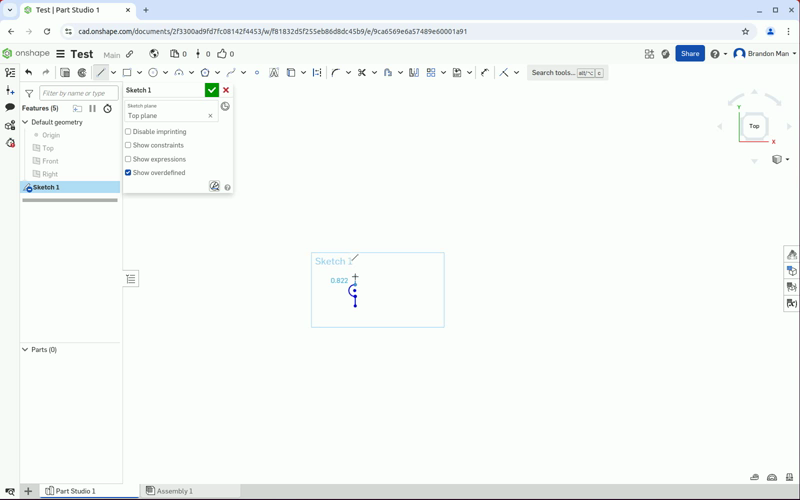
scroll(6)
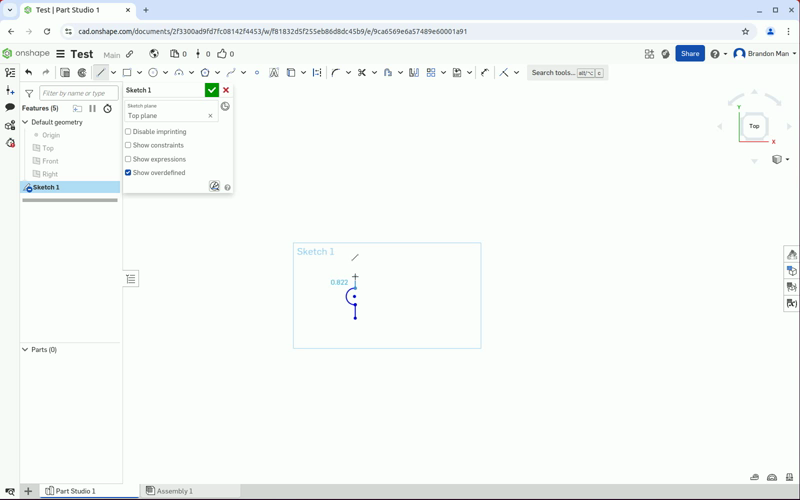
scroll(6)
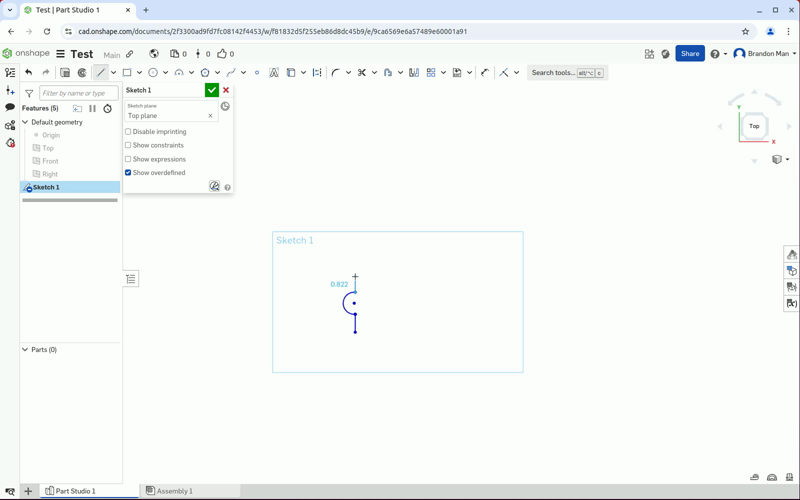
scroll(6)
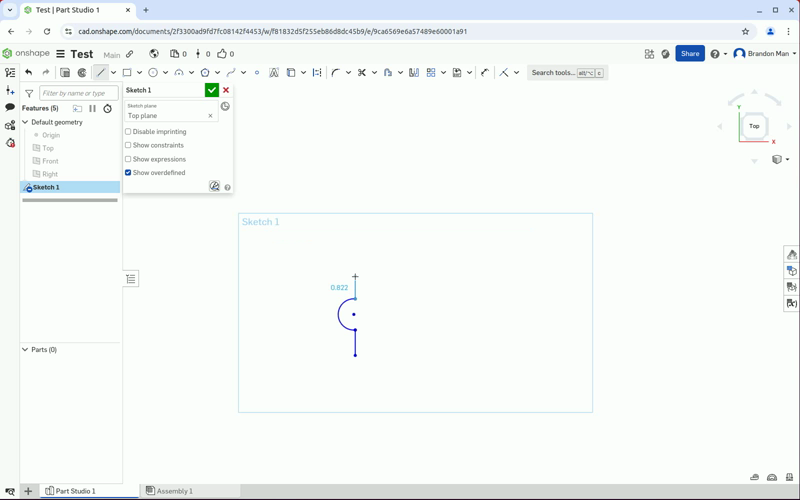
scroll(6)
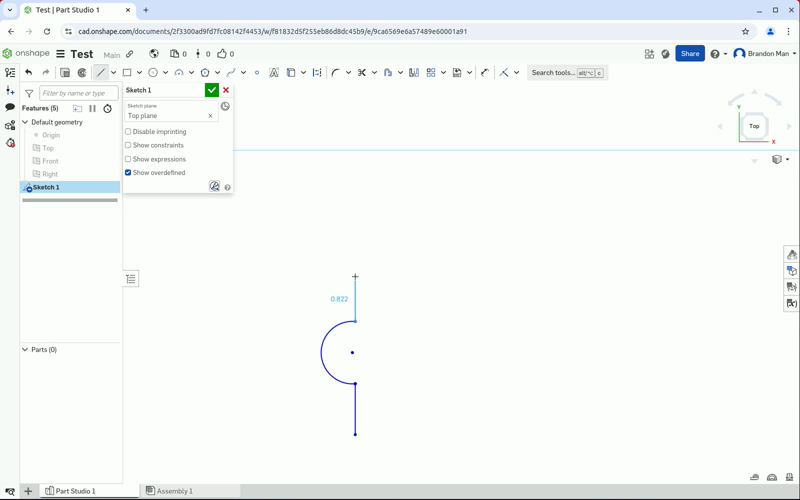
click(355, 276)
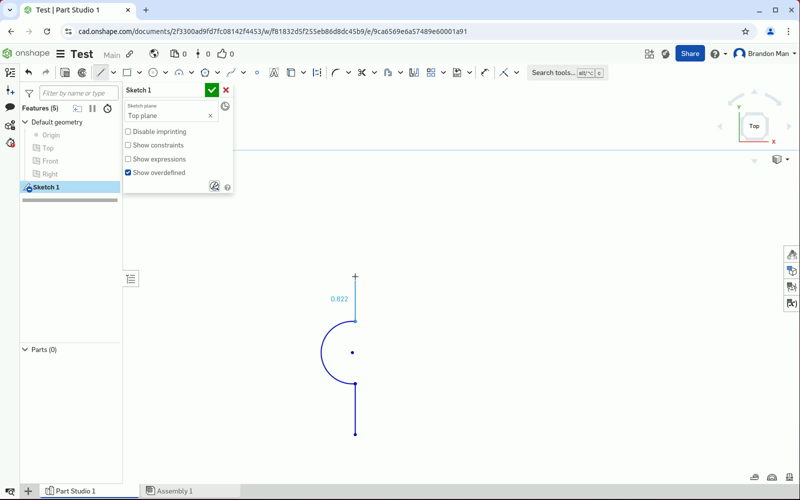
scroll(-6)
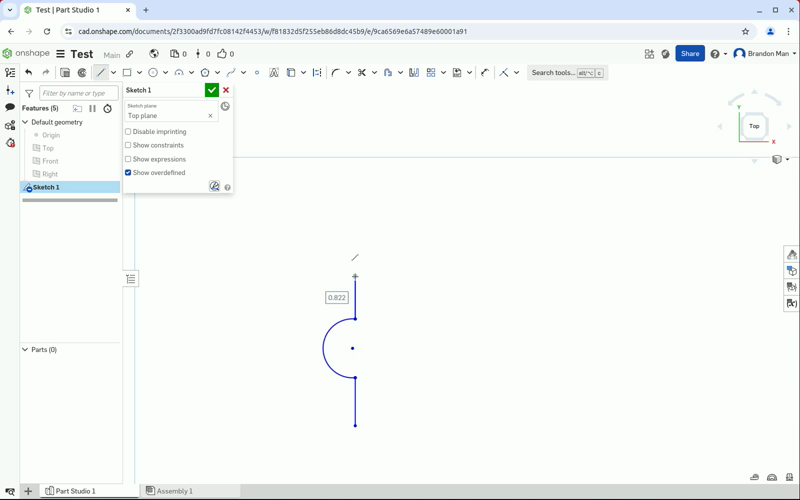
scroll(-6)
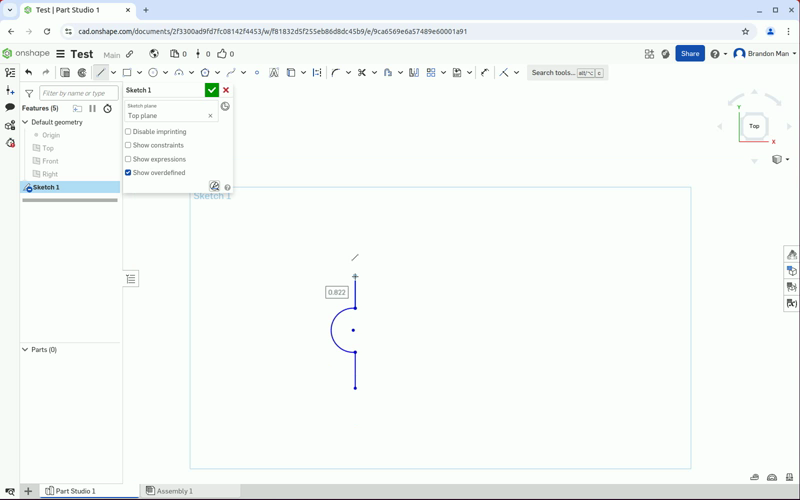
scroll(-6)
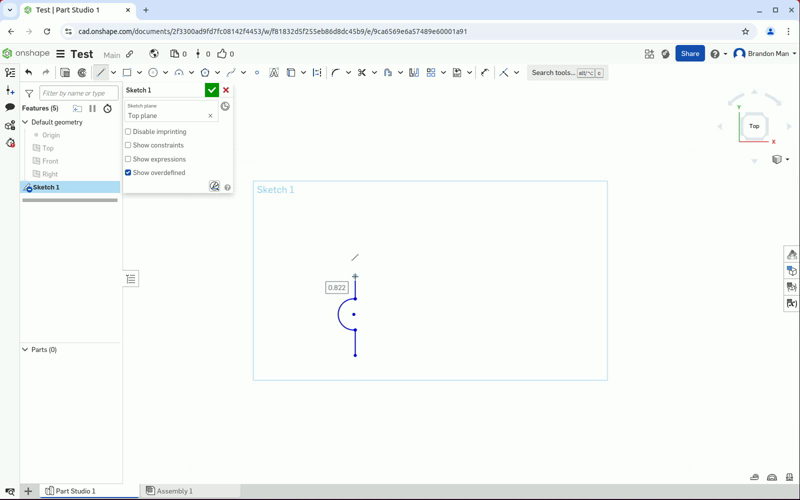
scroll(-6)
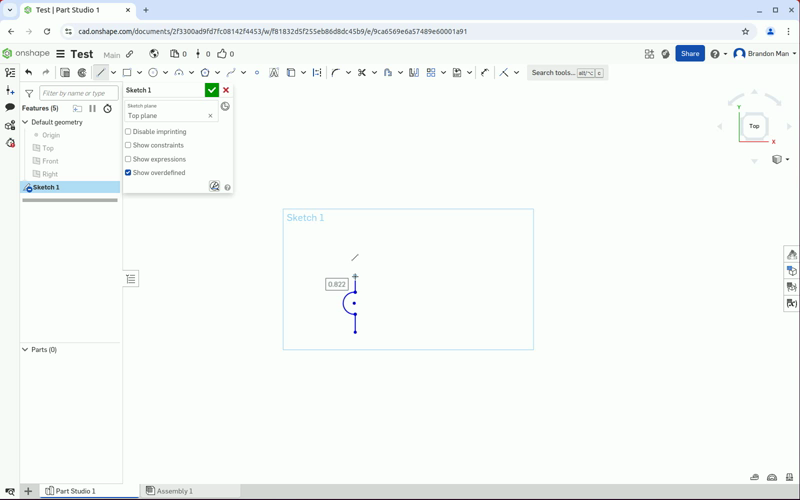
scroll(-6)
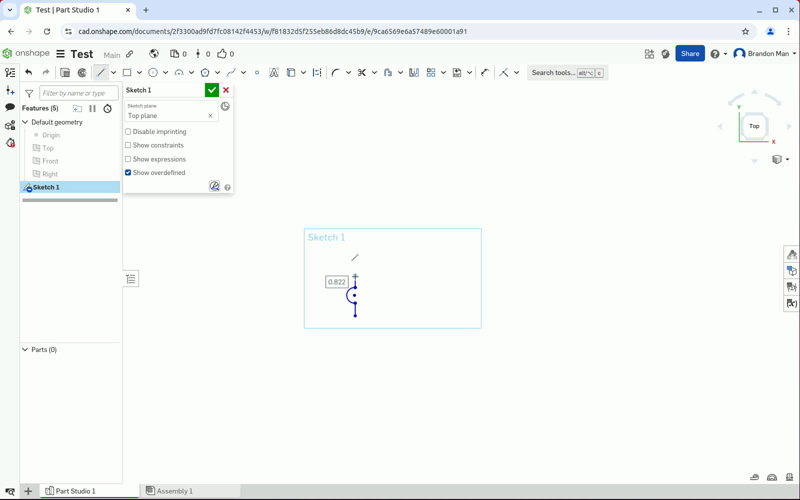
scroll(-6)
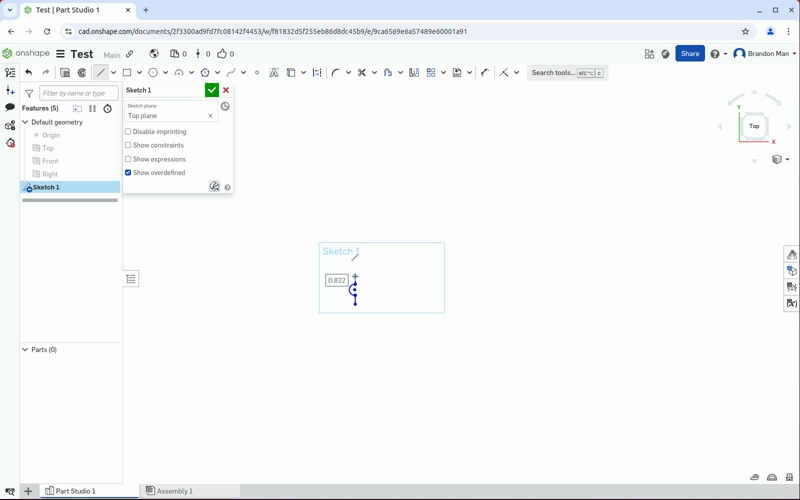
scroll(-6)
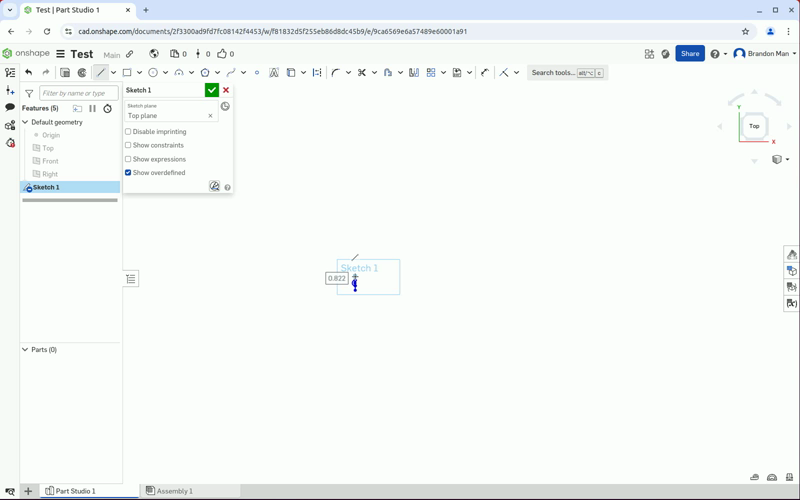
key_up(shift)
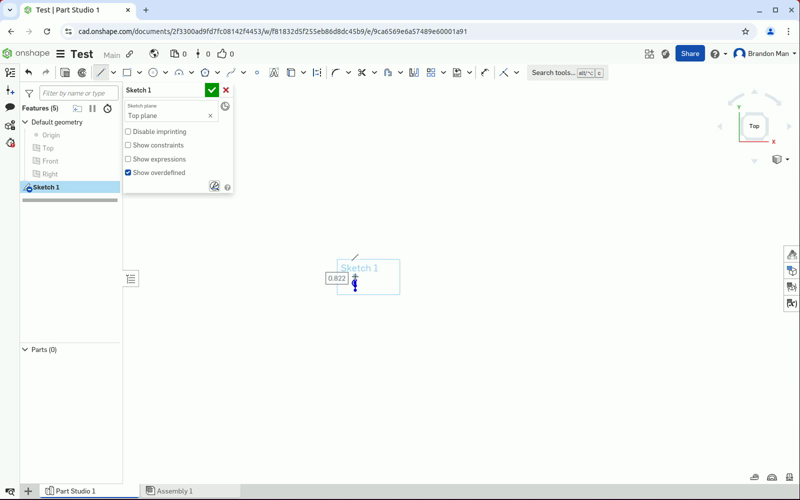
key(esc)
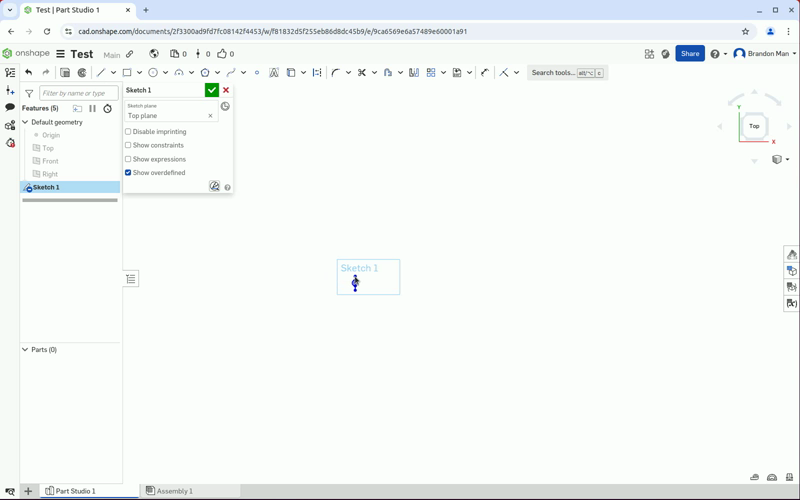
key(a)
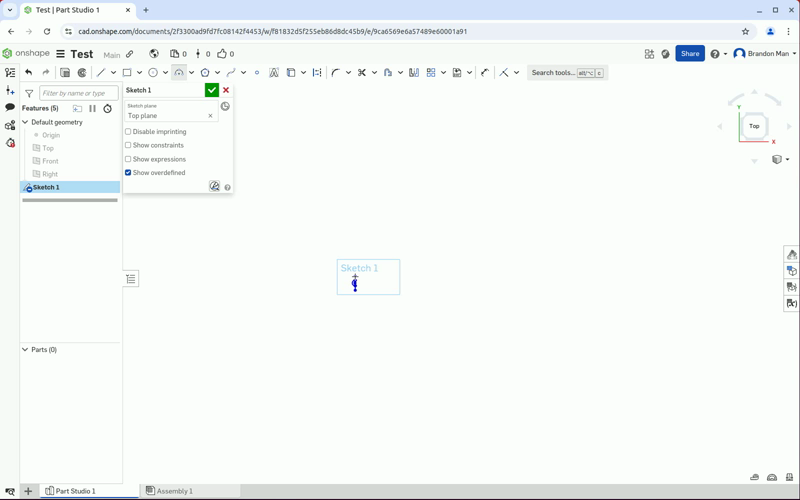
mouse_move(355, 276)
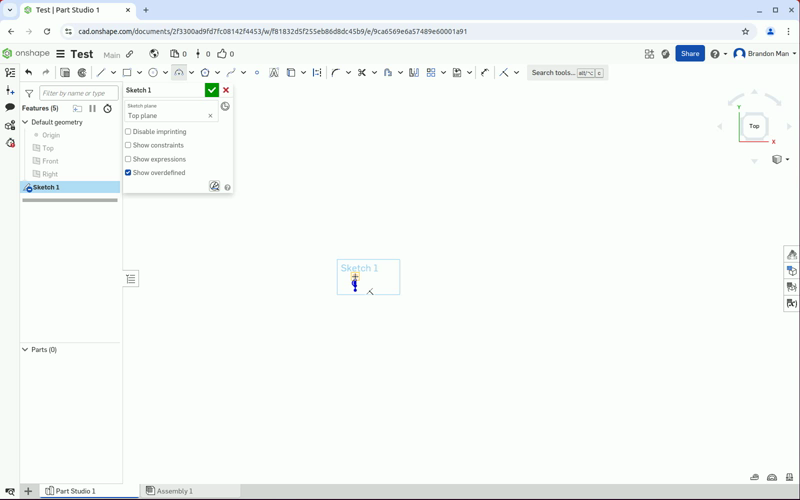
scroll(6)
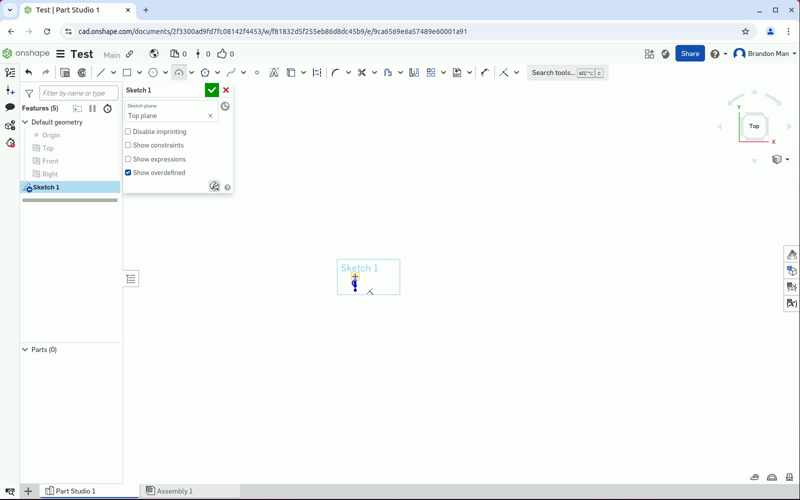
scroll(6)
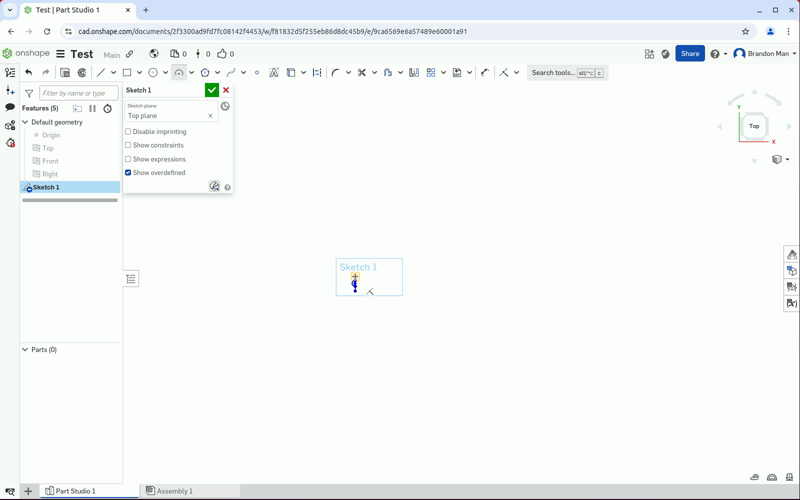
scroll(6)
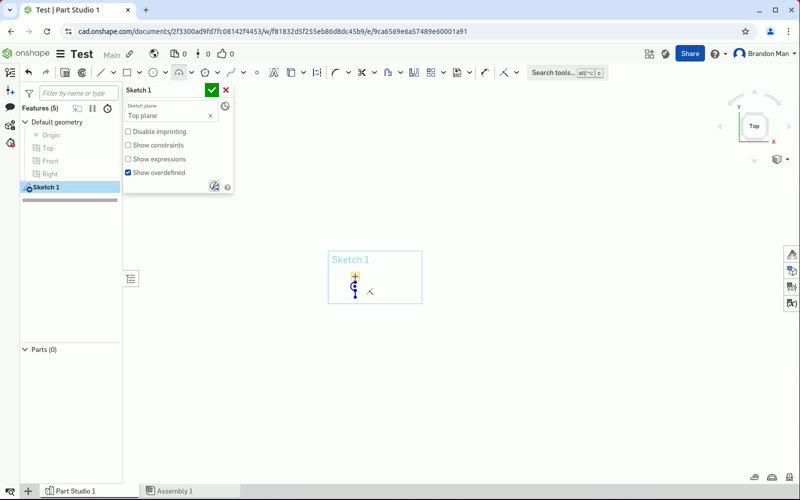
scroll(6)
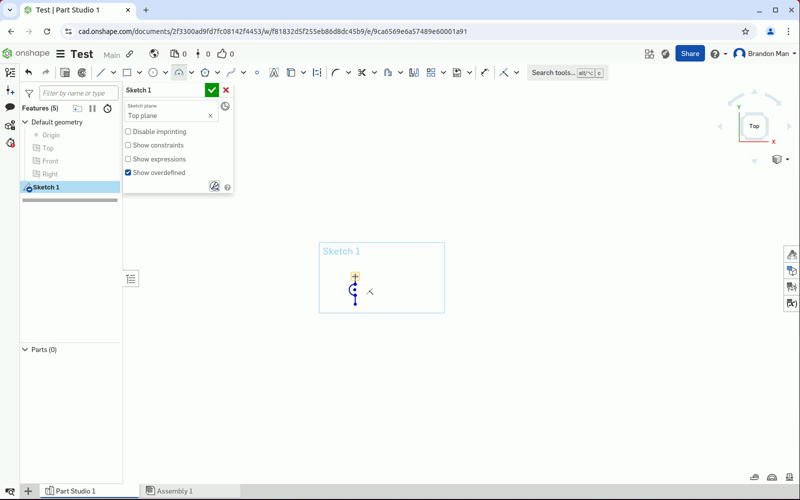
scroll(6)
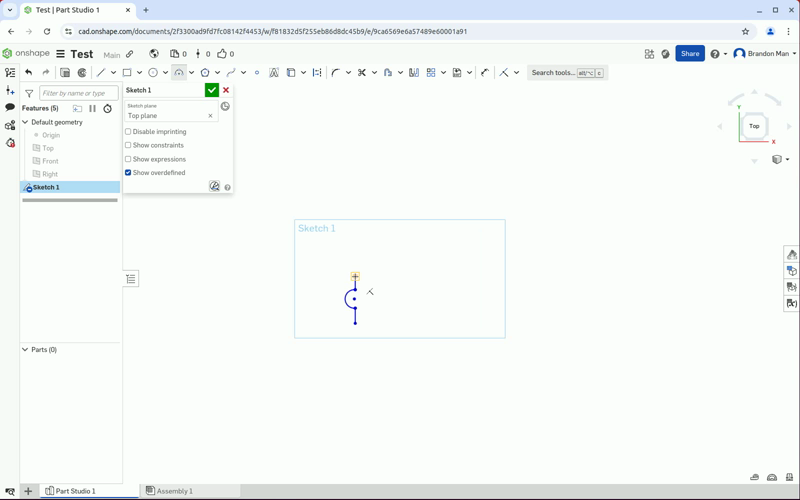
scroll(6)
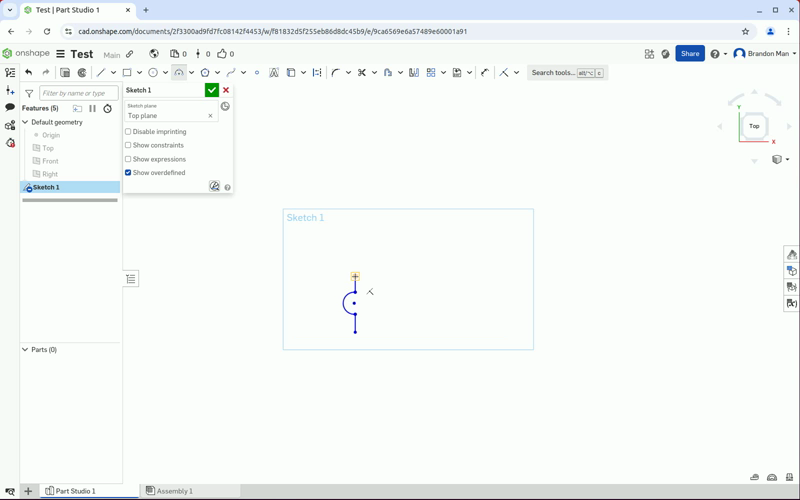
scroll(6)
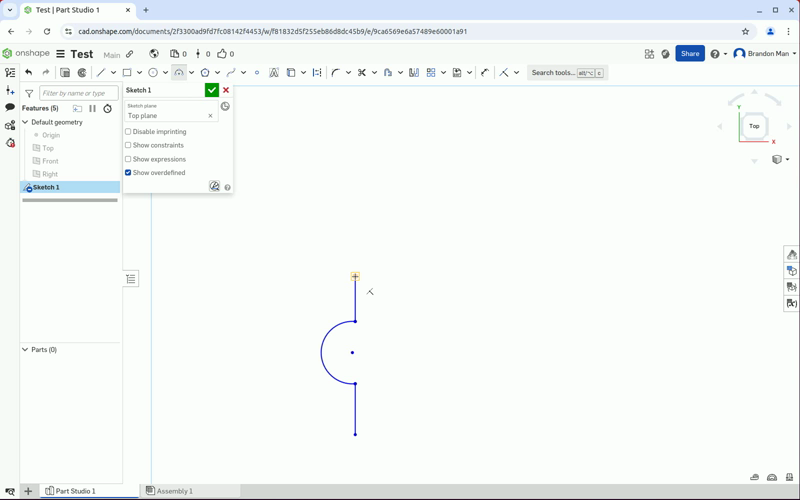
click(355, 276)
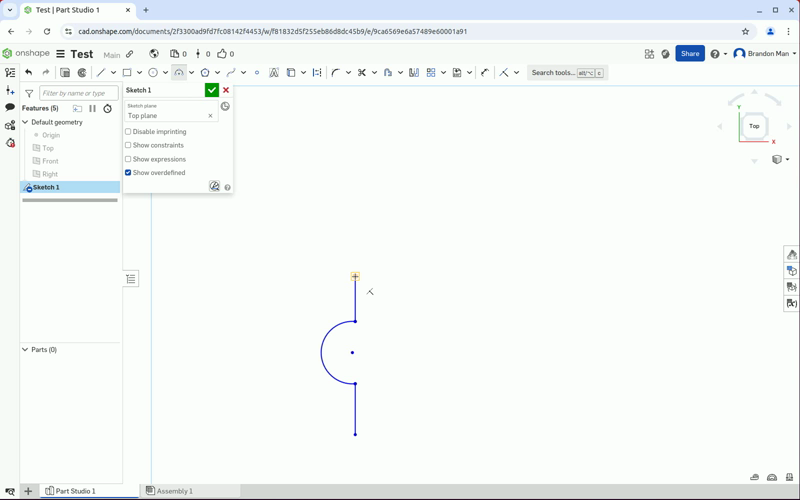
scroll(-6)
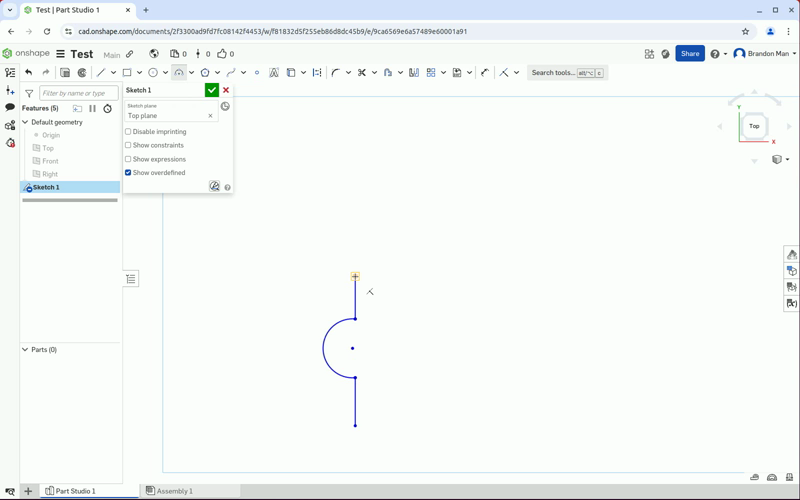
scroll(-6)
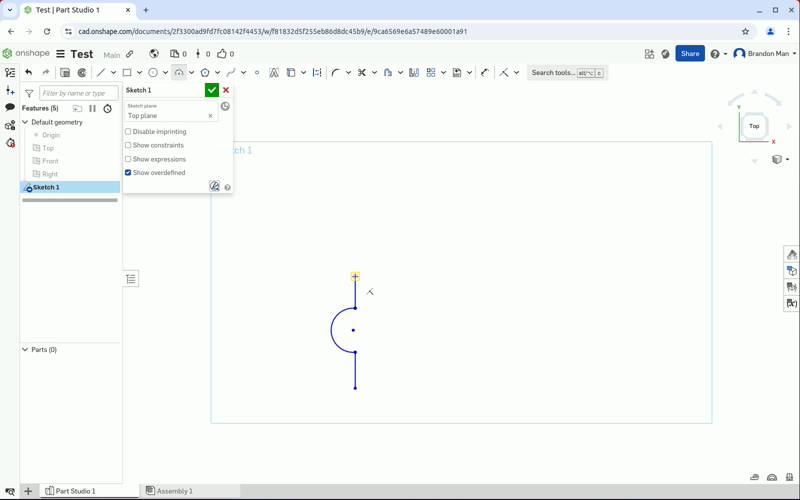
scroll(-6)
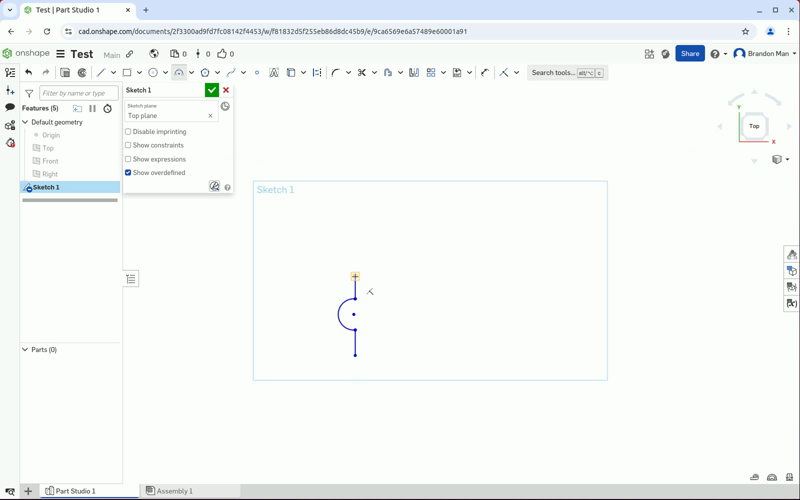
scroll(-6)
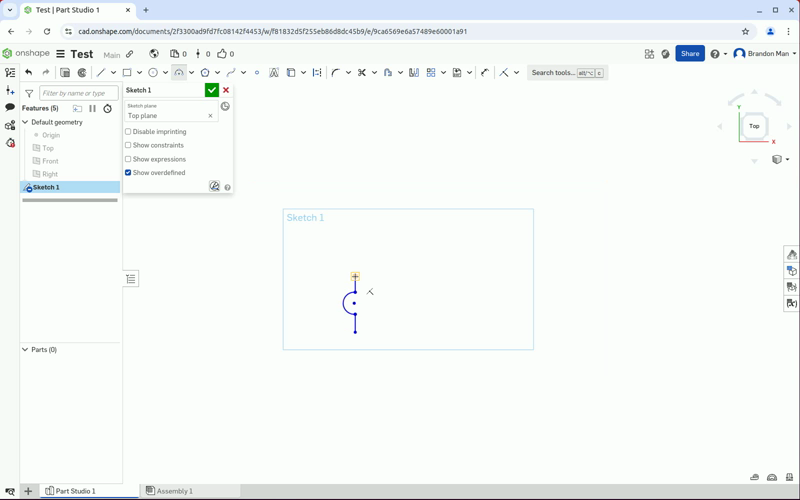
scroll(-6)
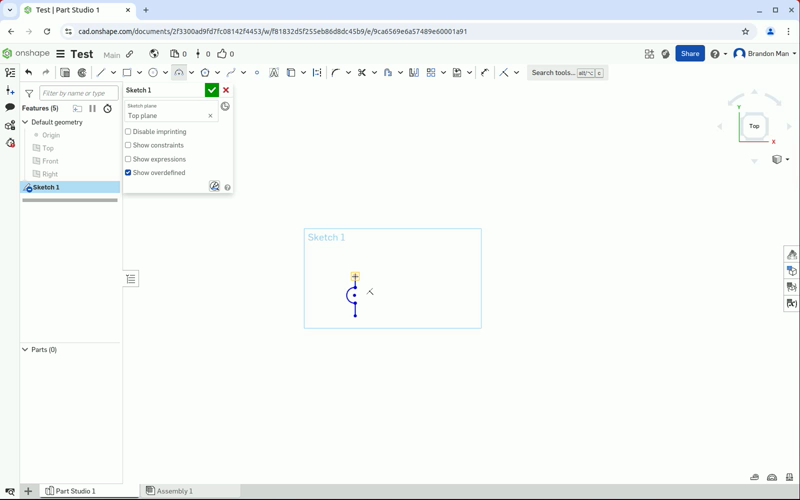
scroll(-6)
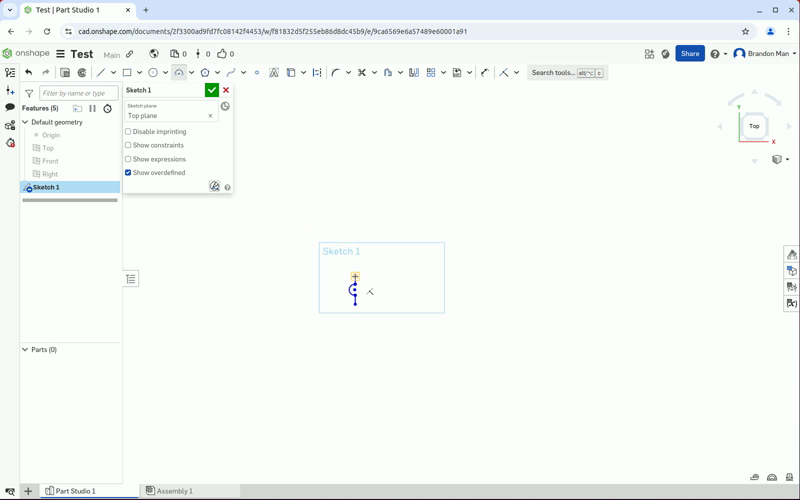
scroll(-6)
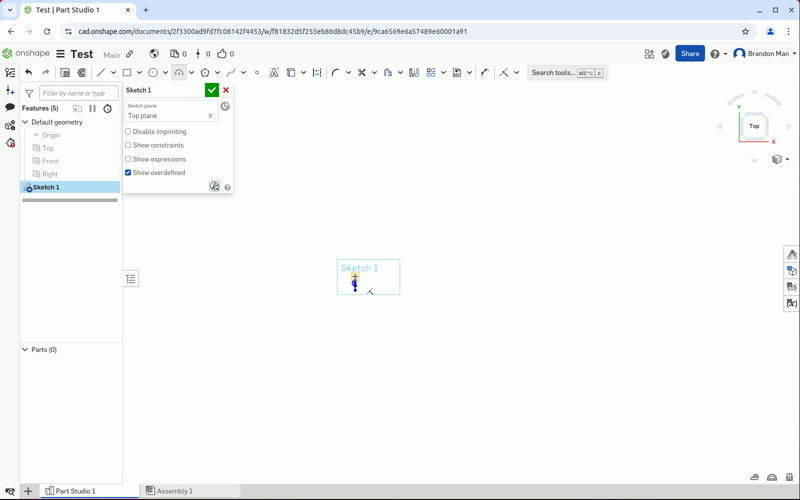
mouse_move(355, 290)
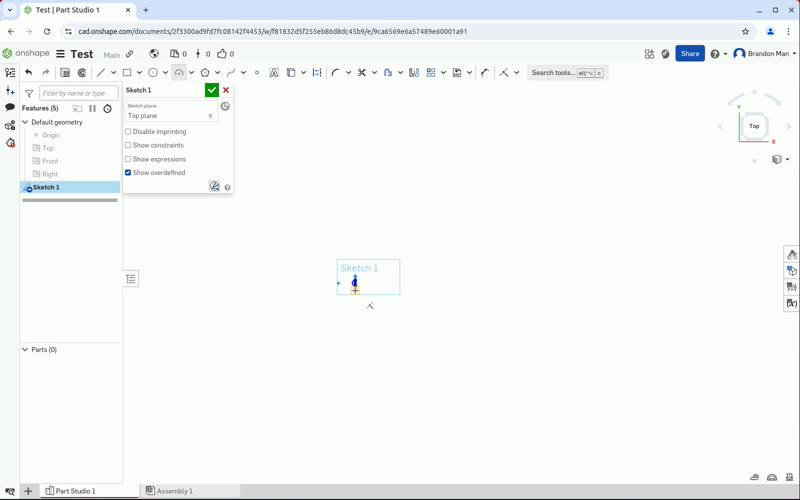
scroll(6)
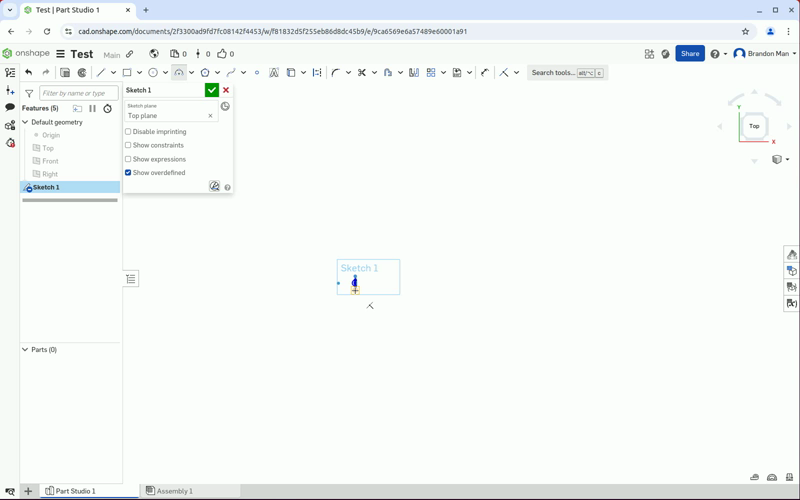
scroll(6)
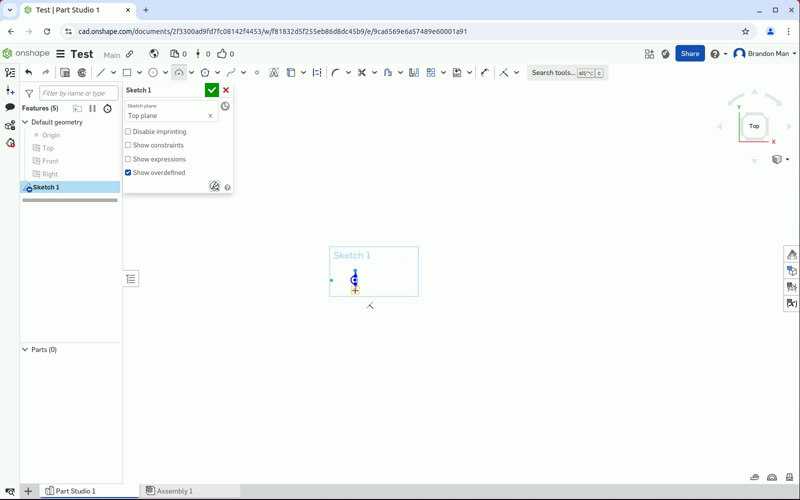
scroll(6)
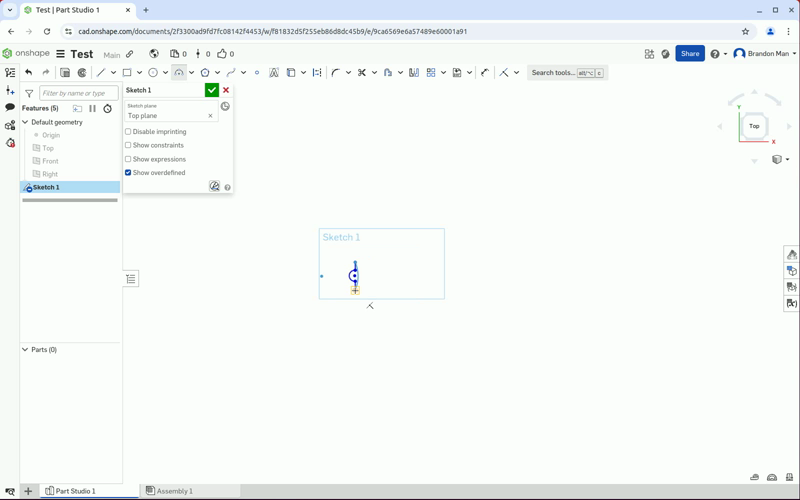
scroll(6)
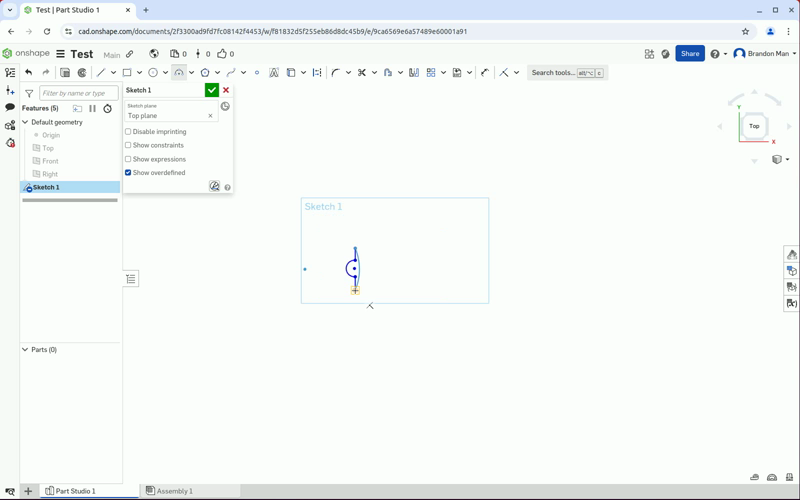
scroll(6)
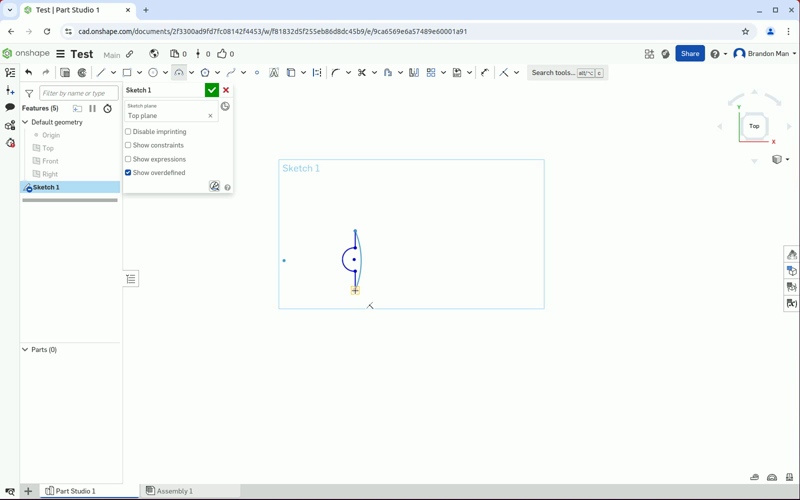
scroll(6)
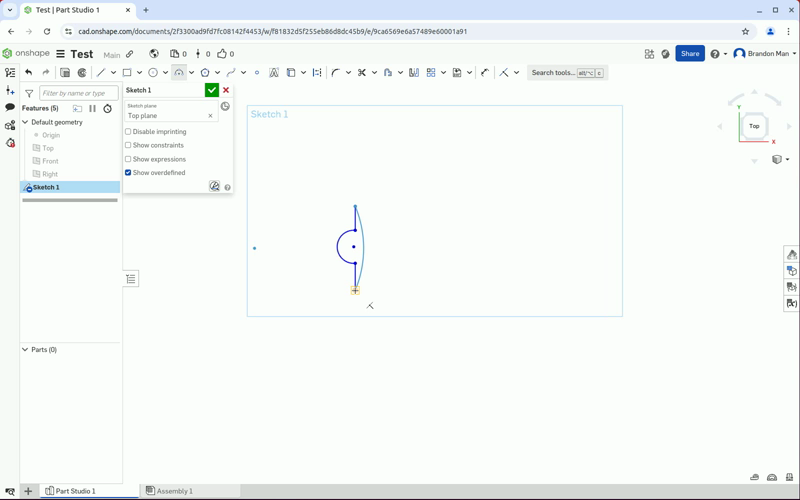
scroll(6)
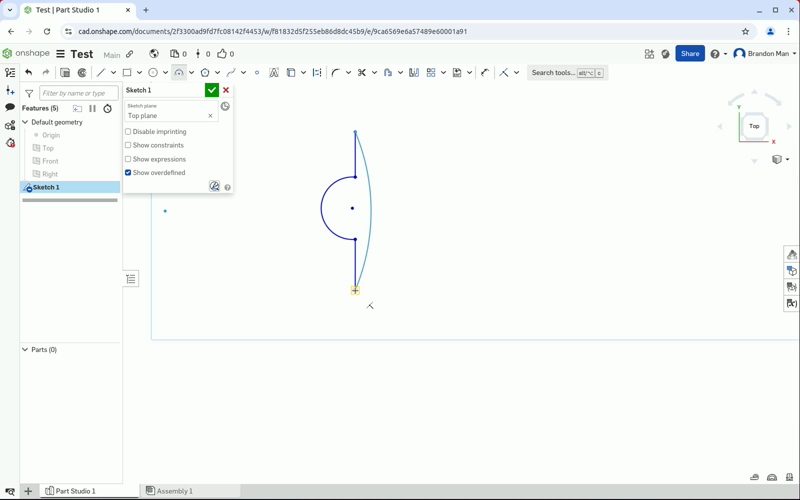
click(355, 290)
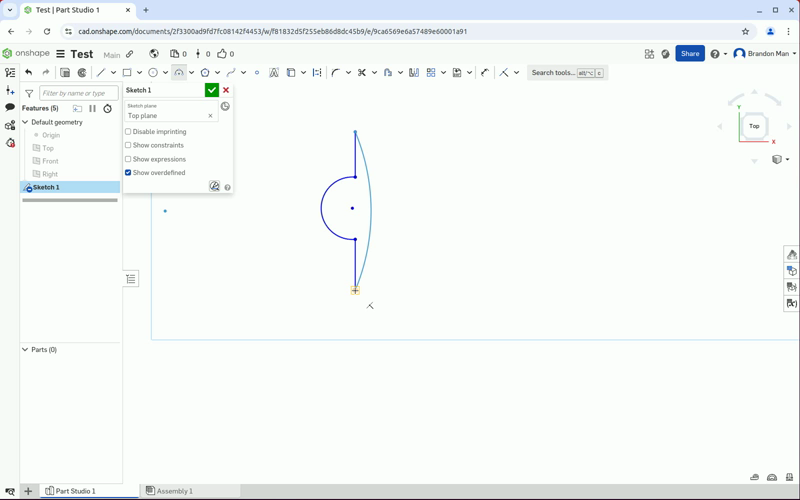
scroll(-6)
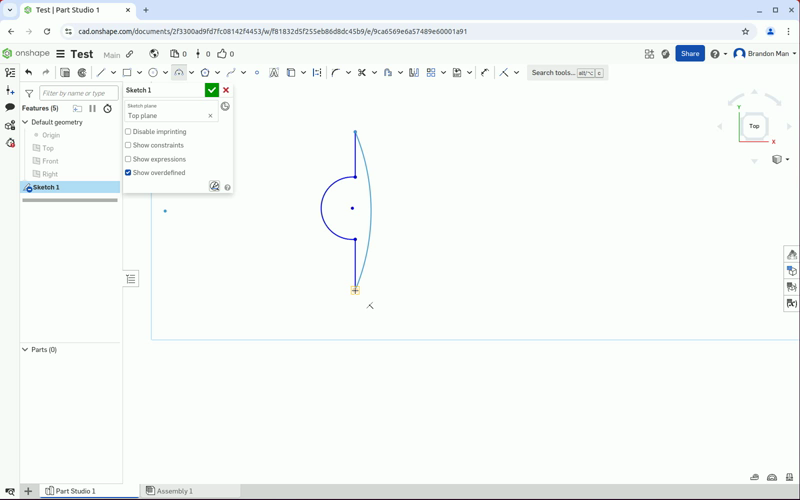
scroll(-6)
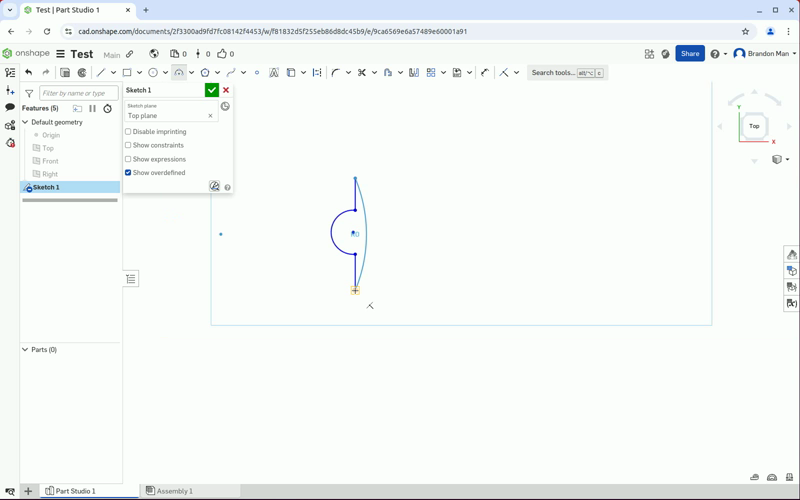
scroll(-6)
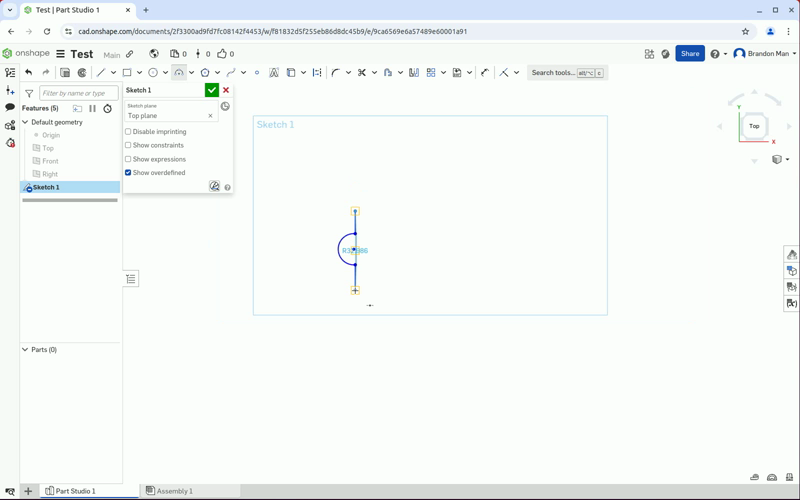
scroll(-6)
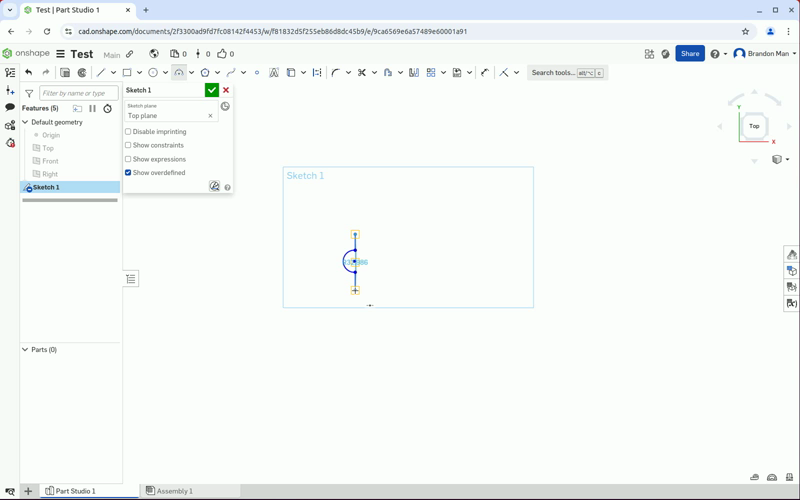
scroll(-6)
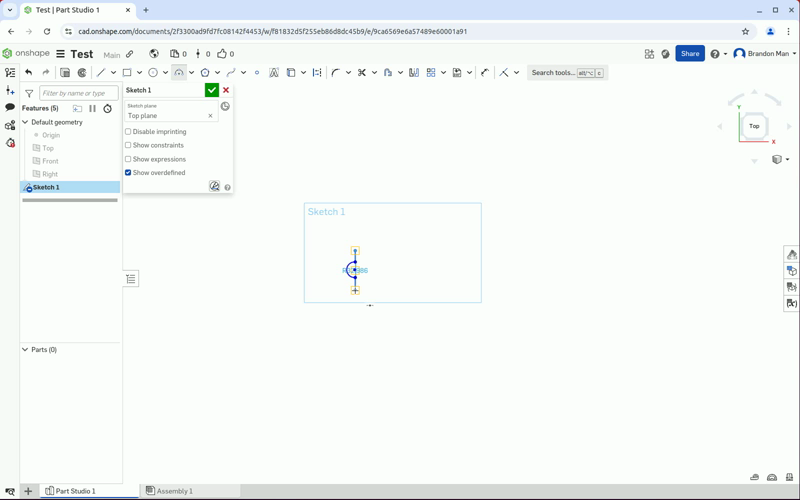
scroll(-6)
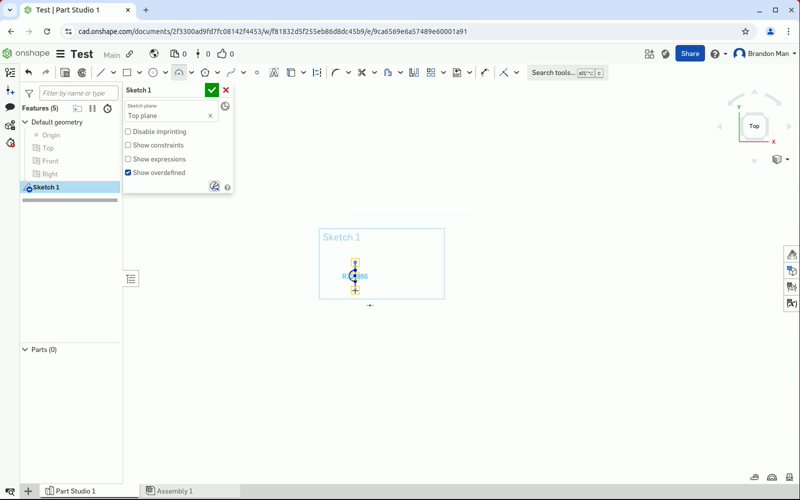
scroll(-6)
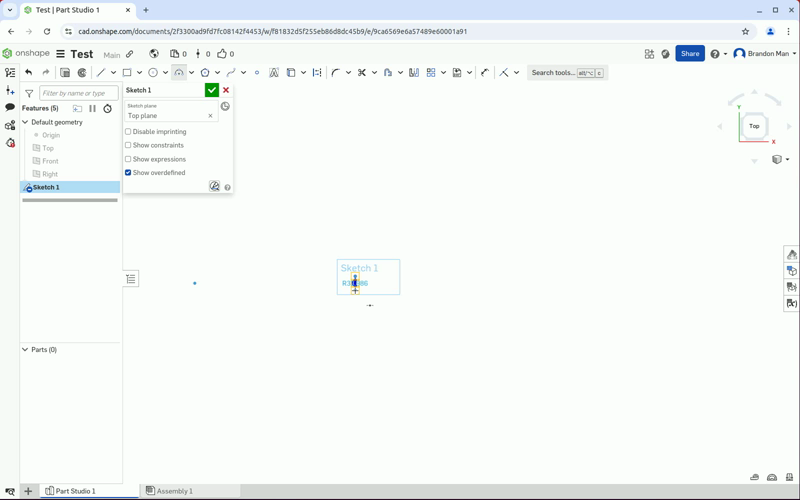
key_down(shift)
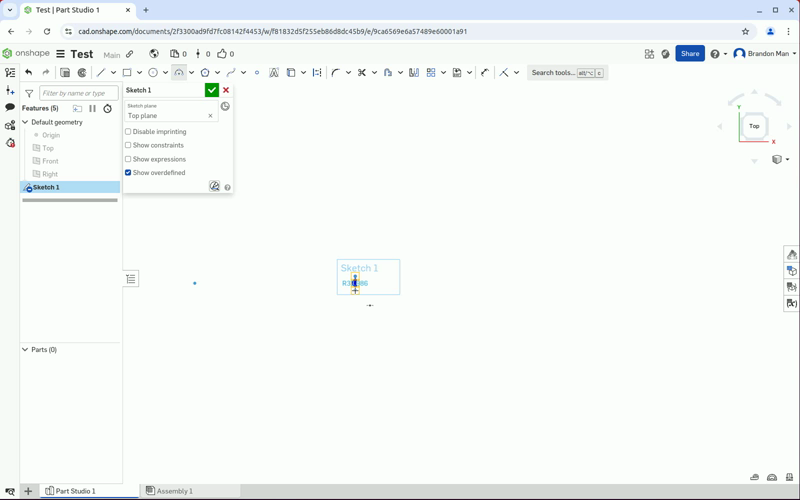
mouse_move(348, 282)
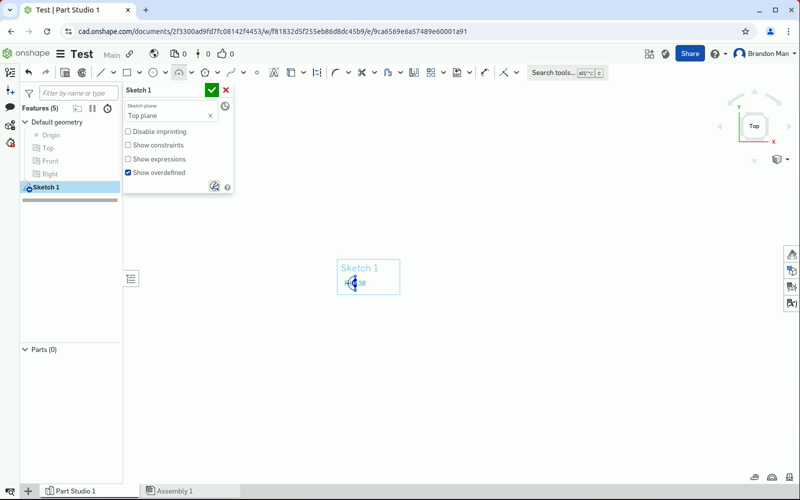
scroll(6)
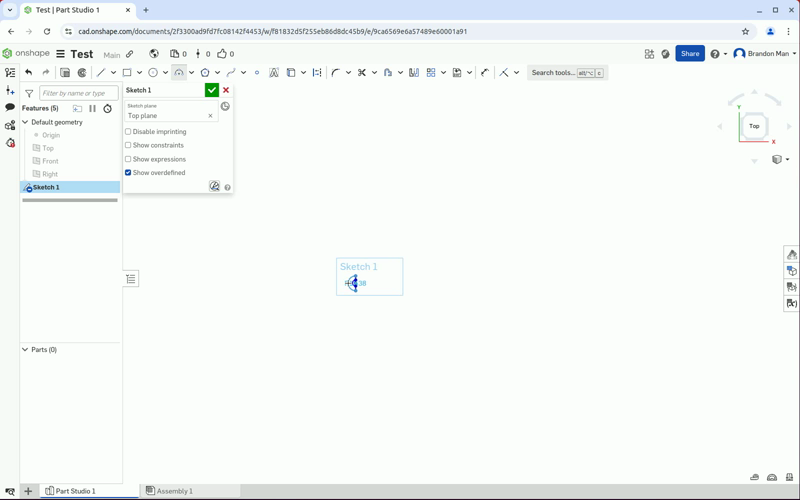
scroll(6)
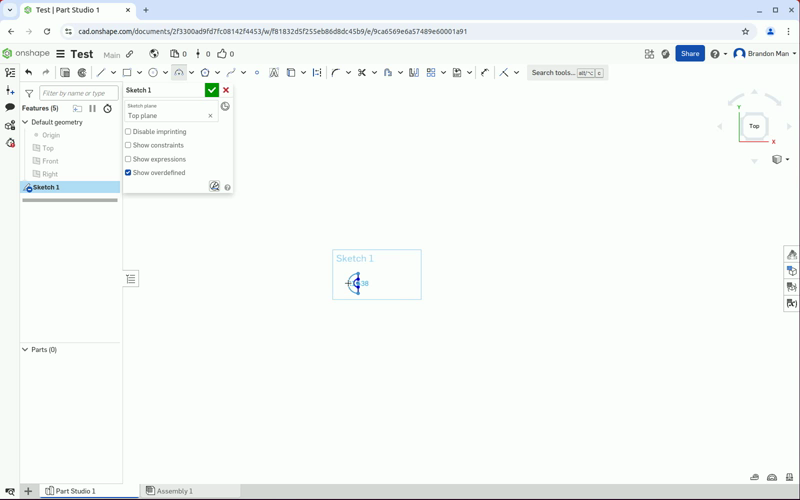
scroll(6)
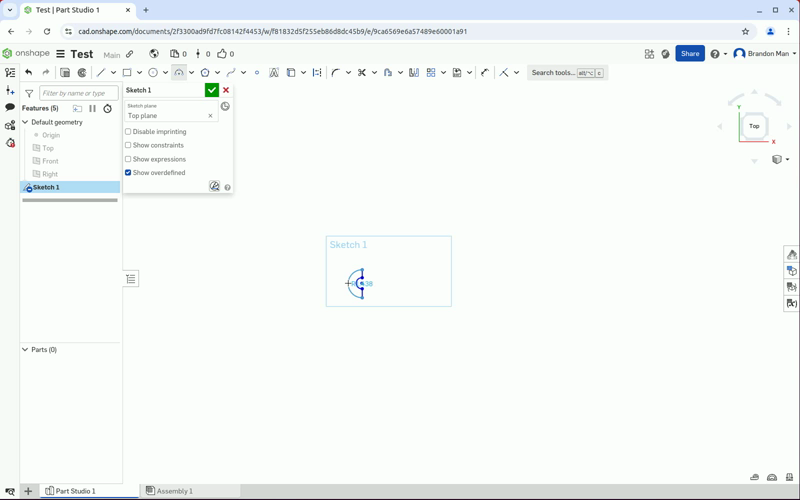
scroll(6)
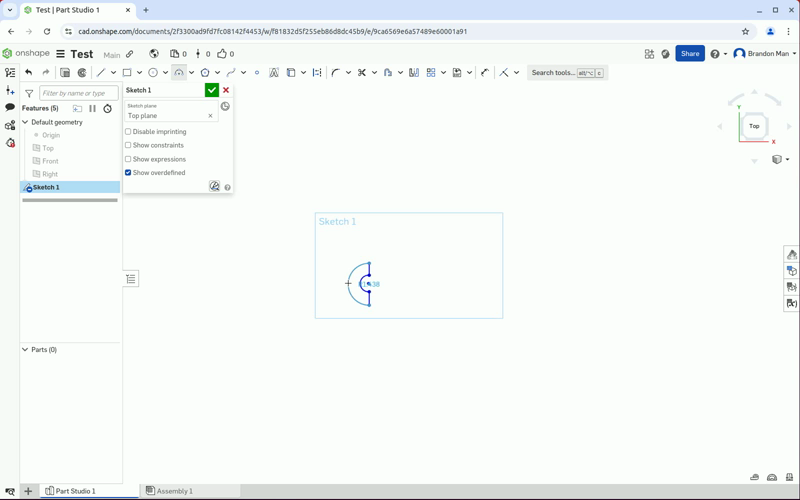
scroll(6)
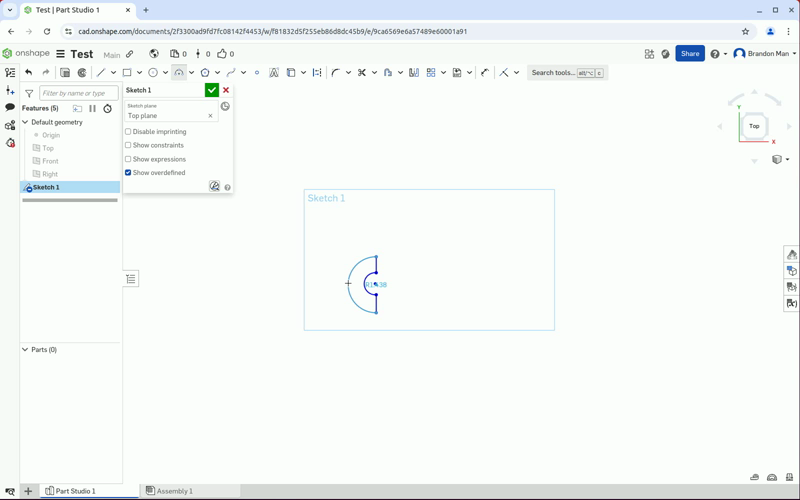
scroll(6)
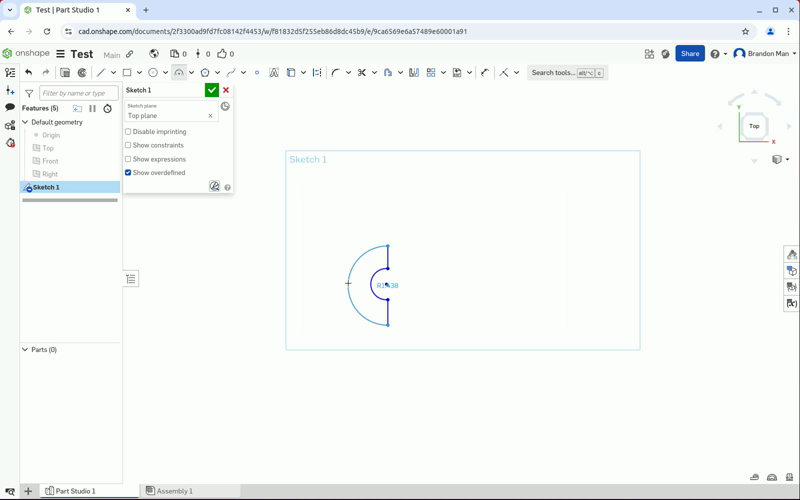
scroll(6)
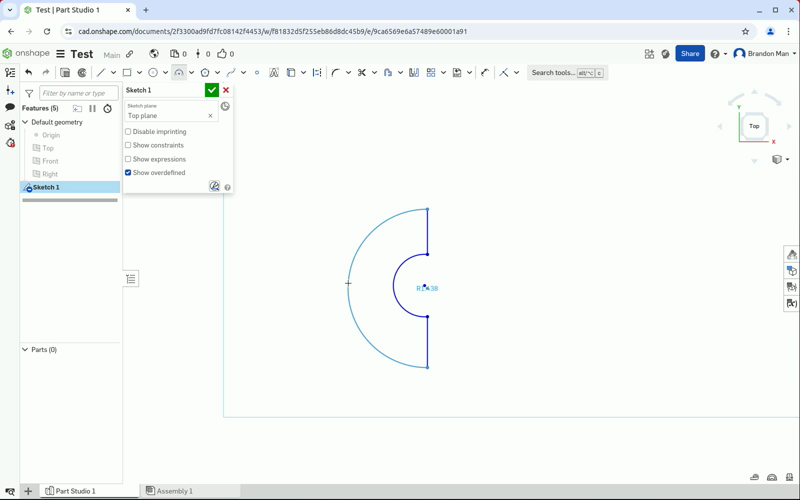
click(348, 282)
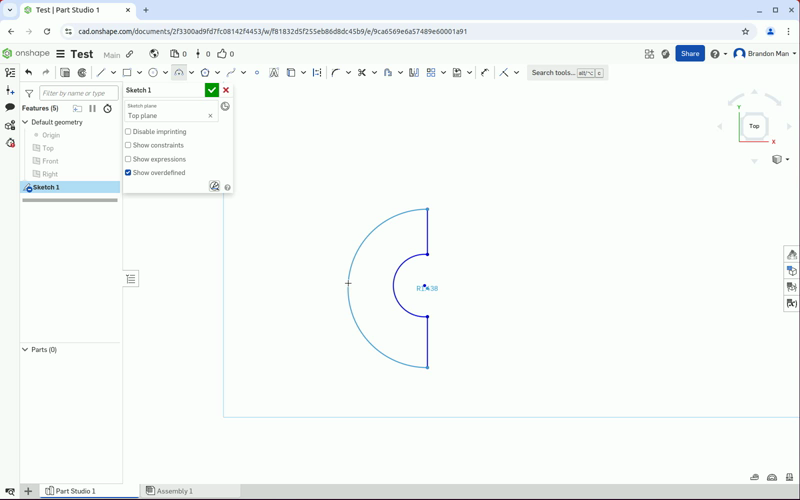
scroll(-6)
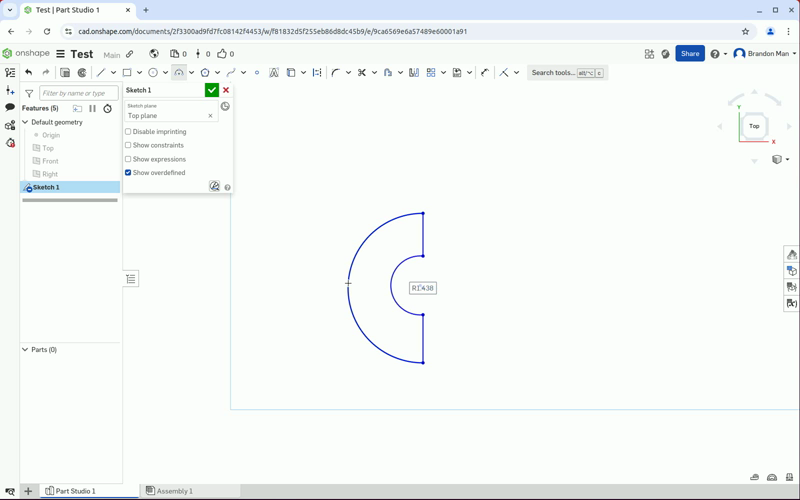
scroll(-6)
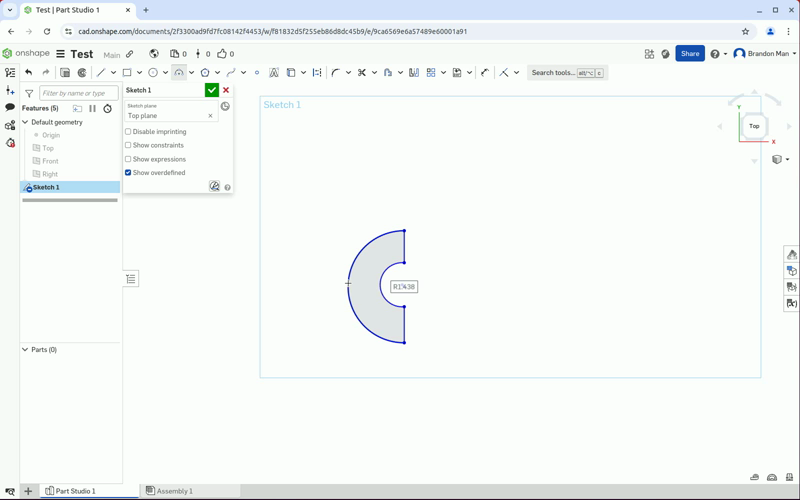
scroll(-6)
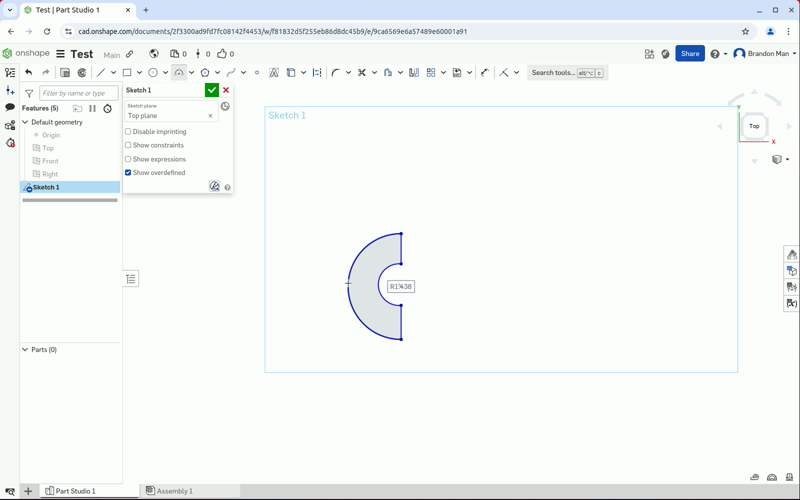
scroll(-6)
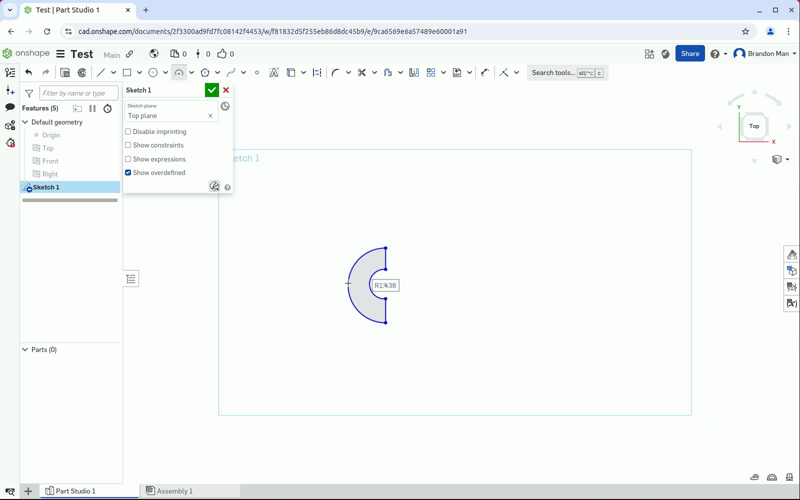
scroll(-6)
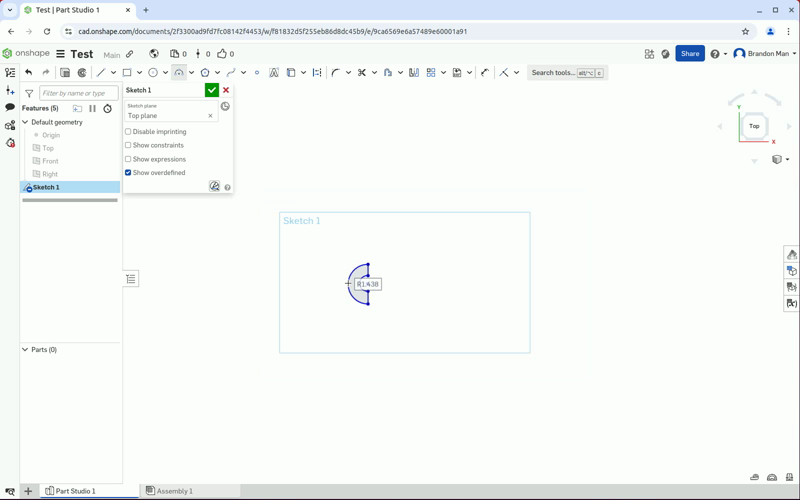
scroll(-6)
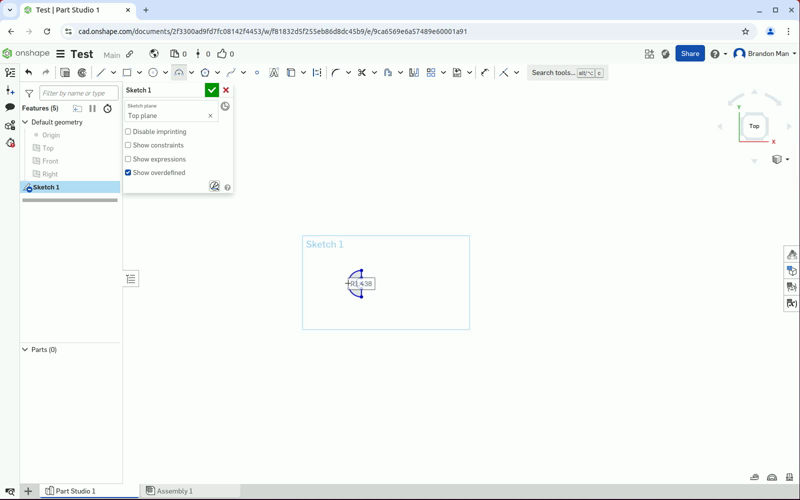
scroll(-6)
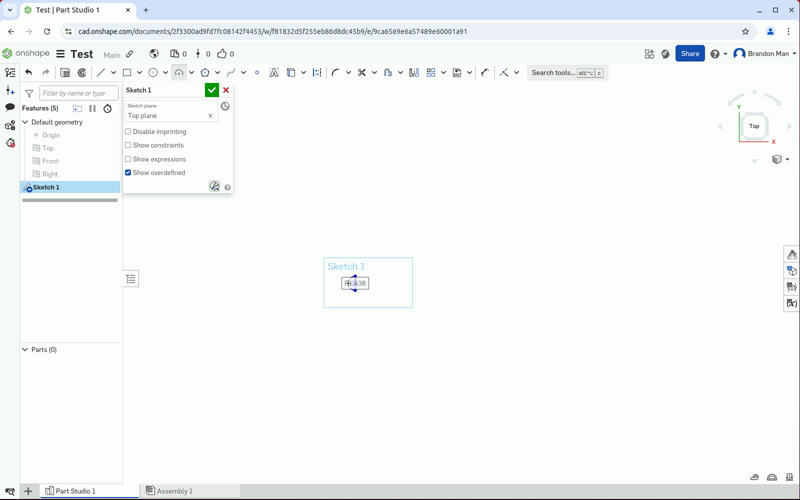
key_up(shift)
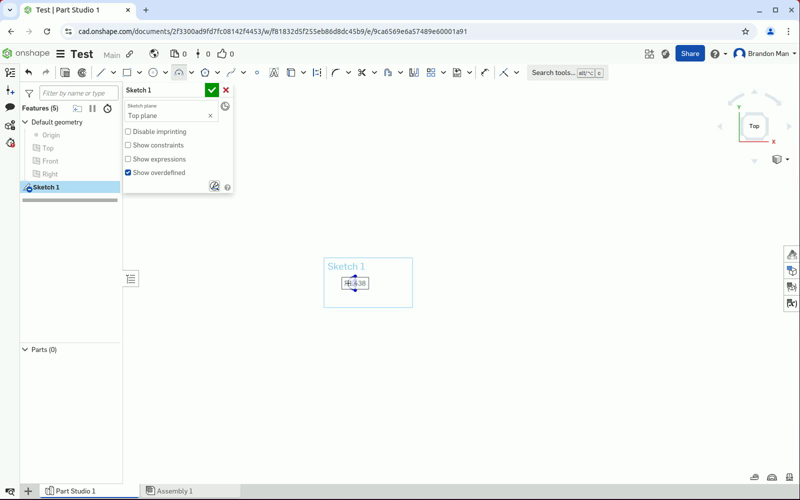
key(esc)
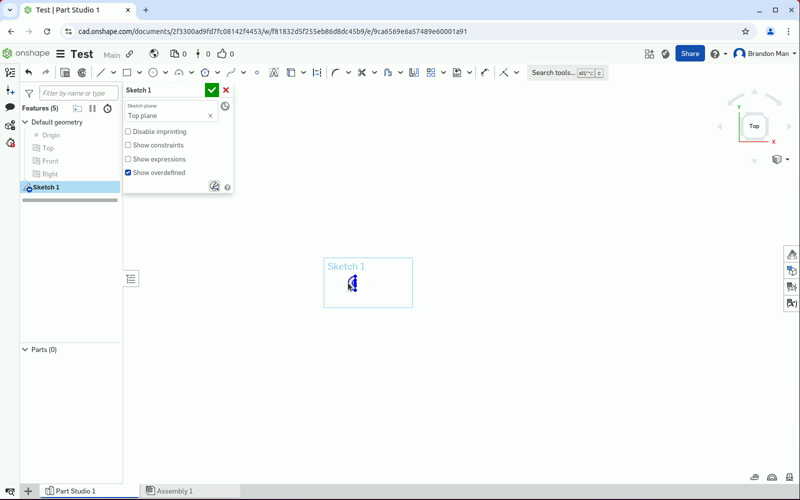
mouse_move(351, 285)
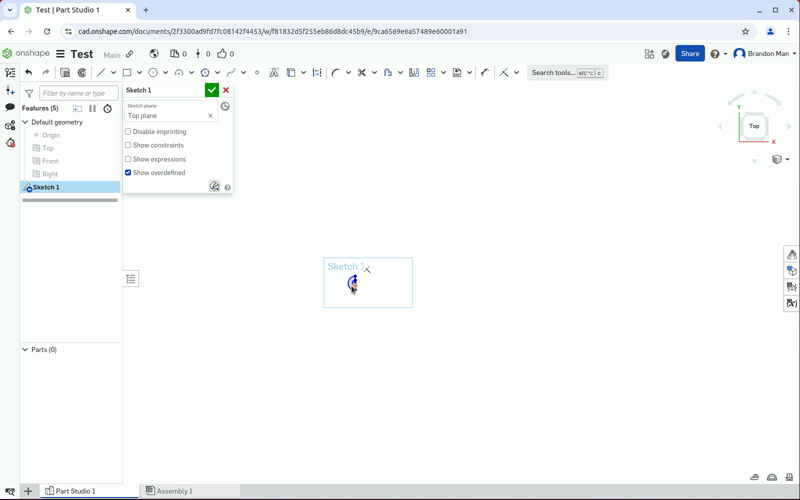
scroll(6)
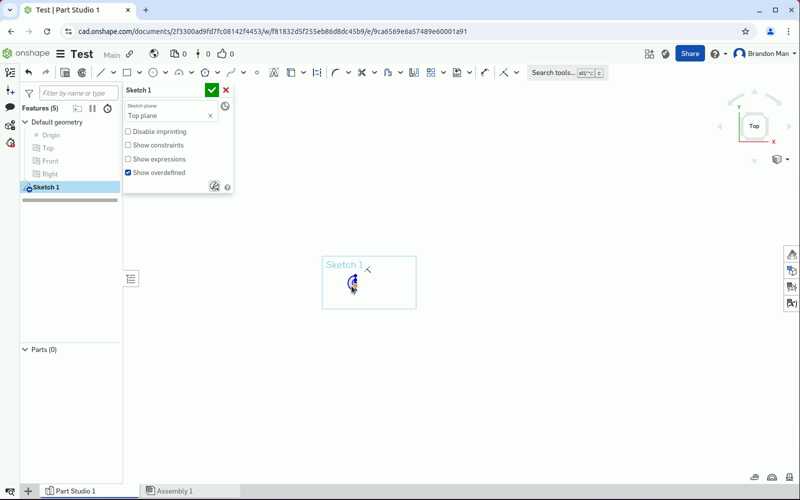
scroll(6)
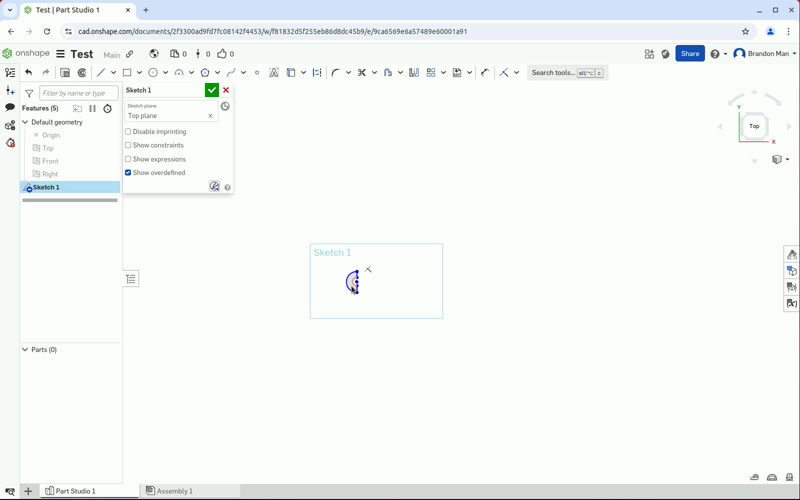
scroll(6)
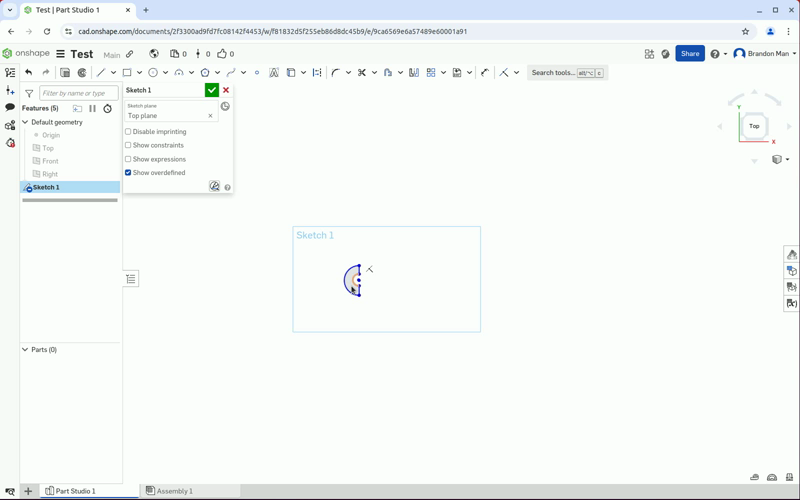
scroll(6)
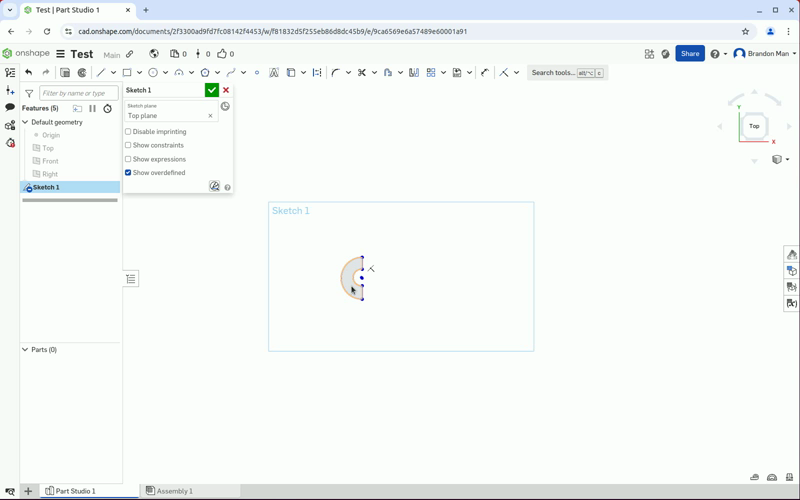
scroll(6)
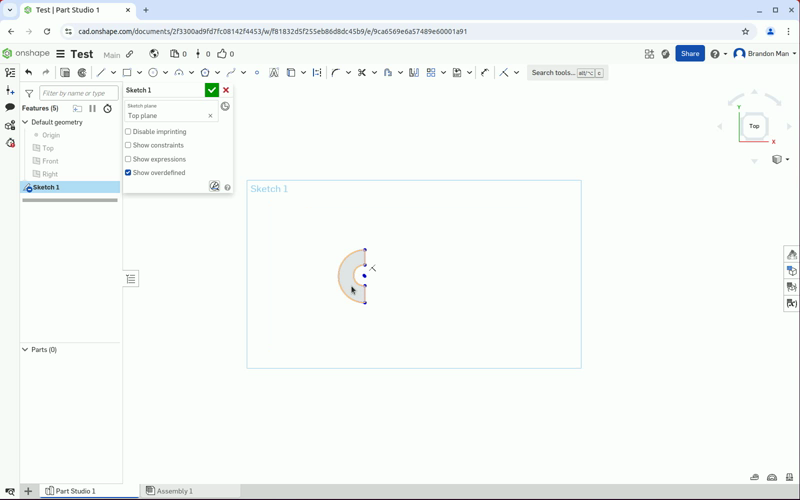
scroll(6)
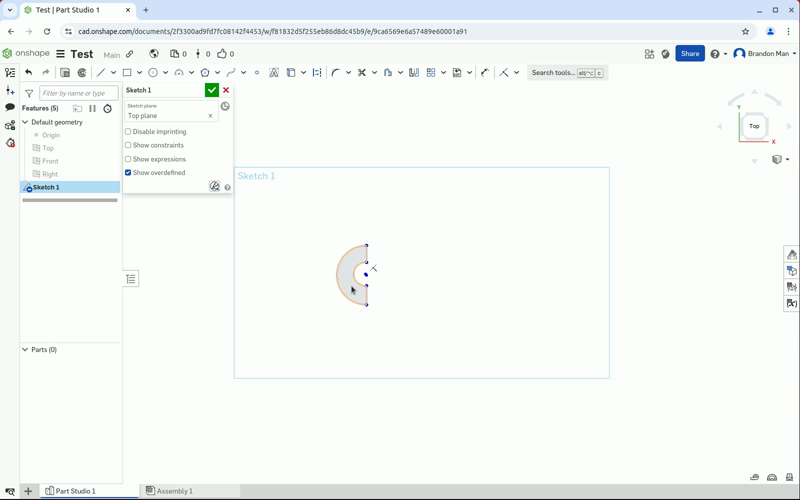
scroll(6)
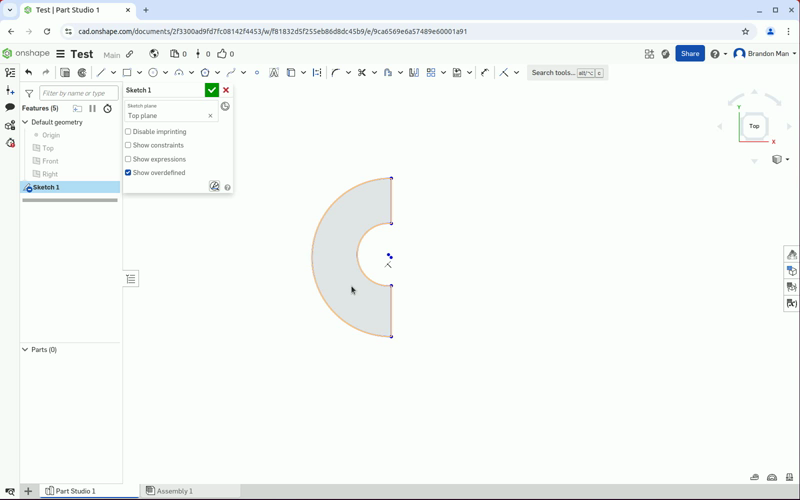
click(351, 285)
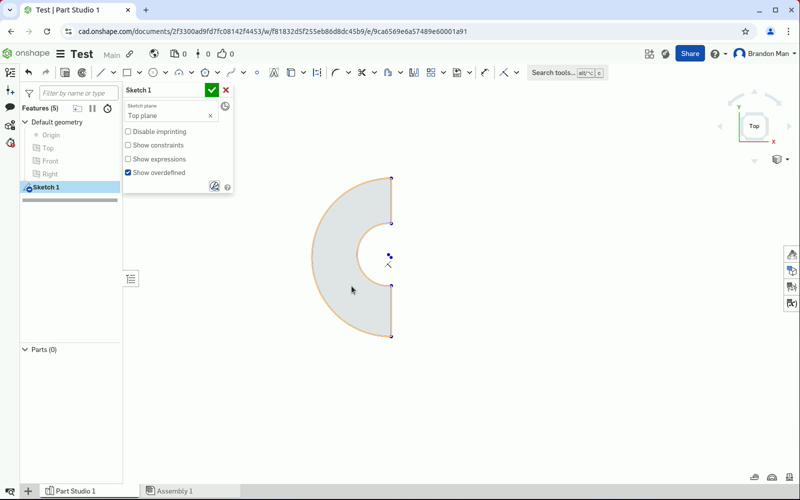
scroll(-6)
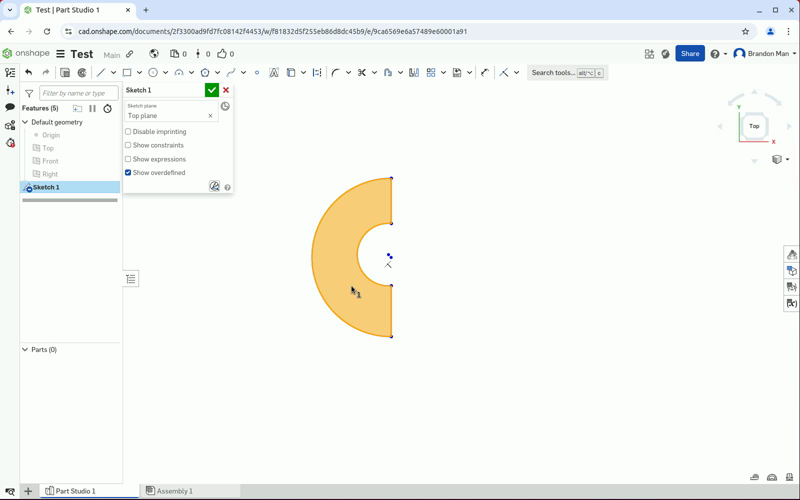
scroll(-6)
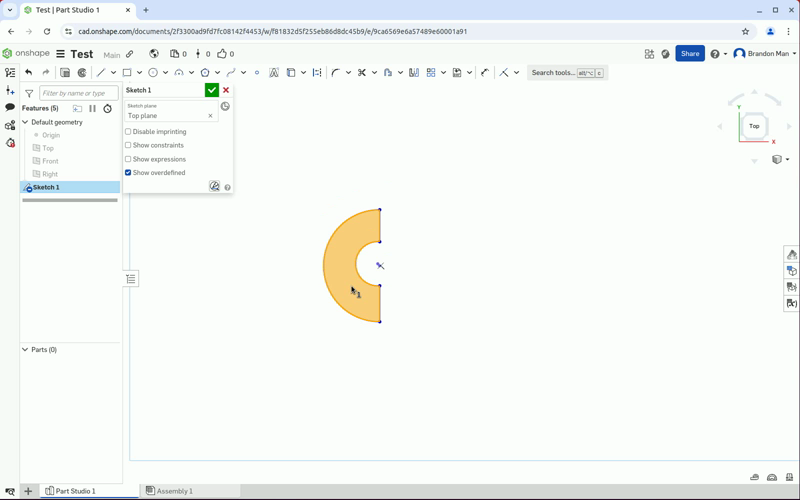
scroll(-6)
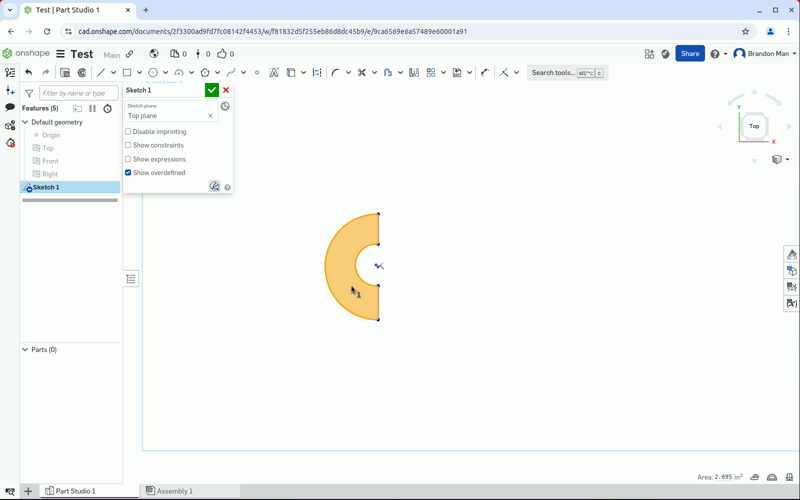
scroll(-6)
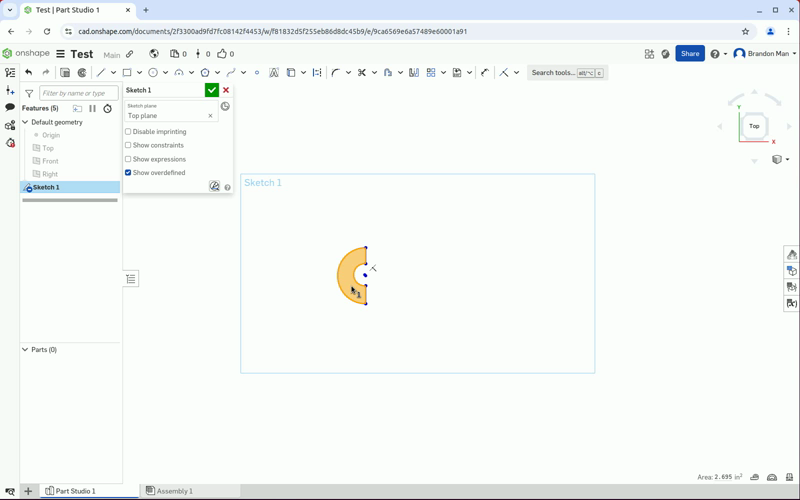
scroll(-6)
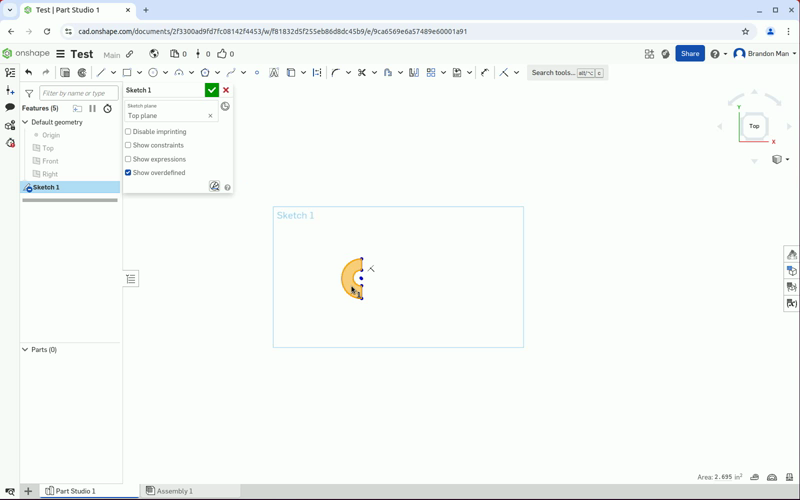
scroll(-6)
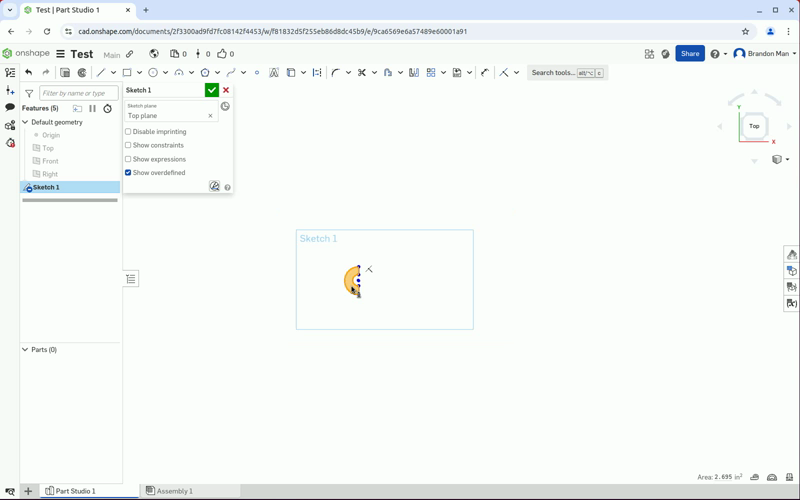
scroll(-6)
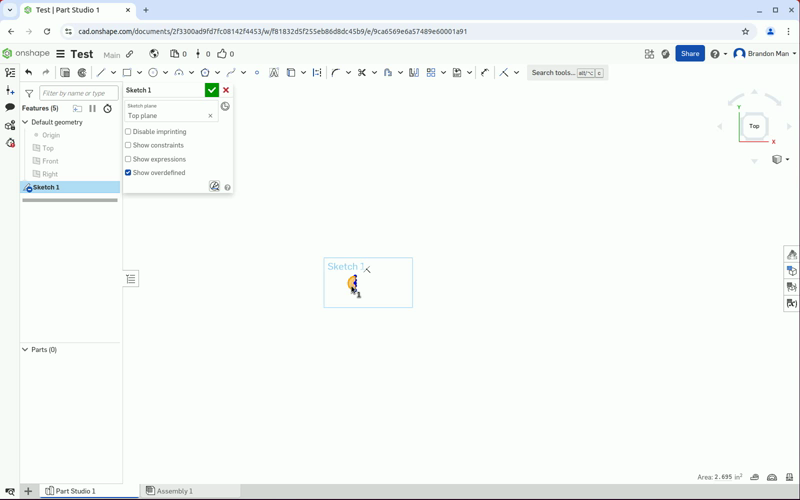
mouse_move(73, 352)
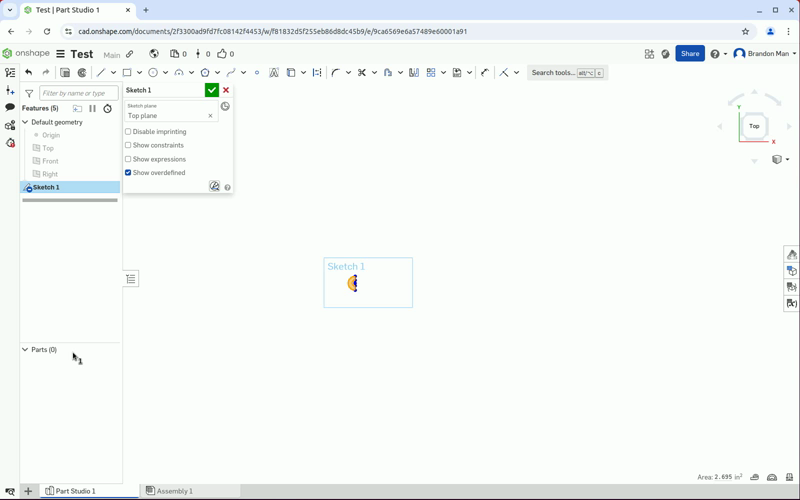
key(shift+y)
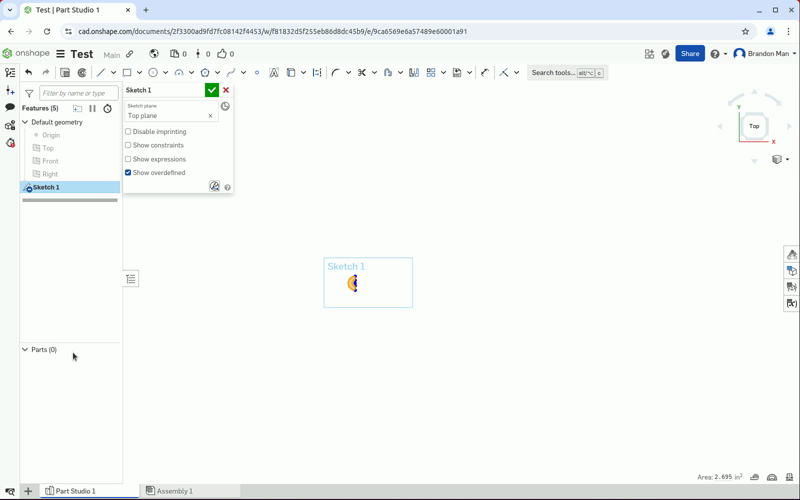
key(shift+e)
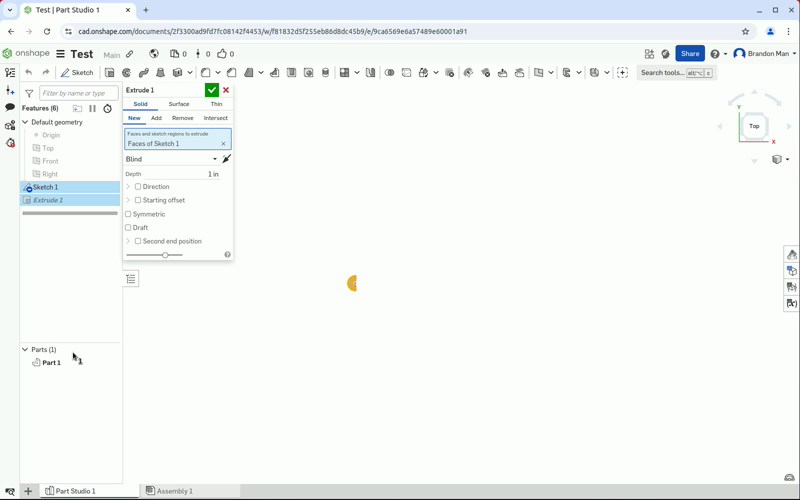
mouse_move(143, 106)
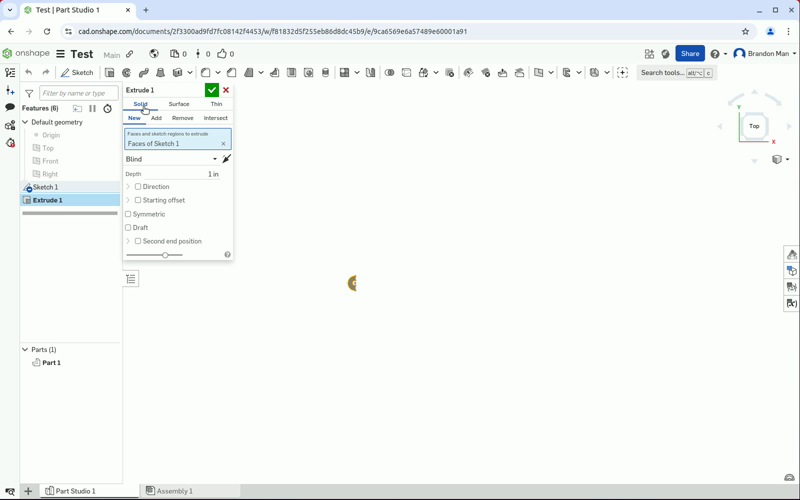
click(143, 106)
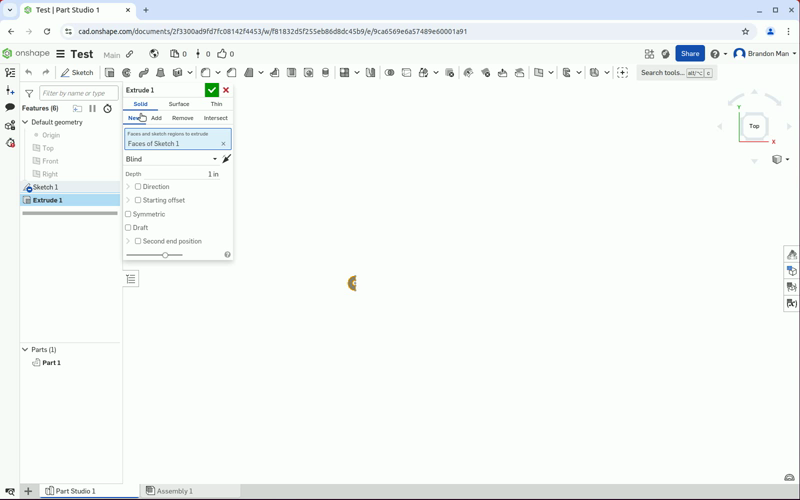
mouse_move(137, 120)
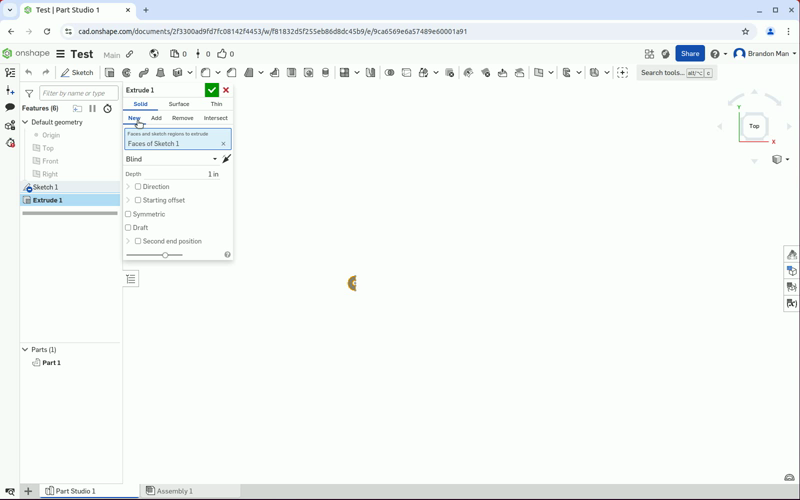
click(137, 120)
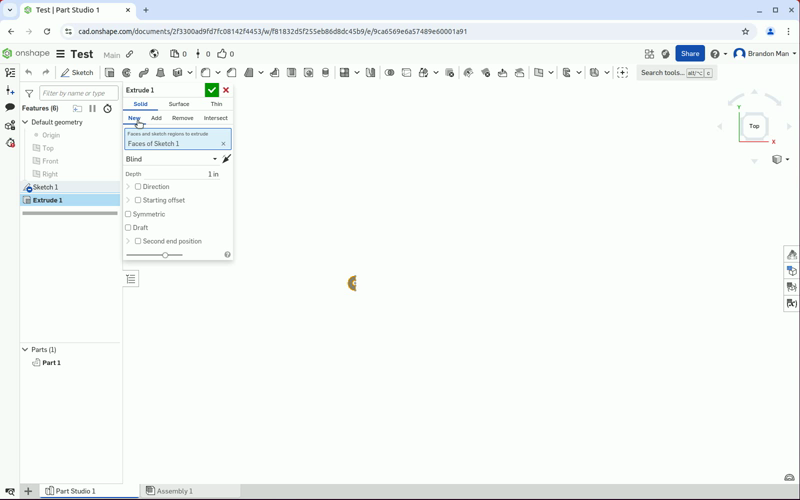
key(tab, 4)
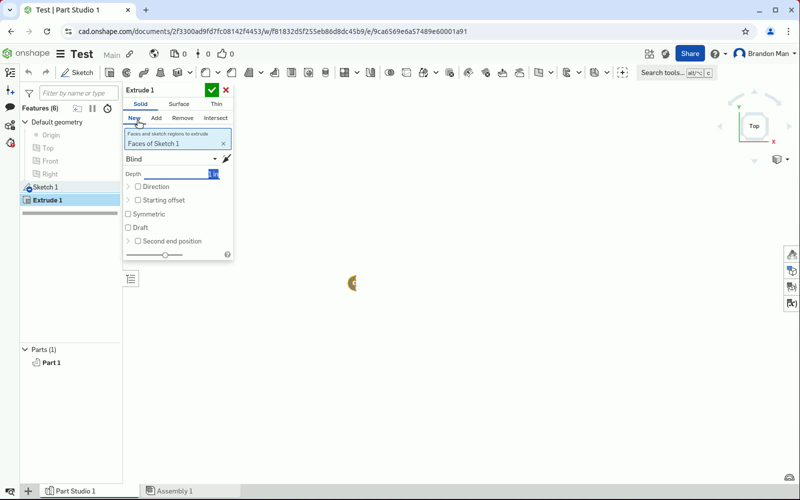
text(2.166)
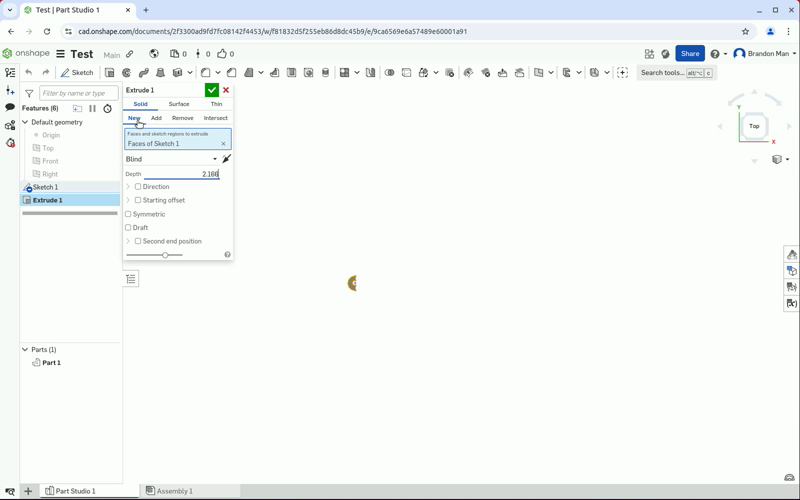
key(enter)
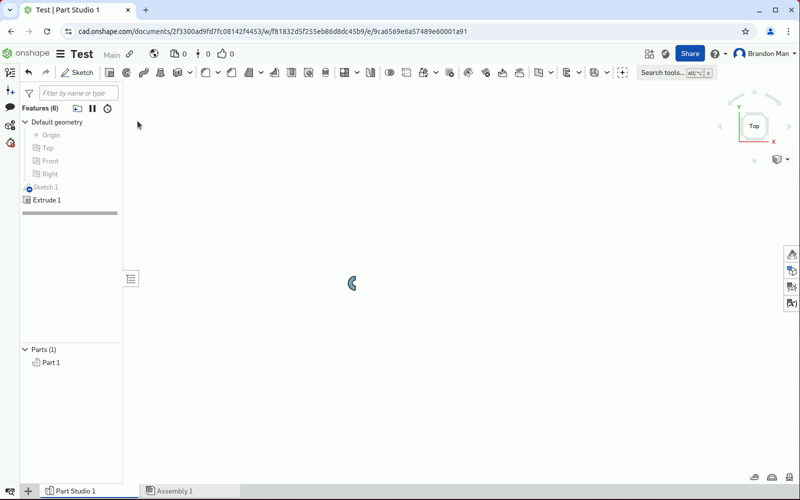
key(shift+h)
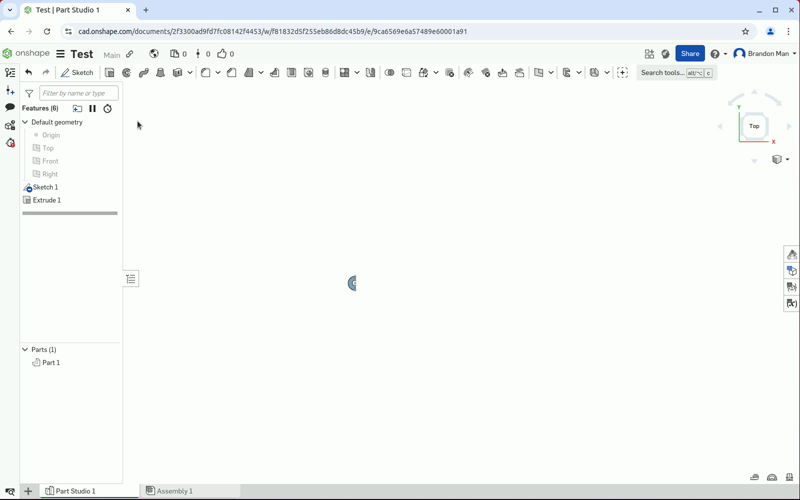
key(shift+h)
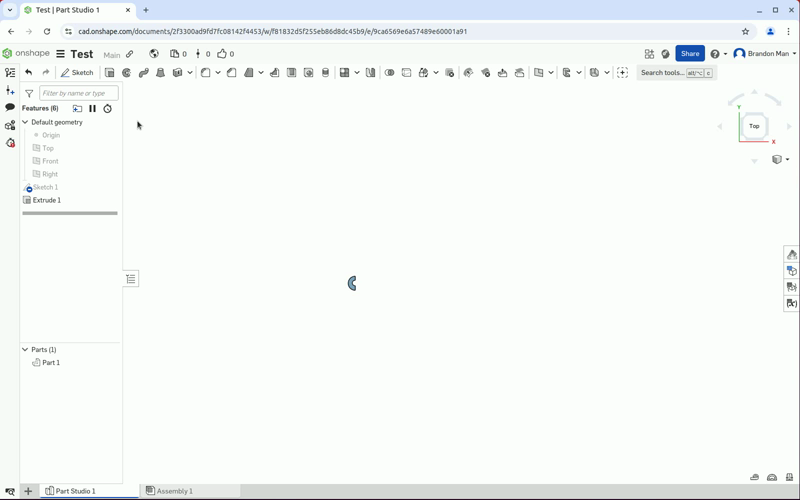
mouse_move(73, 189)
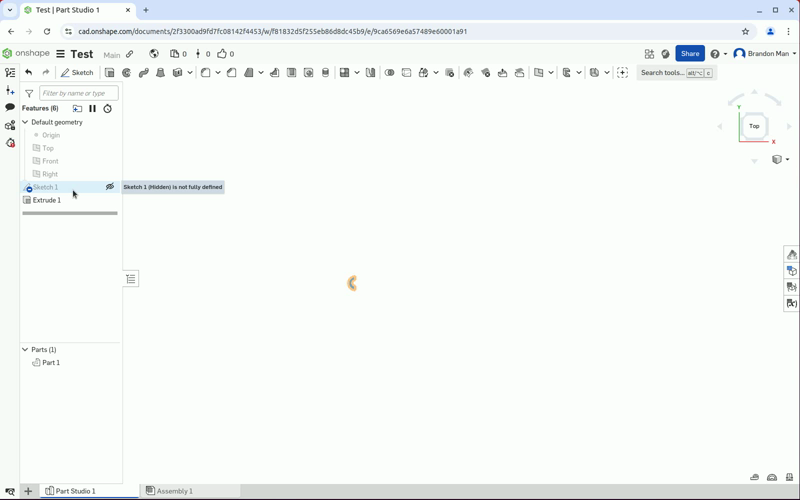
click(73, 189)
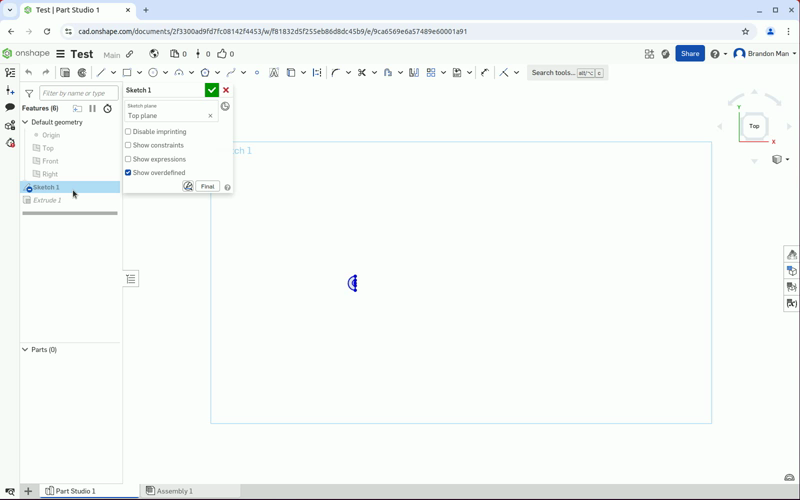
mouse_move(229, 92)
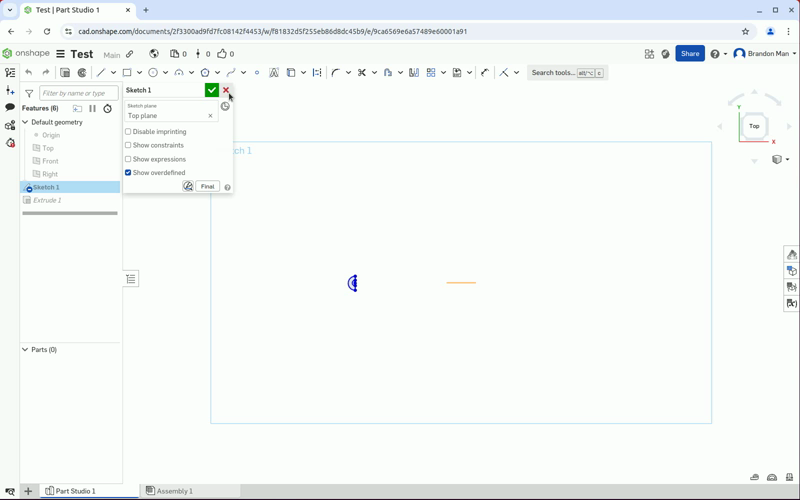
click(229, 92)
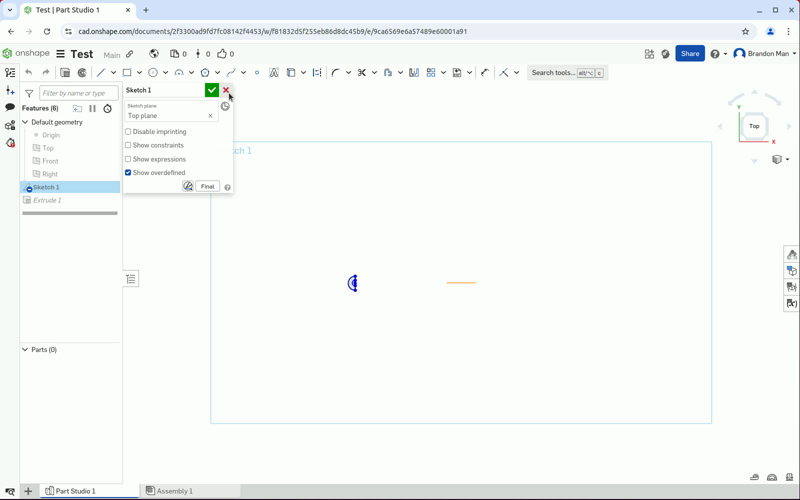
key(shift+s)
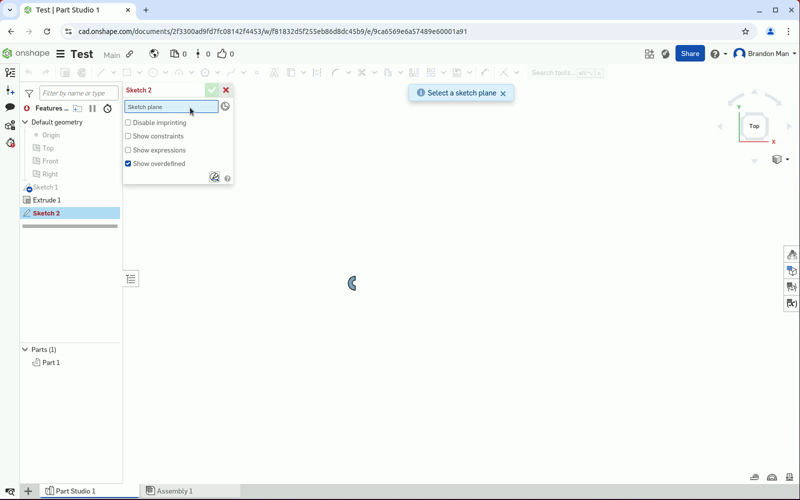
mouse_move(73, 150)
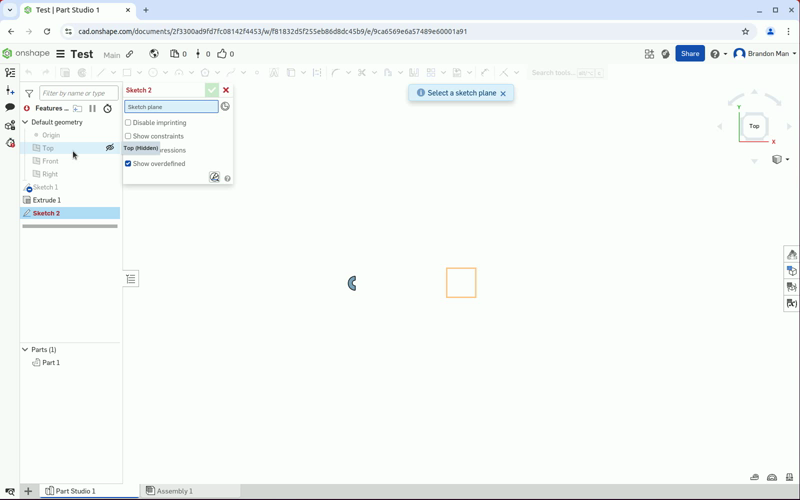
click(73, 150)
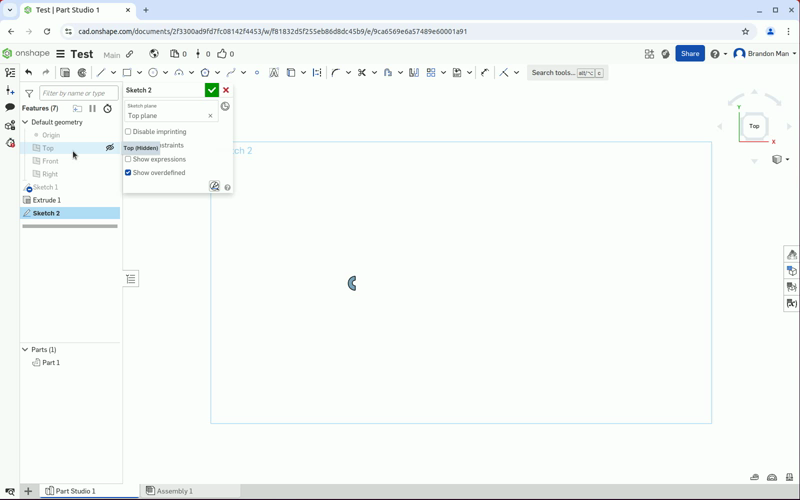
mouse_move(73, 352)
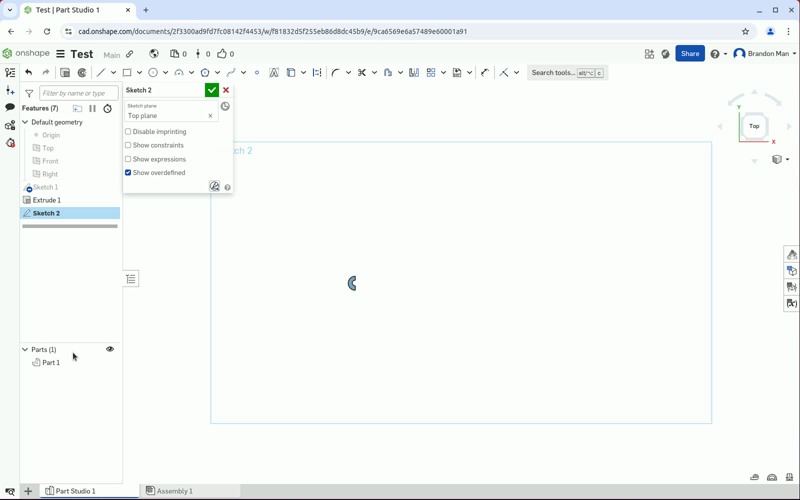
key(y)
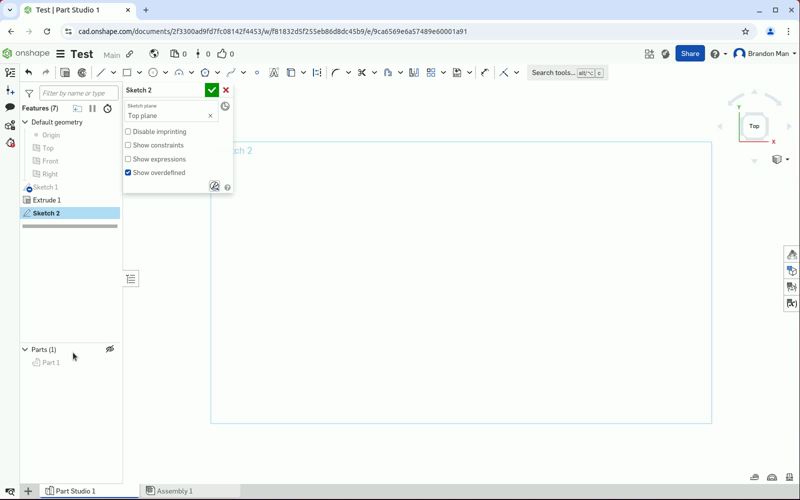
key(a)
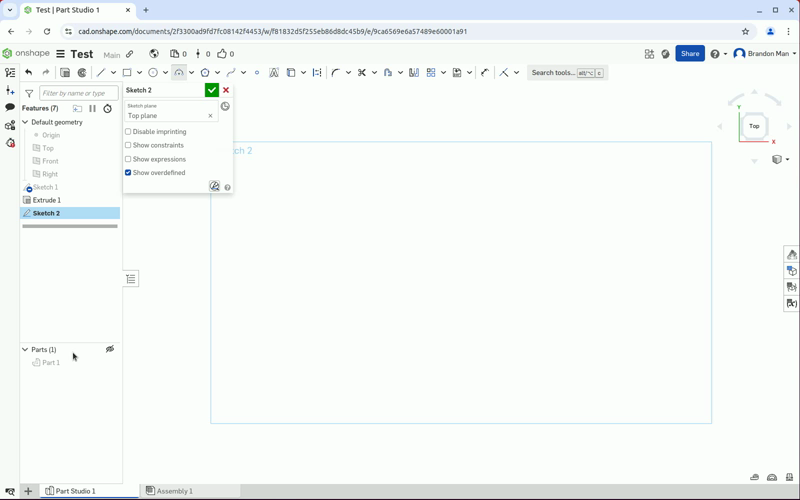
key_down(shift)
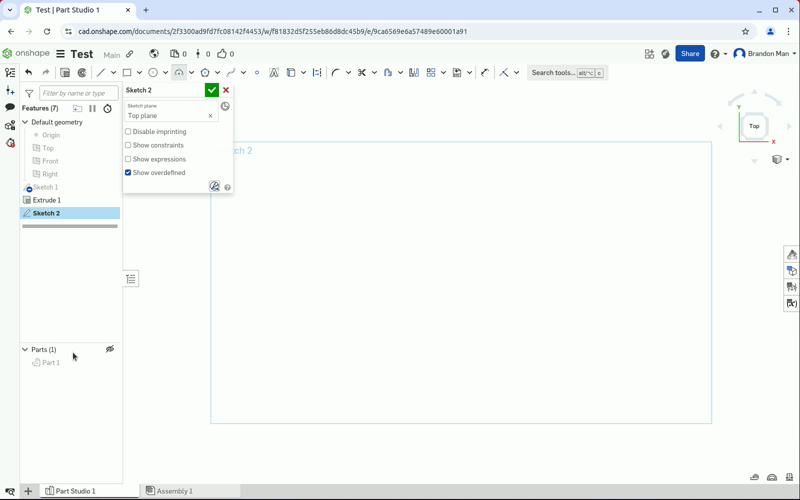
mouse_move(566, 290)
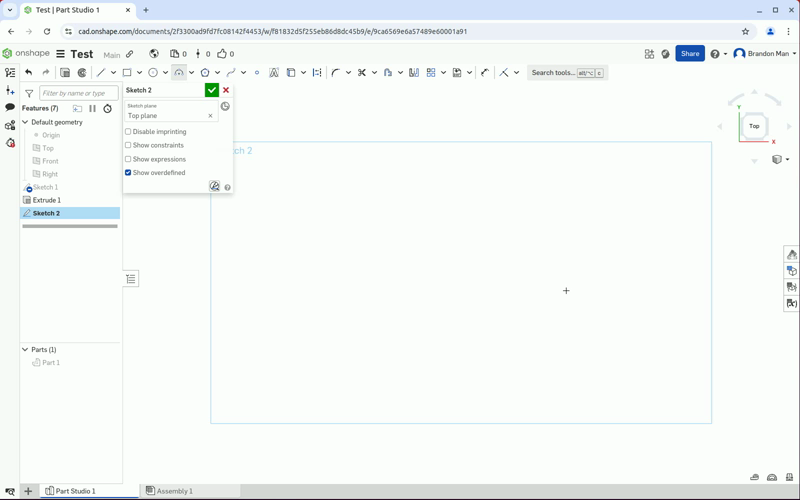
click(566, 290)
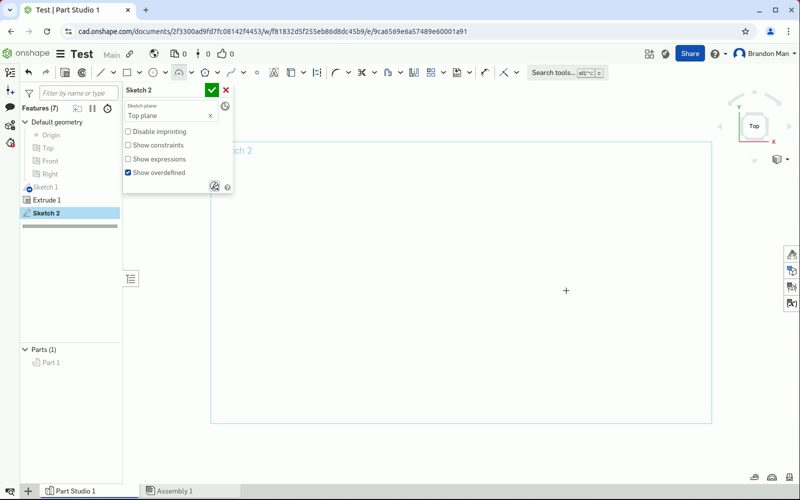
key_up(shift)
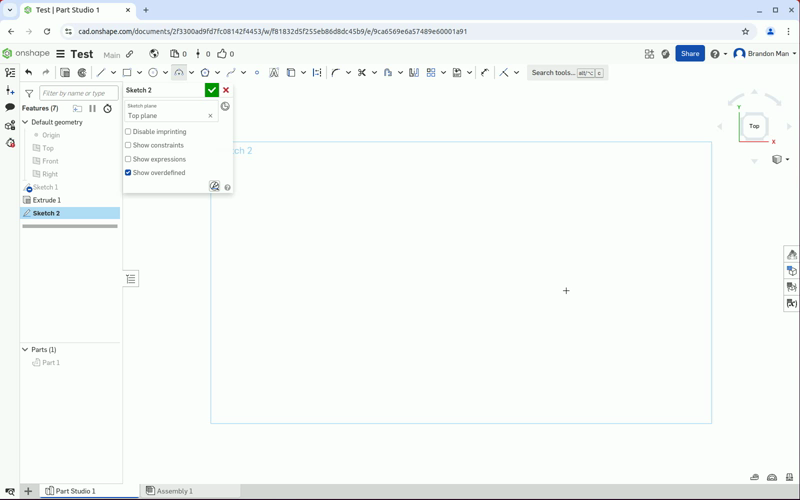
key_down(shift)
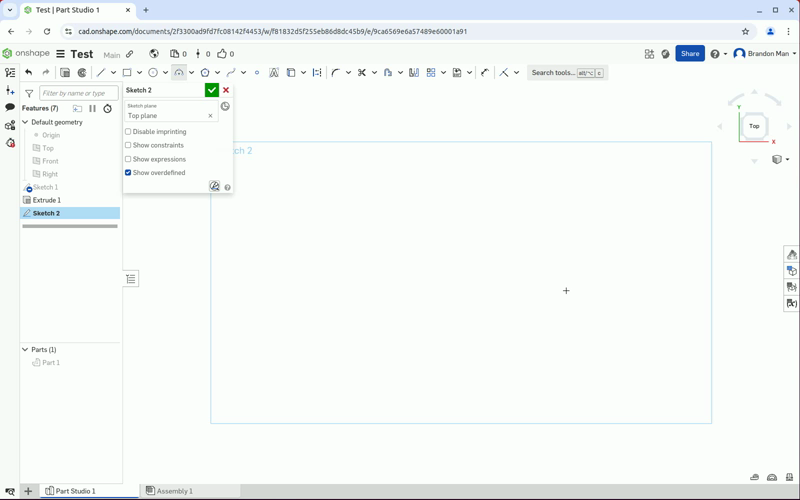
mouse_move(566, 276)
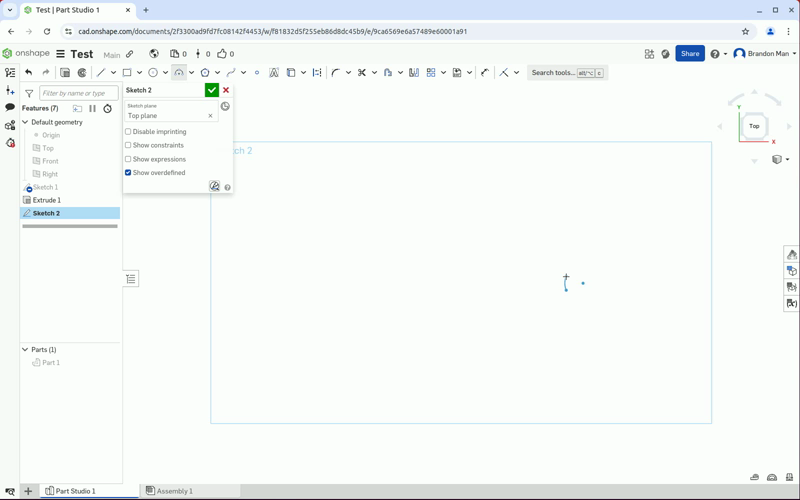
click(566, 276)
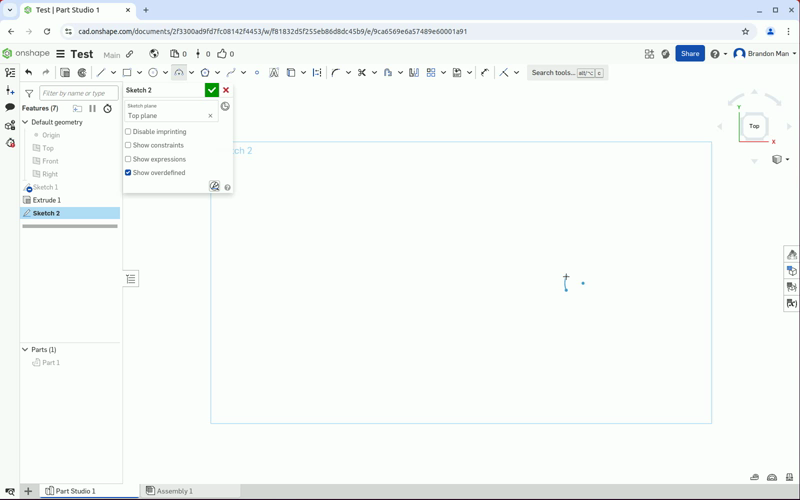
mouse_move(573, 282)
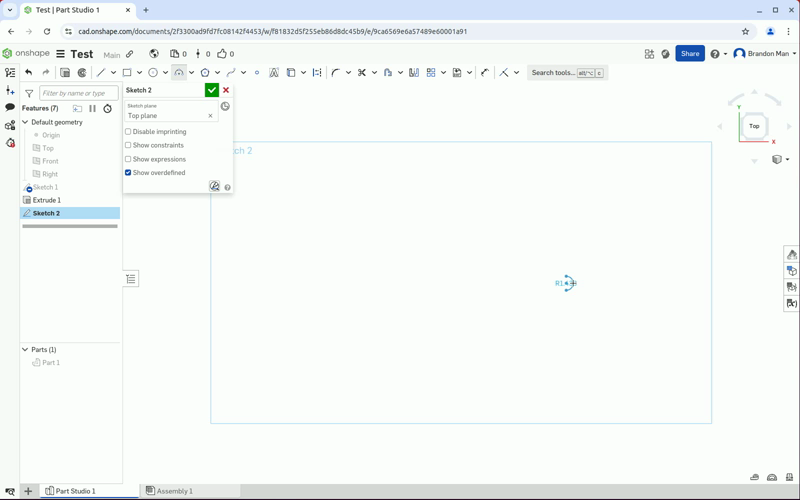
click(573, 282)
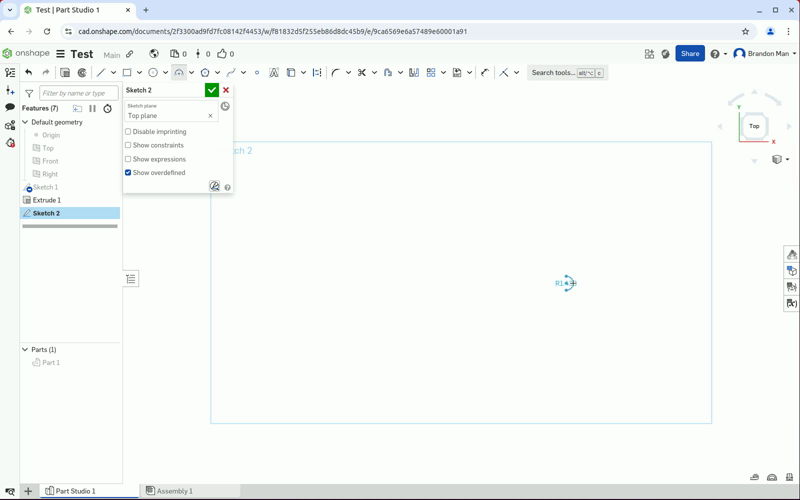
key_up(shift)
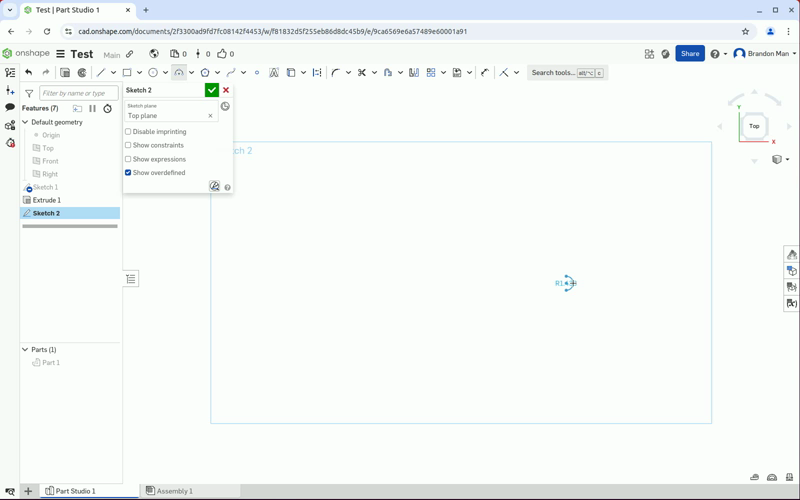
key(esc)
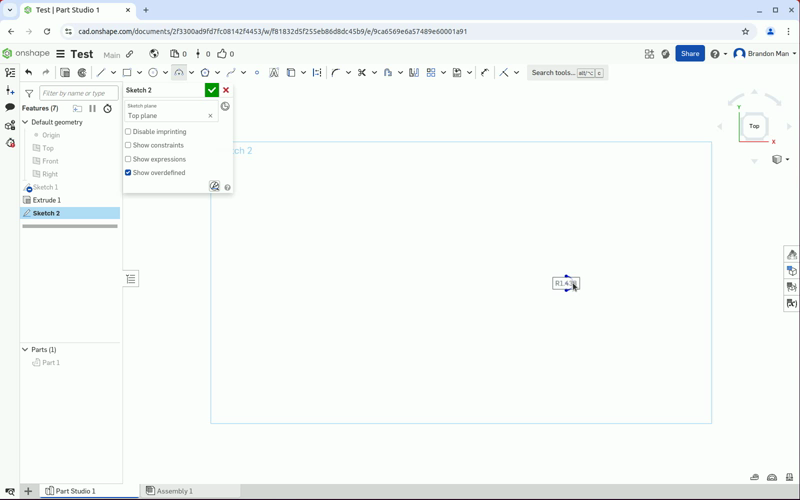
key(l)
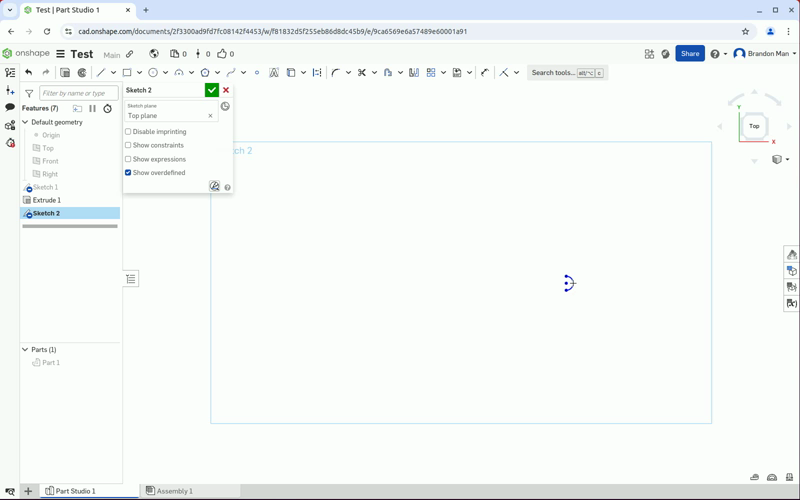
mouse_move(566, 276)
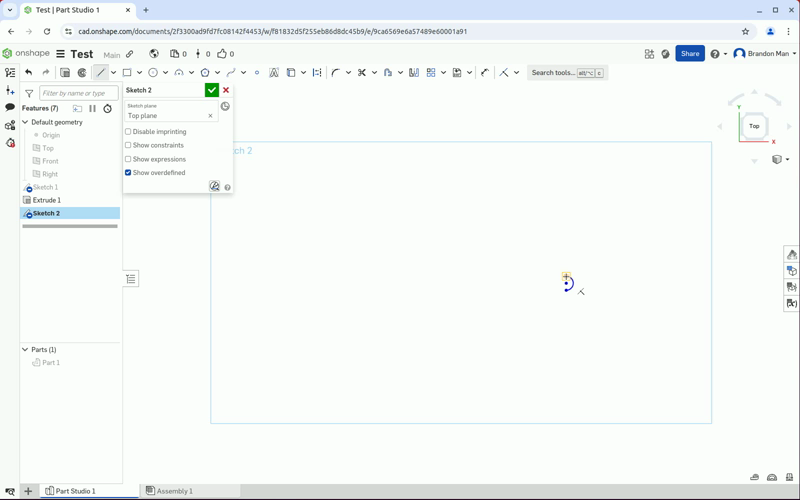
click(566, 276)
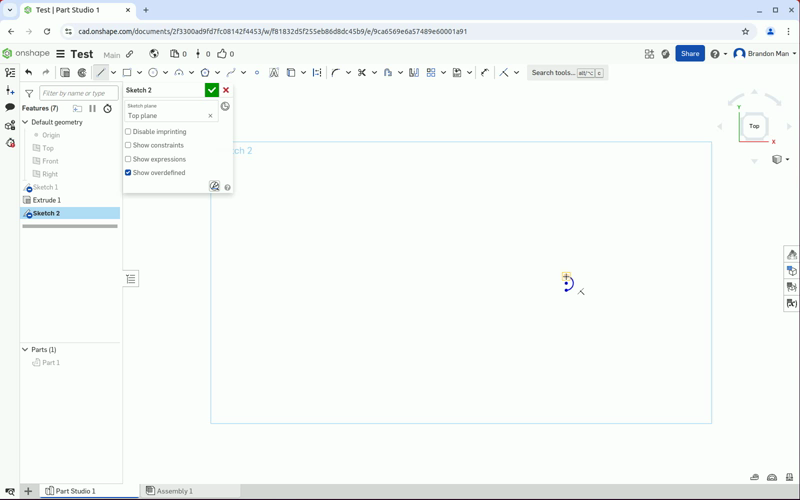
key_down(shift)
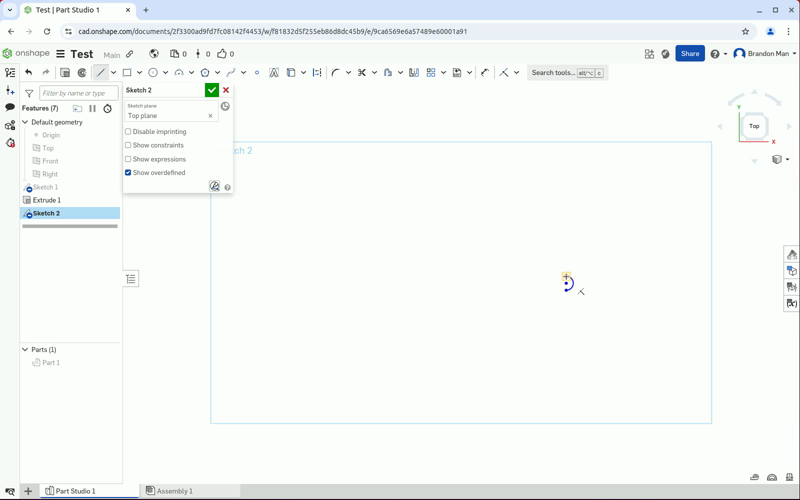
mouse_move(589, 276)
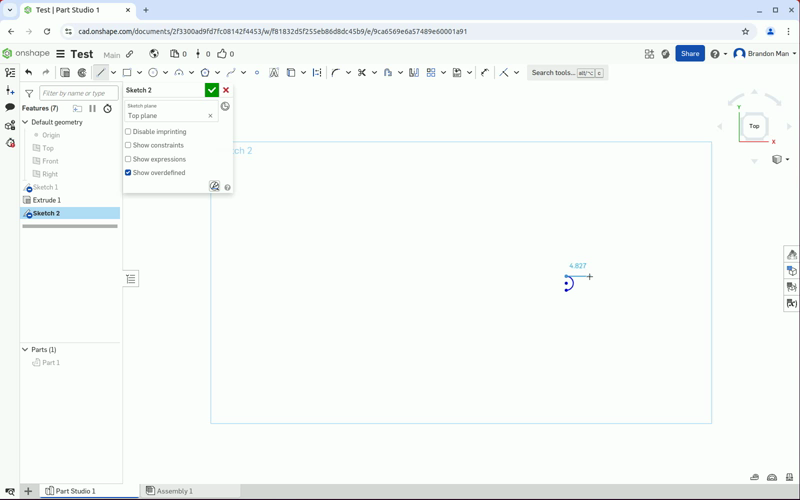
mouse_move(566, 280)
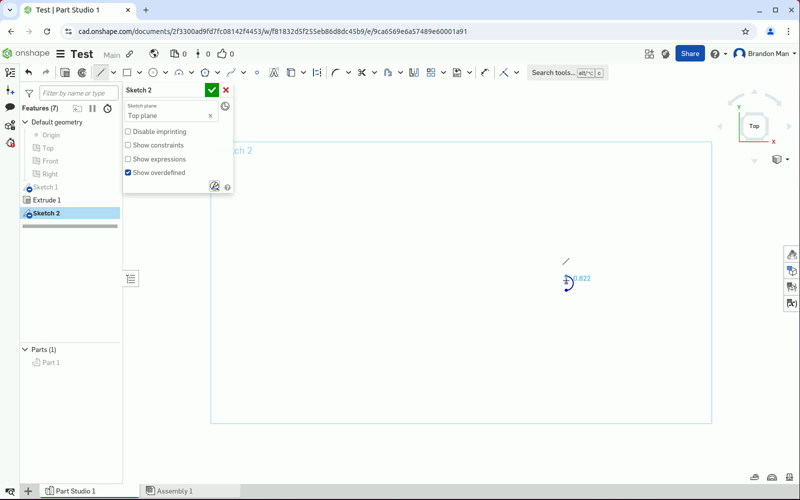
scroll(6)
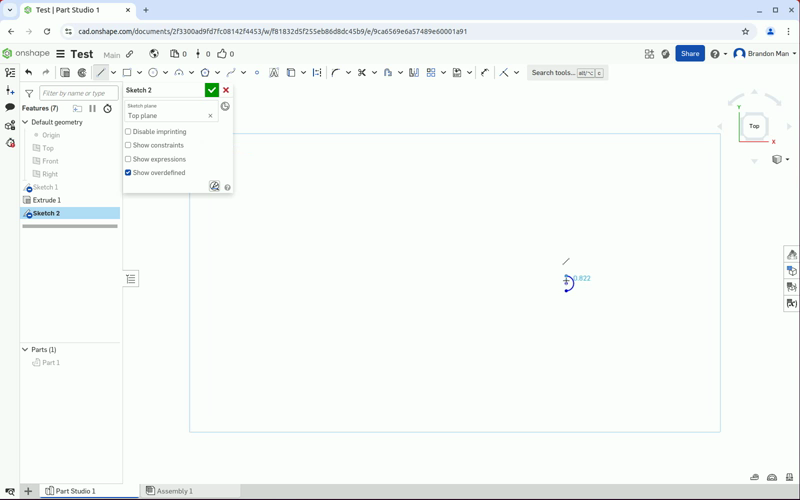
scroll(6)
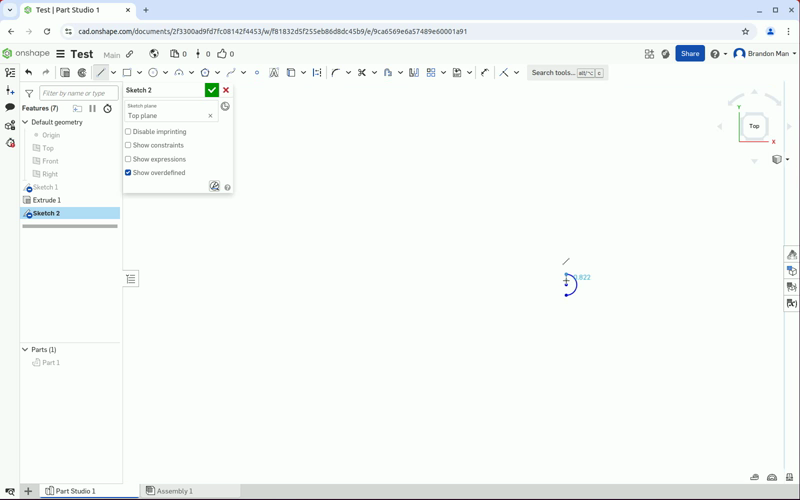
scroll(6)
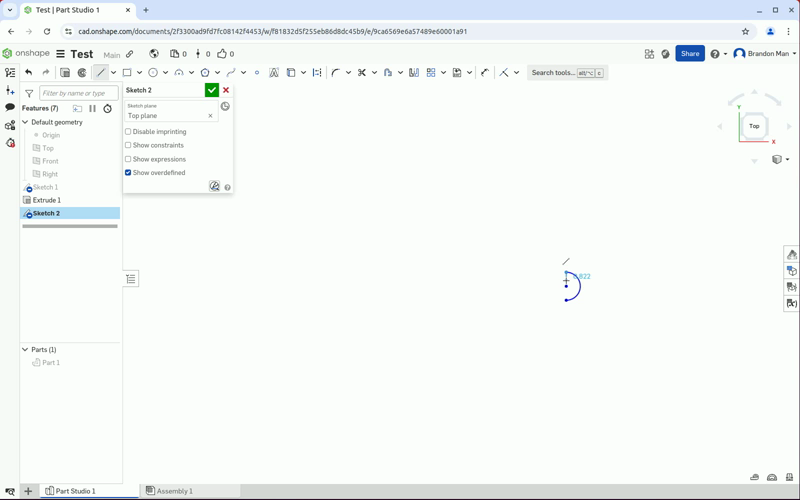
scroll(6)
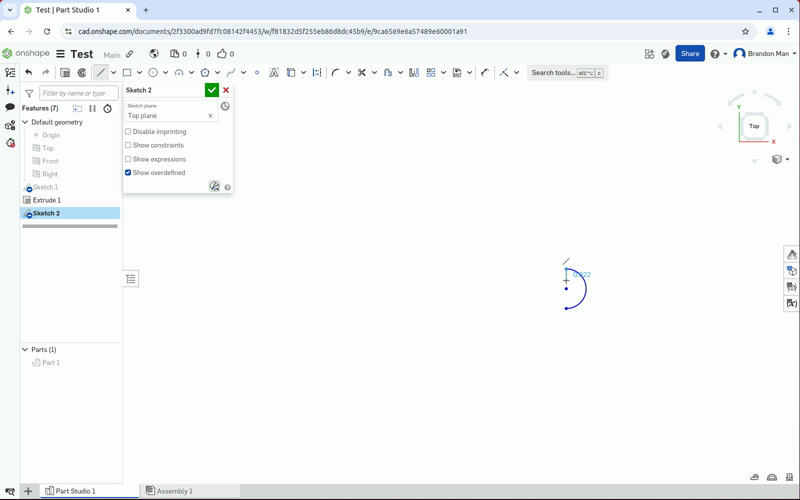
scroll(6)
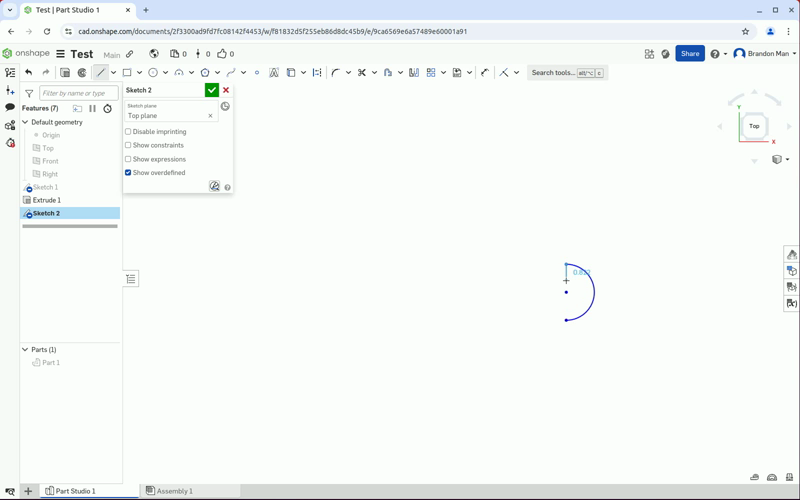
scroll(6)
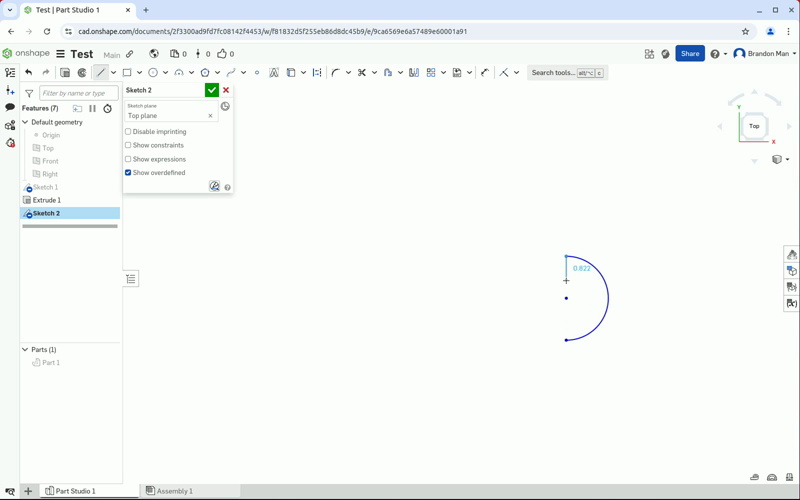
scroll(6)
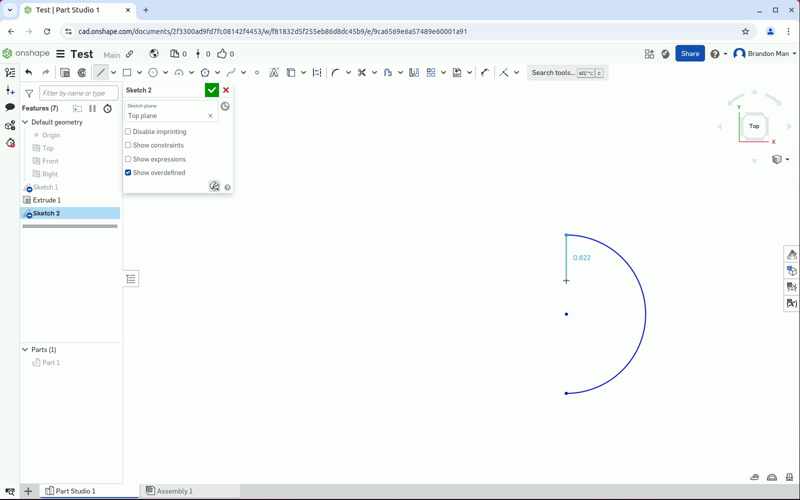
click(566, 280)
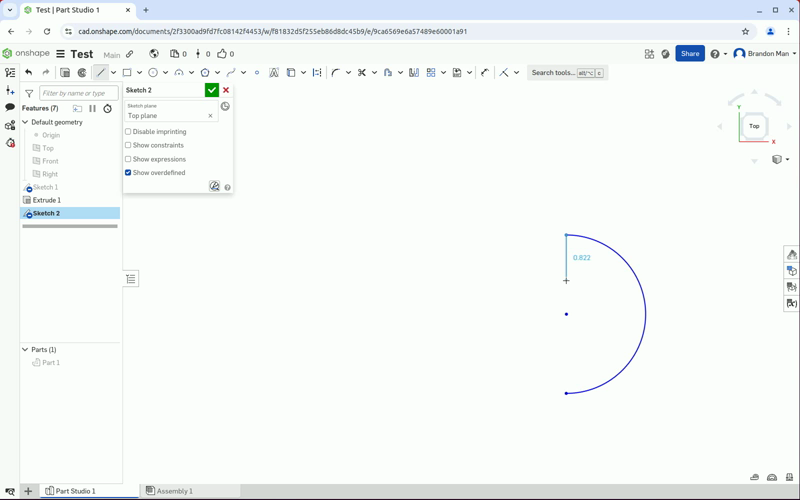
scroll(-6)
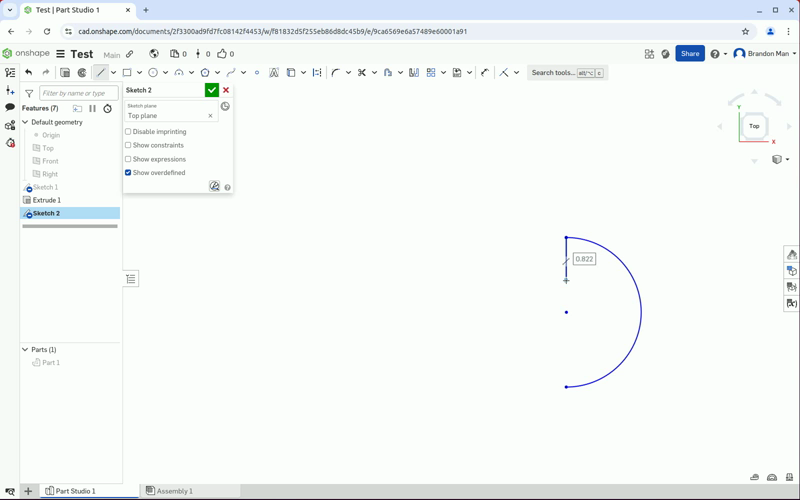
scroll(-6)
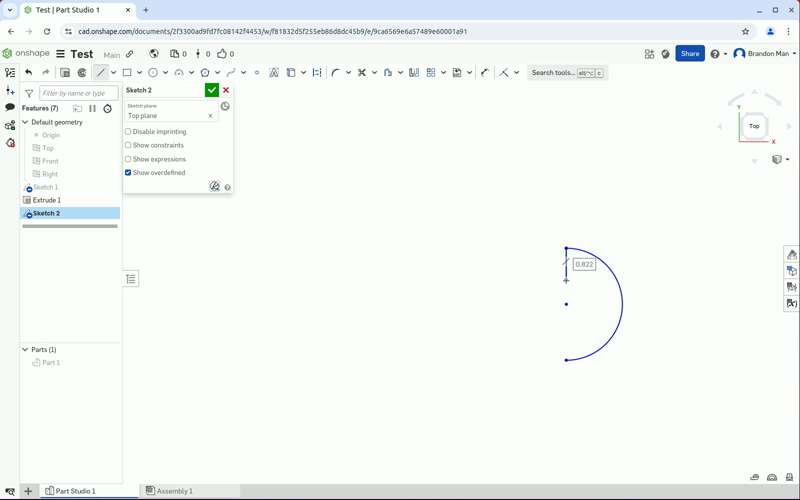
scroll(-6)
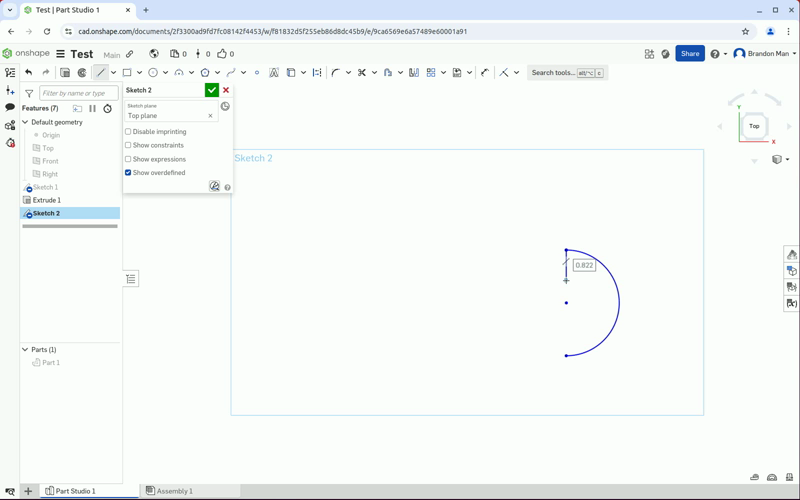
scroll(-6)
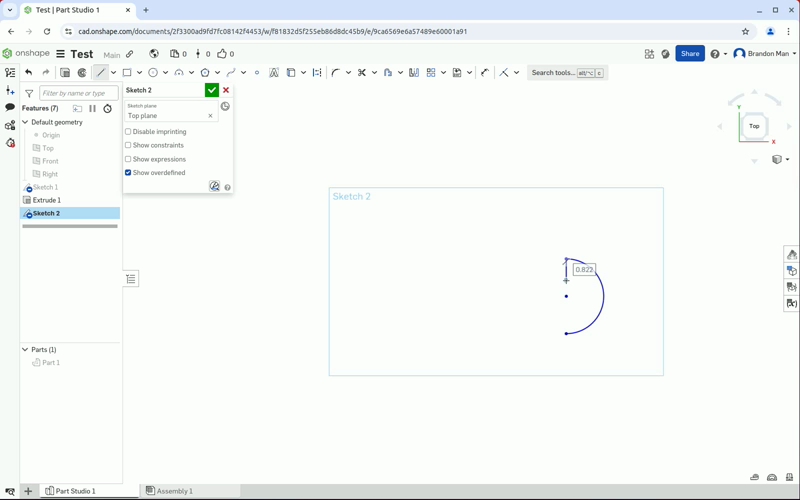
scroll(-6)
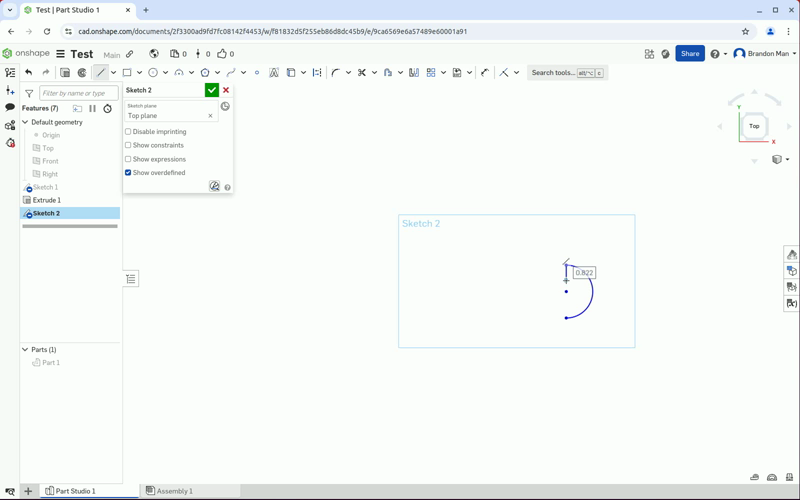
scroll(-6)
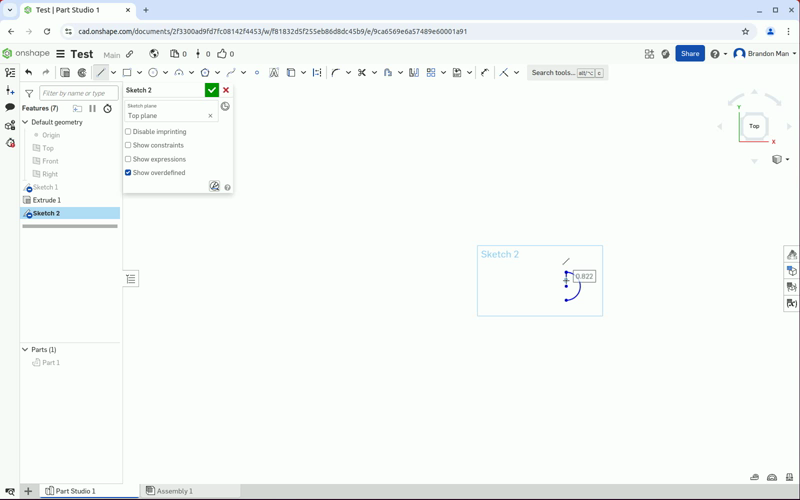
scroll(-6)
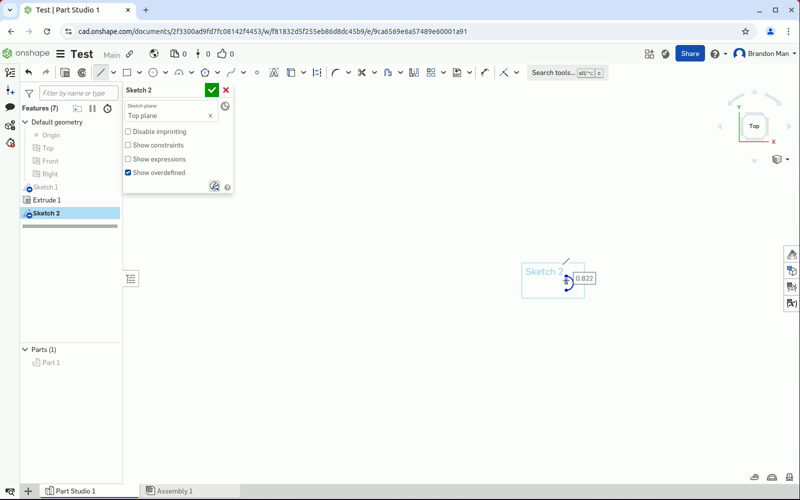
key_up(shift)
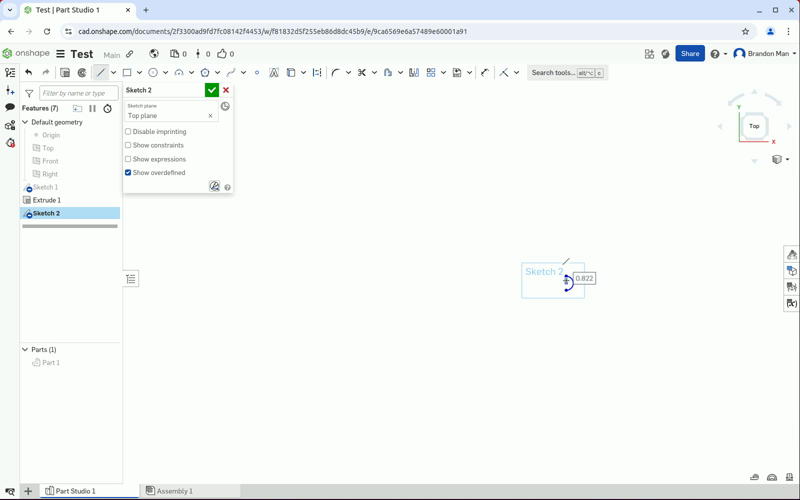
key(esc)
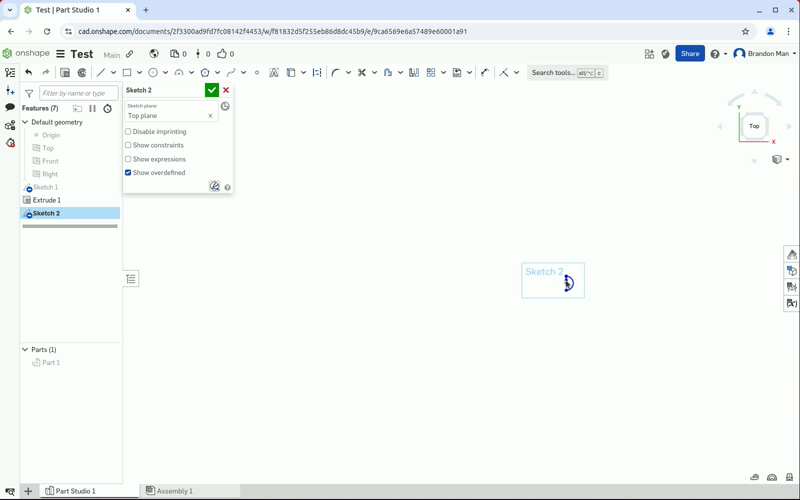
key(a)
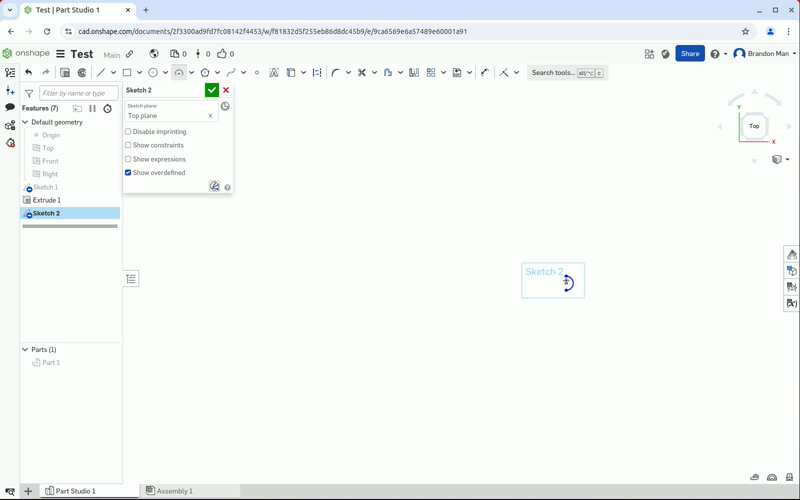
mouse_move(566, 280)
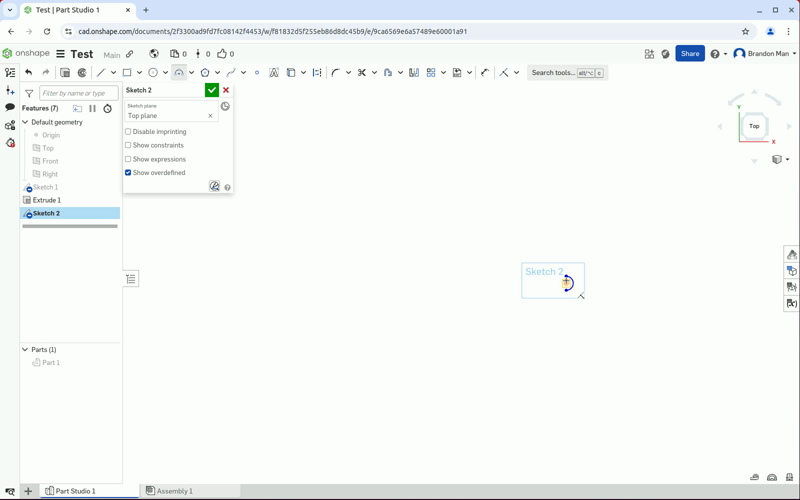
scroll(6)
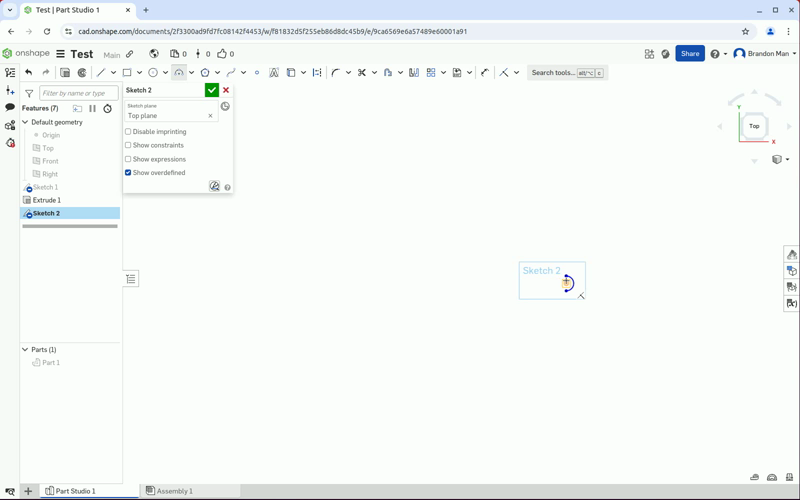
scroll(6)
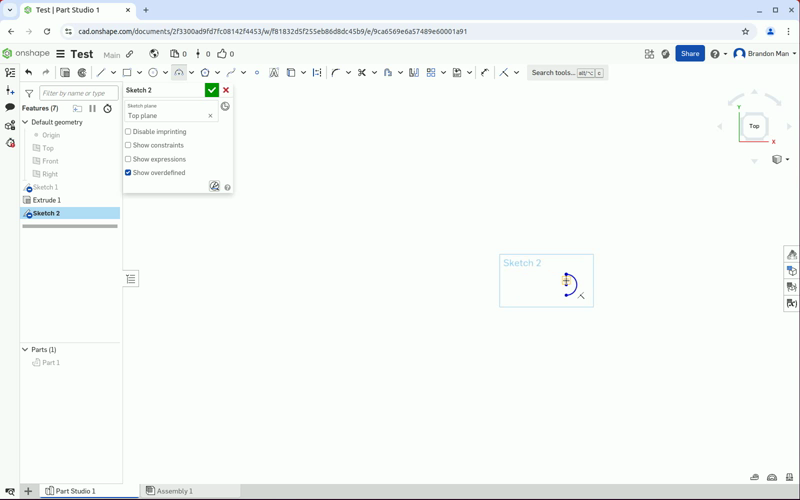
scroll(6)
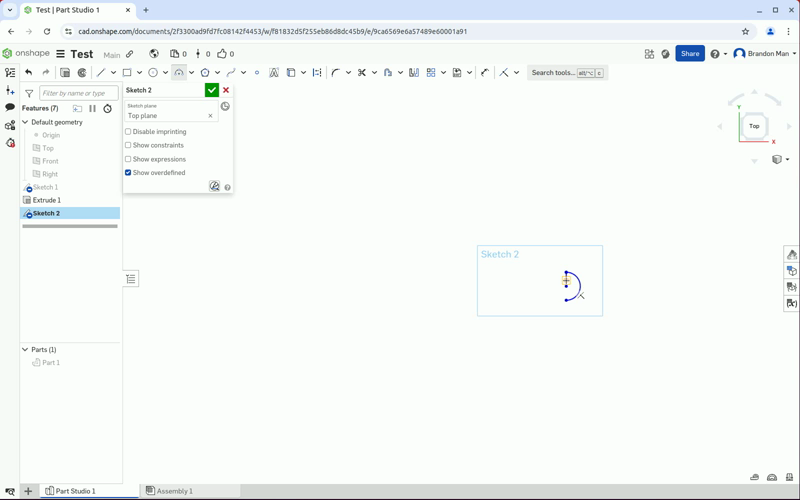
scroll(6)
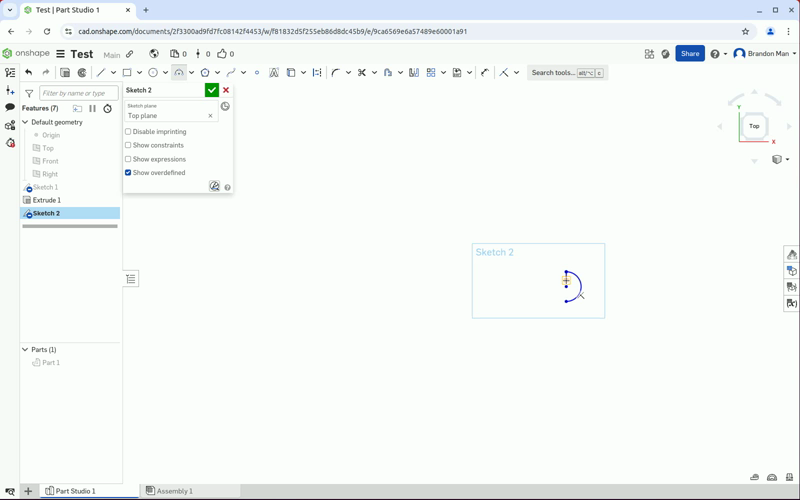
scroll(6)
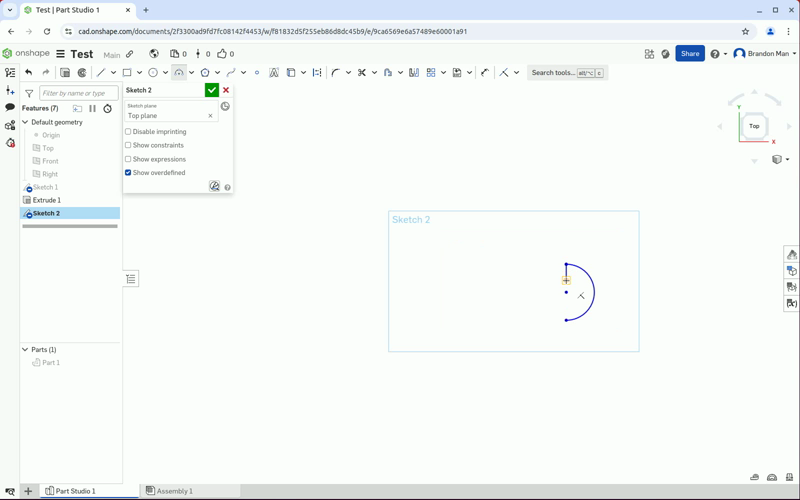
scroll(6)
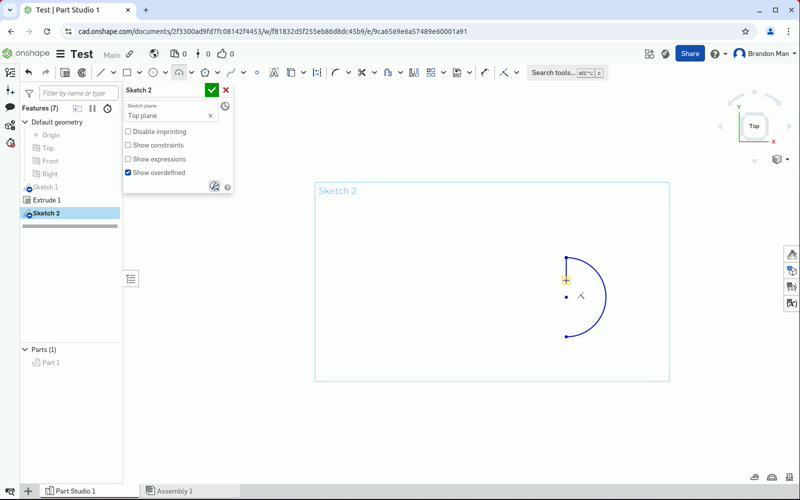
scroll(6)
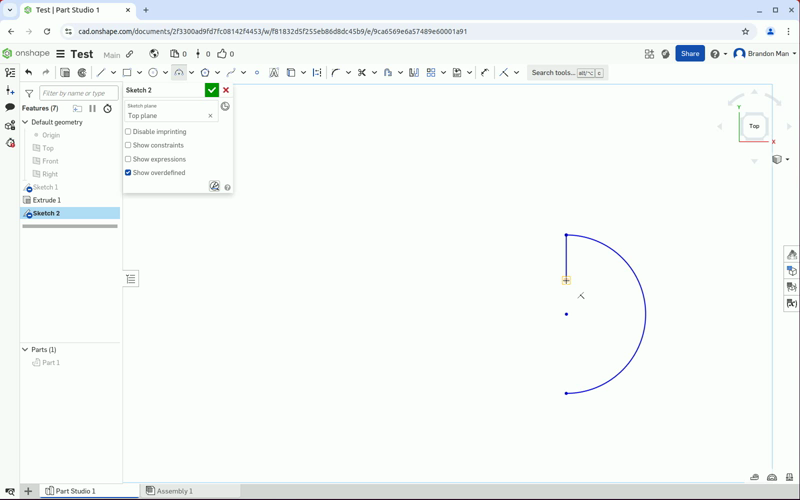
click(566, 280)
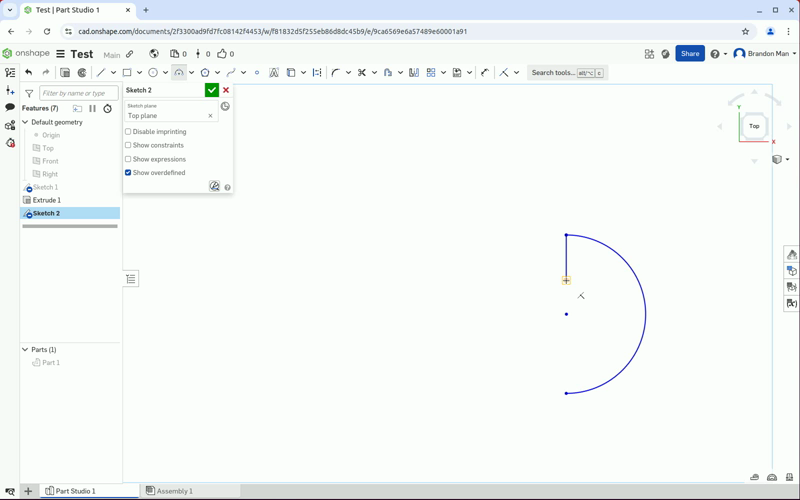
scroll(-6)
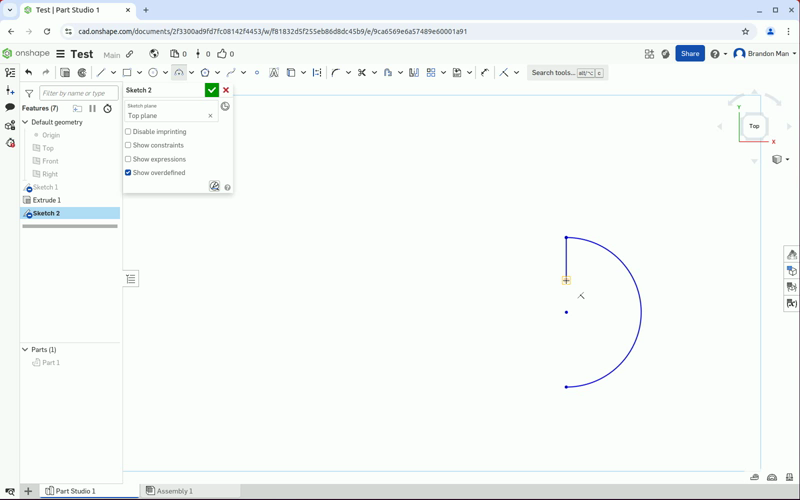
scroll(-6)
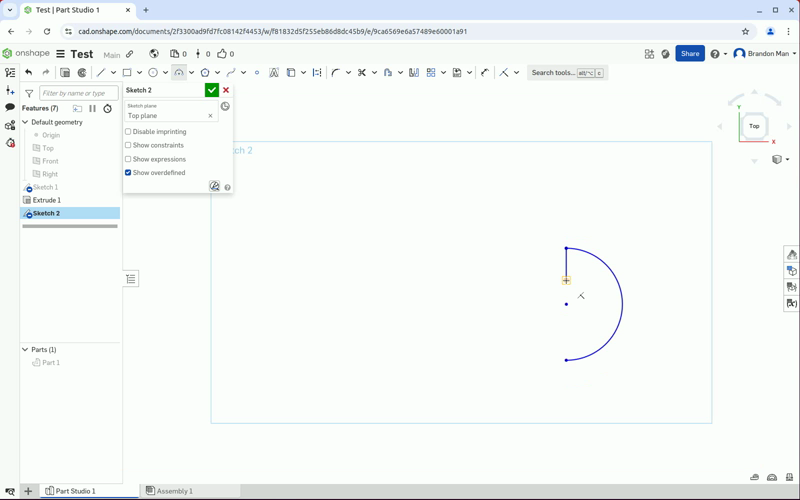
scroll(-6)
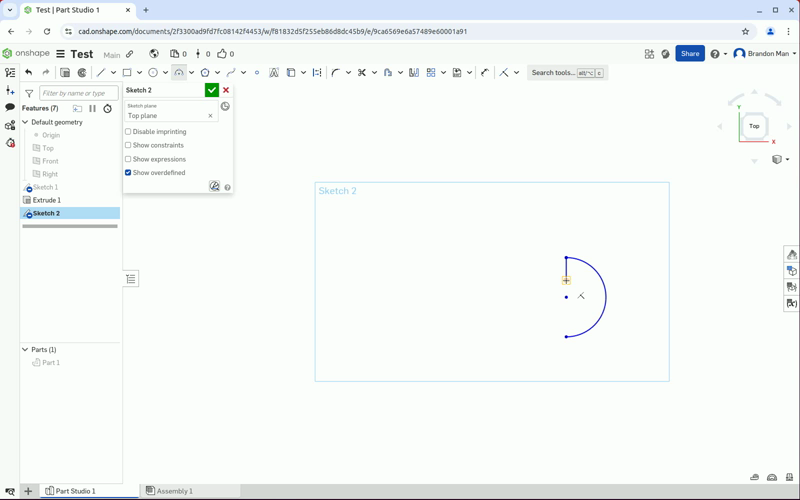
scroll(-6)
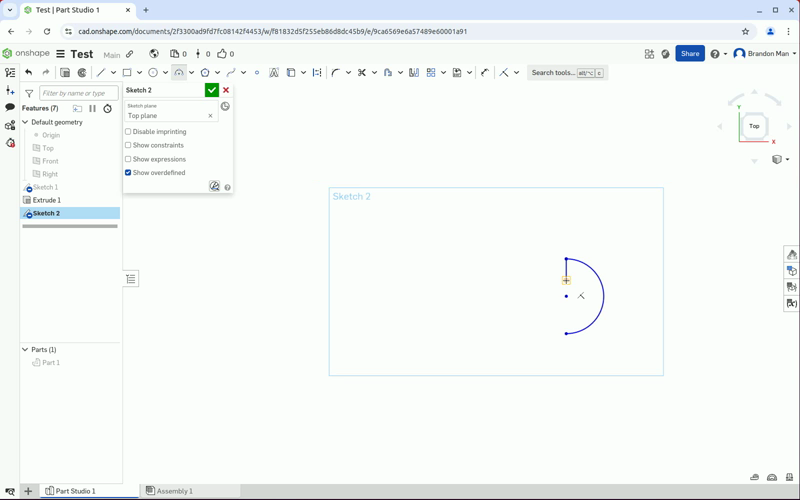
scroll(-6)
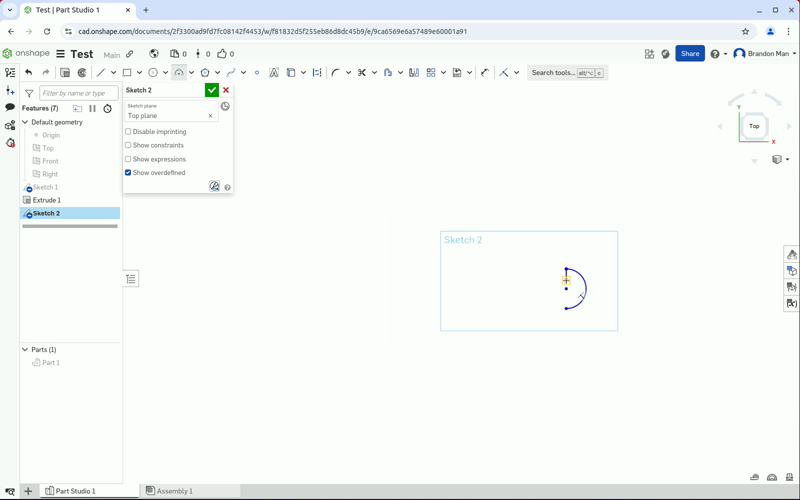
scroll(-6)
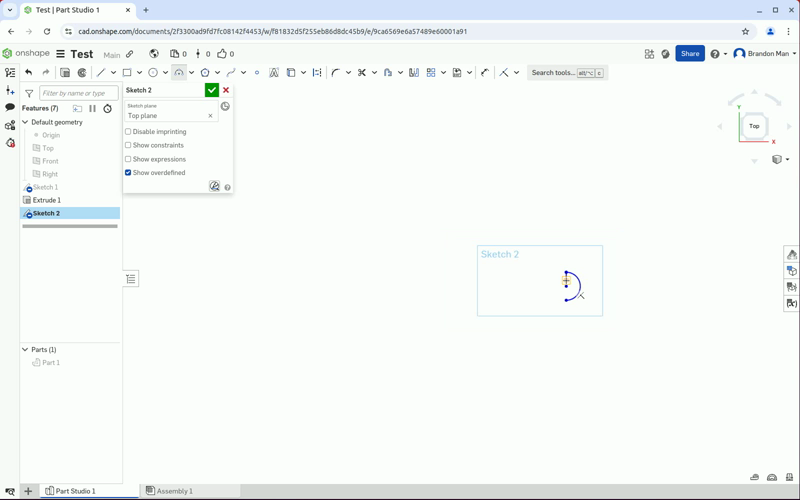
scroll(-6)
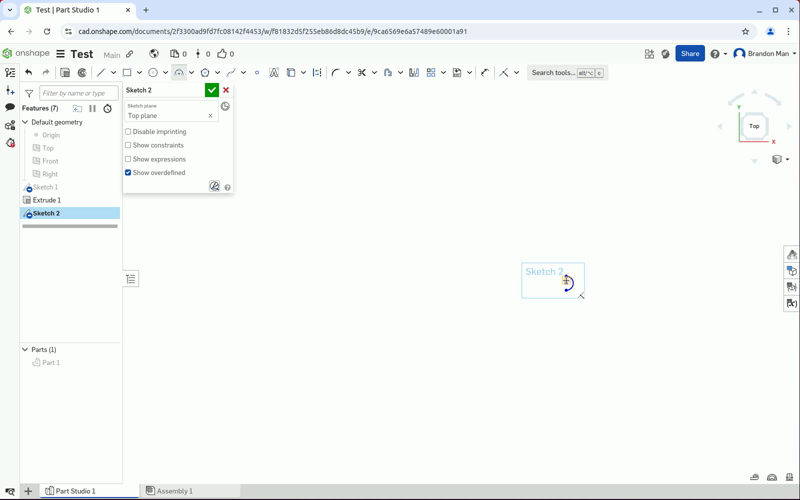
key_down(shift)
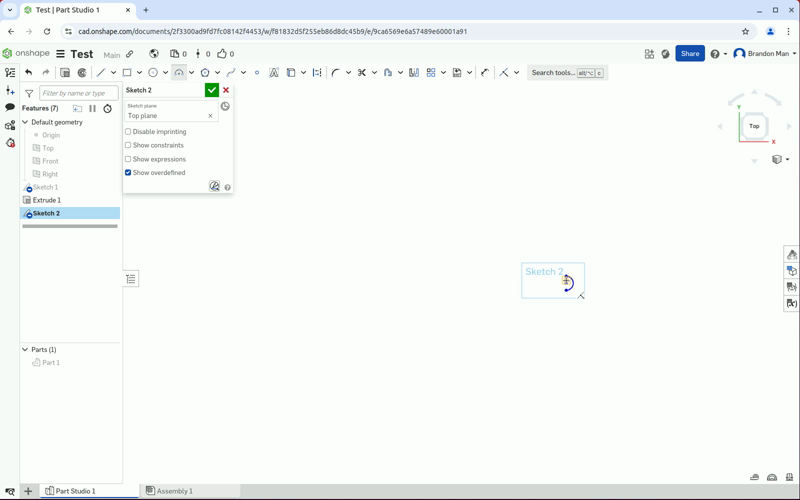
mouse_move(566, 285)
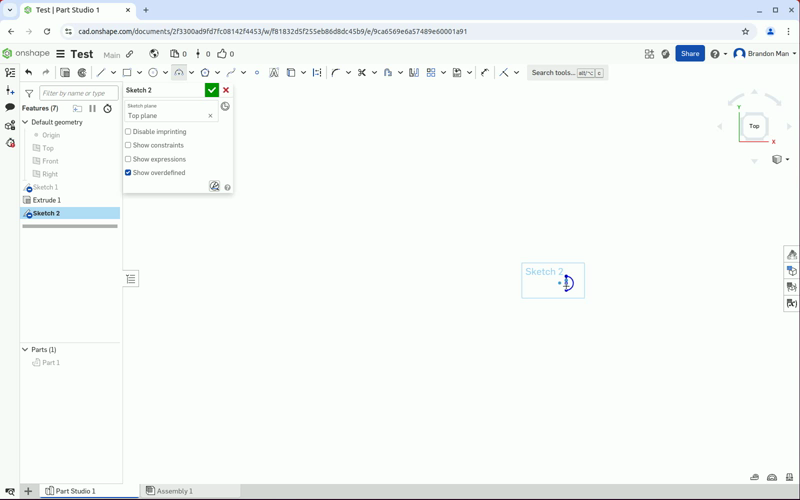
scroll(6)
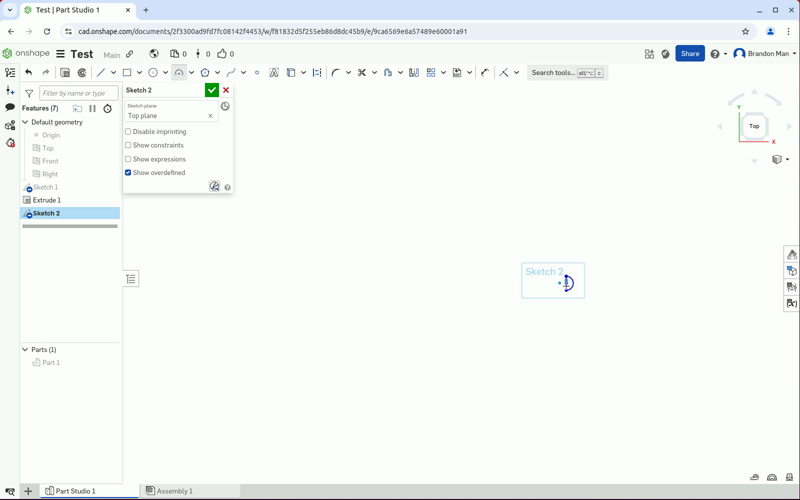
scroll(6)
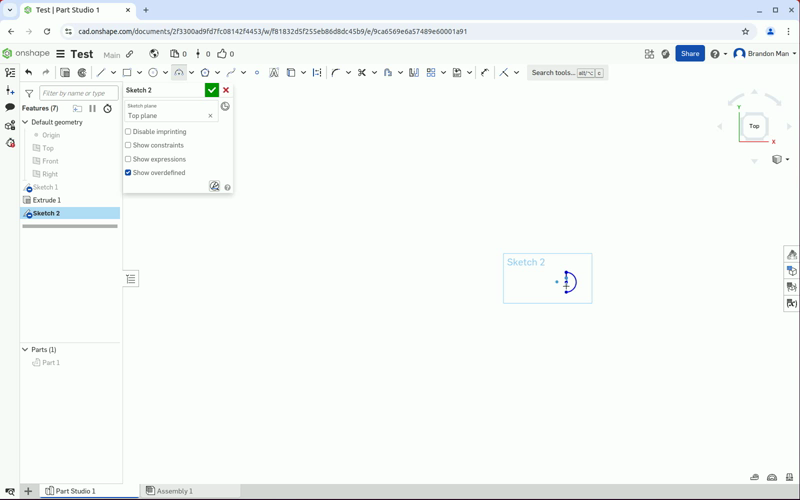
scroll(6)
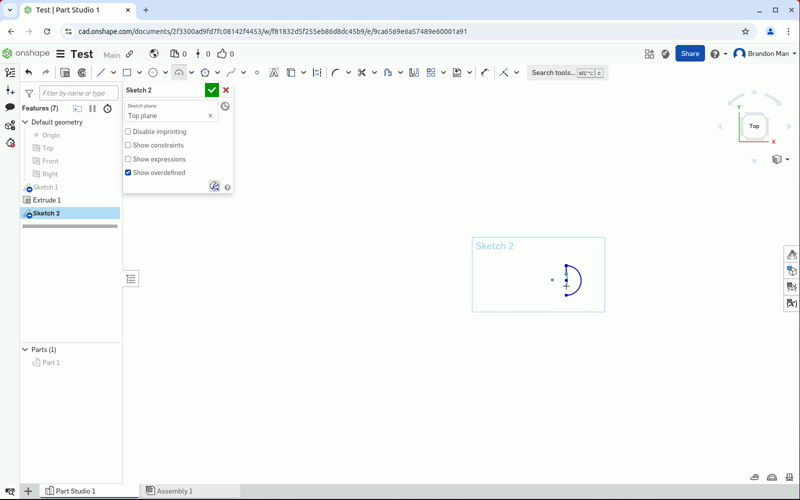
scroll(6)
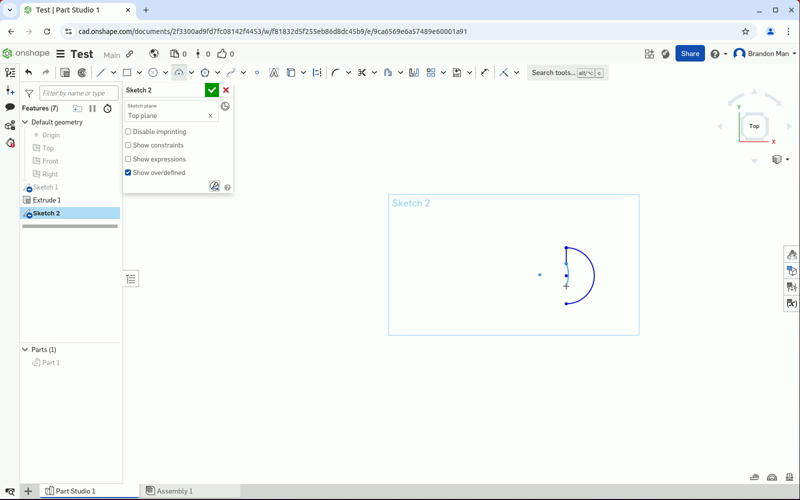
scroll(6)
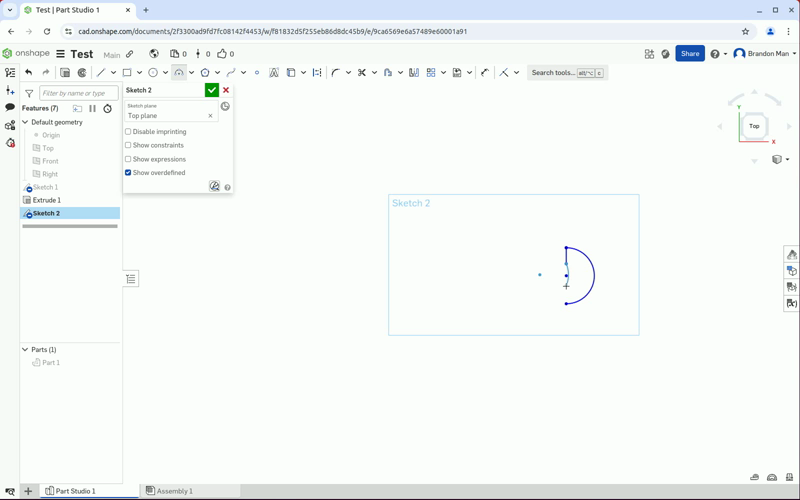
scroll(6)
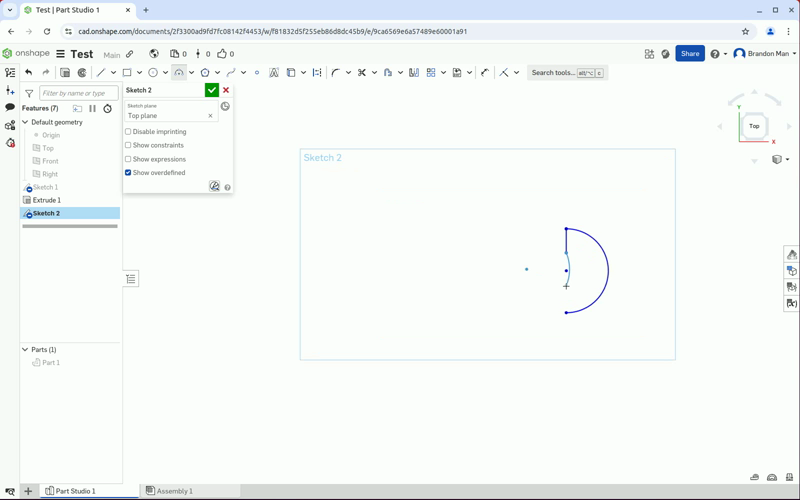
scroll(6)
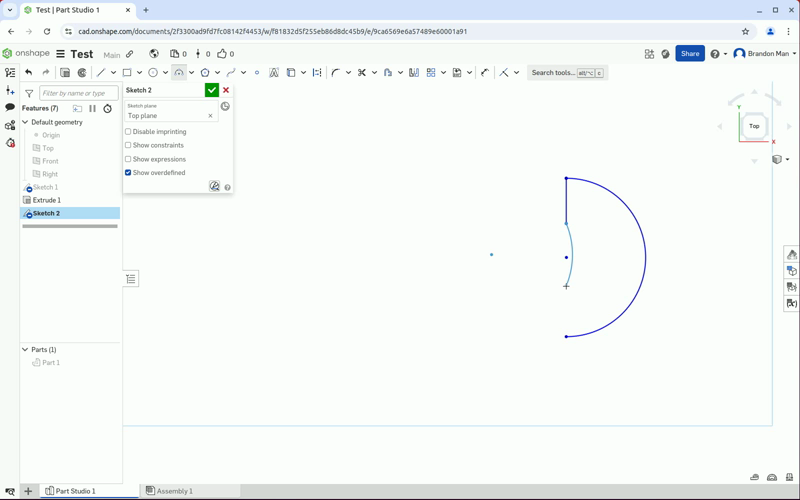
click(566, 285)
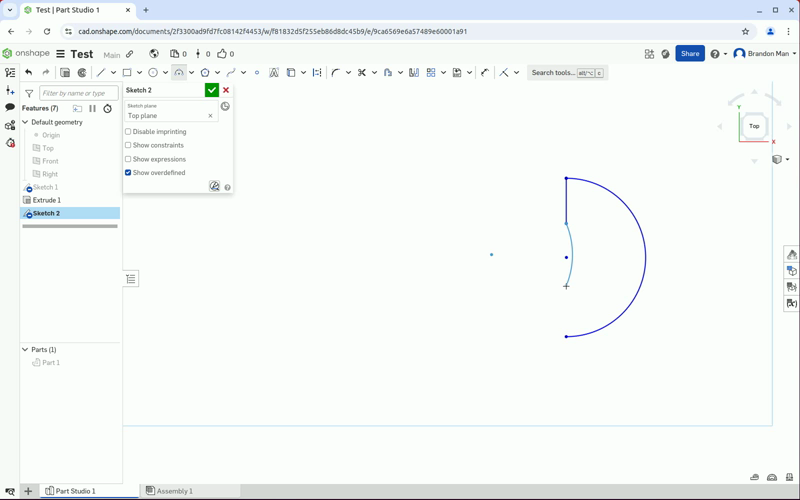
scroll(-6)
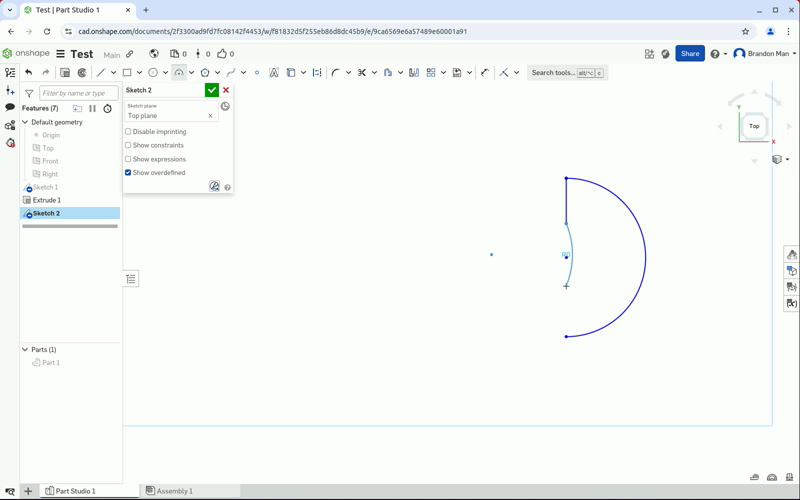
scroll(-6)
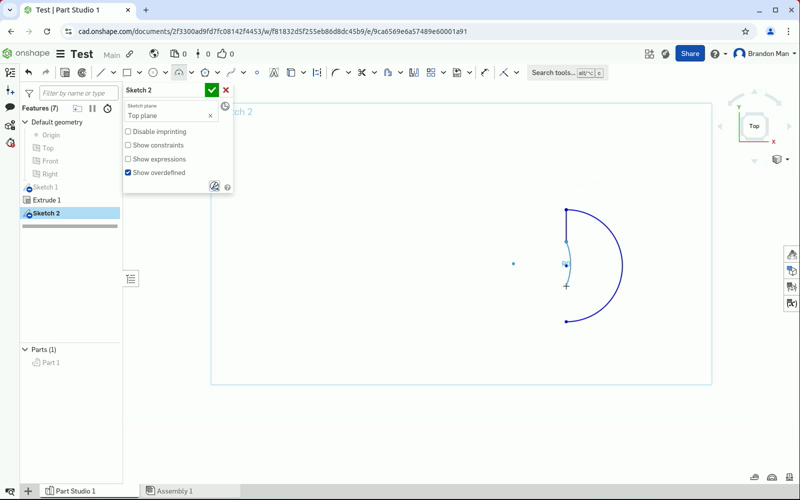
scroll(-6)
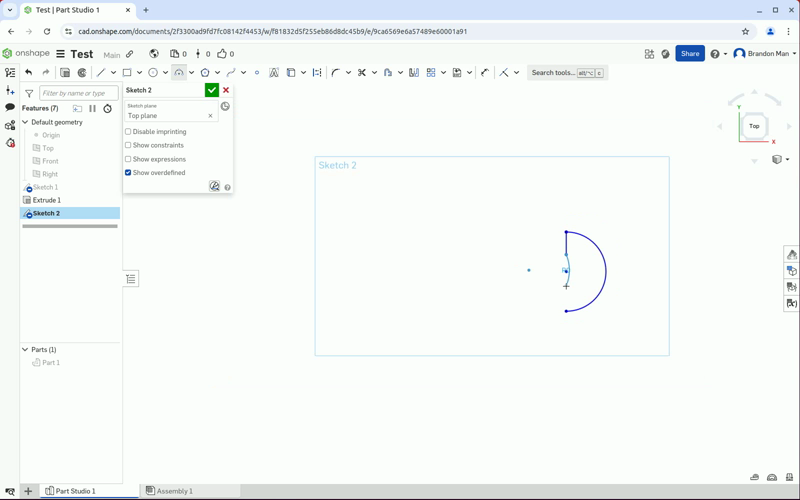
scroll(-6)
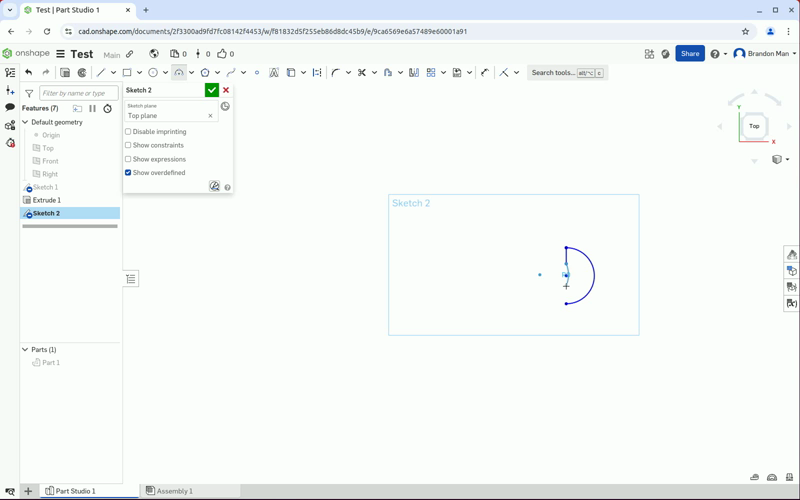
scroll(-6)
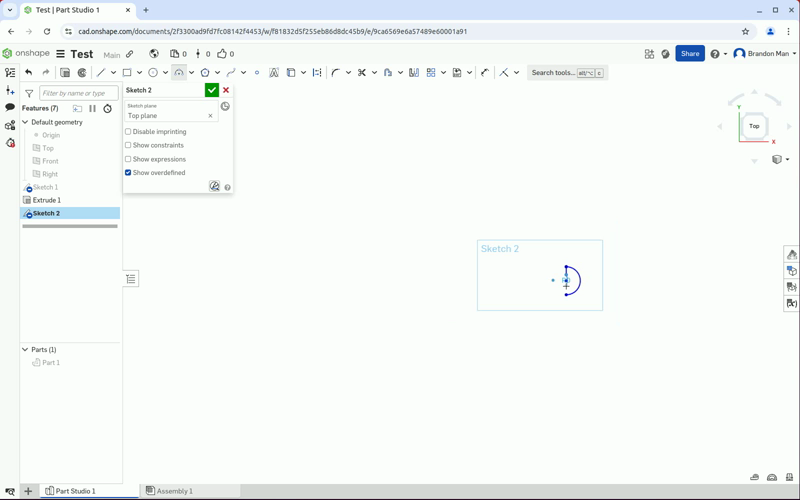
scroll(-6)
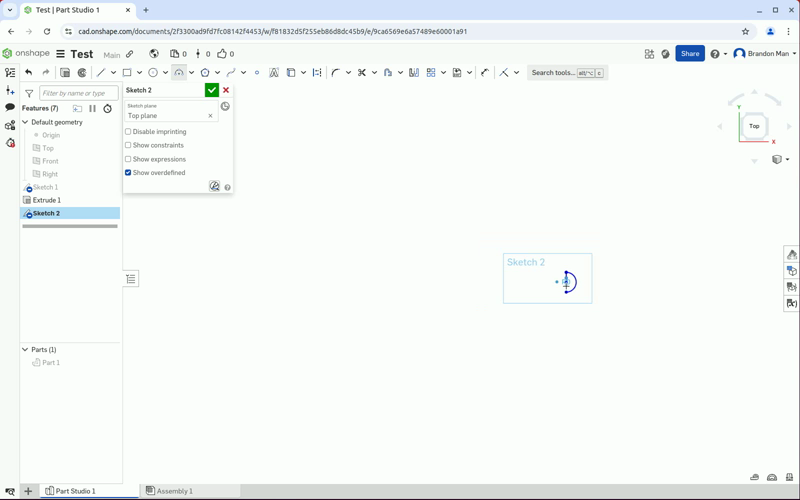
scroll(-6)
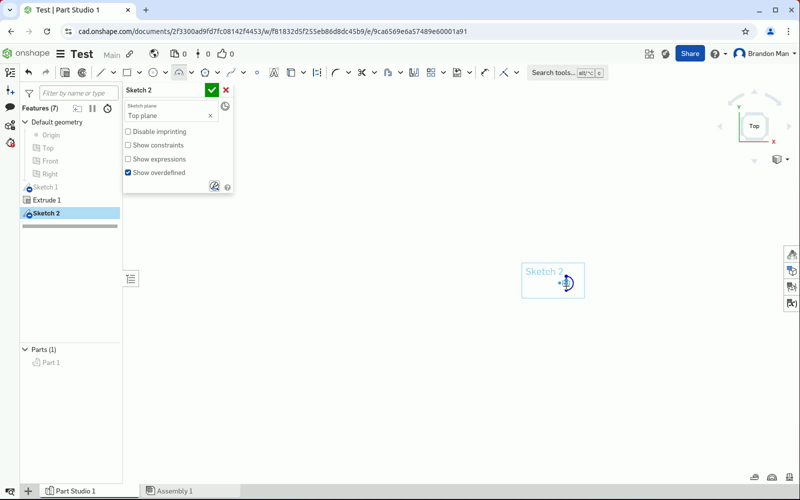
mouse_move(569, 282)
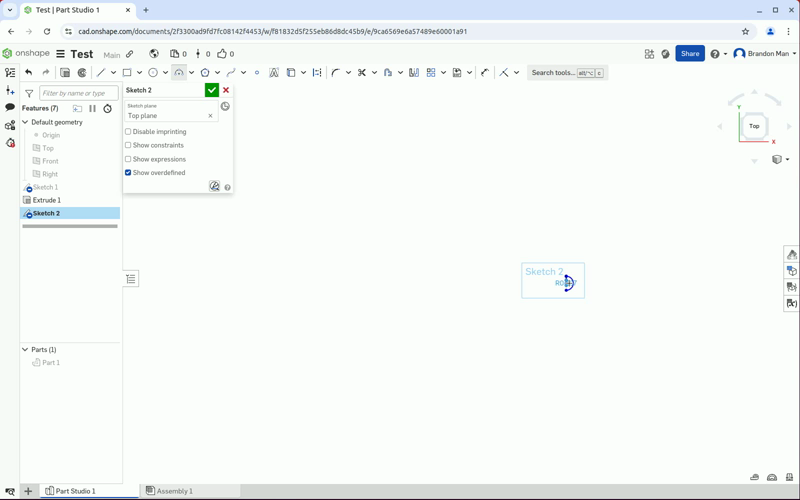
scroll(6)
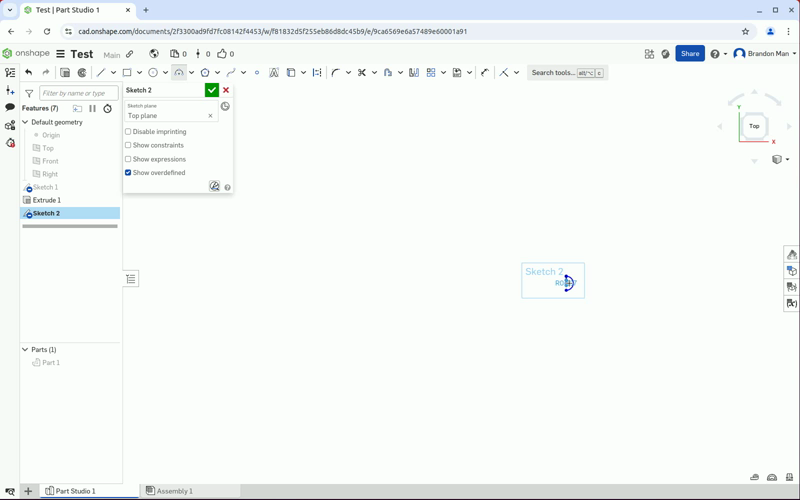
scroll(6)
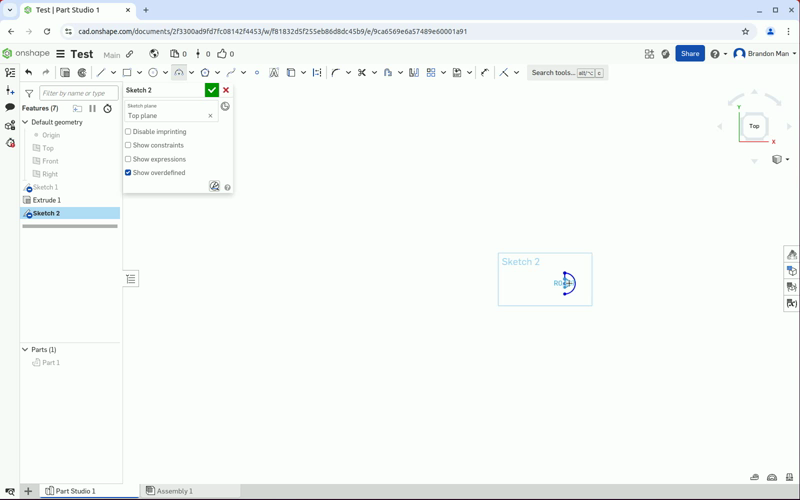
scroll(6)
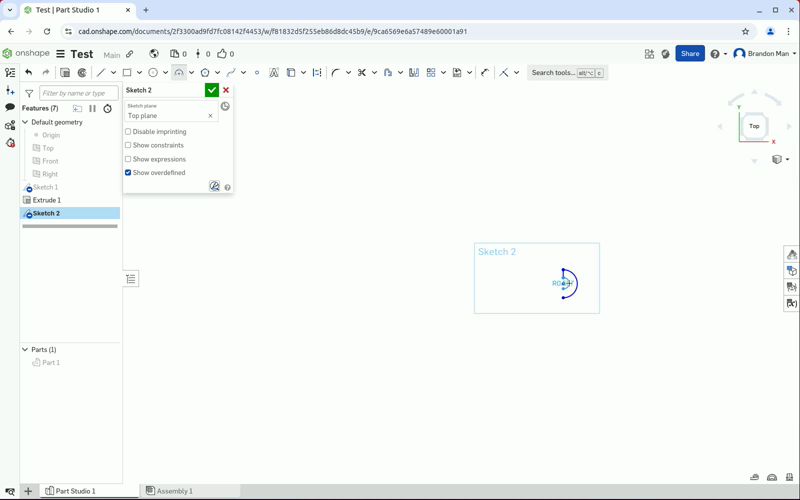
scroll(6)
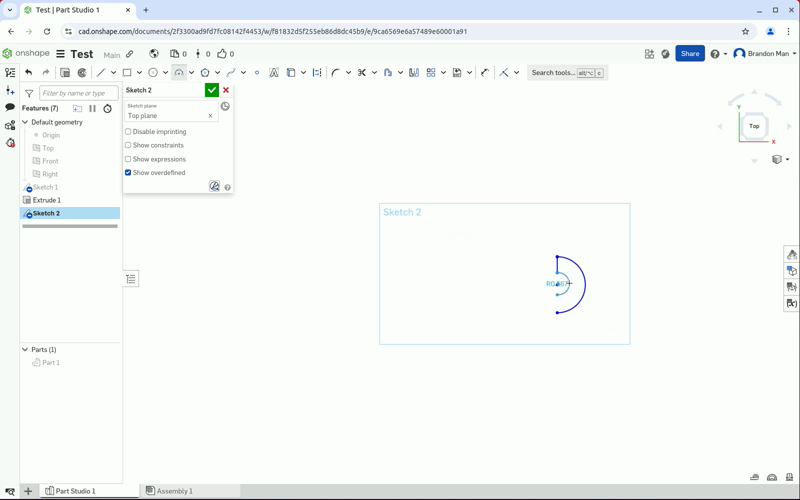
scroll(6)
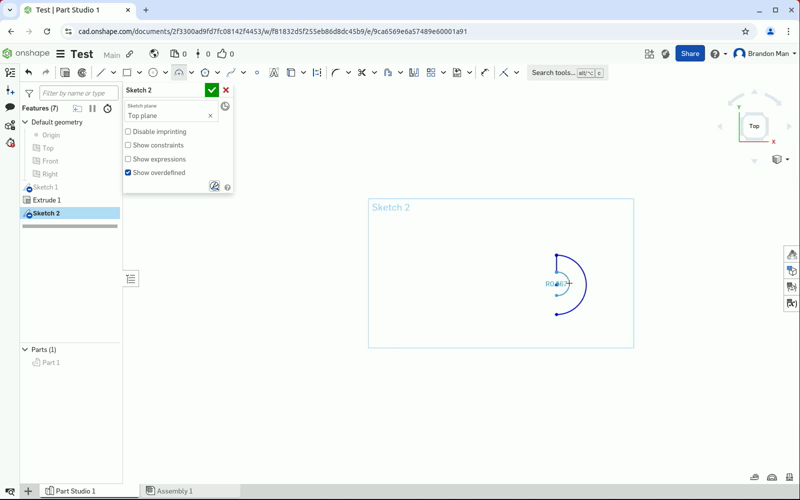
scroll(6)
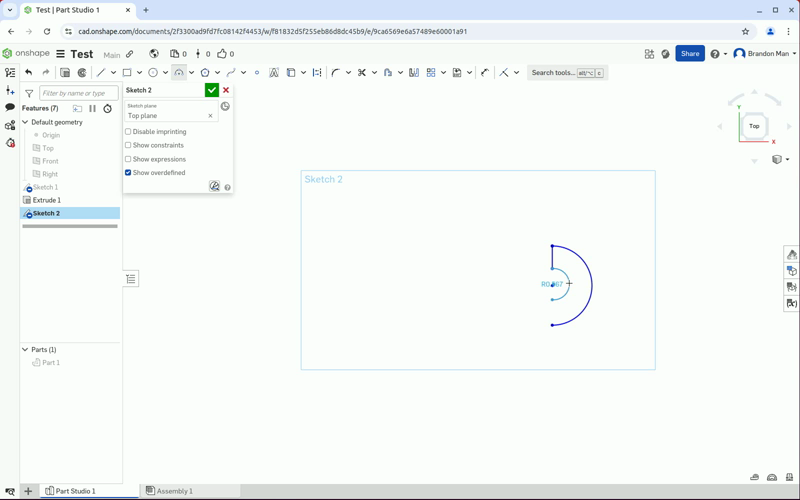
scroll(6)
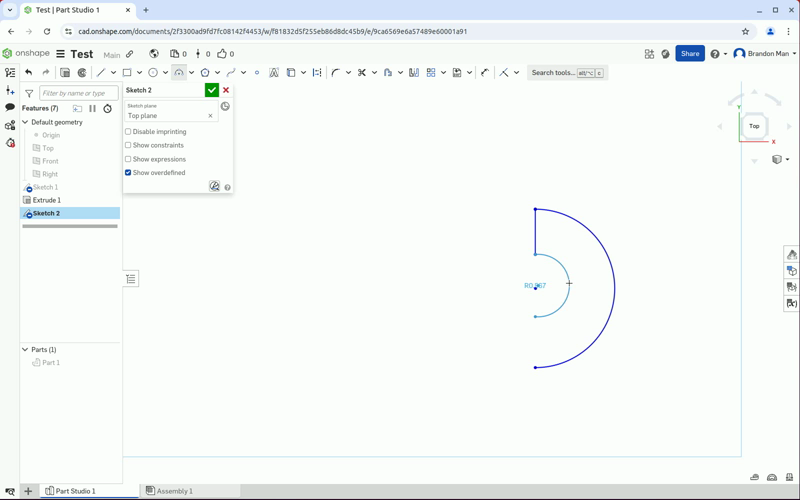
click(569, 282)
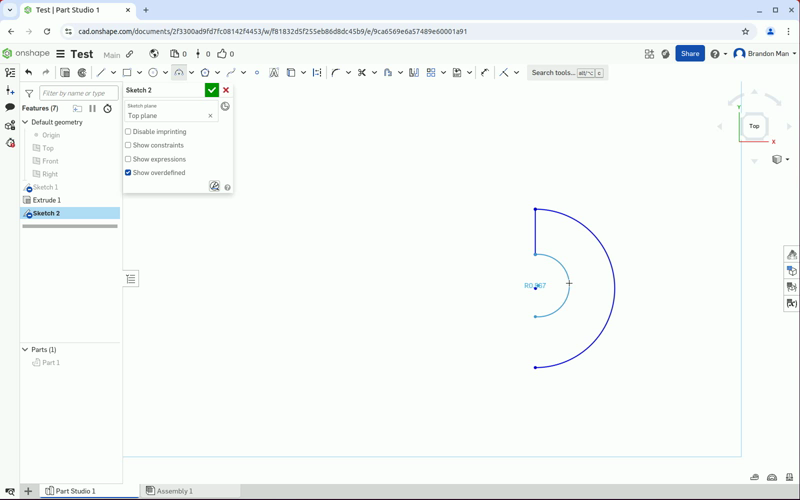
scroll(-6)
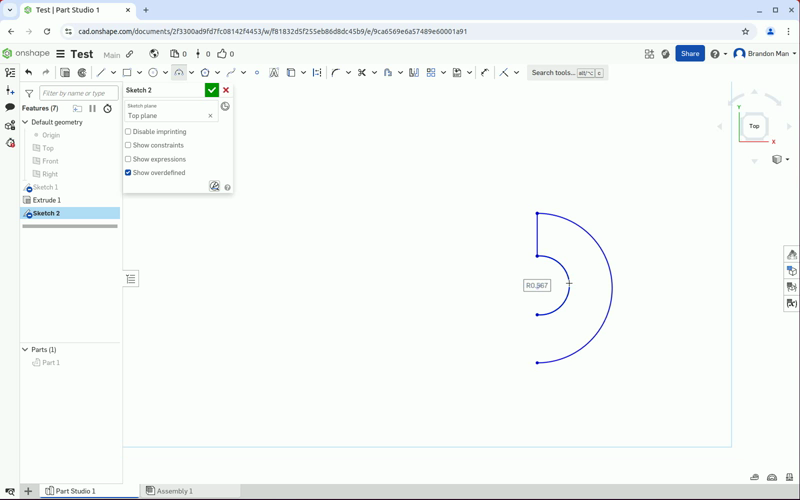
scroll(-6)
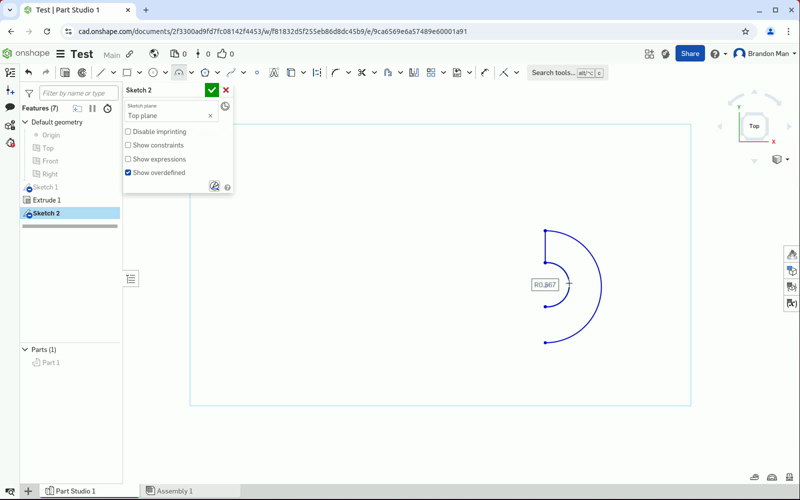
scroll(-6)
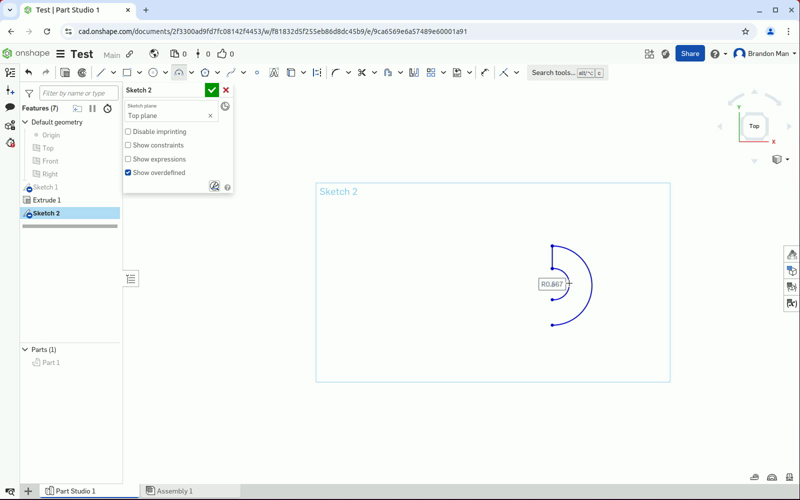
scroll(-6)
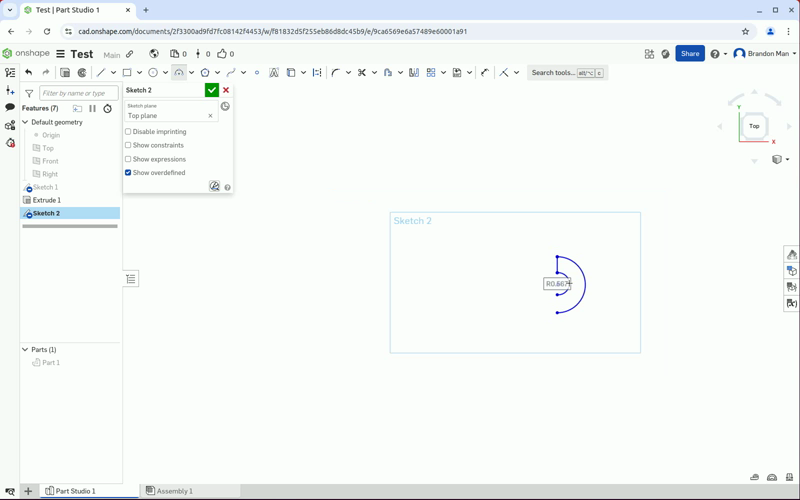
scroll(-6)
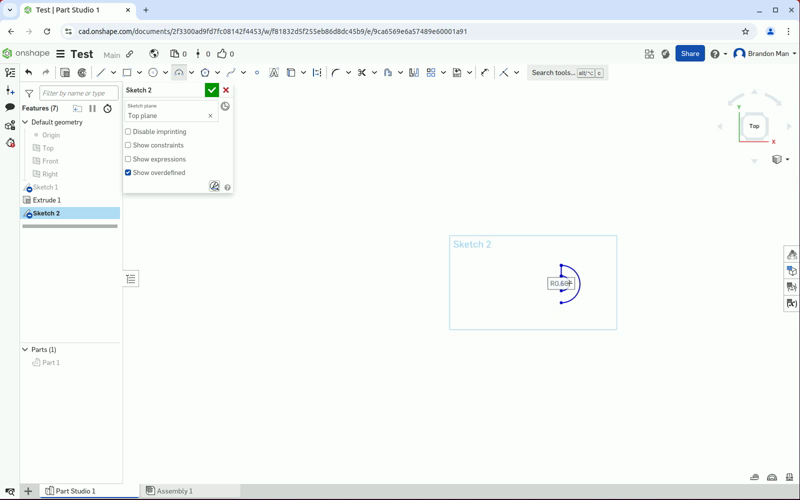
scroll(-6)
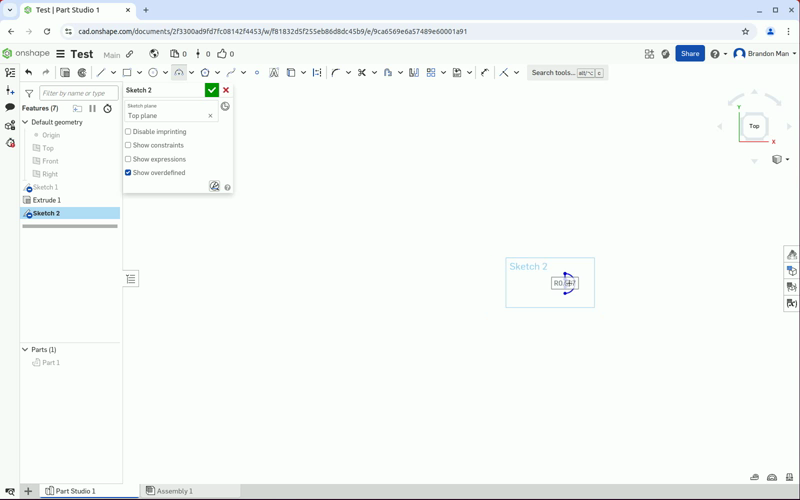
scroll(-6)
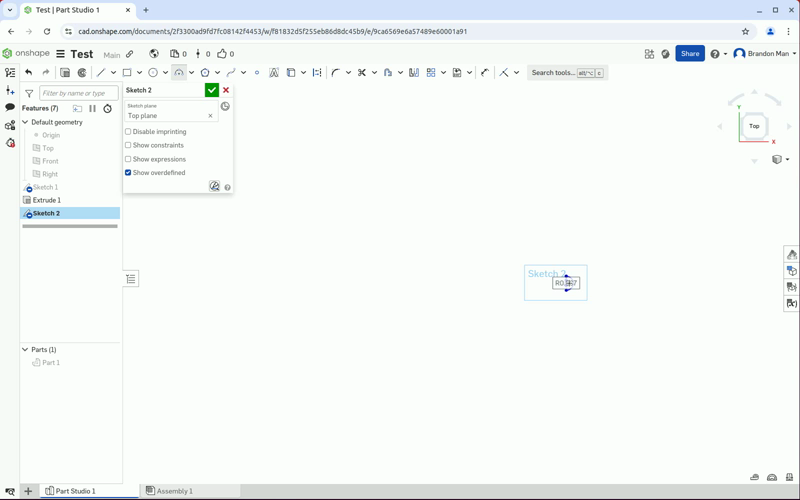
key_up(shift)
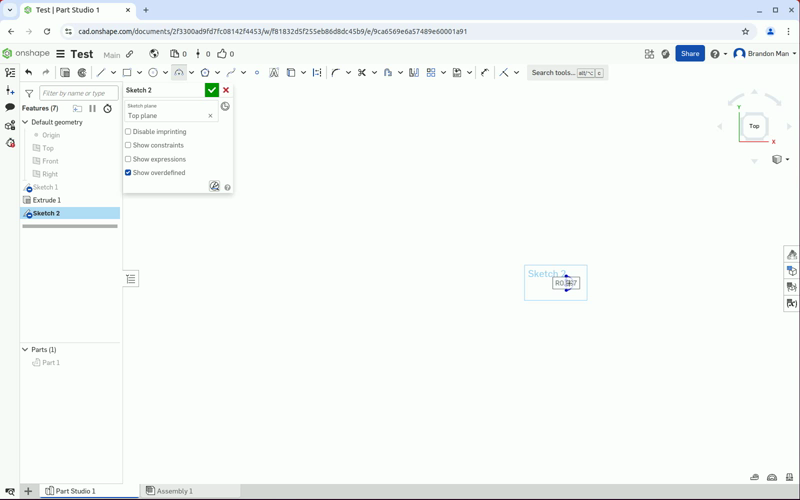
key(esc)
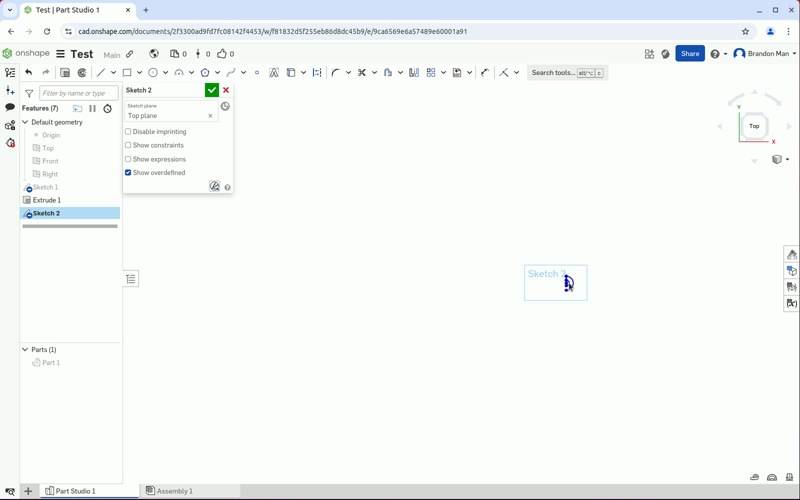
key(l)
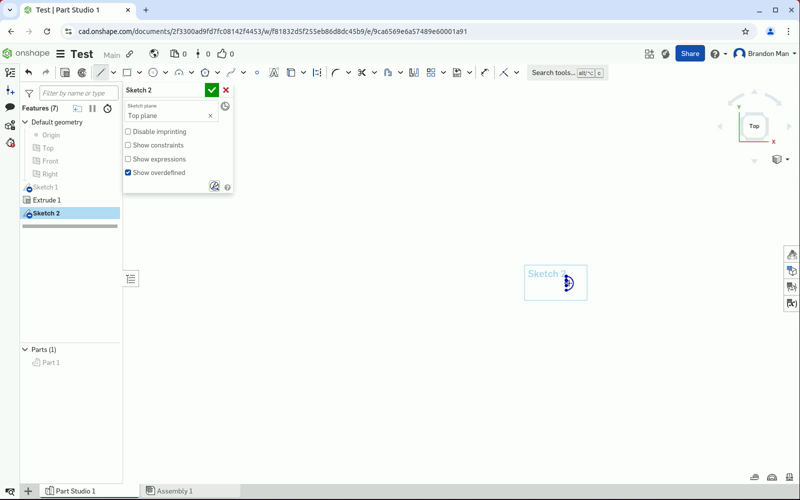
mouse_move(566, 285)
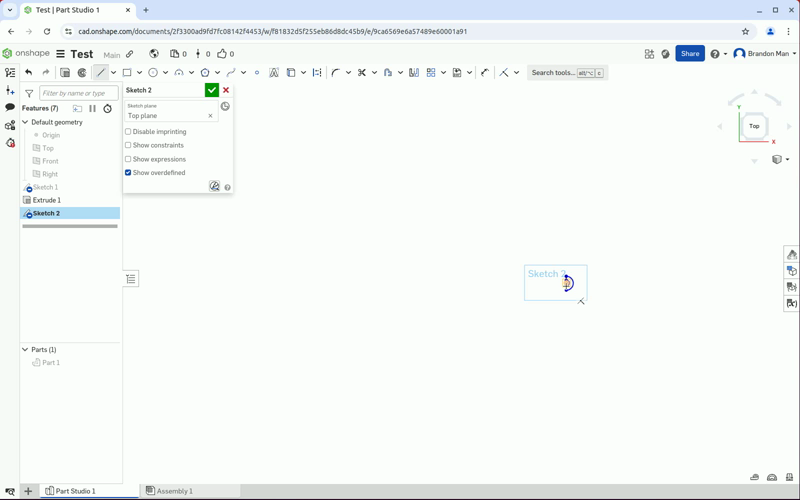
scroll(6)
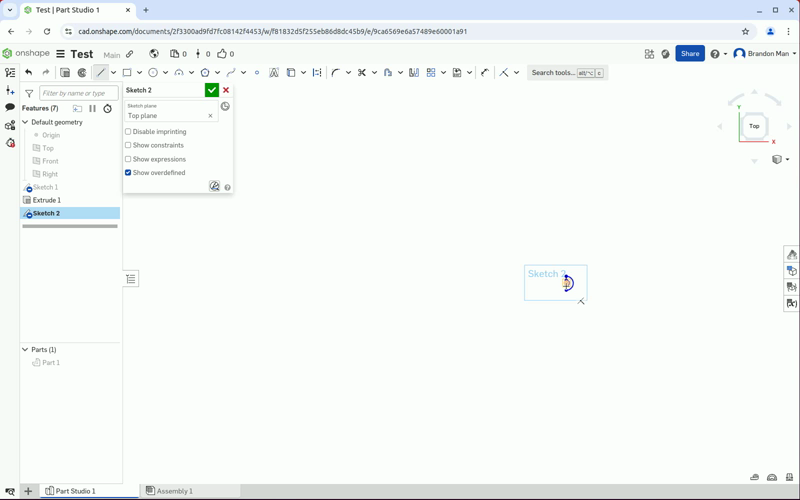
scroll(6)
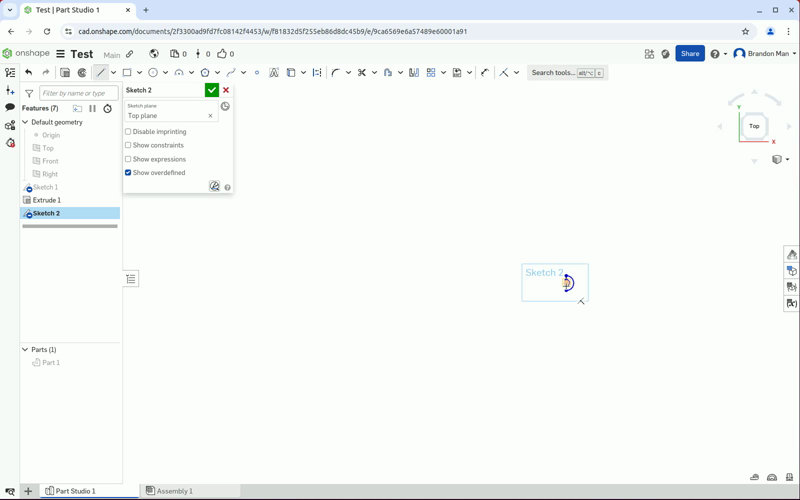
scroll(6)
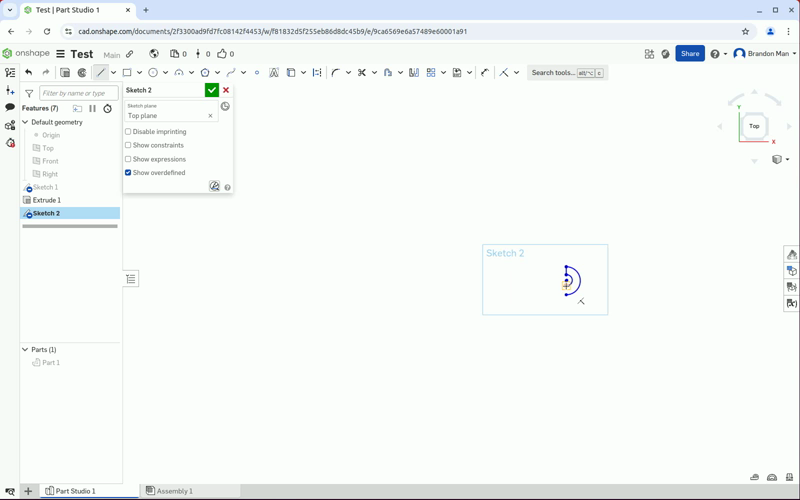
scroll(6)
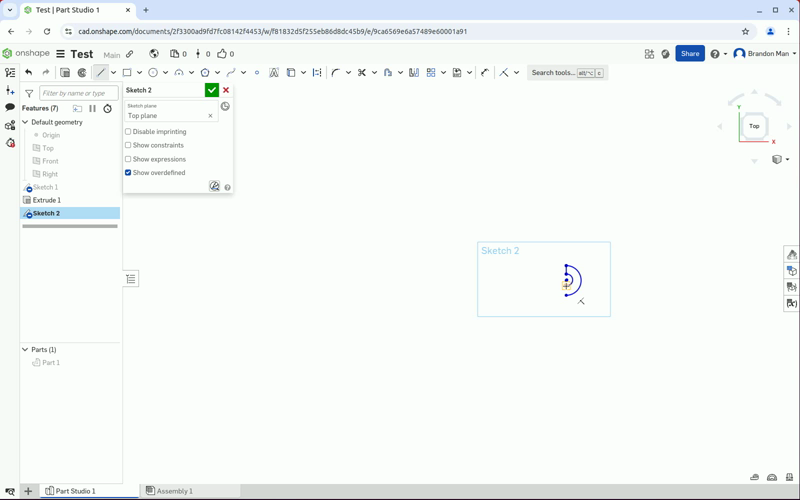
scroll(6)
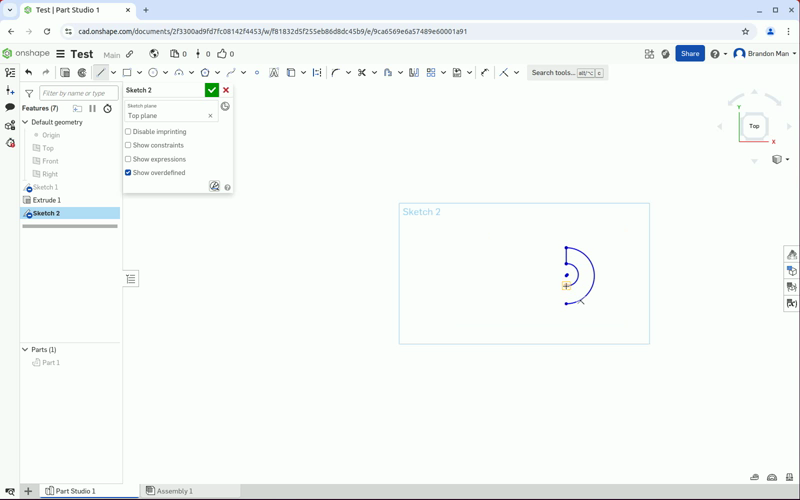
scroll(6)
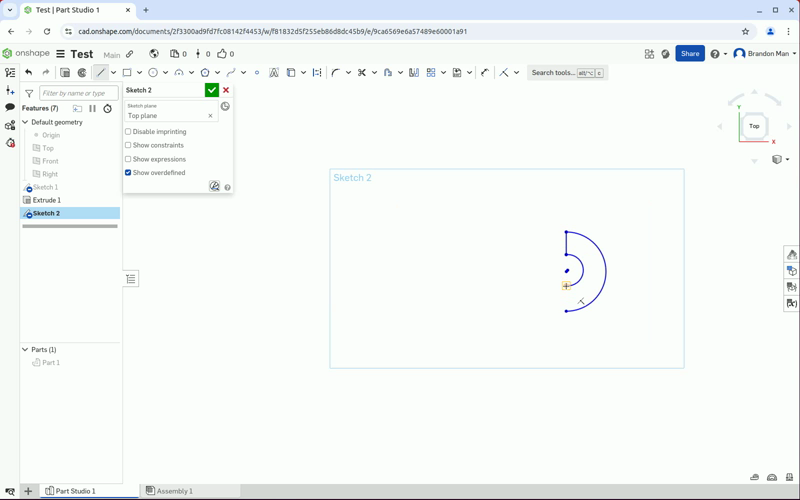
scroll(6)
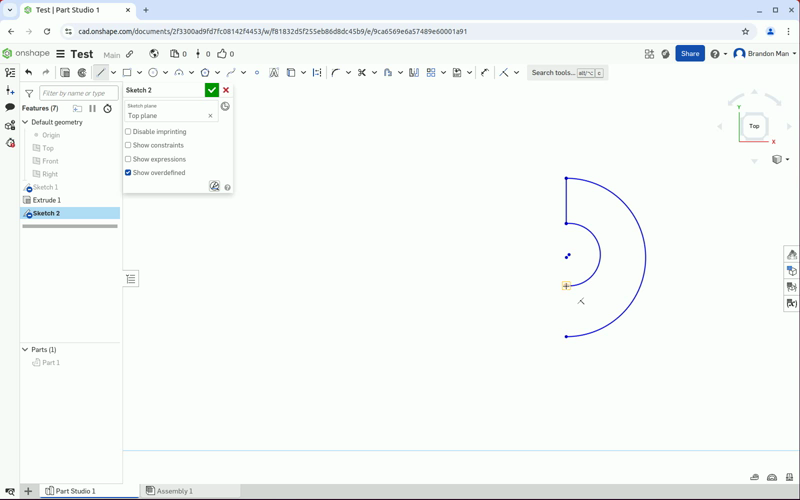
click(566, 285)
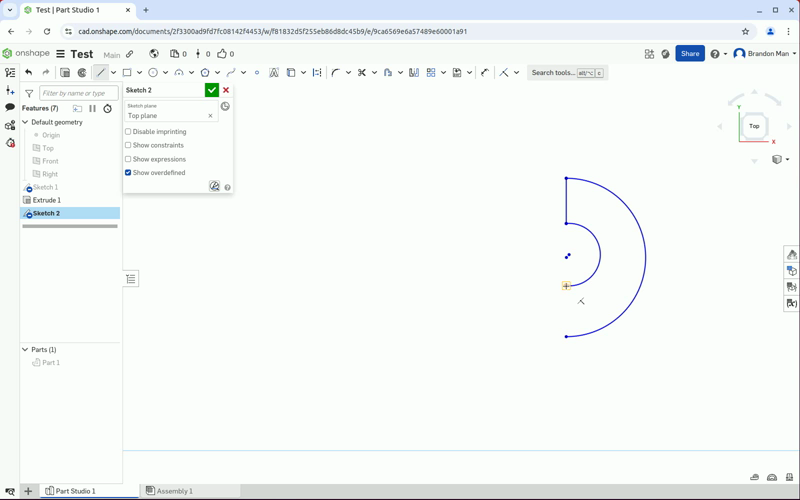
scroll(-6)
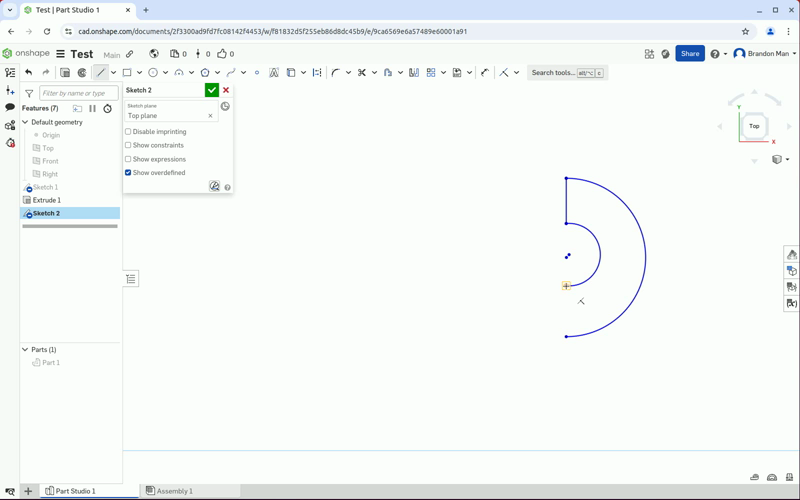
scroll(-6)
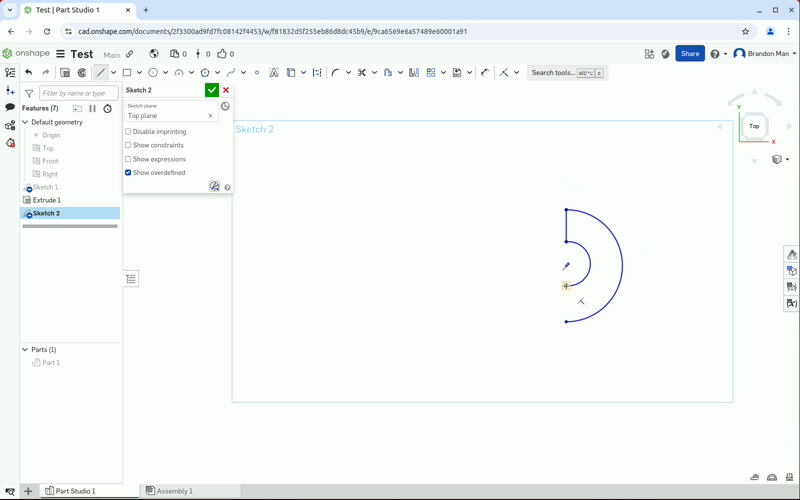
scroll(-6)
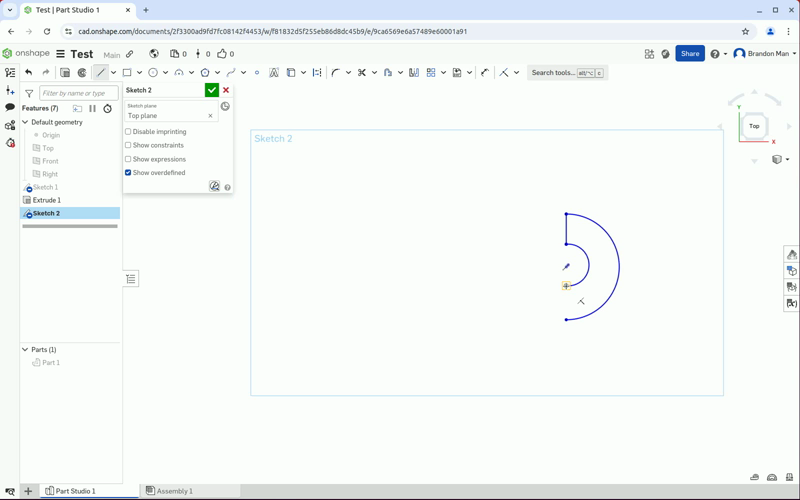
scroll(-6)
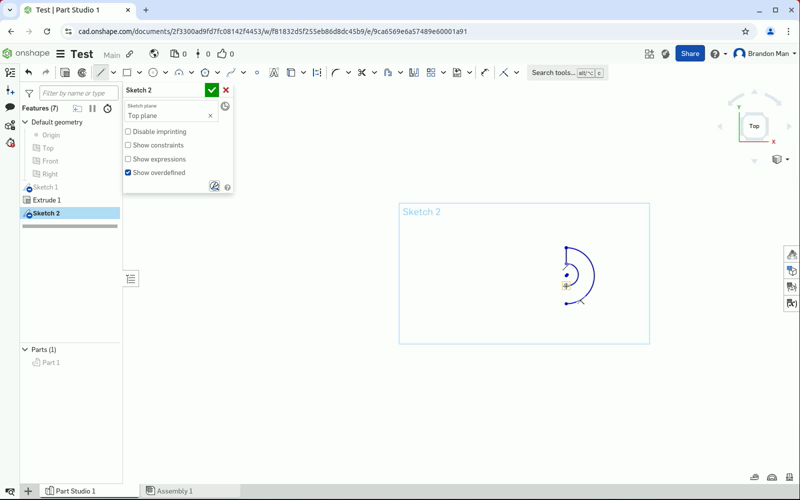
scroll(-6)
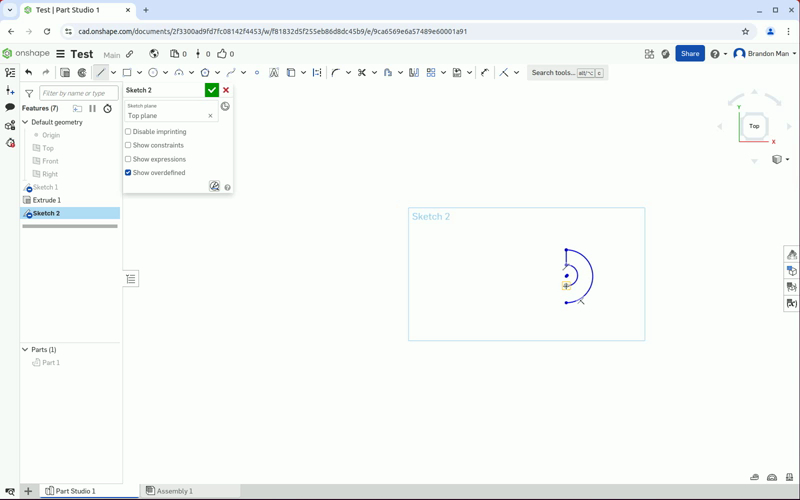
scroll(-6)
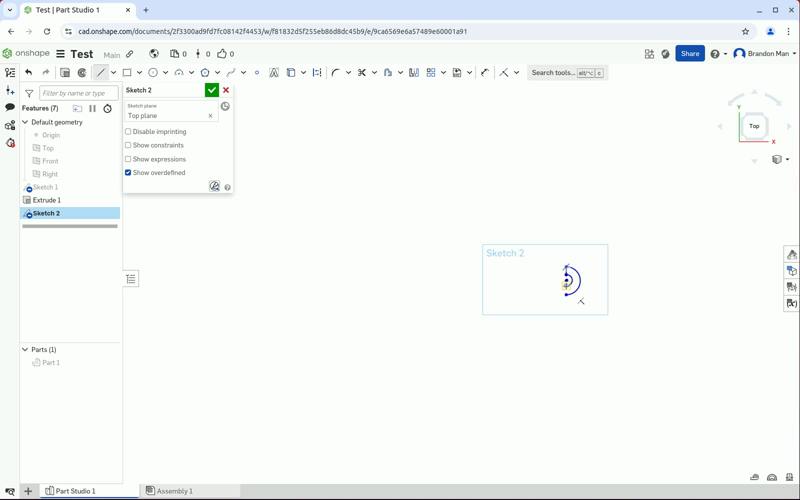
scroll(-6)
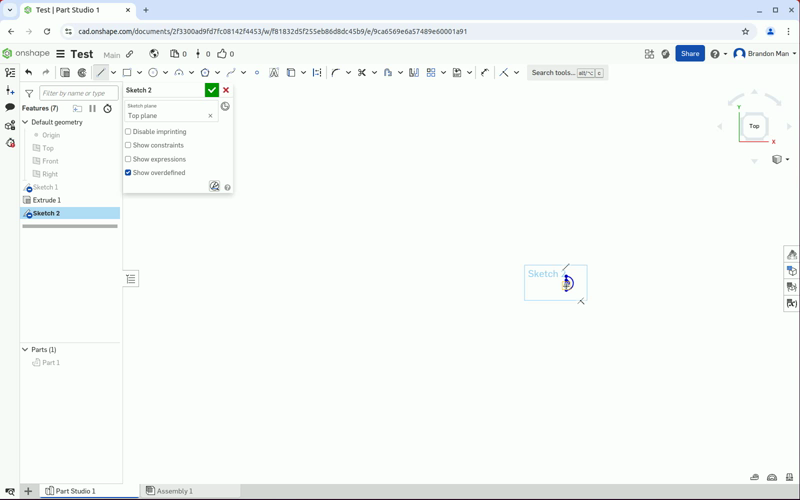
mouse_move(589, 285)
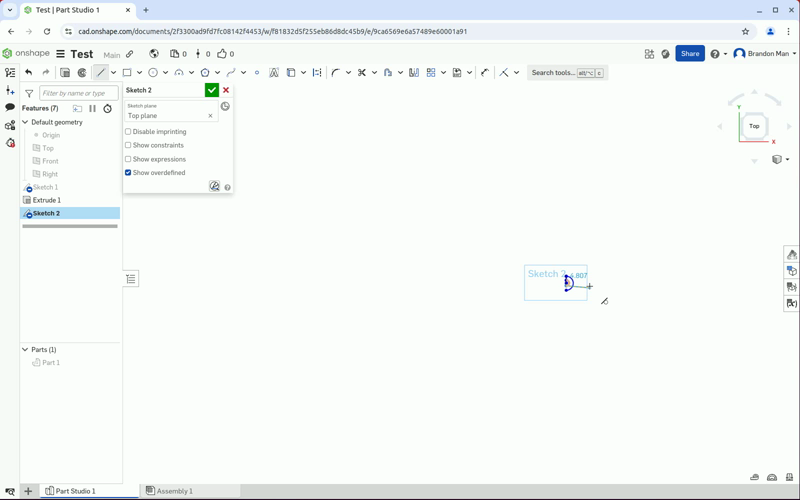
key_down(shift)
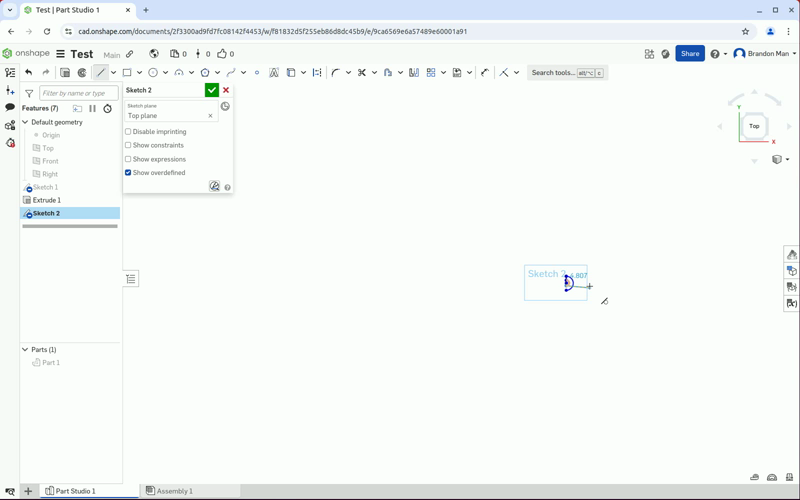
mouse_move(566, 290)
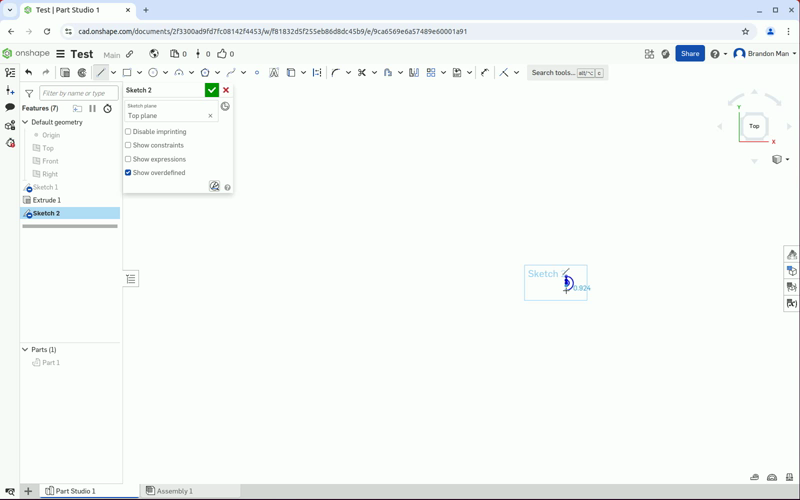
scroll(6)
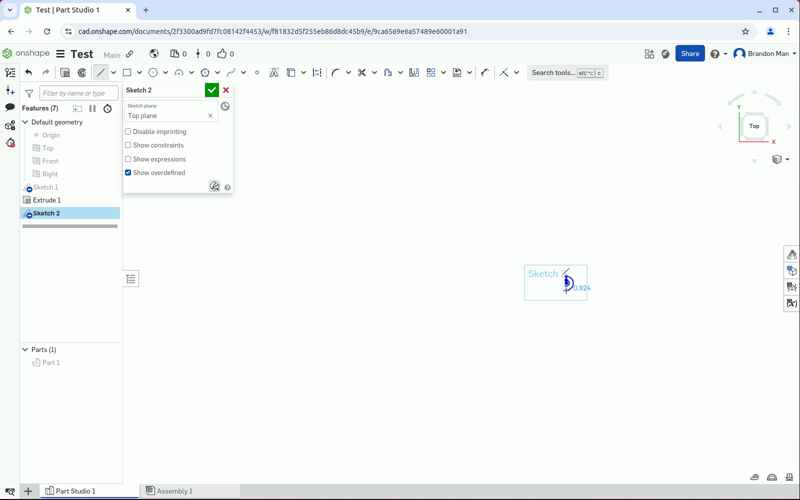
scroll(6)
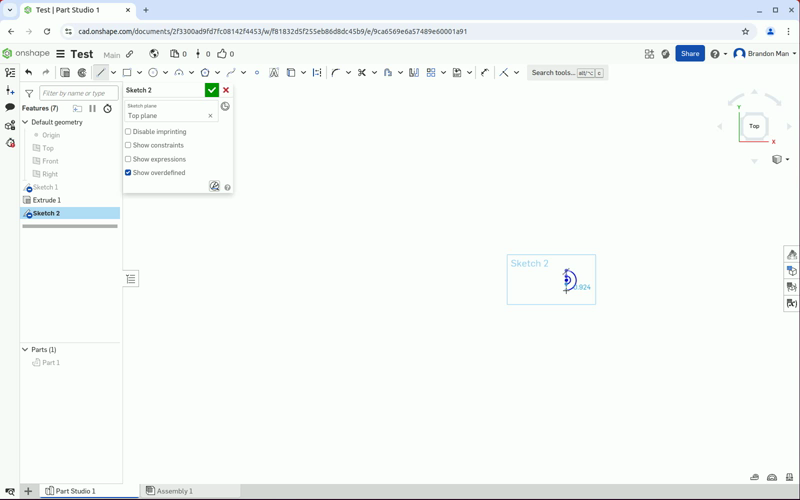
scroll(6)
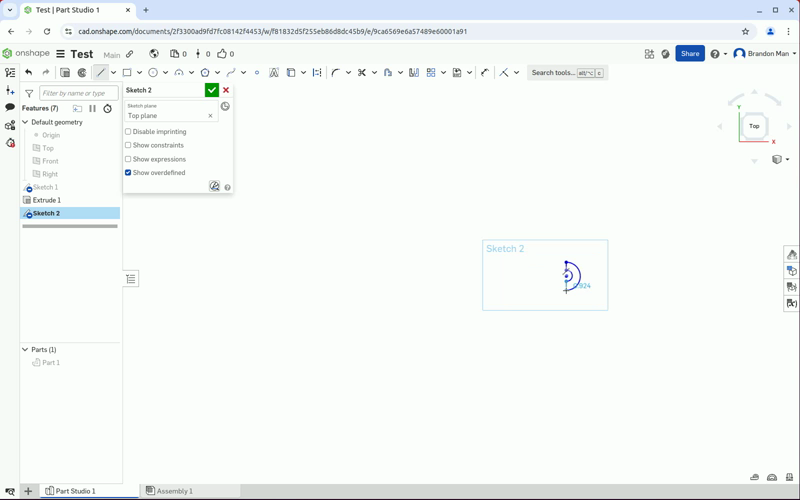
scroll(6)
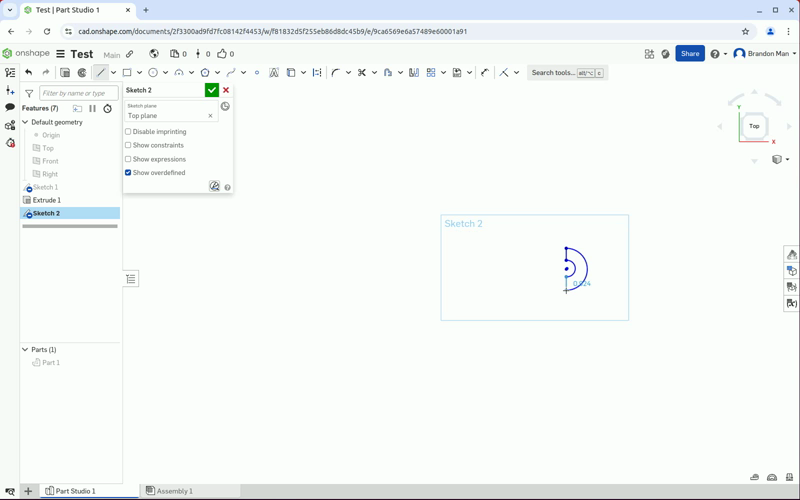
scroll(6)
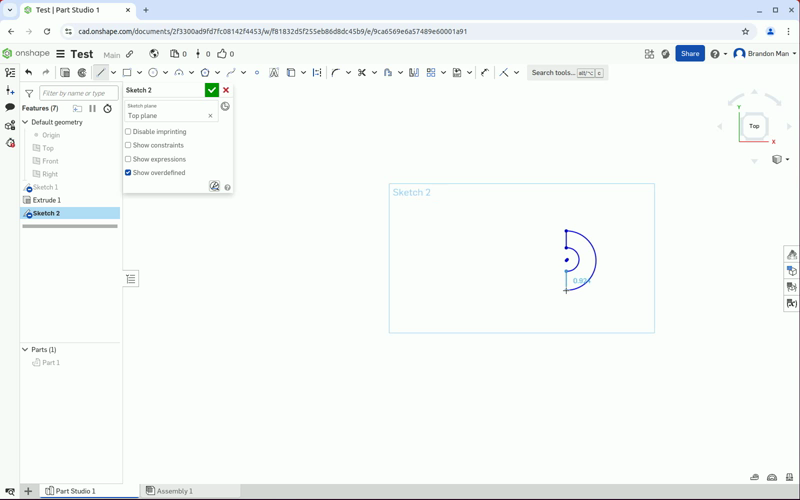
scroll(6)
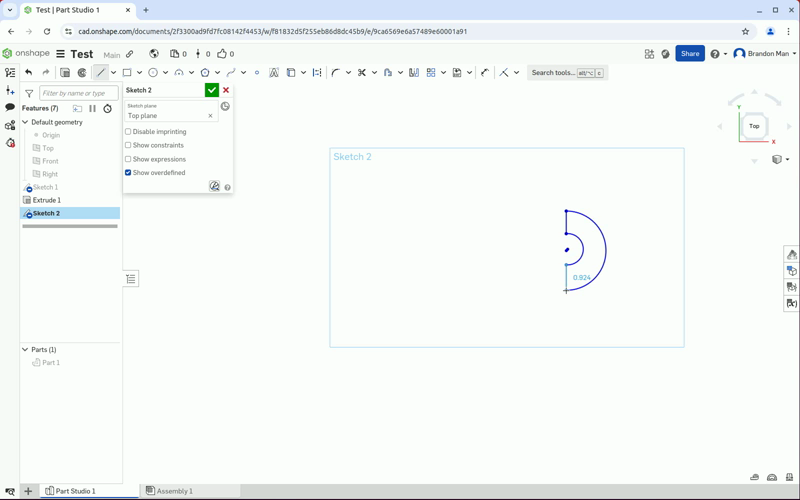
scroll(6)
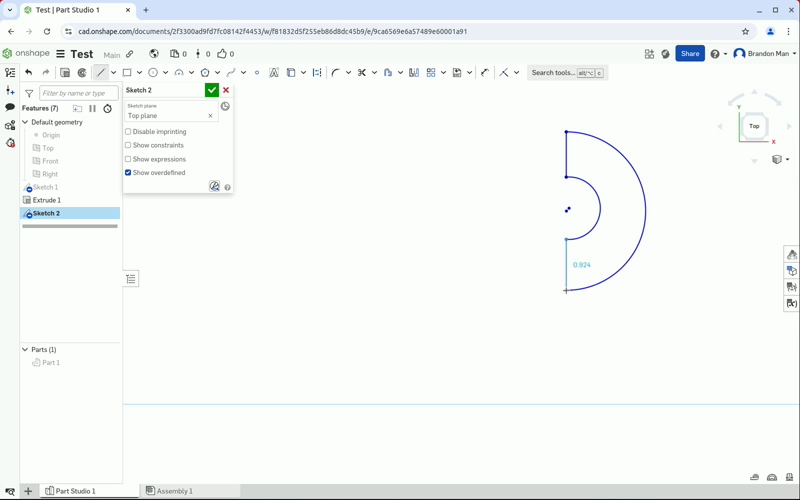
key_up(shift)
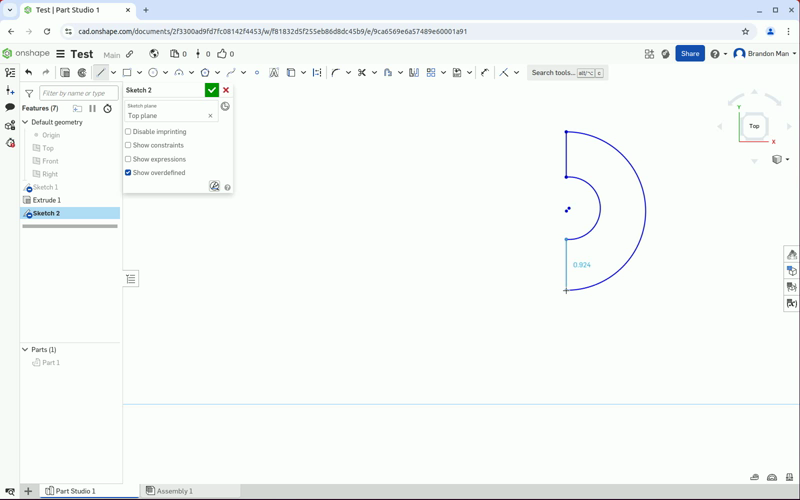
click(566, 290)
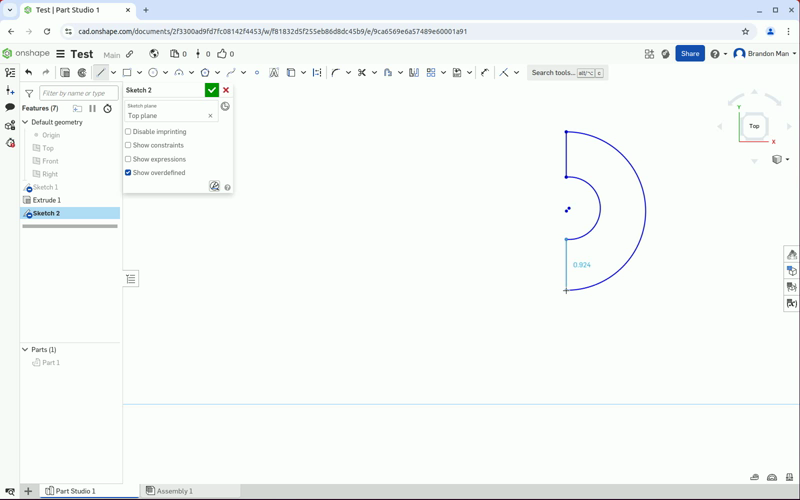
scroll(-6)
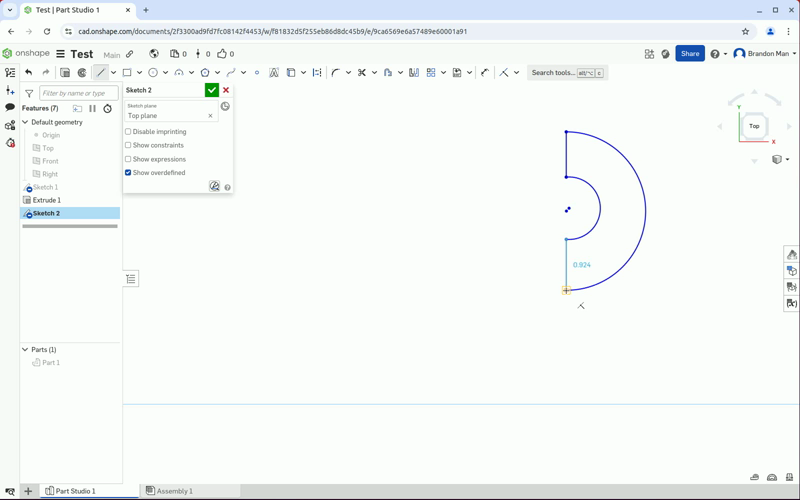
scroll(-6)
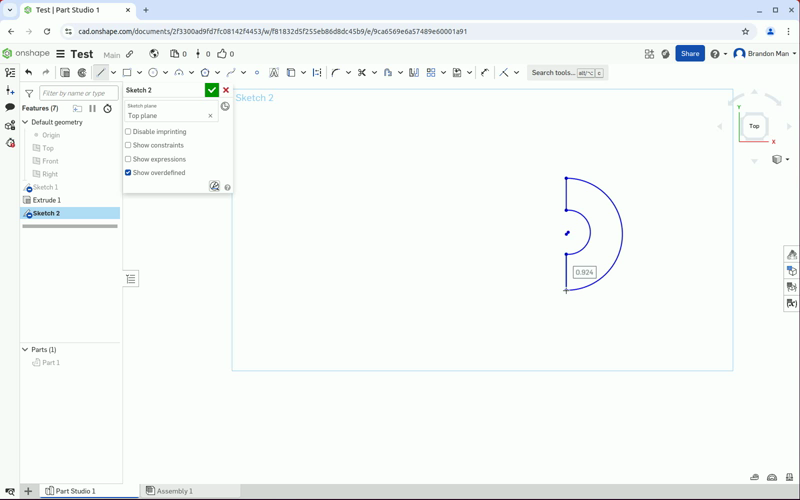
scroll(-6)
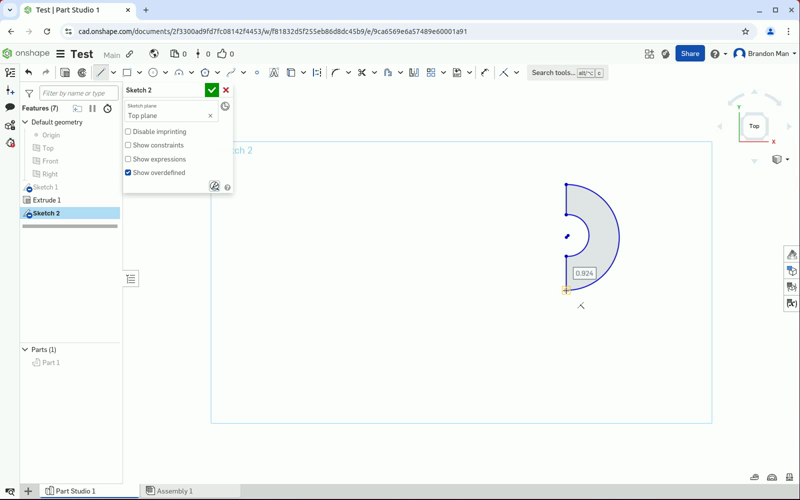
scroll(-6)
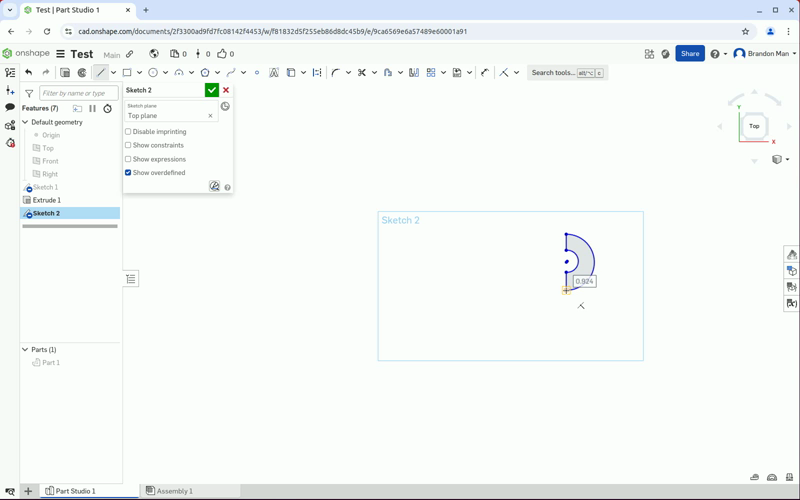
scroll(-6)
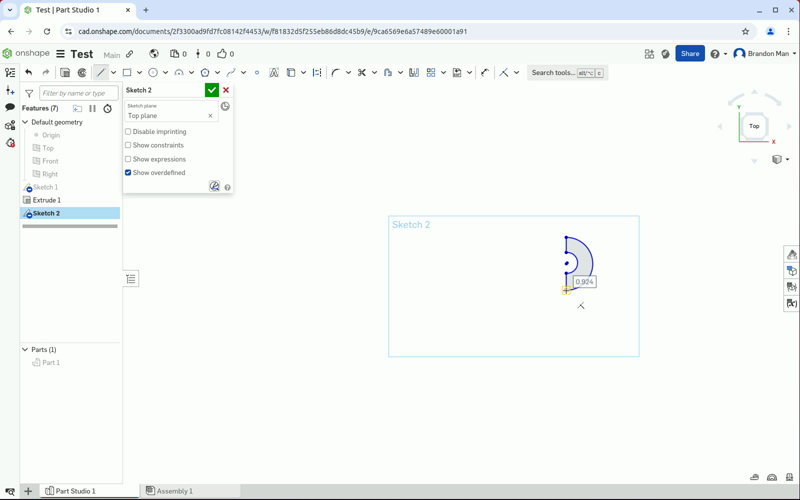
scroll(-6)
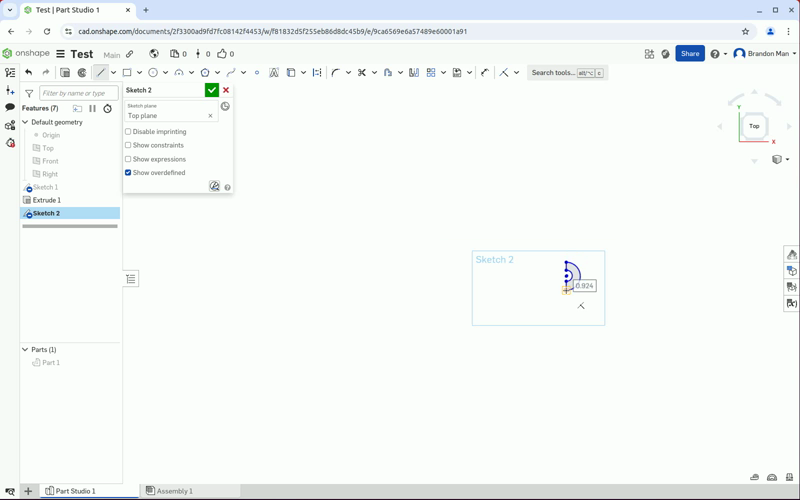
scroll(-6)
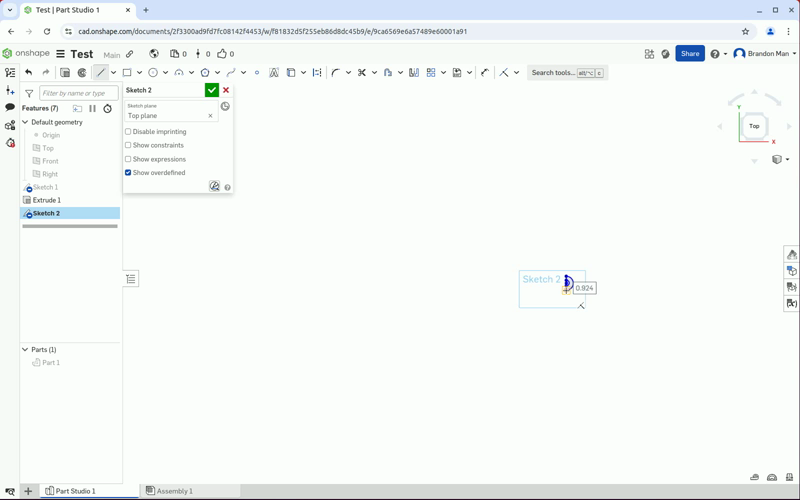
key(esc)
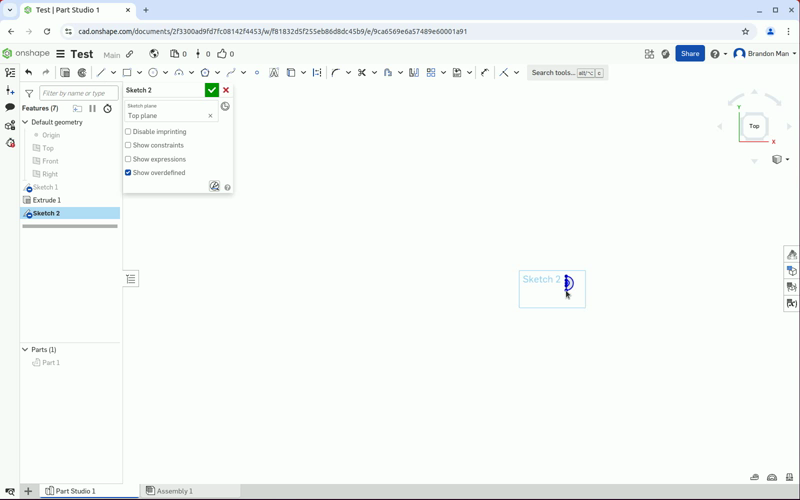
mouse_move(566, 282)
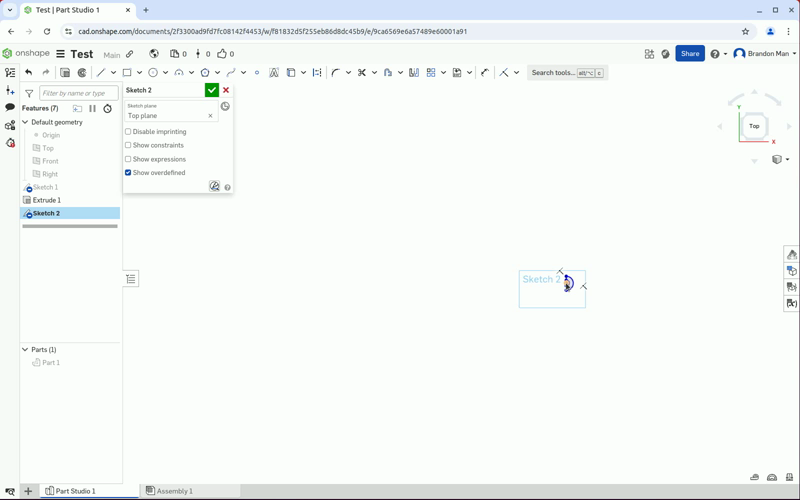
scroll(6)
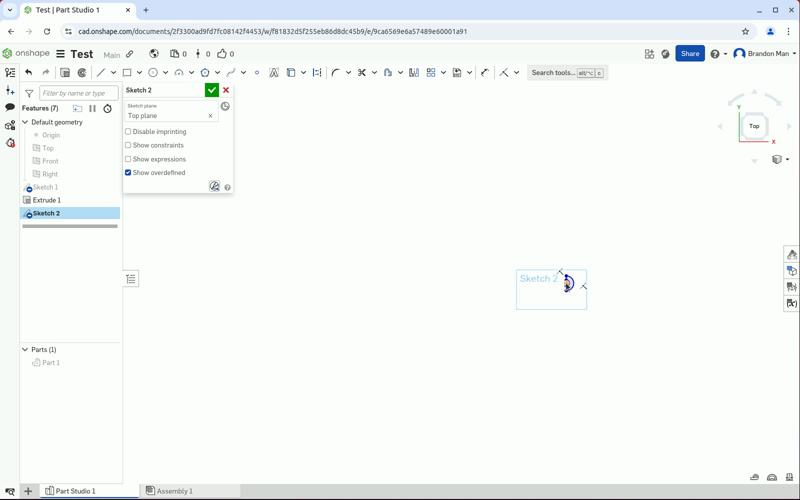
scroll(6)
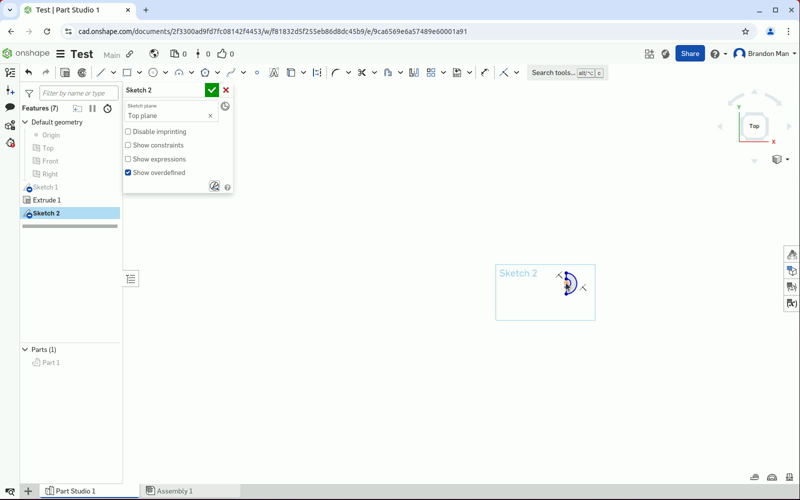
scroll(6)
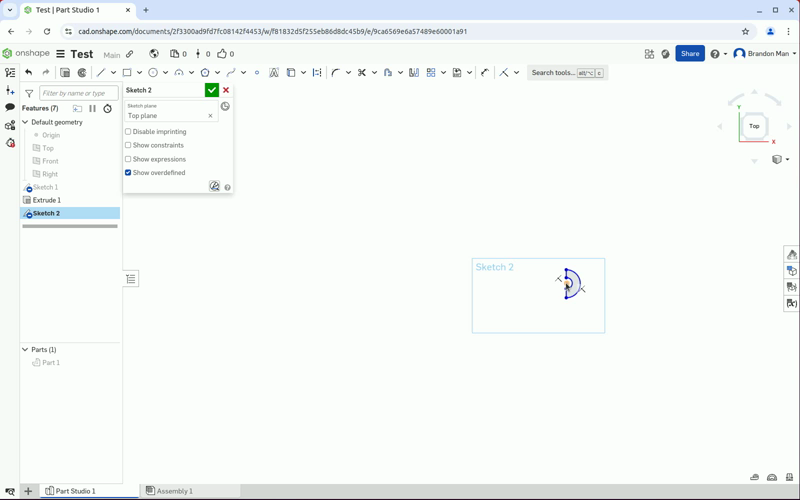
scroll(6)
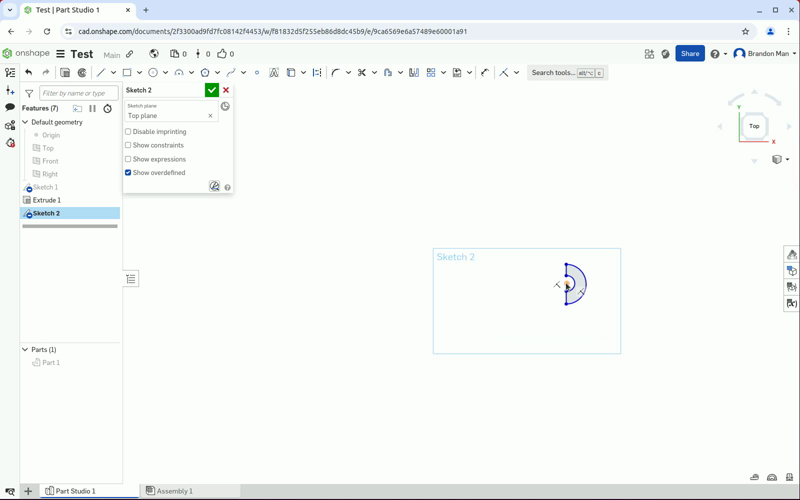
scroll(6)
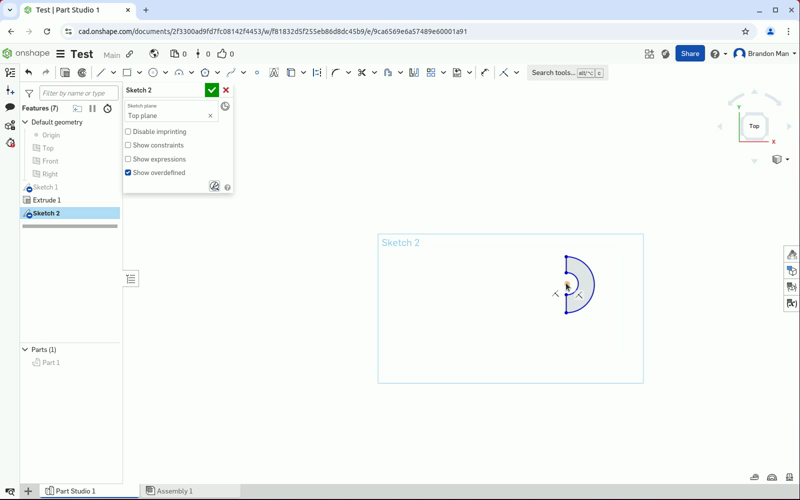
scroll(6)
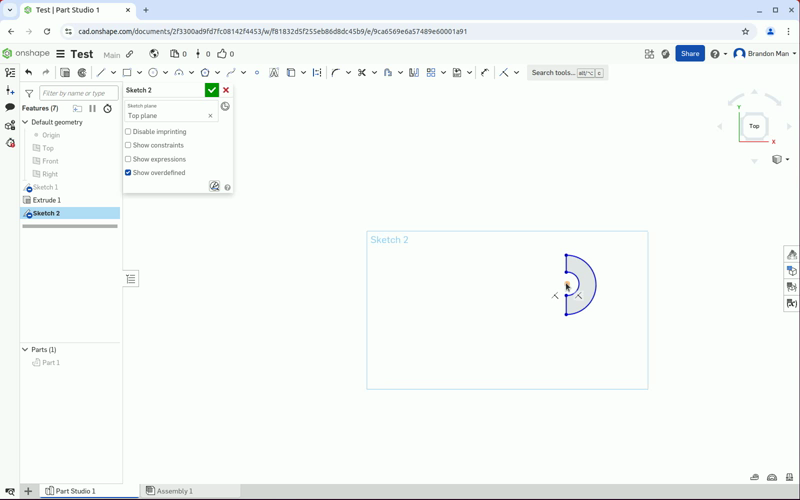
scroll(6)
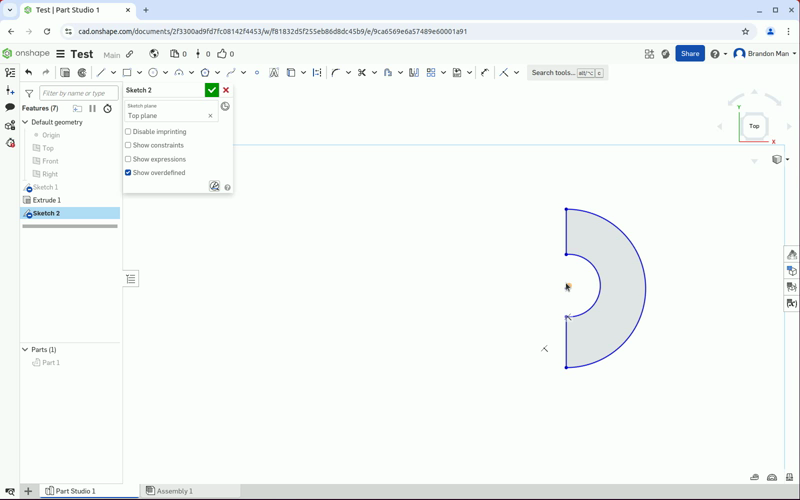
click(566, 282)
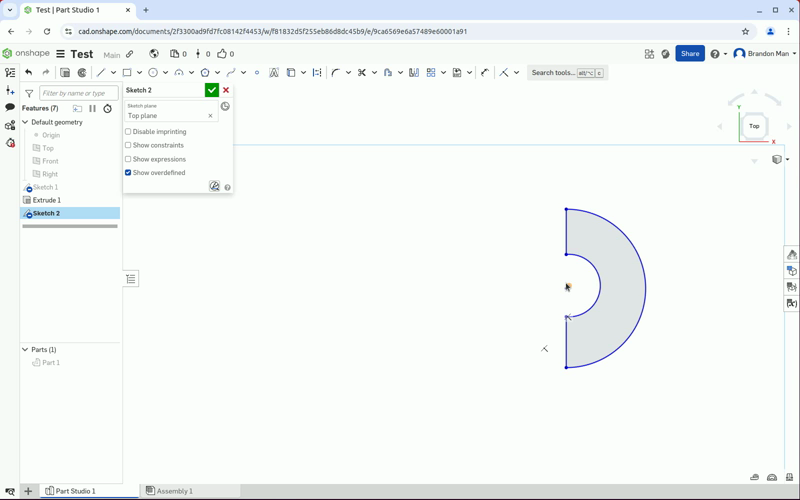
scroll(-6)
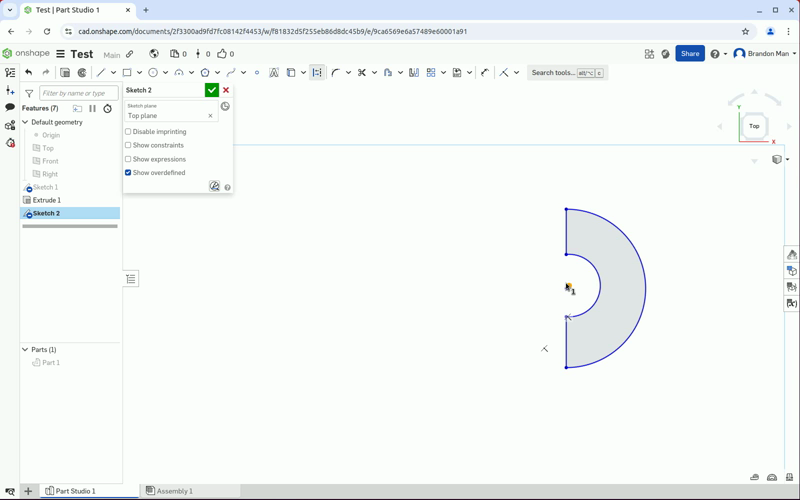
scroll(-6)
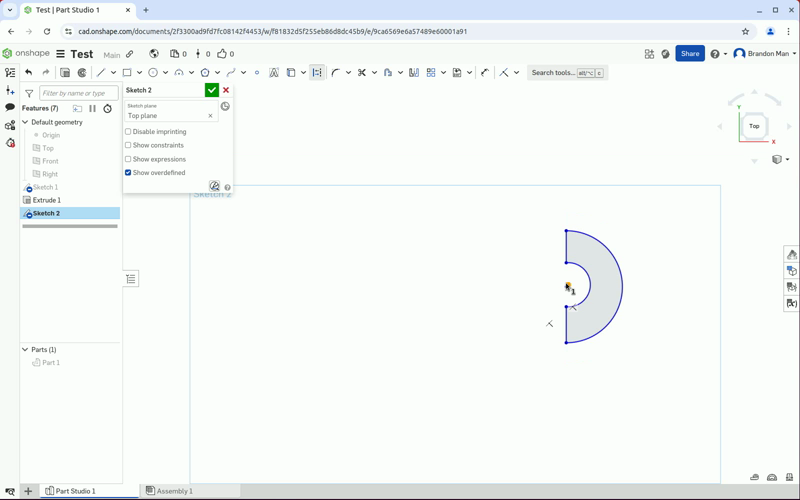
scroll(-6)
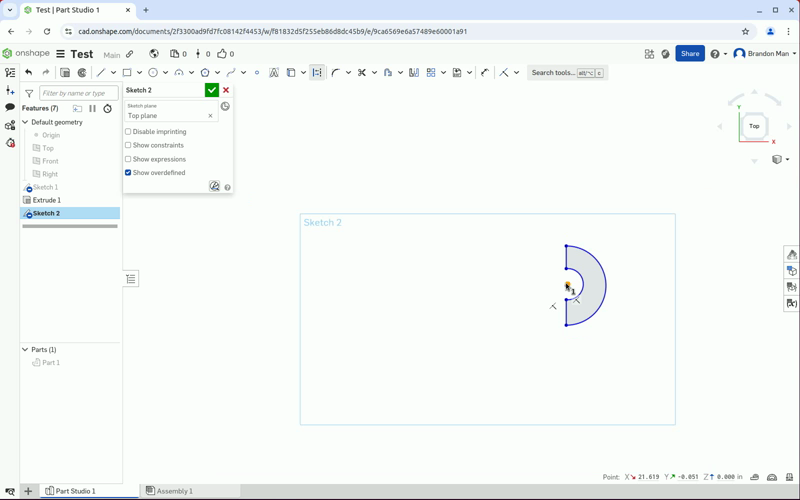
scroll(-6)
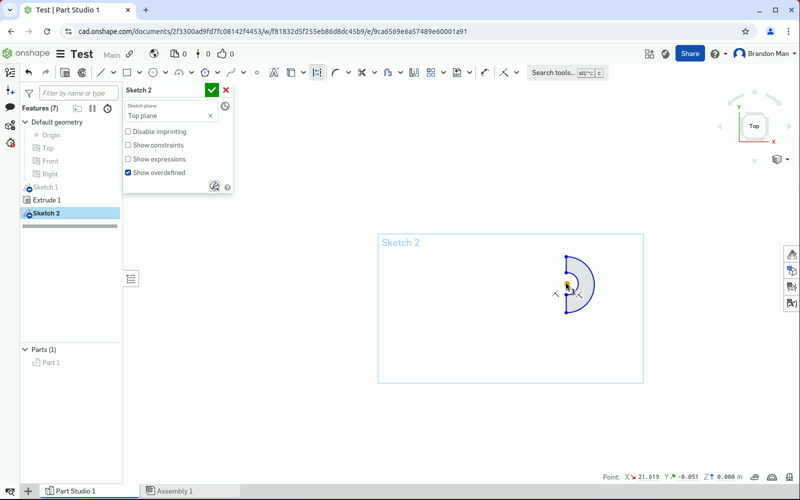
scroll(-6)
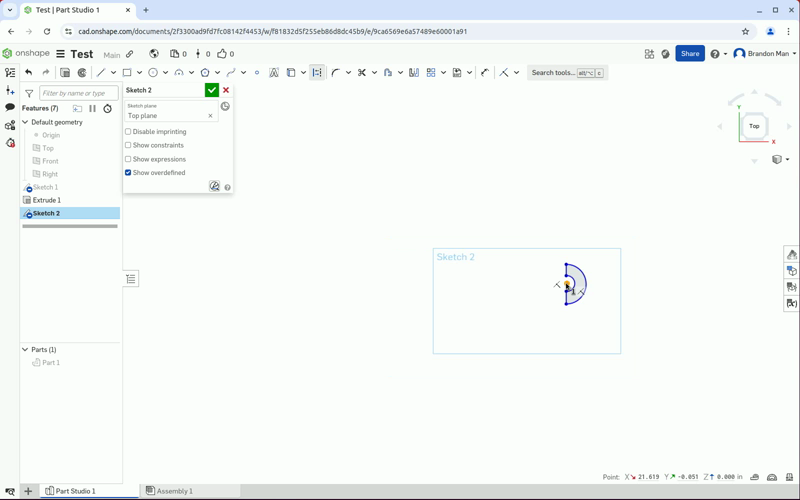
scroll(-6)
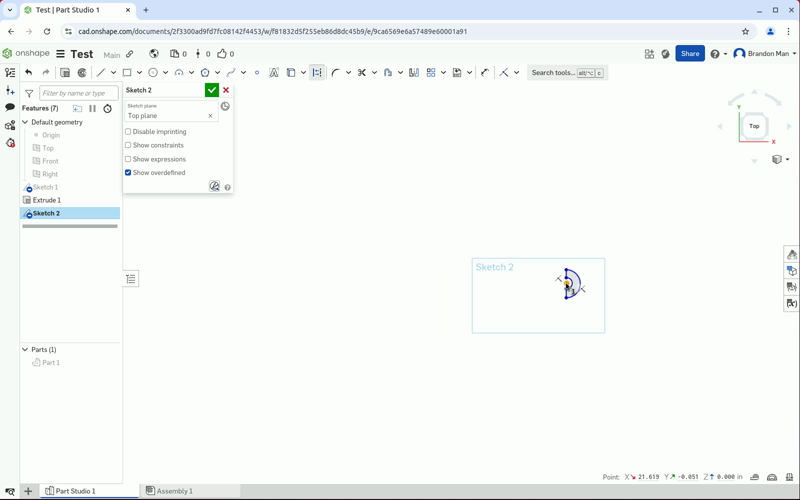
scroll(-6)
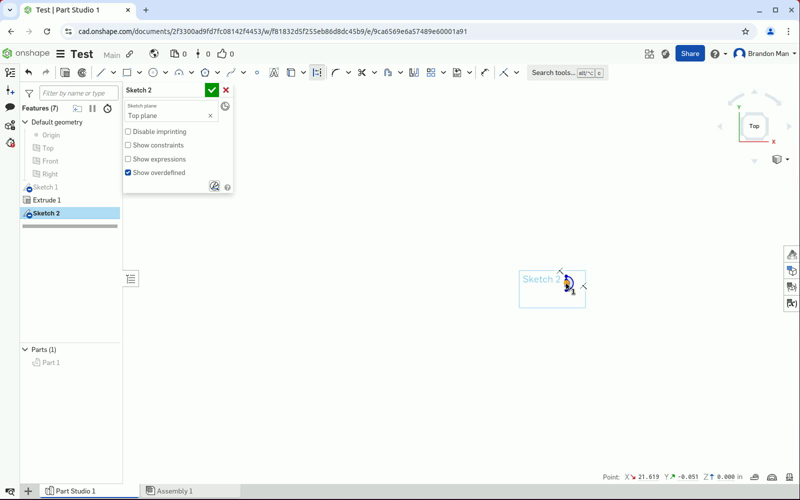
mouse_move(73, 352)
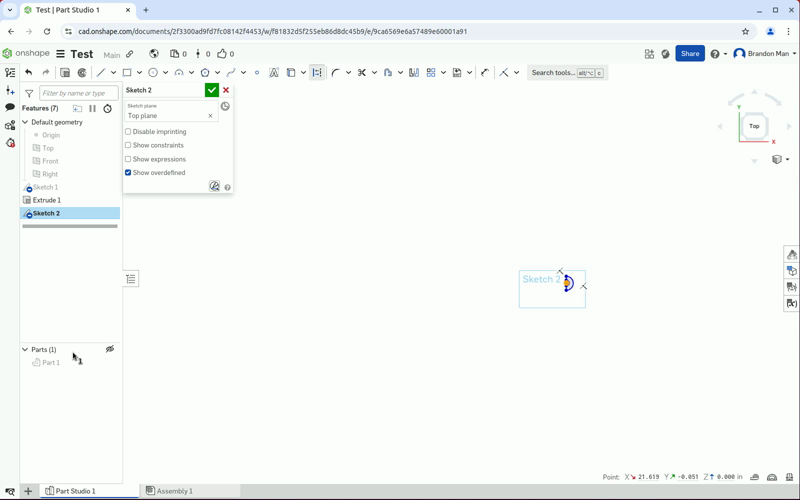
key(shift+y)
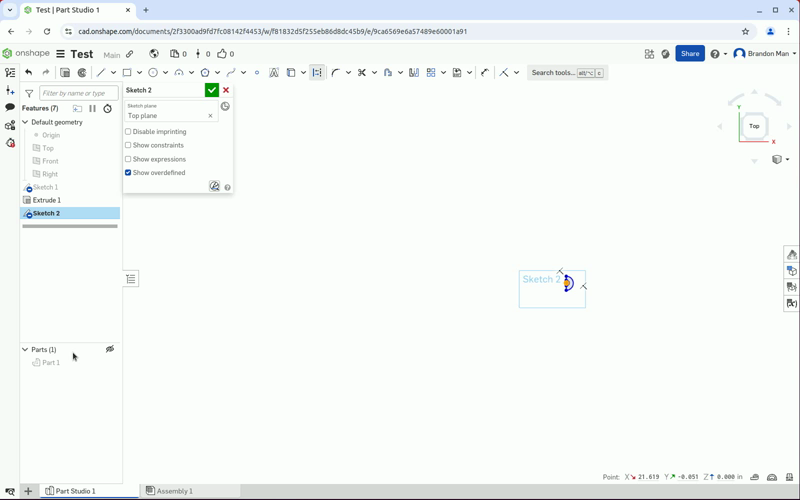
key(shift+e)
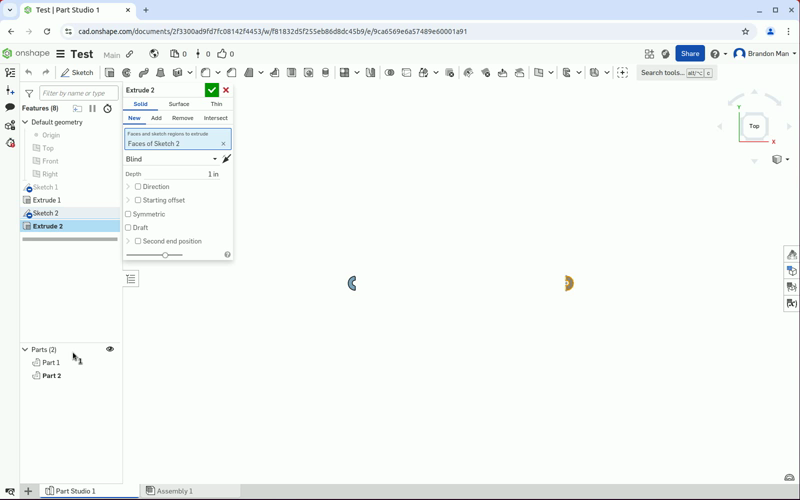
mouse_move(143, 106)
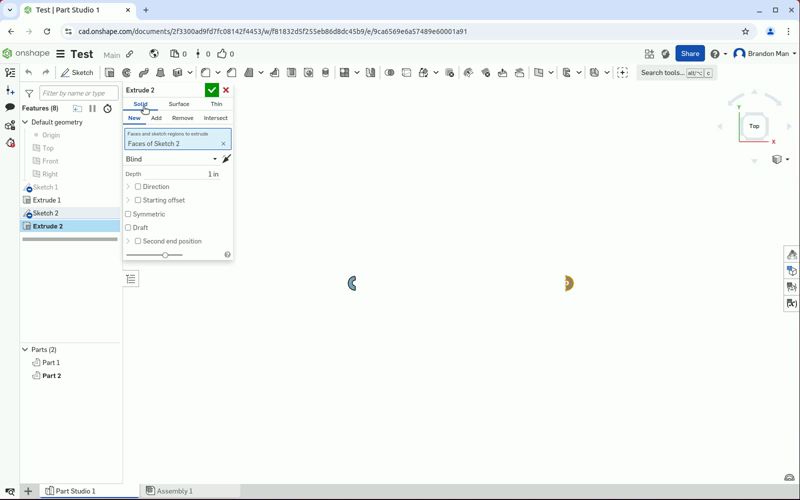
click(143, 106)
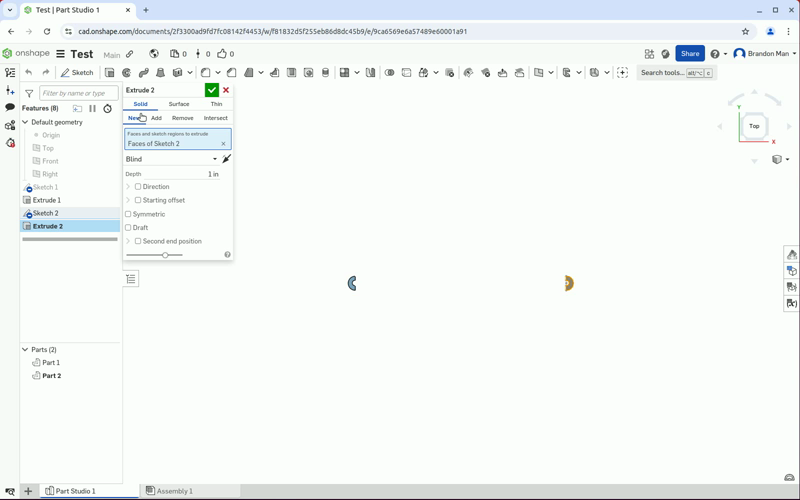
mouse_move(137, 120)
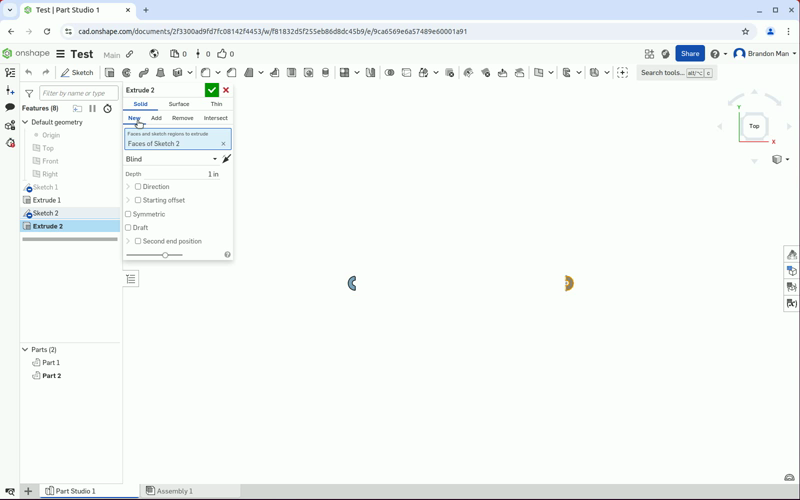
click(137, 120)
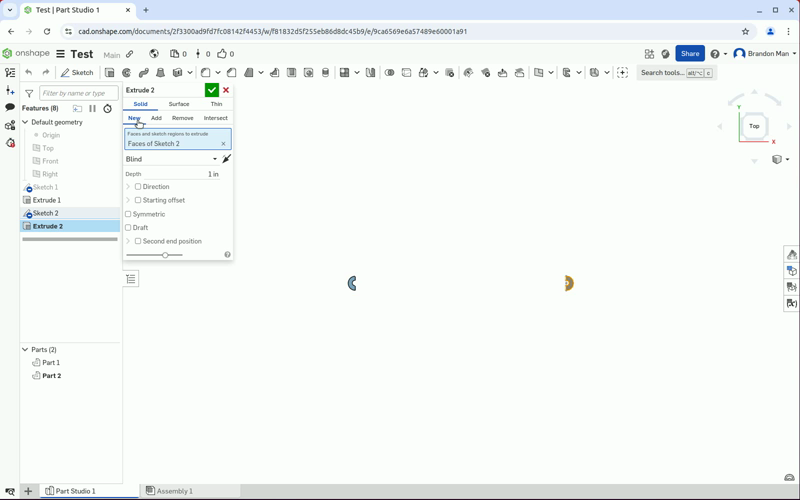
key(tab, 4)
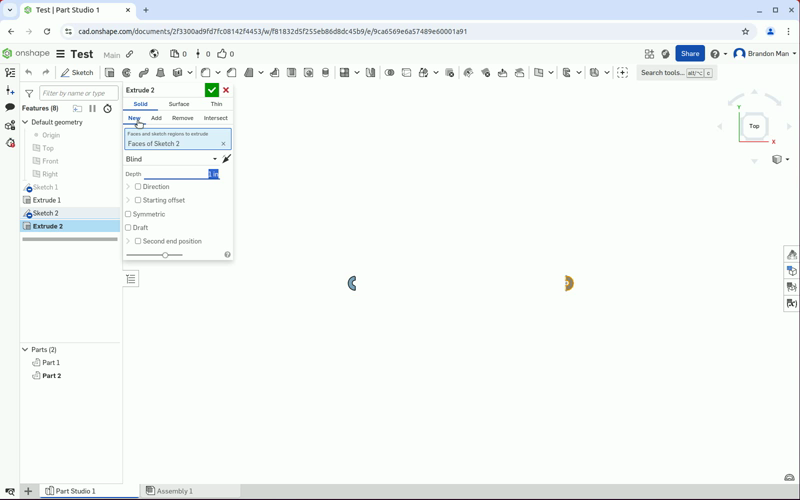
text(2.166)
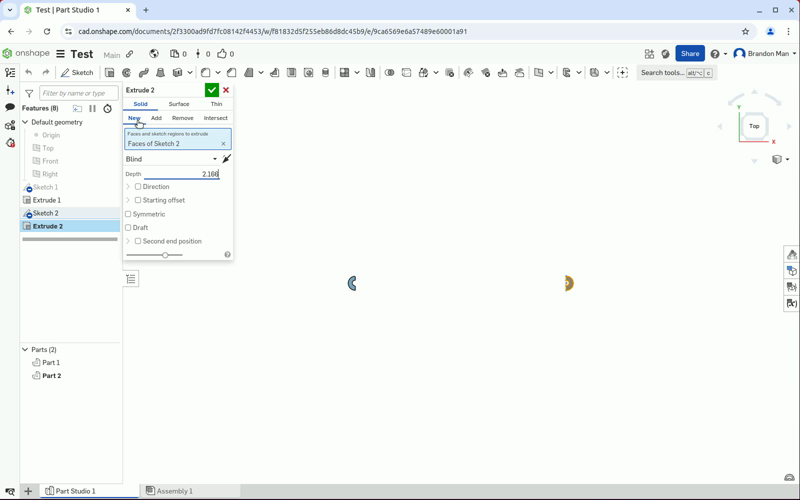
key(enter)
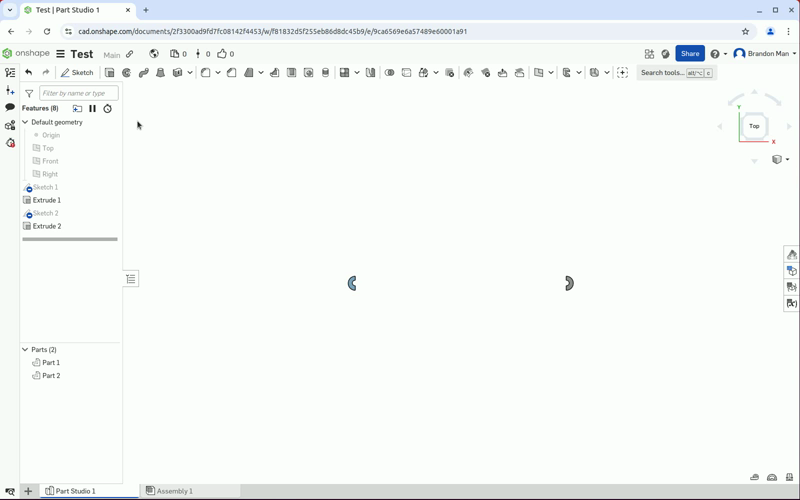
key(shift+h)
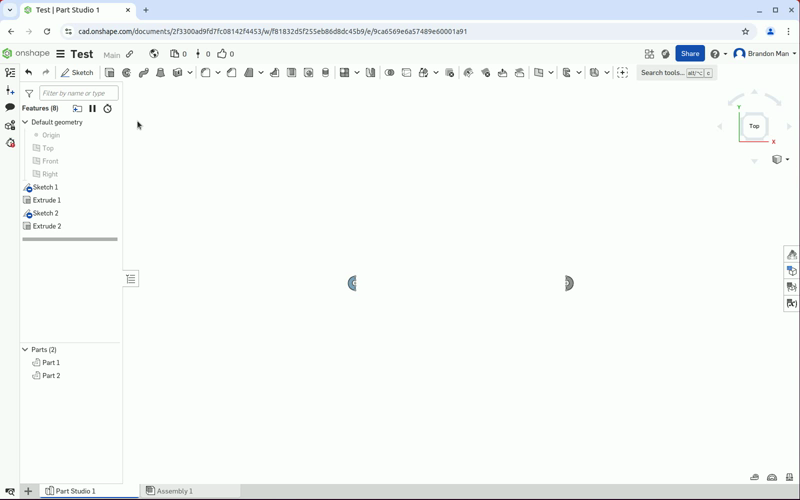
key(shift+h)
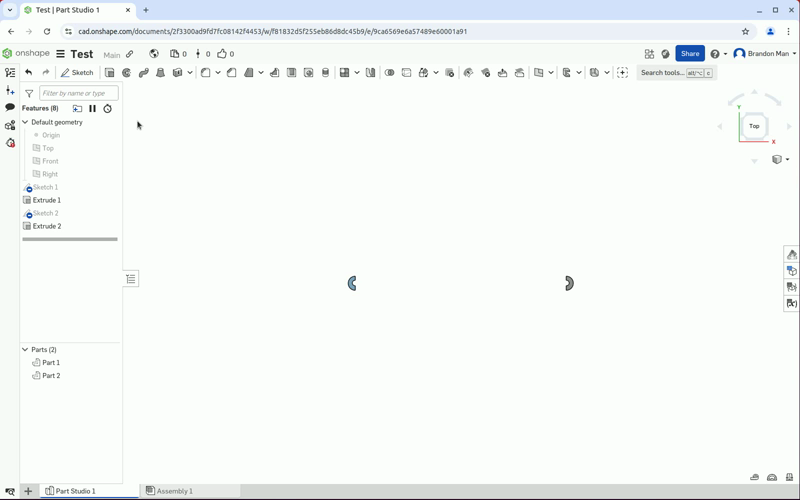
mouse_move(73, 189)
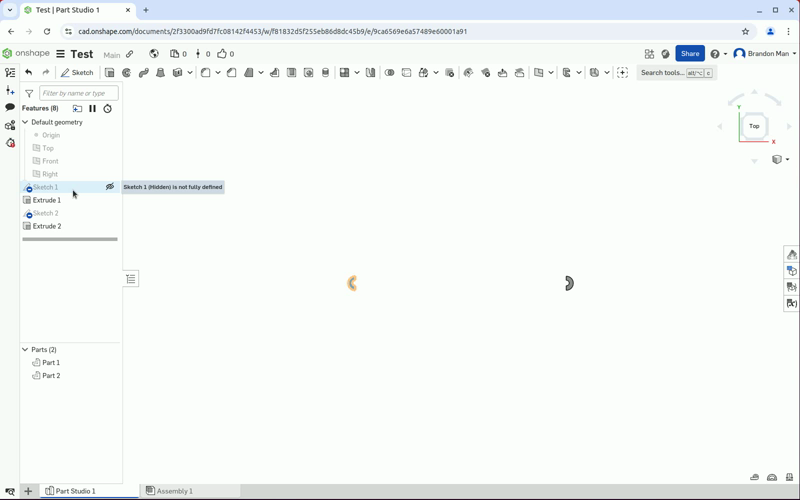
click(73, 189)
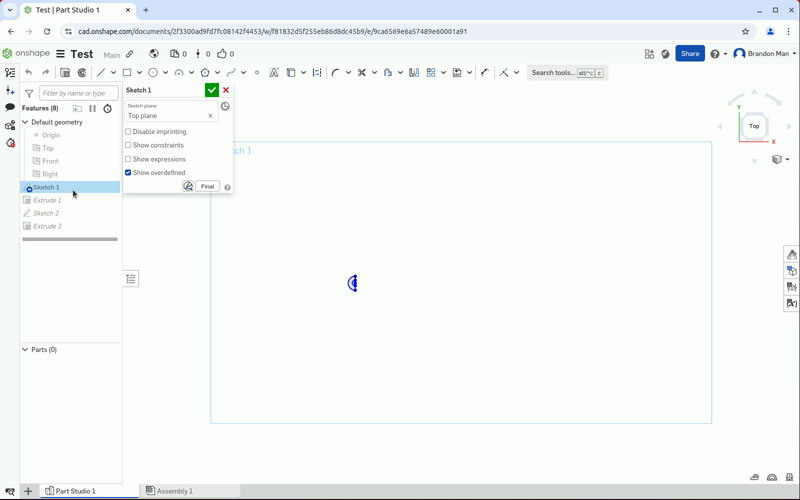
mouse_move(229, 92)
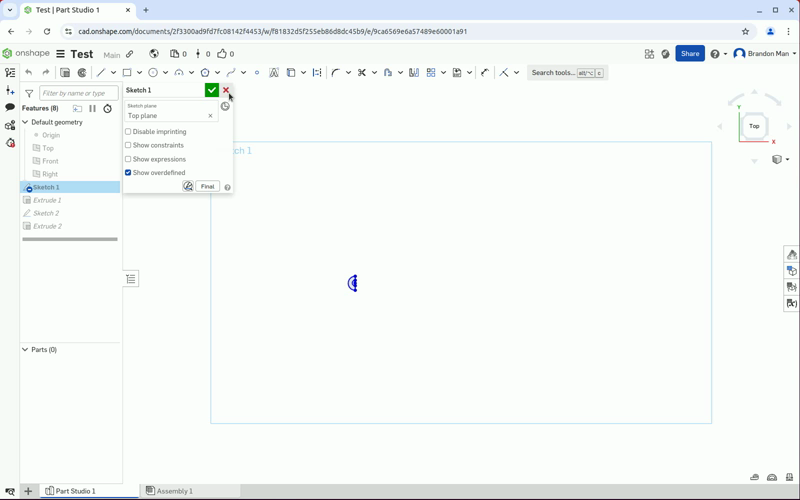
click(229, 92)
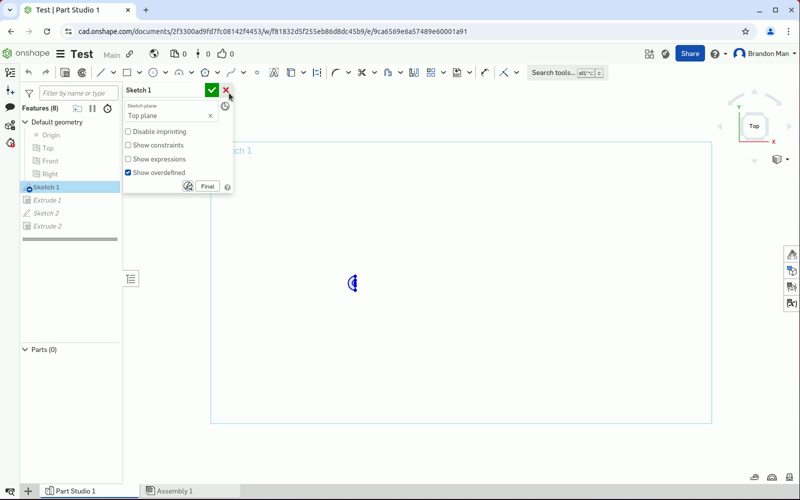
key(shift+s)
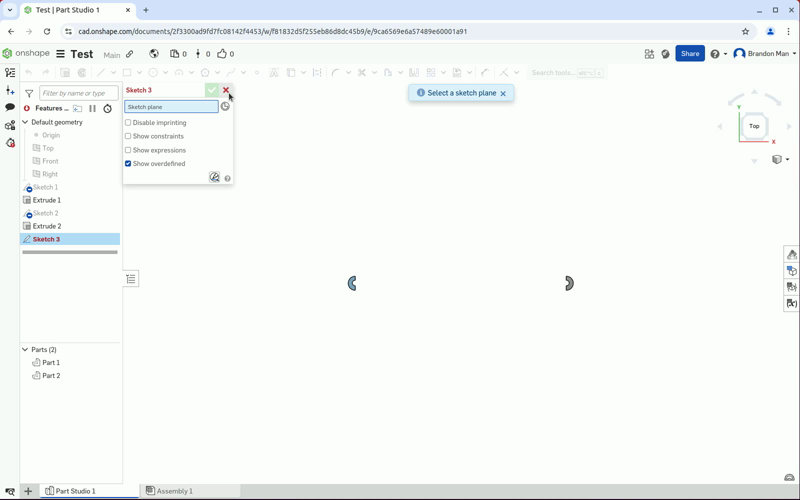
mouse_move(73, 150)
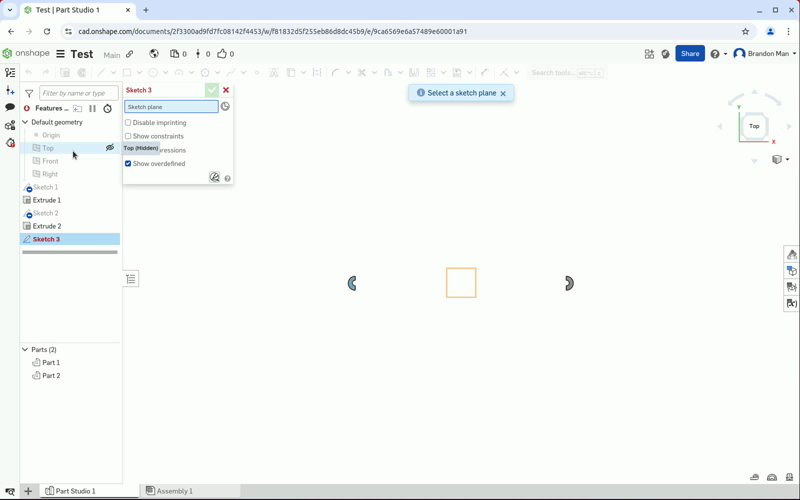
click(73, 150)
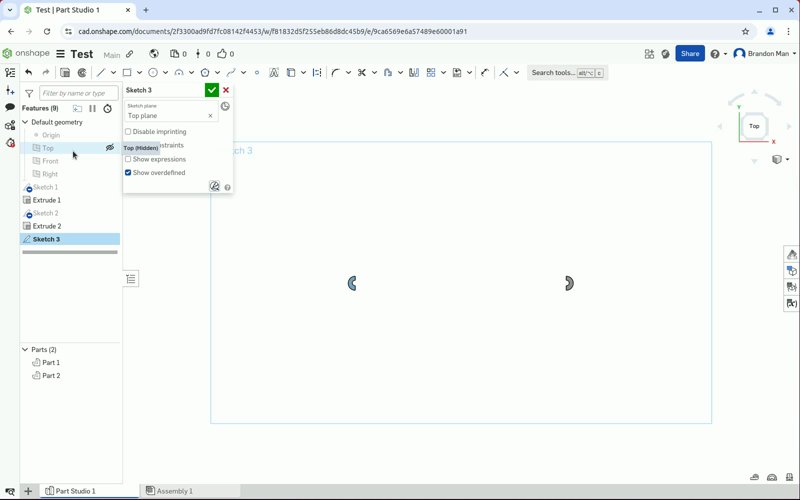
mouse_move(73, 352)
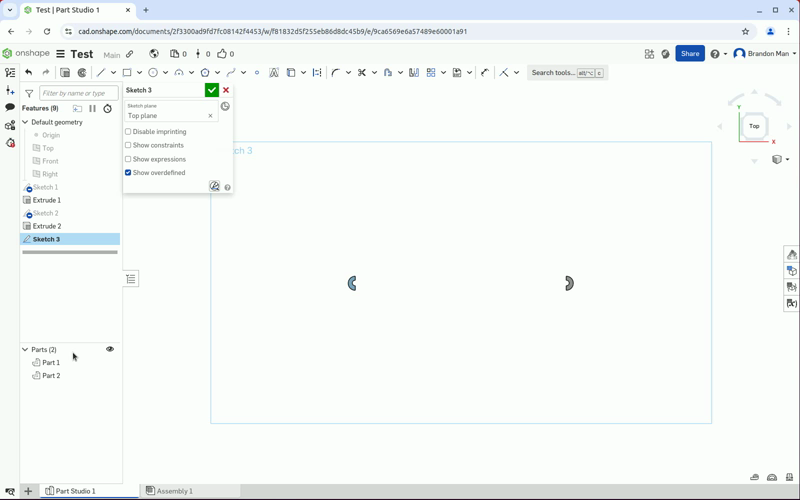
key(y)
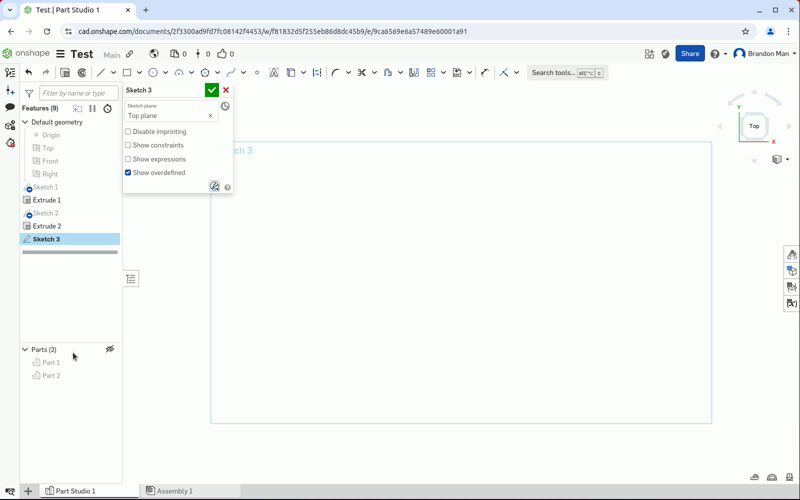
key(a)
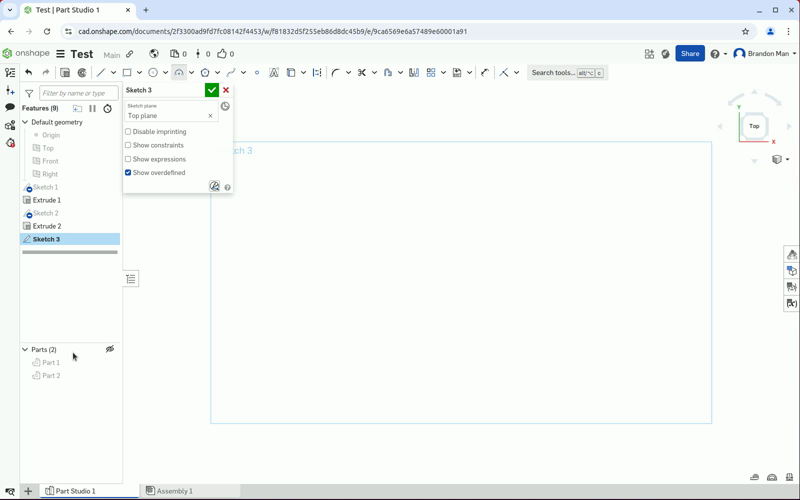
key_down(shift)
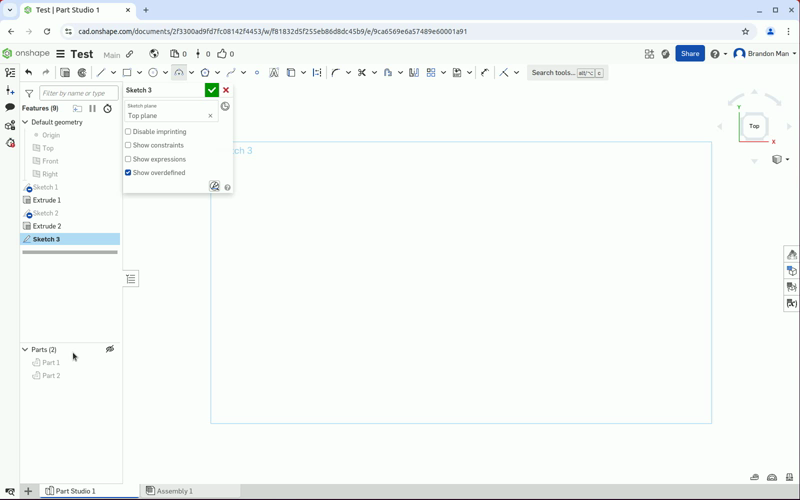
mouse_move(355, 280)
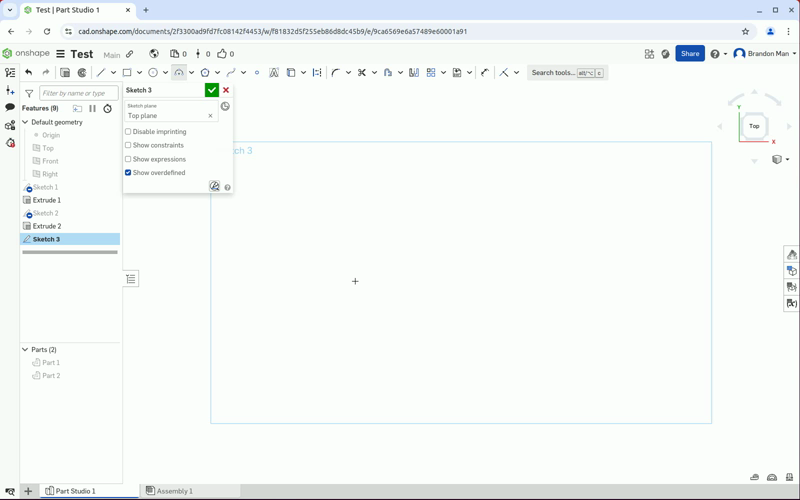
click(355, 280)
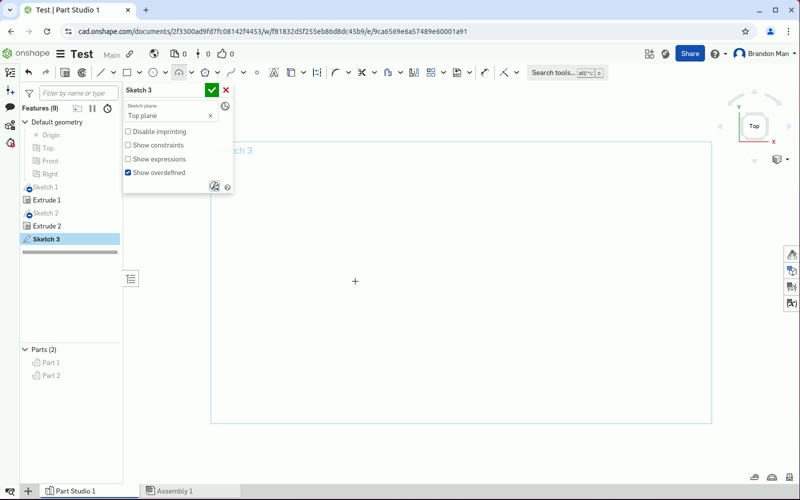
key_up(shift)
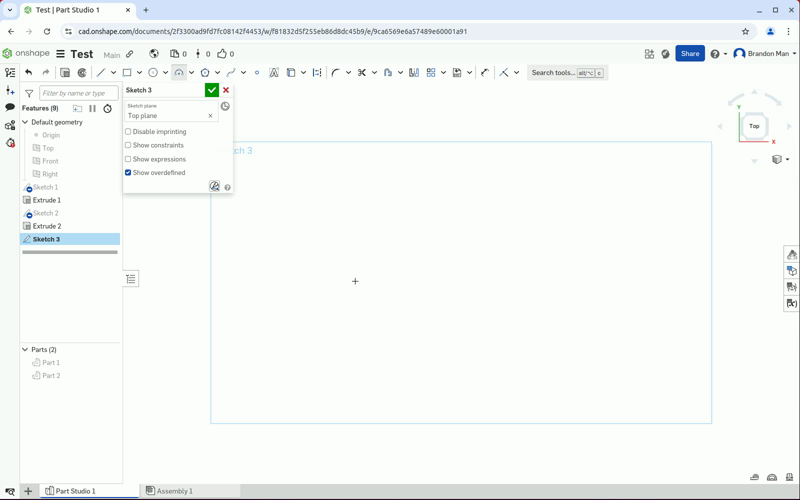
key_down(shift)
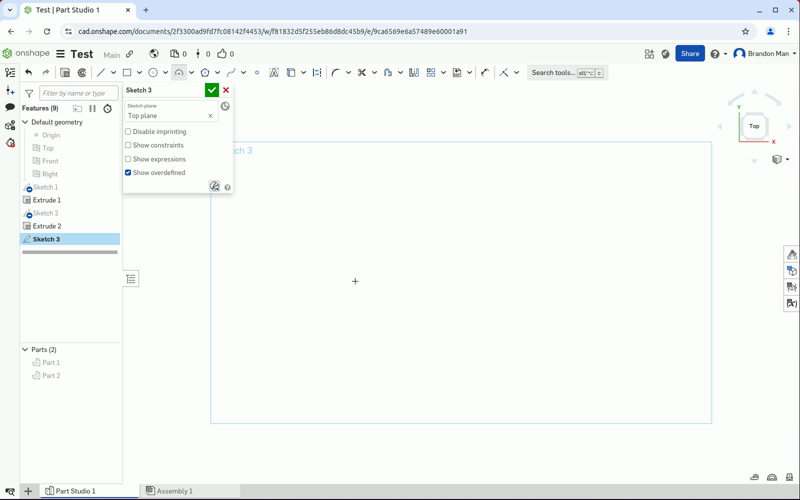
mouse_move(357, 282)
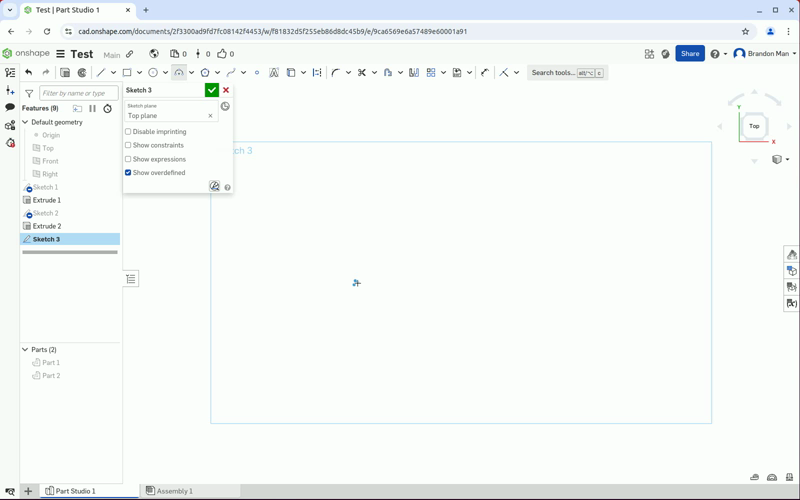
scroll(6)
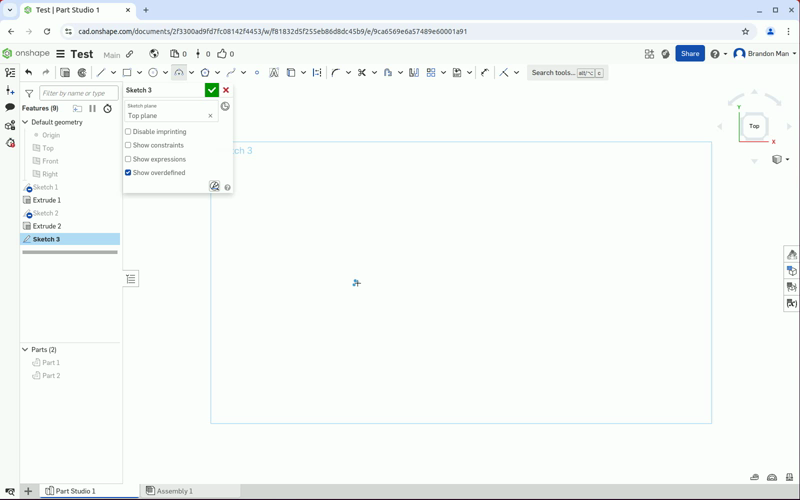
scroll(6)
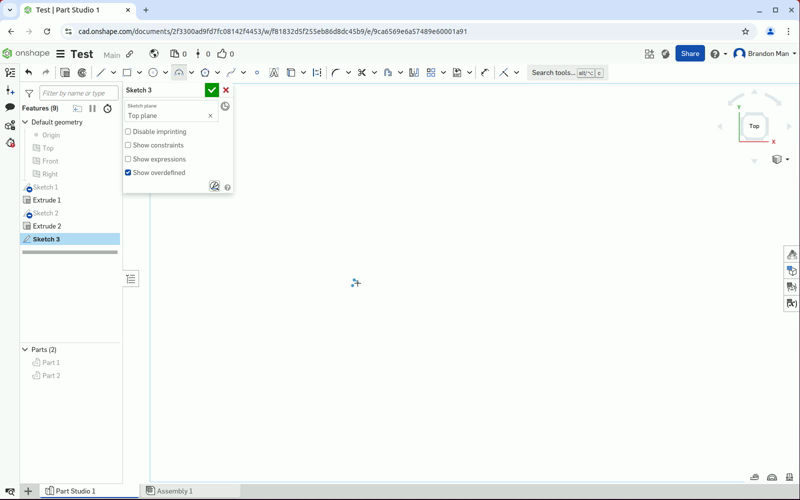
scroll(6)
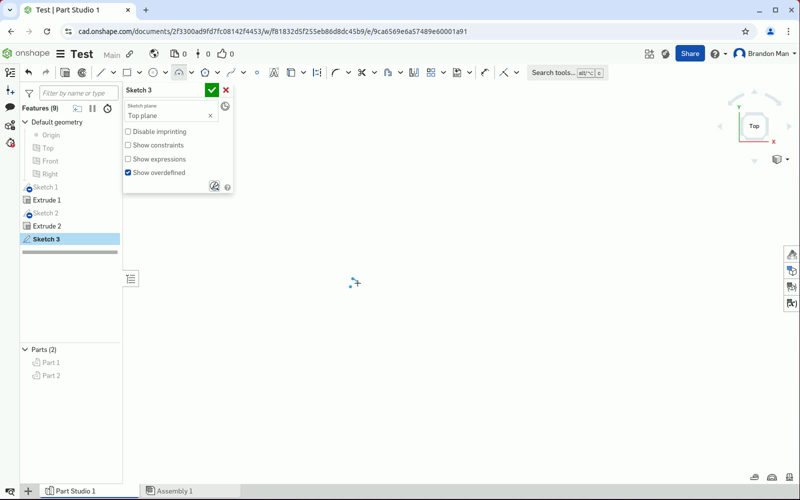
scroll(6)
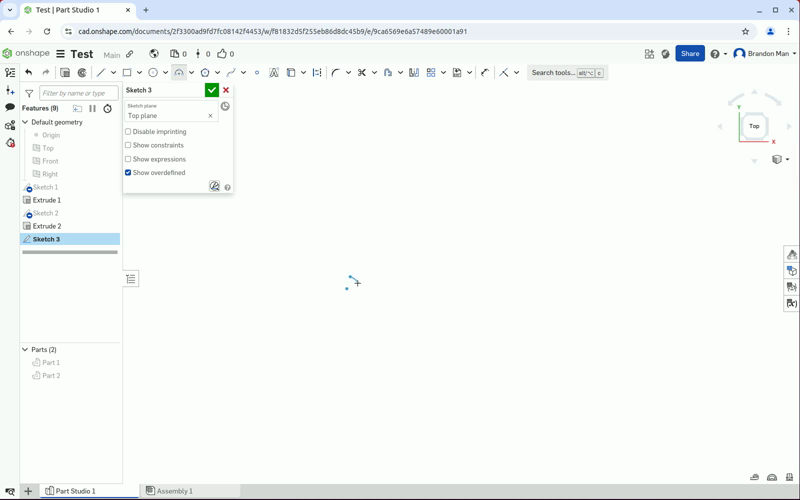
scroll(6)
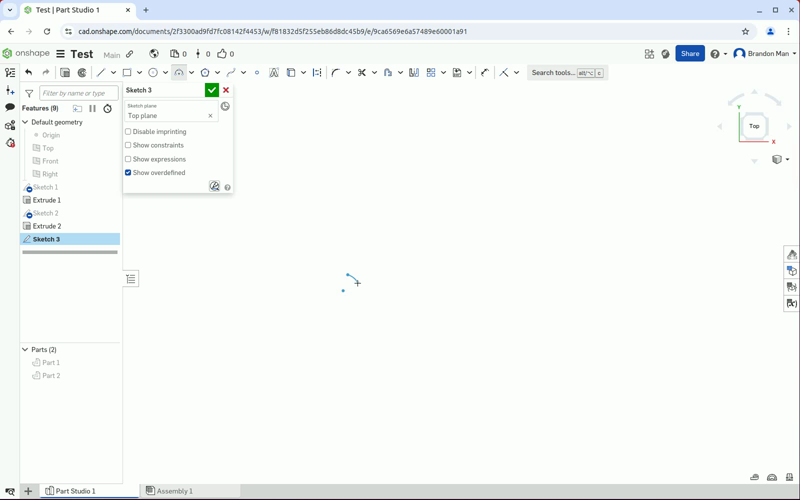
scroll(6)
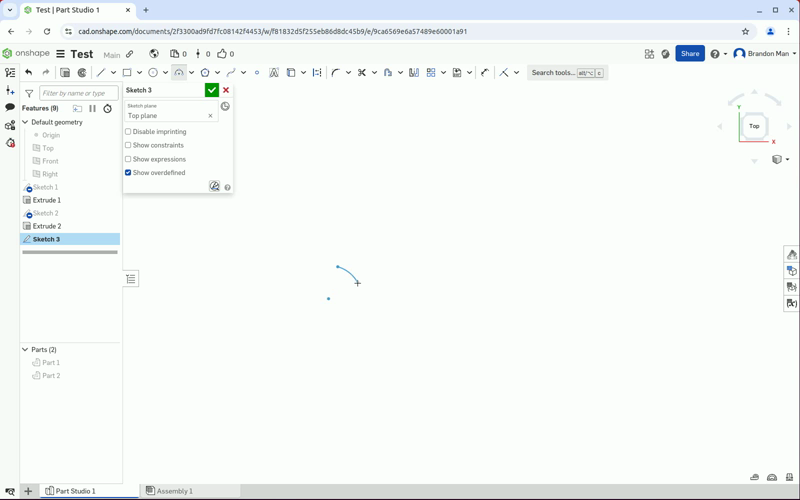
scroll(6)
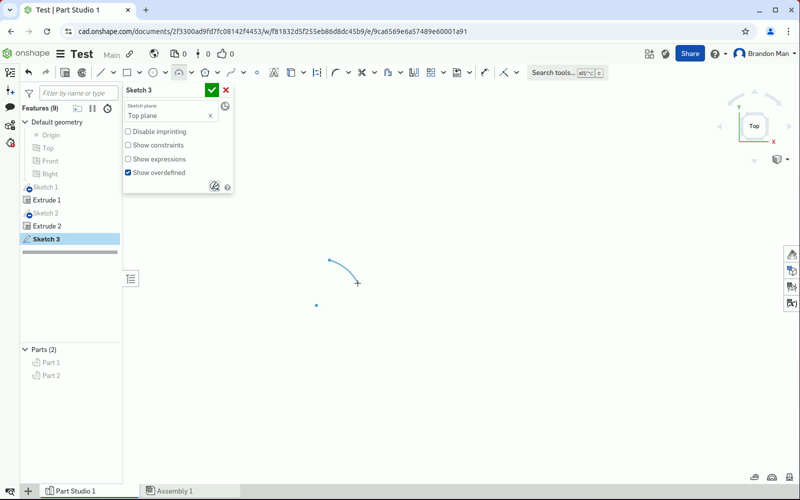
click(357, 282)
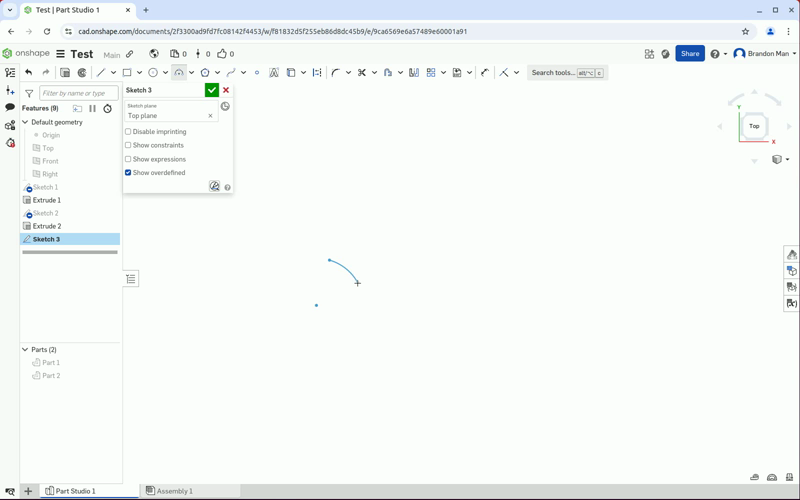
scroll(-6)
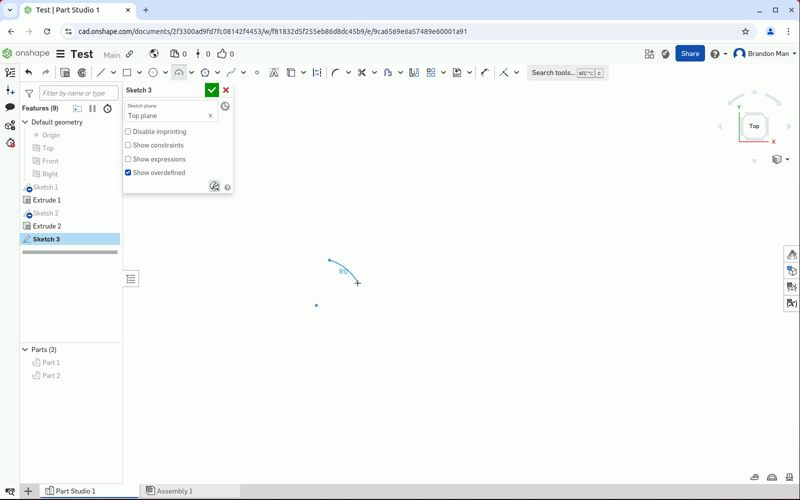
scroll(-6)
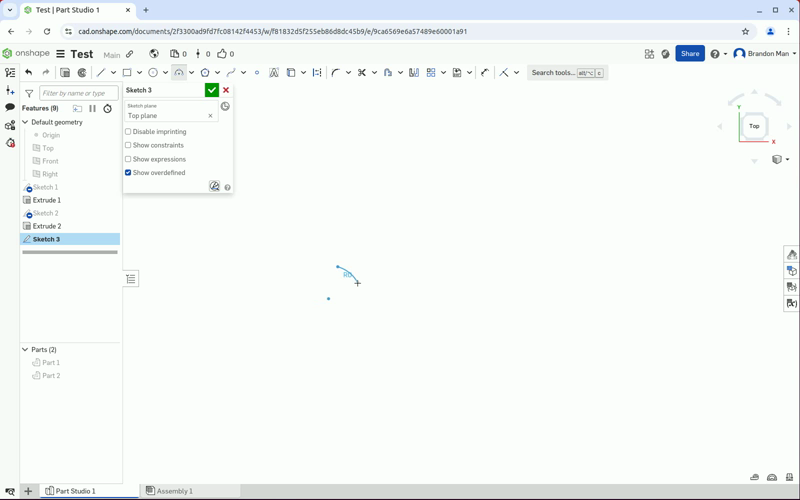
scroll(-6)
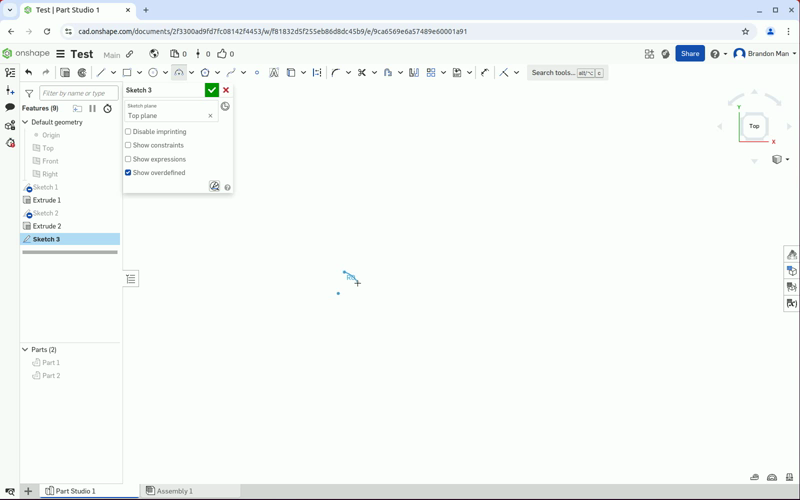
scroll(-6)
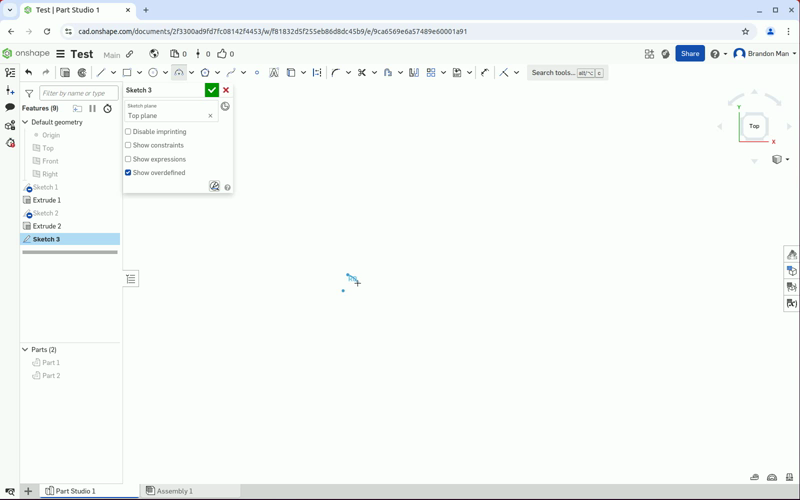
scroll(-6)
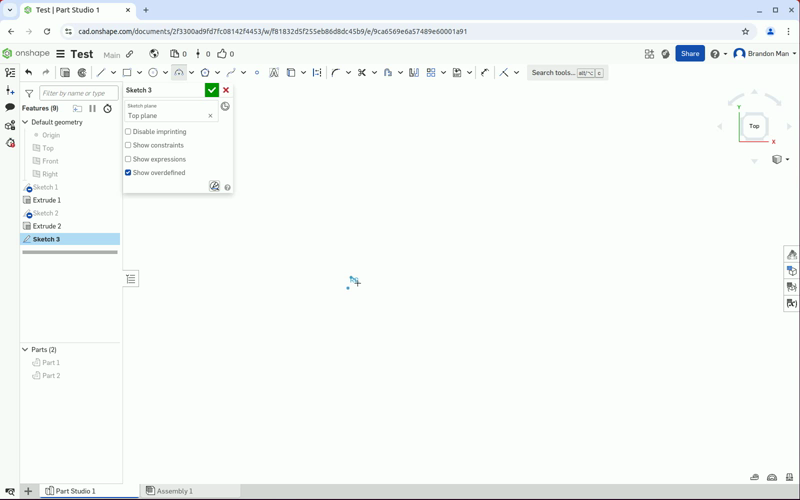
scroll(-6)
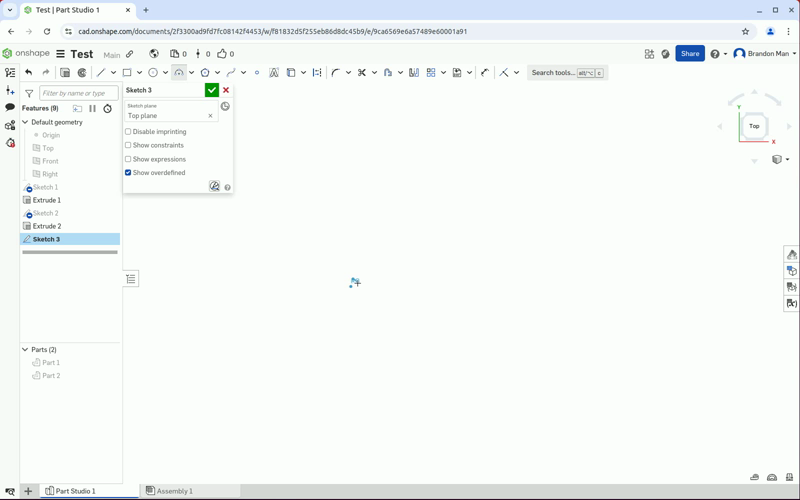
scroll(-6)
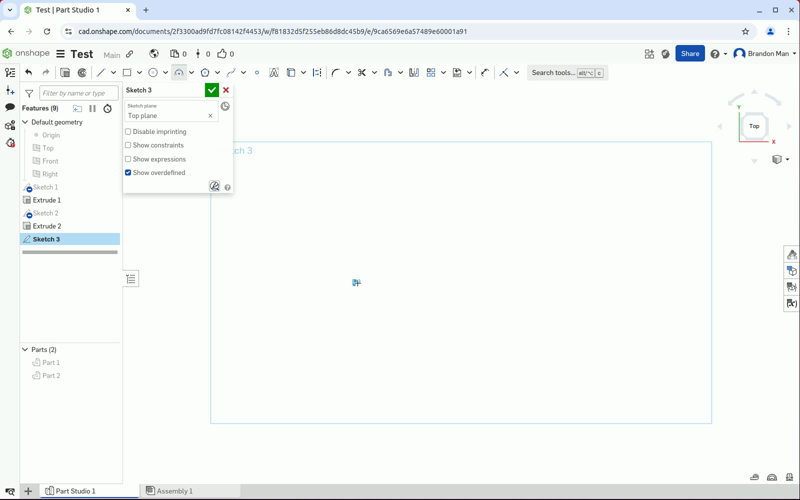
mouse_move(356, 281)
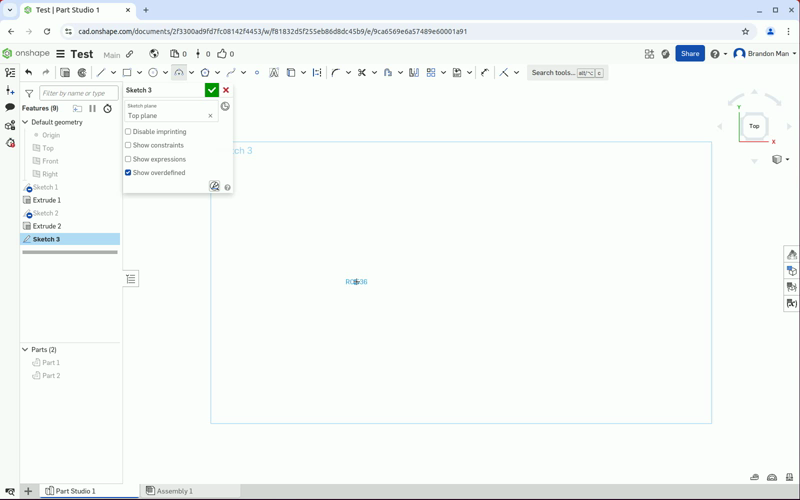
scroll(6)
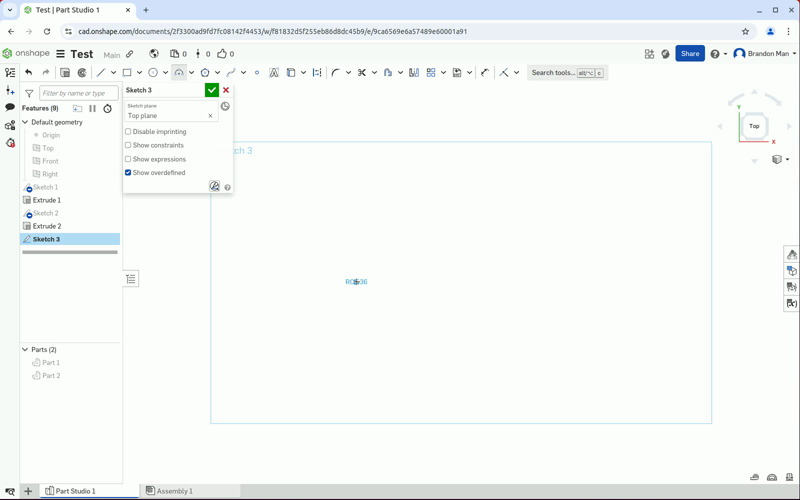
scroll(6)
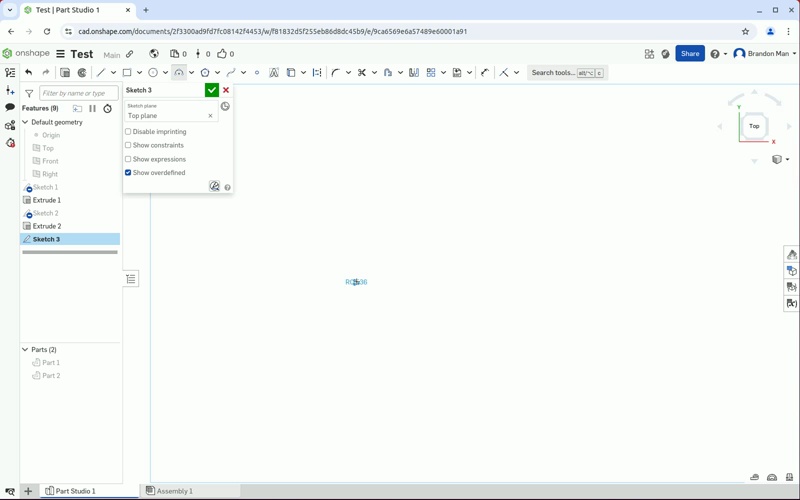
scroll(6)
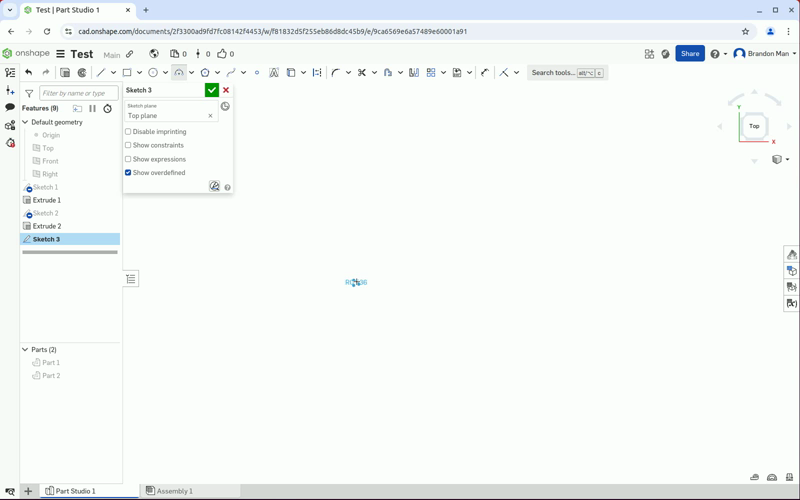
scroll(6)
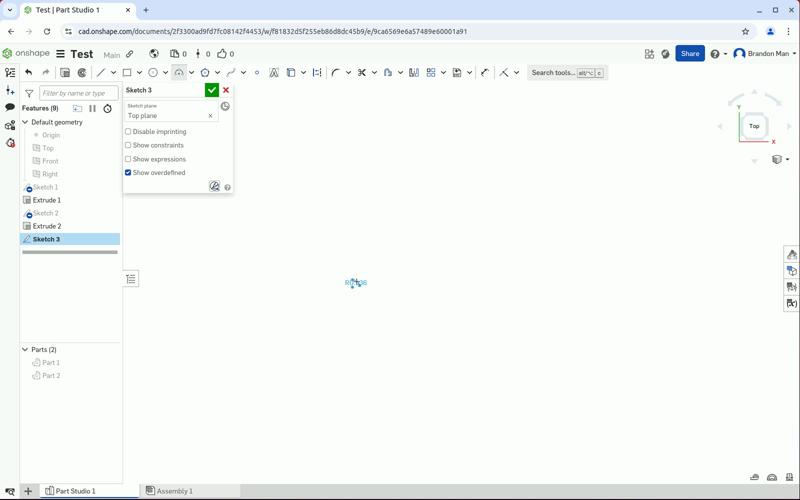
scroll(6)
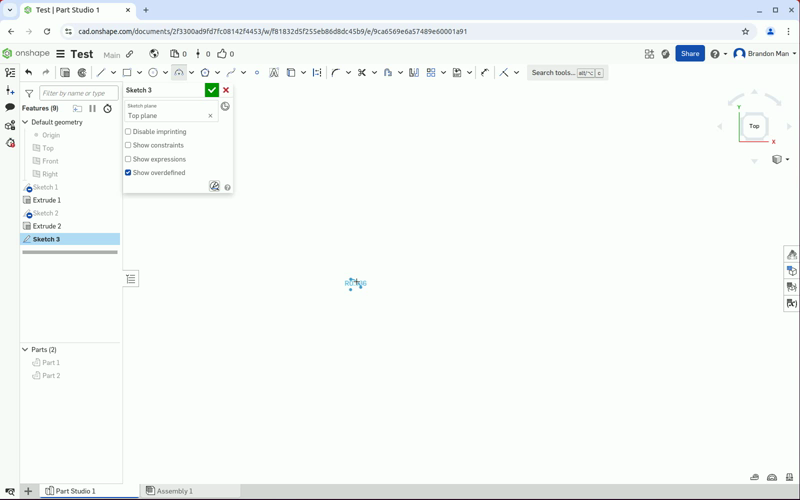
scroll(6)
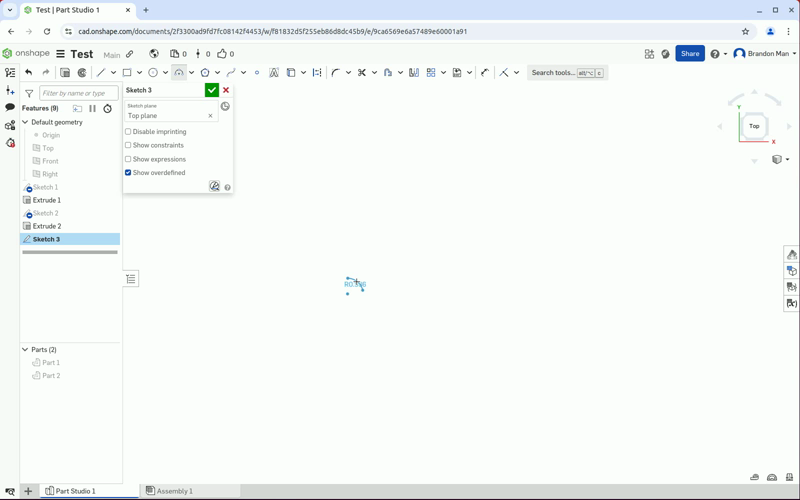
scroll(6)
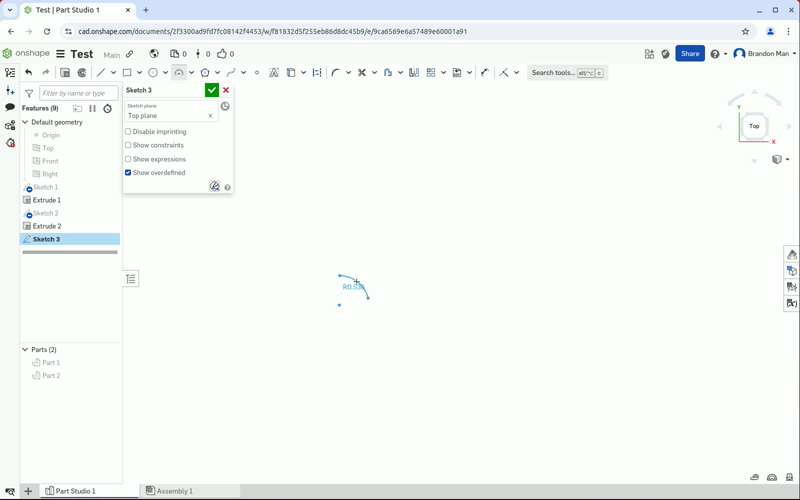
click(356, 281)
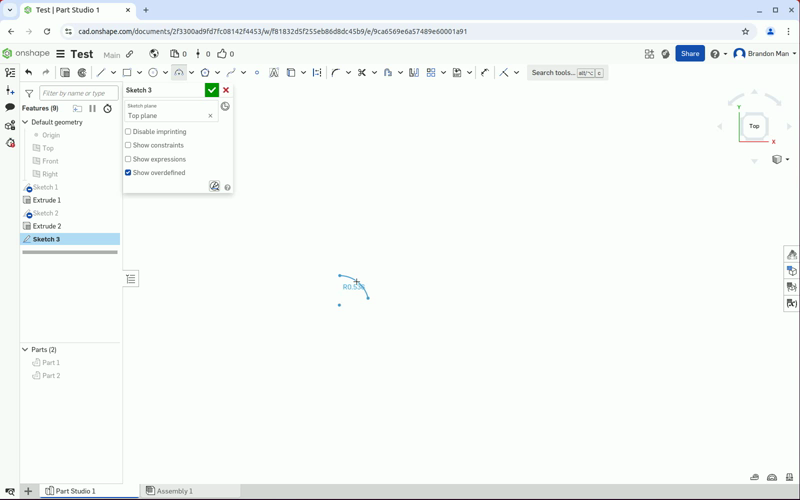
scroll(-6)
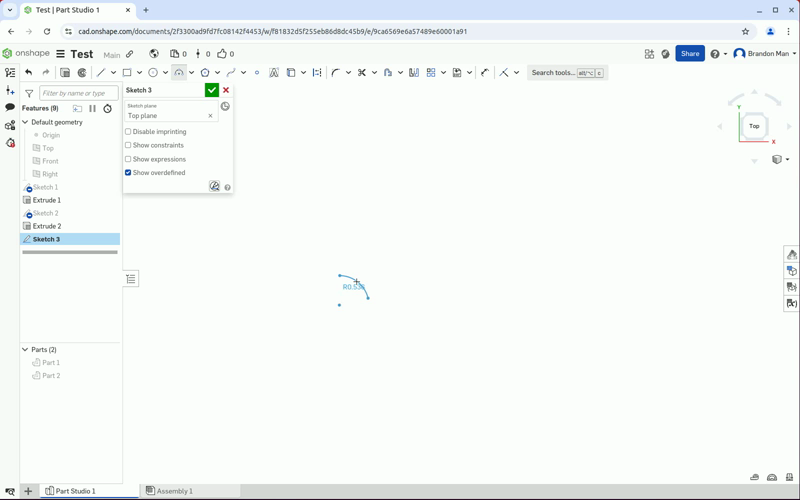
scroll(-6)
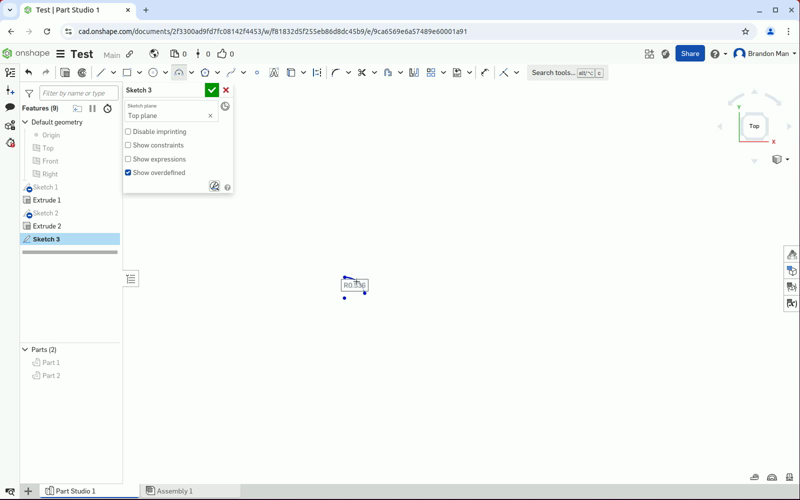
scroll(-6)
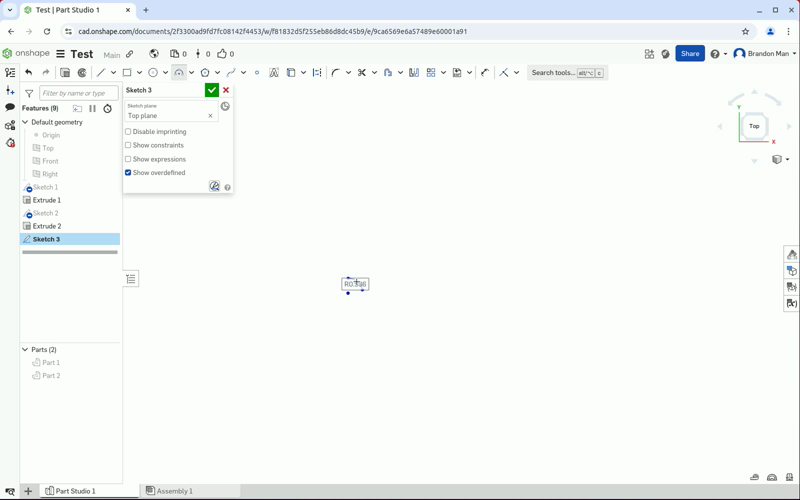
scroll(-6)
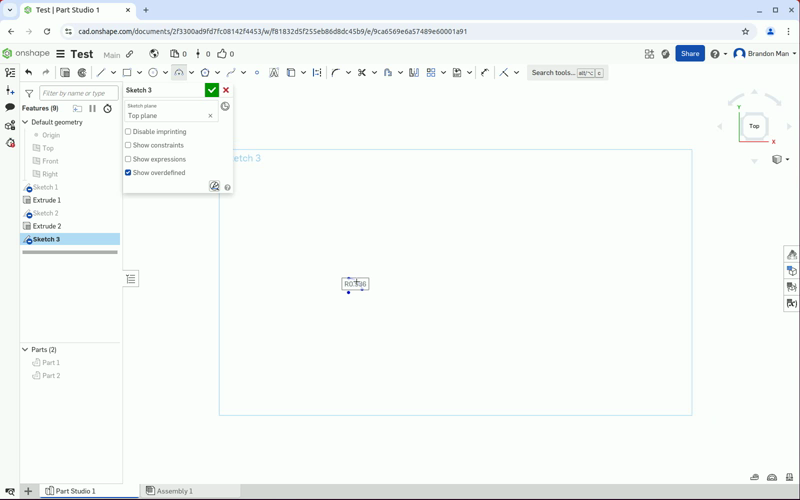
scroll(-6)
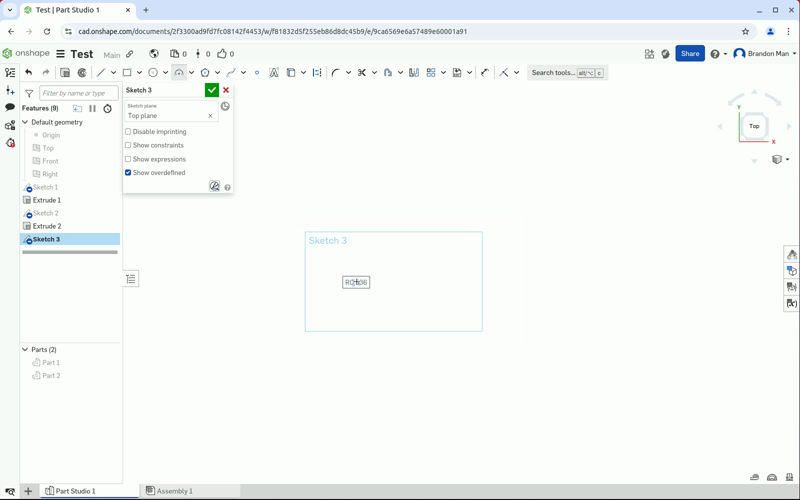
scroll(-6)
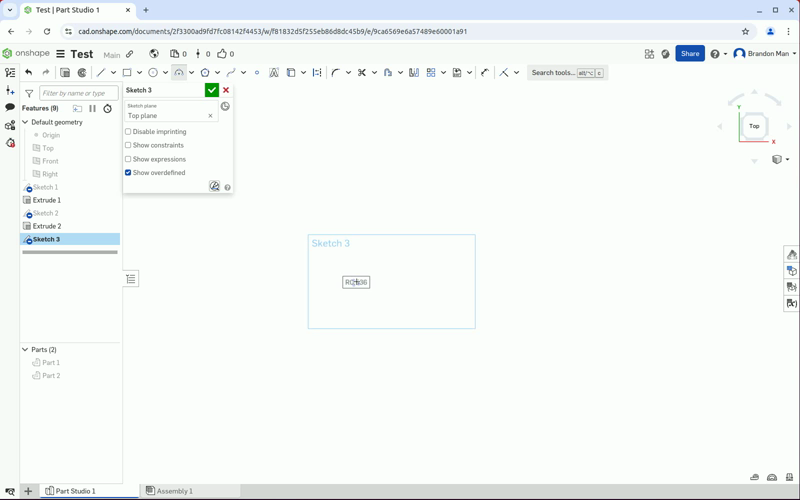
scroll(-6)
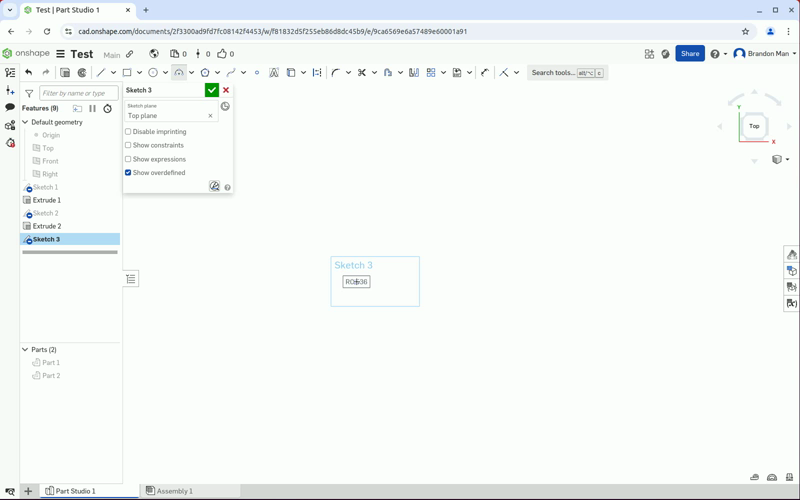
key_up(shift)
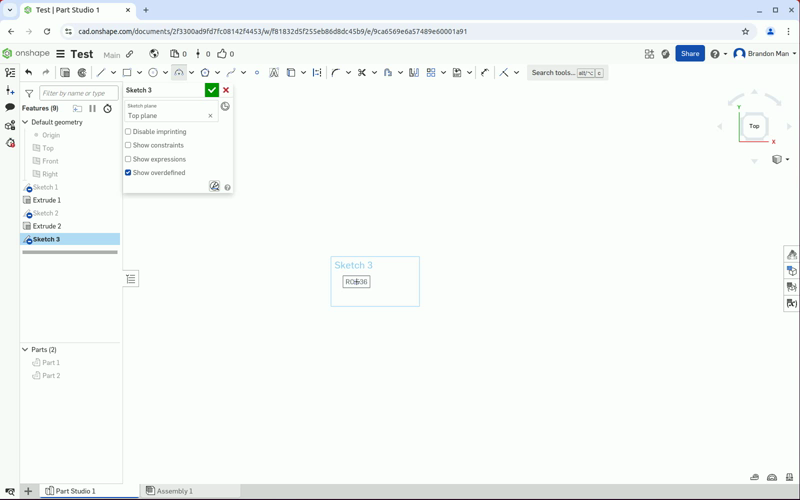
key(esc)
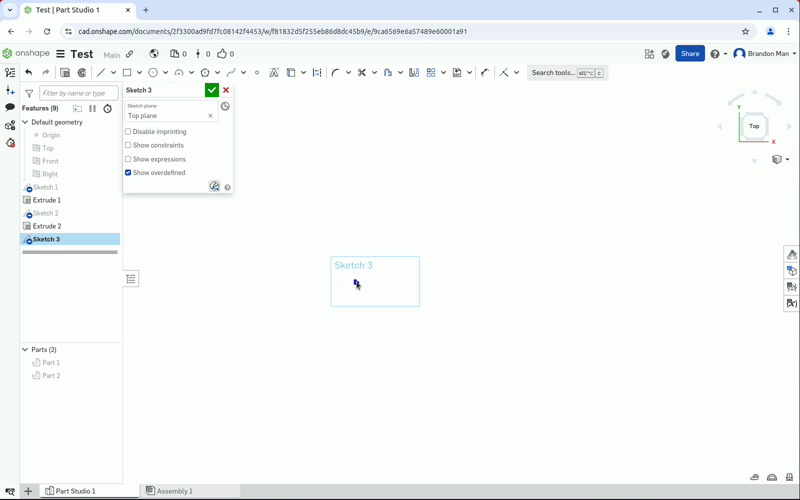
key(l)
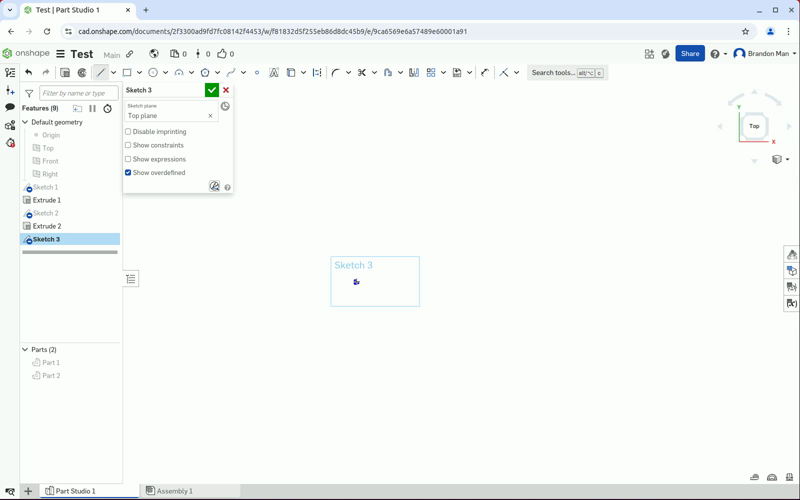
mouse_move(357, 282)
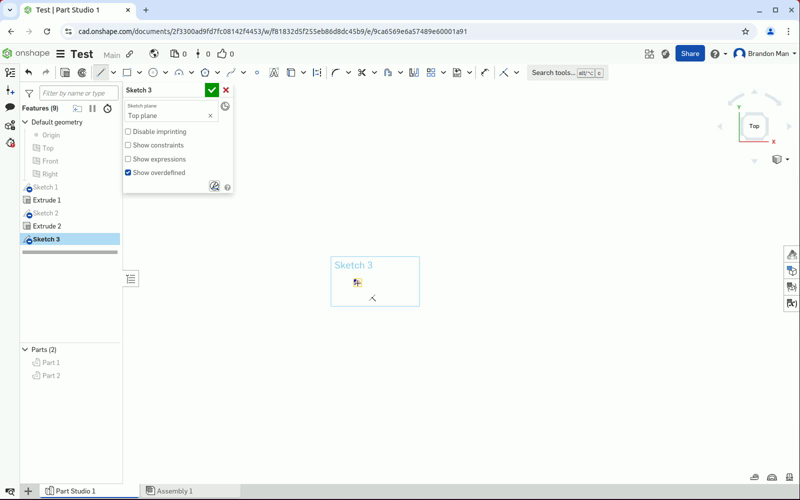
scroll(6)
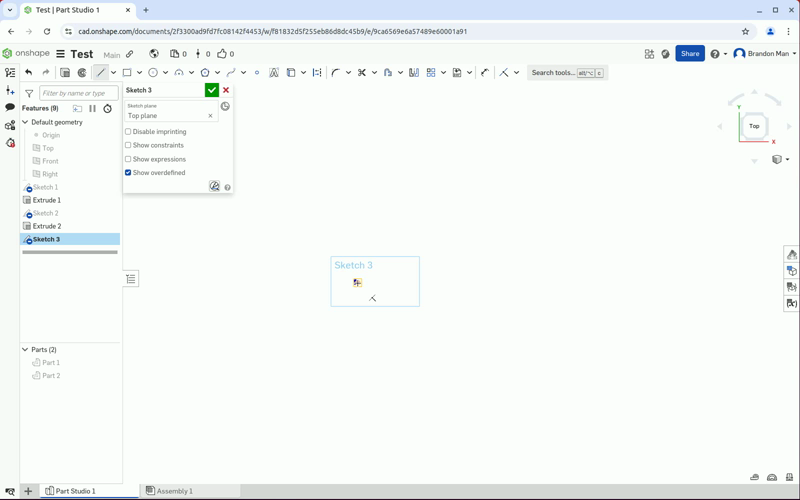
scroll(6)
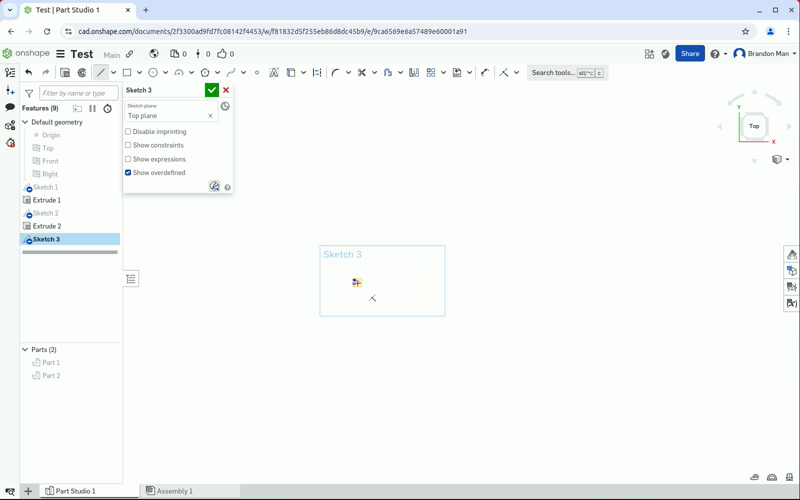
scroll(6)
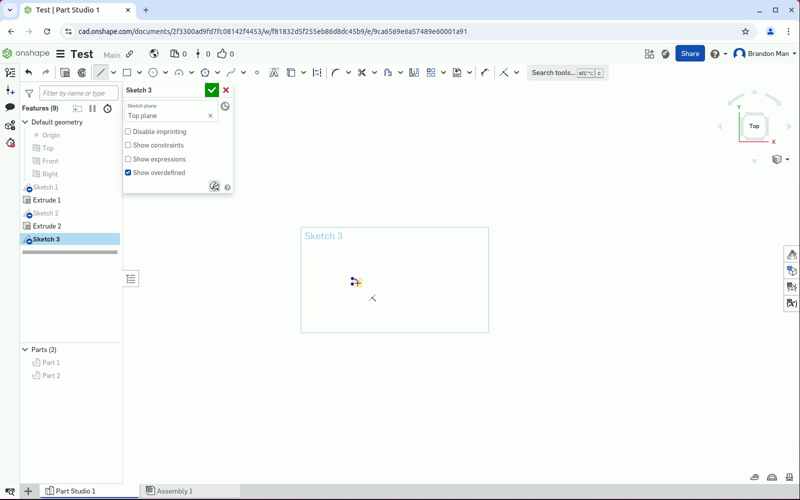
scroll(6)
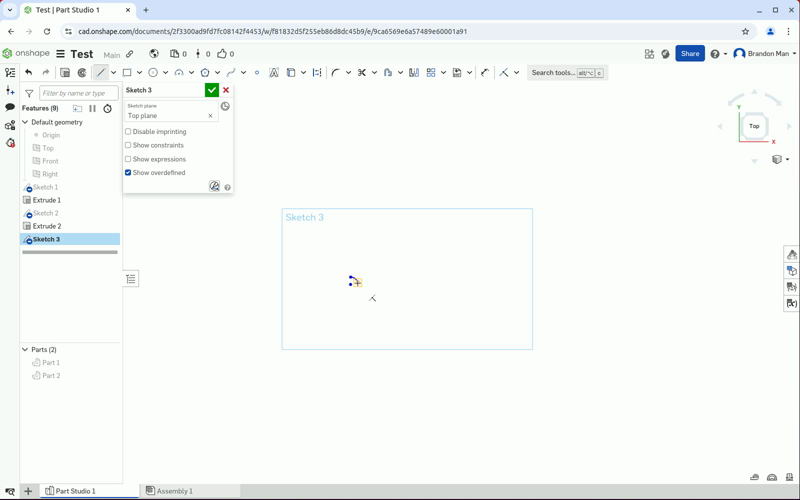
scroll(6)
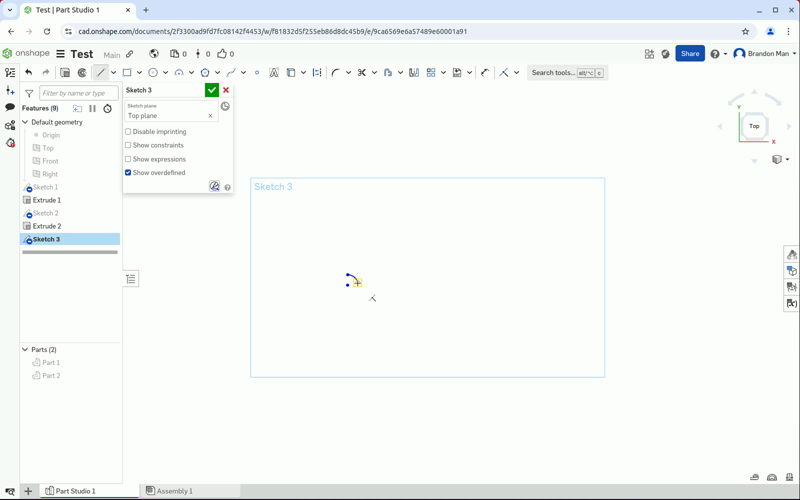
scroll(6)
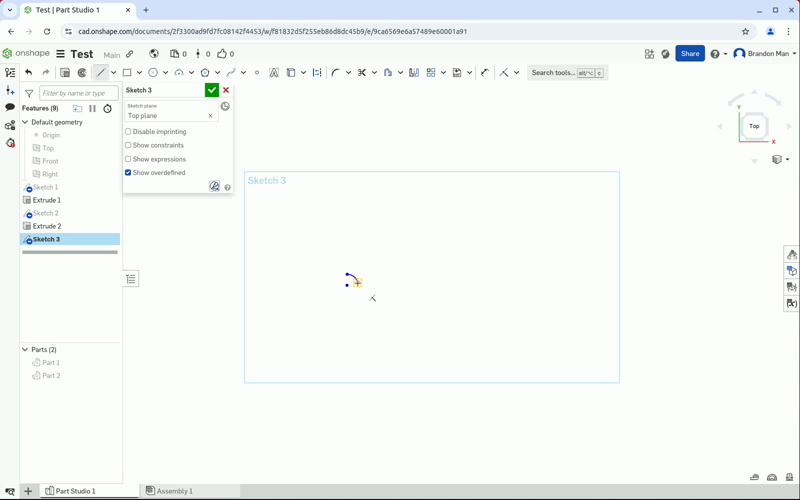
scroll(6)
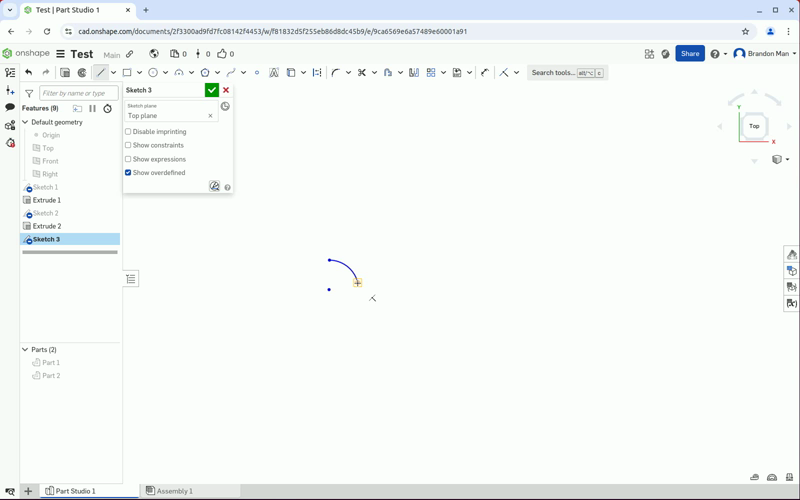
click(357, 282)
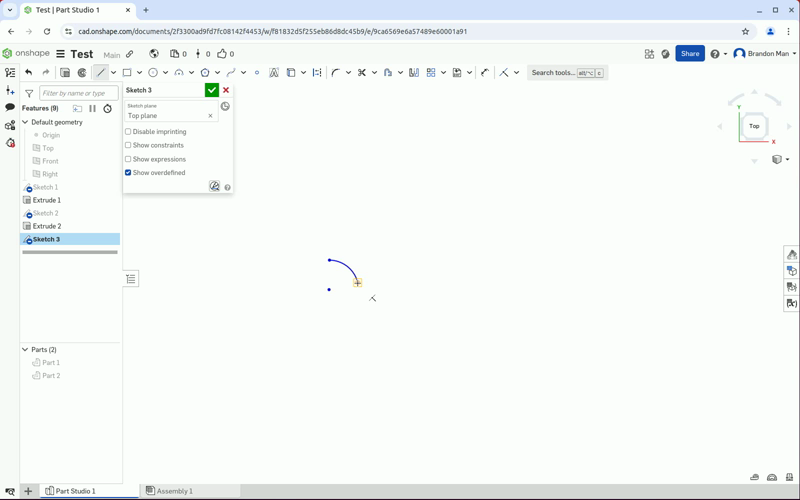
scroll(-6)
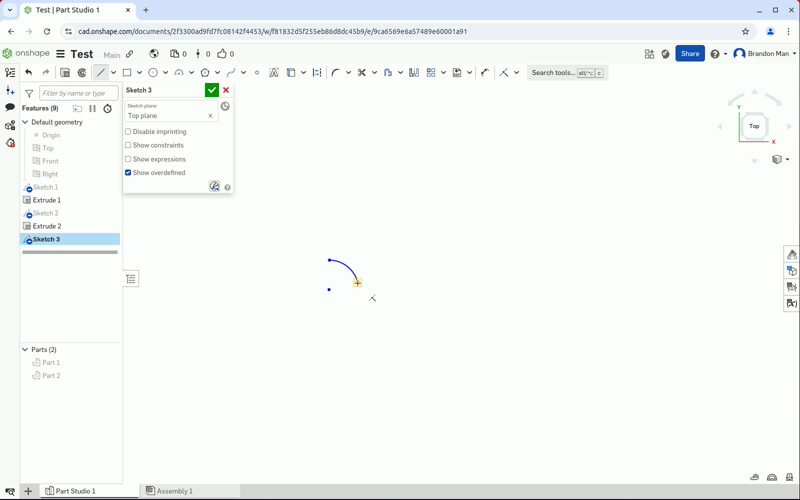
scroll(-6)
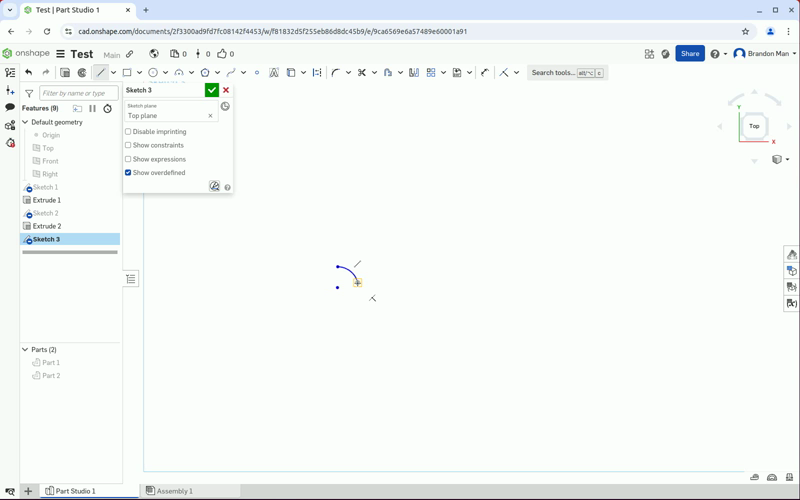
scroll(-6)
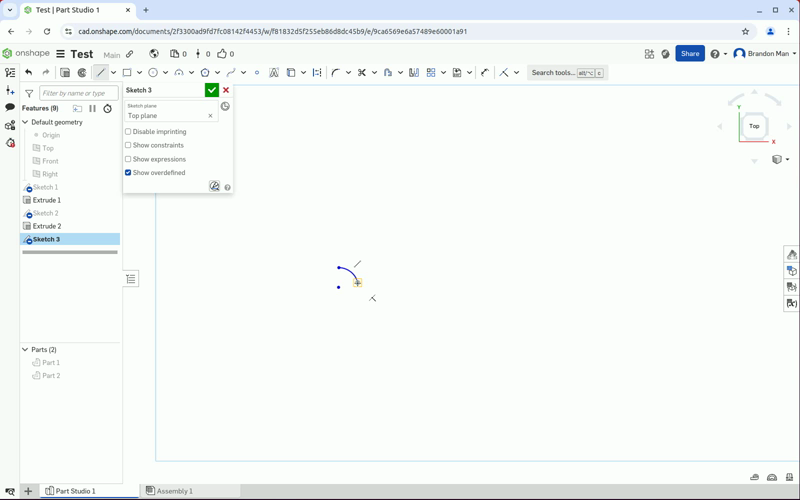
scroll(-6)
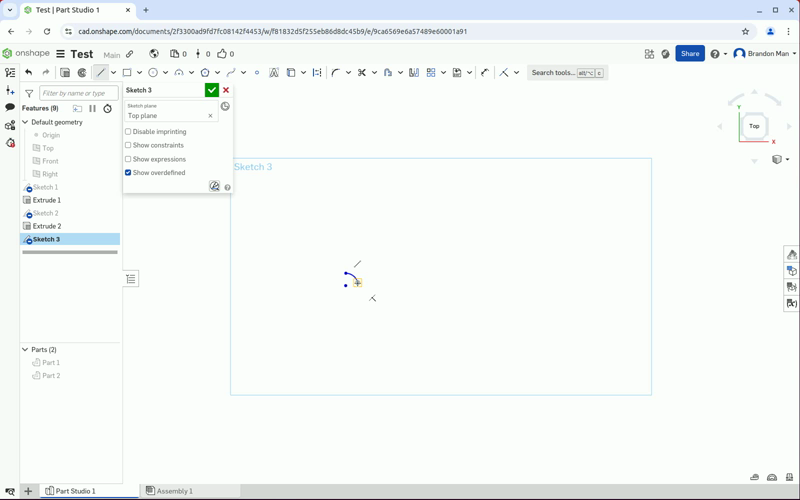
scroll(-6)
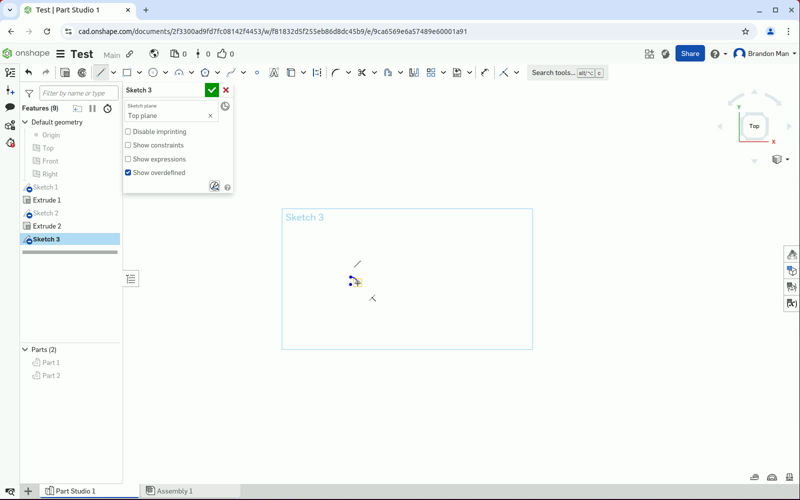
scroll(-6)
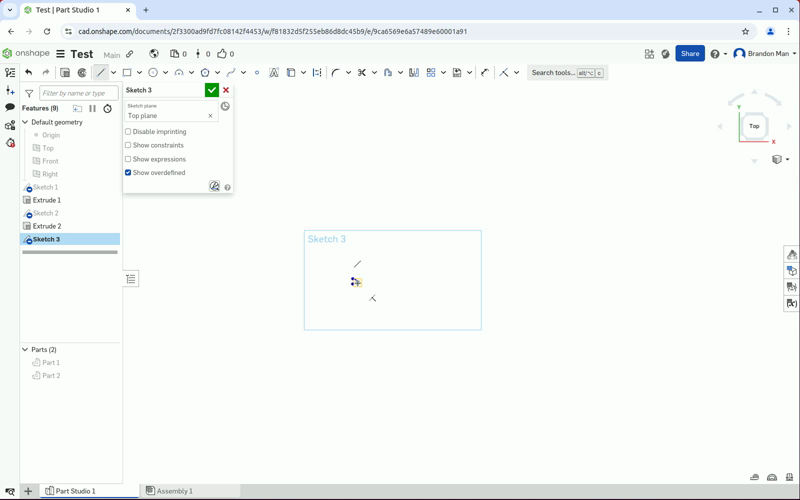
scroll(-6)
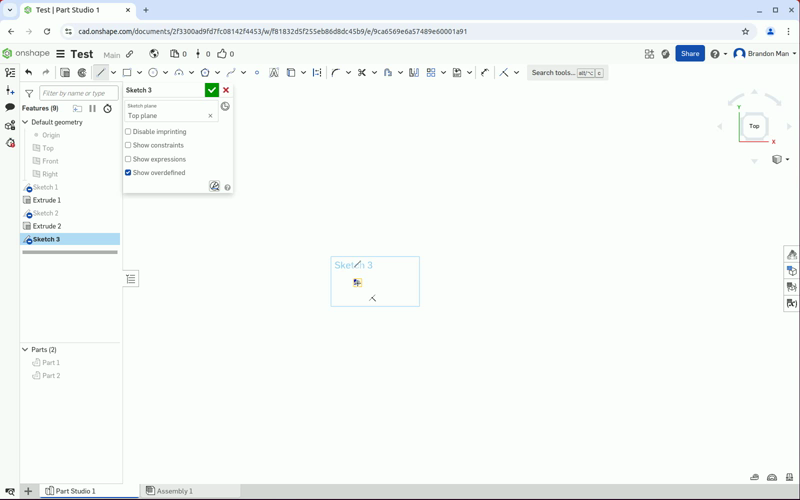
key_down(shift)
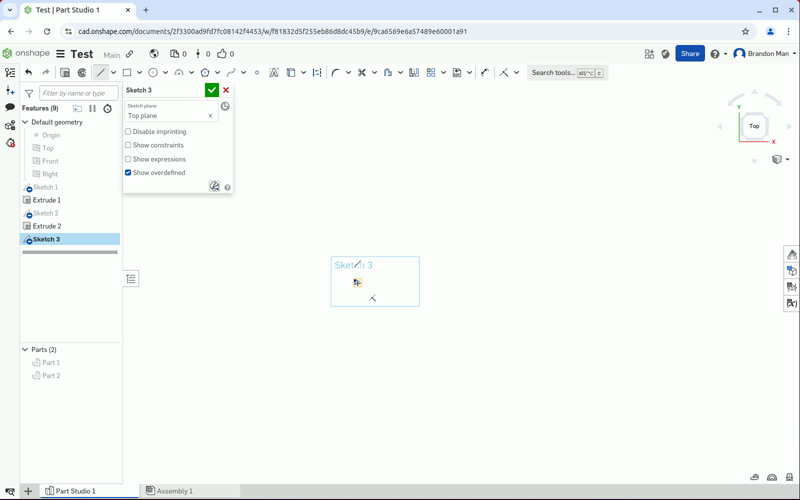
mouse_move(564, 282)
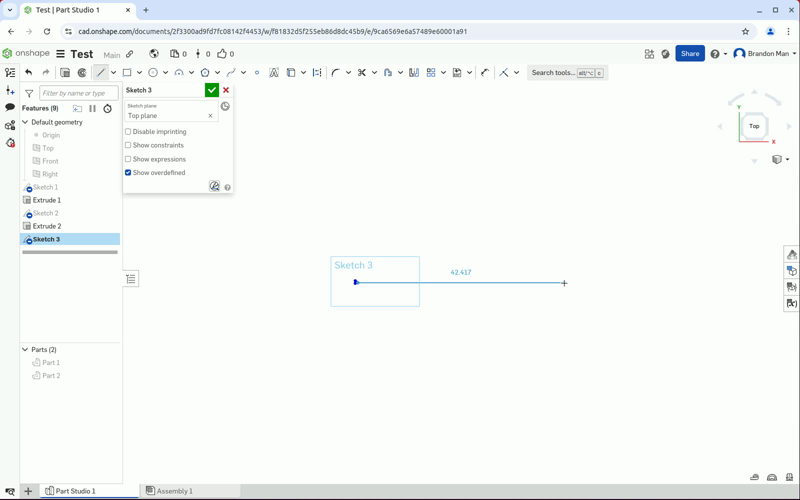
click(564, 282)
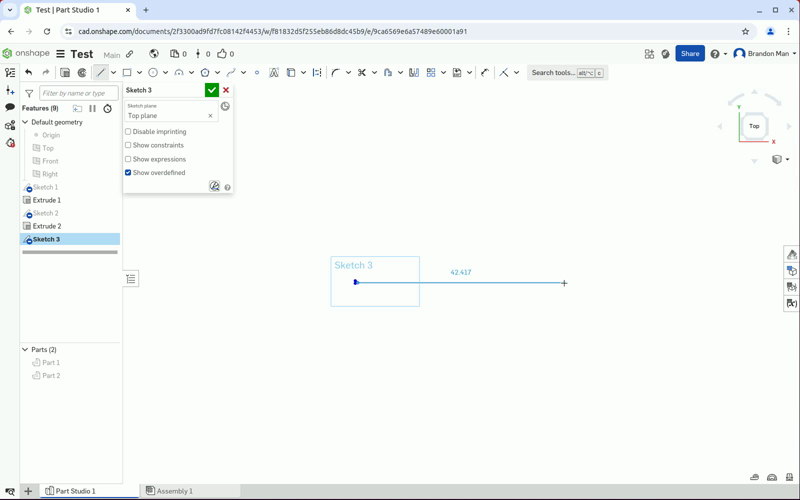
key_up(shift)
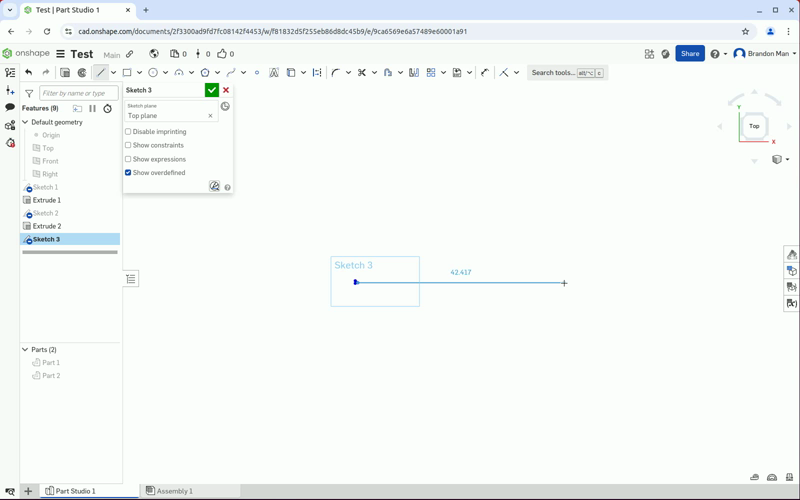
key(esc)
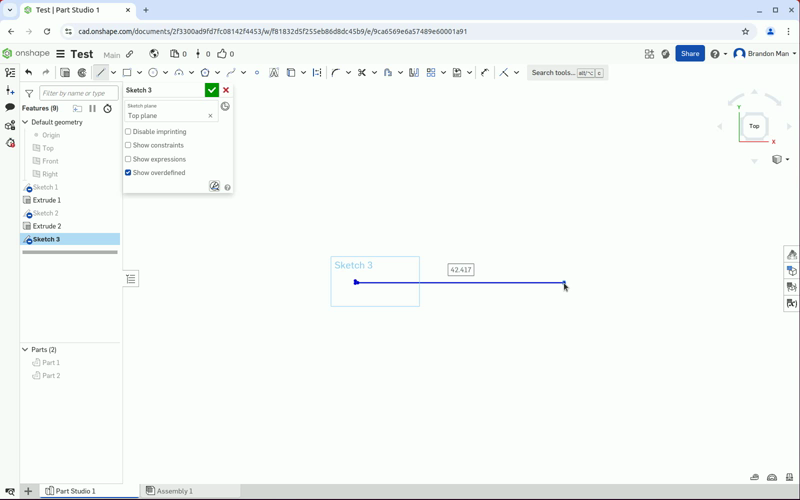
key(a)
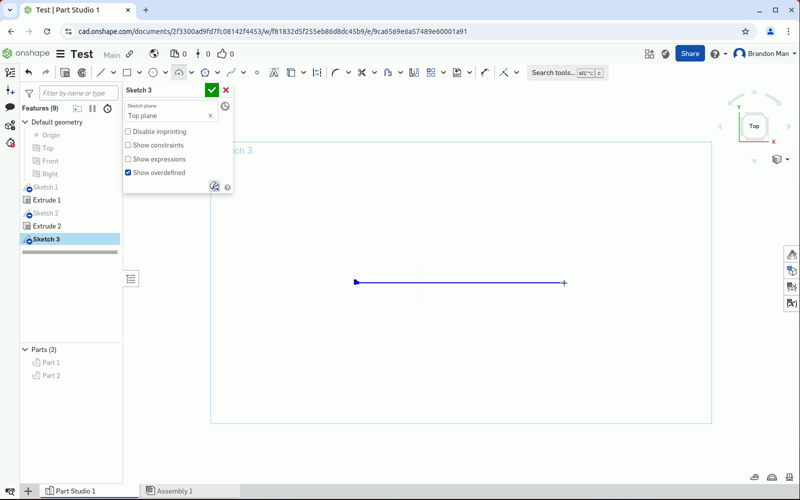
mouse_move(564, 282)
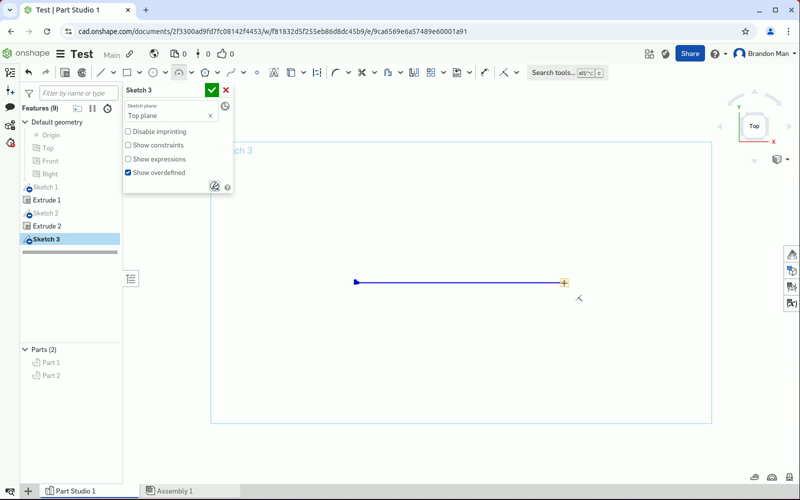
click(564, 282)
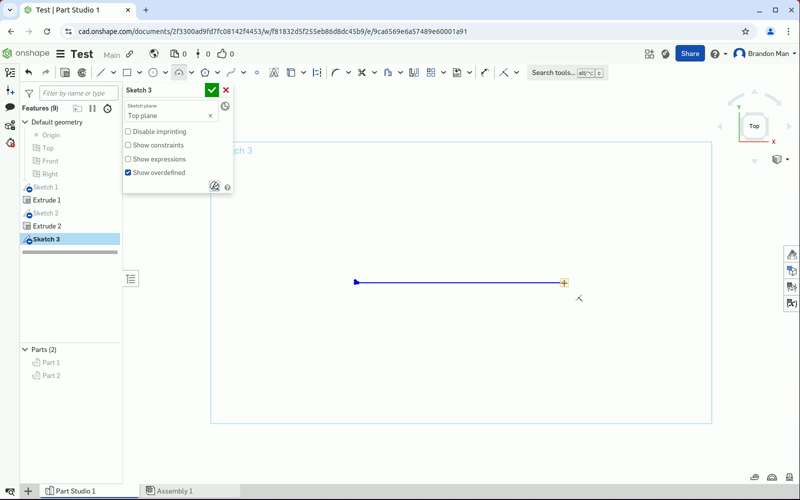
key_down(shift)
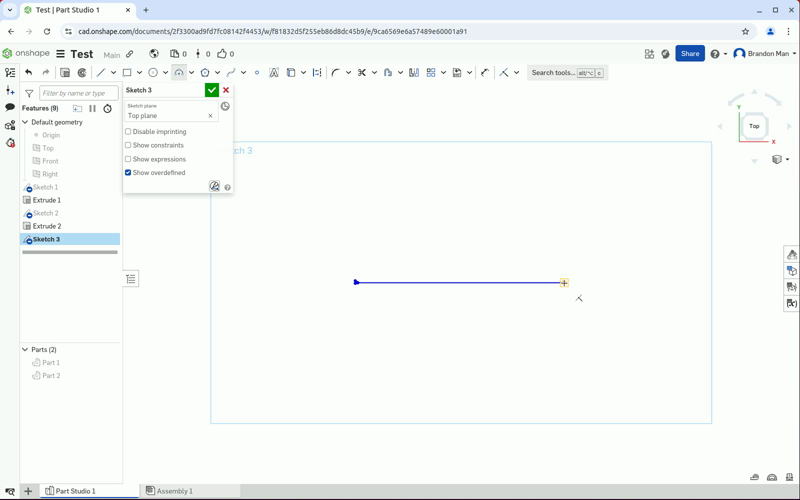
mouse_move(566, 280)
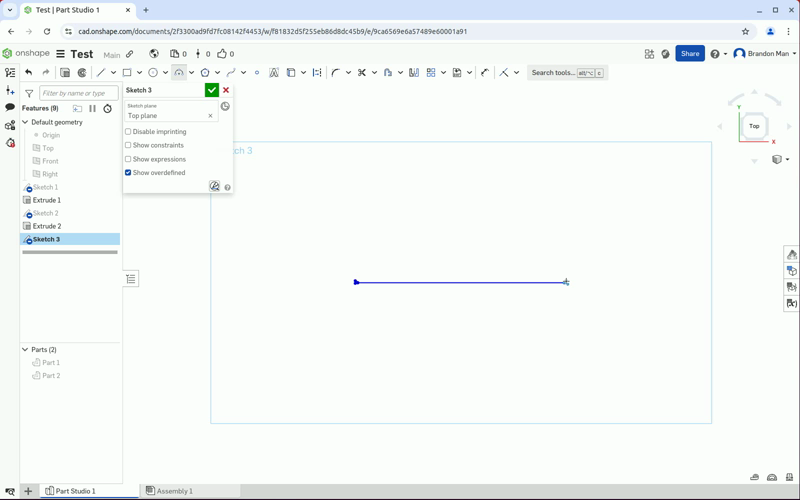
scroll(6)
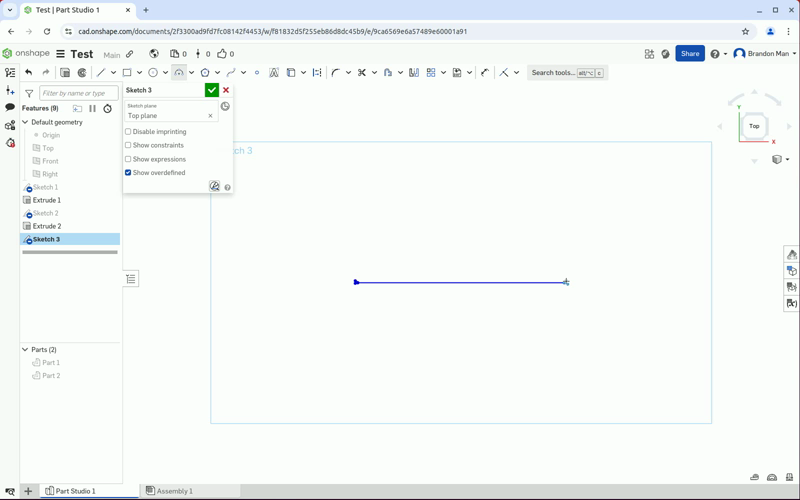
scroll(6)
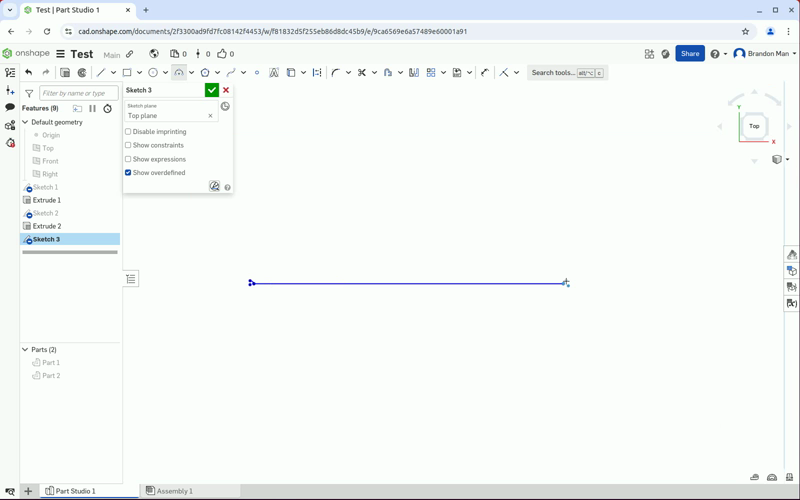
scroll(6)
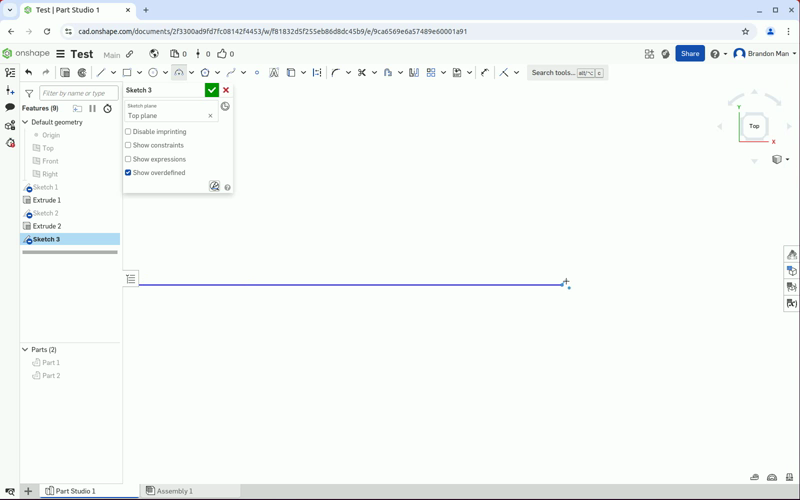
scroll(6)
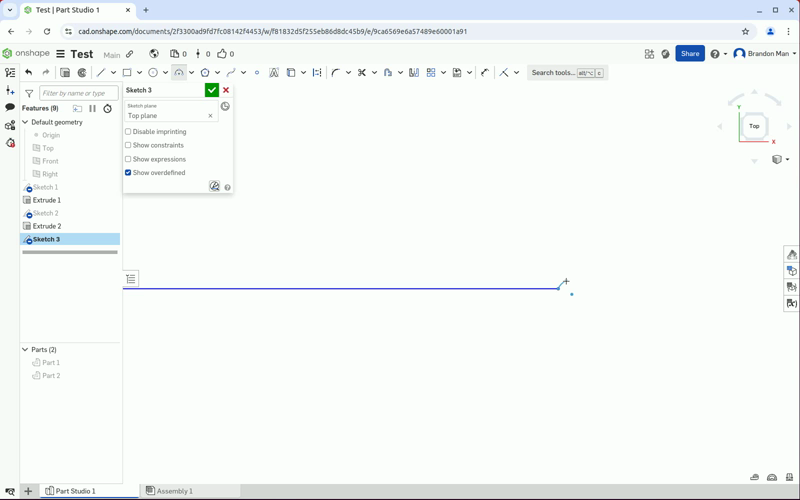
scroll(6)
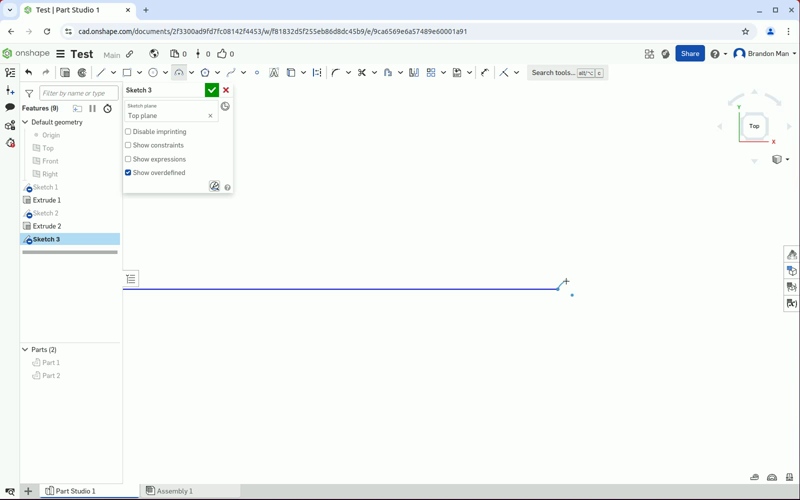
scroll(6)
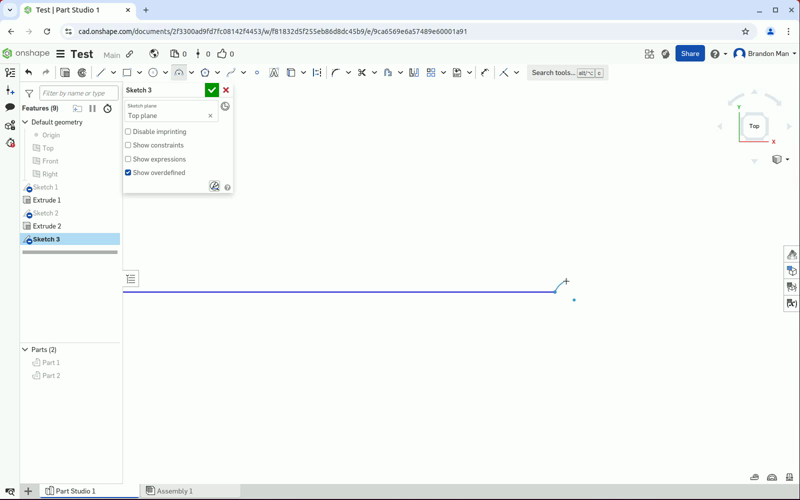
scroll(6)
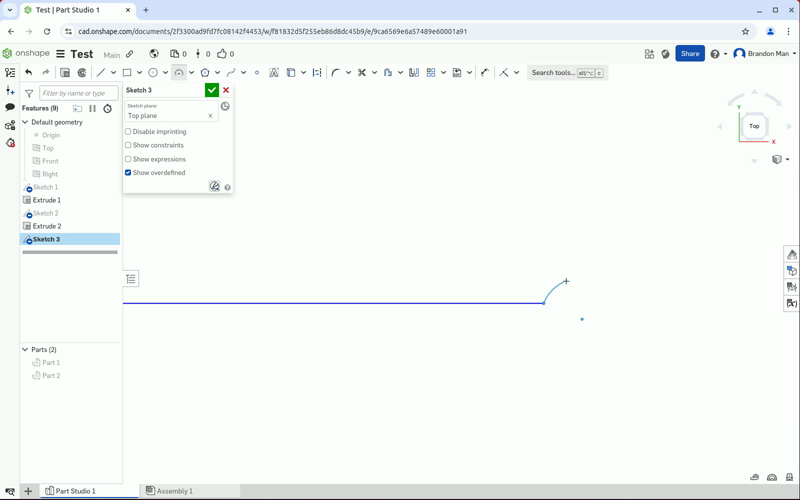
click(566, 280)
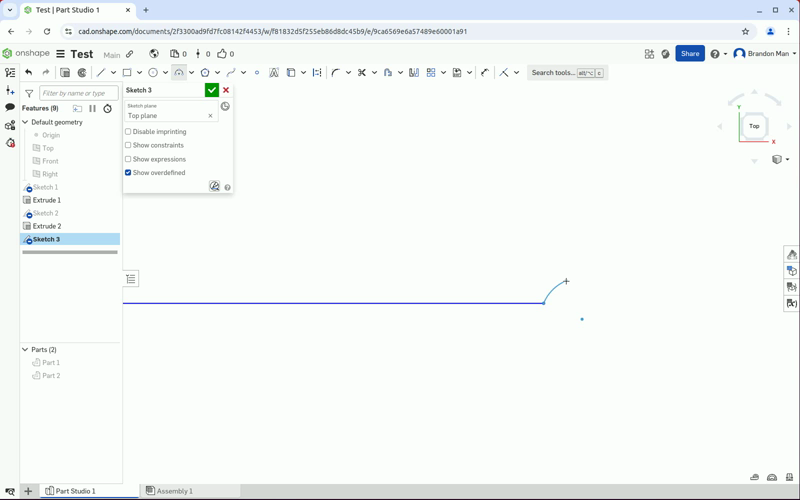
scroll(-6)
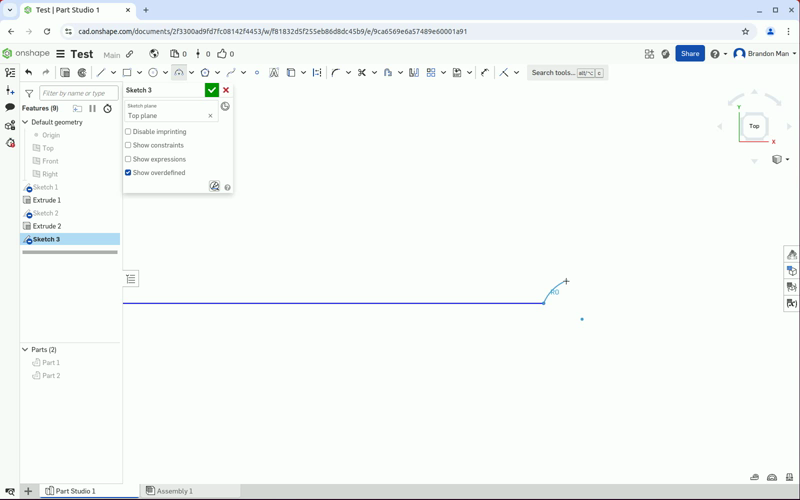
scroll(-6)
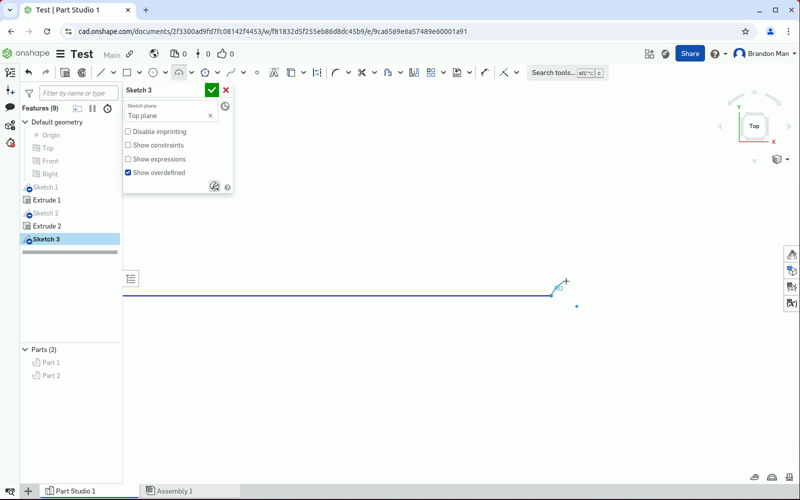
scroll(-6)
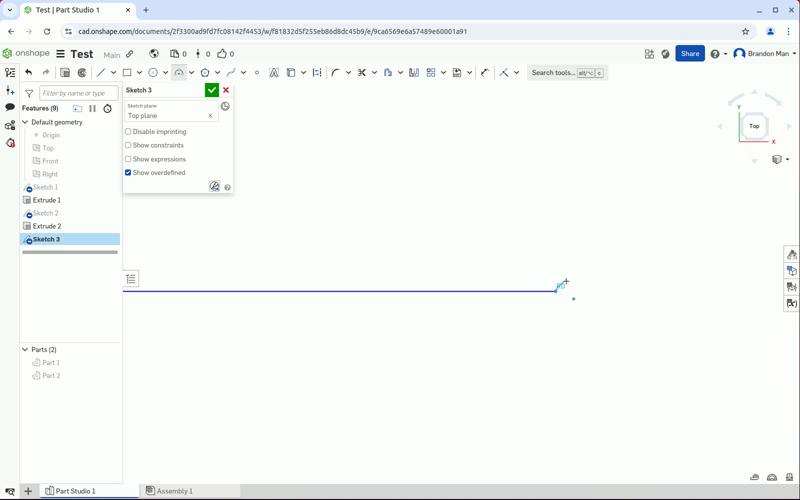
scroll(-6)
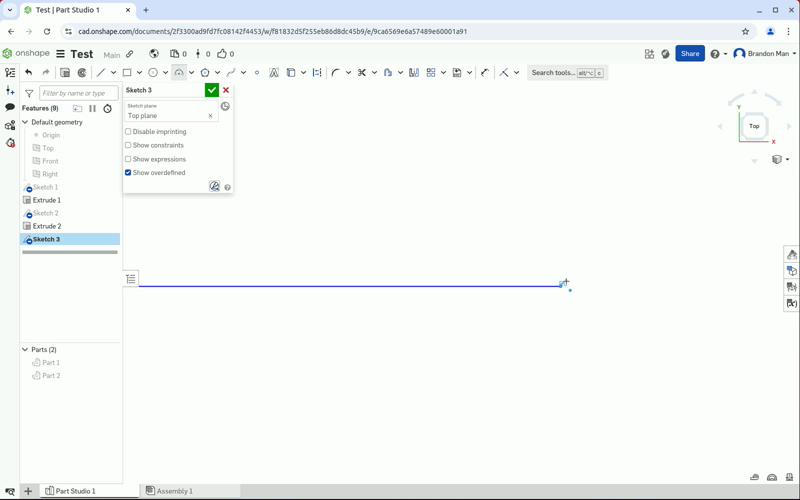
scroll(-6)
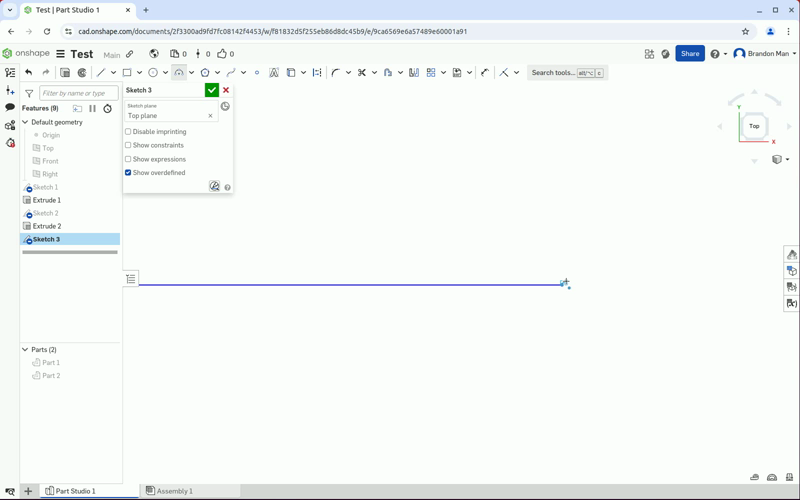
scroll(-6)
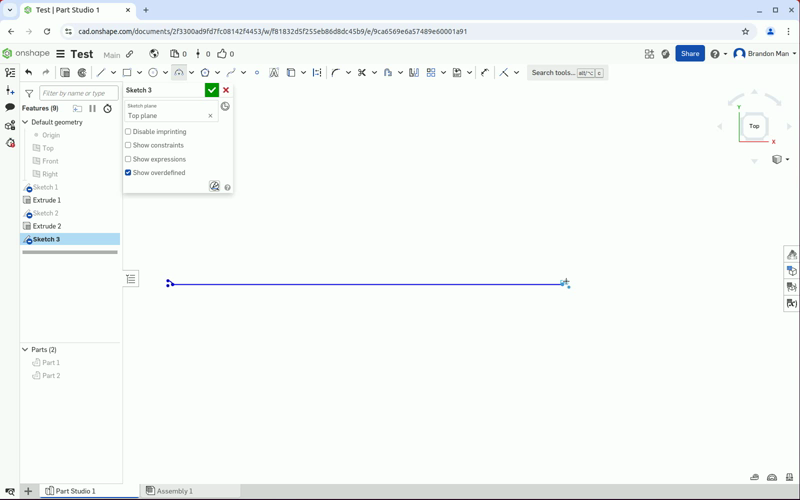
scroll(-6)
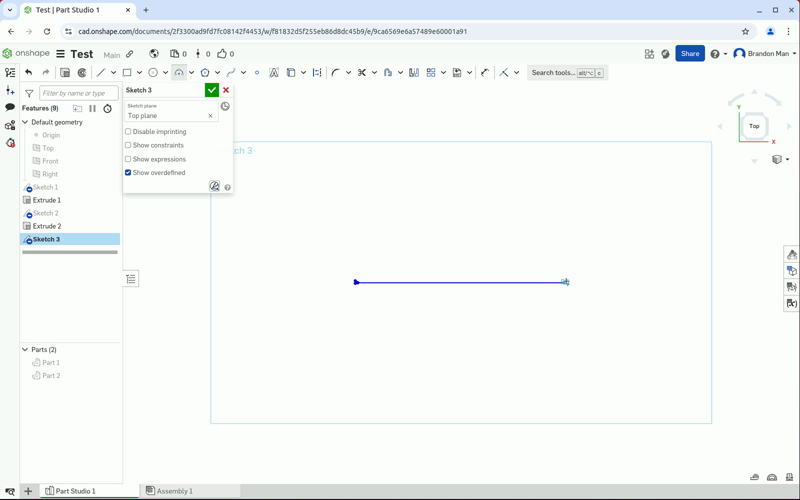
mouse_move(564, 281)
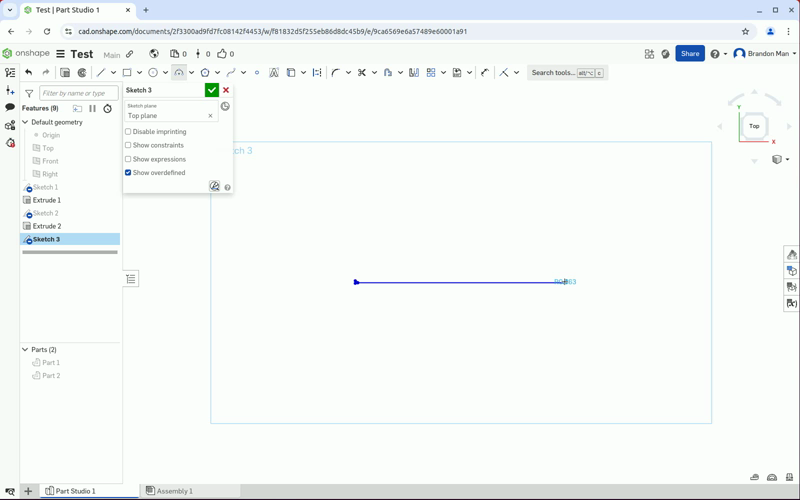
scroll(6)
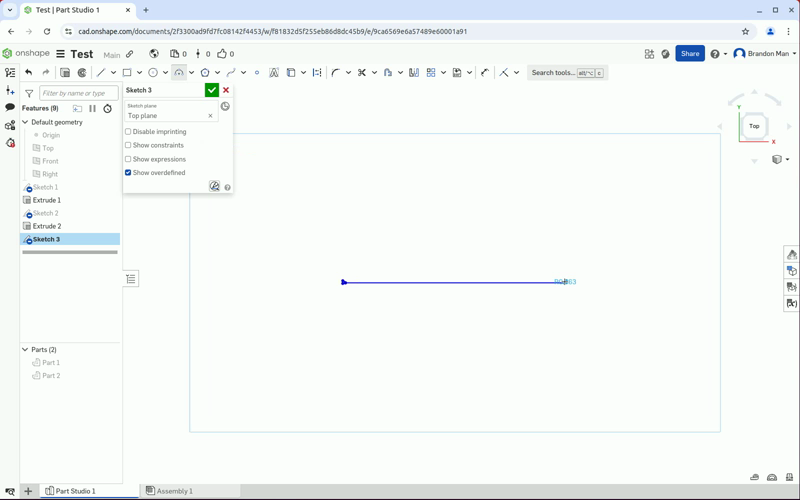
scroll(6)
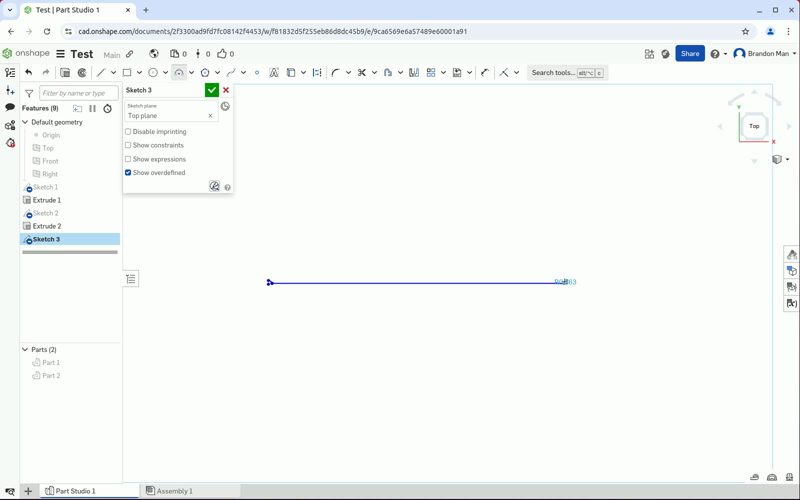
scroll(6)
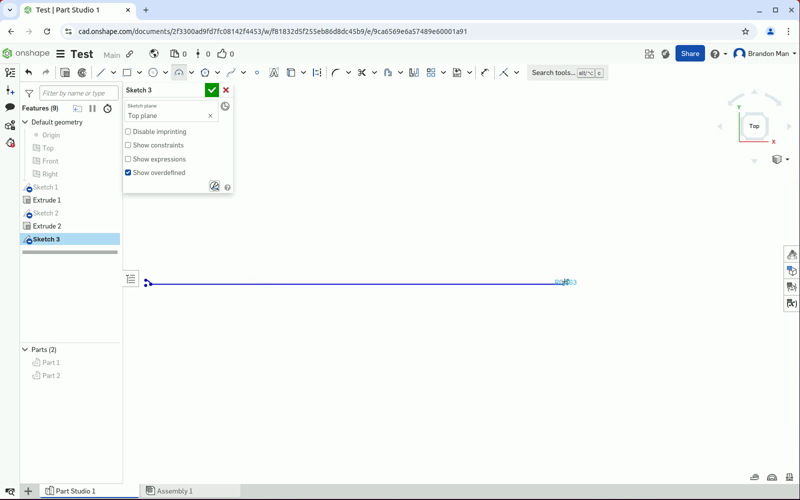
scroll(6)
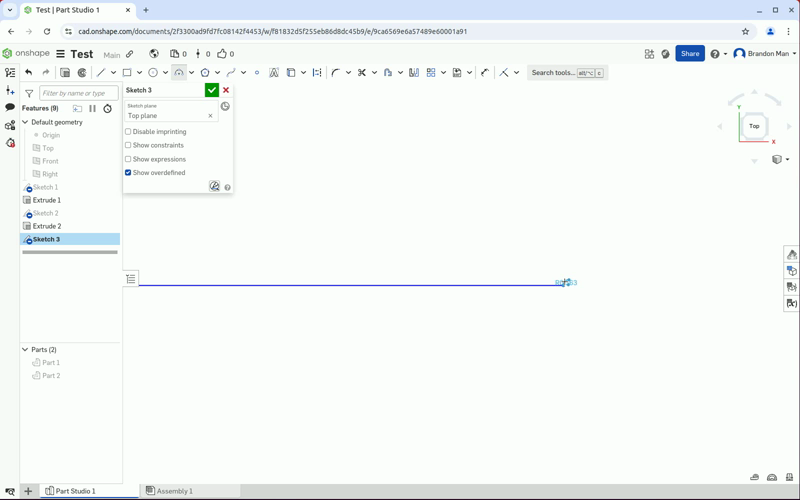
scroll(6)
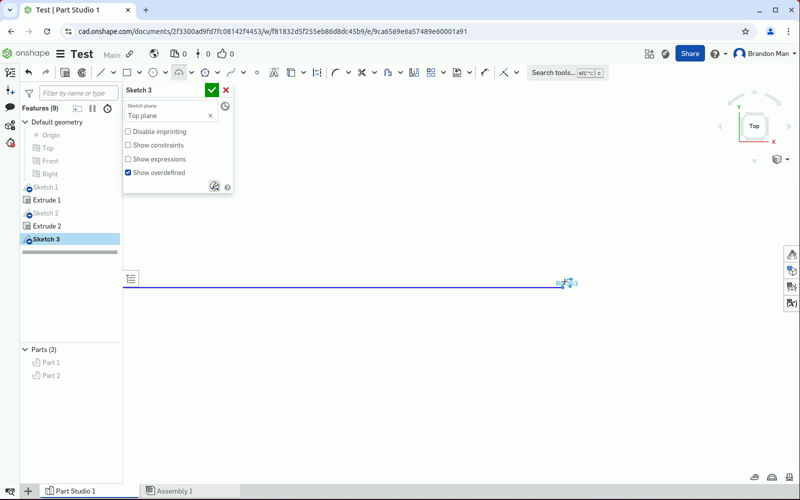
scroll(6)
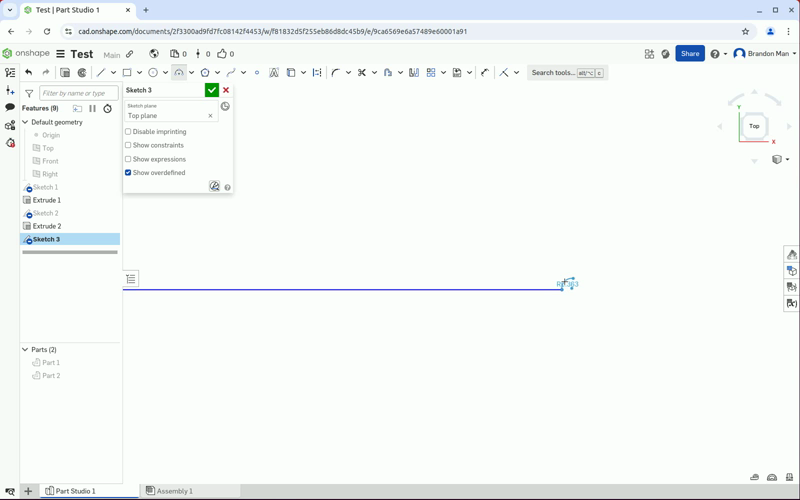
scroll(6)
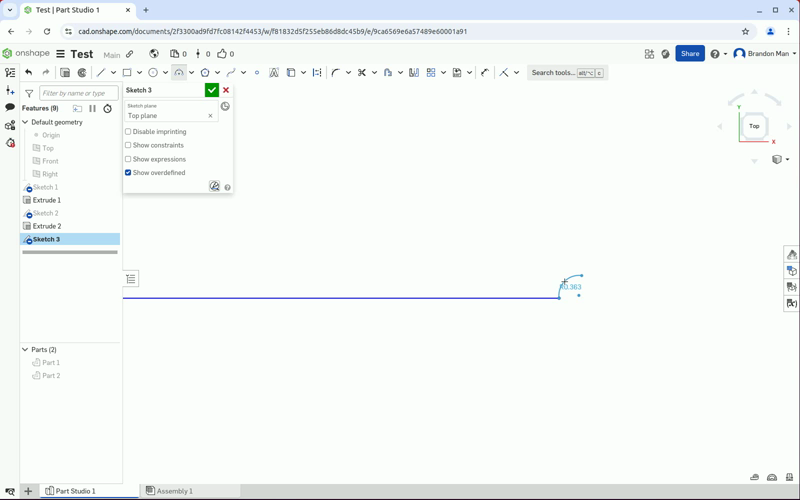
click(564, 281)
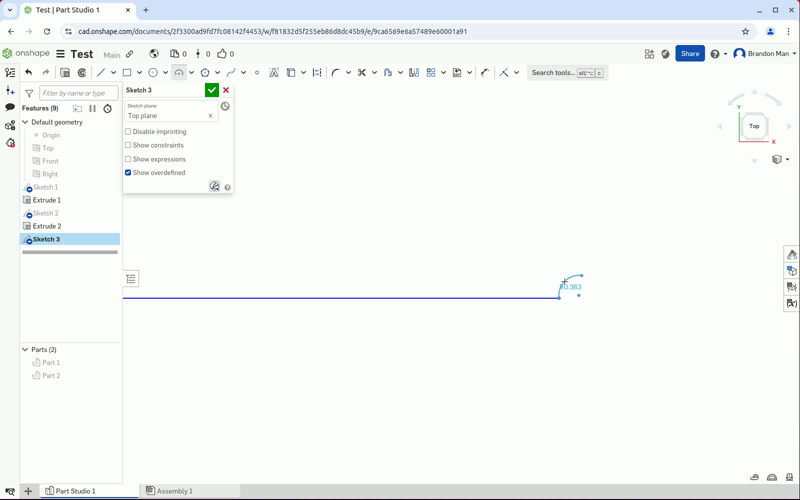
scroll(-6)
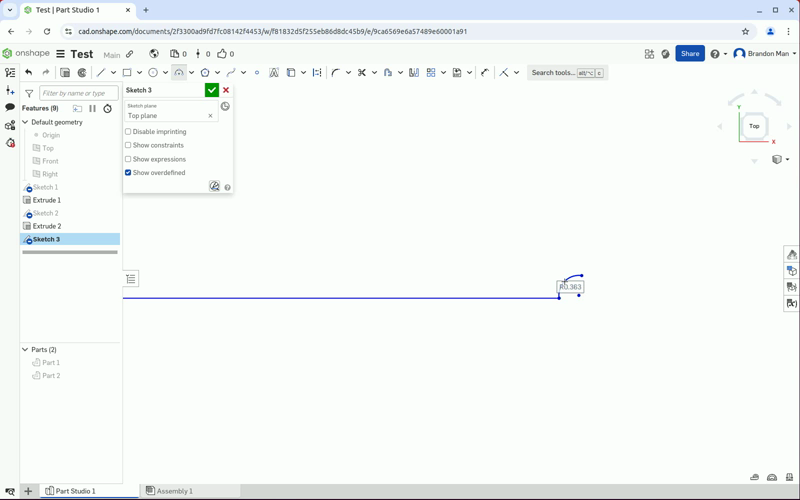
scroll(-6)
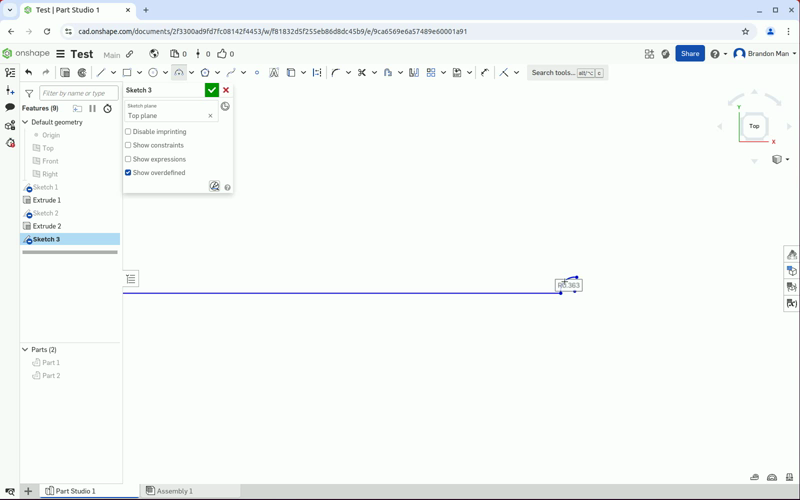
scroll(-6)
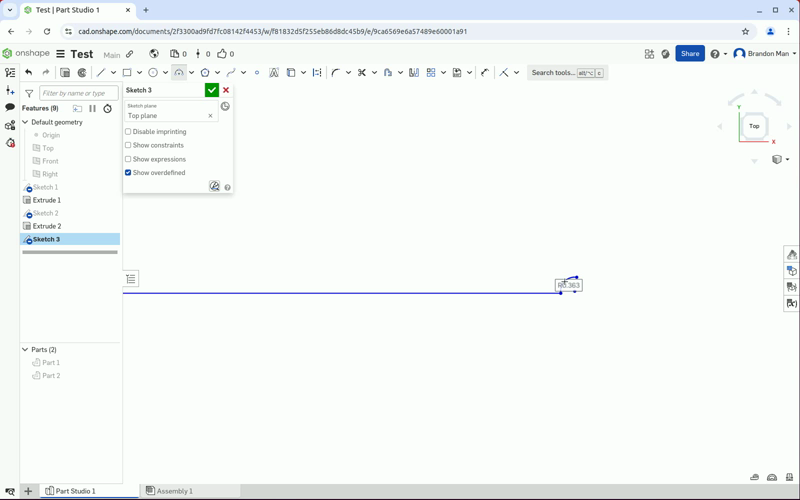
scroll(-6)
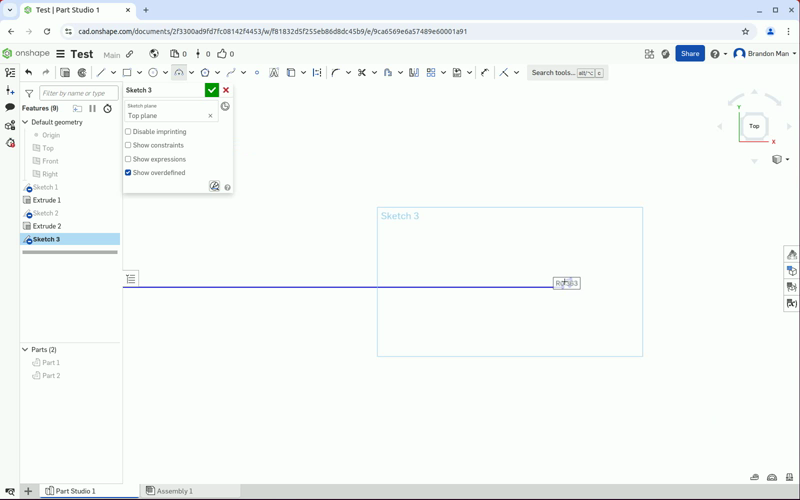
scroll(-6)
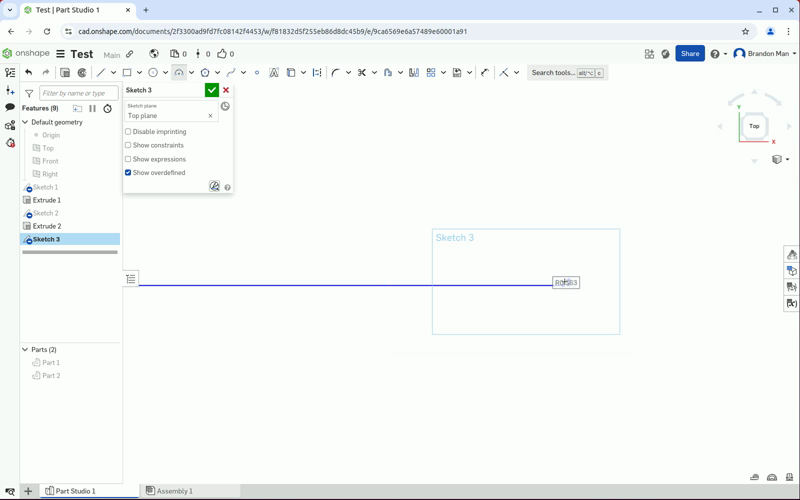
scroll(-6)
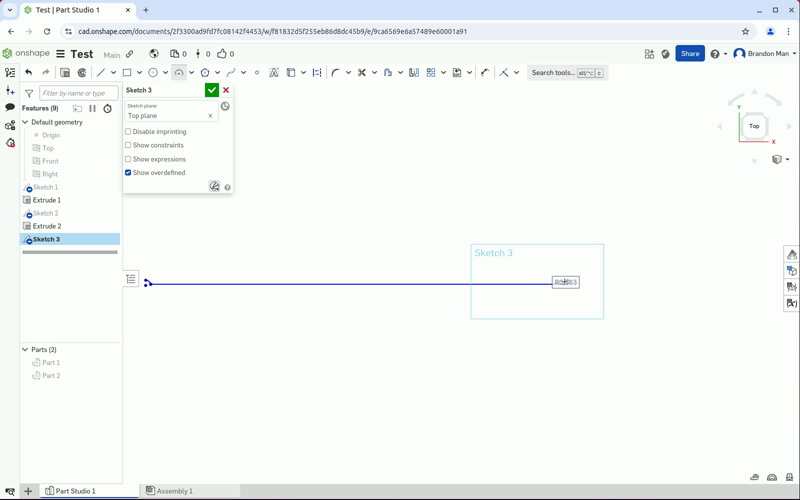
scroll(-6)
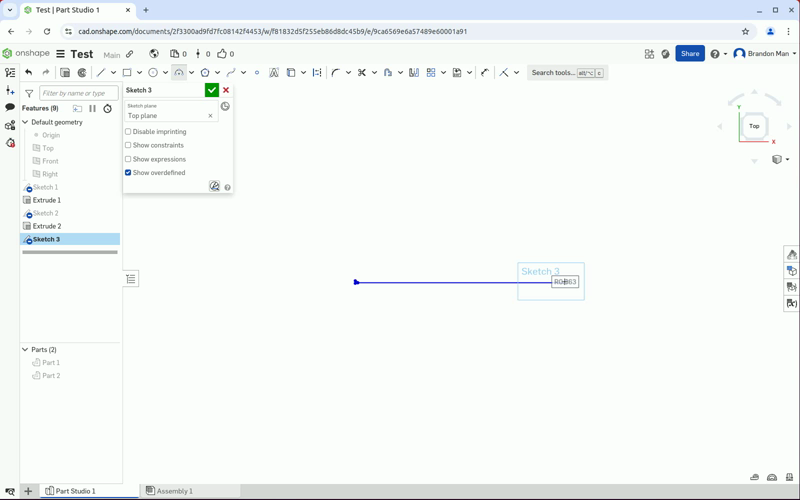
key_up(shift)
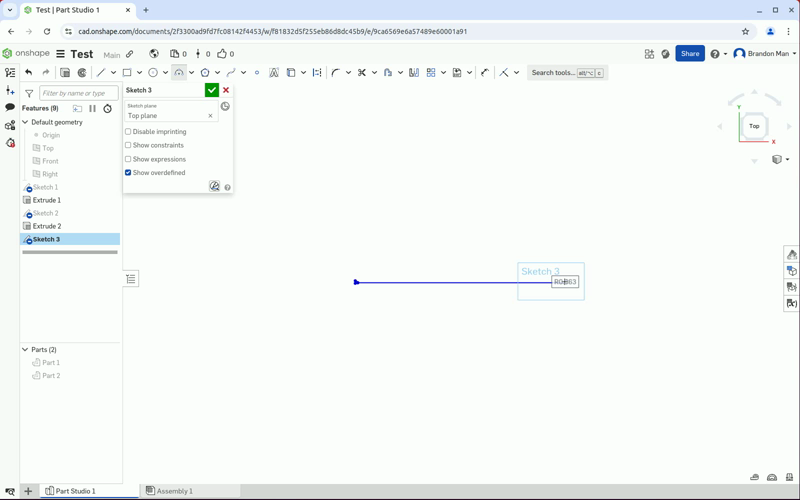
key(esc)
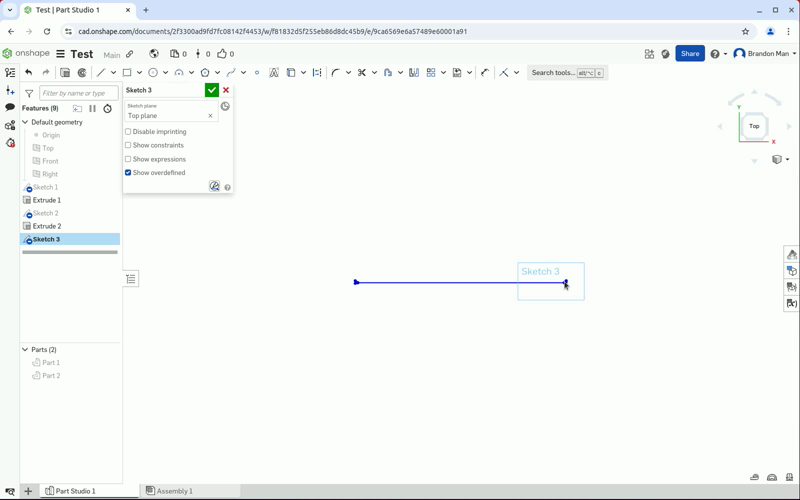
key(l)
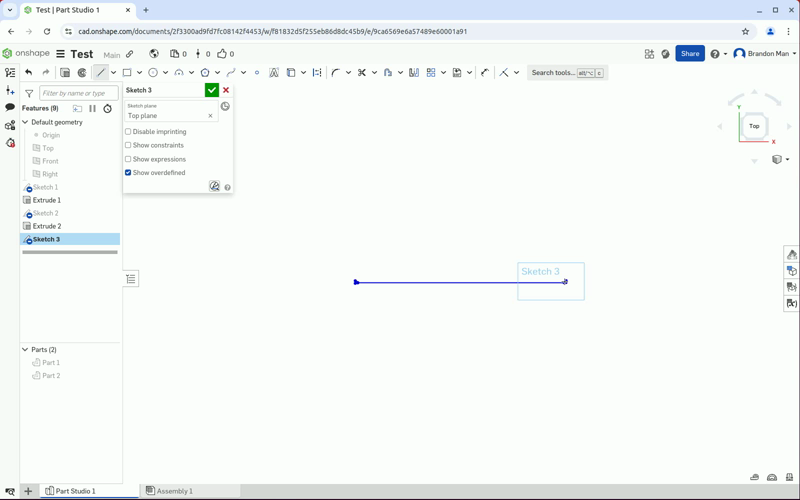
mouse_move(566, 280)
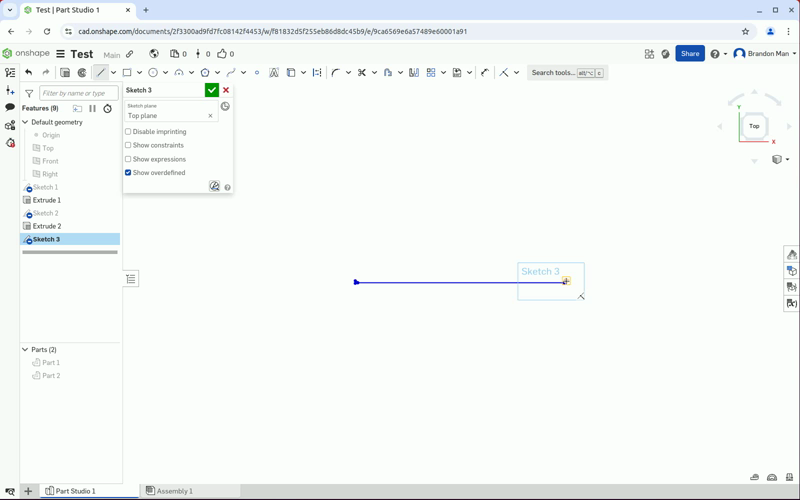
scroll(6)
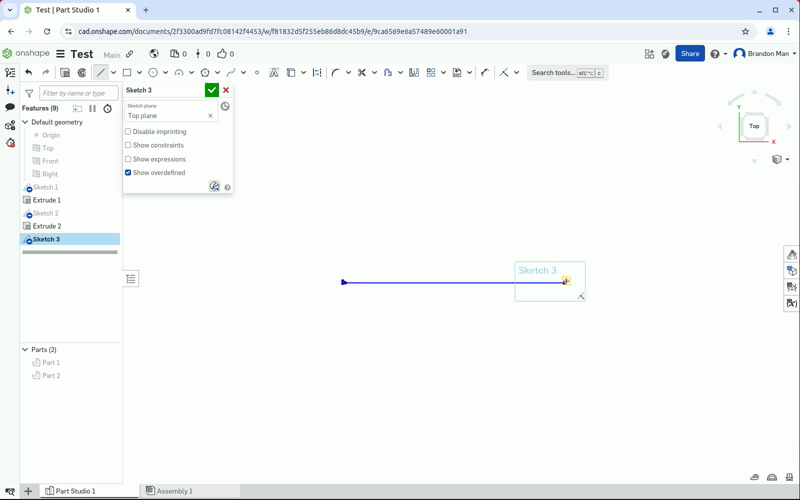
scroll(6)
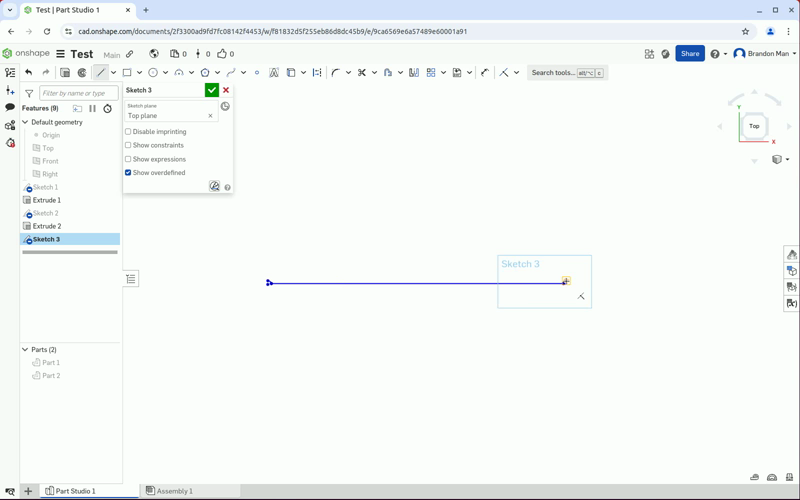
scroll(6)
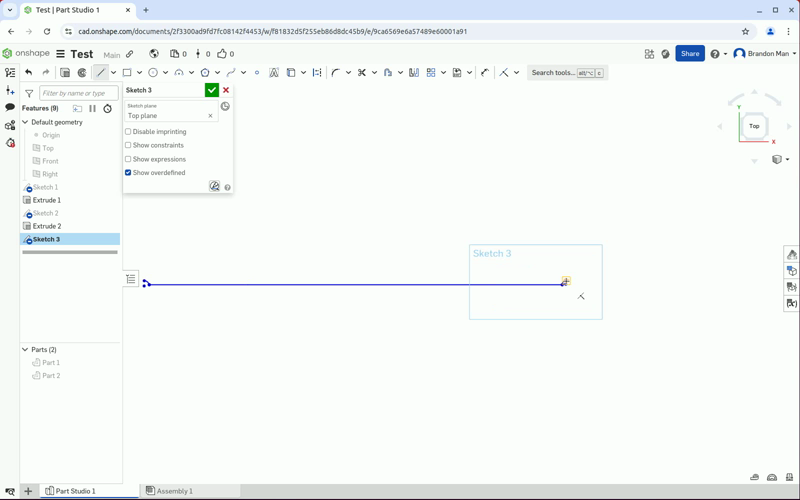
scroll(6)
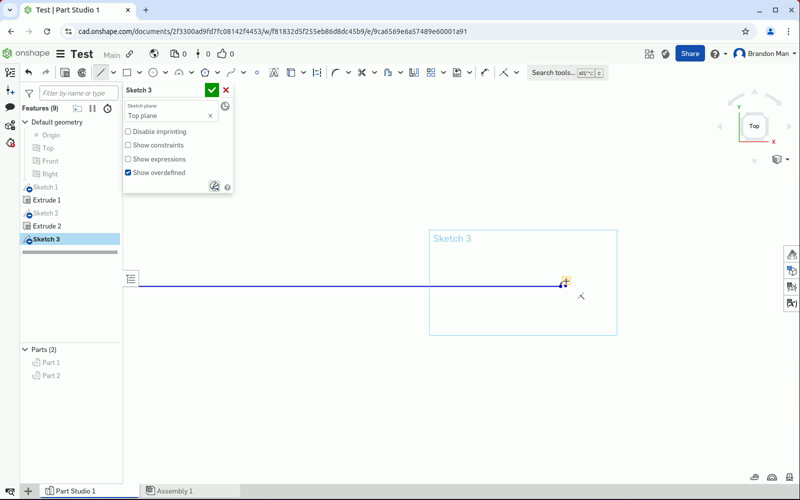
scroll(6)
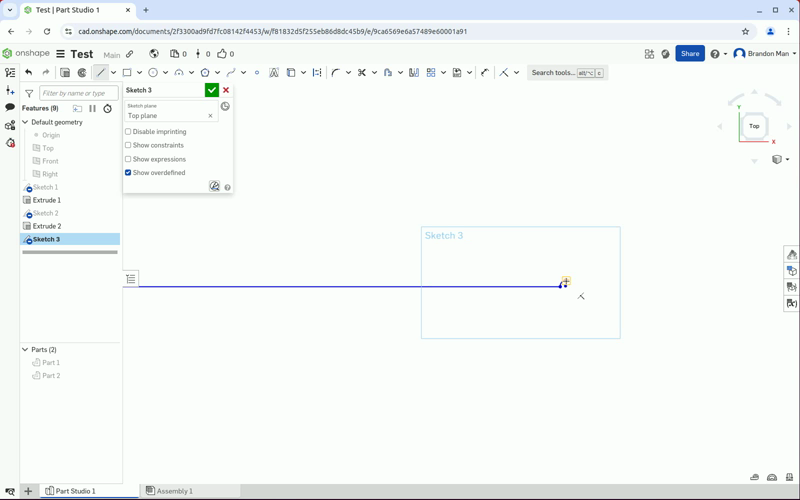
scroll(6)
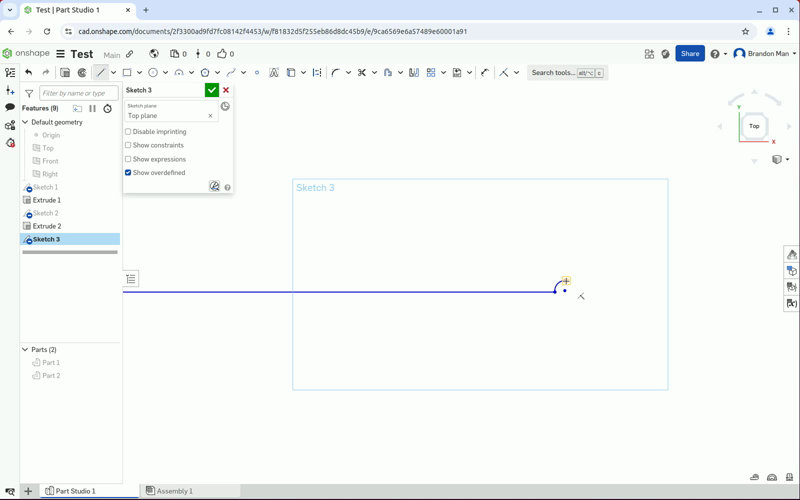
scroll(6)
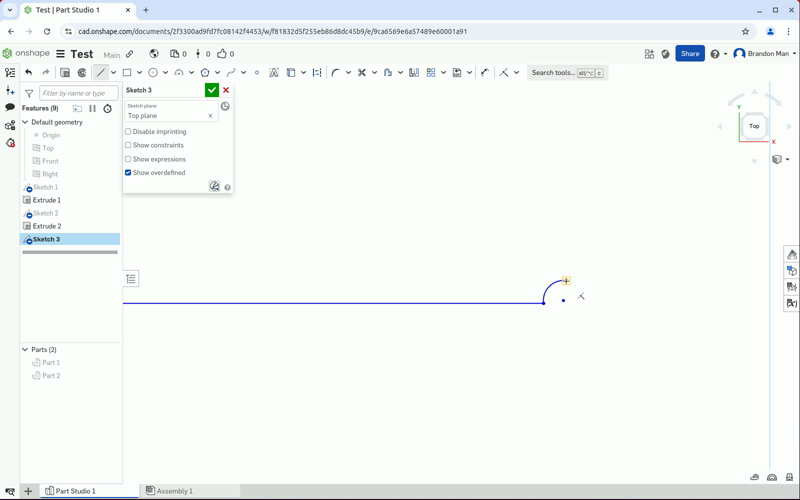
click(566, 280)
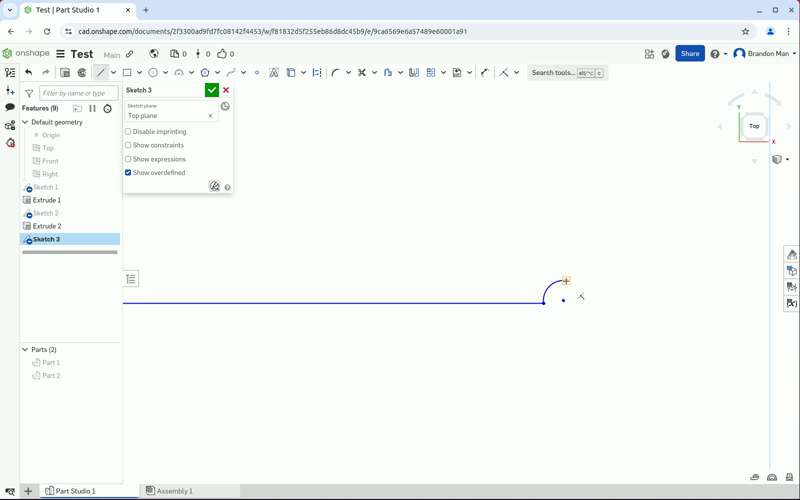
scroll(-6)
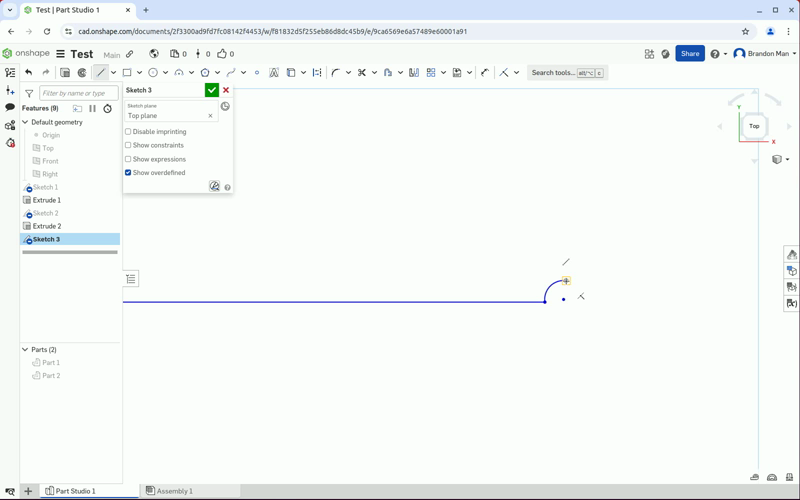
scroll(-6)
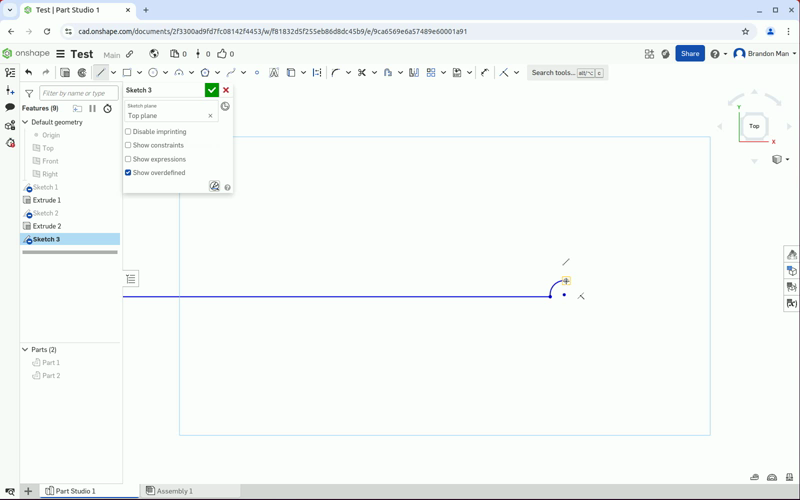
scroll(-6)
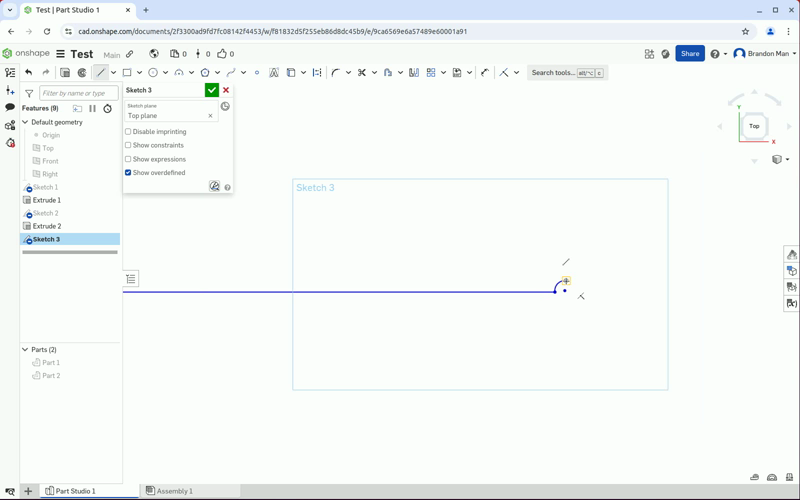
scroll(-6)
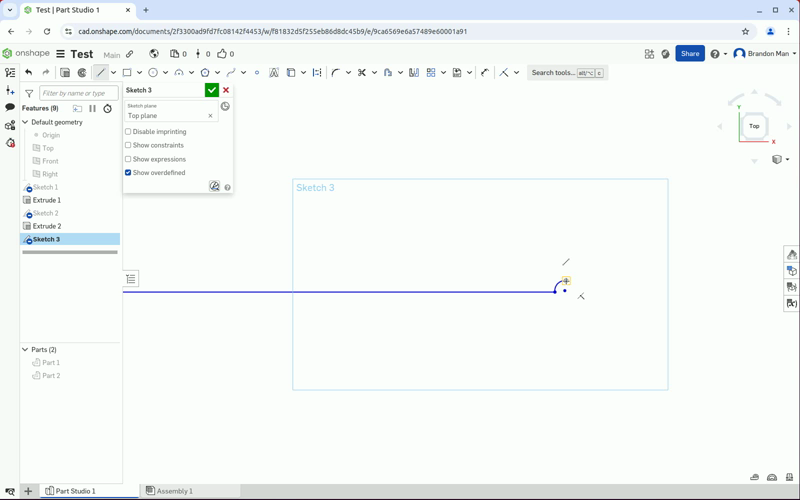
scroll(-6)
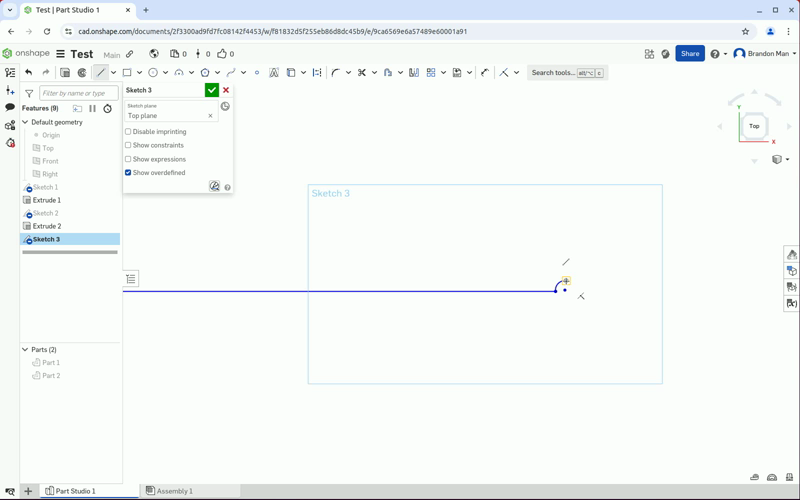
scroll(-6)
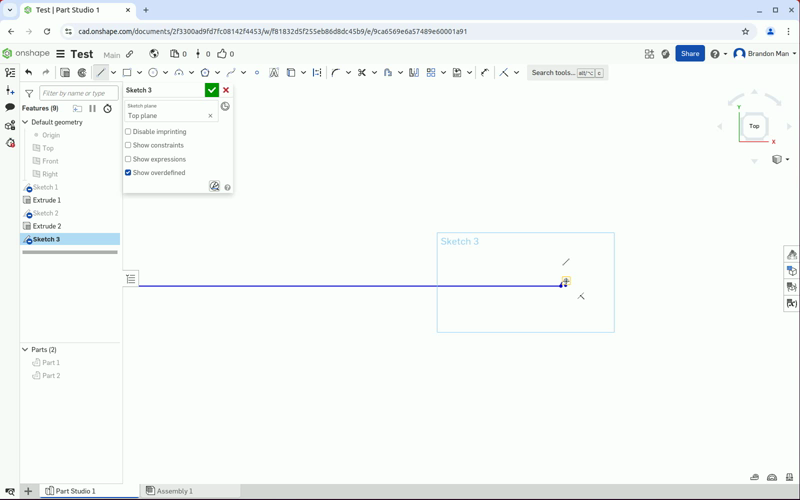
scroll(-6)
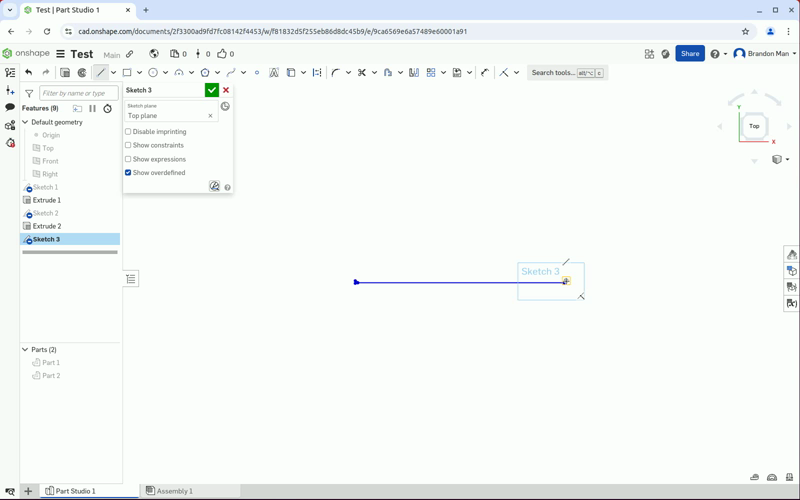
key_down(shift)
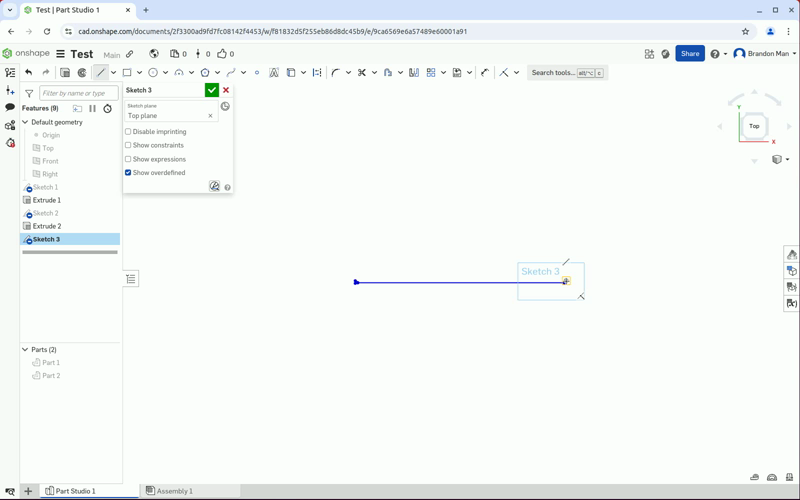
mouse_move(589, 280)
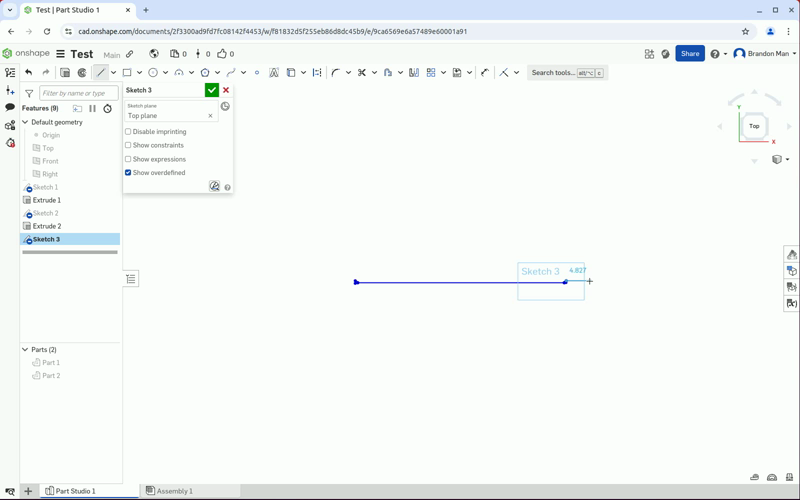
mouse_move(566, 276)
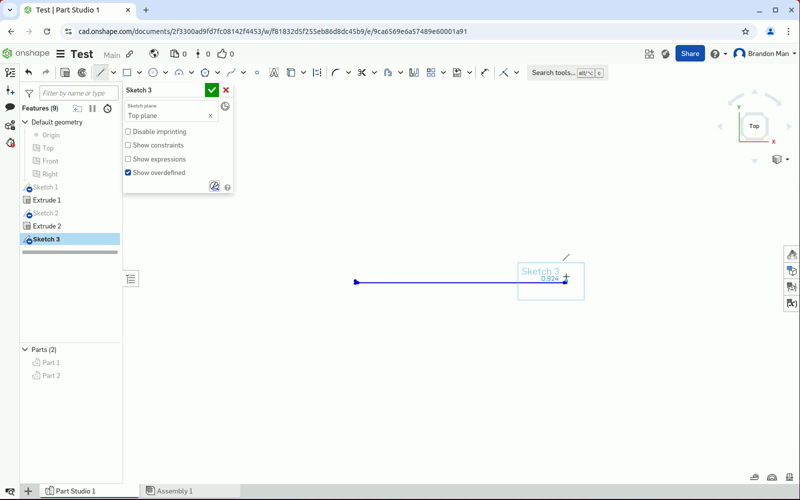
scroll(6)
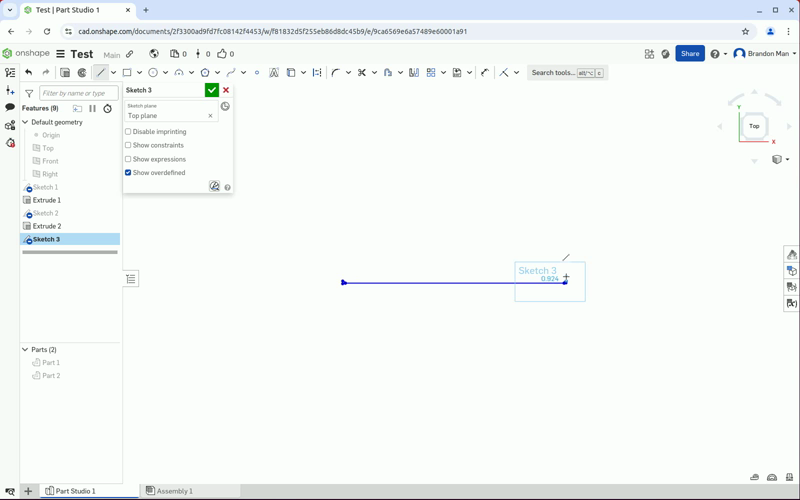
scroll(6)
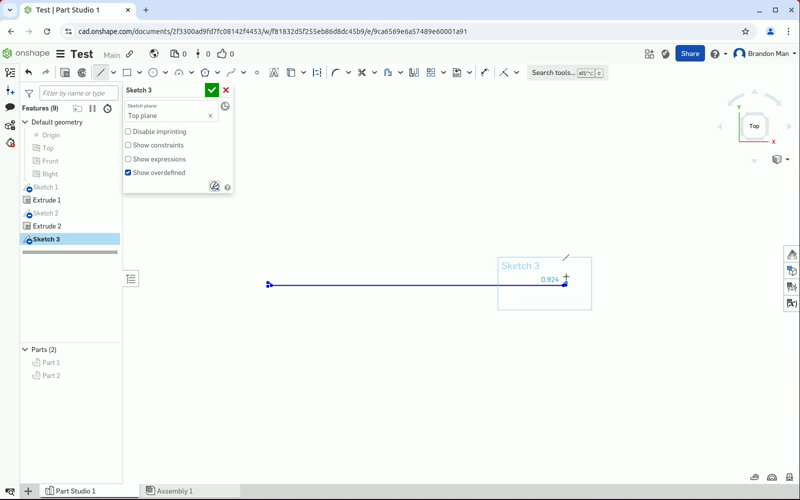
scroll(6)
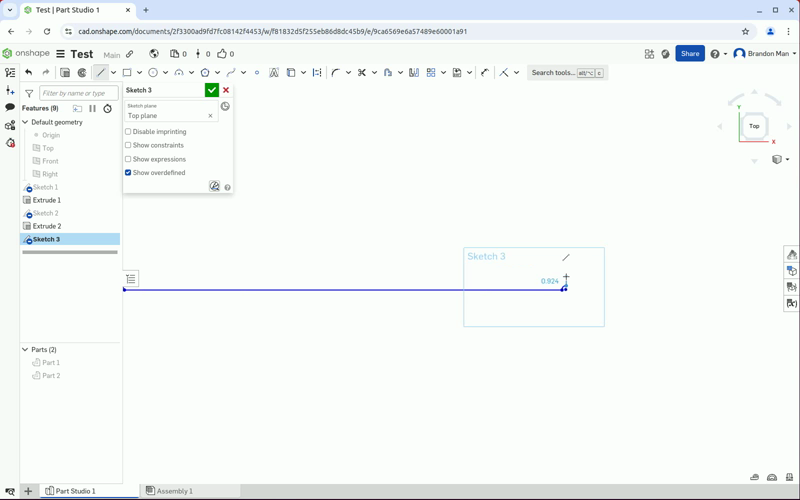
scroll(6)
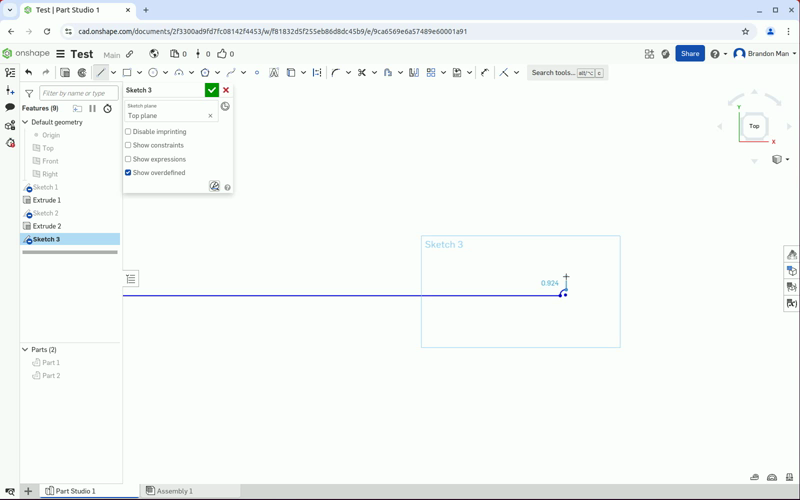
scroll(6)
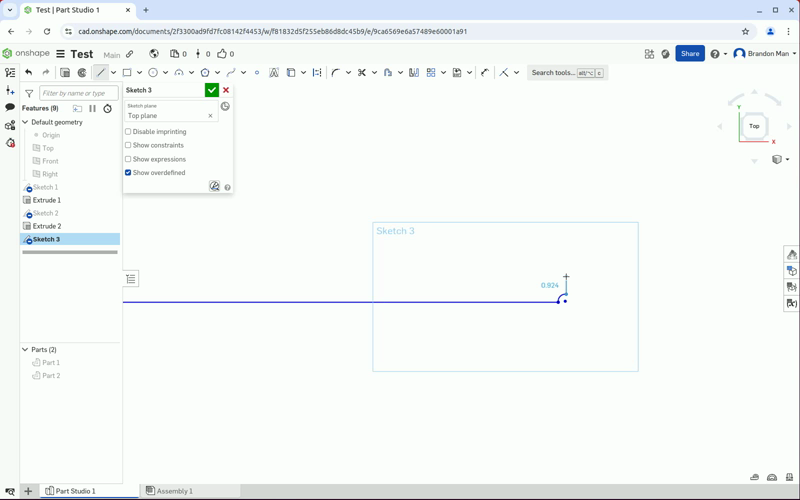
scroll(6)
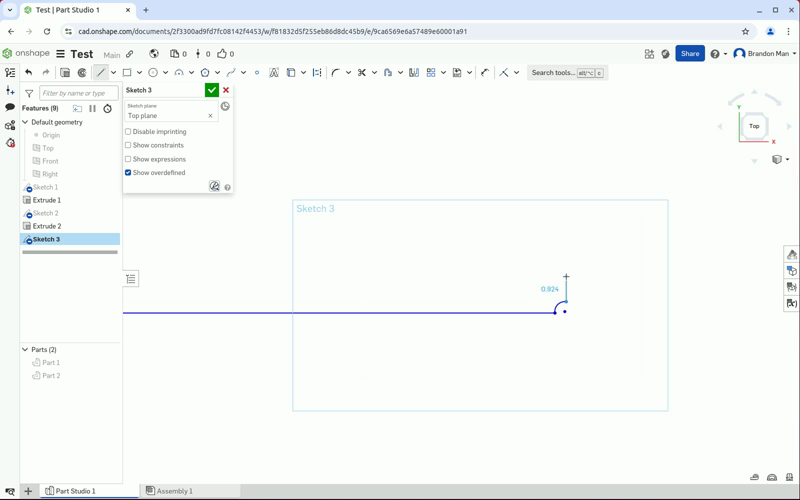
scroll(6)
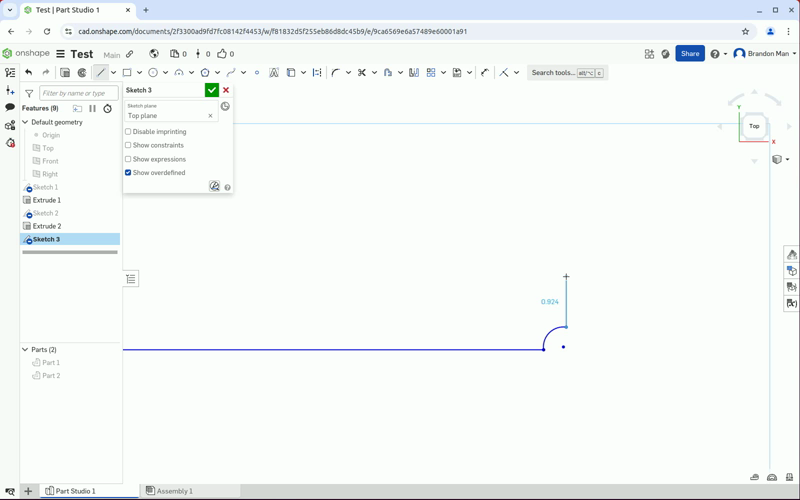
click(566, 276)
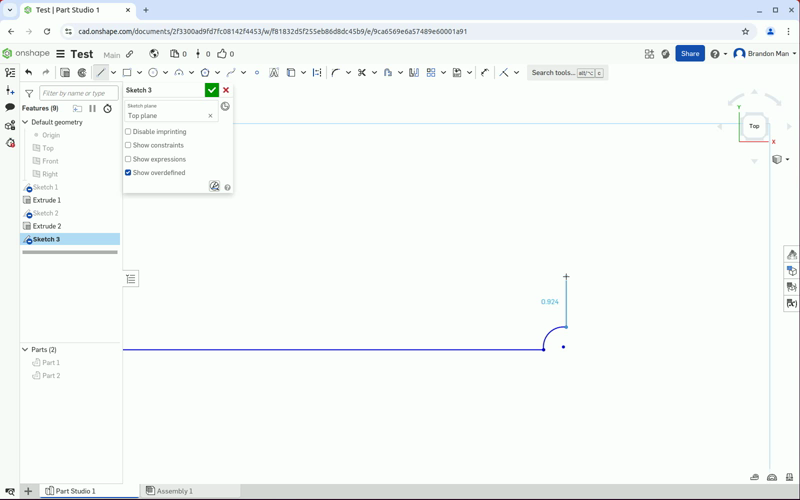
scroll(-6)
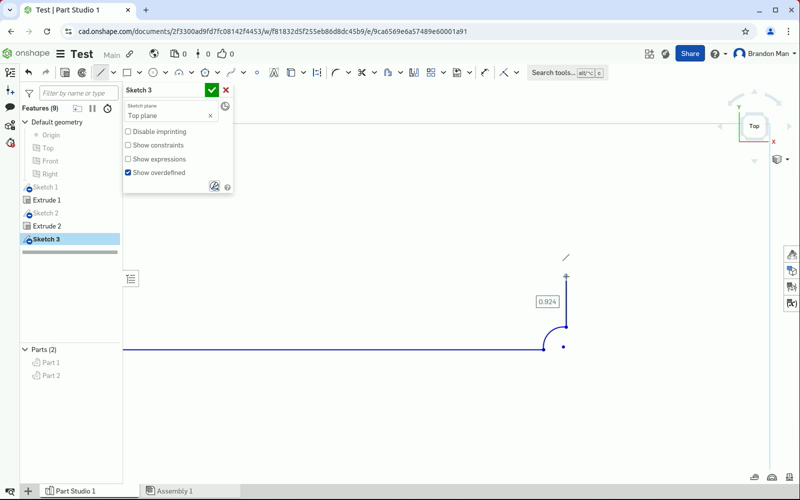
scroll(-6)
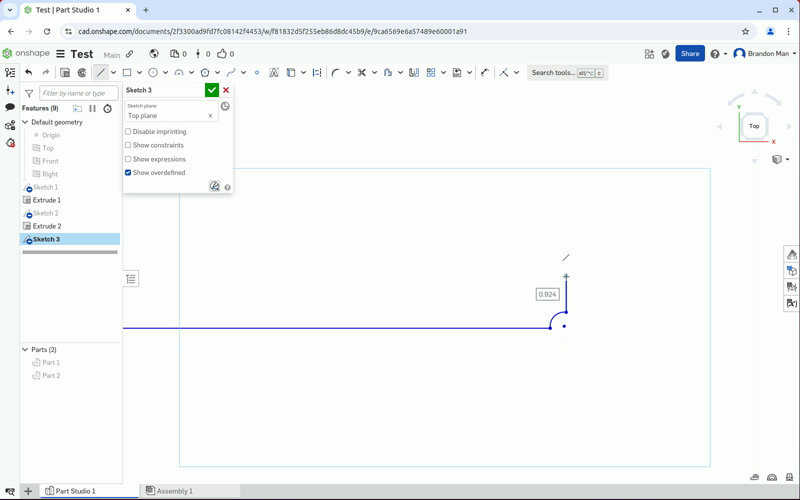
scroll(-6)
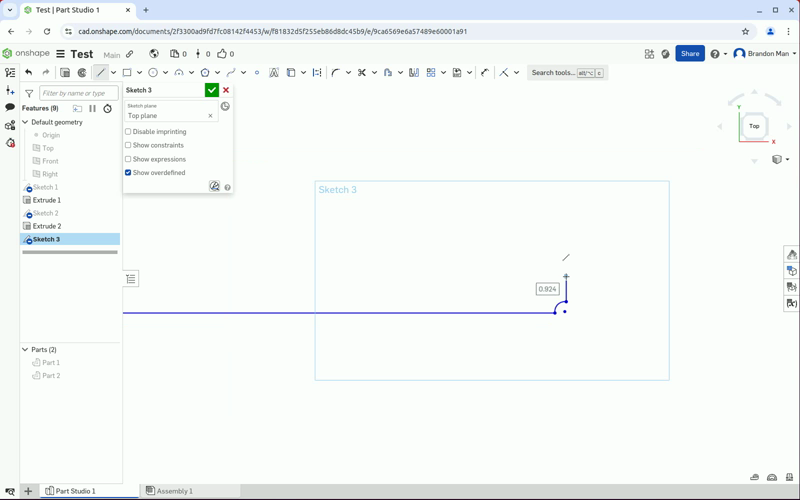
scroll(-6)
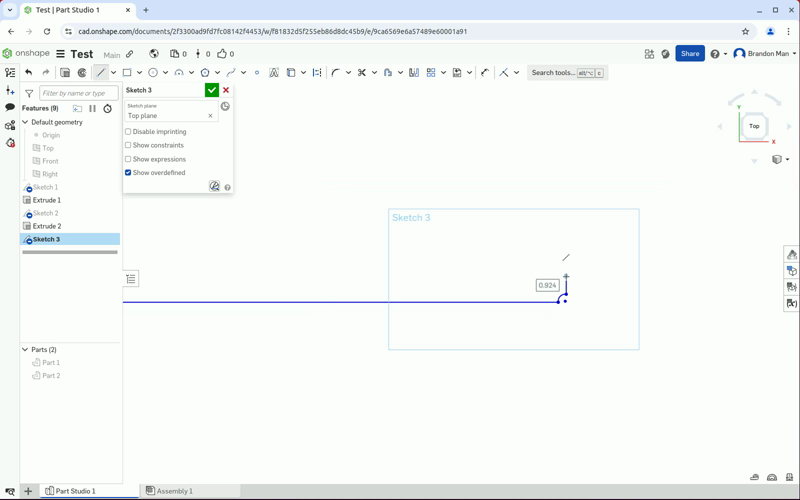
scroll(-6)
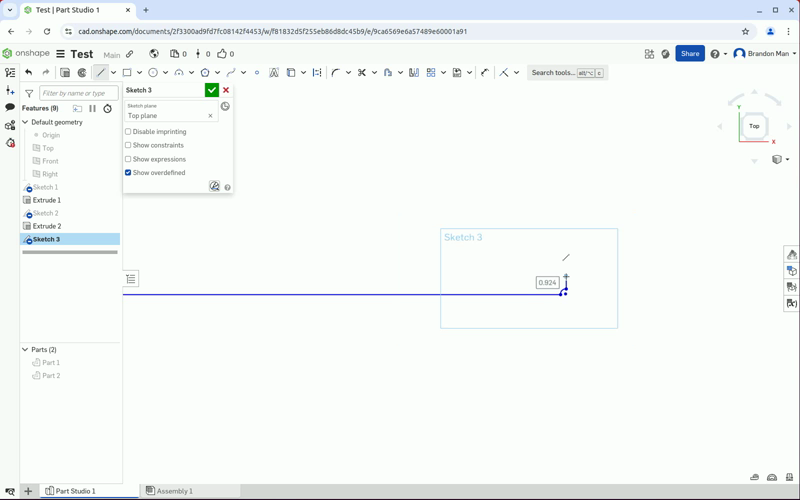
scroll(-6)
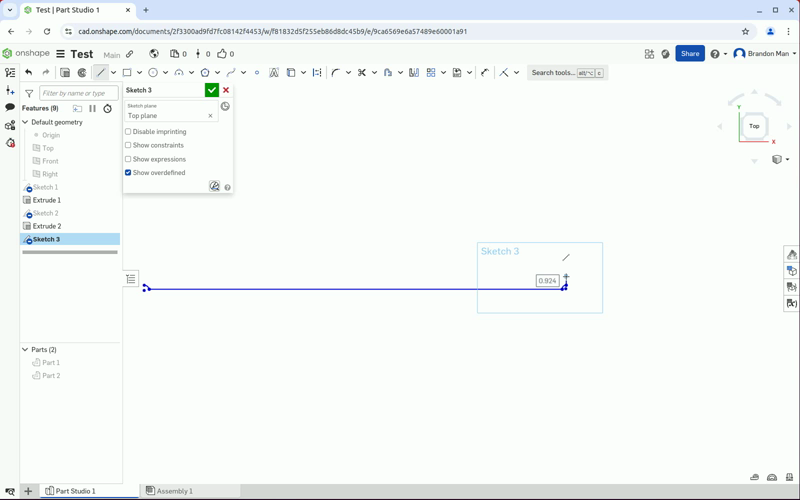
scroll(-6)
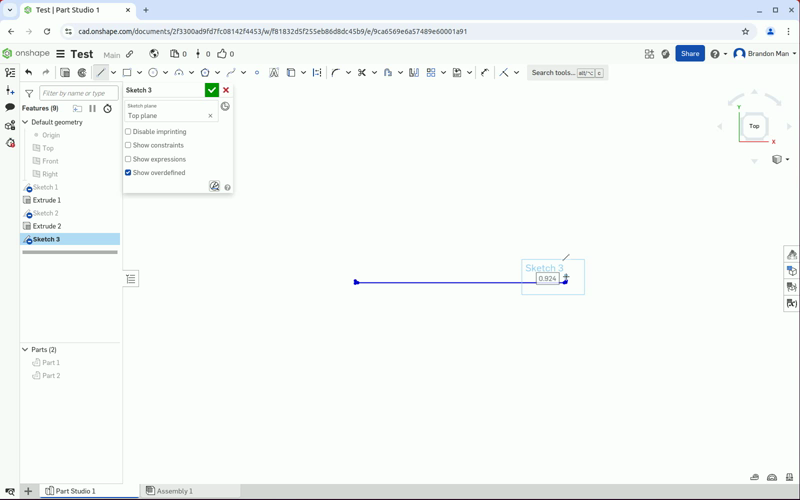
key_up(shift)
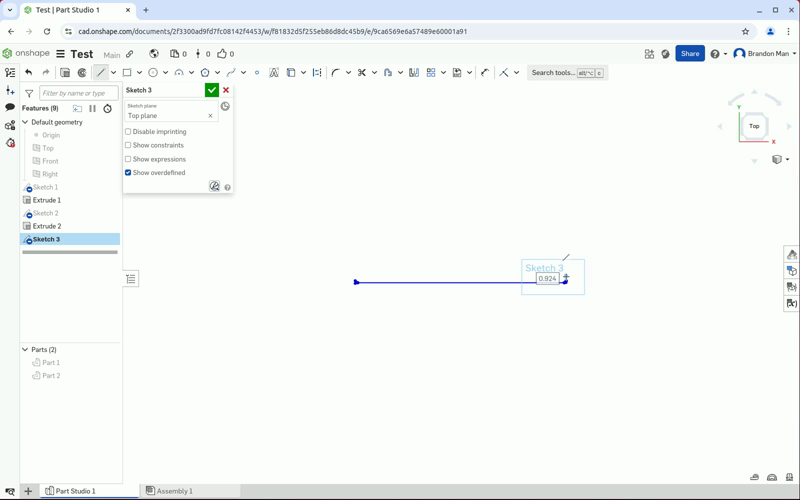
key_down(shift)
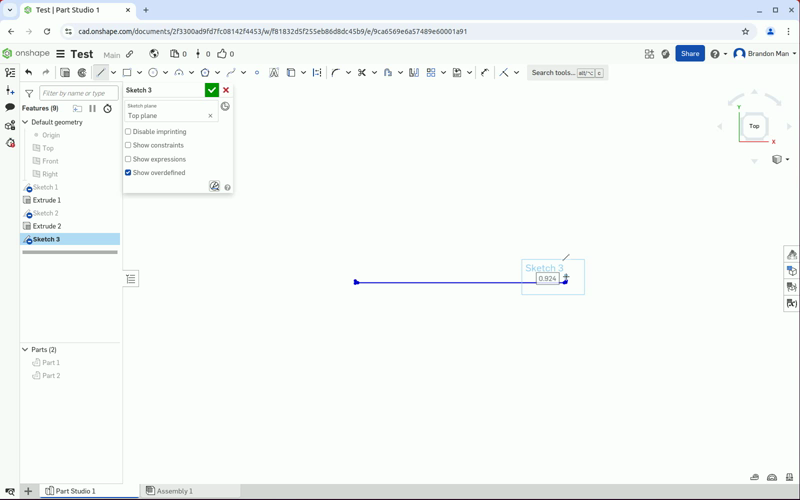
mouse_move(355, 276)
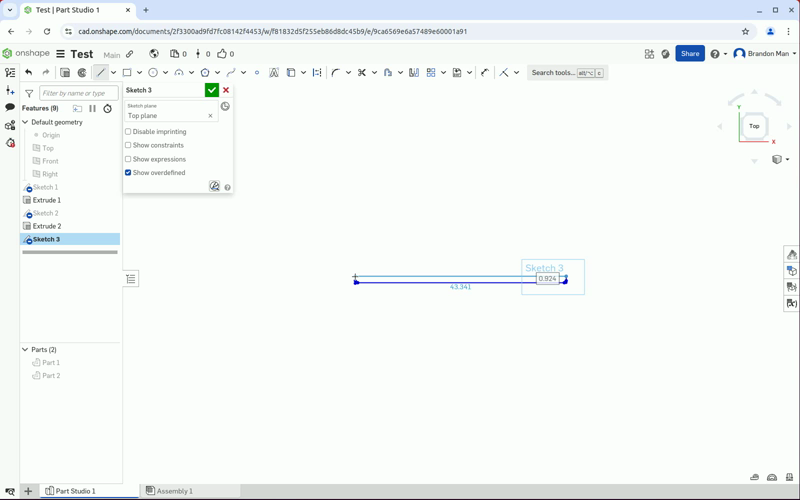
click(355, 276)
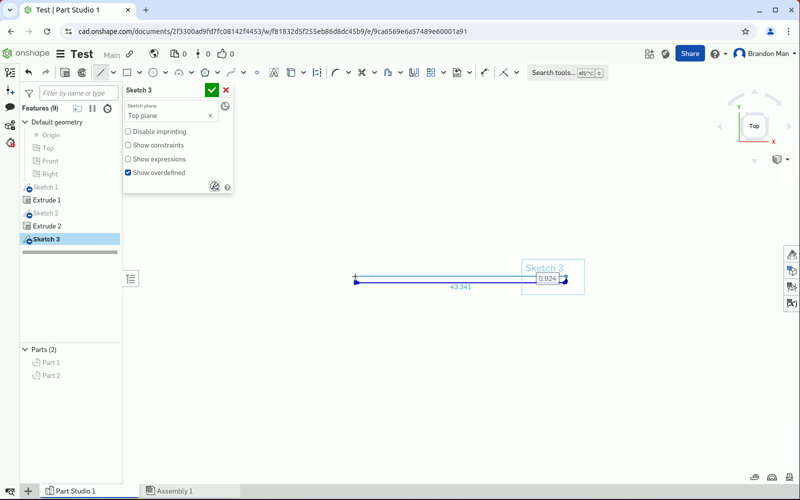
key_up(shift)
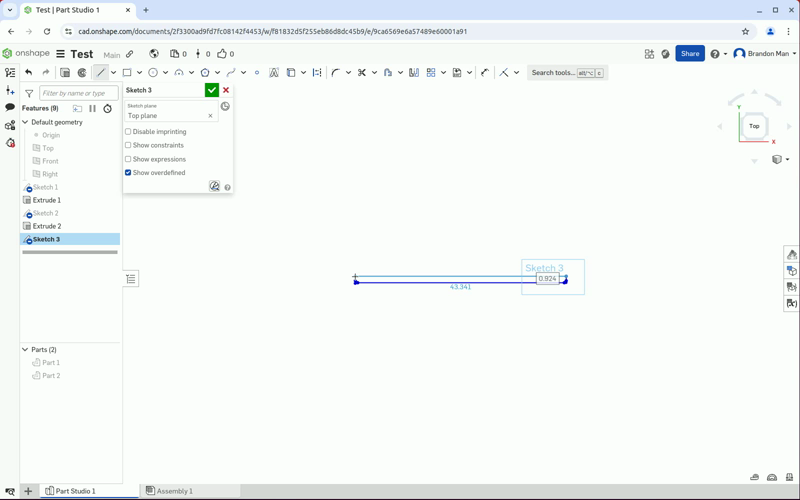
mouse_move(385, 276)
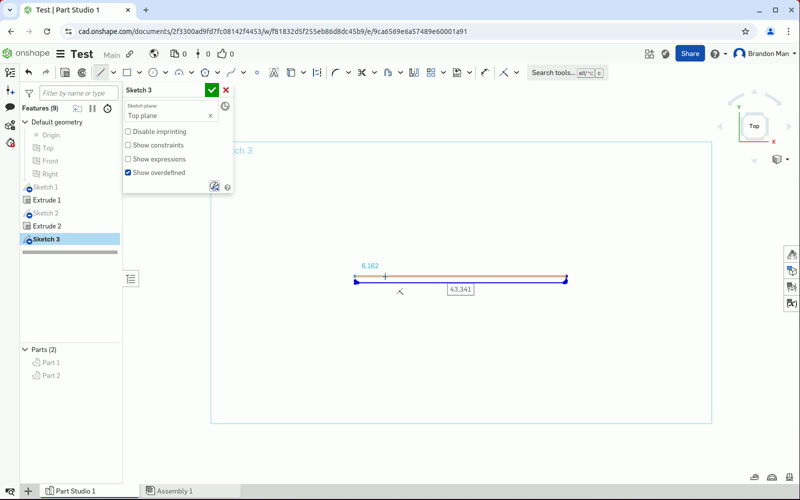
key_down(shift)
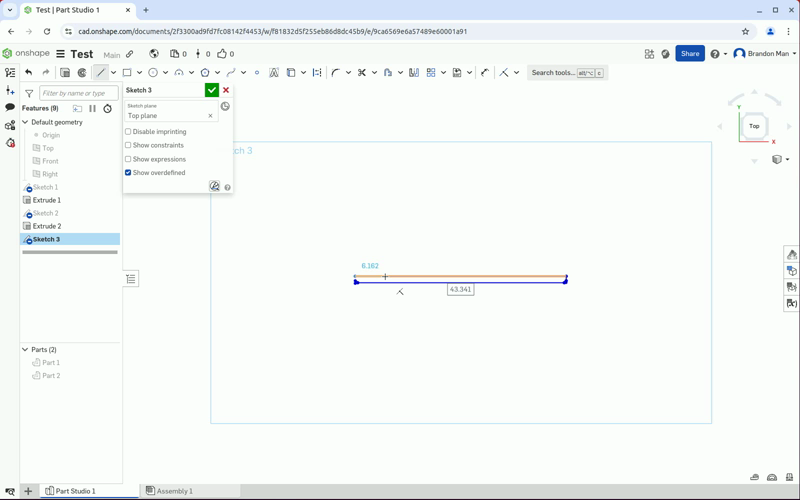
mouse_move(355, 280)
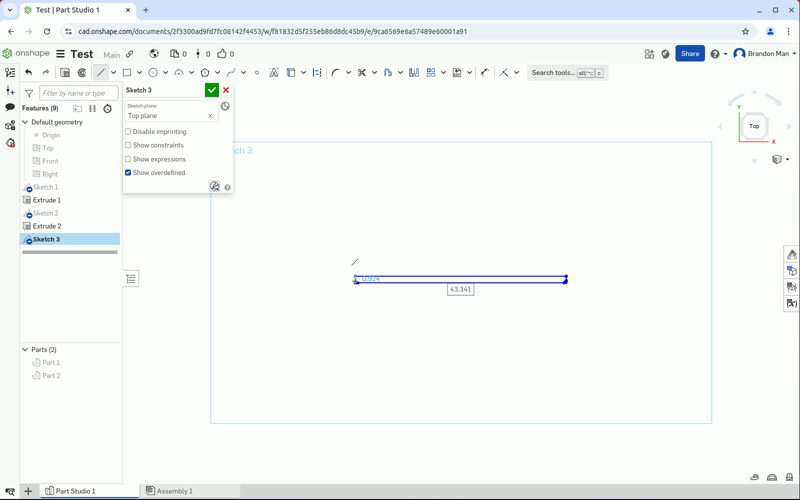
scroll(6)
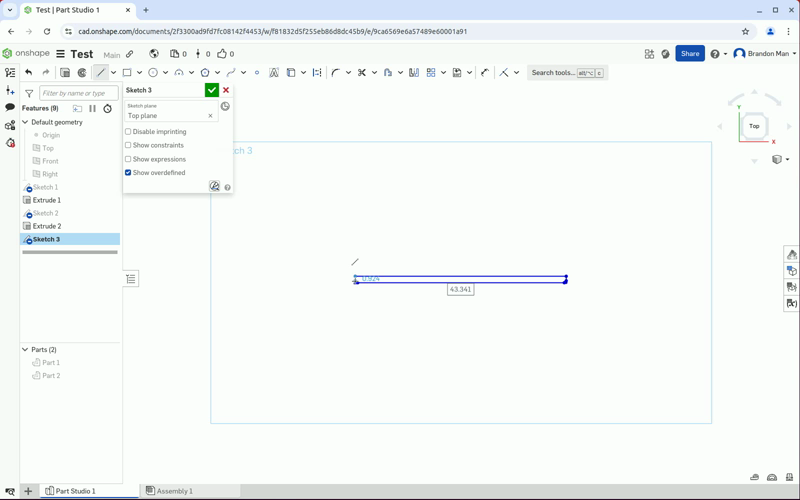
scroll(6)
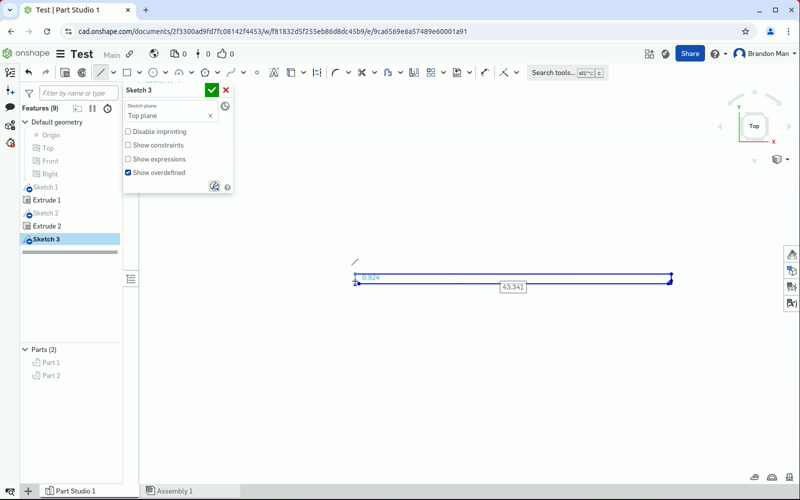
scroll(6)
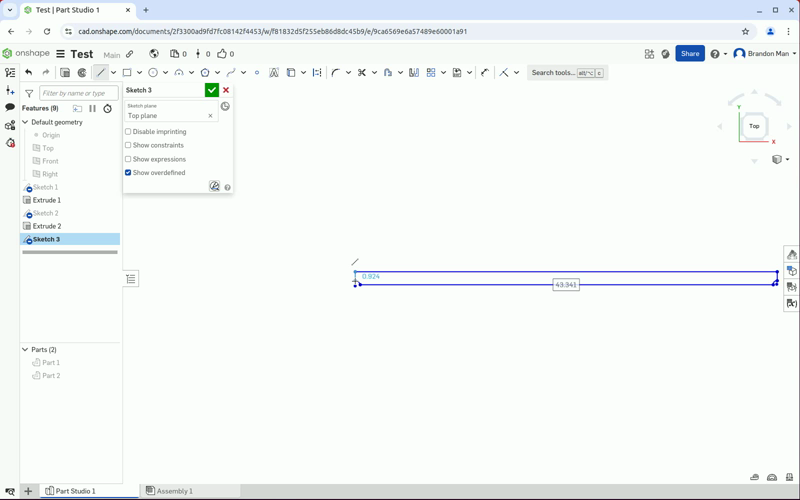
scroll(6)
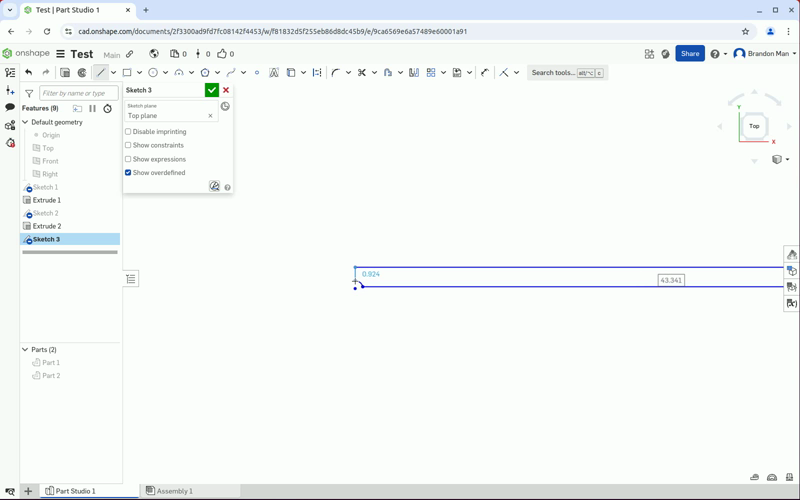
scroll(6)
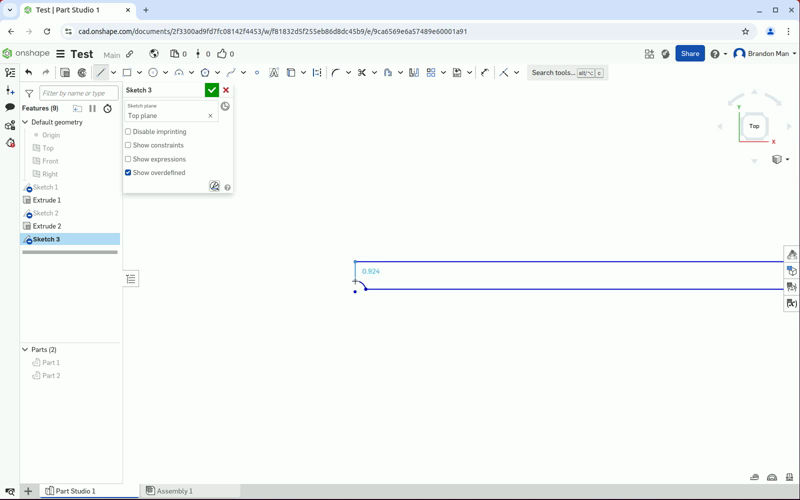
scroll(6)
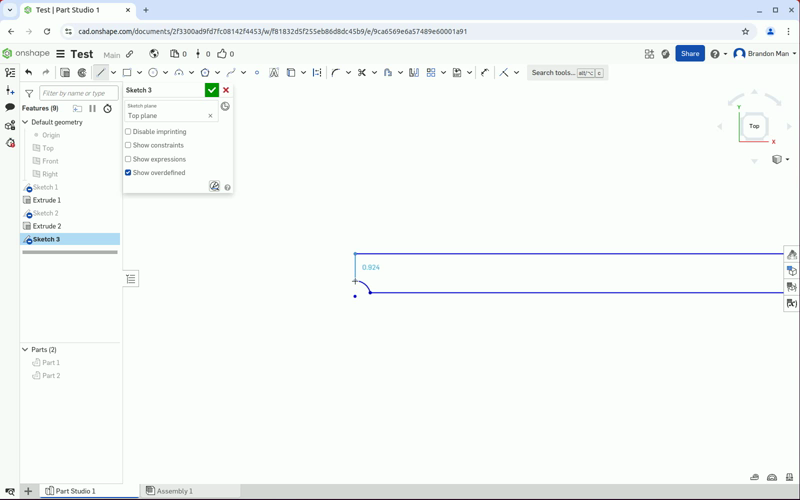
scroll(6)
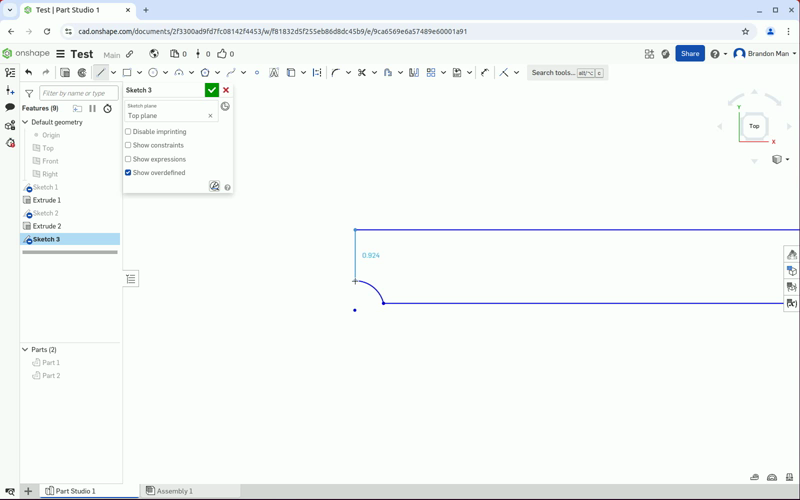
key_up(shift)
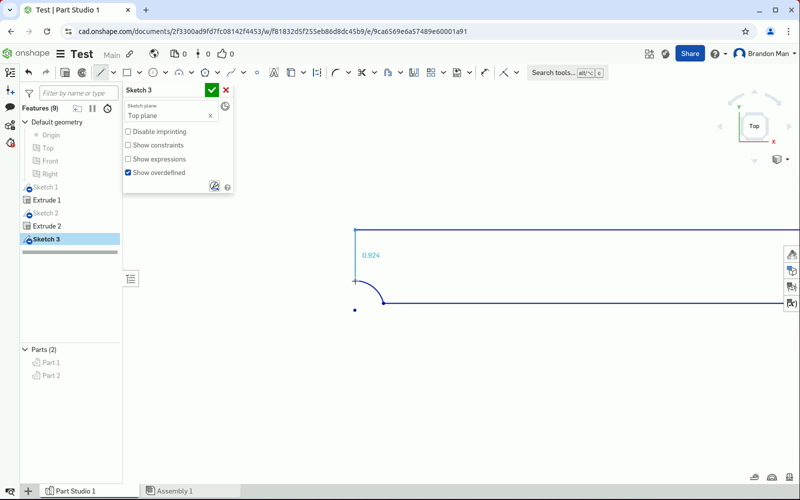
click(355, 280)
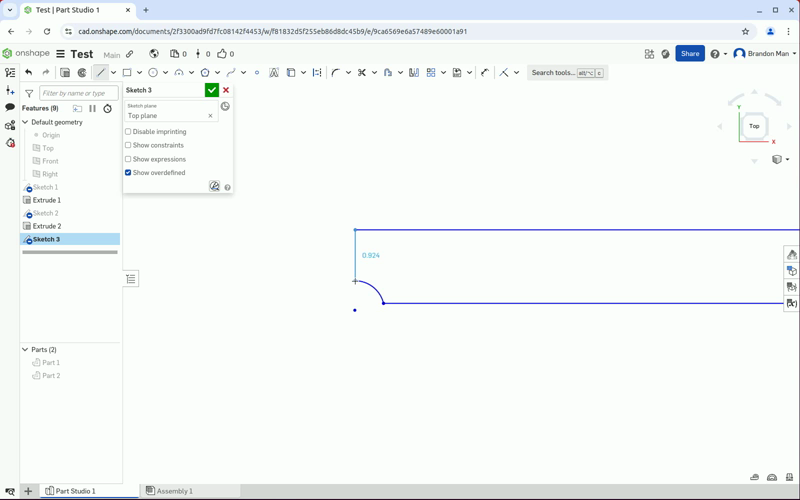
scroll(-6)
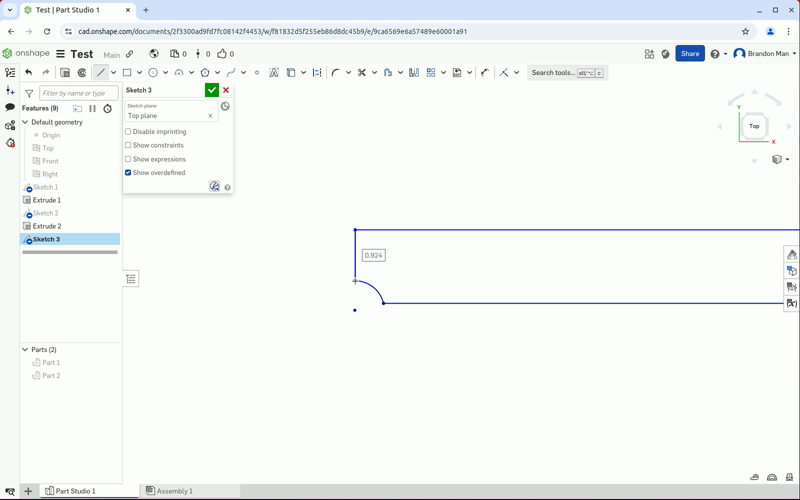
scroll(-6)
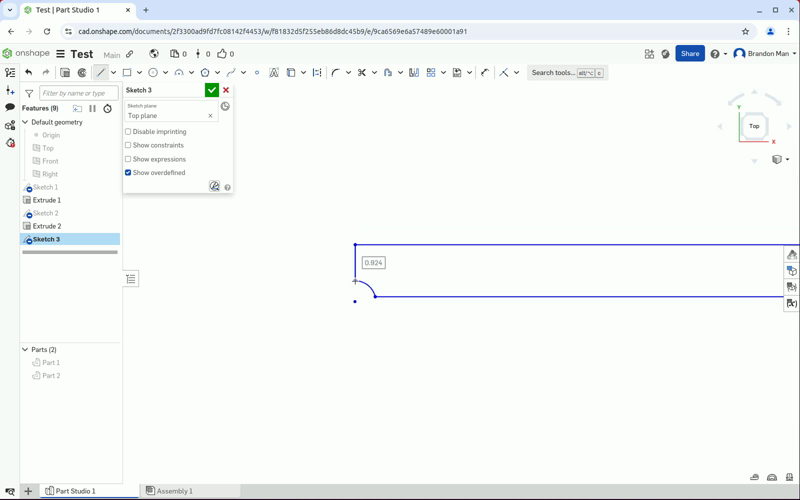
scroll(-6)
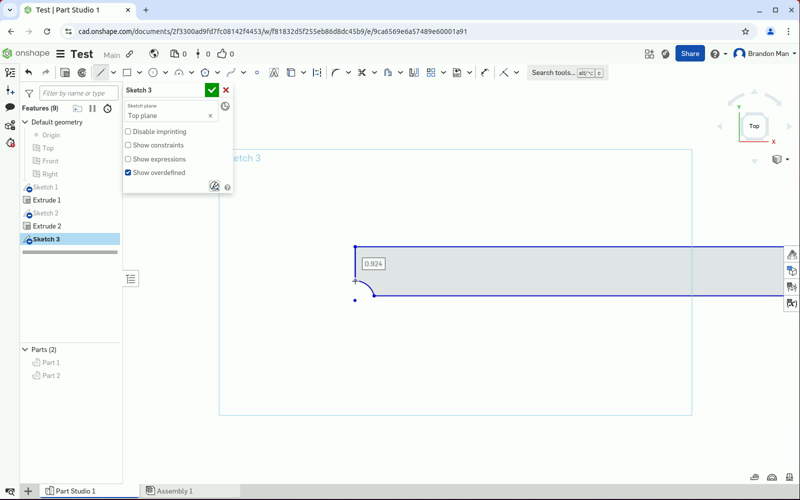
scroll(-6)
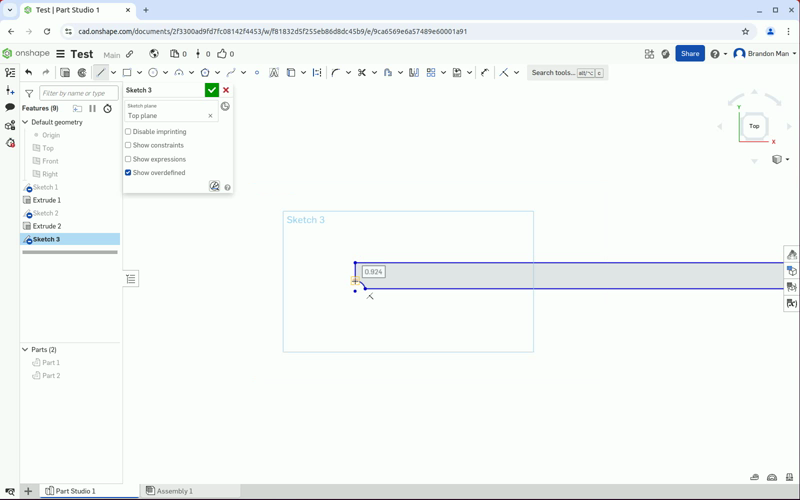
scroll(-6)
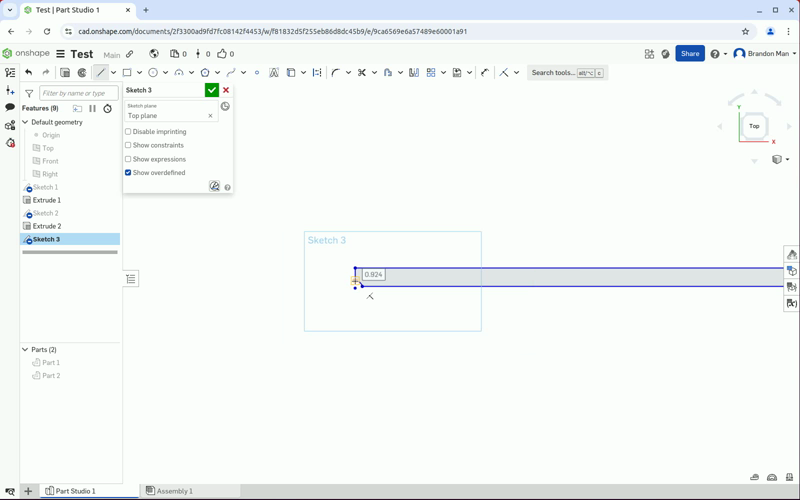
scroll(-6)
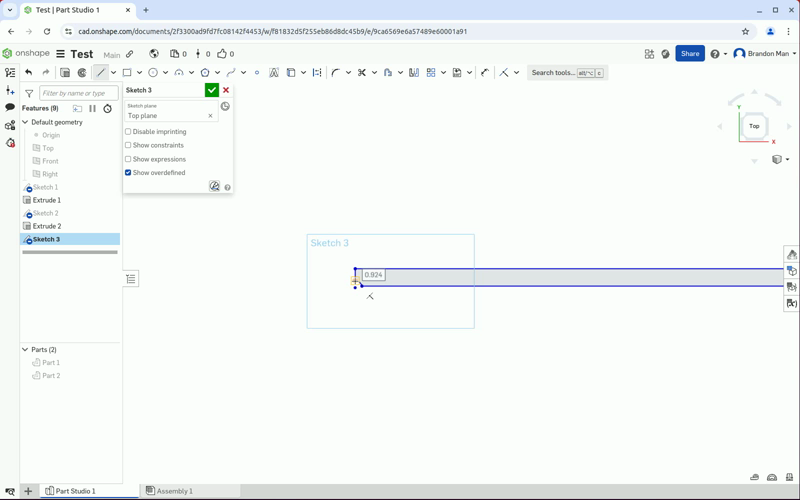
scroll(-6)
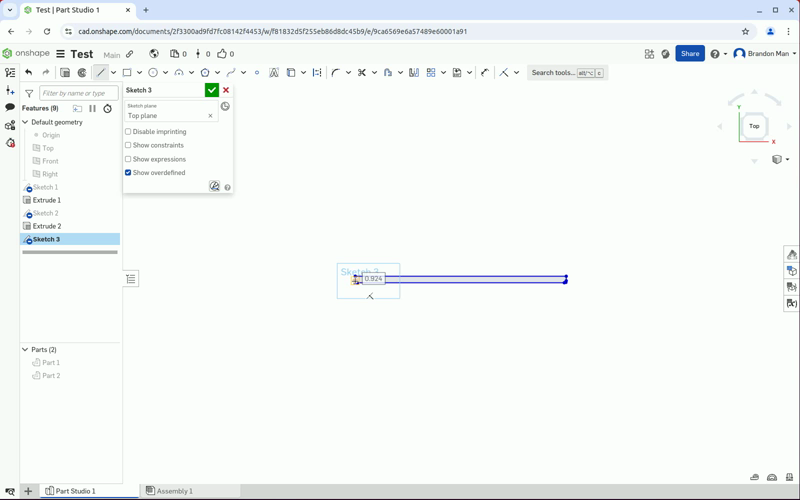
key(esc)
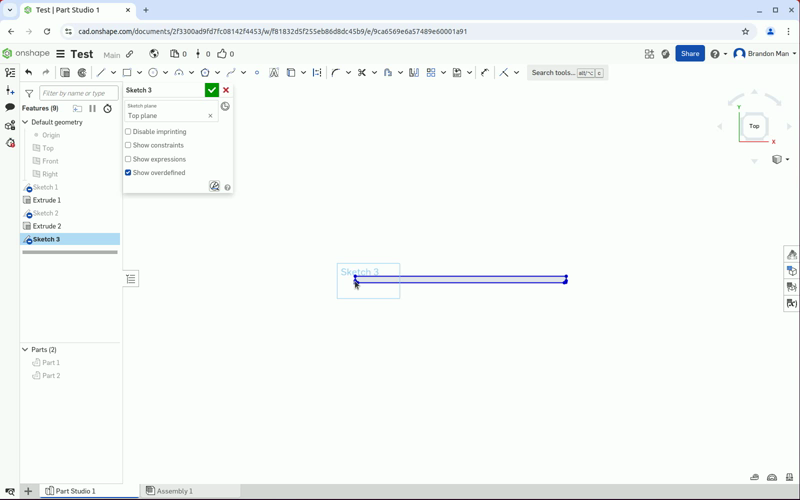
mouse_move(491, 279)
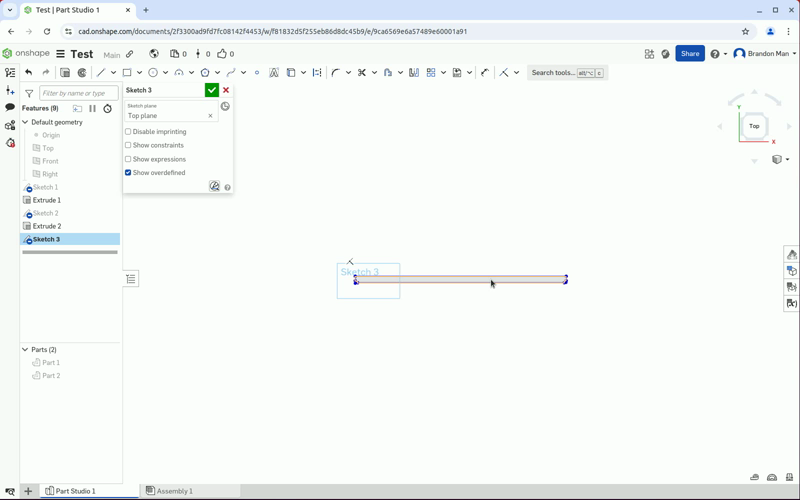
scroll(6)
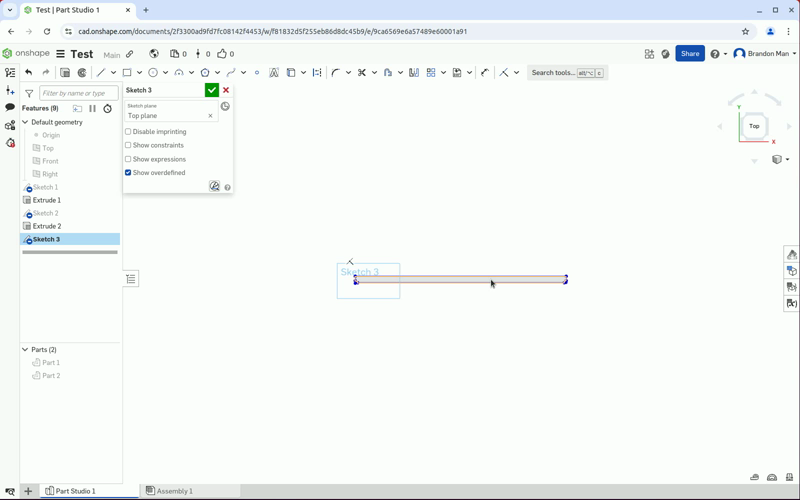
scroll(6)
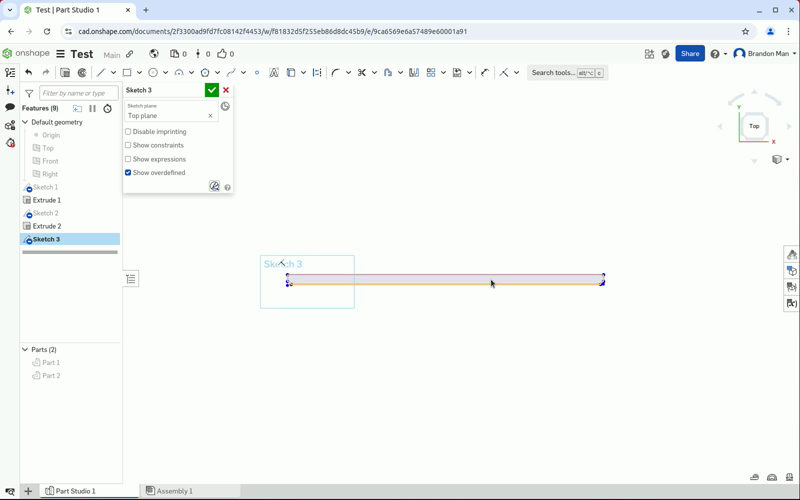
scroll(6)
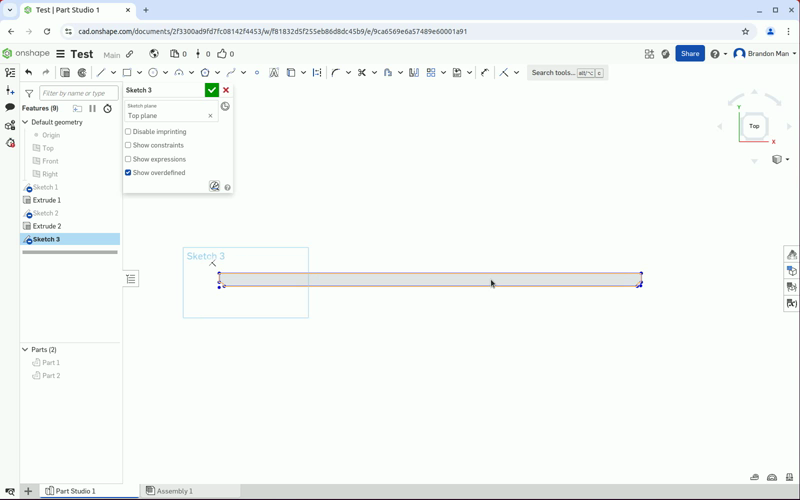
scroll(6)
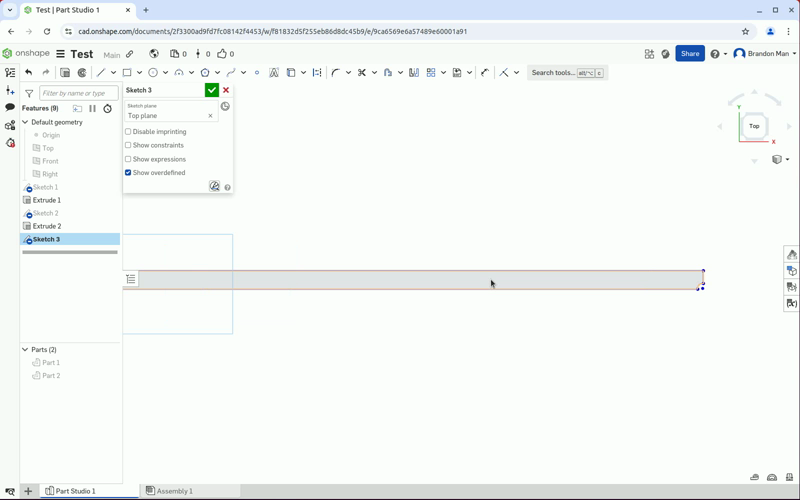
scroll(6)
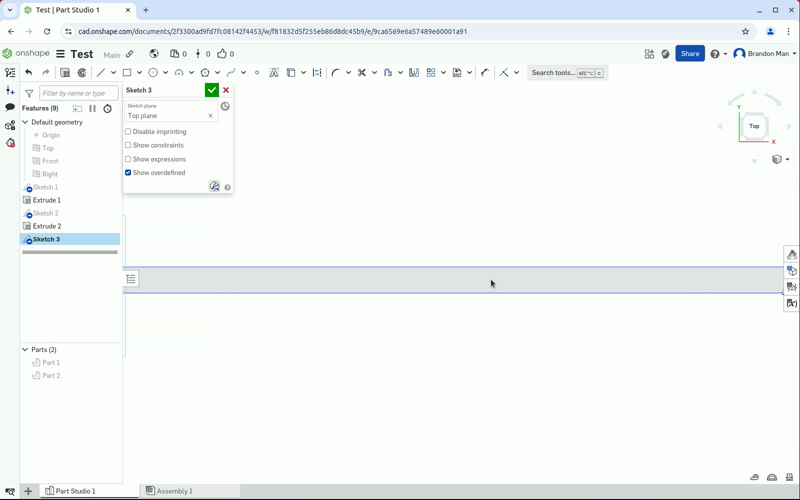
scroll(6)
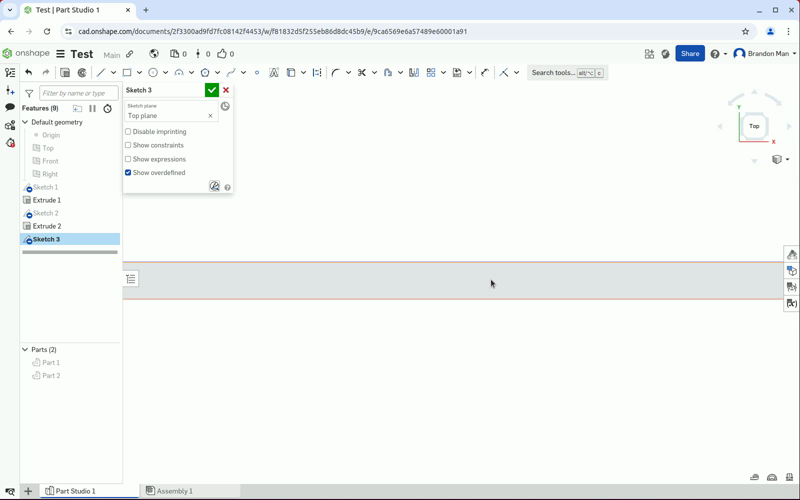
scroll(6)
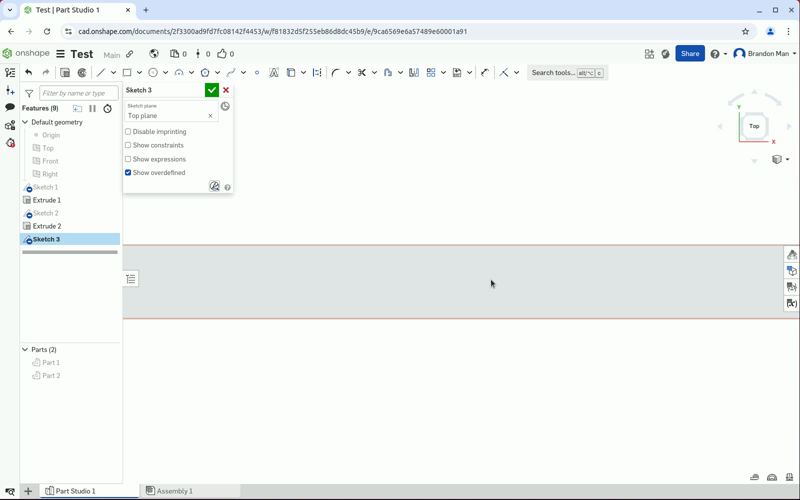
click(491, 279)
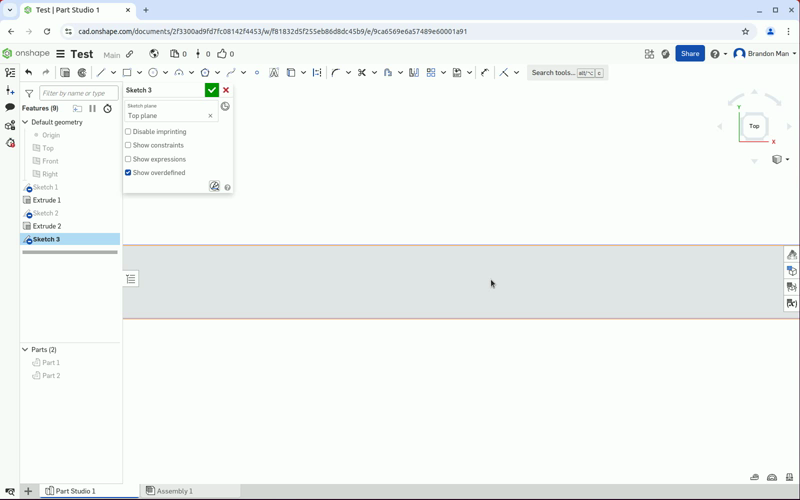
scroll(-6)
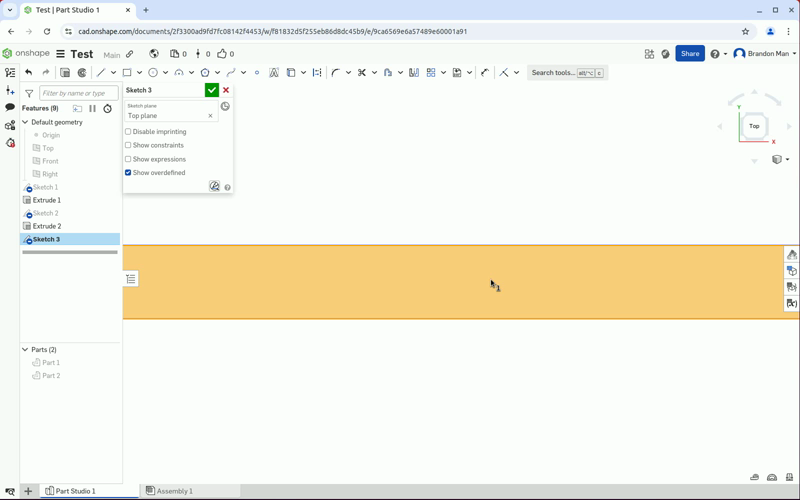
scroll(-6)
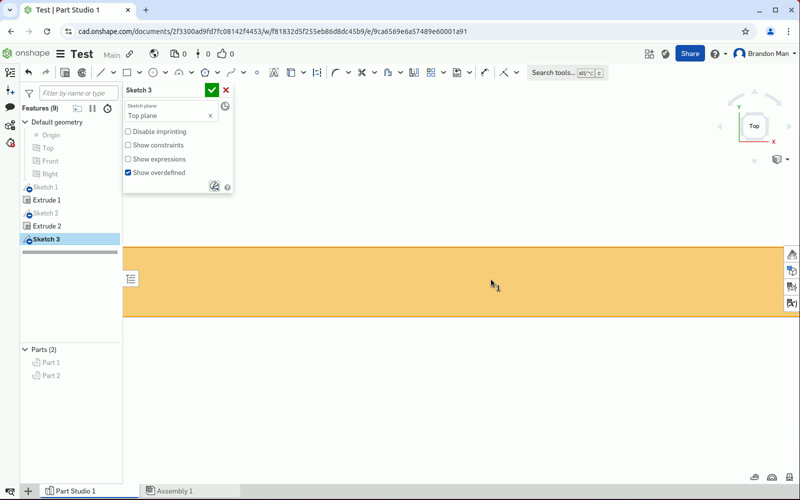
scroll(-6)
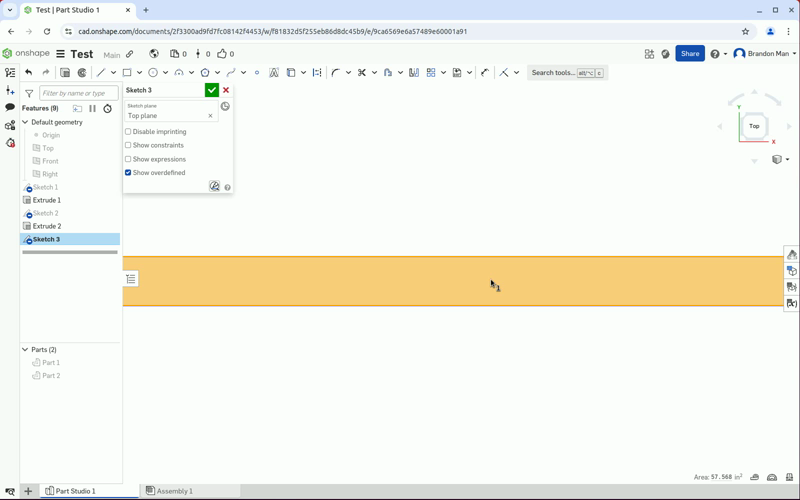
scroll(-6)
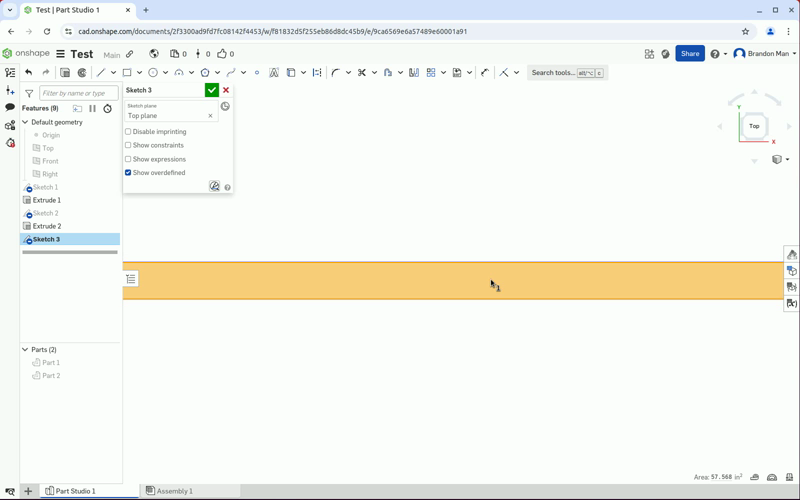
scroll(-6)
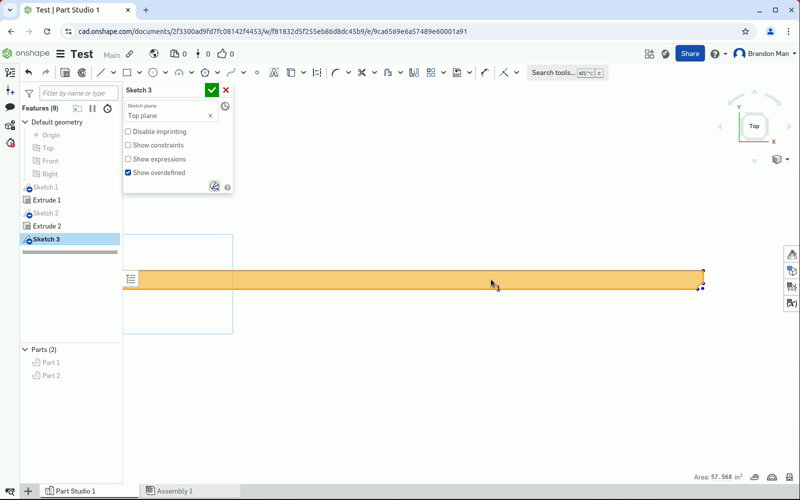
scroll(-6)
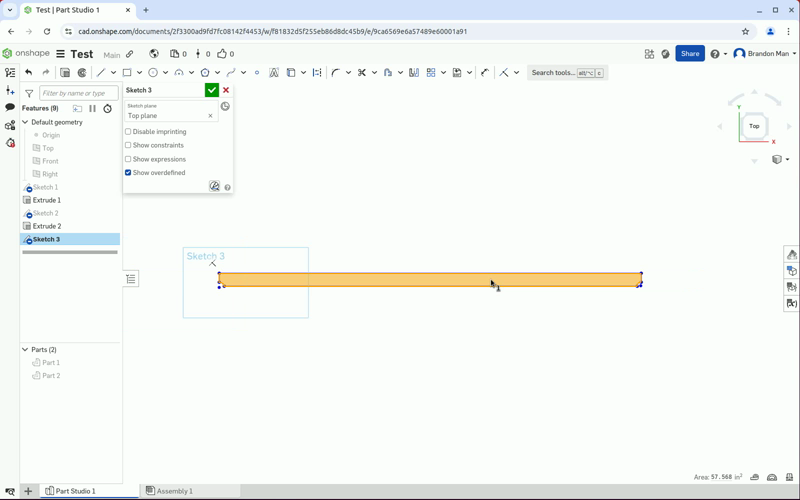
scroll(-6)
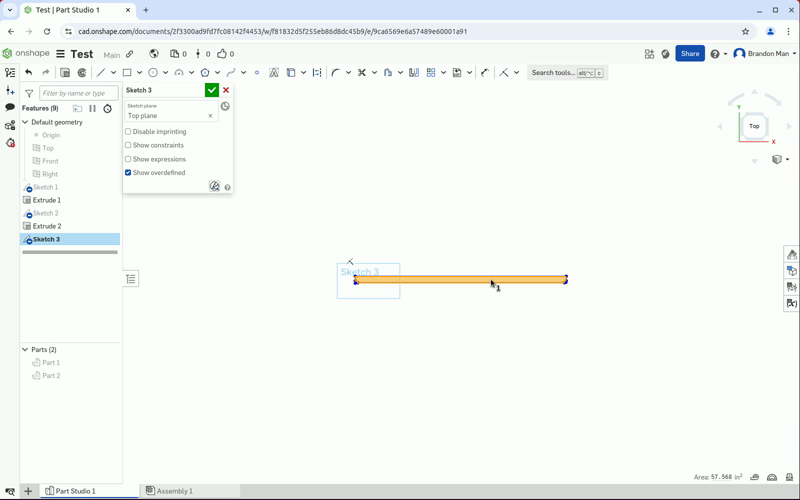
mouse_move(73, 352)
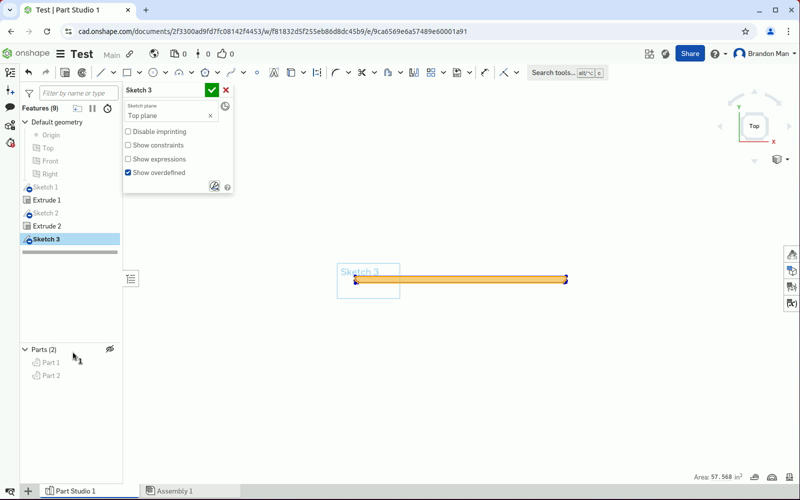
key(shift+y)
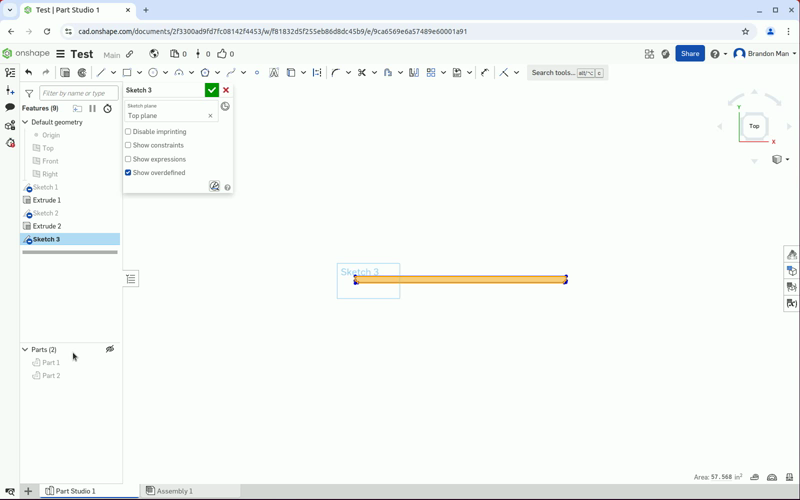
key(shift+e)
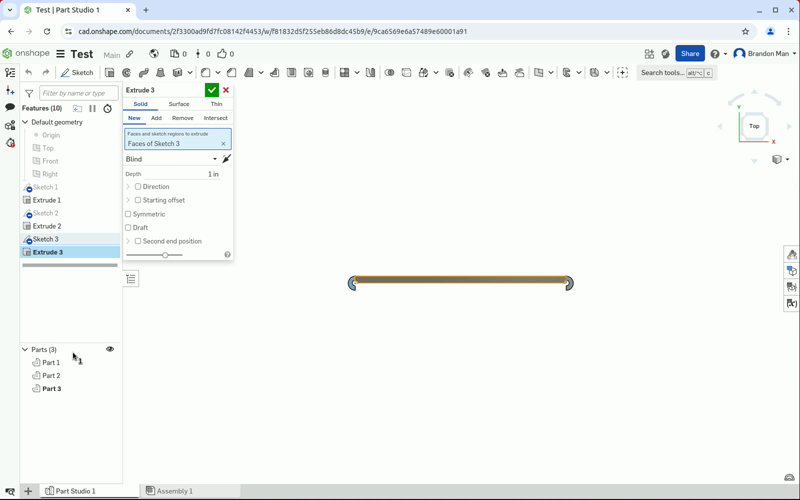
mouse_move(143, 106)
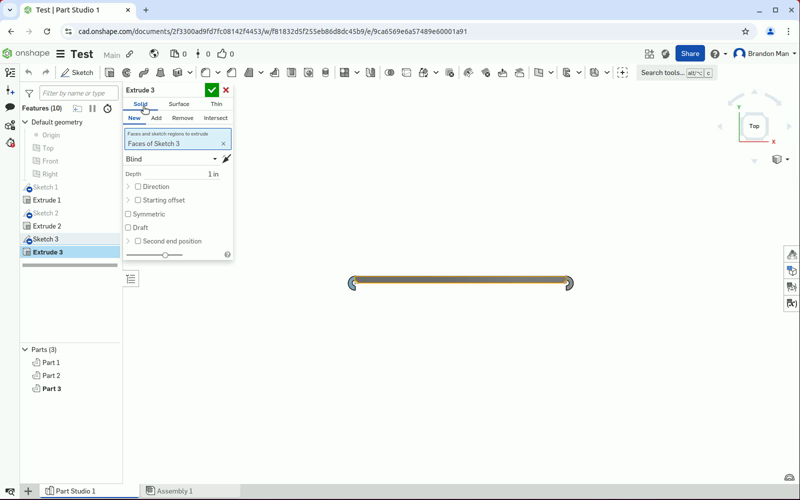
click(143, 106)
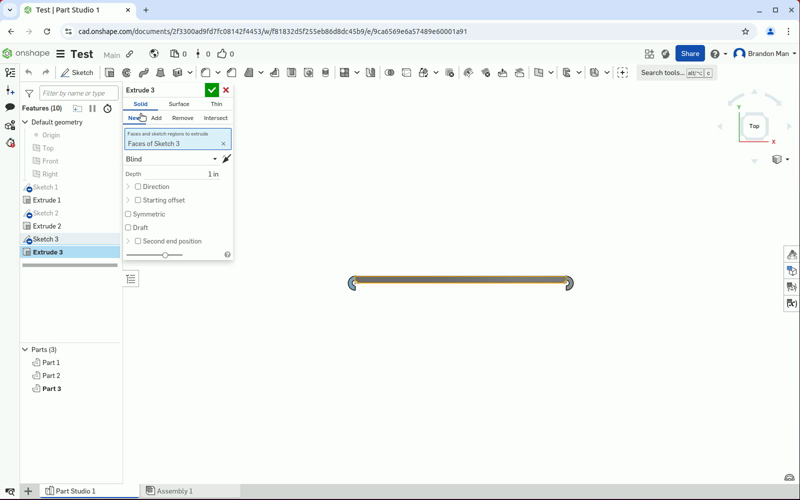
mouse_move(137, 120)
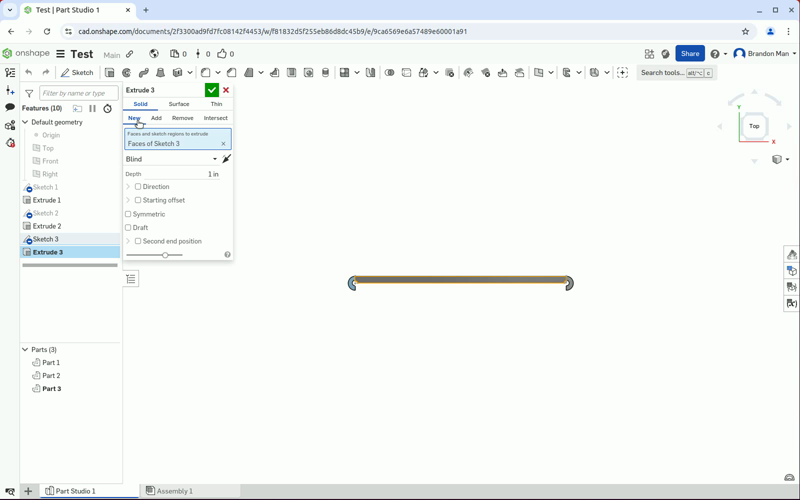
click(137, 120)
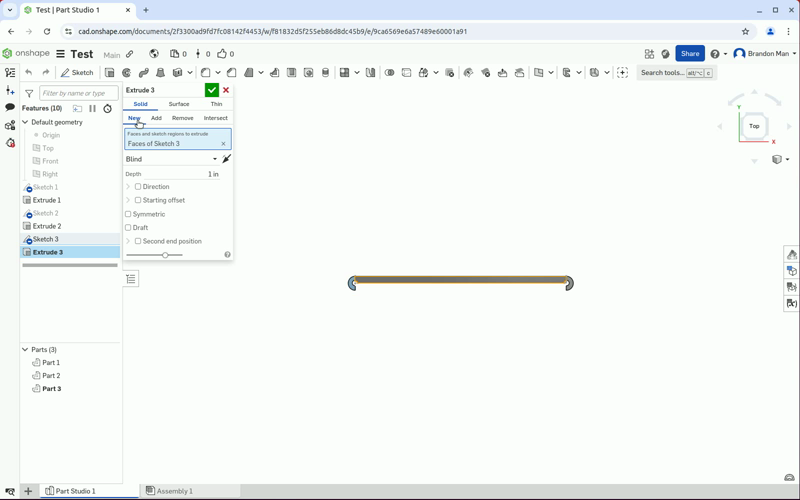
key(tab, 4)
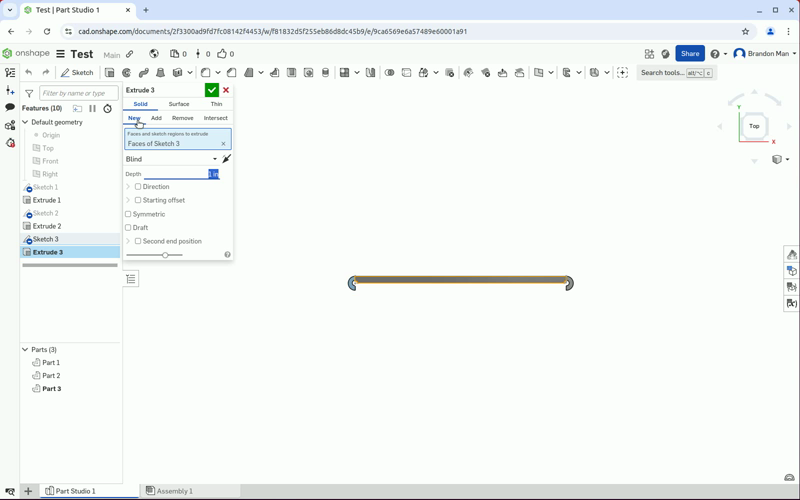
text(2.166)
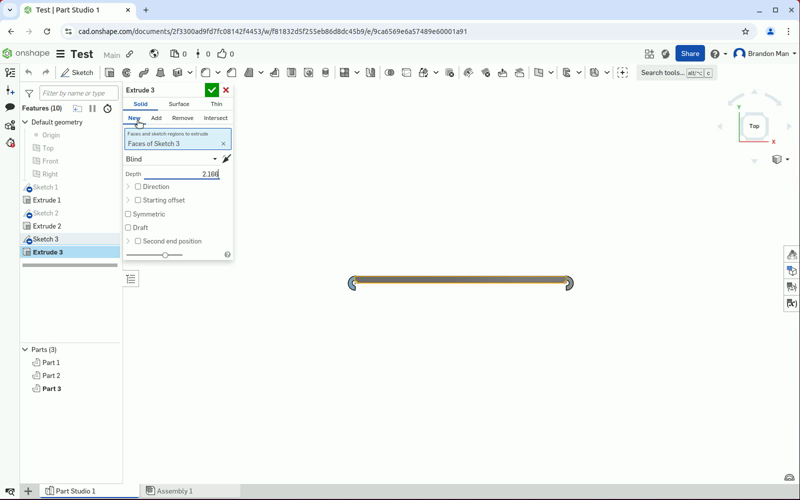
key(enter)
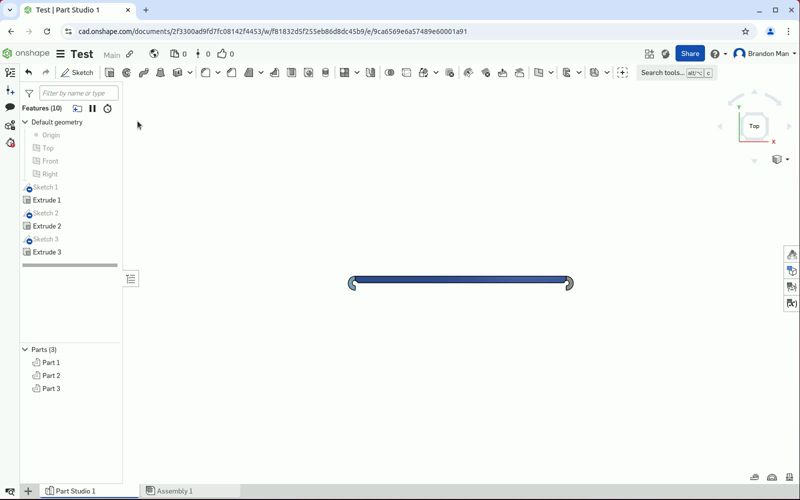
key(shift+h)
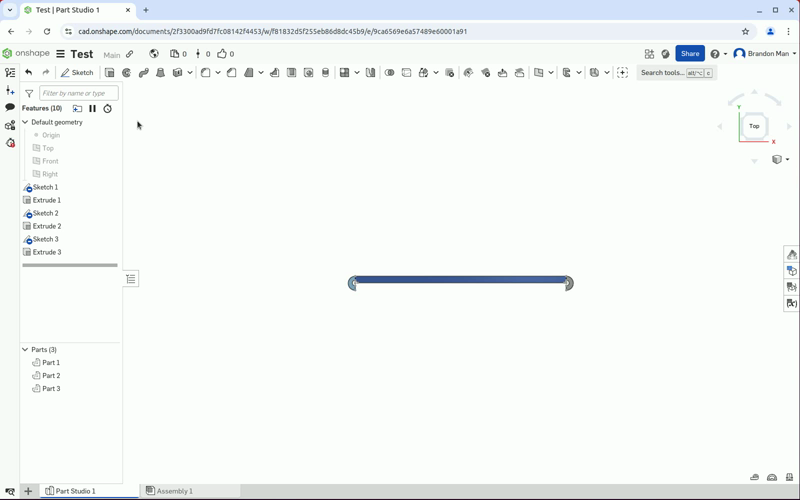
key(shift+h)
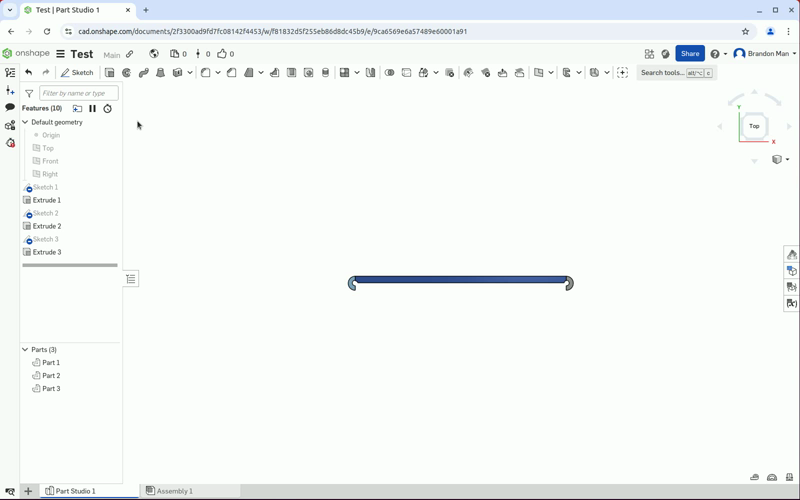
mouse_move(73, 189)
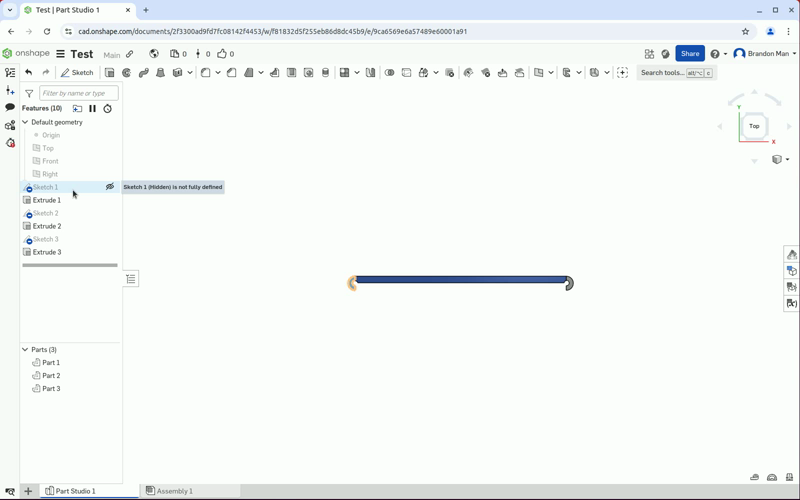
click(73, 189)
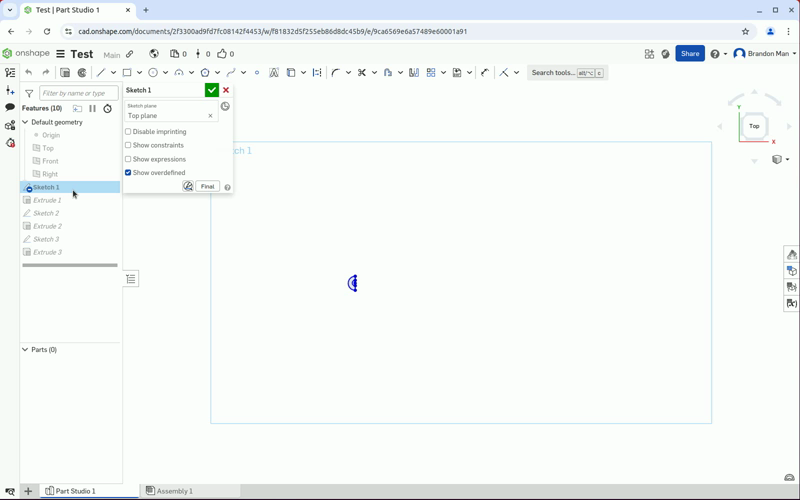
mouse_move(229, 92)
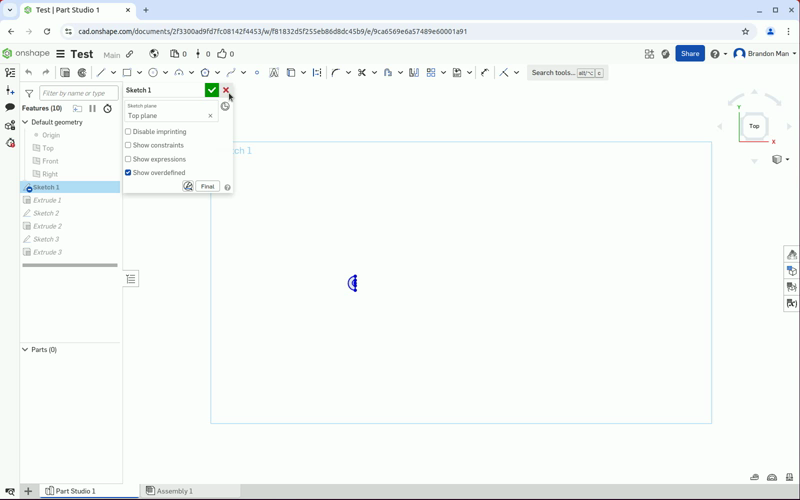
click(229, 92)
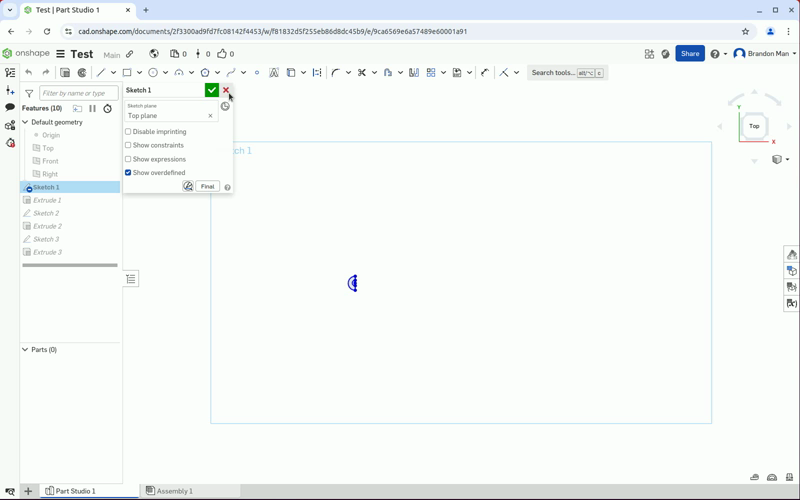
key(shift+s)
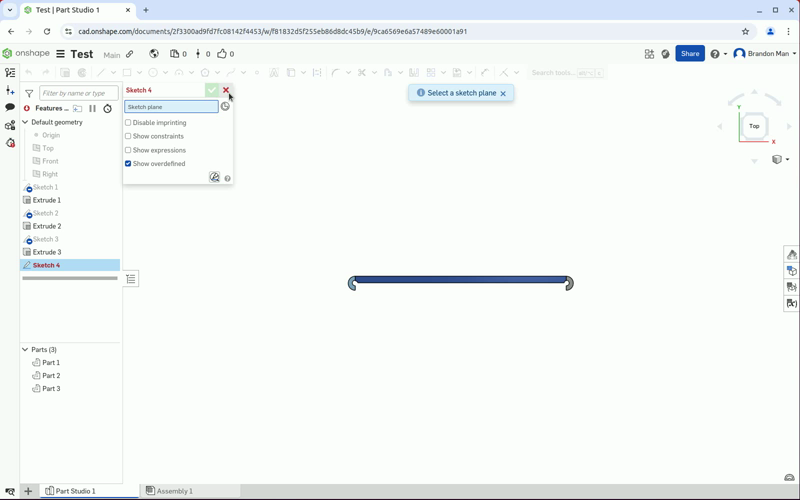
mouse_move(73, 150)
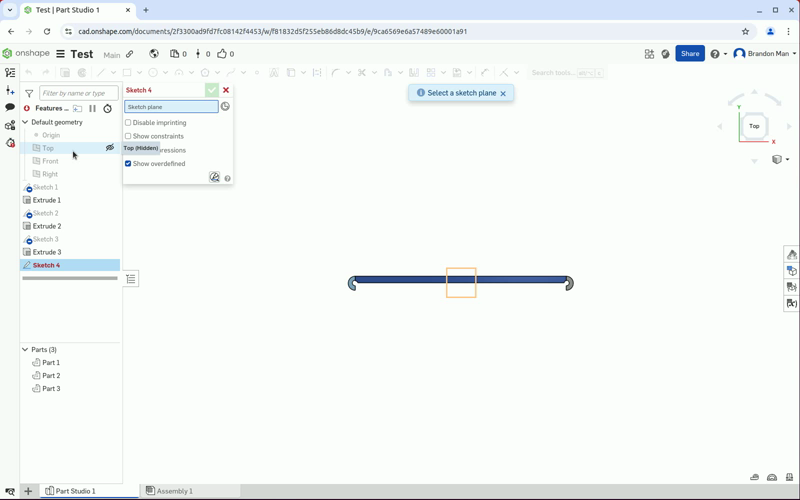
click(73, 150)
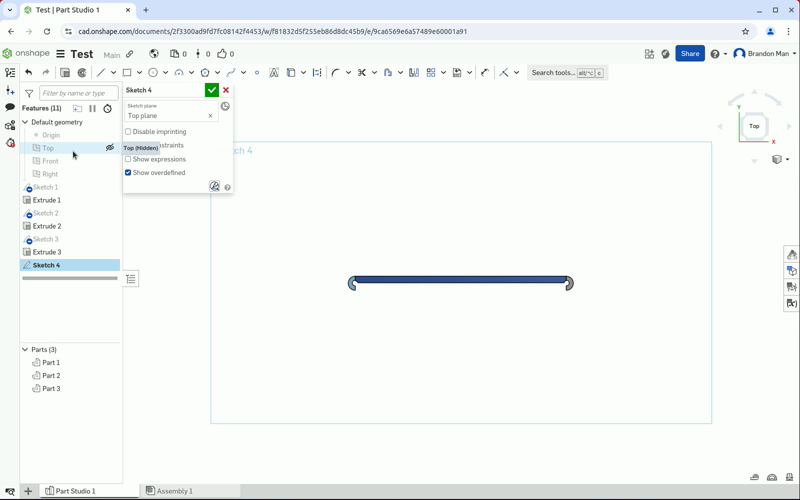
mouse_move(73, 352)
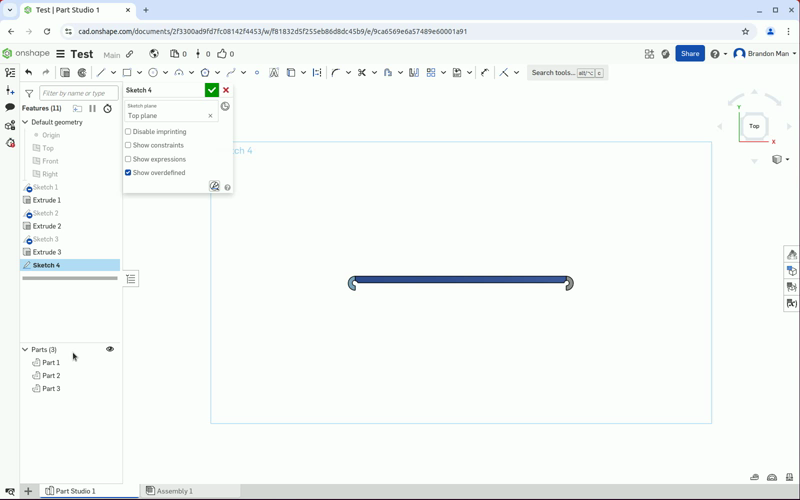
key(y)
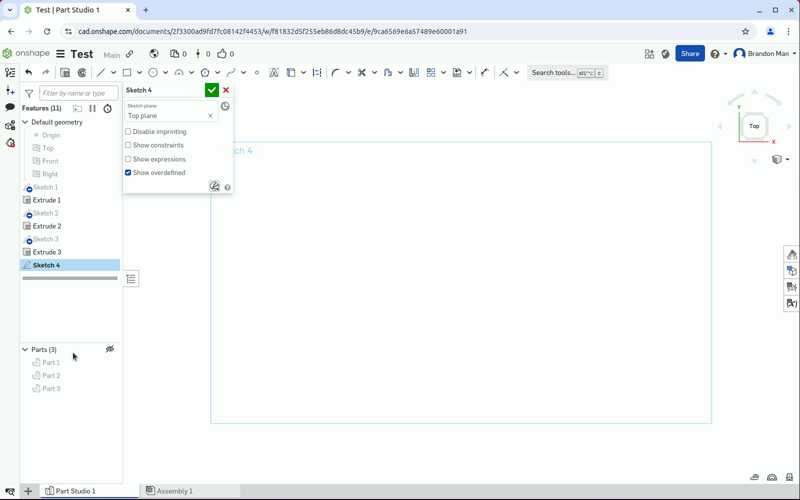
key(l)
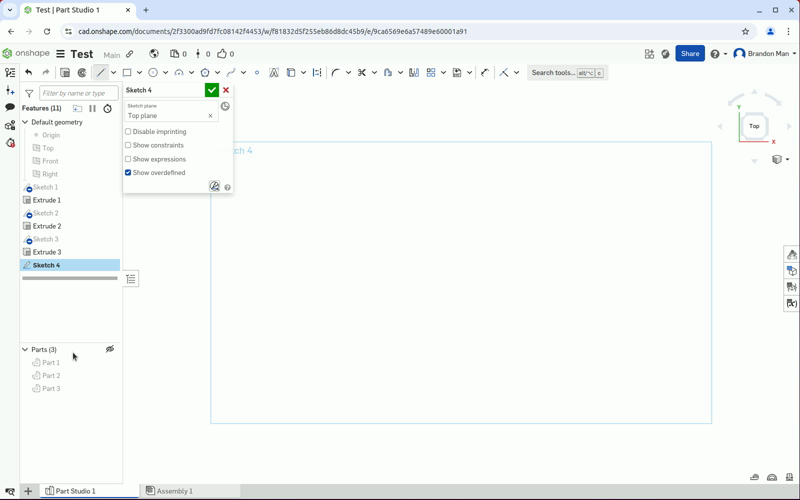
key_down(shift)
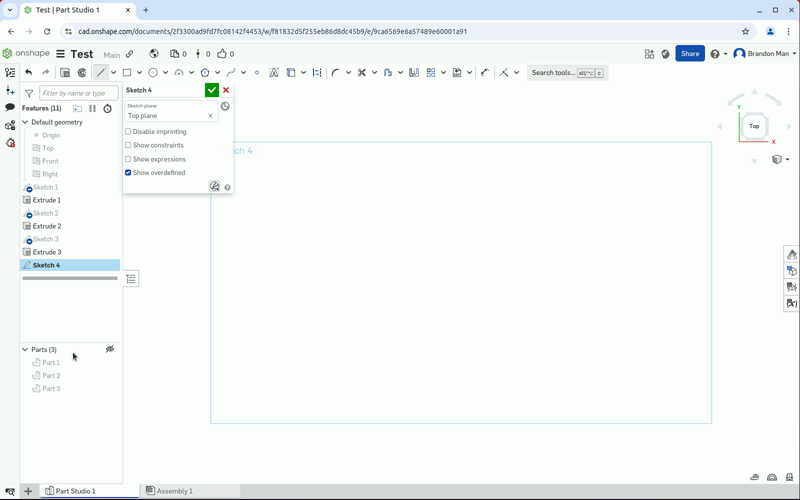
mouse_move(355, 290)
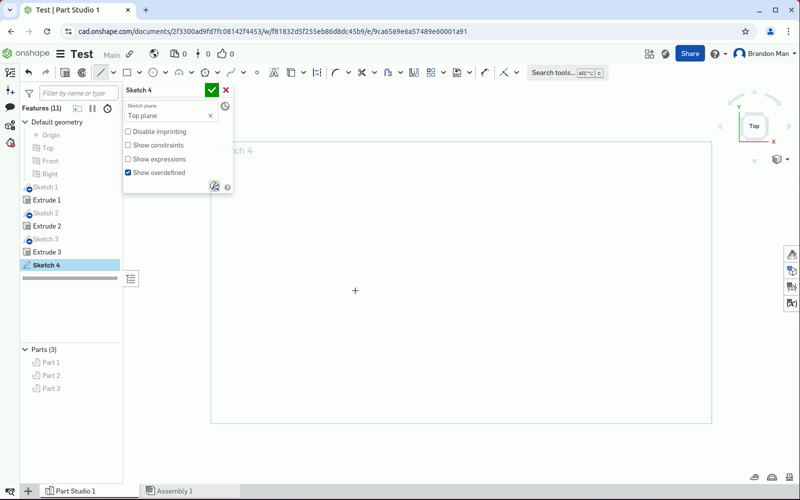
click(355, 290)
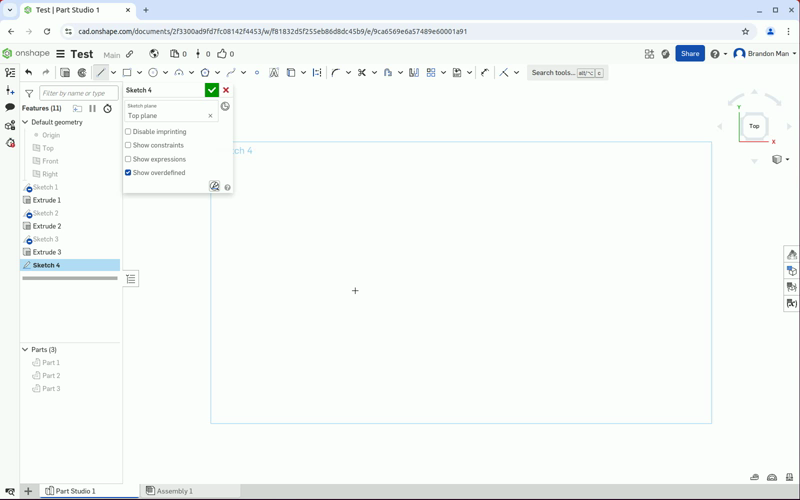
key_up(shift)
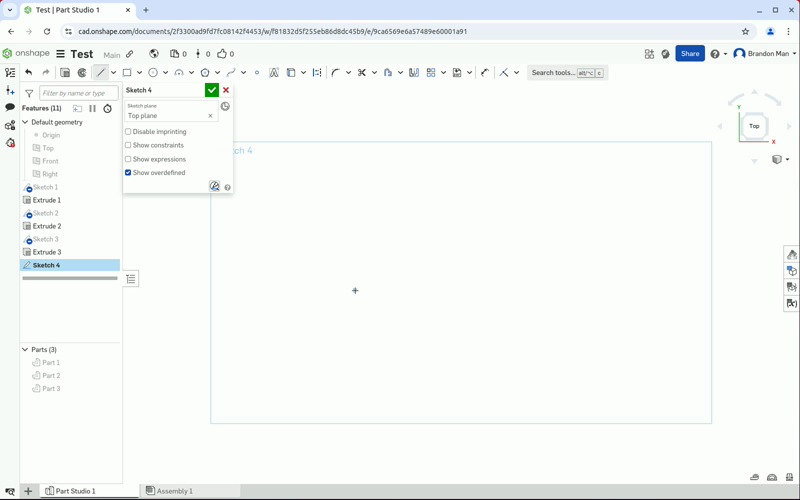
key_down(shift)
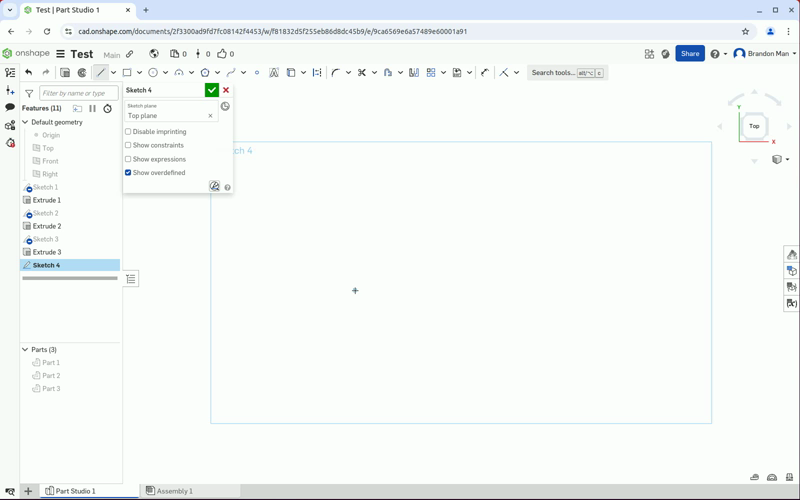
mouse_move(566, 290)
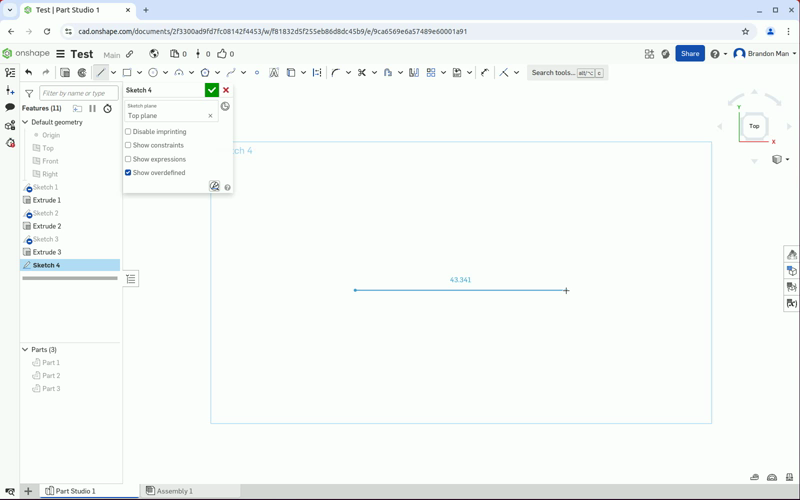
click(566, 290)
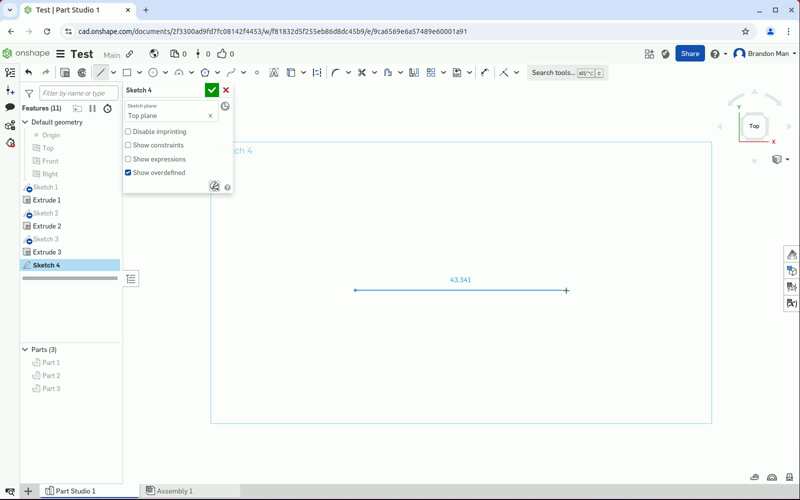
key_up(shift)
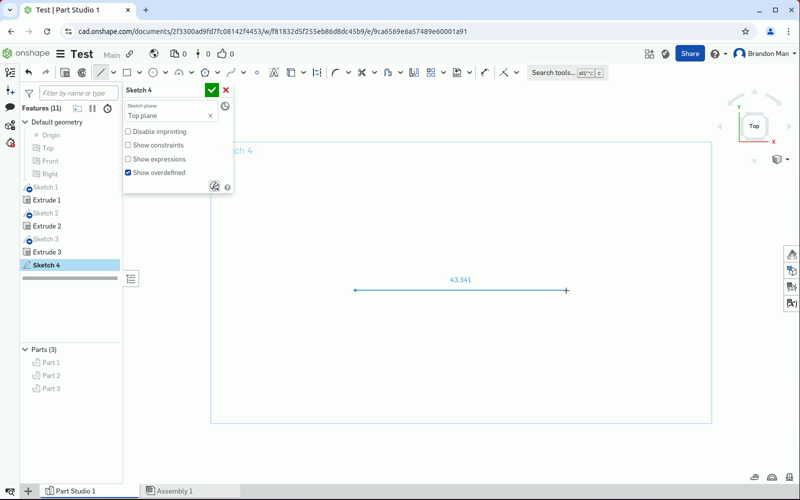
key_down(shift)
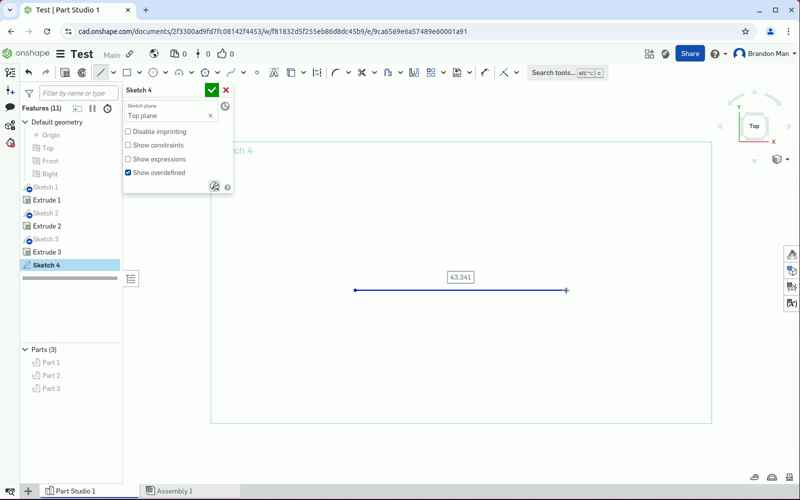
mouse_move(589, 290)
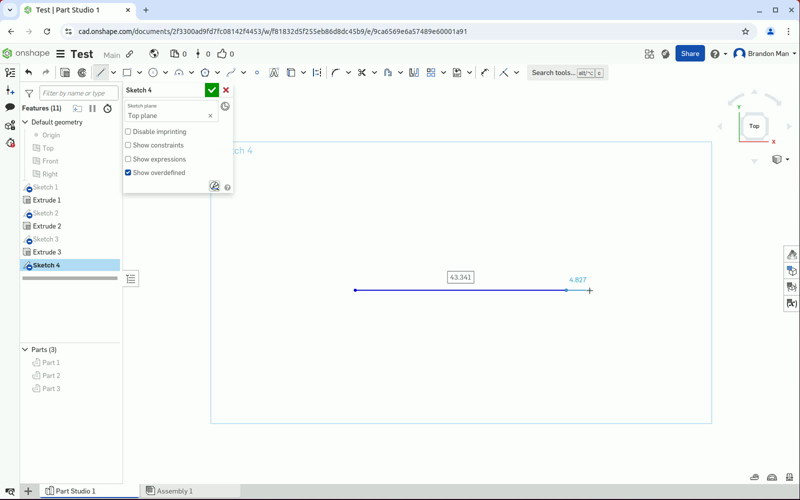
mouse_move(566, 285)
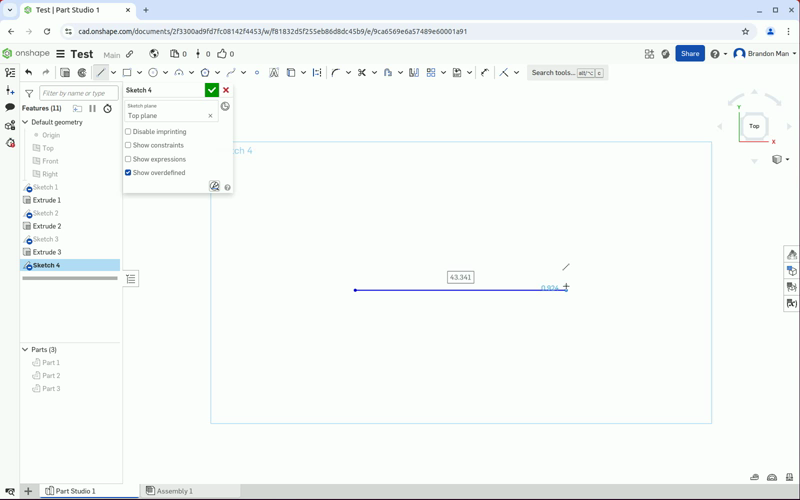
scroll(6)
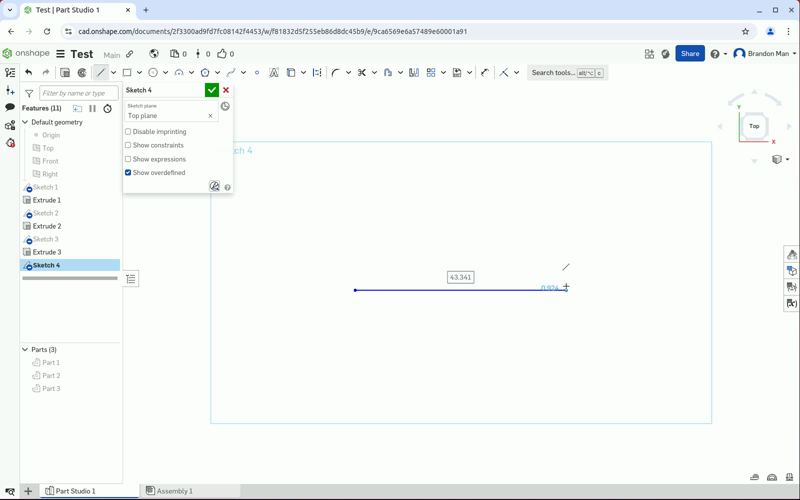
scroll(6)
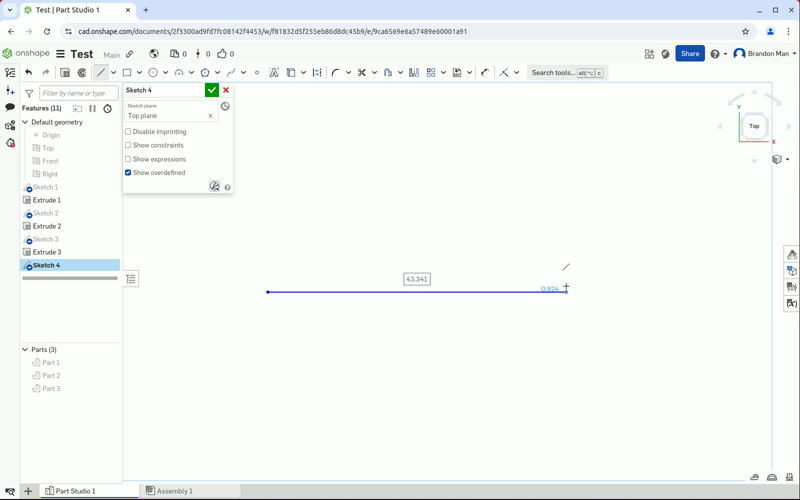
scroll(6)
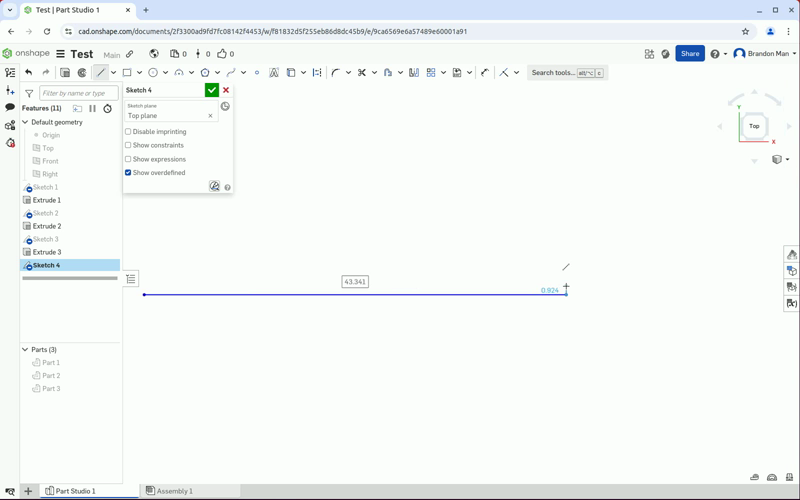
scroll(6)
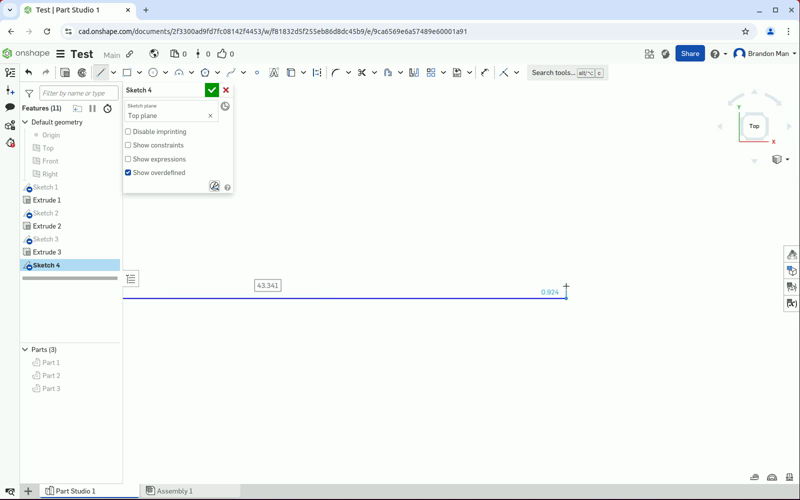
scroll(6)
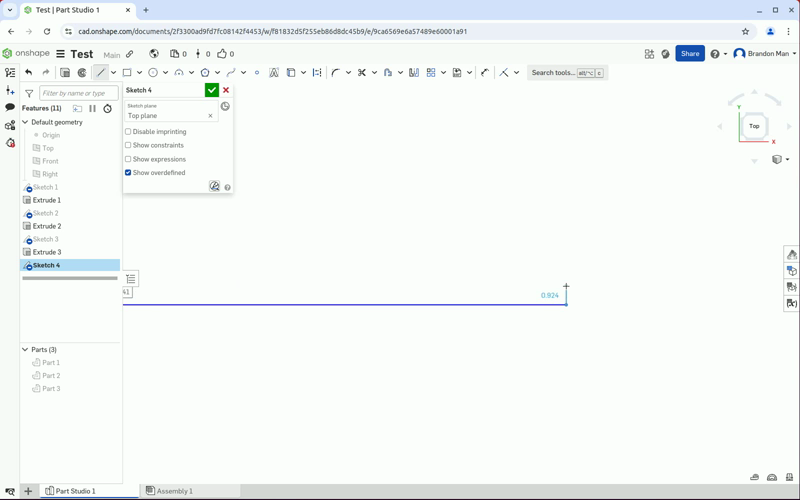
scroll(6)
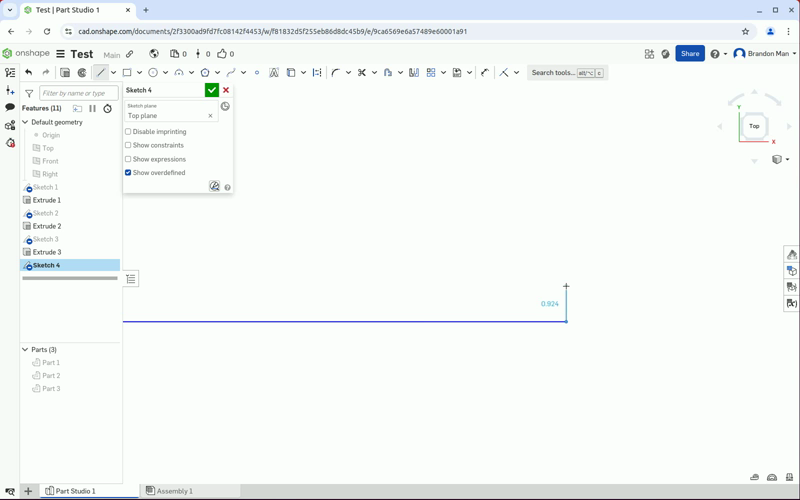
scroll(6)
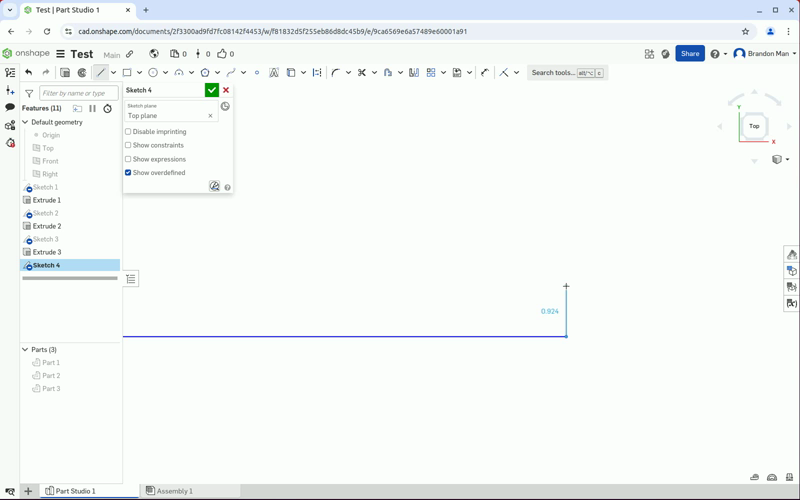
click(566, 285)
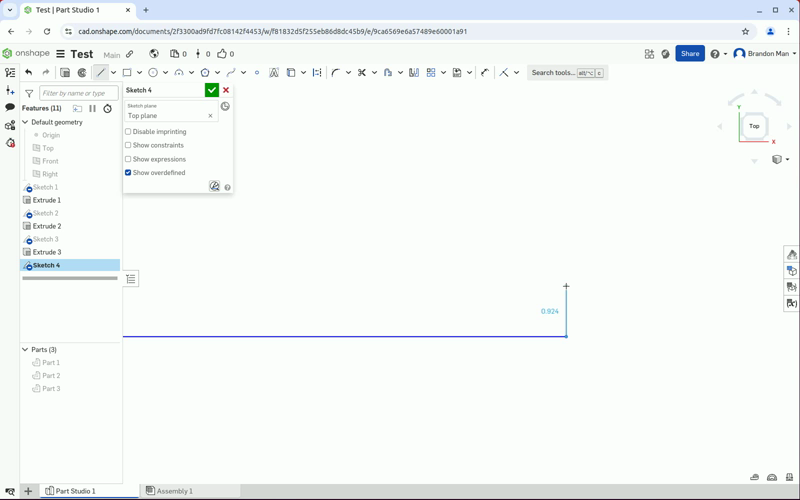
scroll(-6)
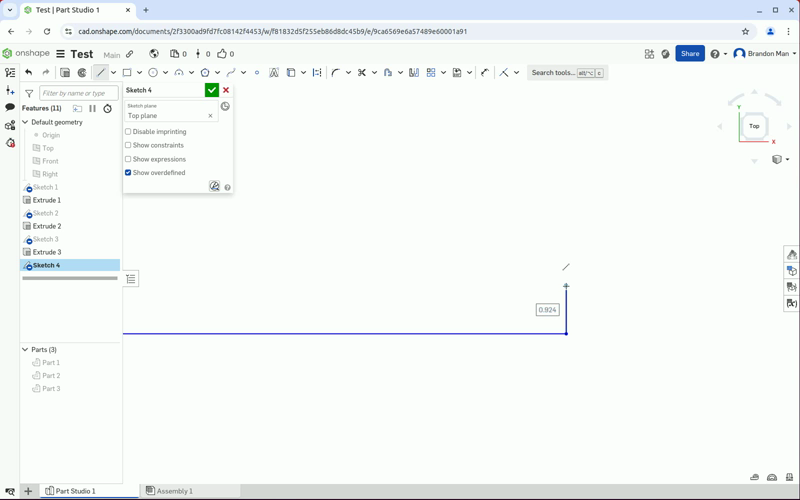
scroll(-6)
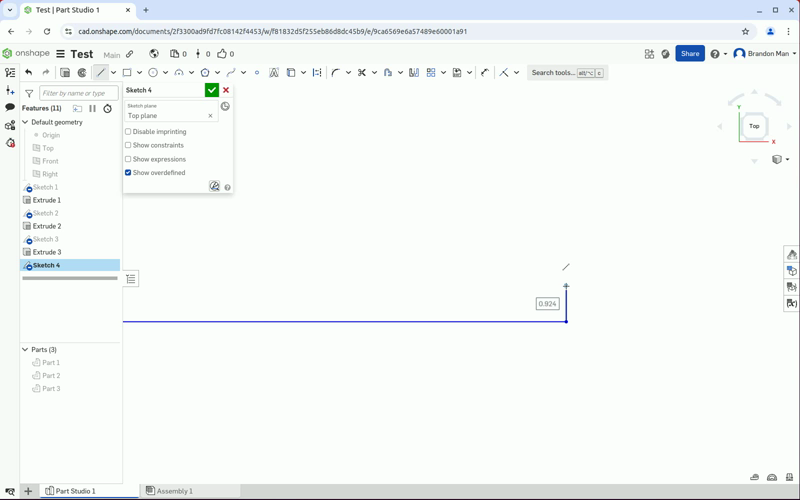
scroll(-6)
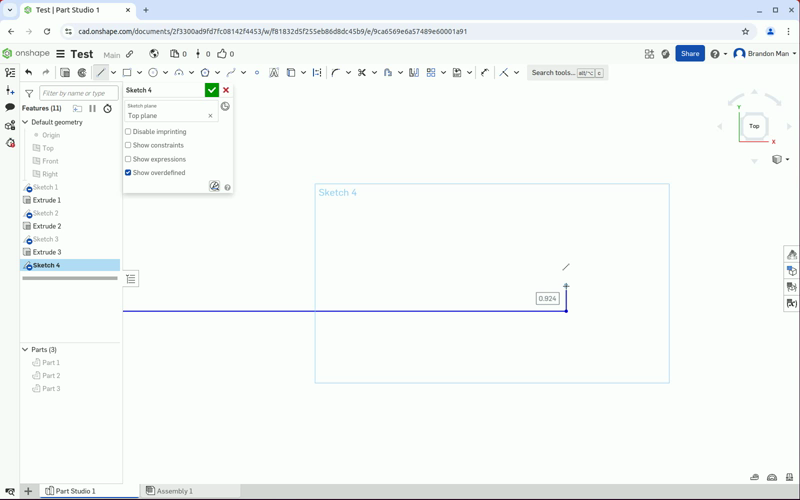
scroll(-6)
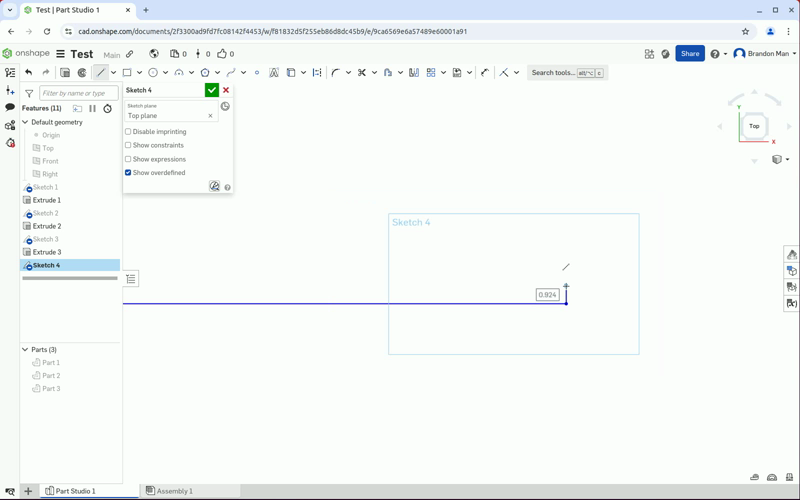
scroll(-6)
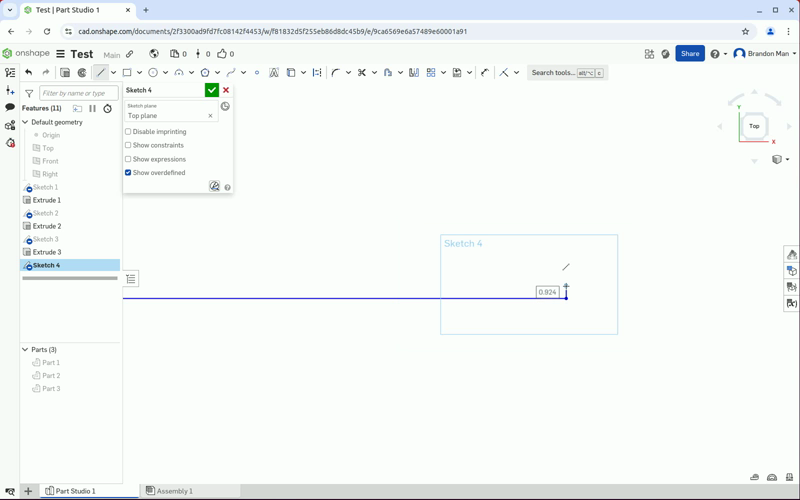
scroll(-6)
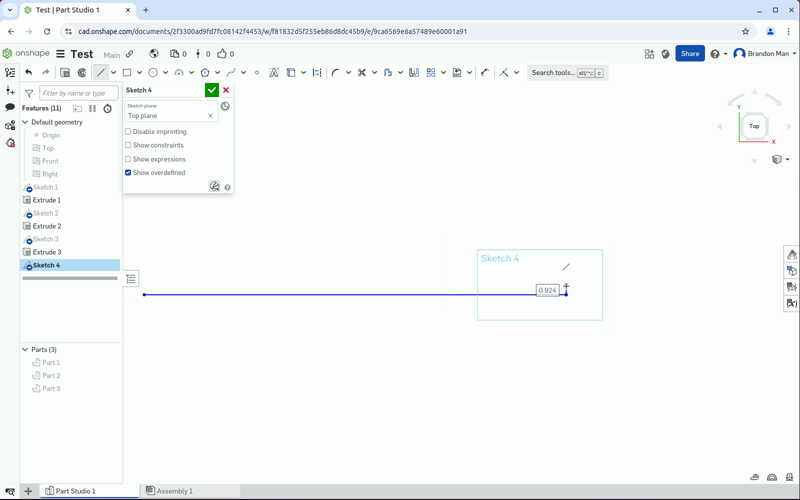
scroll(-6)
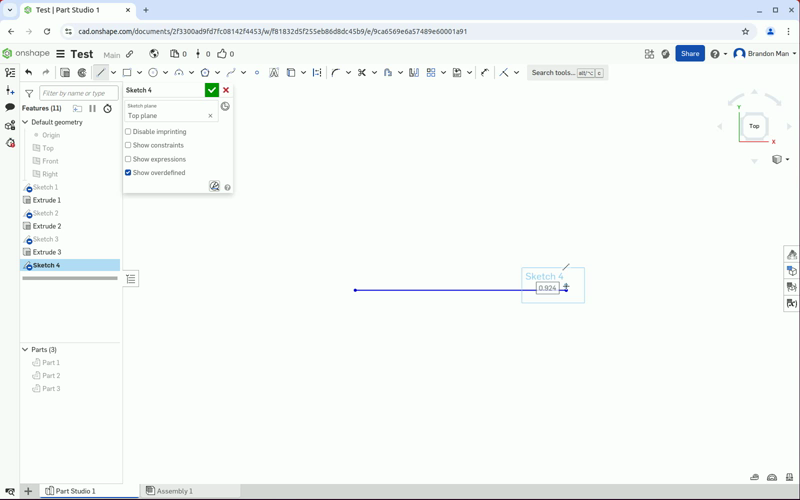
key_up(shift)
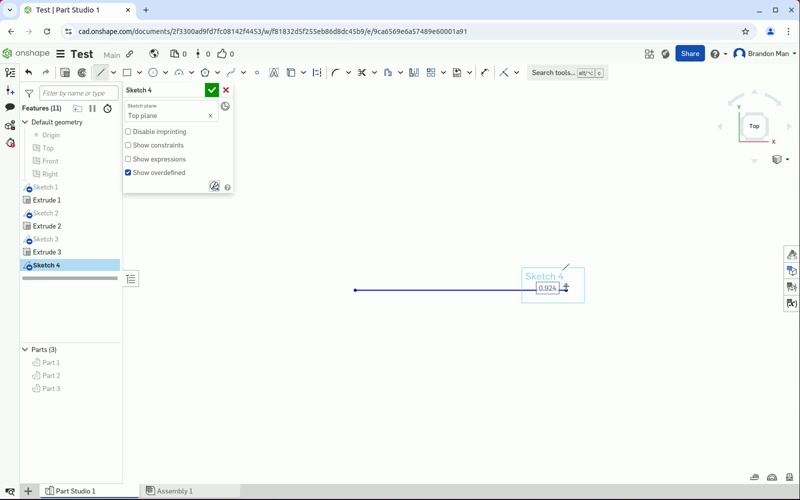
key(esc)
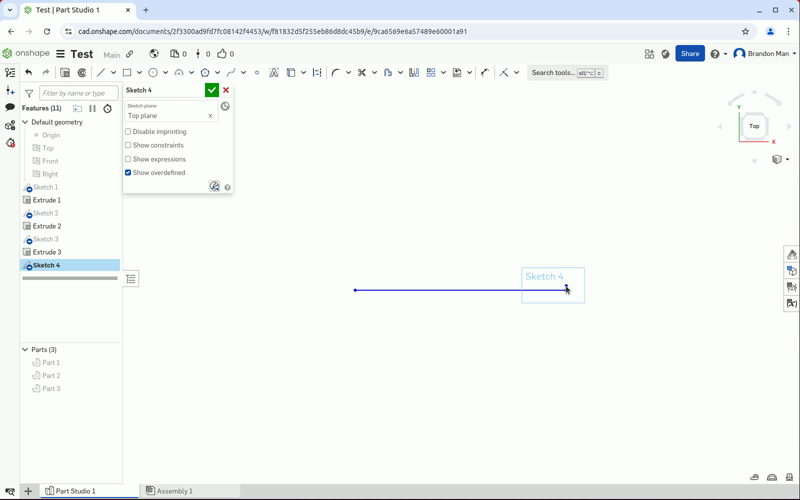
key(a)
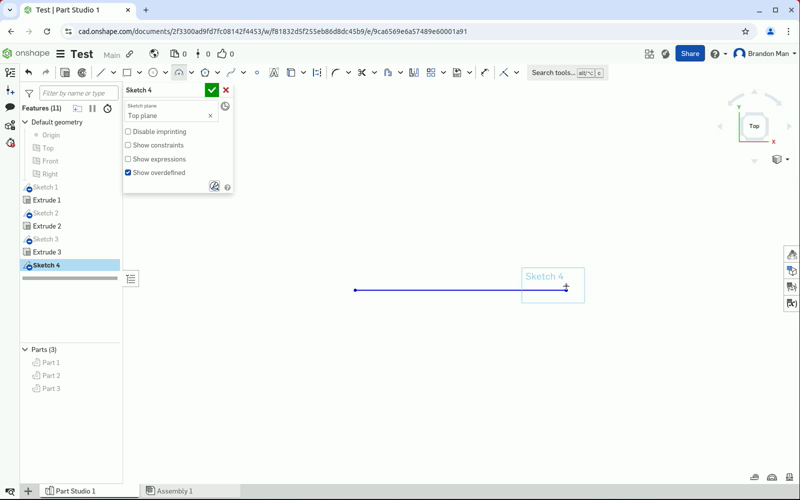
mouse_move(566, 285)
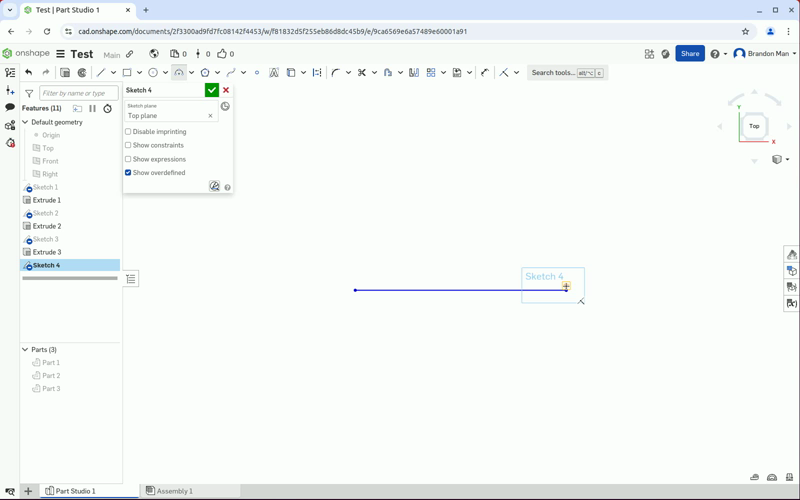
click(566, 285)
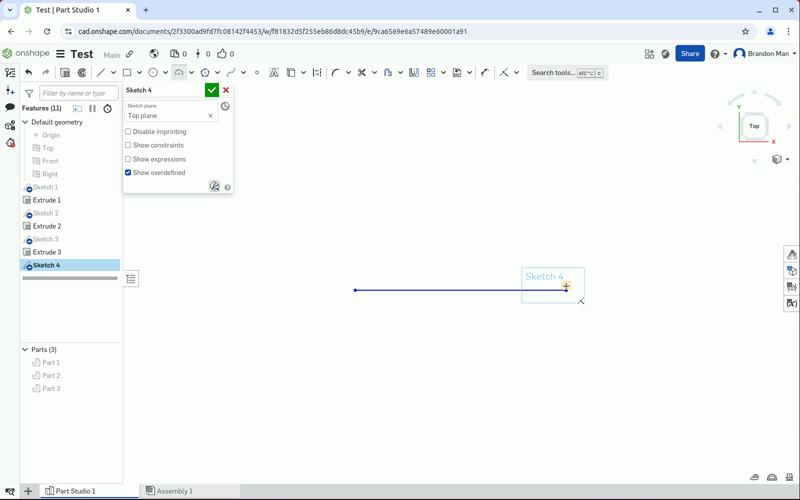
key_down(shift)
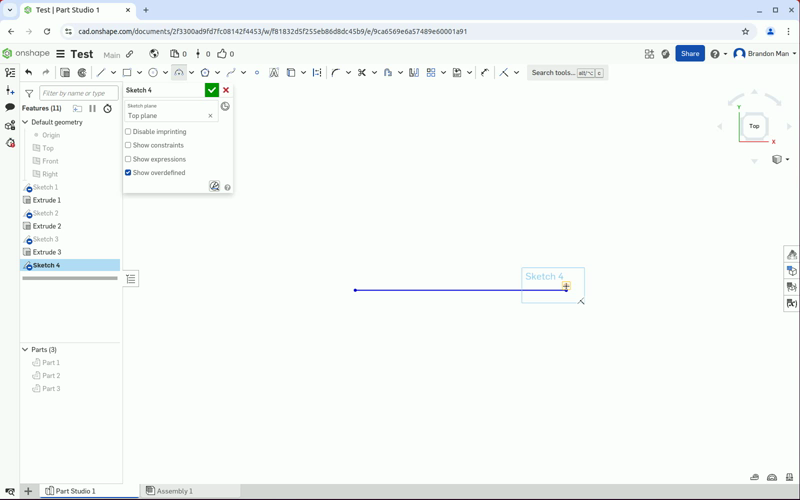
mouse_move(564, 283)
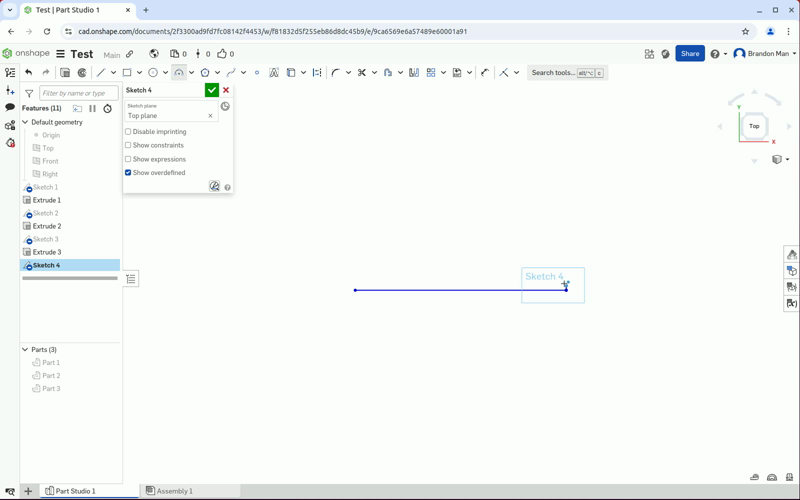
scroll(6)
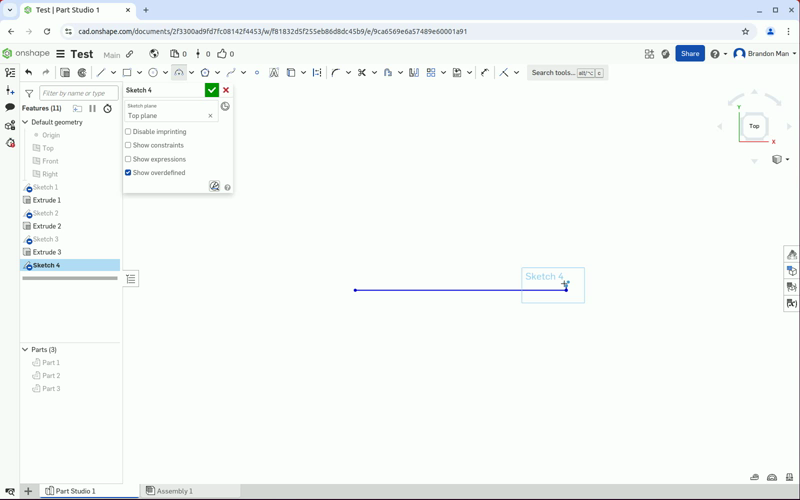
scroll(6)
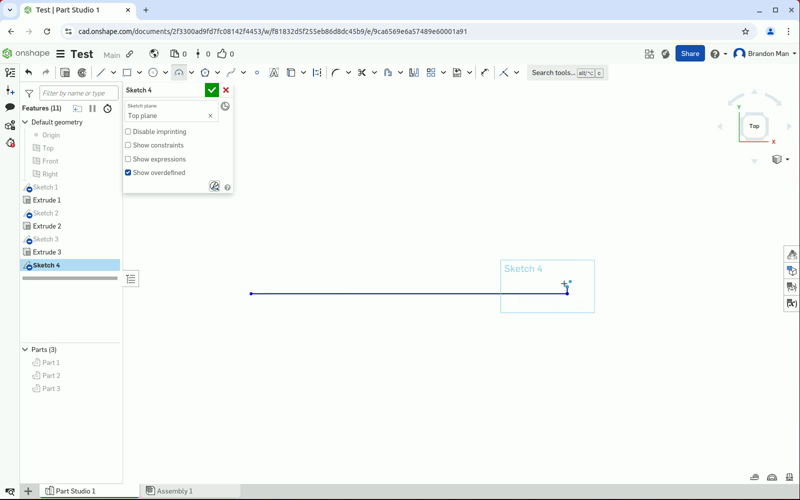
scroll(6)
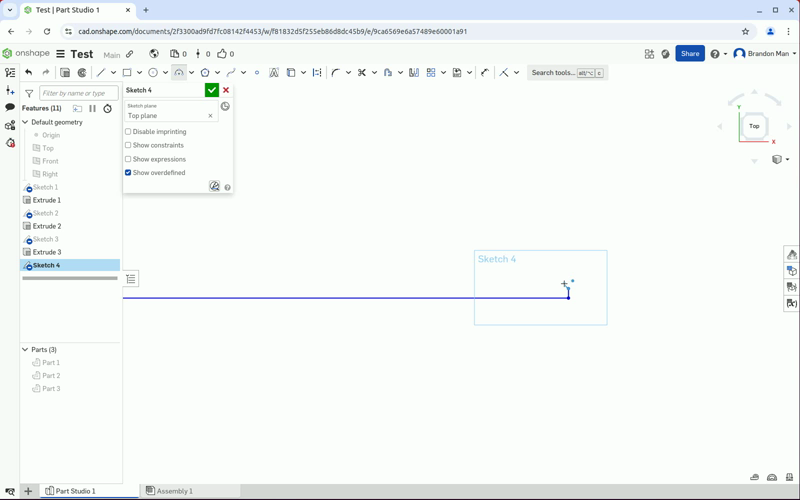
scroll(6)
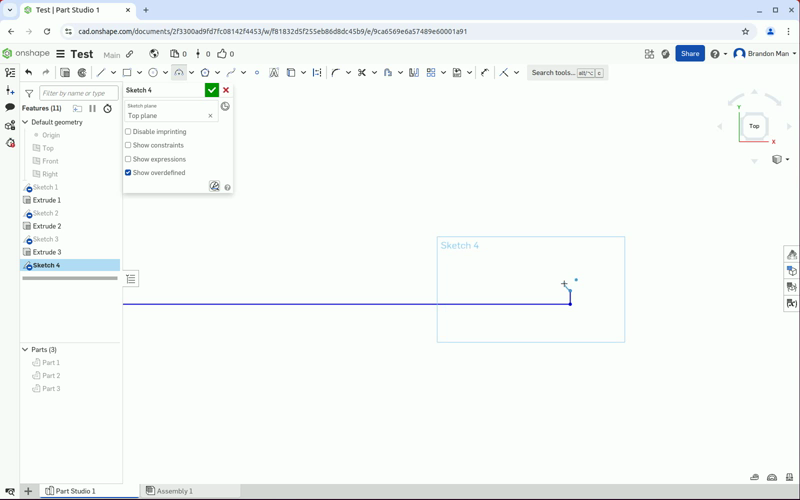
scroll(6)
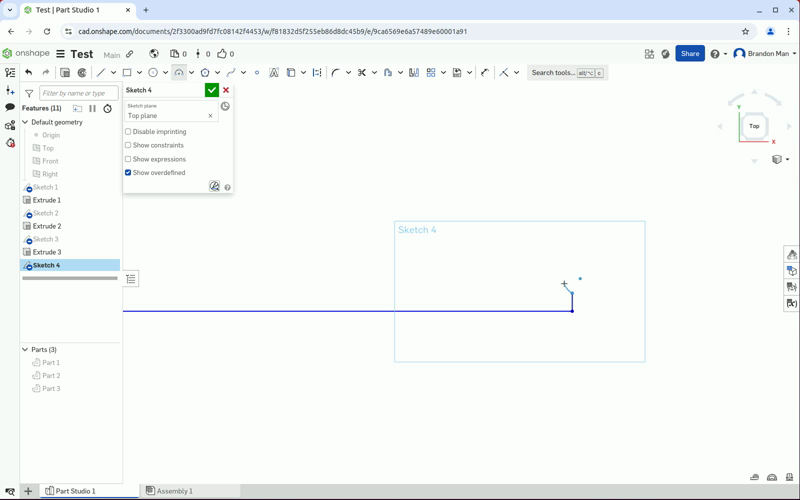
scroll(6)
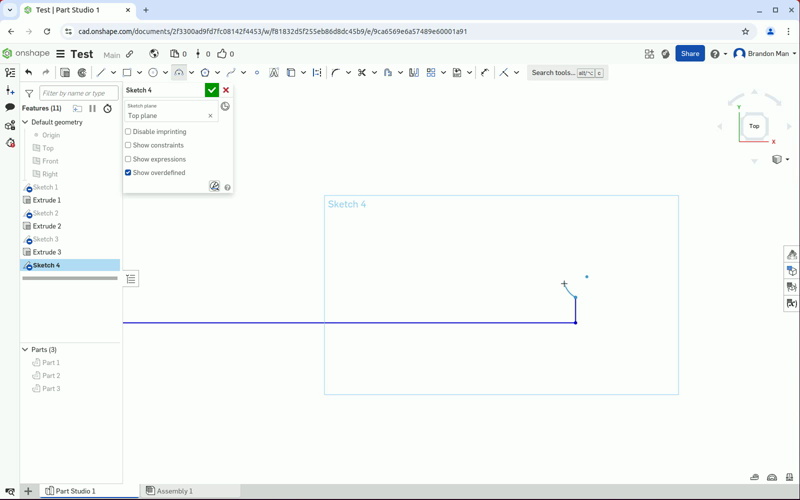
scroll(6)
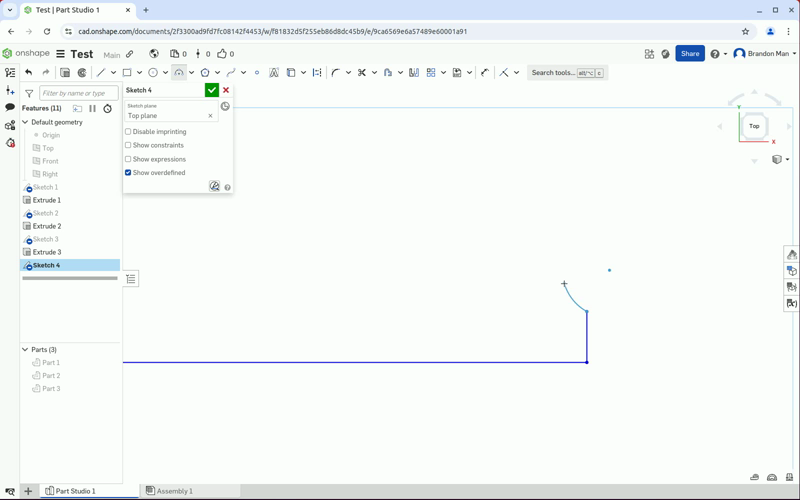
click(564, 283)
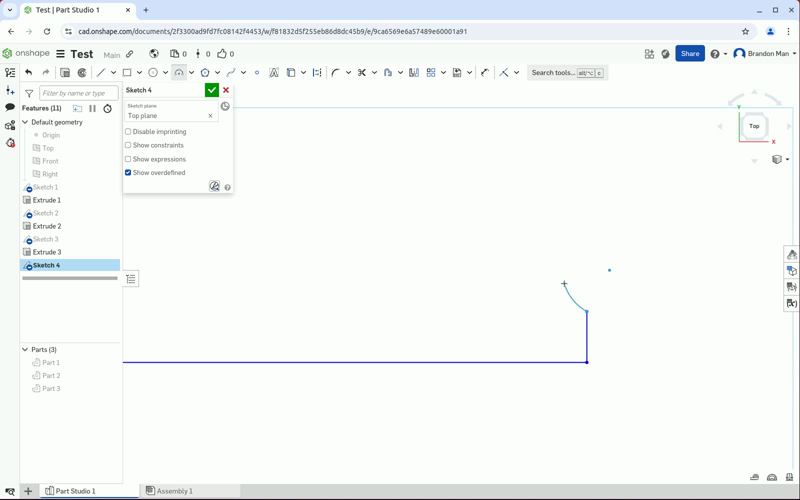
scroll(-6)
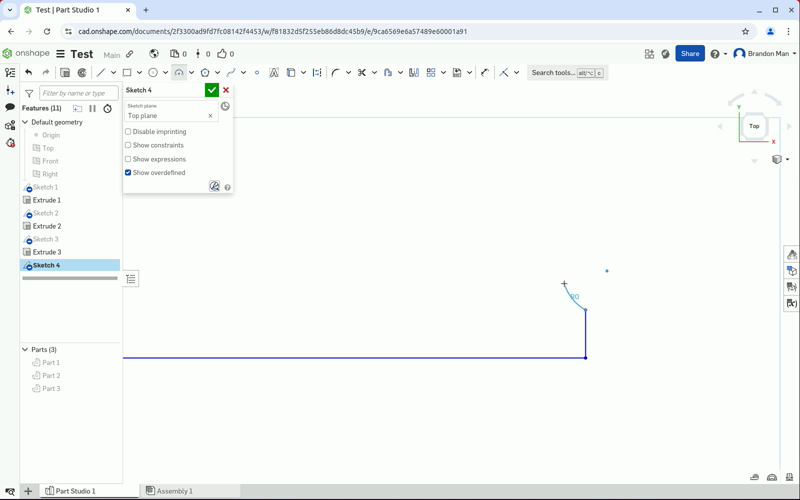
scroll(-6)
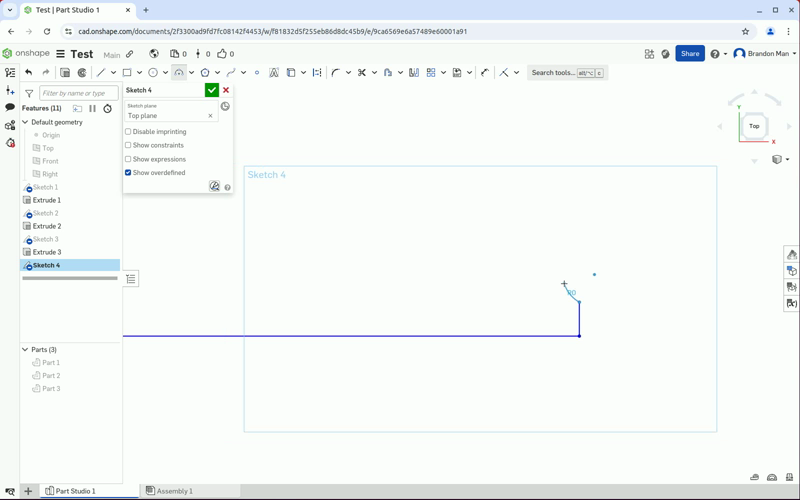
scroll(-6)
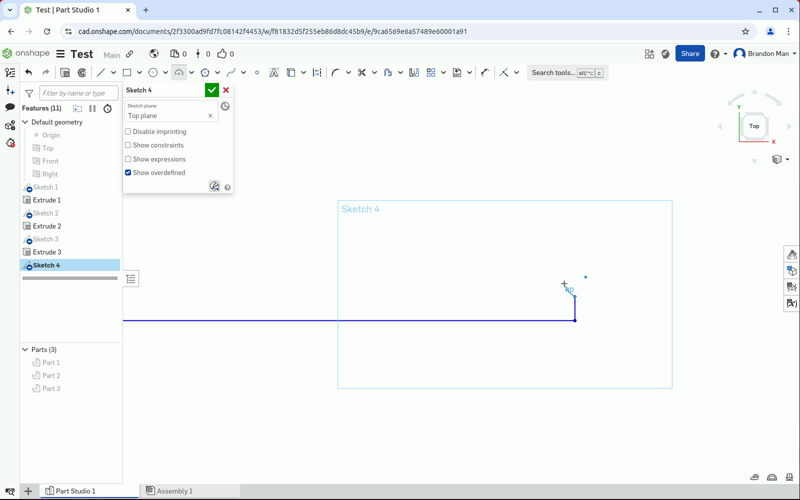
scroll(-6)
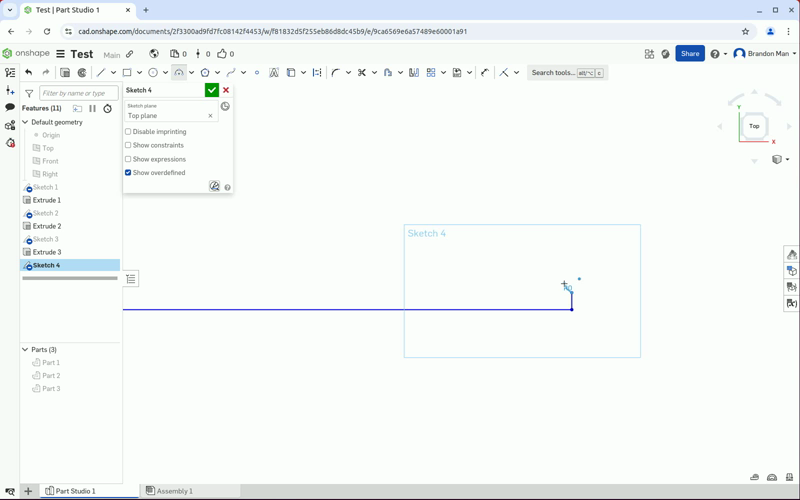
scroll(-6)
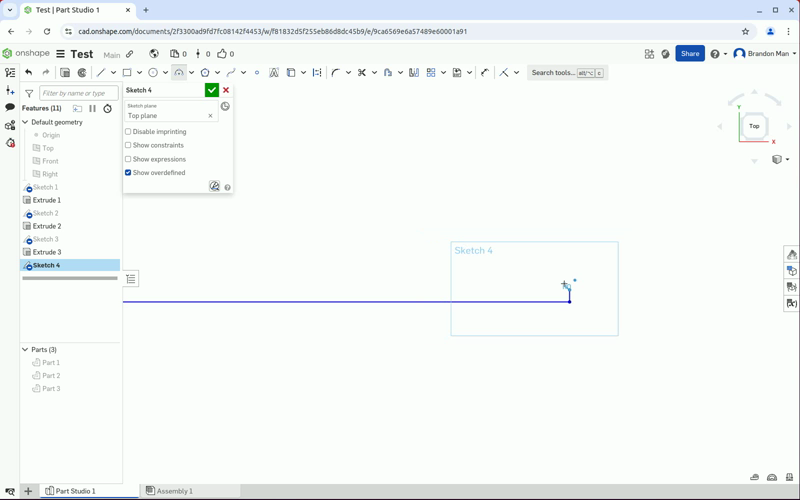
scroll(-6)
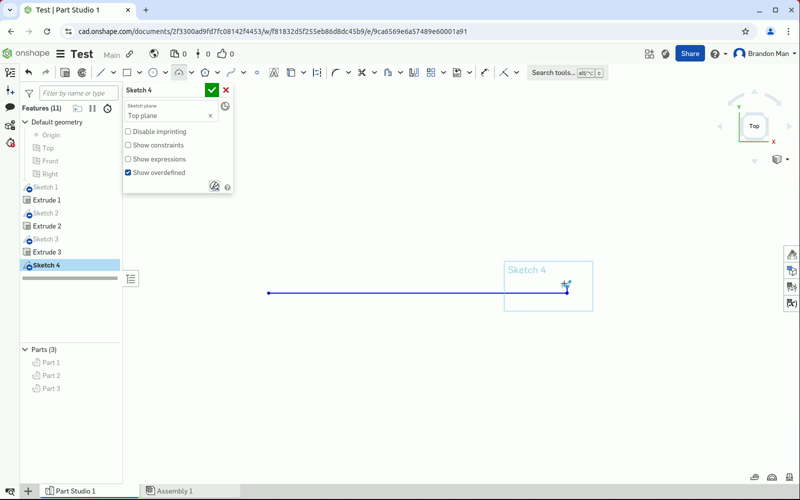
scroll(-6)
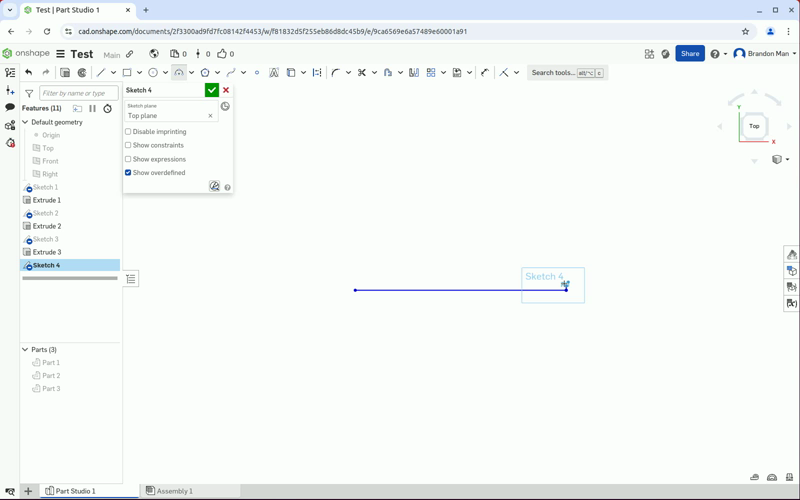
mouse_move(564, 285)
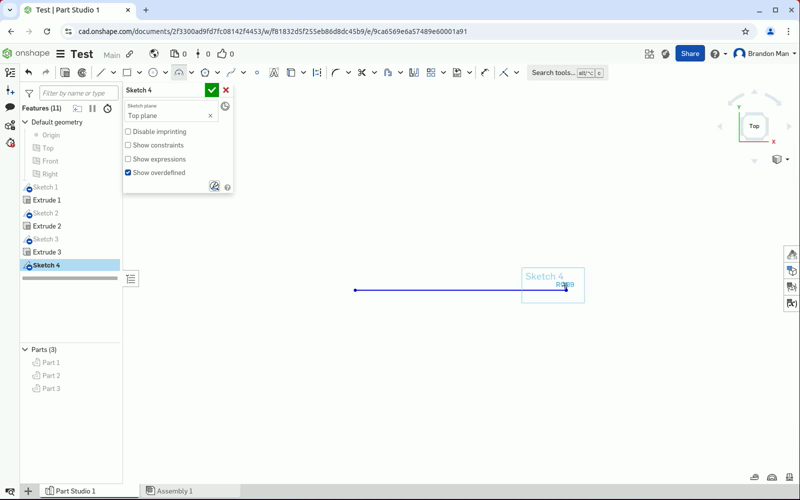
scroll(6)
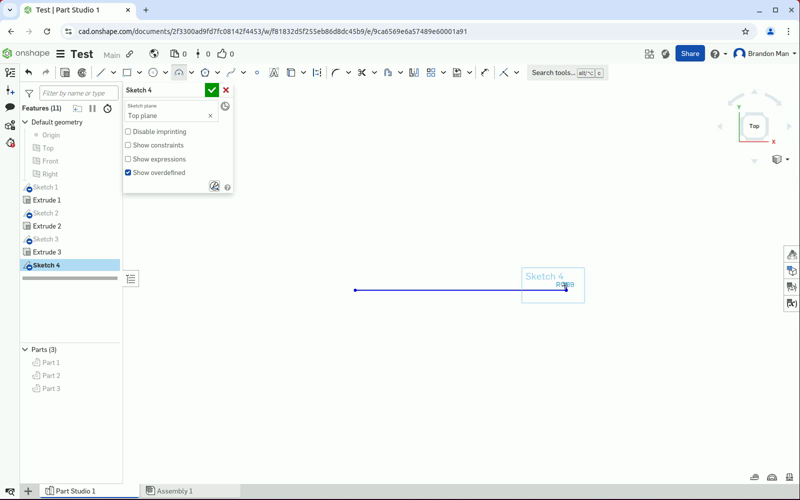
scroll(6)
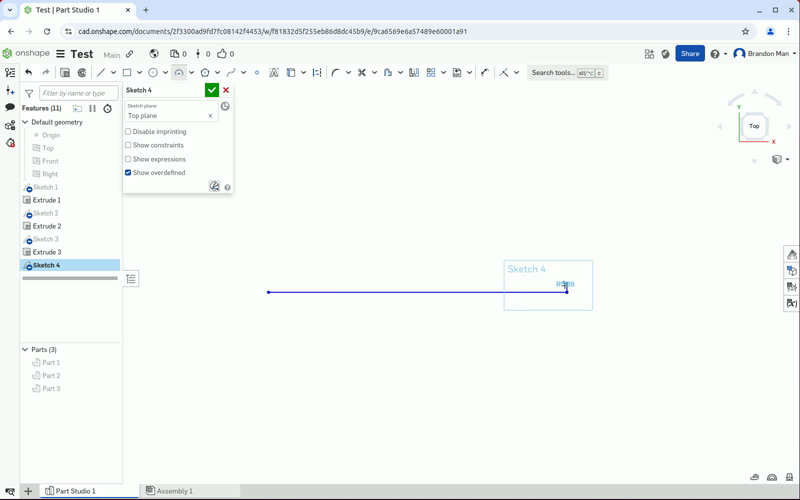
scroll(6)
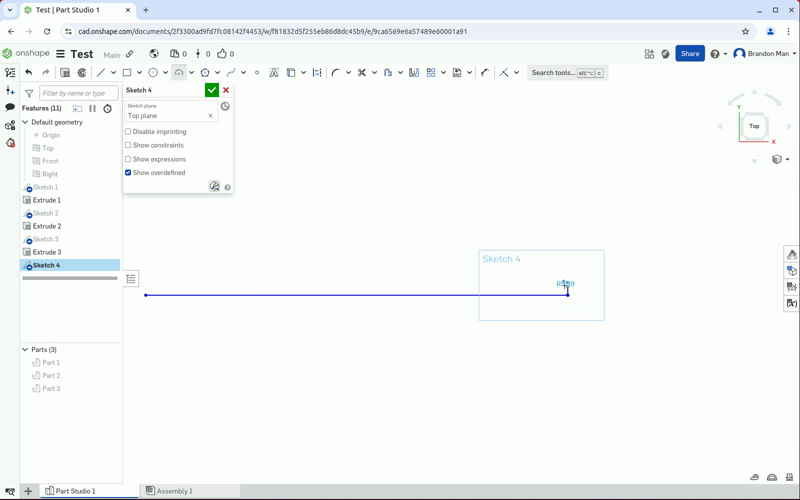
scroll(6)
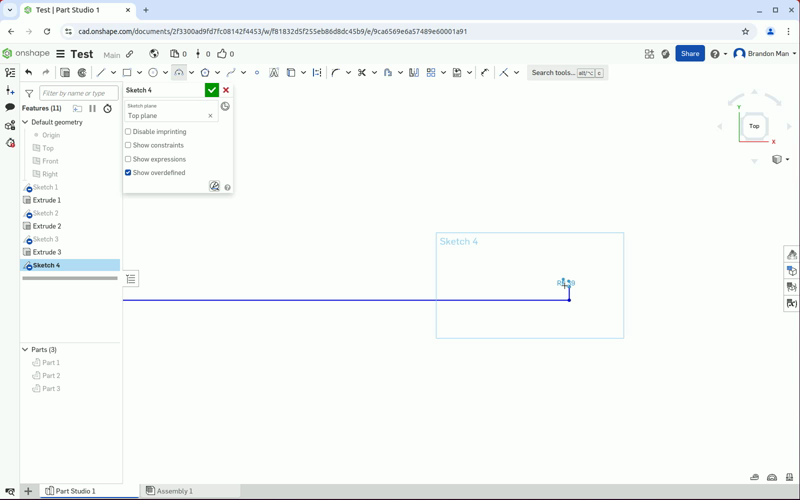
scroll(6)
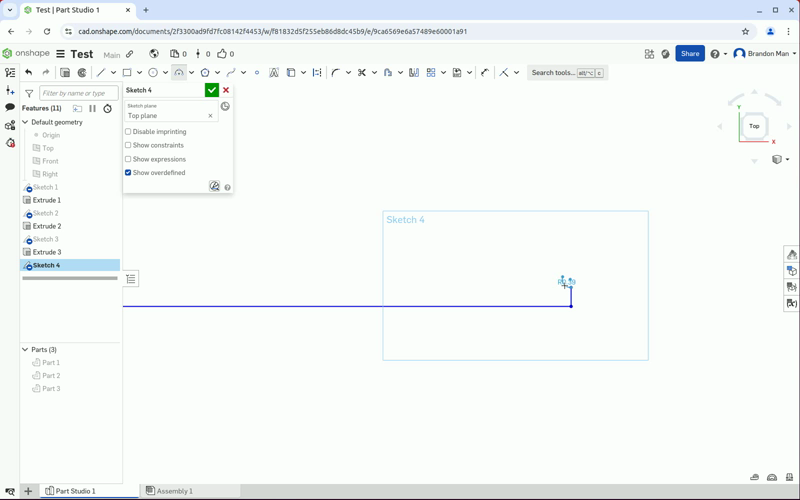
scroll(6)
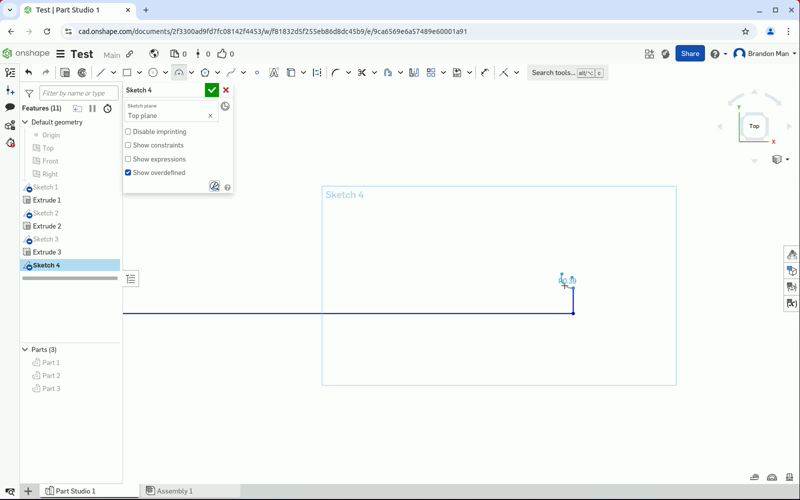
scroll(6)
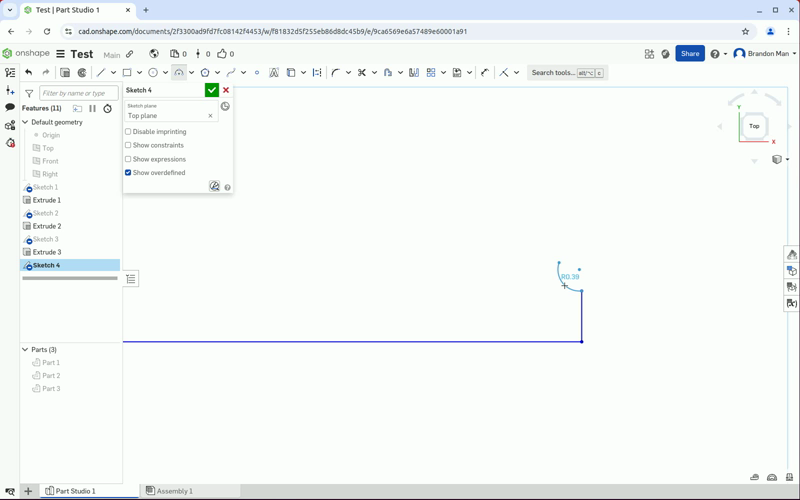
click(564, 285)
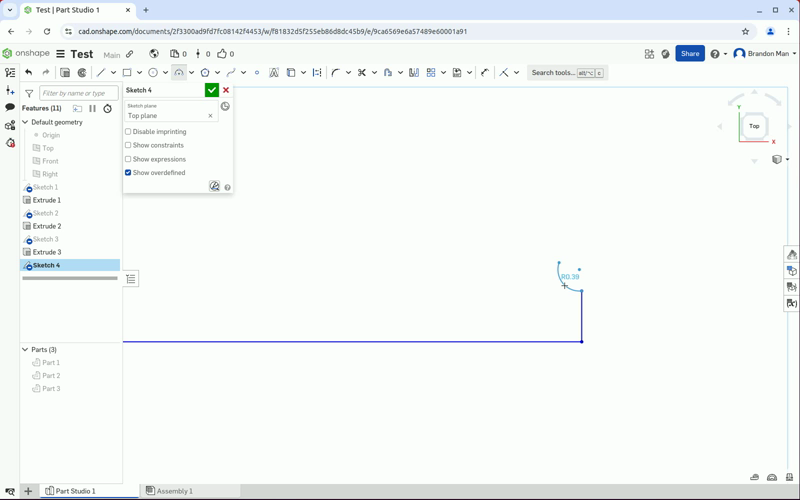
scroll(-6)
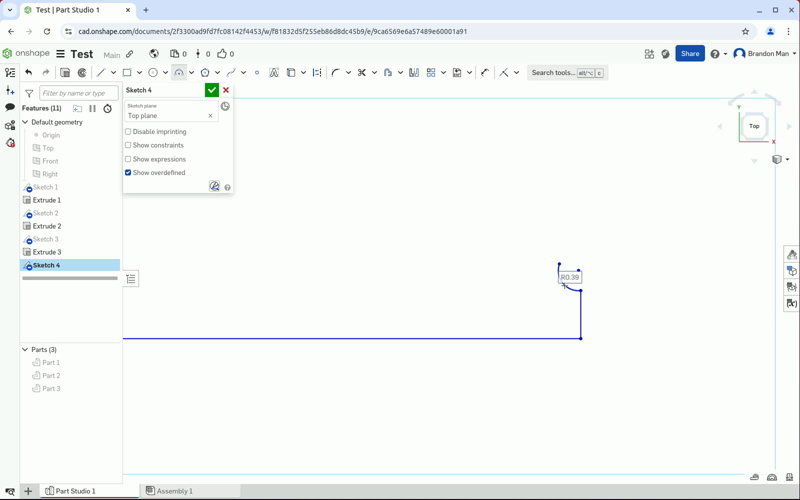
scroll(-6)
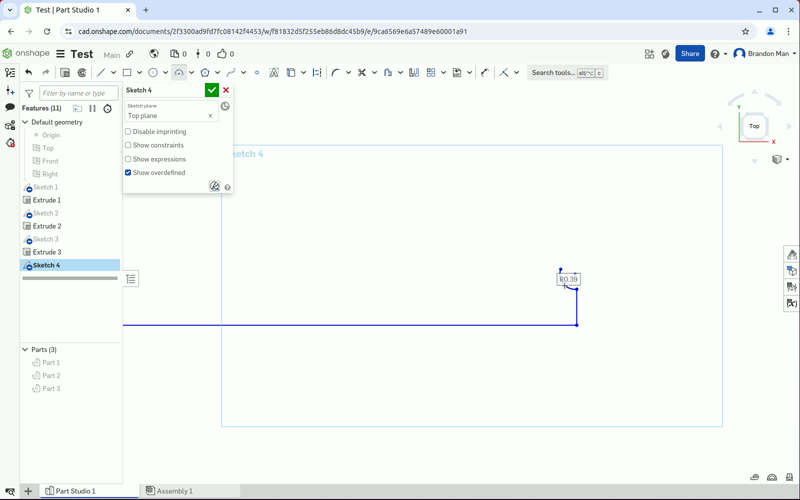
scroll(-6)
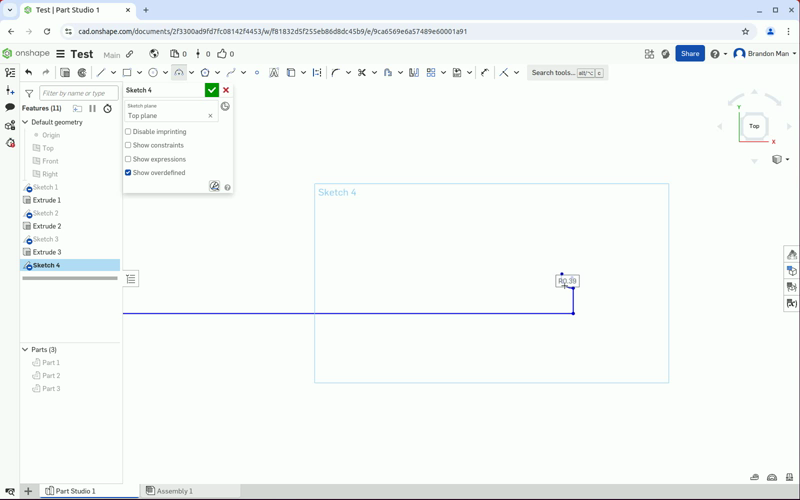
scroll(-6)
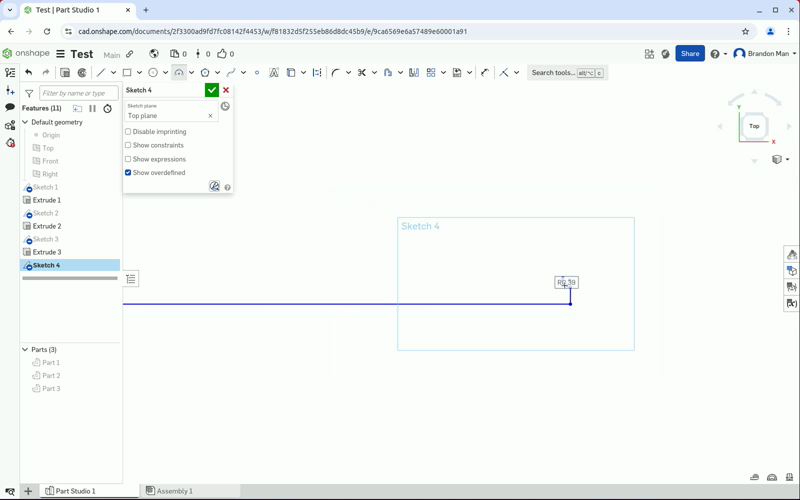
scroll(-6)
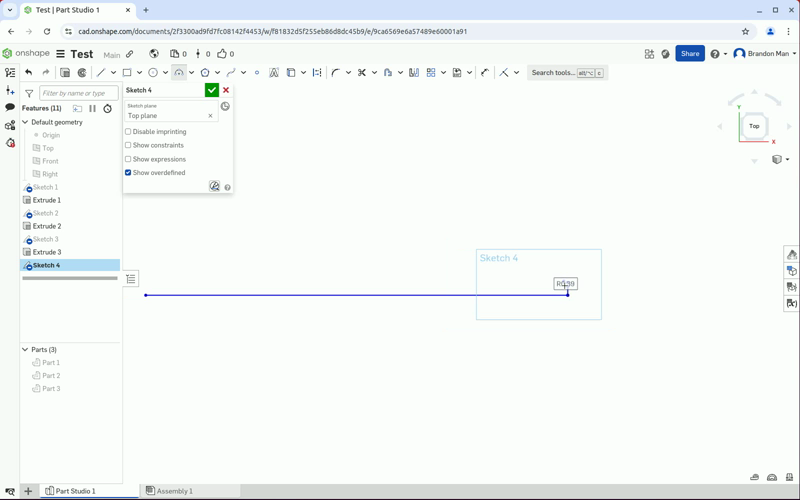
scroll(-6)
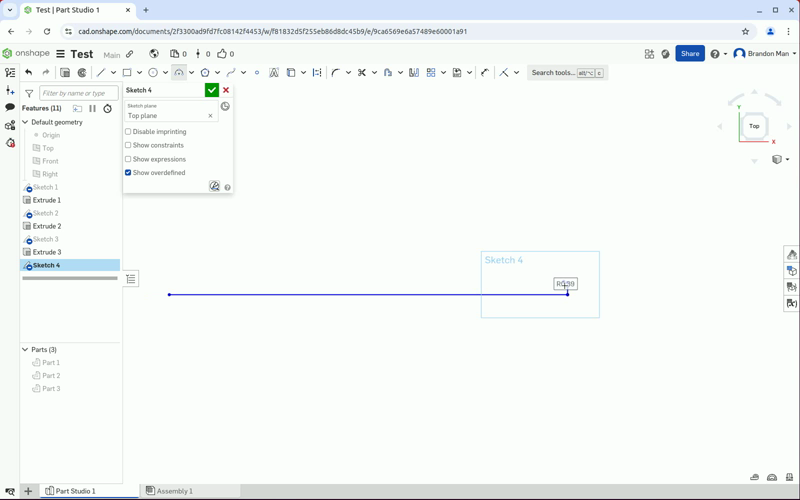
scroll(-6)
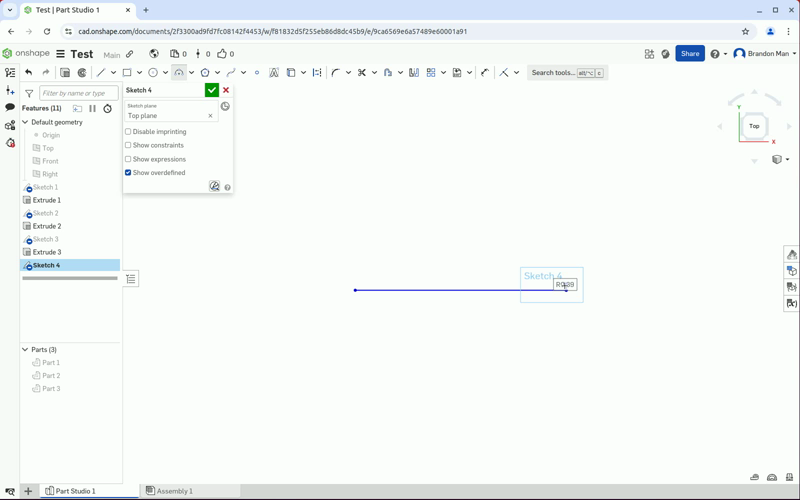
key_up(shift)
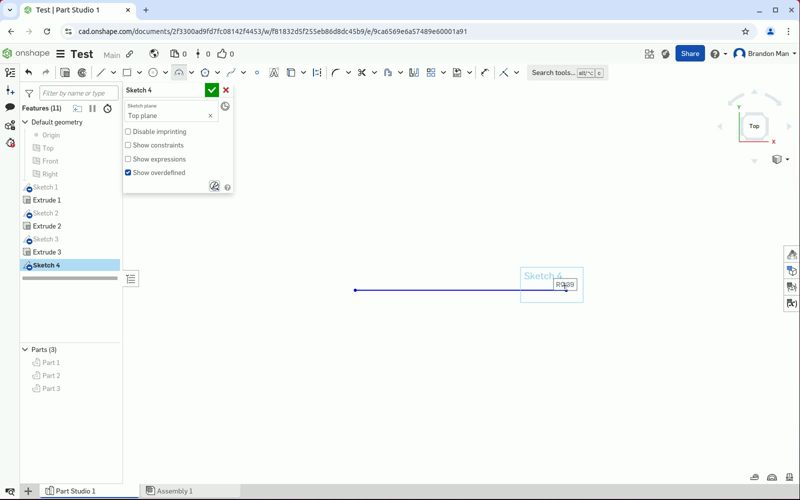
key(esc)
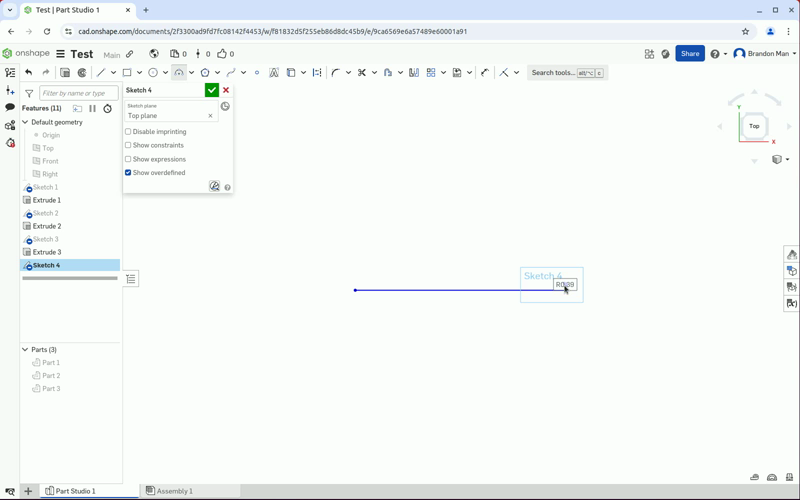
key(l)
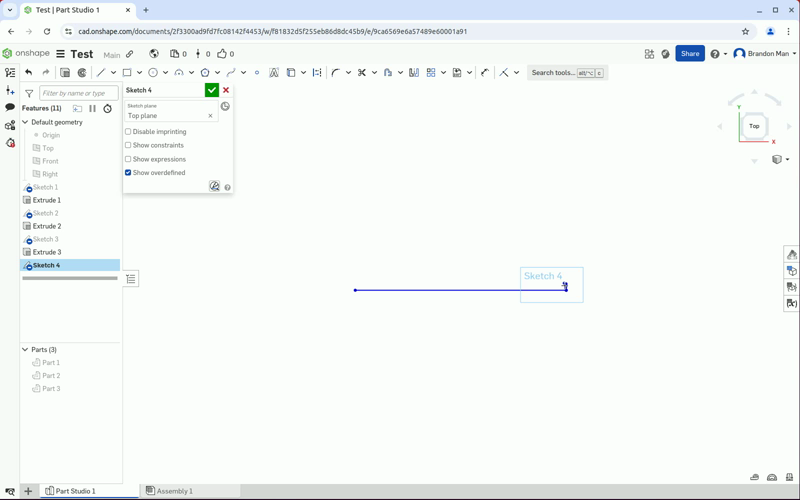
mouse_move(564, 283)
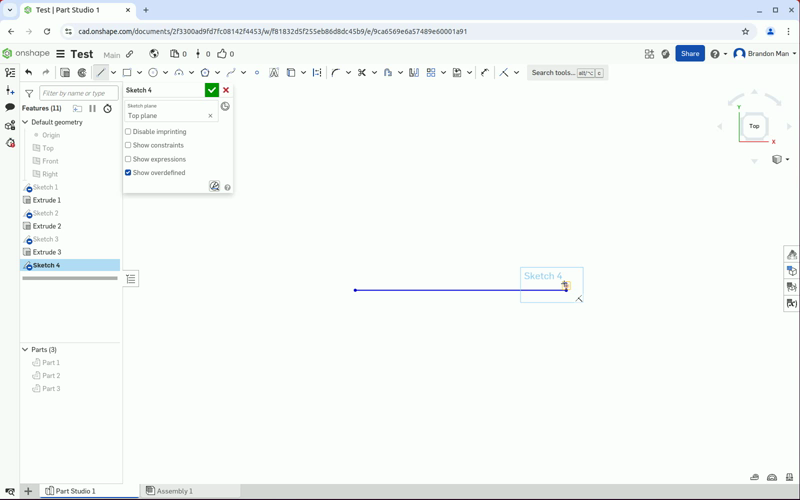
scroll(6)
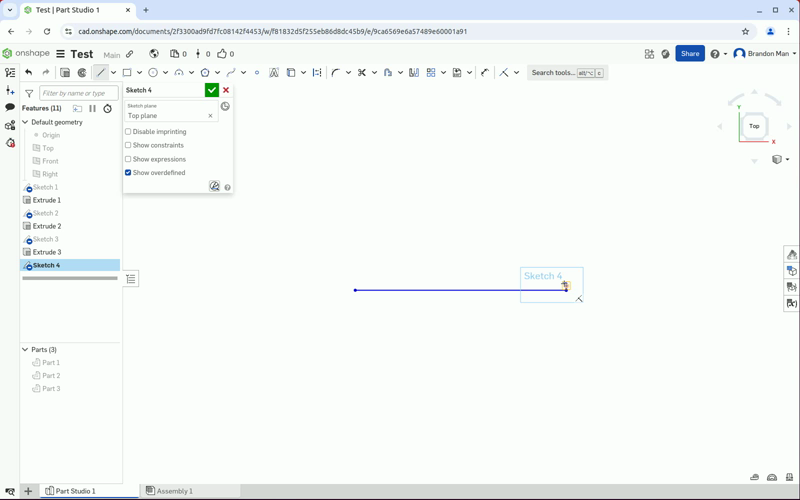
scroll(6)
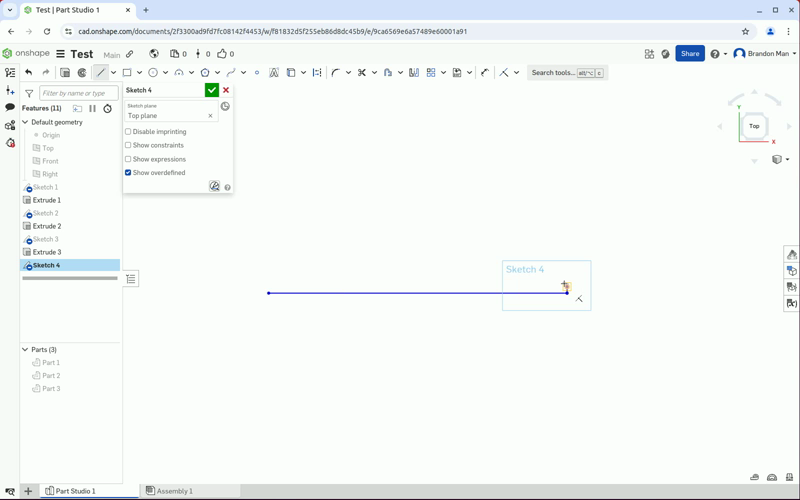
scroll(6)
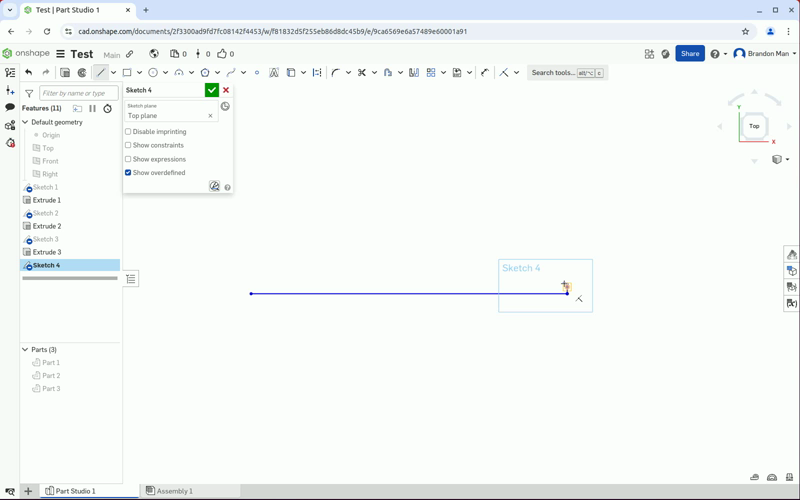
scroll(6)
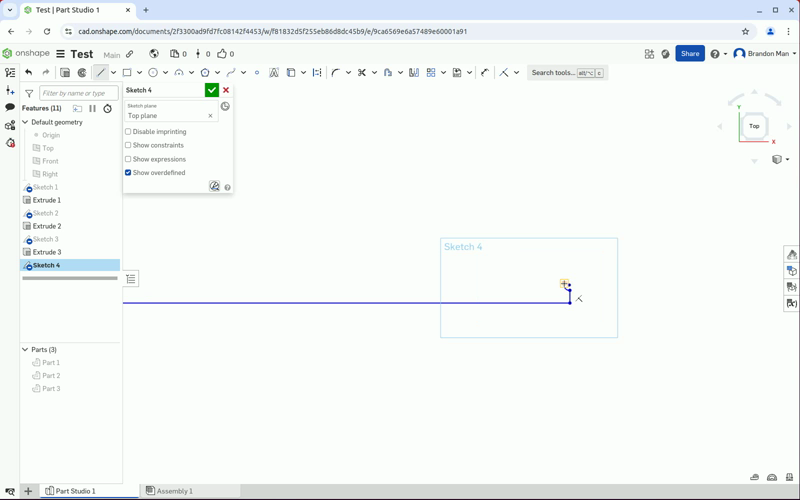
scroll(6)
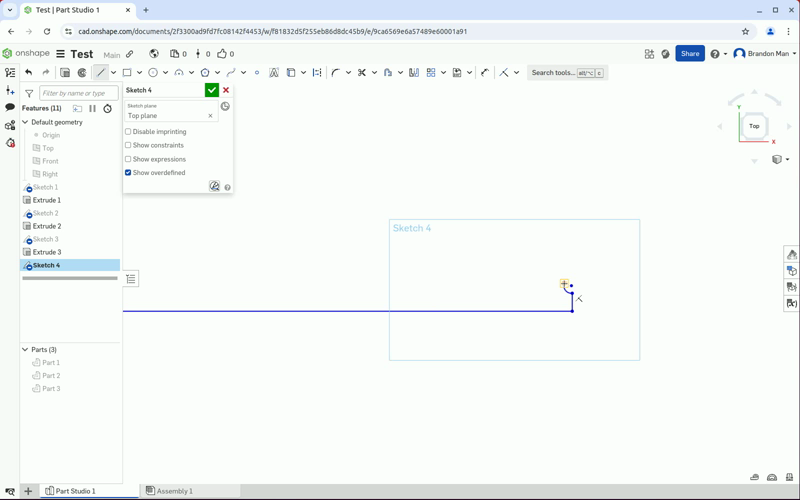
scroll(6)
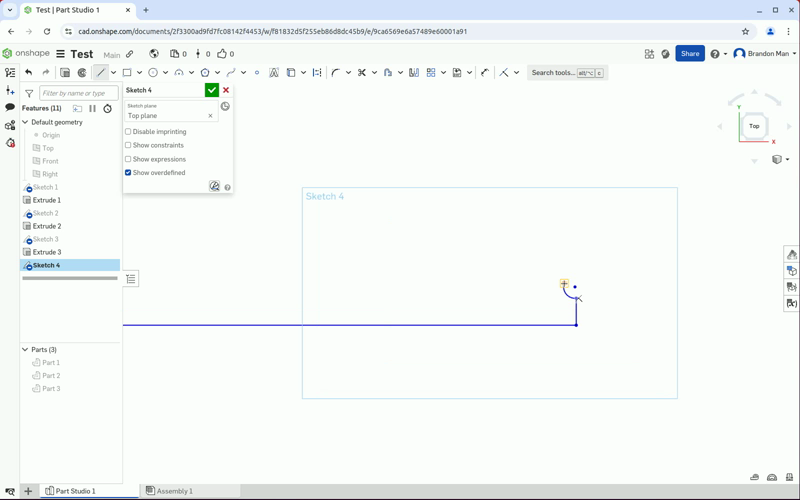
scroll(6)
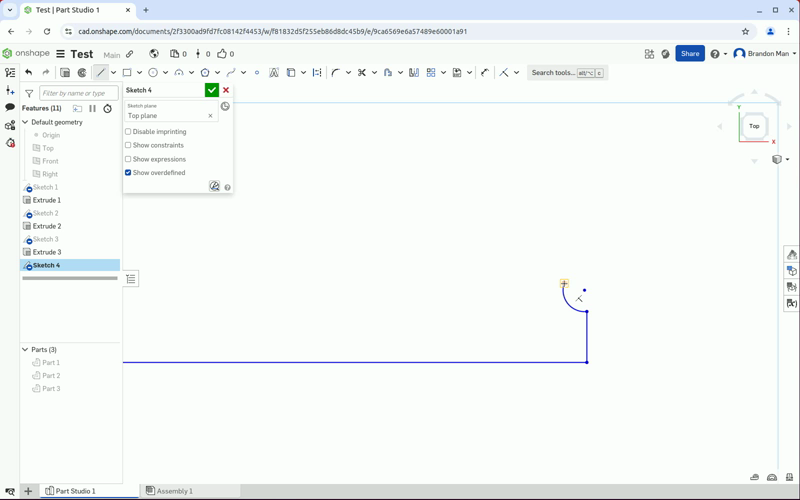
click(564, 283)
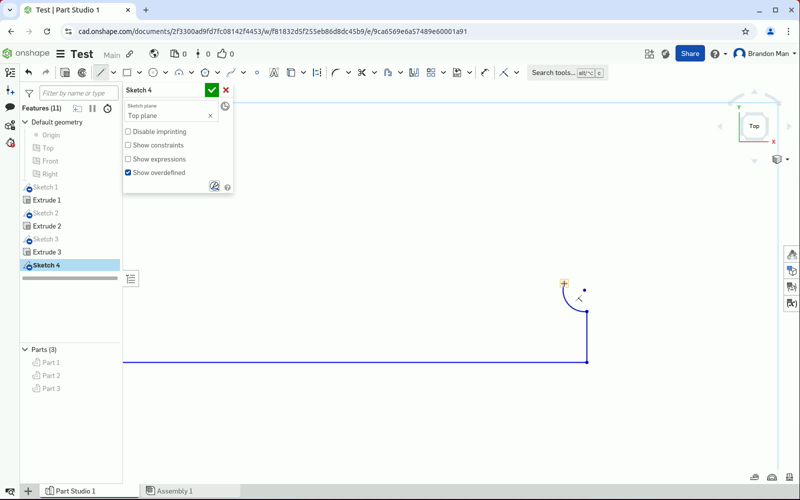
scroll(-6)
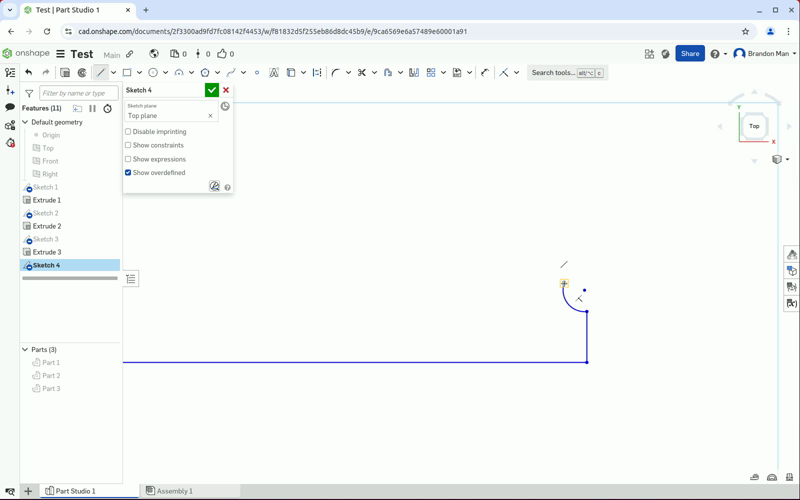
scroll(-6)
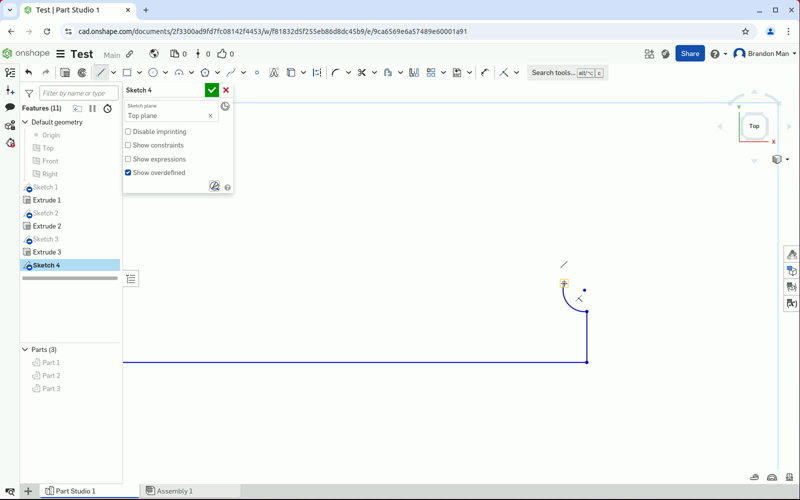
scroll(-6)
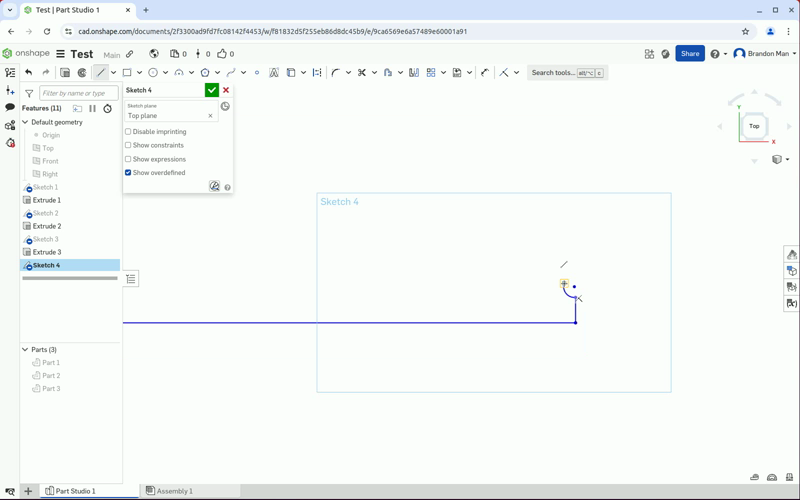
scroll(-6)
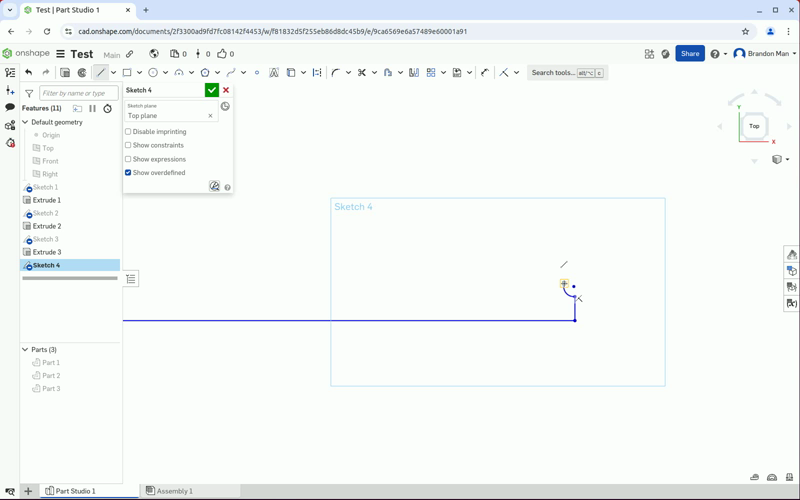
scroll(-6)
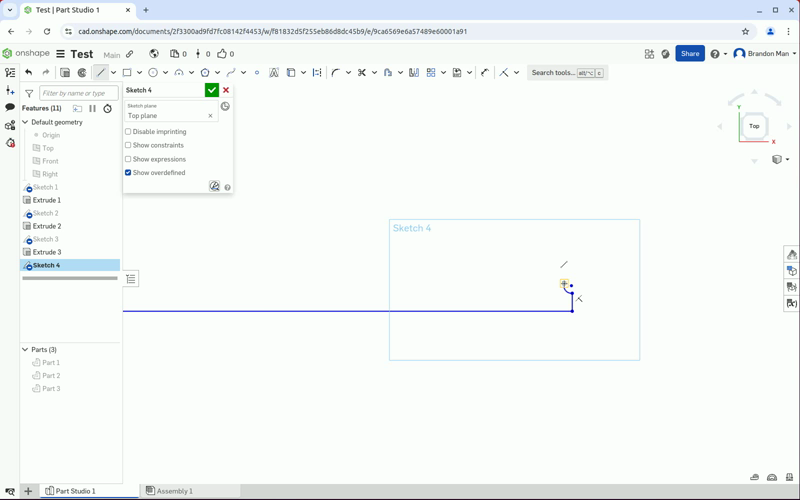
scroll(-6)
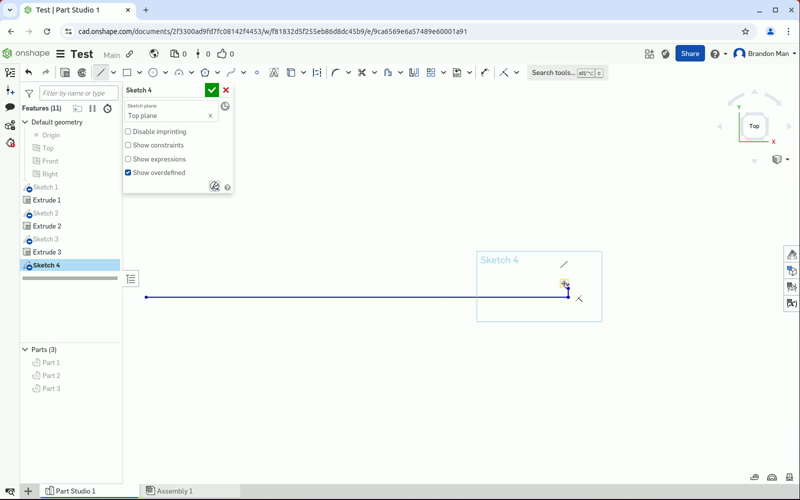
scroll(-6)
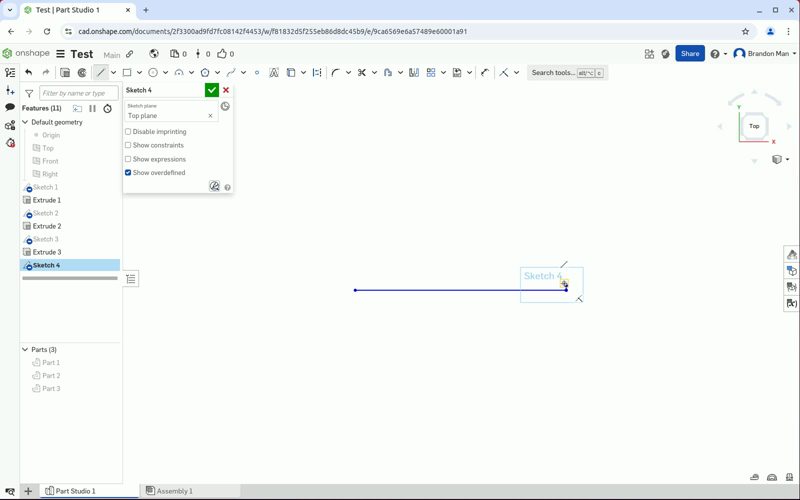
key_down(shift)
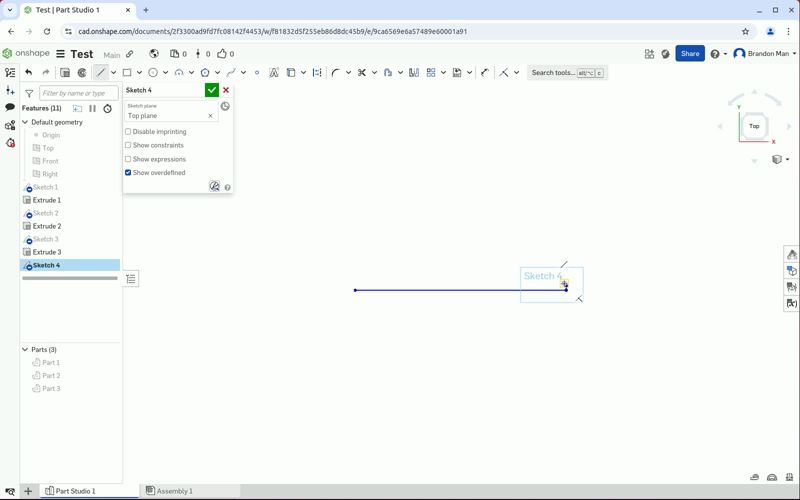
mouse_move(357, 283)
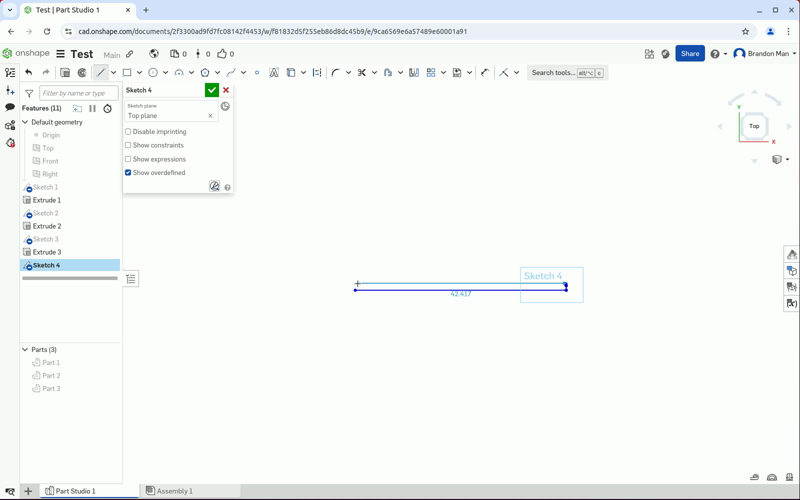
click(357, 283)
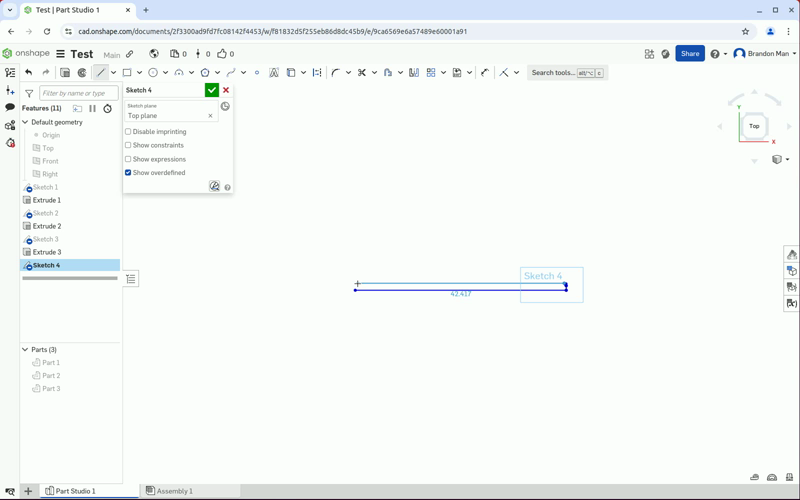
key_up(shift)
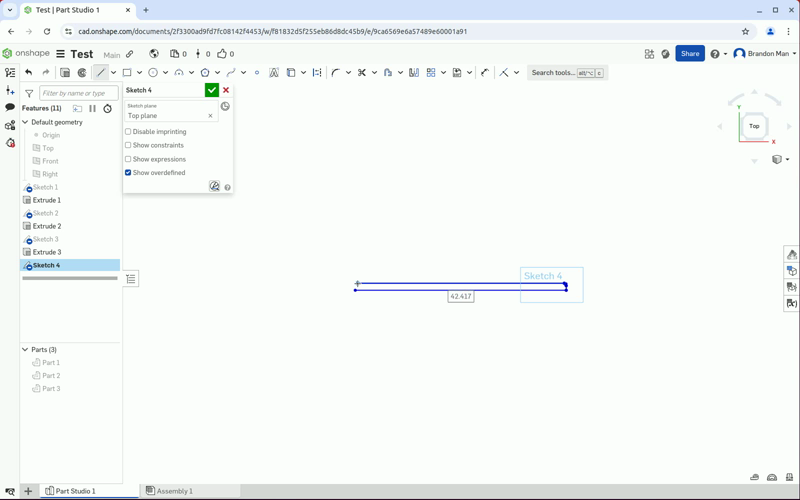
key(esc)
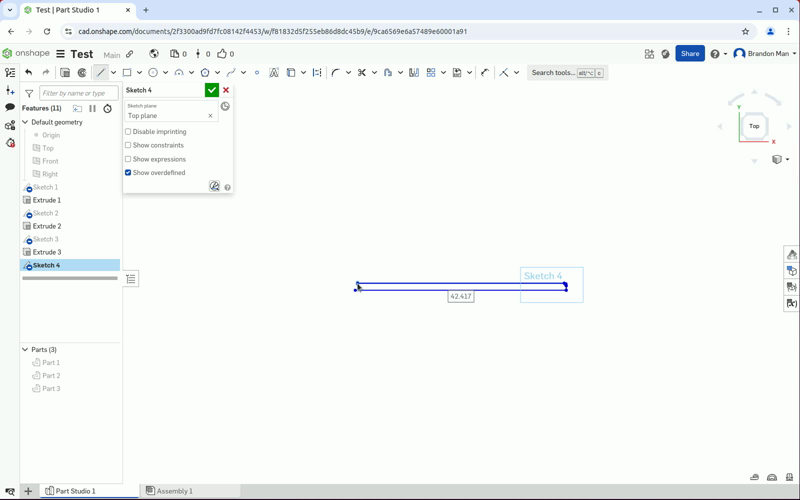
key(a)
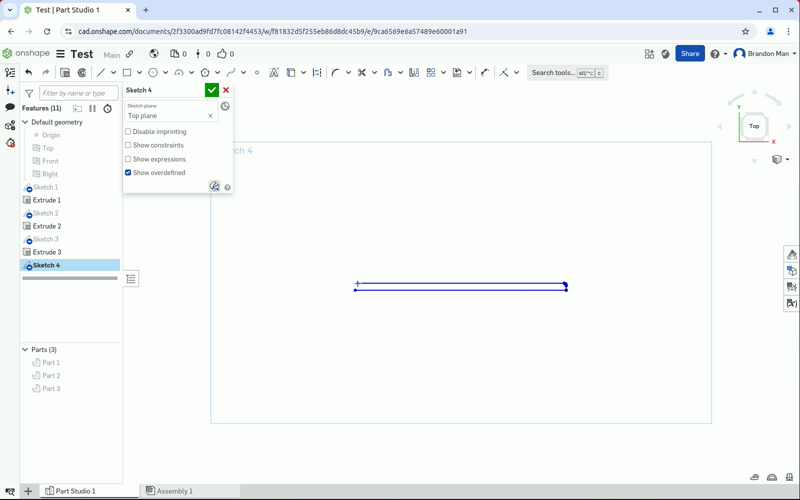
mouse_move(357, 283)
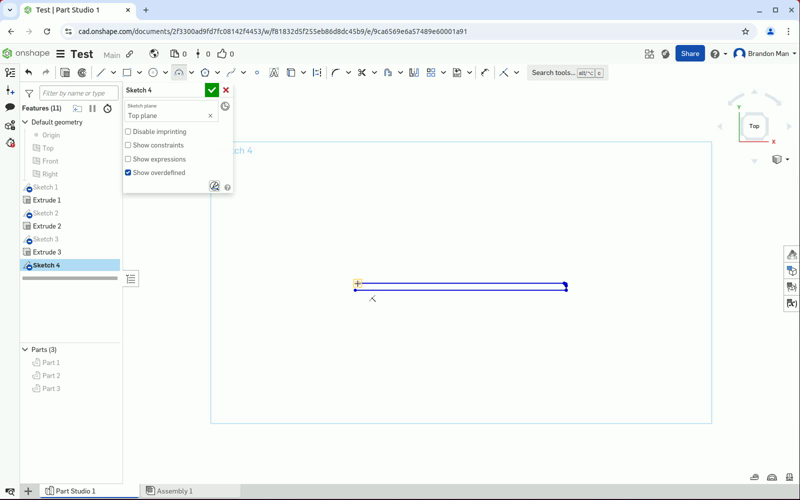
click(357, 283)
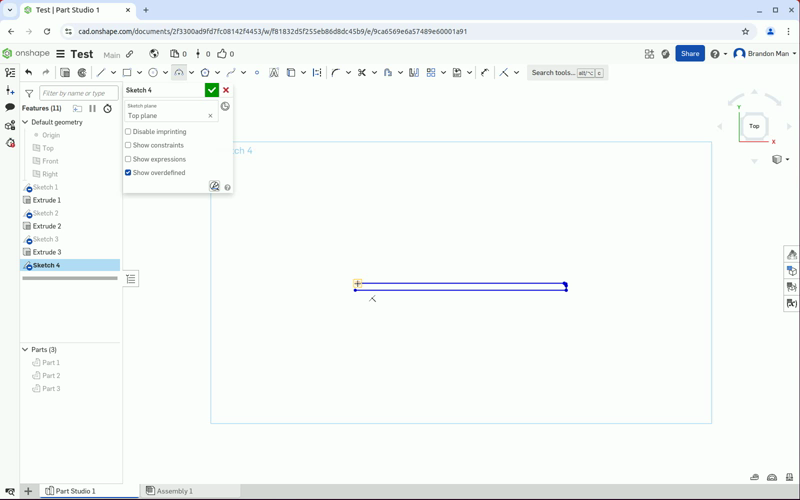
key_down(shift)
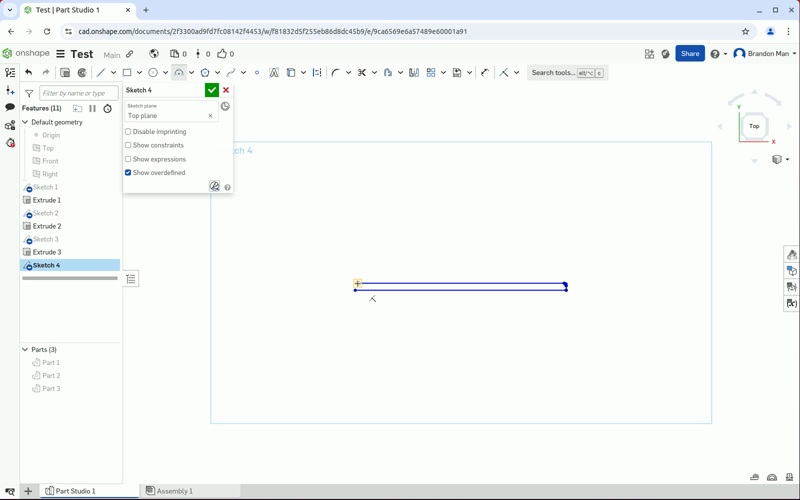
mouse_move(355, 285)
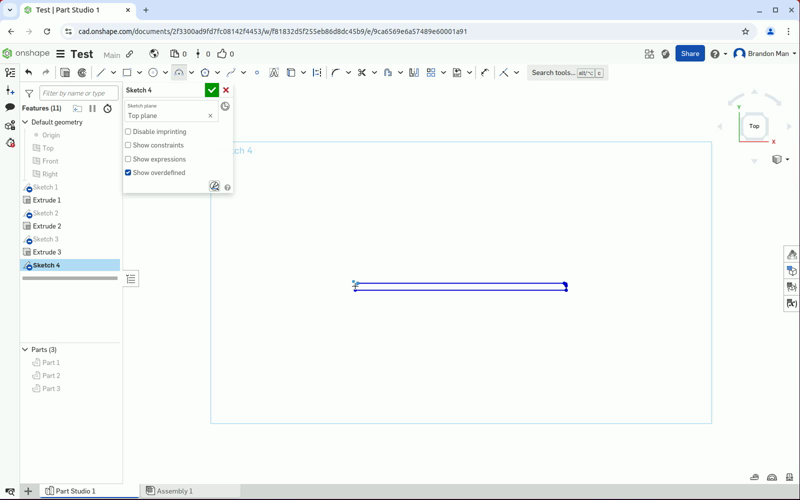
scroll(6)
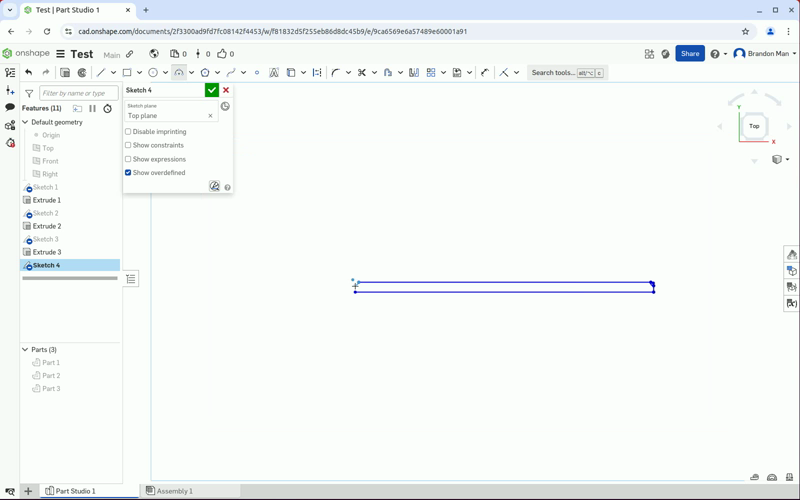
scroll(6)
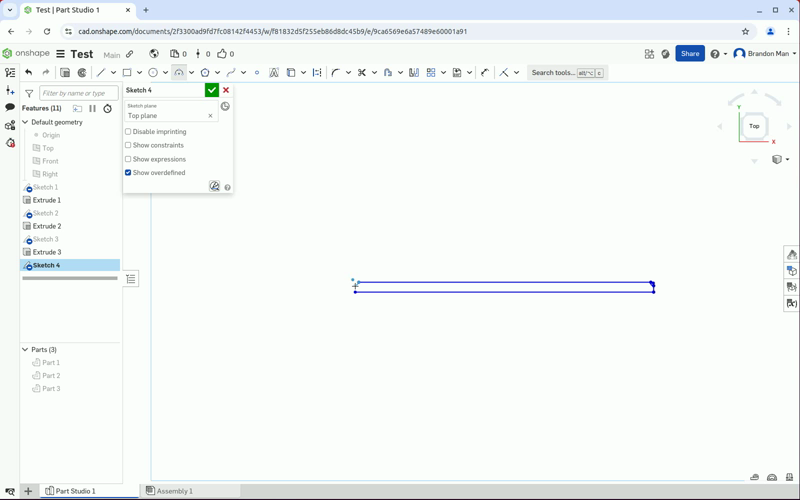
scroll(6)
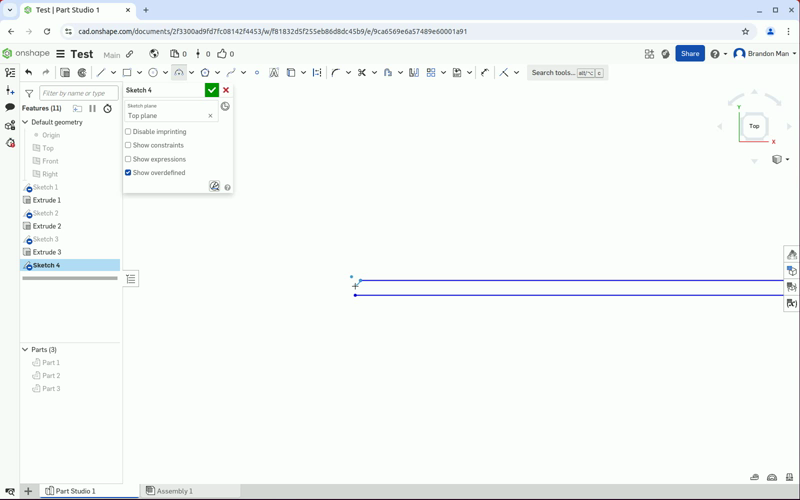
scroll(6)
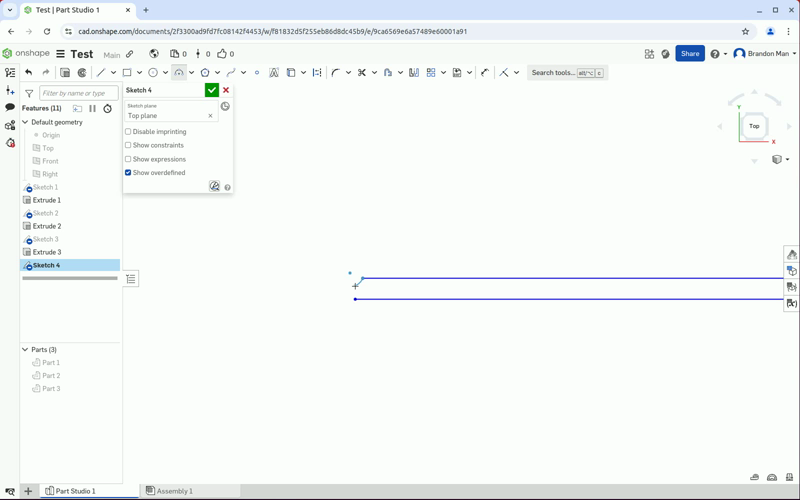
scroll(6)
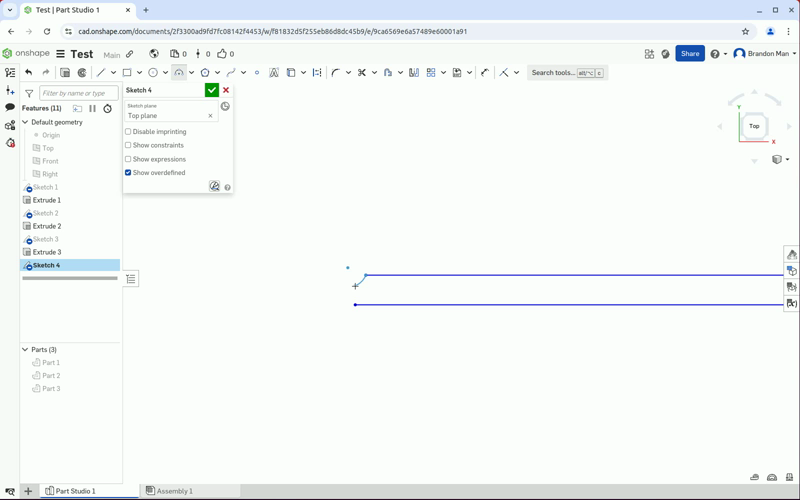
scroll(6)
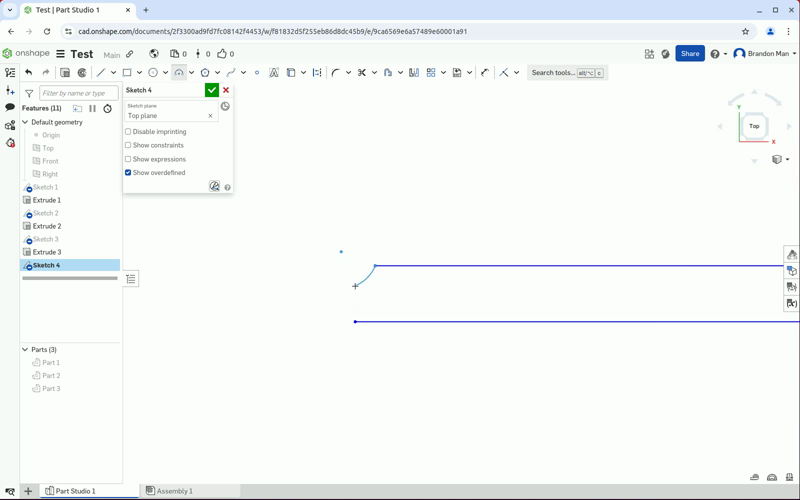
scroll(6)
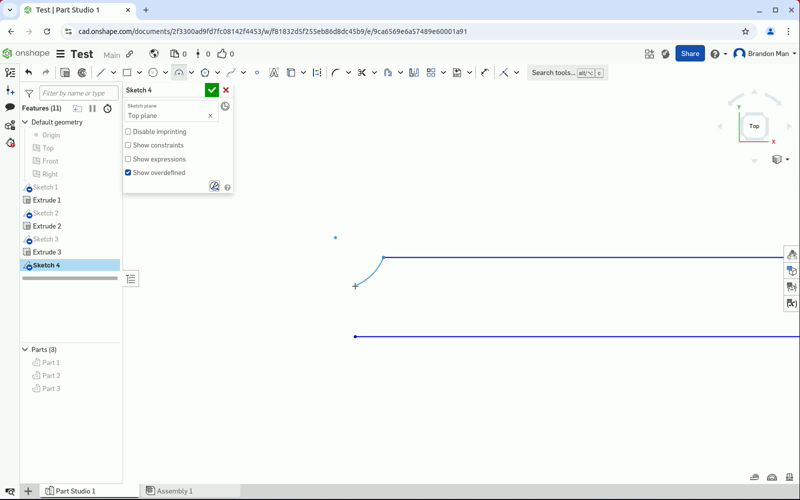
click(355, 285)
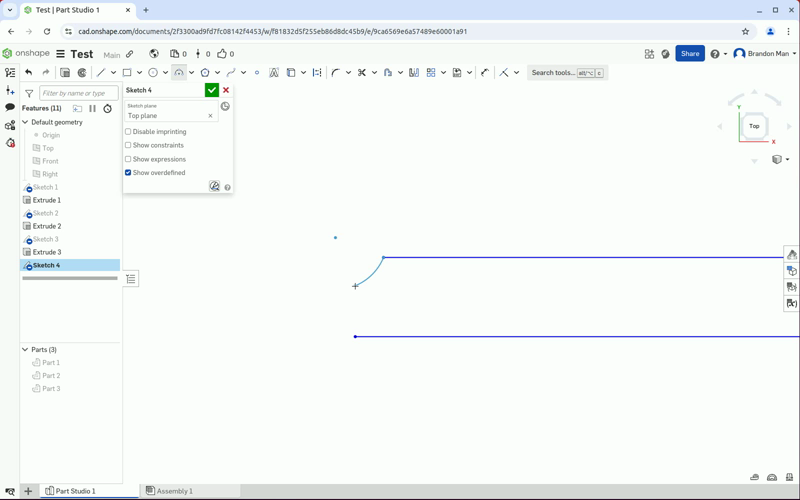
scroll(-6)
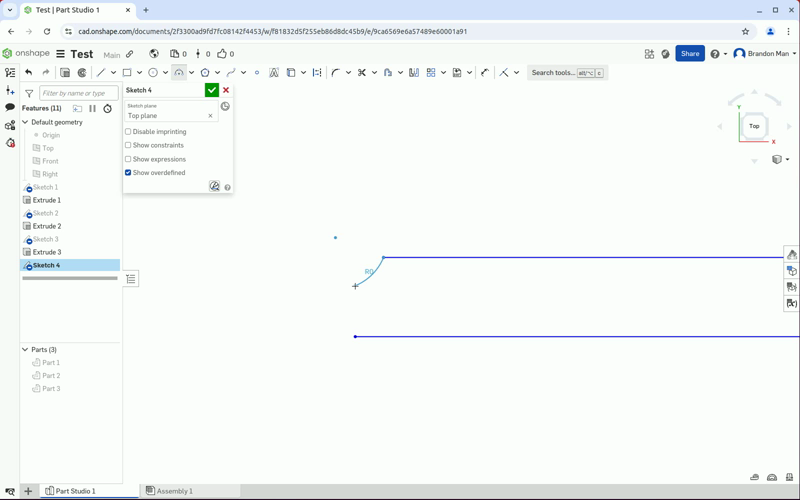
scroll(-6)
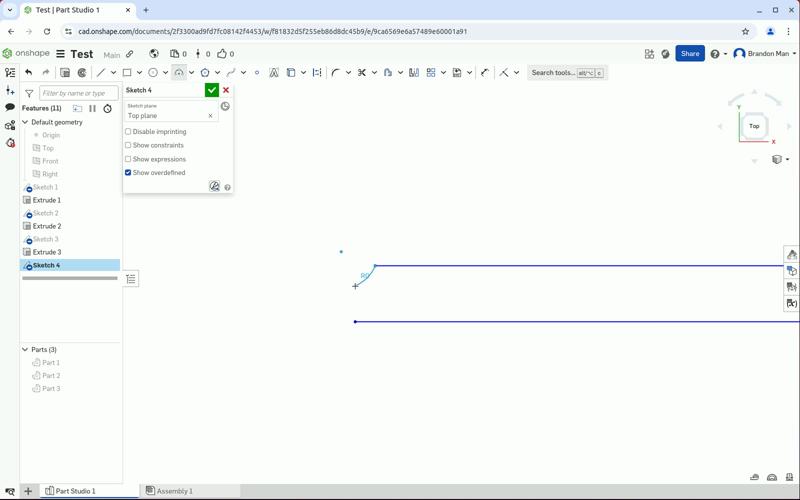
scroll(-6)
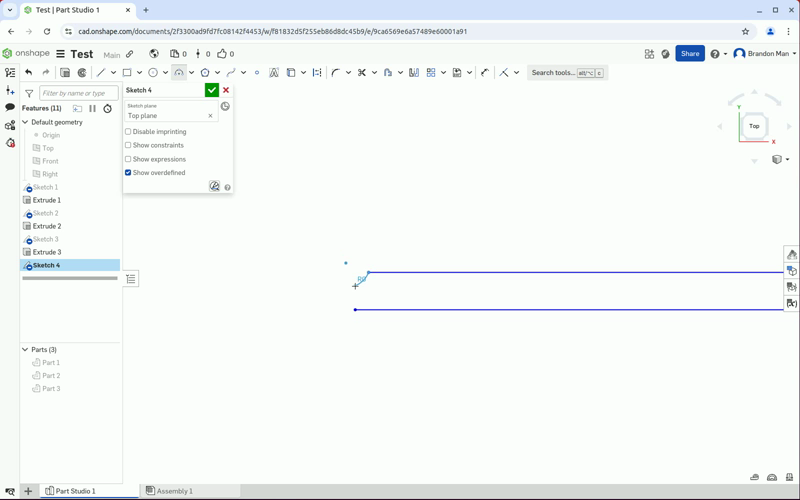
scroll(-6)
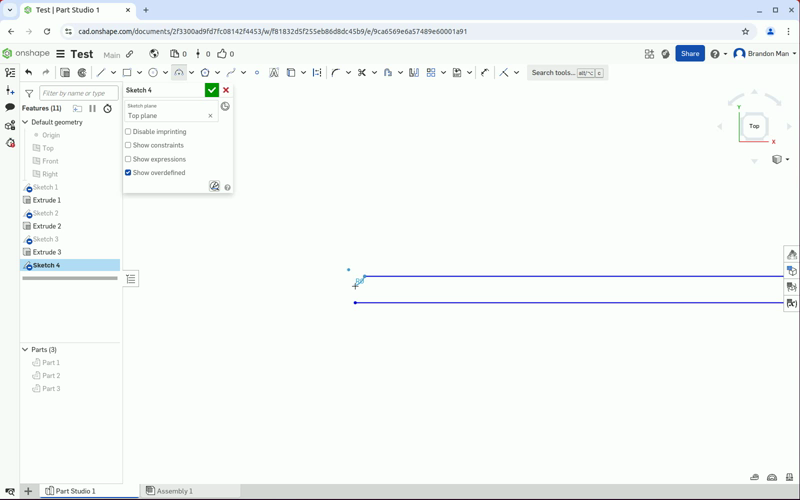
scroll(-6)
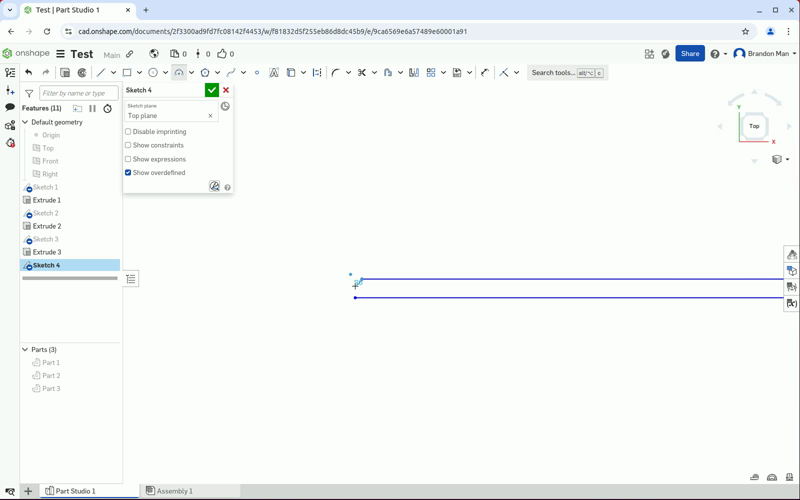
scroll(-6)
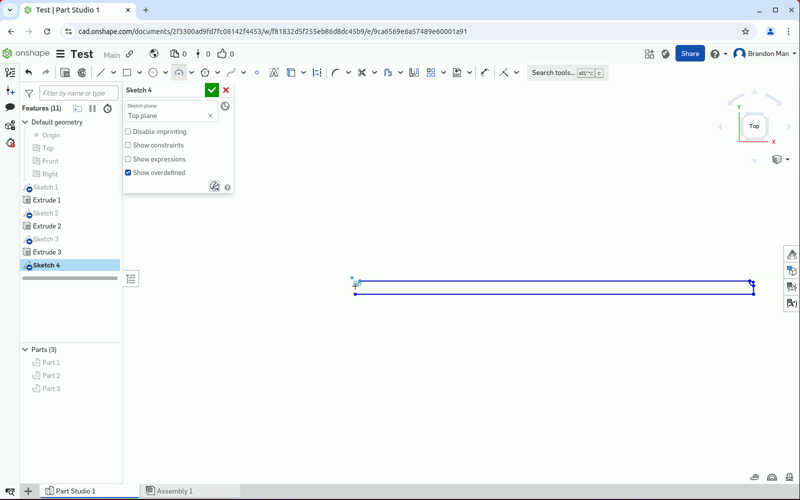
scroll(-6)
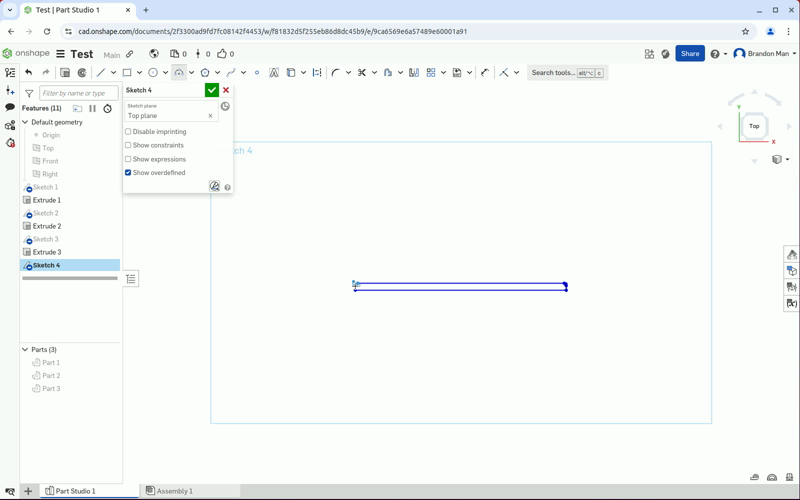
mouse_move(356, 285)
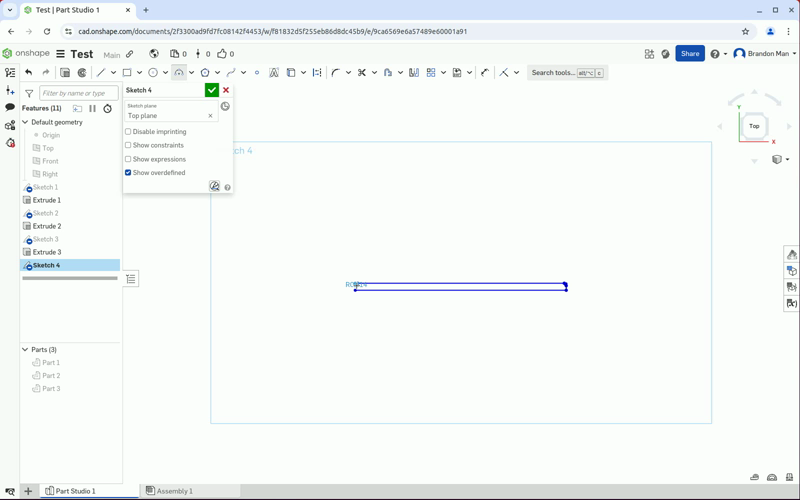
scroll(6)
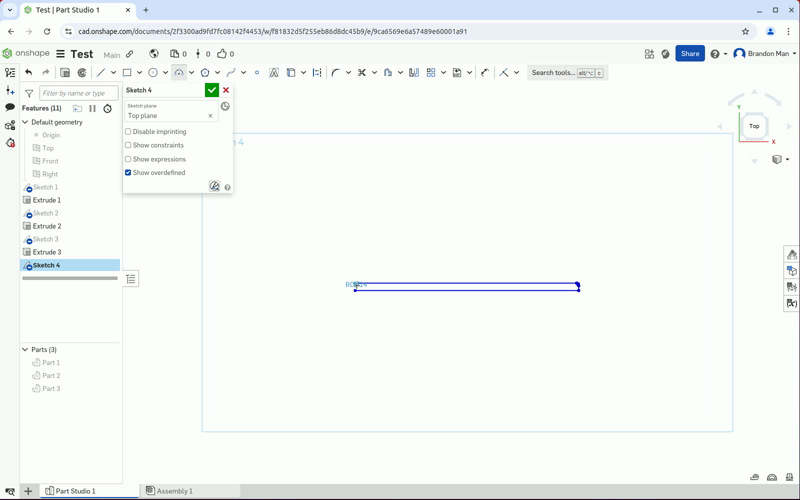
scroll(6)
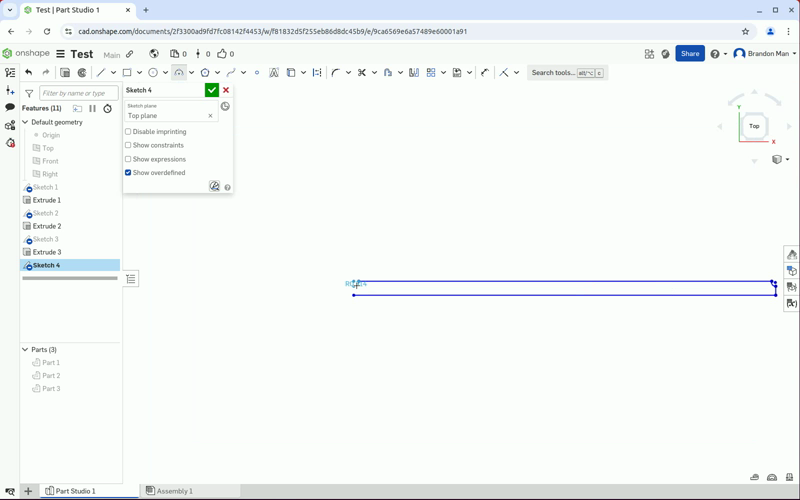
scroll(6)
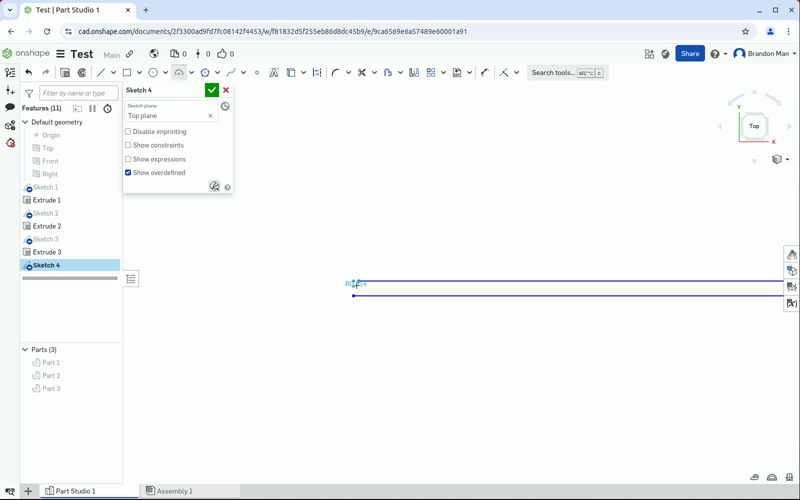
scroll(6)
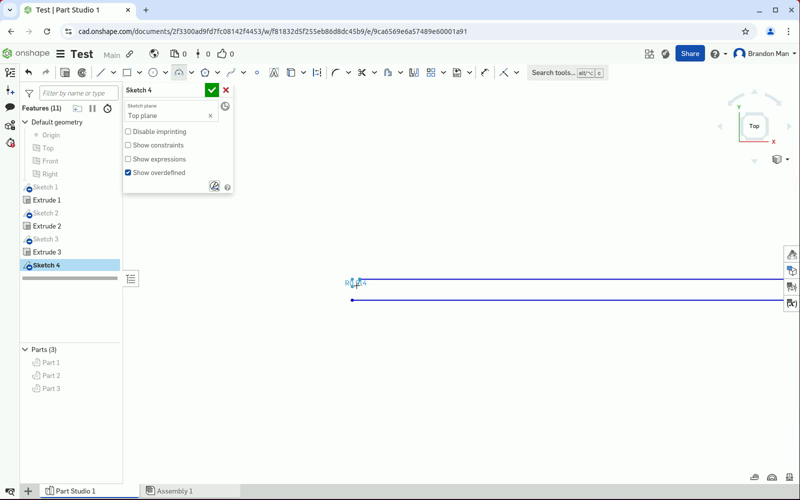
scroll(6)
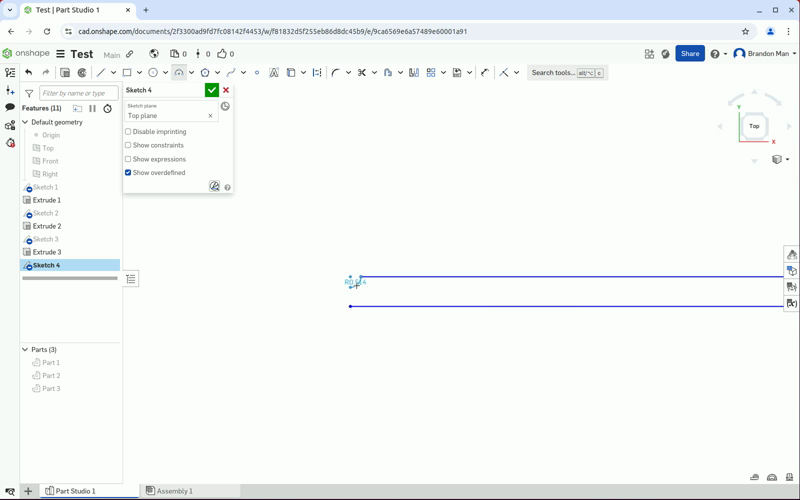
scroll(6)
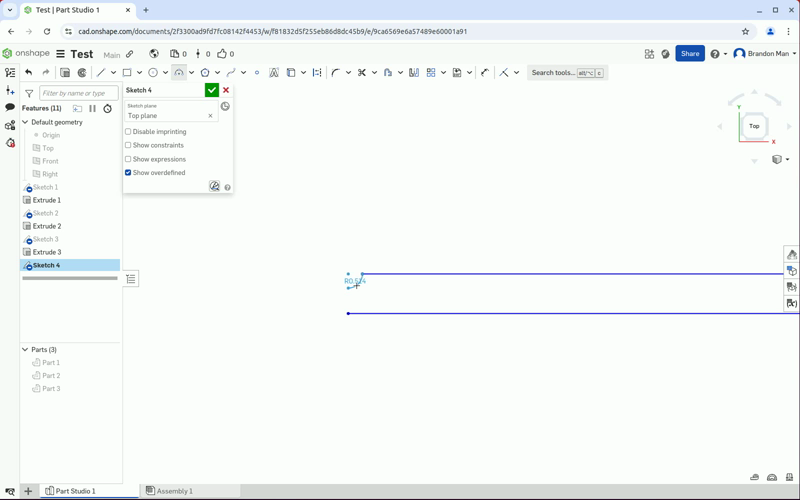
scroll(6)
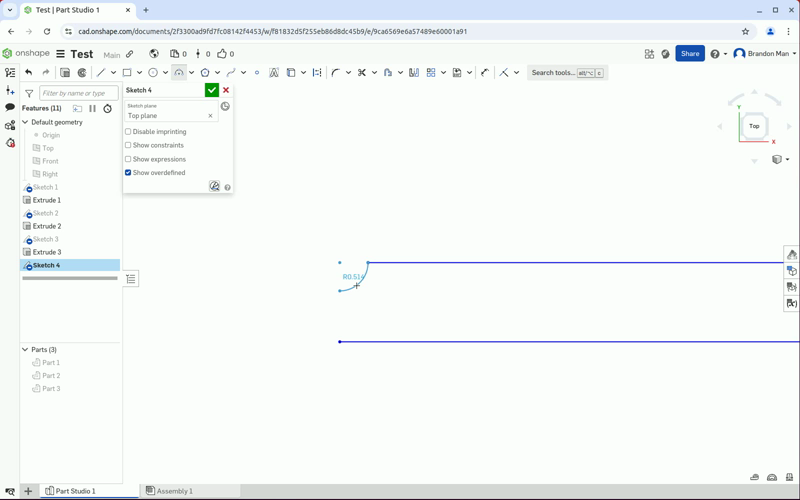
click(356, 285)
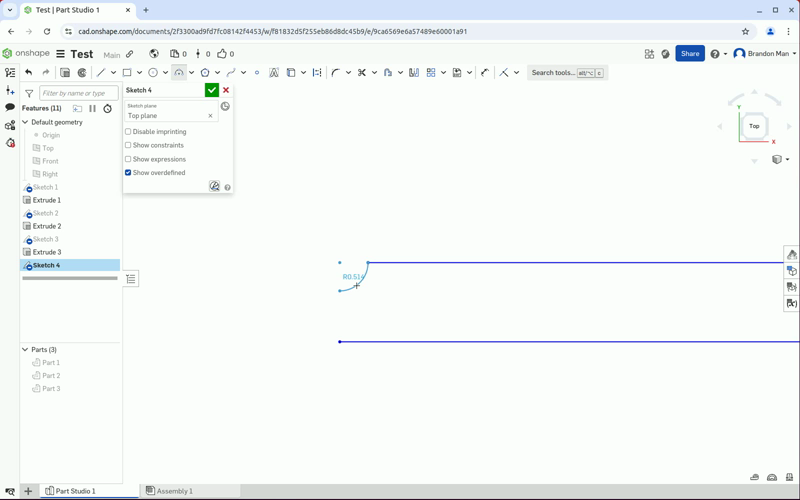
scroll(-6)
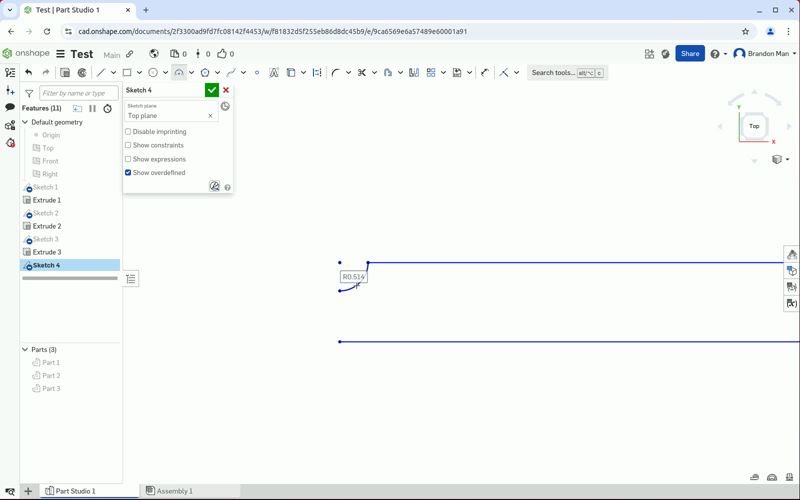
scroll(-6)
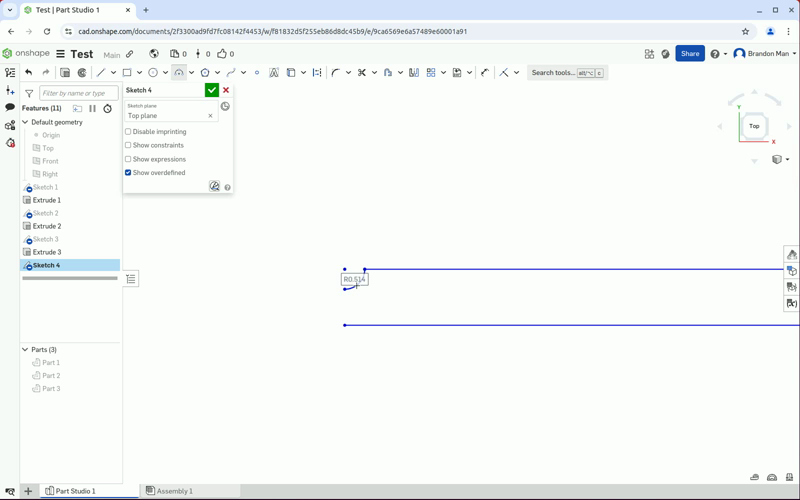
scroll(-6)
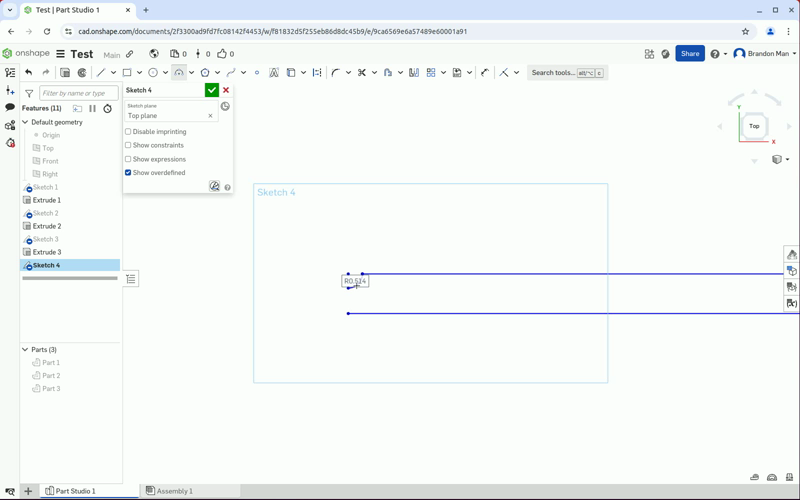
scroll(-6)
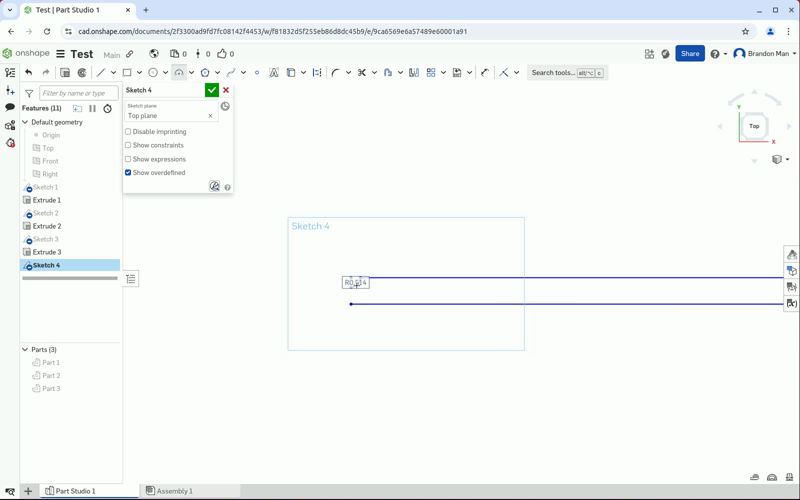
scroll(-6)
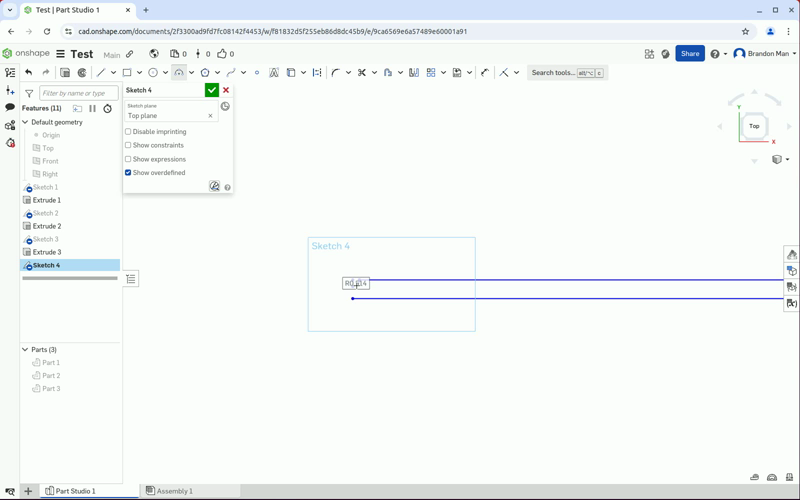
scroll(-6)
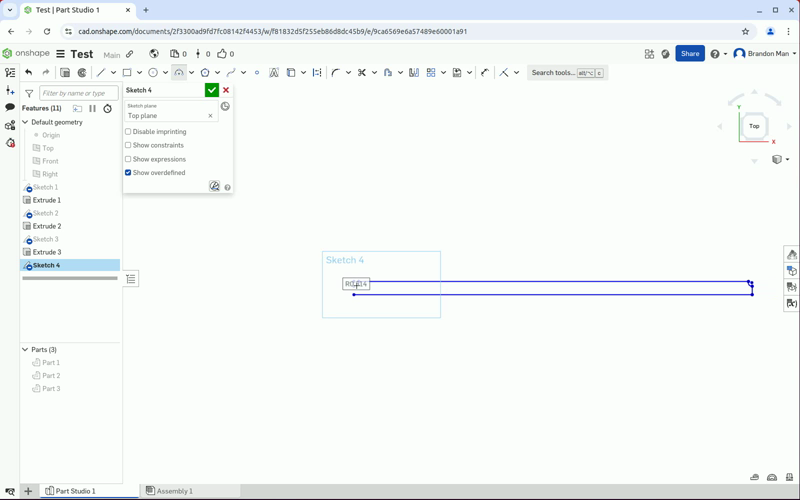
scroll(-6)
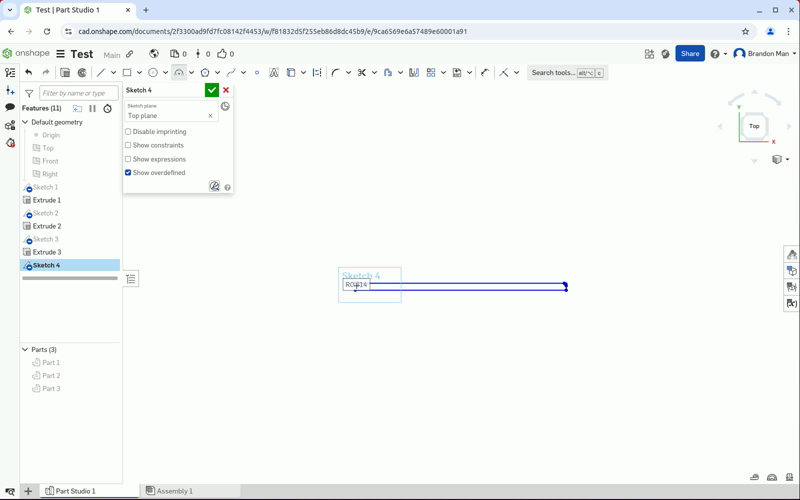
key_up(shift)
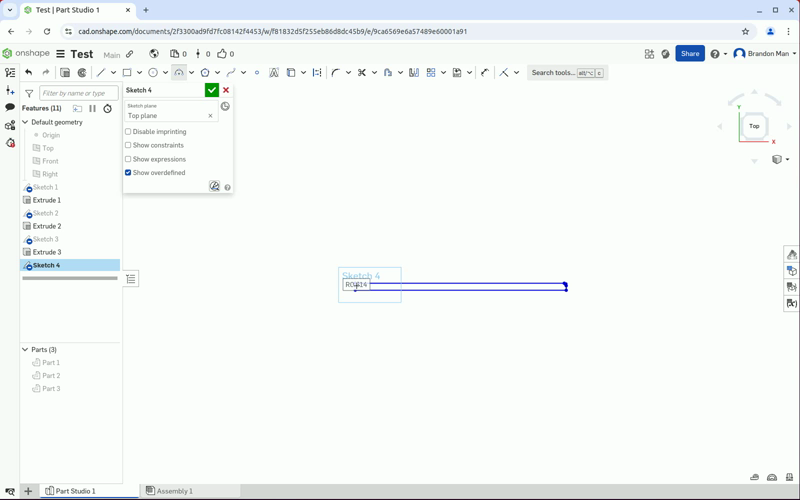
key(esc)
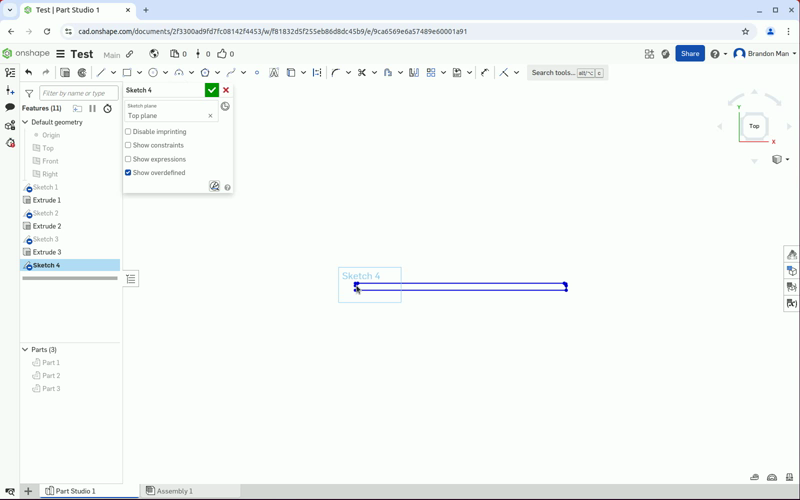
key(l)
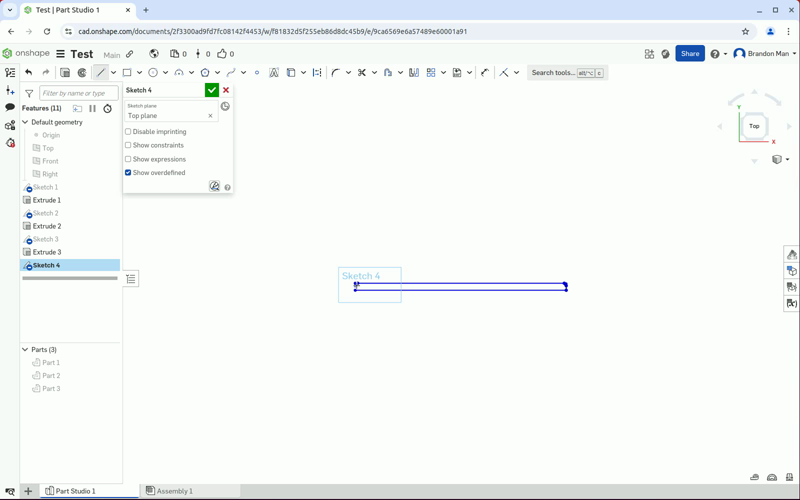
mouse_move(355, 285)
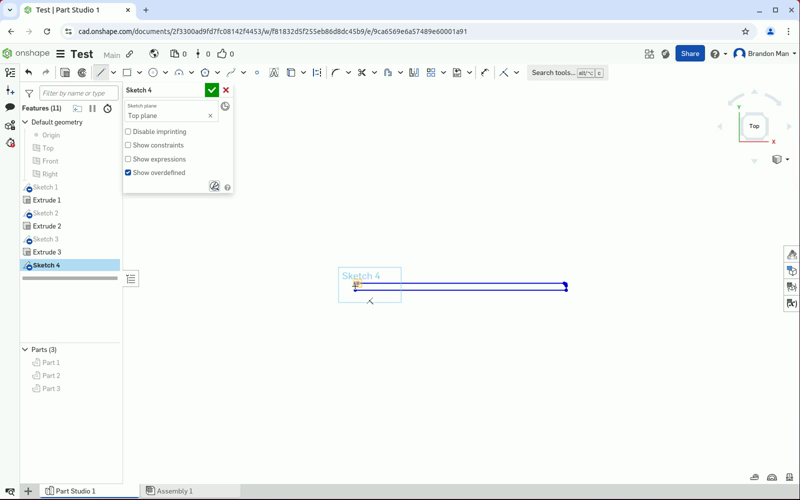
scroll(6)
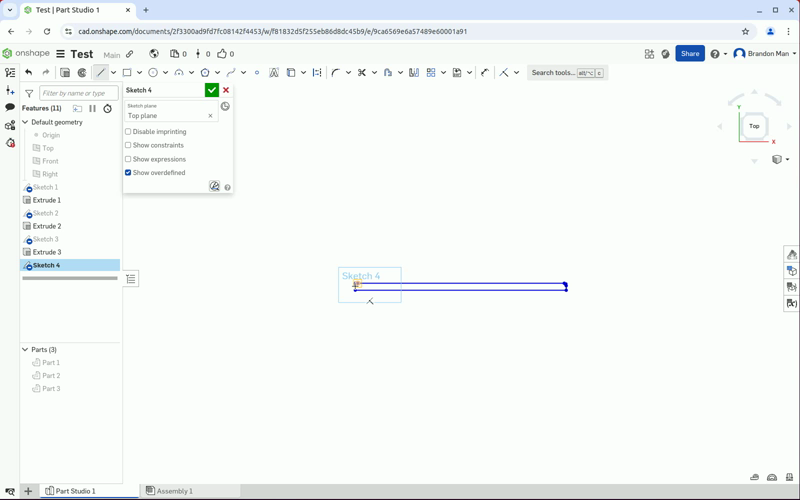
scroll(6)
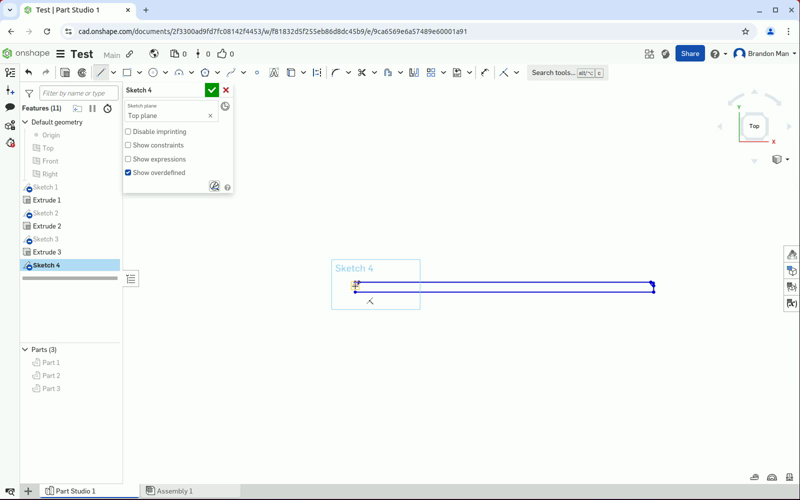
scroll(6)
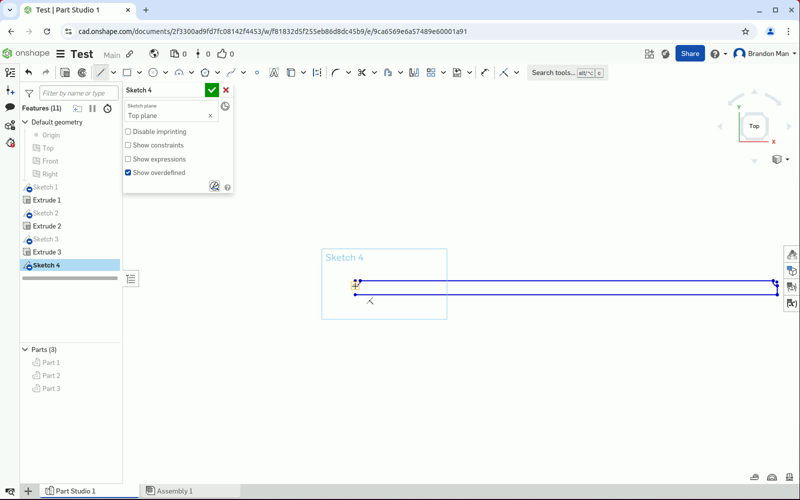
scroll(6)
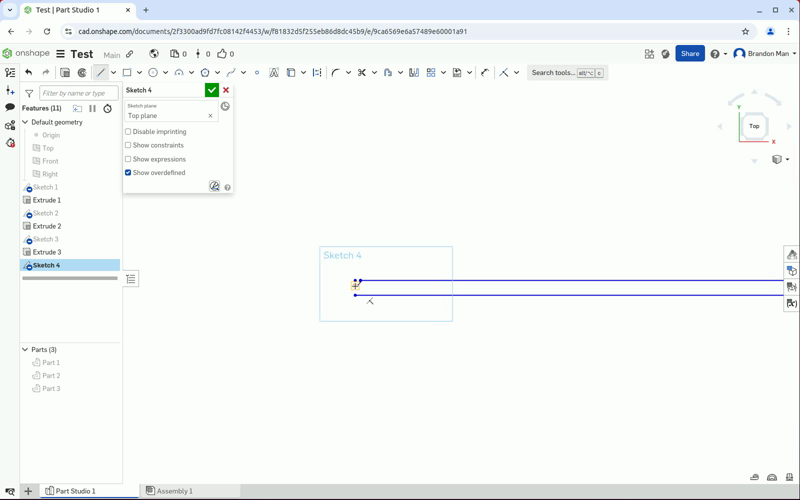
scroll(6)
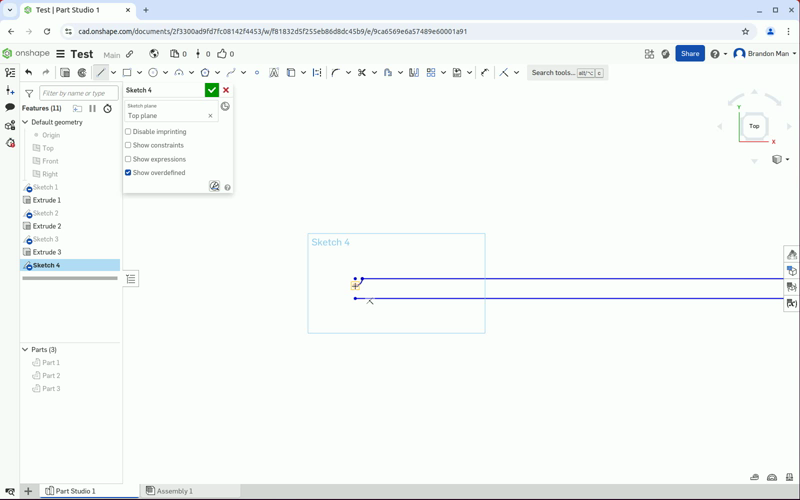
scroll(6)
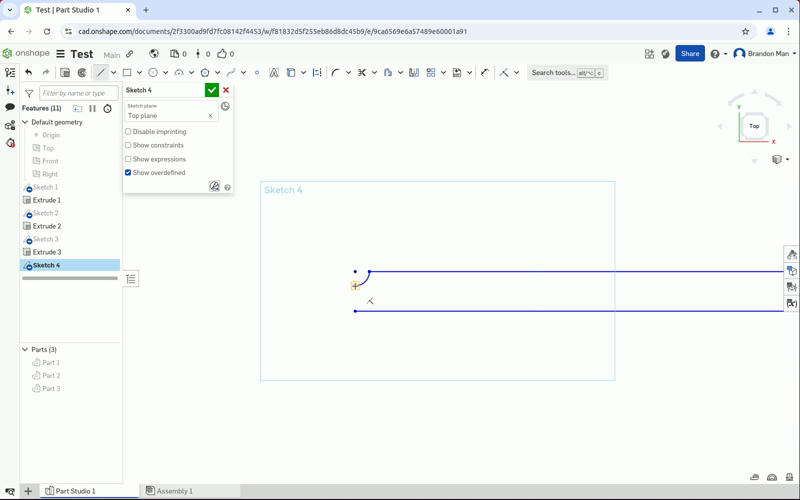
scroll(6)
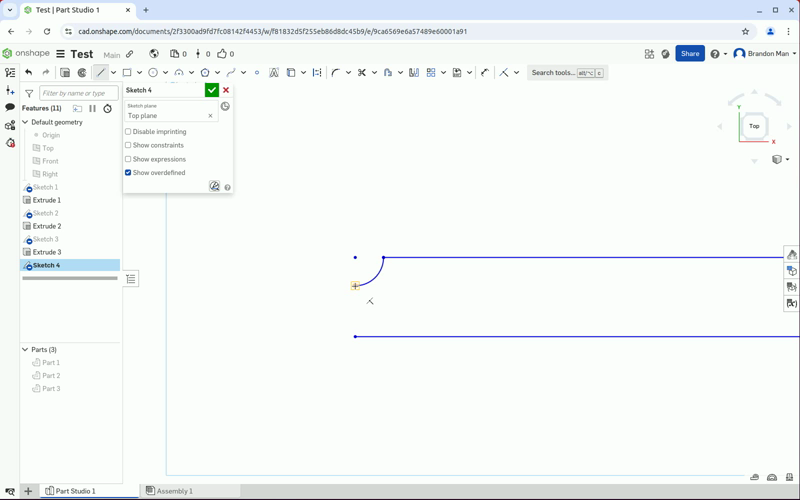
click(355, 285)
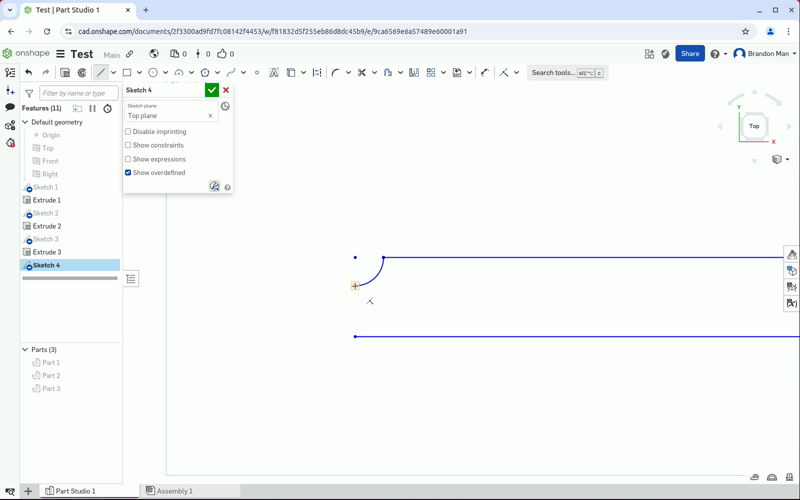
scroll(-6)
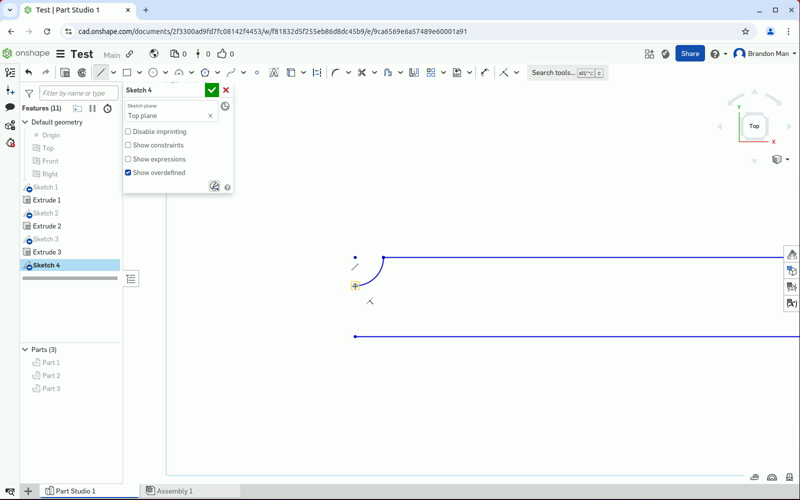
scroll(-6)
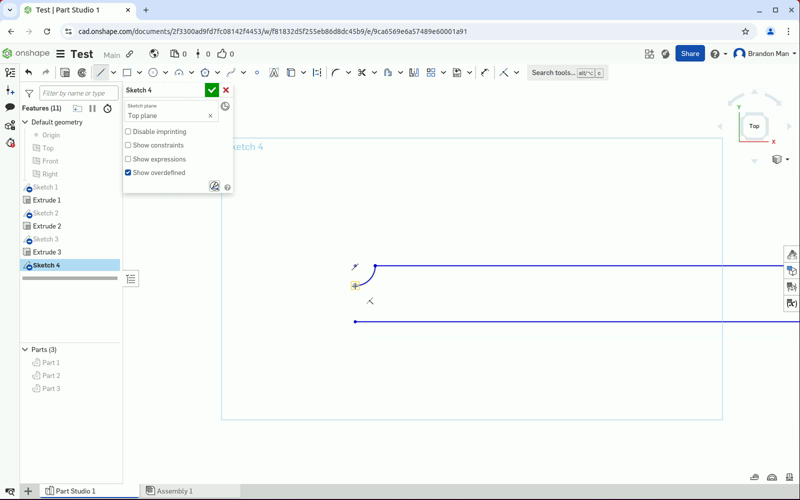
scroll(-6)
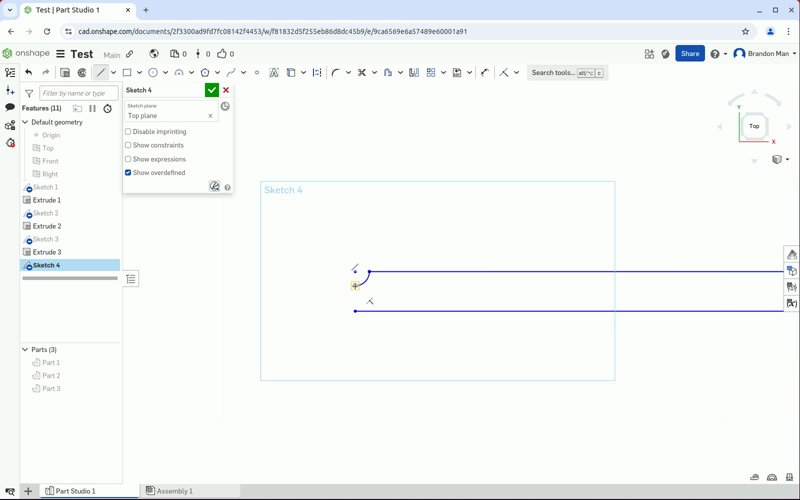
scroll(-6)
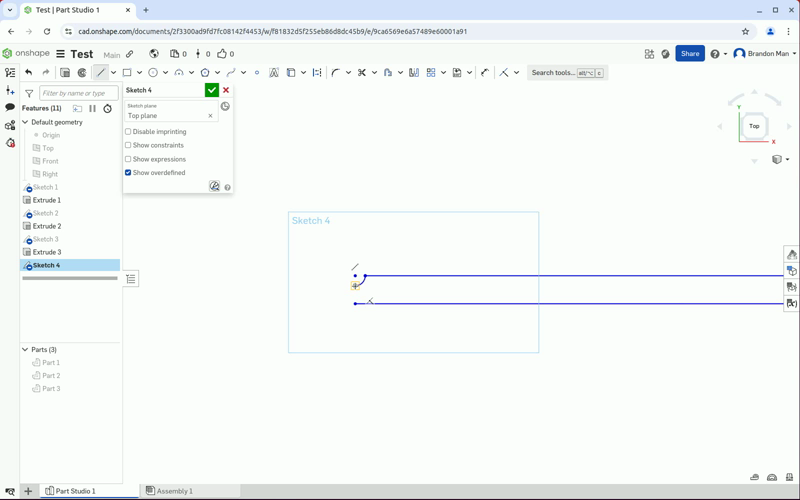
scroll(-6)
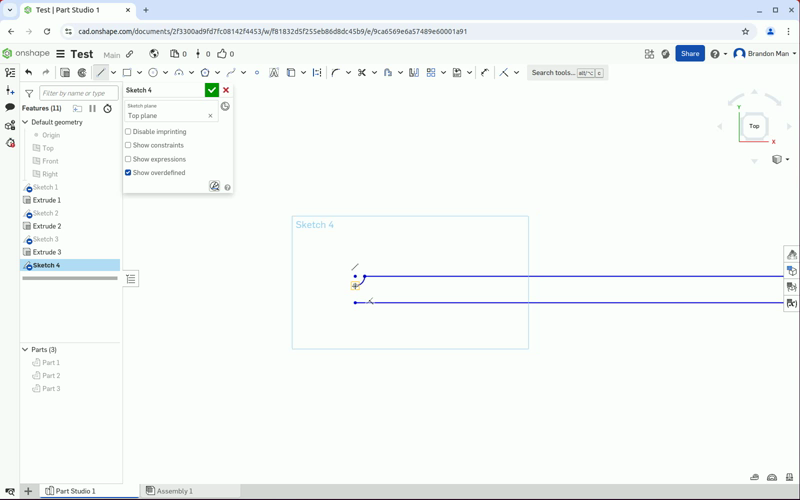
scroll(-6)
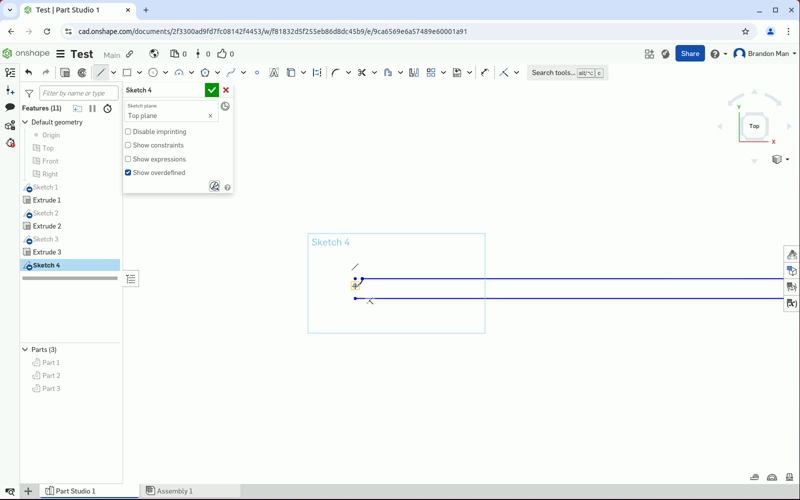
scroll(-6)
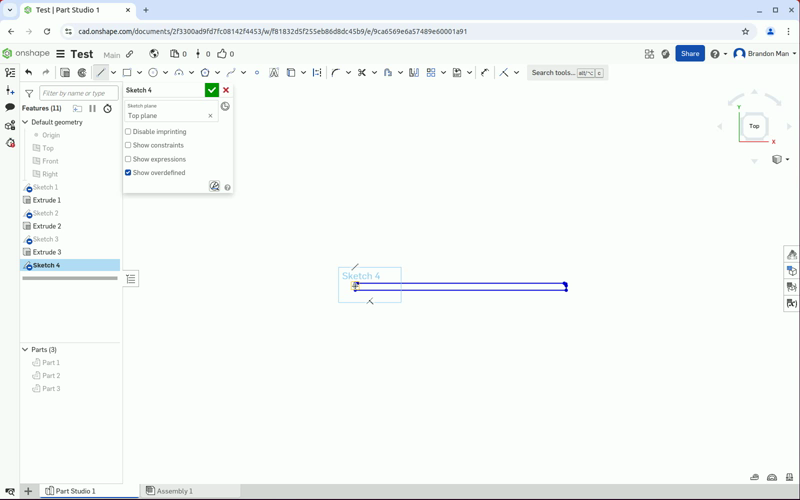
mouse_move(385, 285)
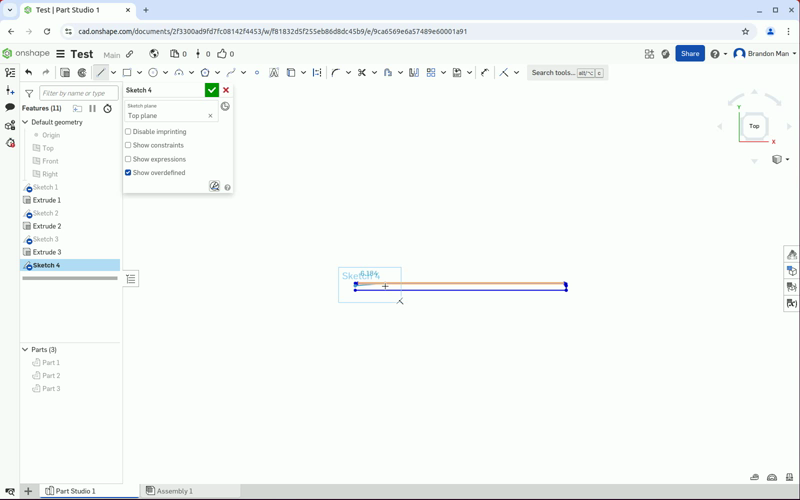
key_down(shift)
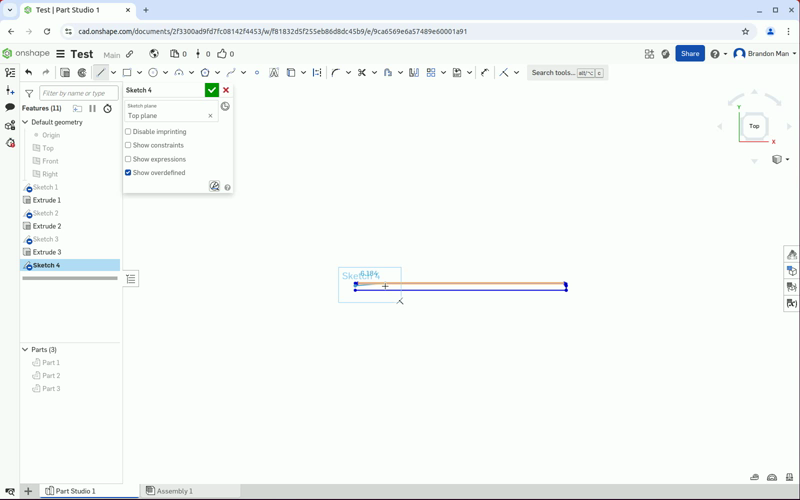
mouse_move(355, 290)
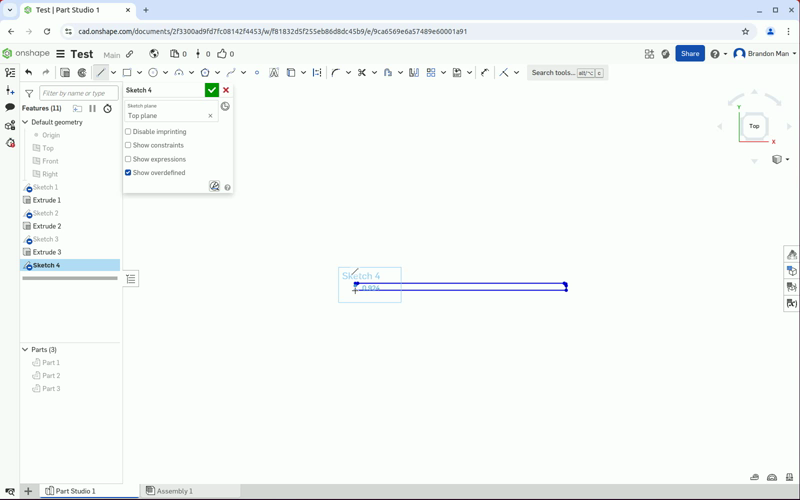
scroll(6)
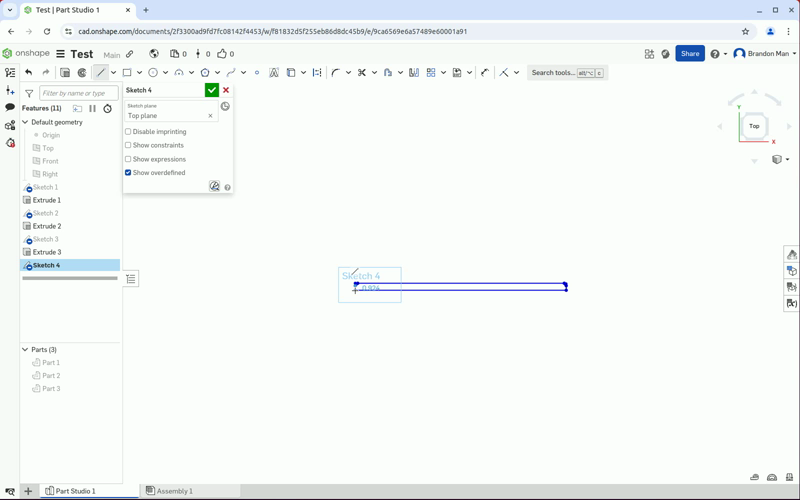
scroll(6)
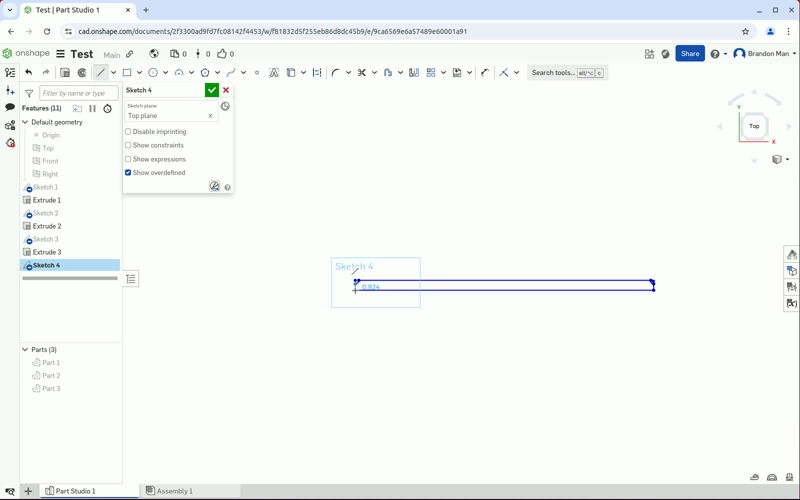
scroll(6)
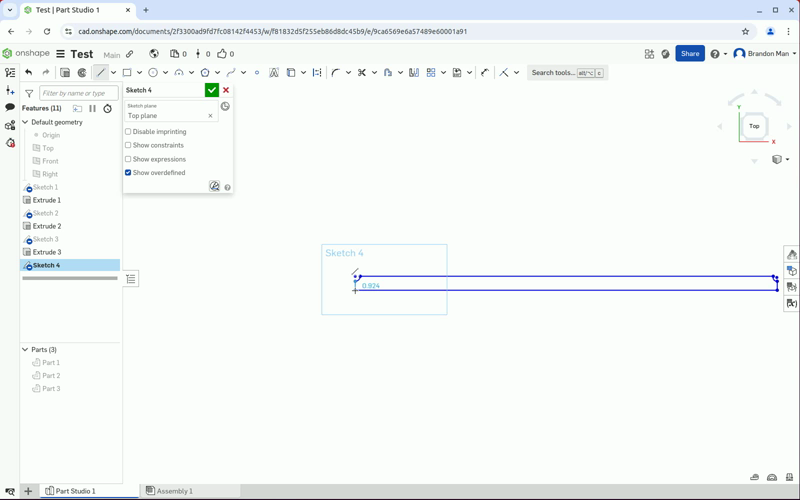
scroll(6)
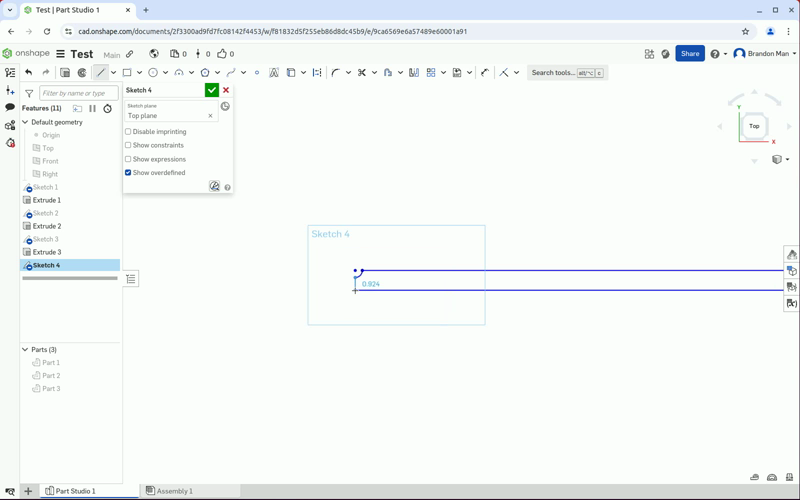
scroll(6)
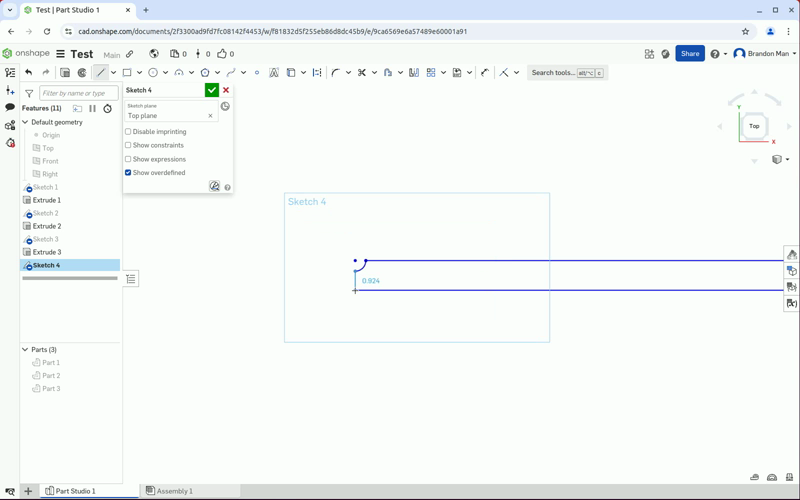
scroll(6)
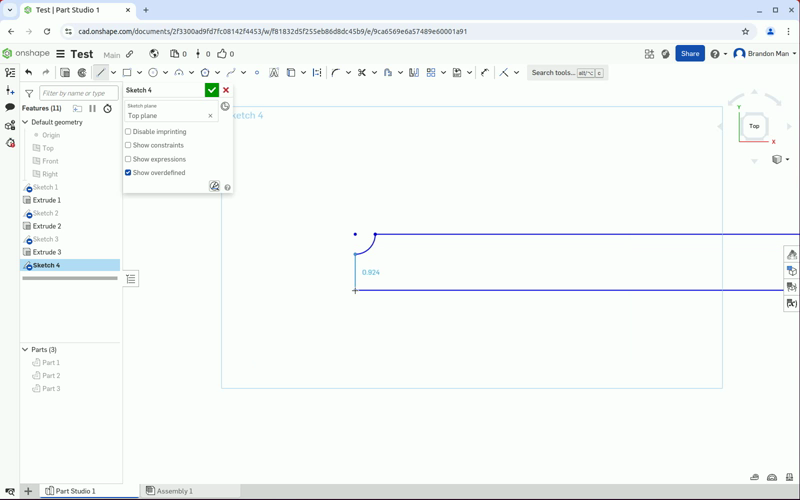
scroll(6)
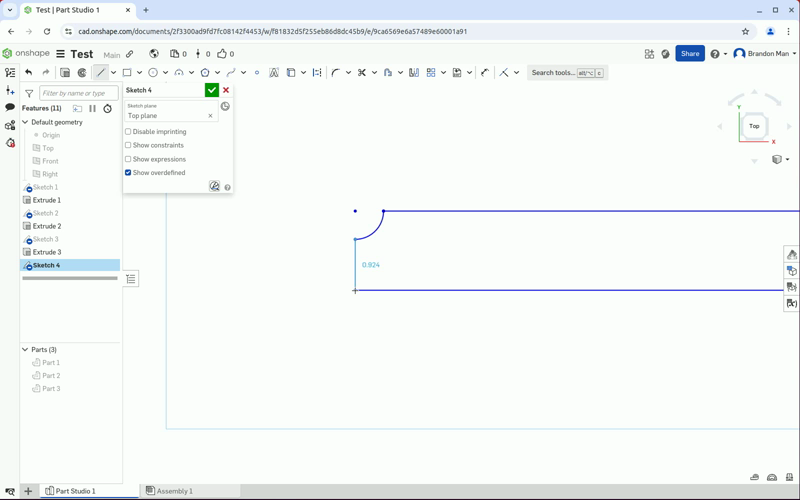
key_up(shift)
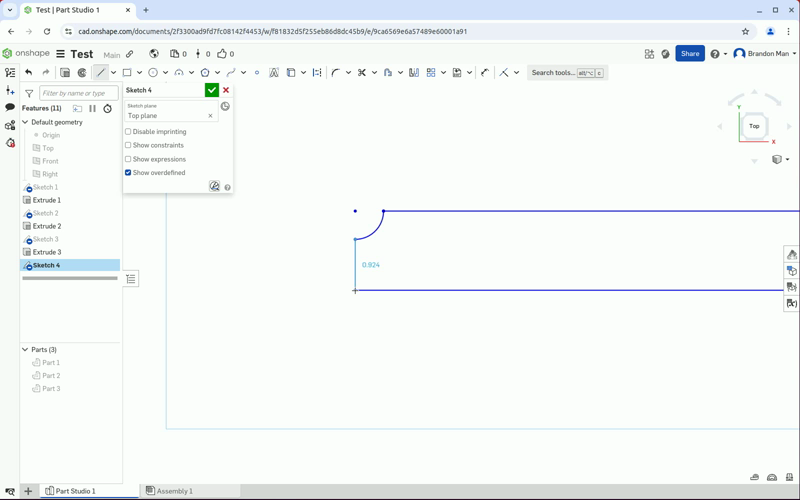
click(355, 290)
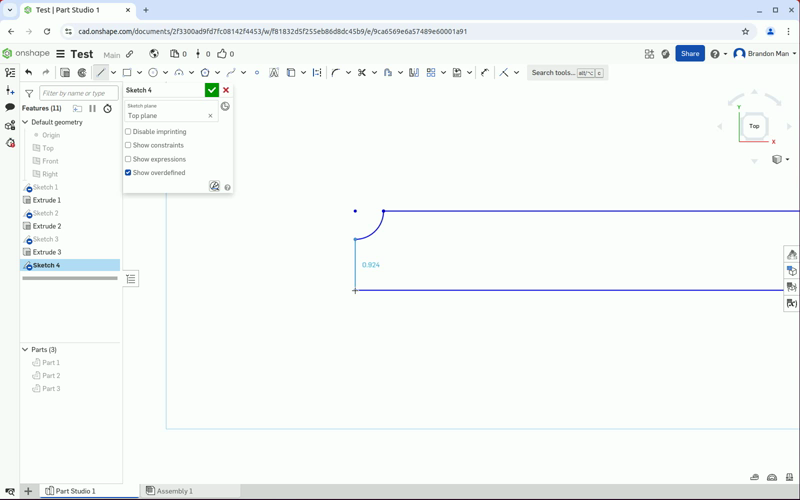
scroll(-6)
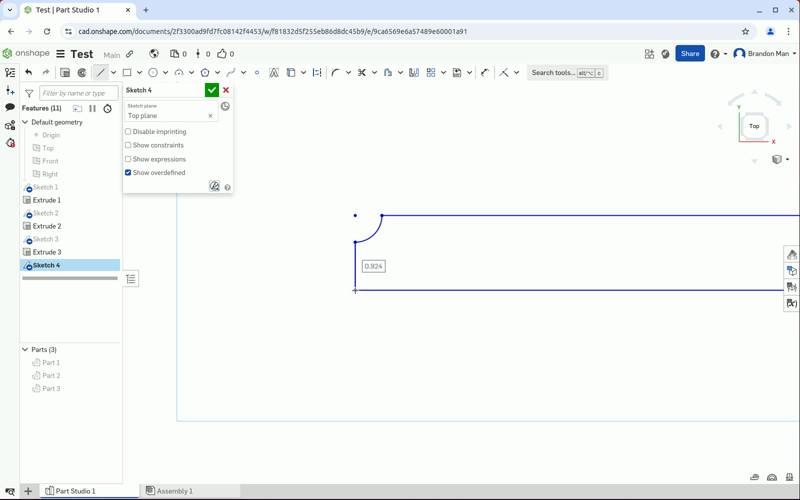
scroll(-6)
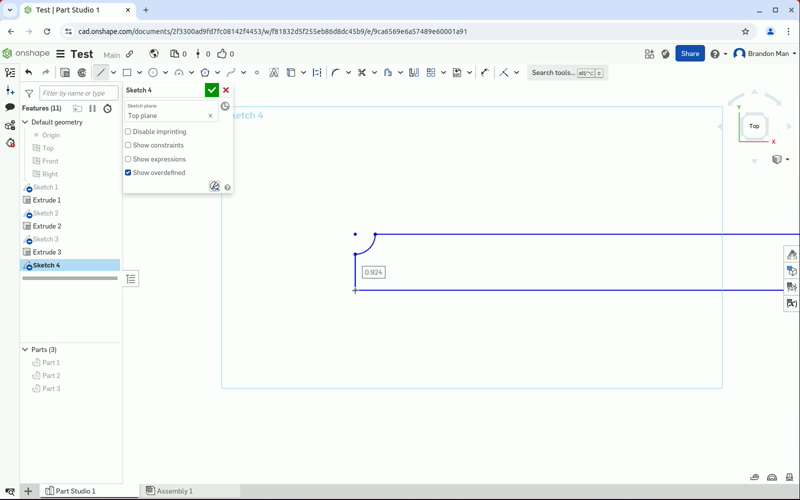
scroll(-6)
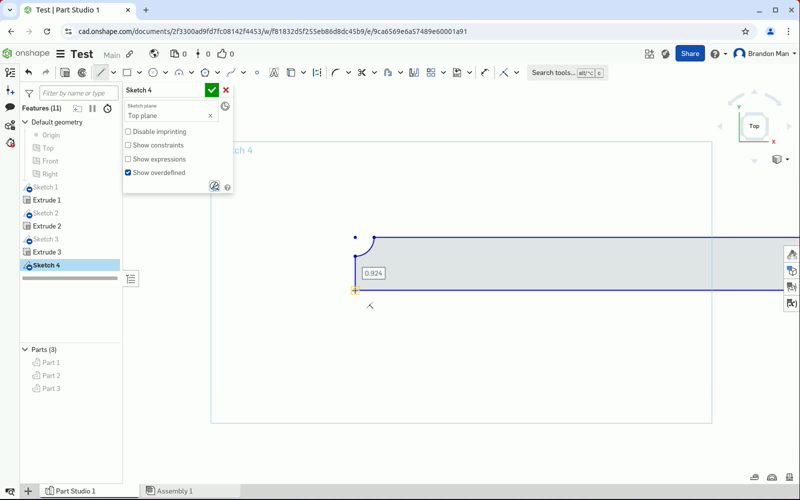
scroll(-6)
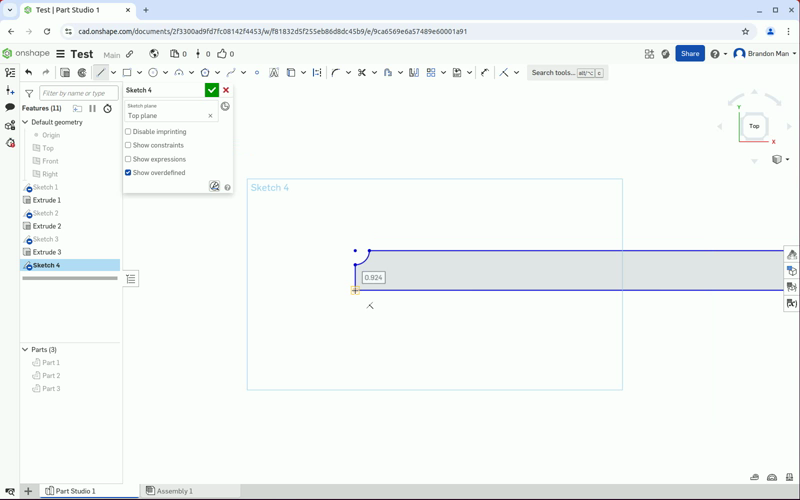
scroll(-6)
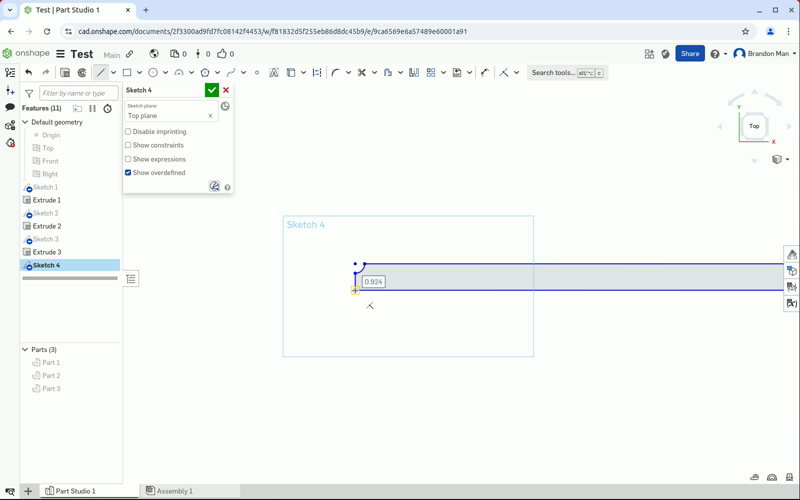
scroll(-6)
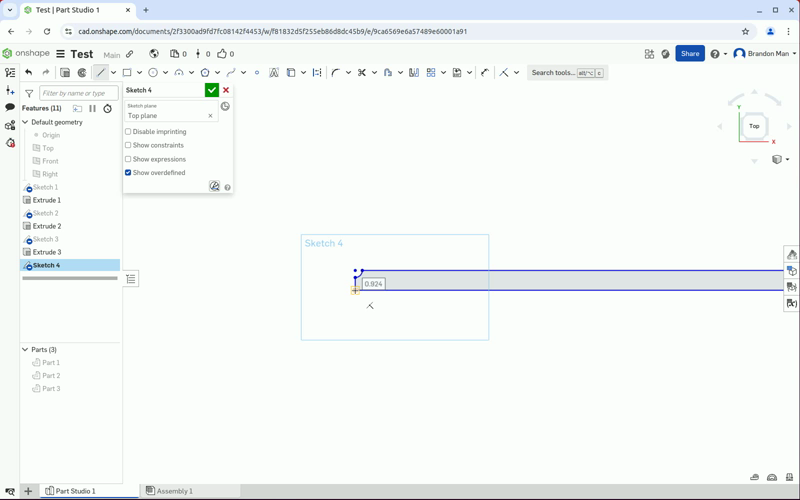
scroll(-6)
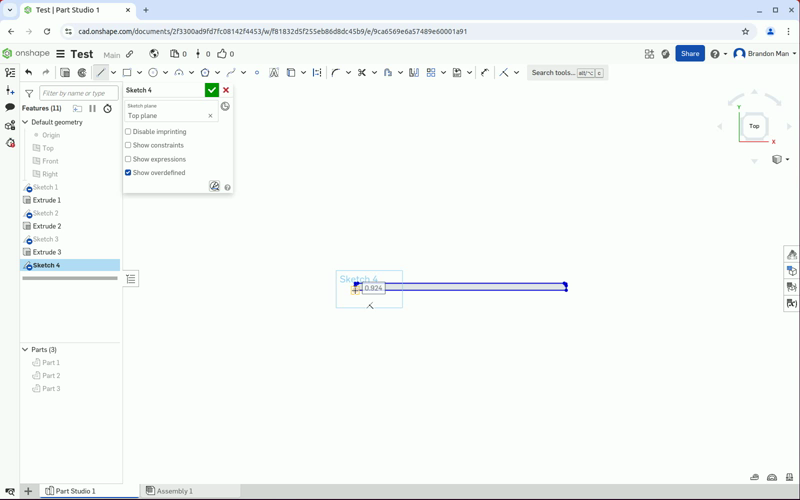
key(esc)
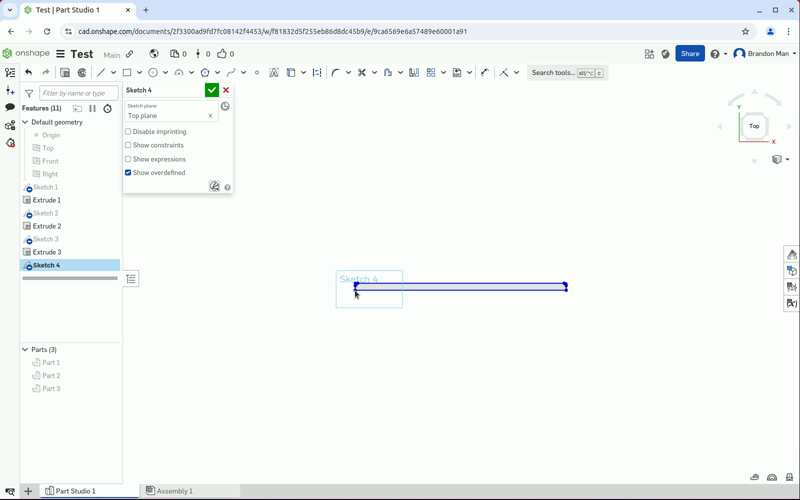
mouse_move(429, 284)
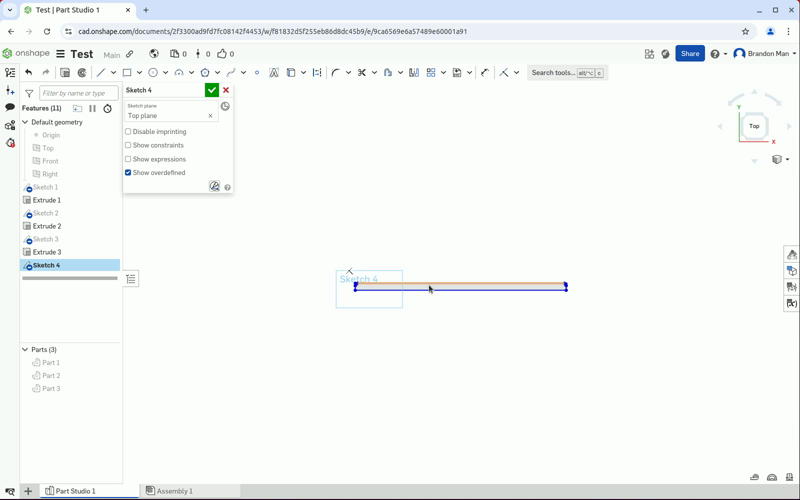
scroll(6)
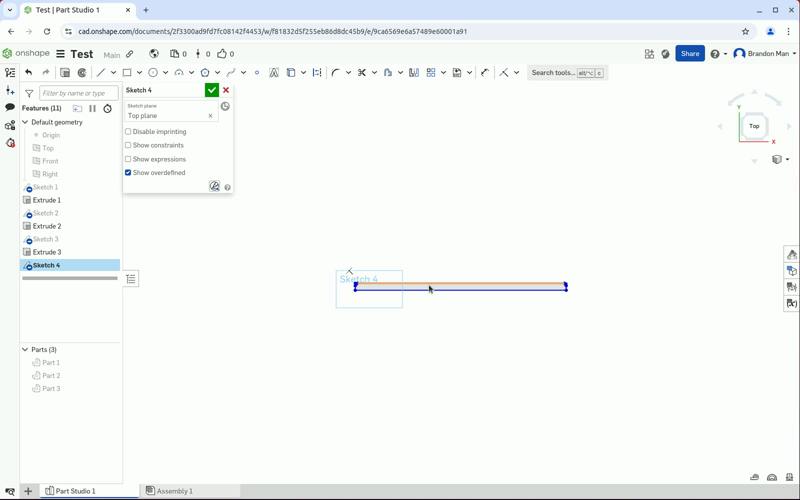
scroll(6)
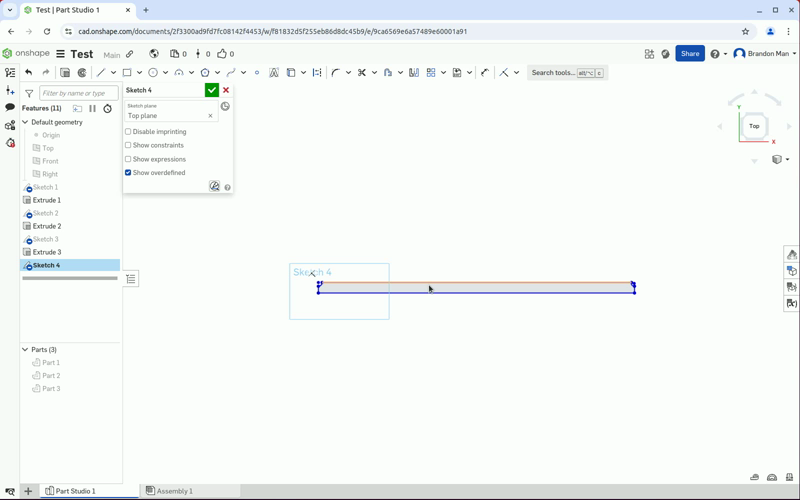
scroll(6)
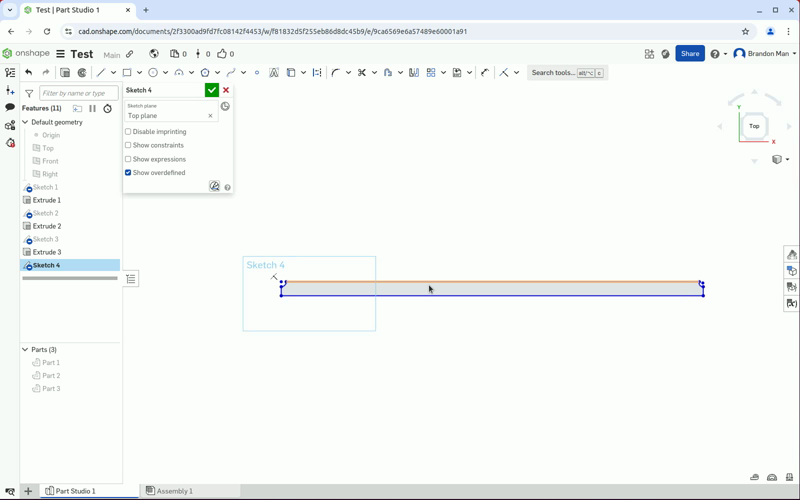
scroll(6)
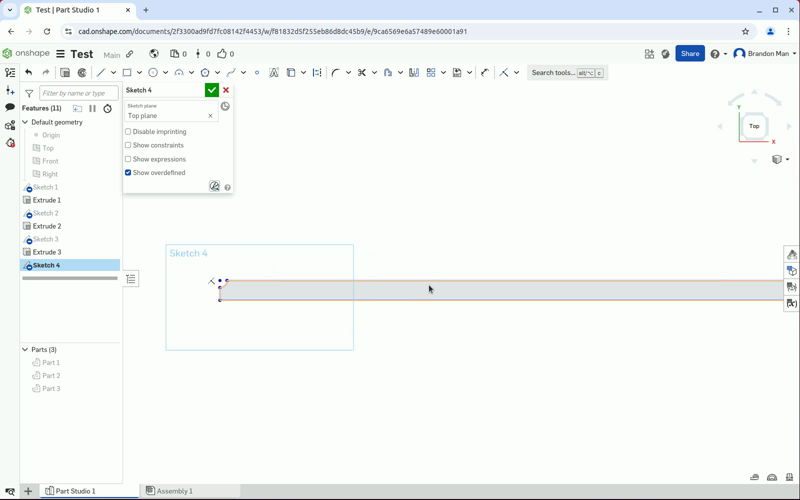
scroll(6)
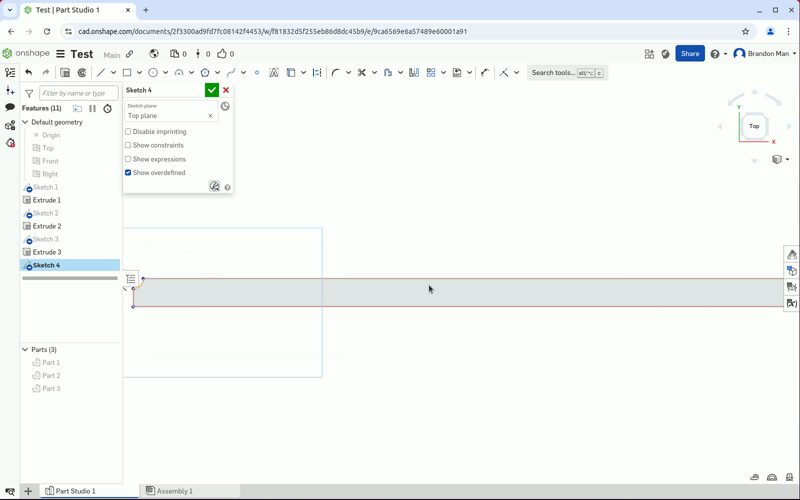
scroll(6)
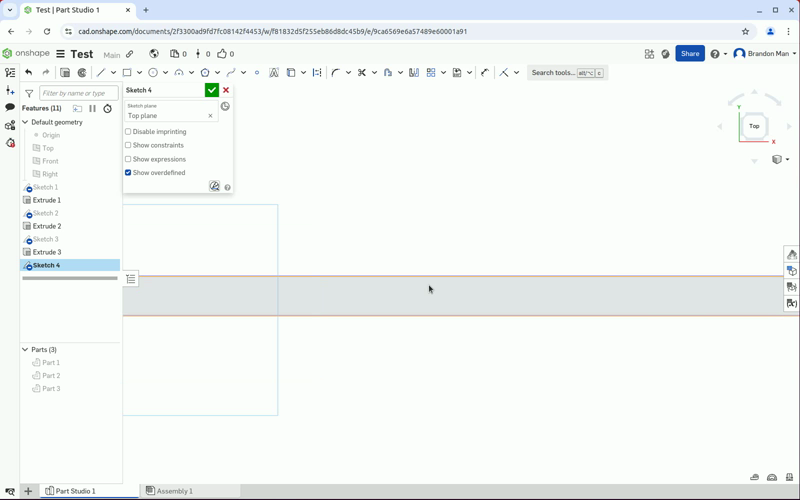
scroll(6)
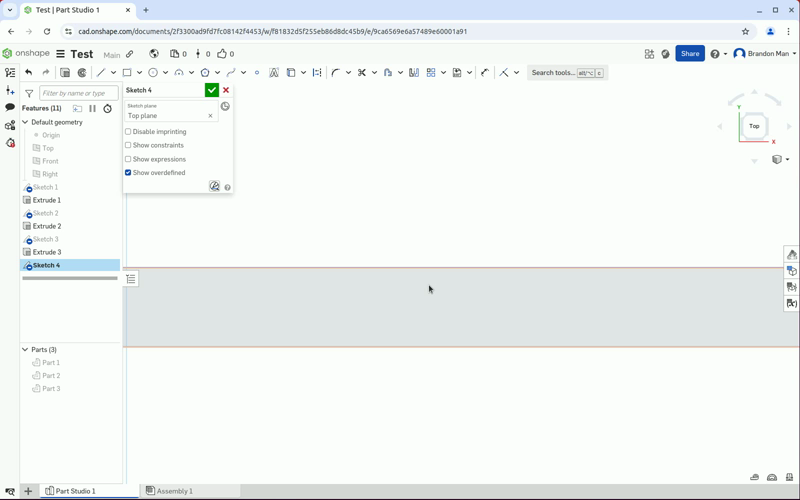
click(429, 284)
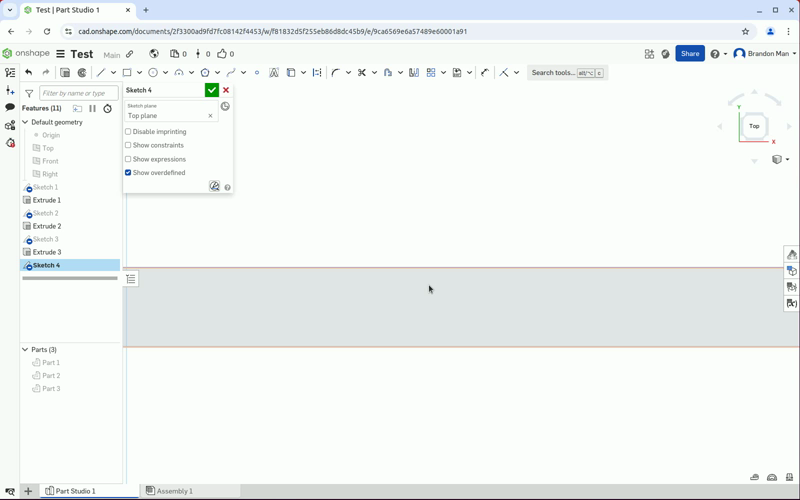
scroll(-6)
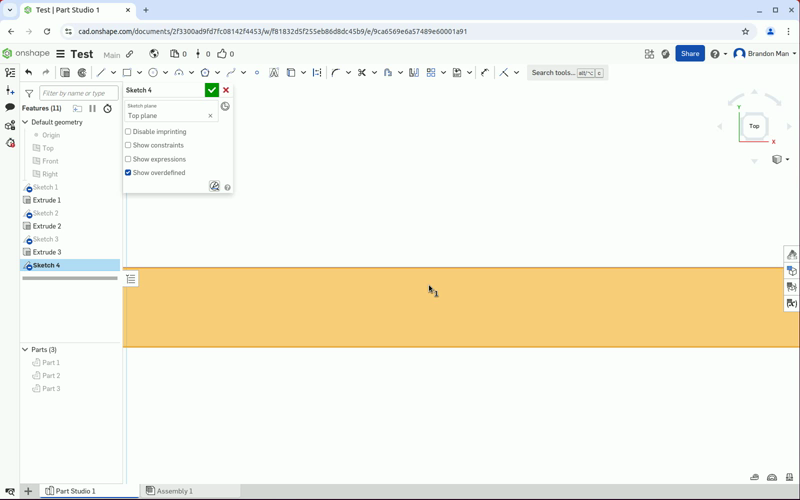
scroll(-6)
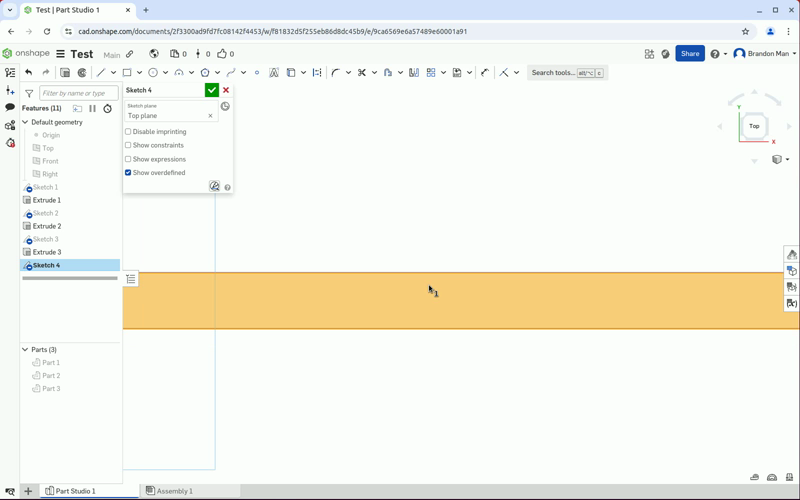
scroll(-6)
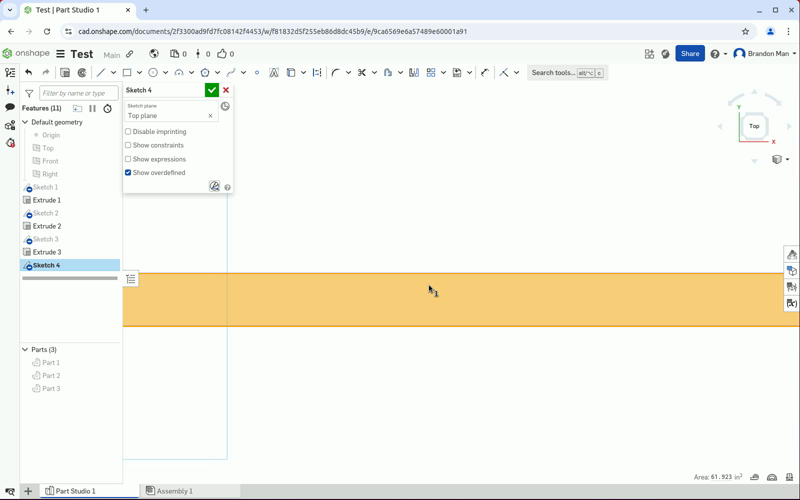
scroll(-6)
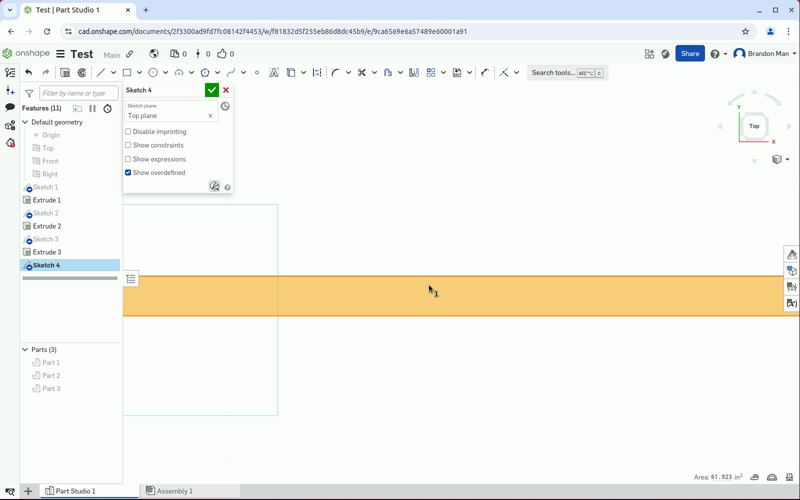
scroll(-6)
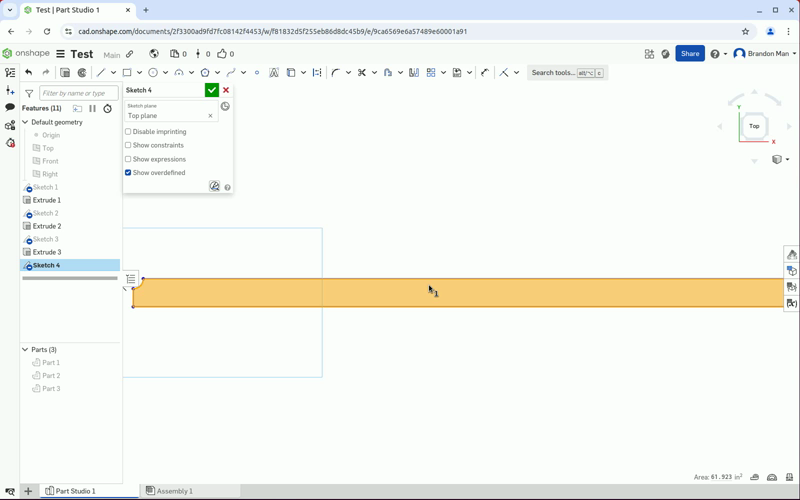
scroll(-6)
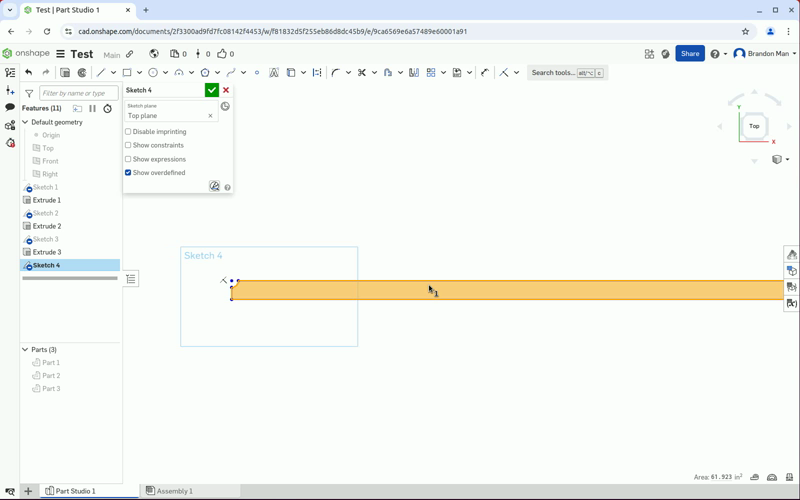
scroll(-6)
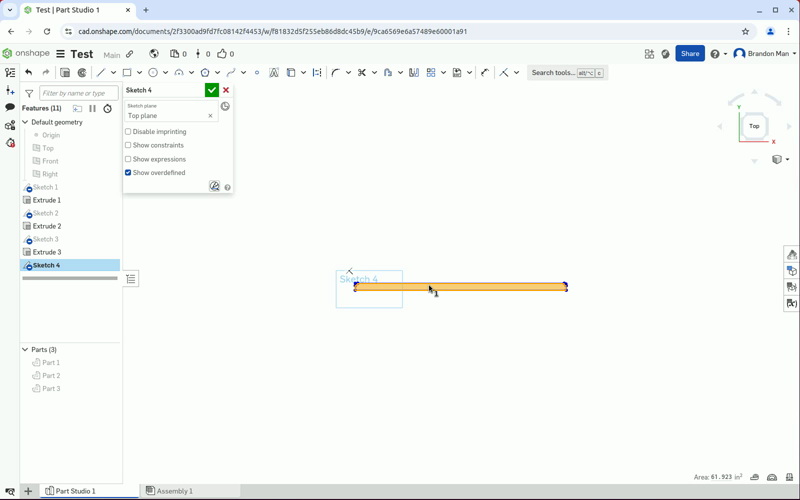
mouse_move(73, 352)
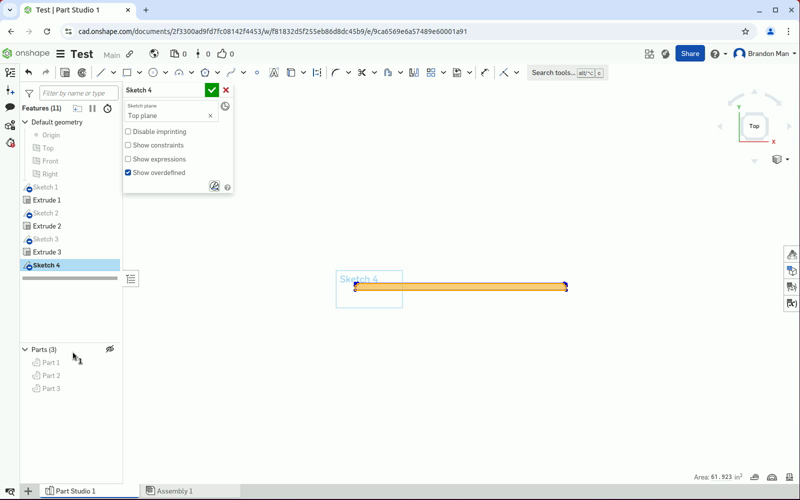
key(shift+y)
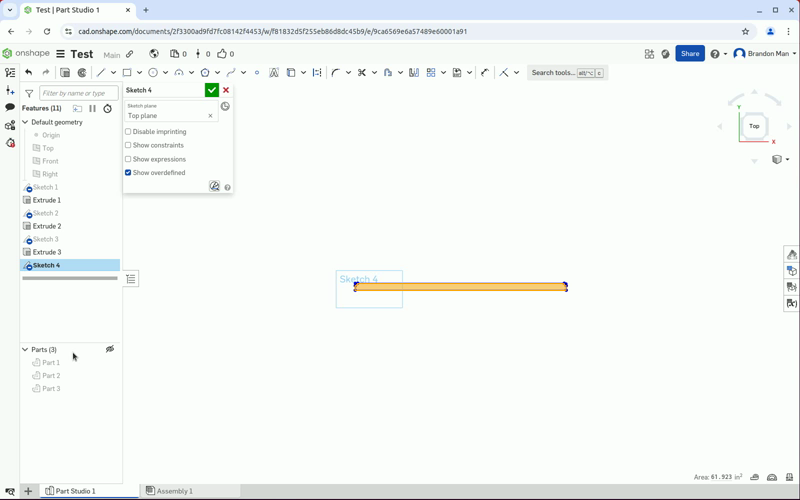
key(shift+e)
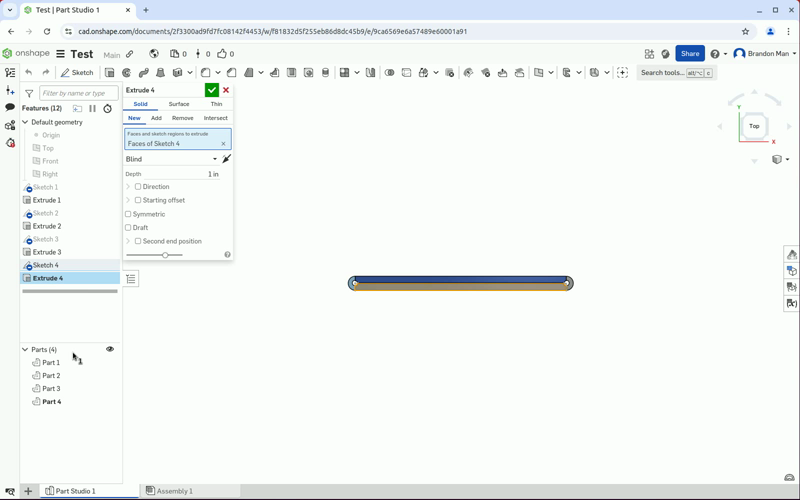
mouse_move(143, 106)
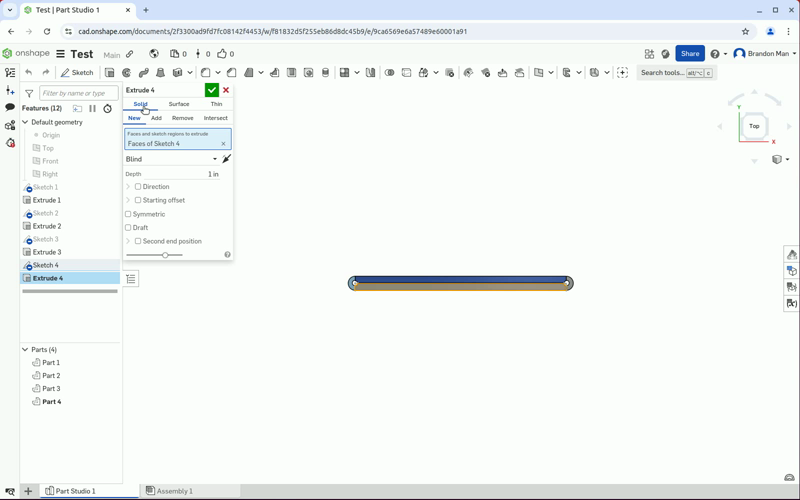
click(143, 106)
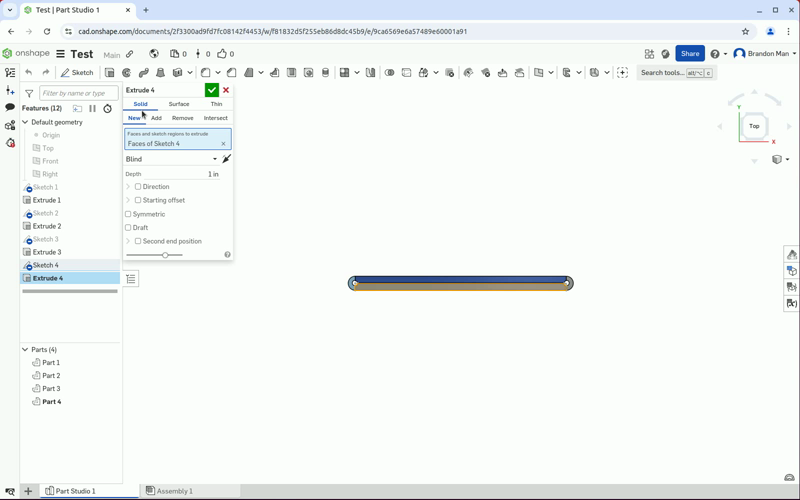
mouse_move(137, 120)
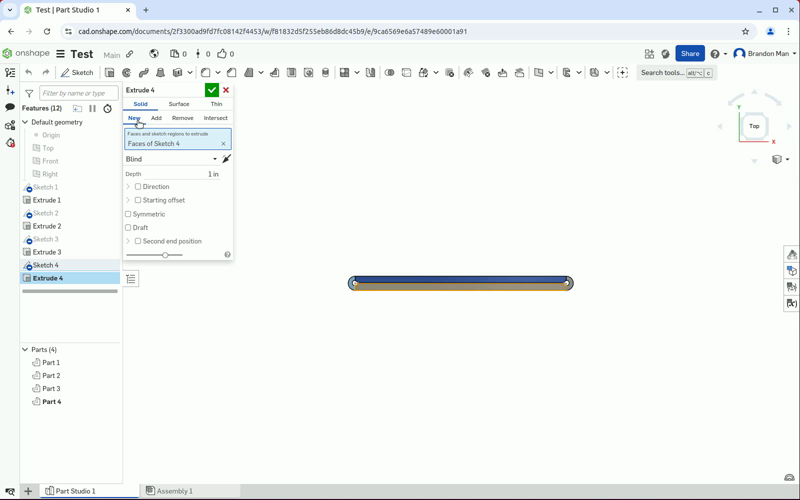
click(137, 120)
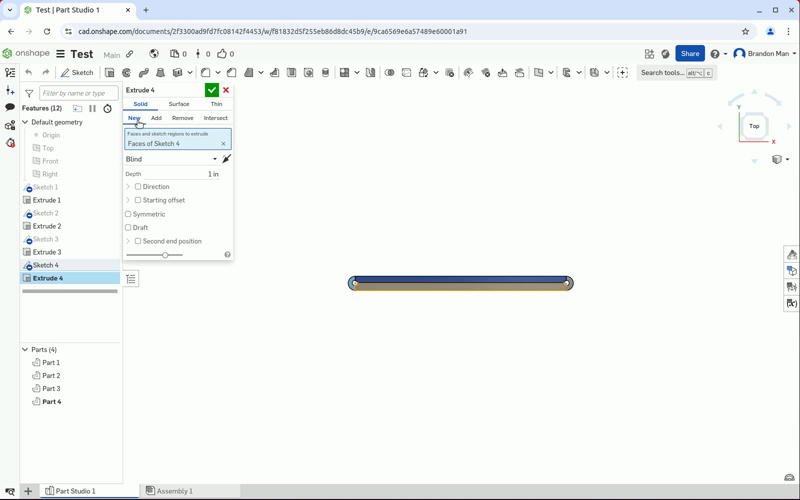
key(tab, 4)
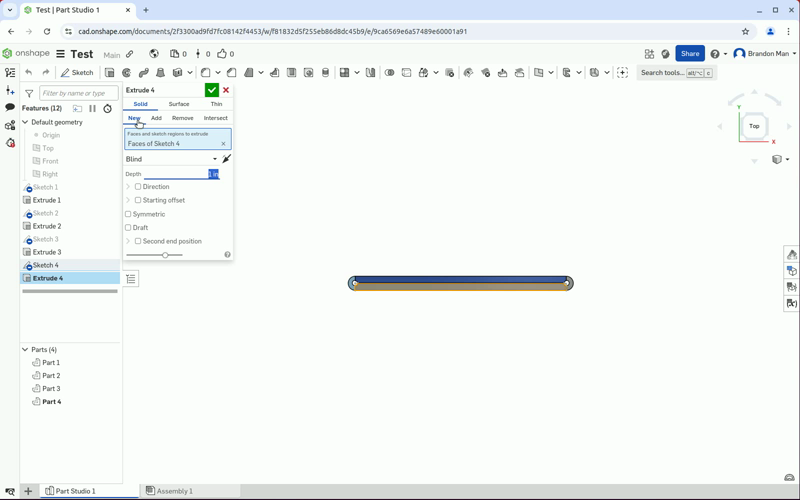
text(2.166)
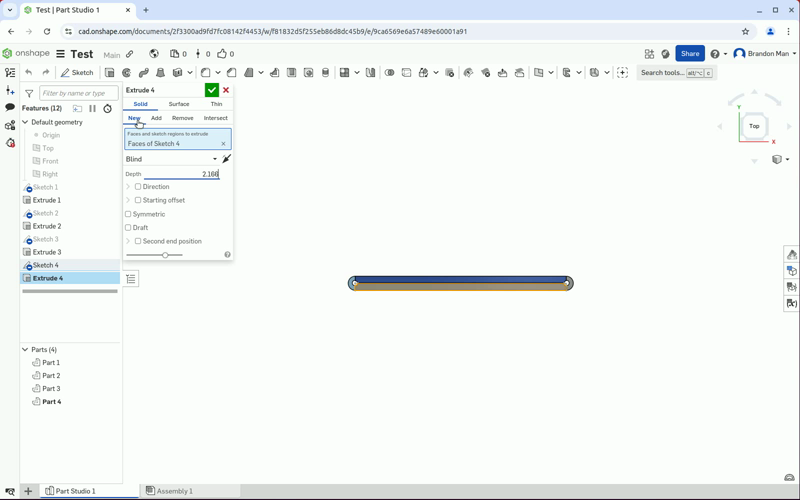
key(enter)
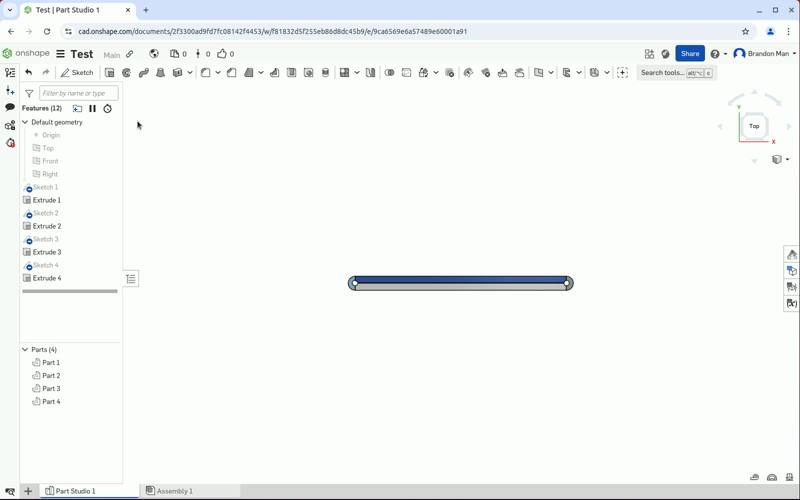
key(shift+h)
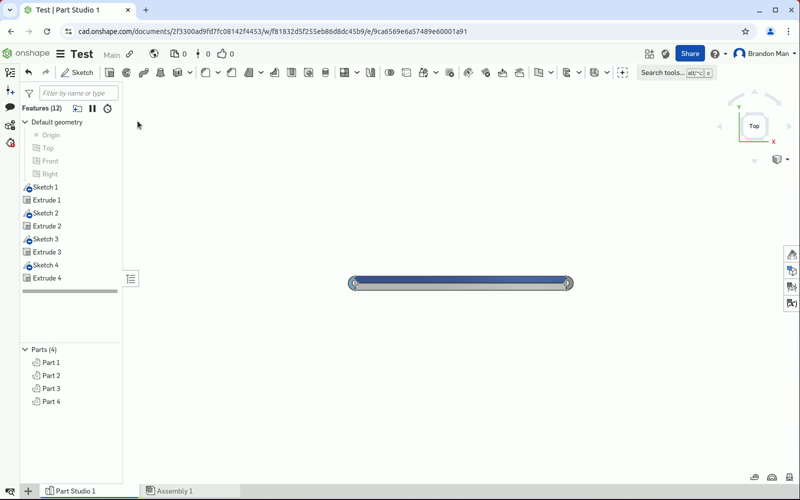
key(shift+h)
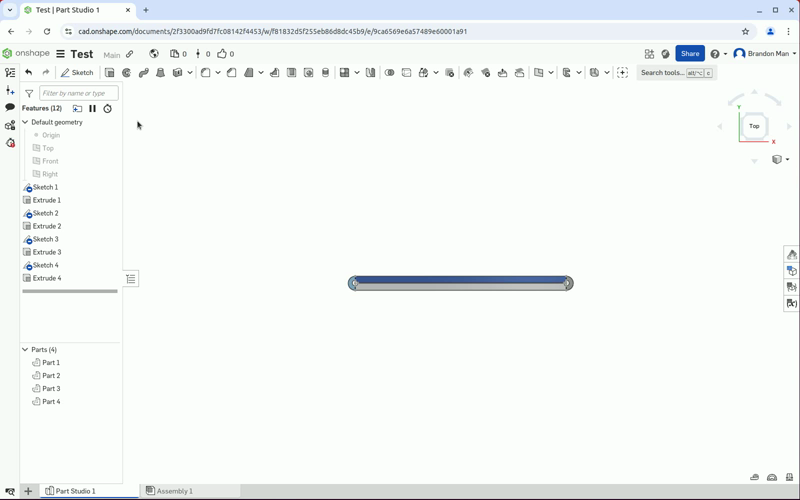
key(shift+7)
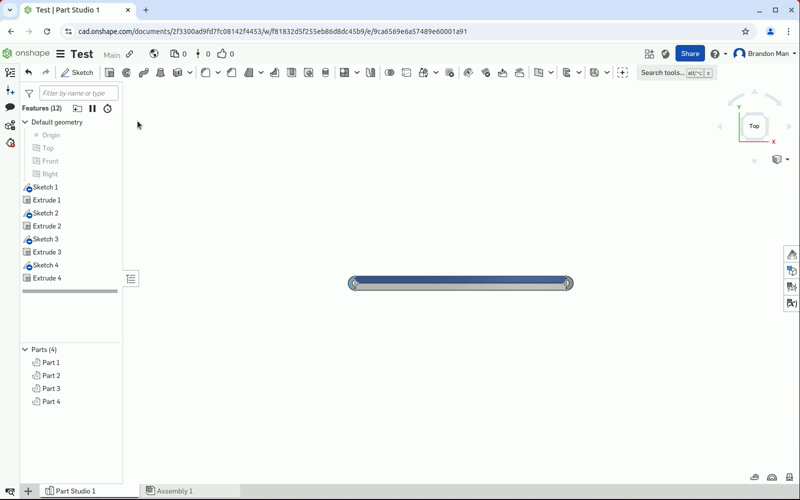
key(up, 3)
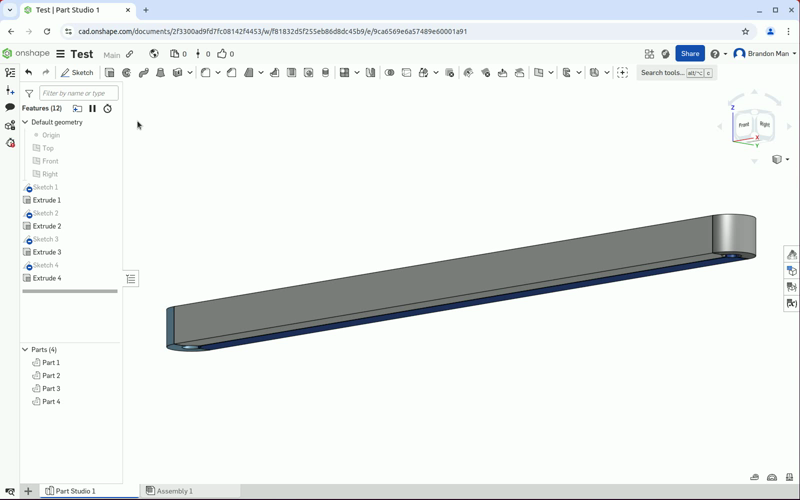
key(left, 3)
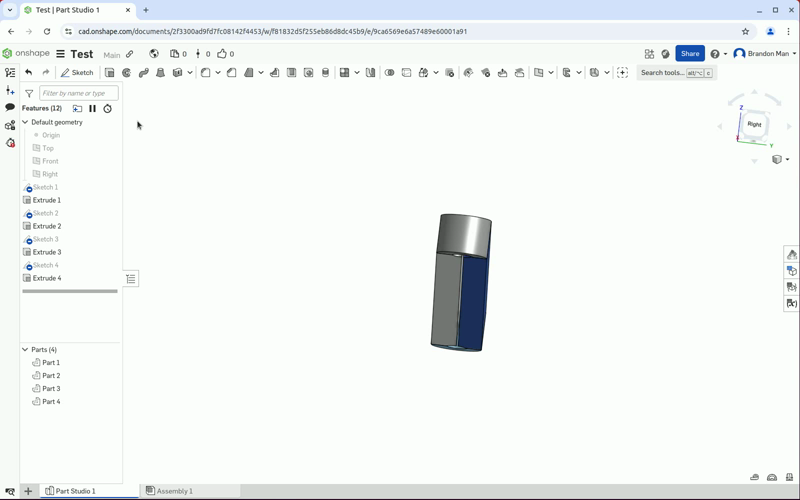
key(right, 3)
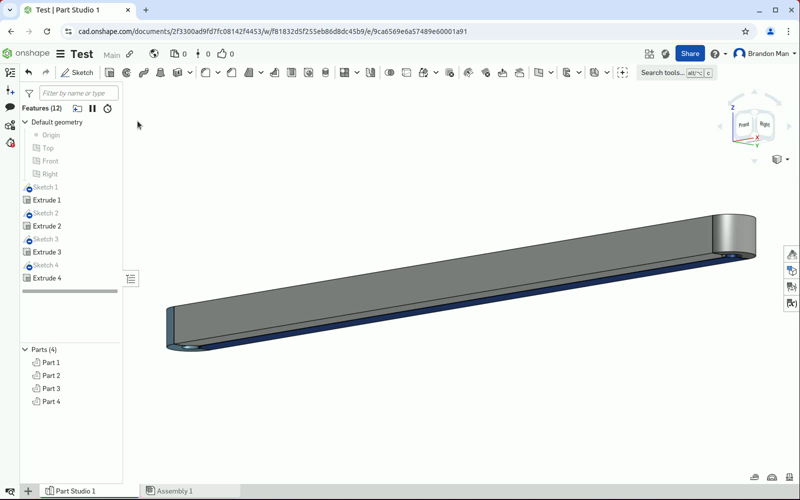
key(down, 3)
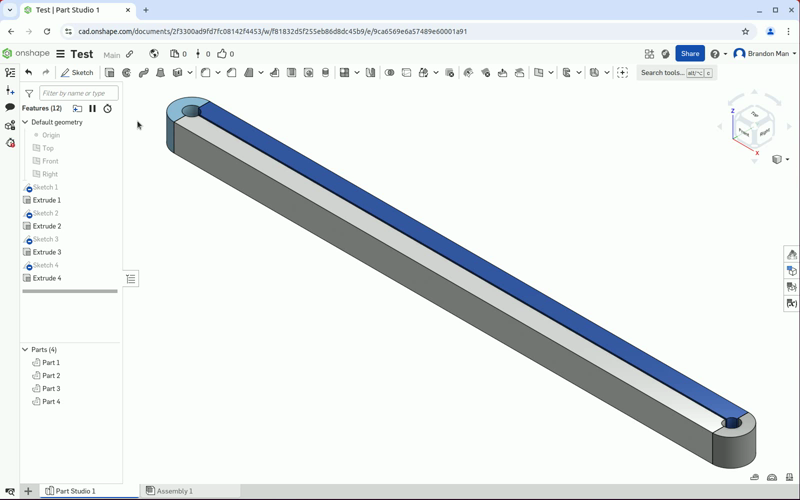
mouse_move(73, 189)
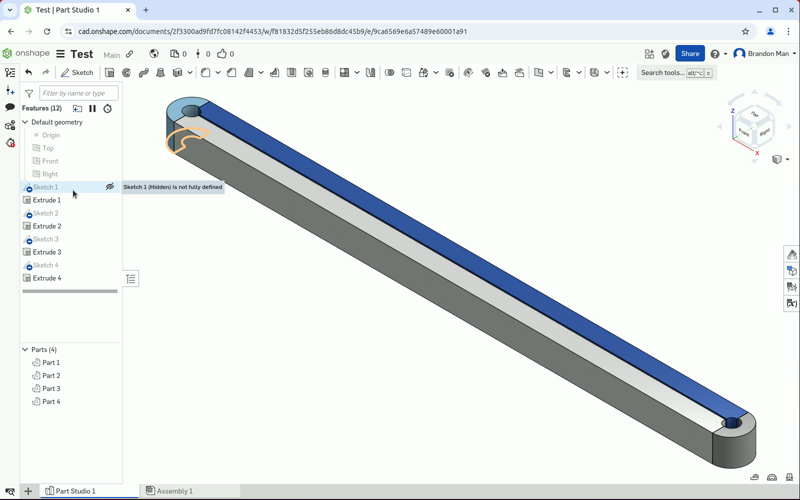
click(73, 189)